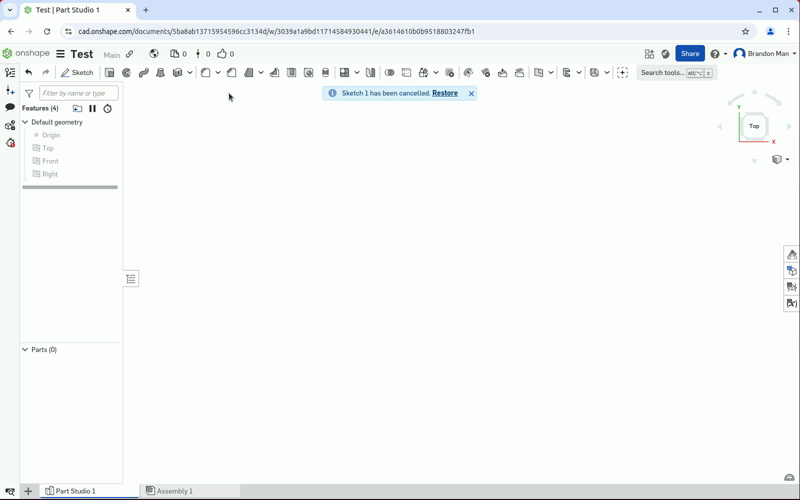
key(shift+h)
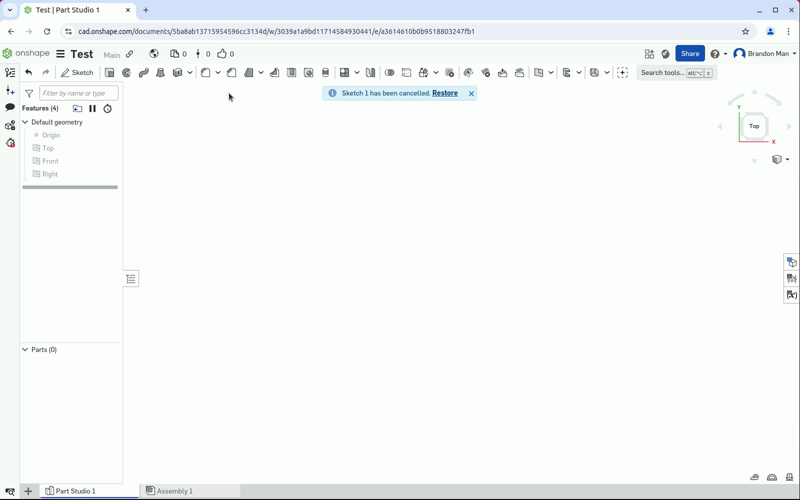
mouse_move(73, 352)
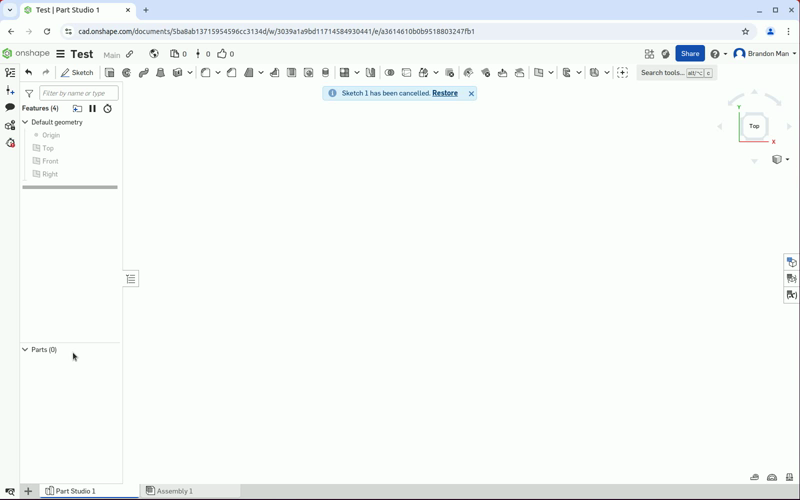
key(y)
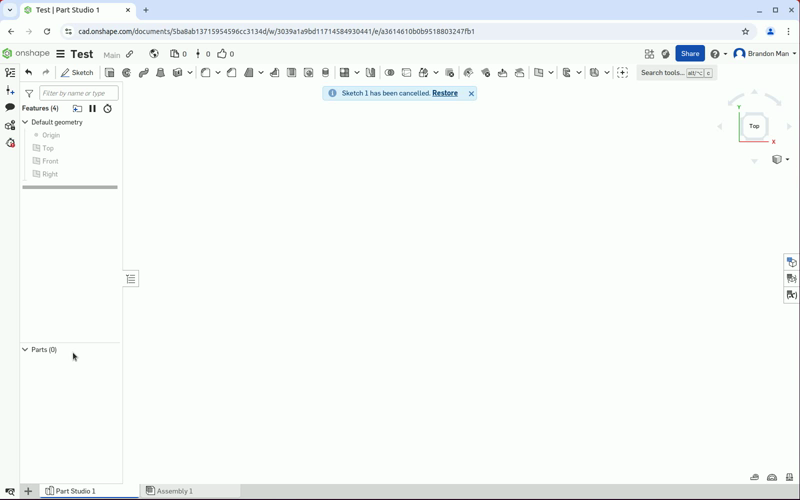
key(shift+p)
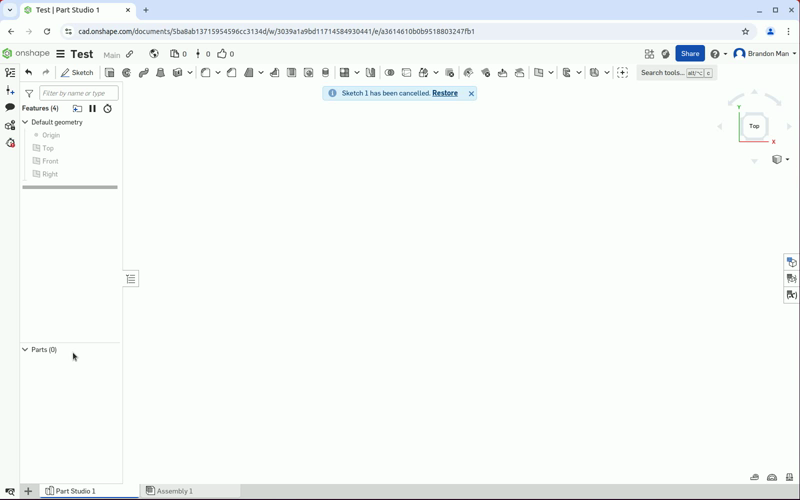
key(space)
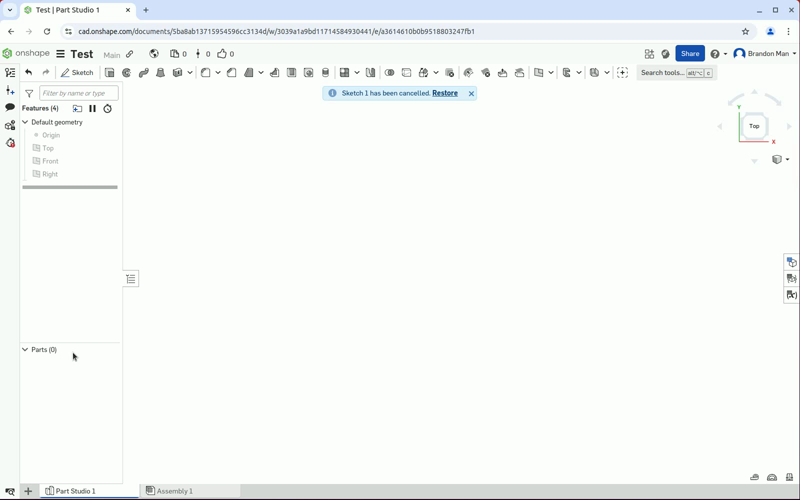
key_down(shift)
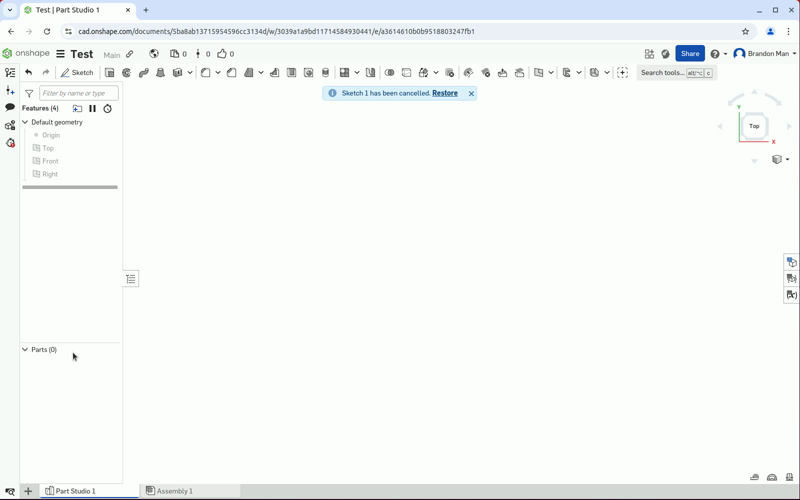
key(up)
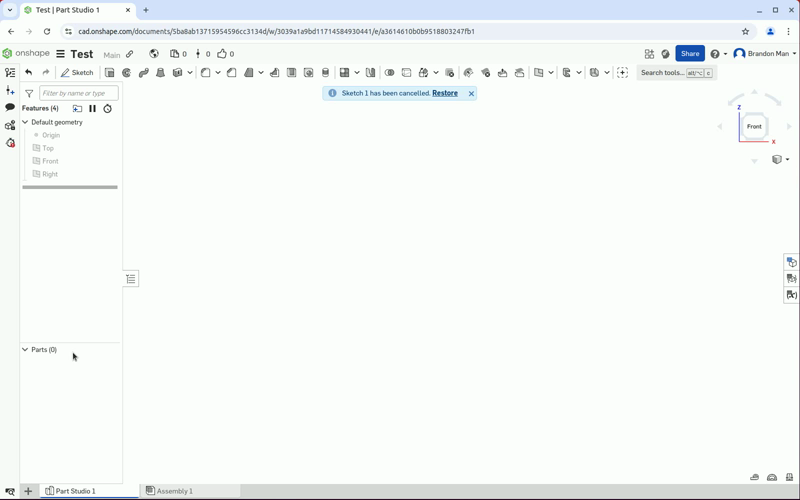
key_up(shift)
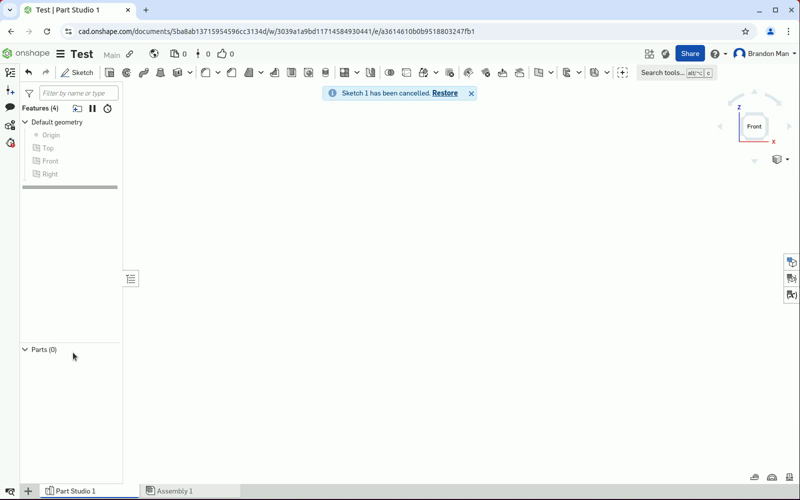
mouse_move(73, 352)
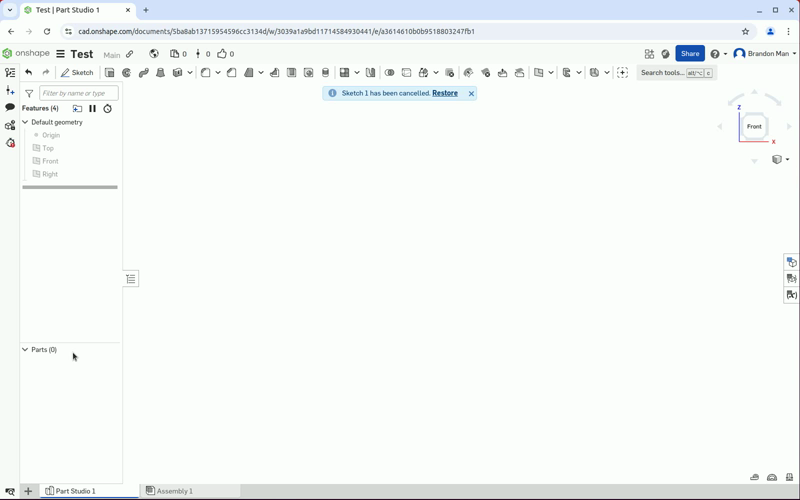
key(shift+y)
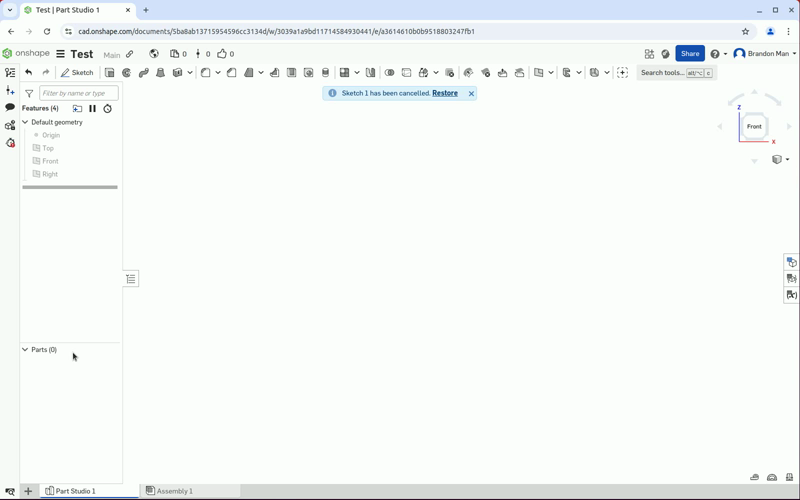
key(shift+s)
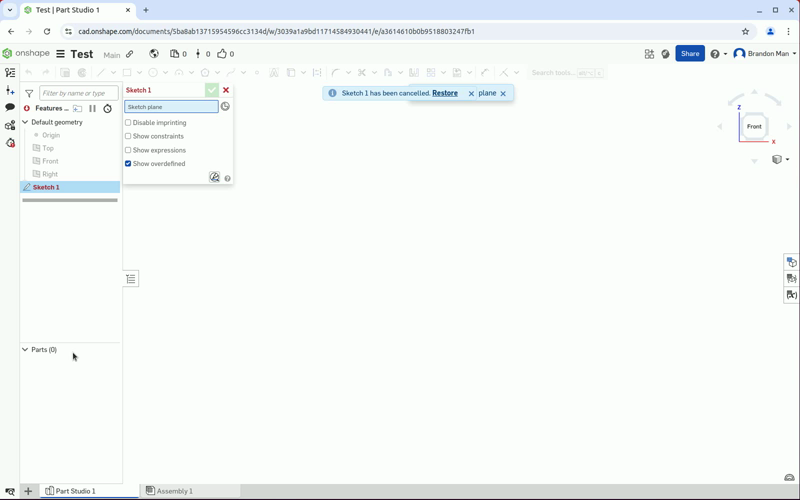
mouse_move(73, 163)
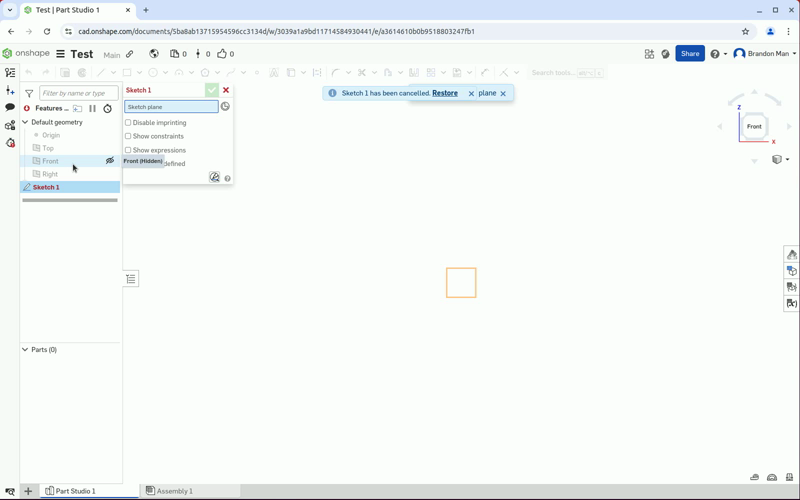
click(73, 163)
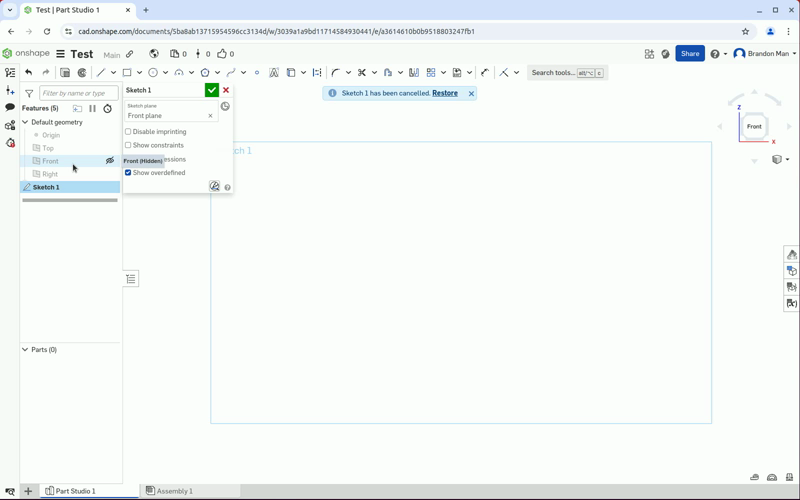
mouse_move(73, 352)
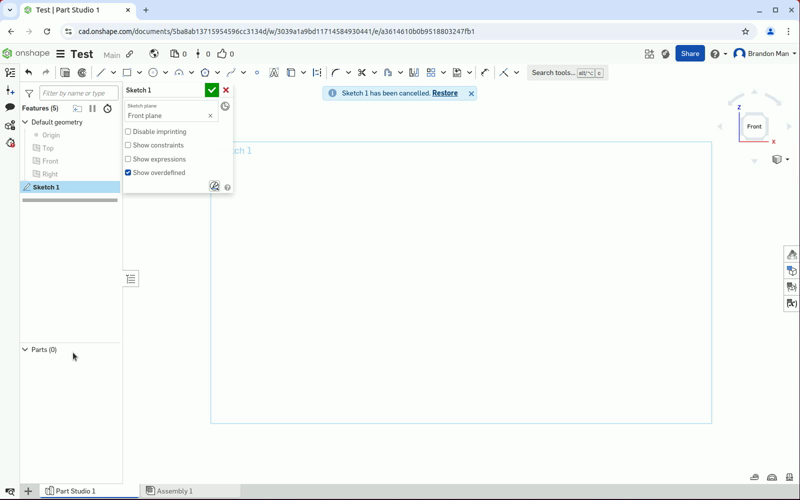
key(y)
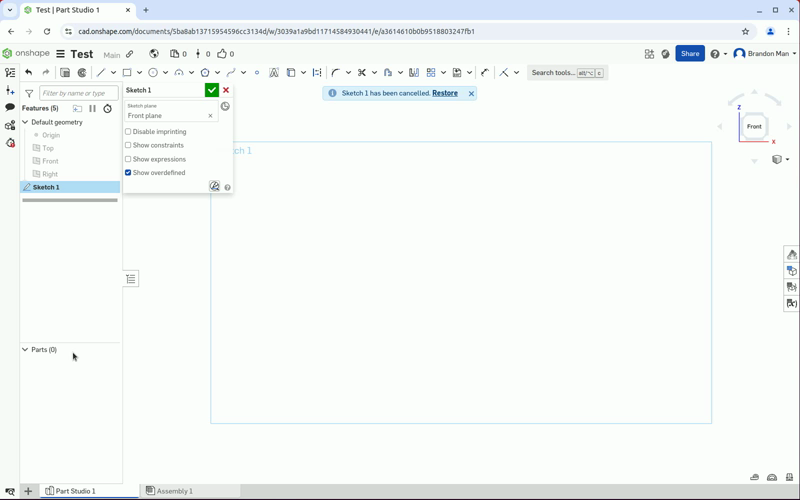
key(a)
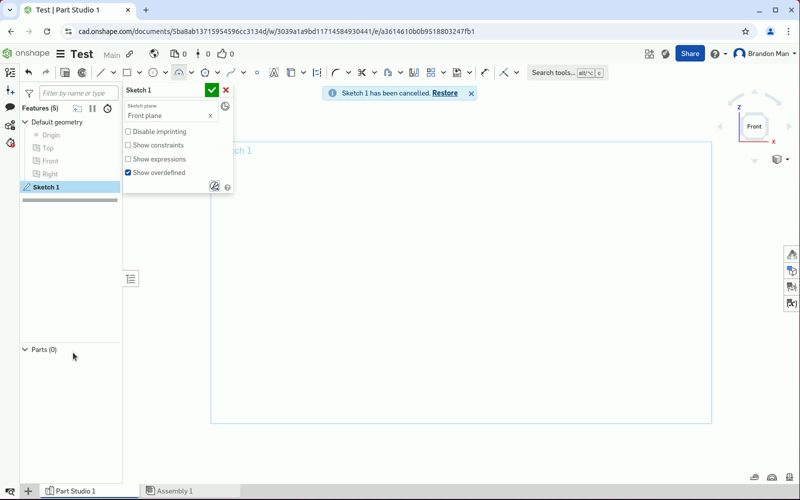
key_down(shift)
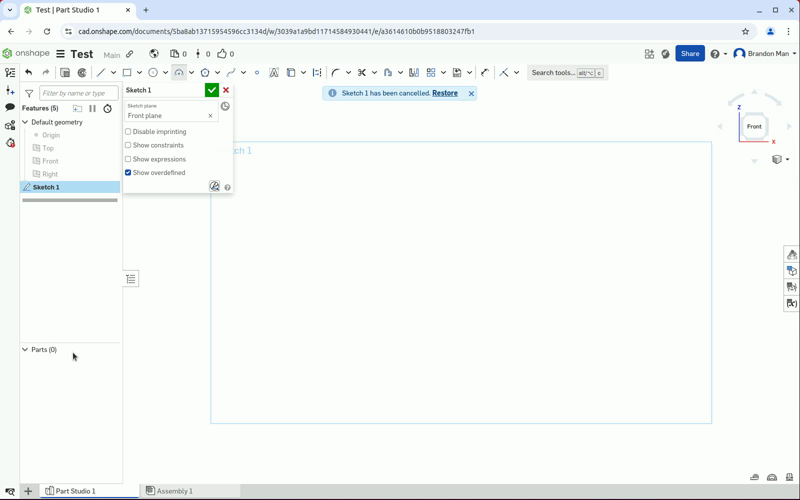
mouse_move(460, 332)
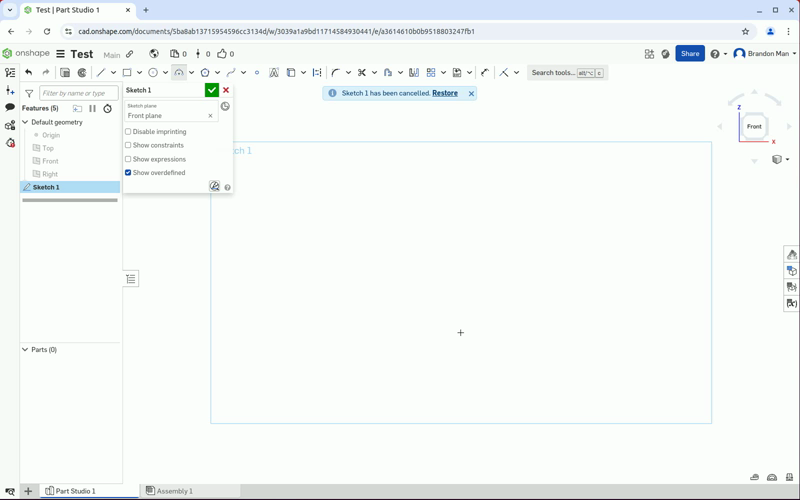
click(460, 332)
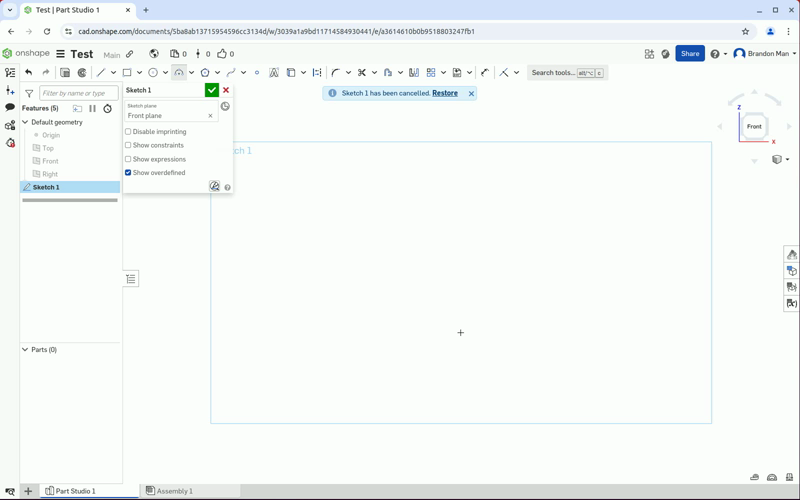
key_up(shift)
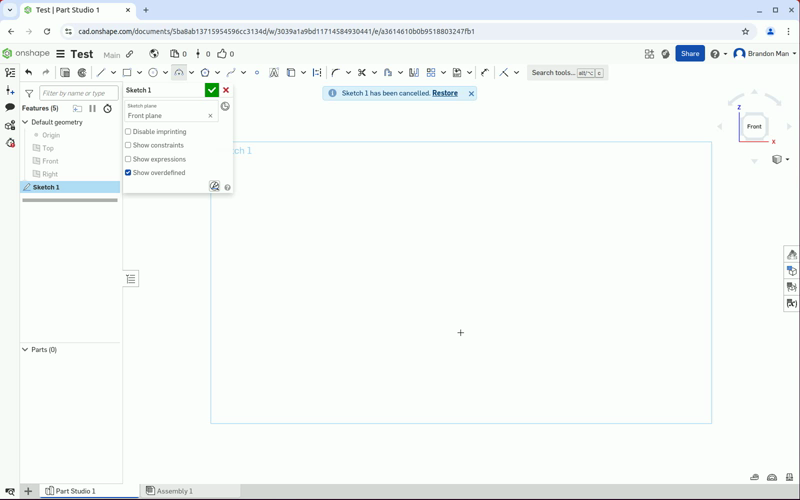
key_down(shift)
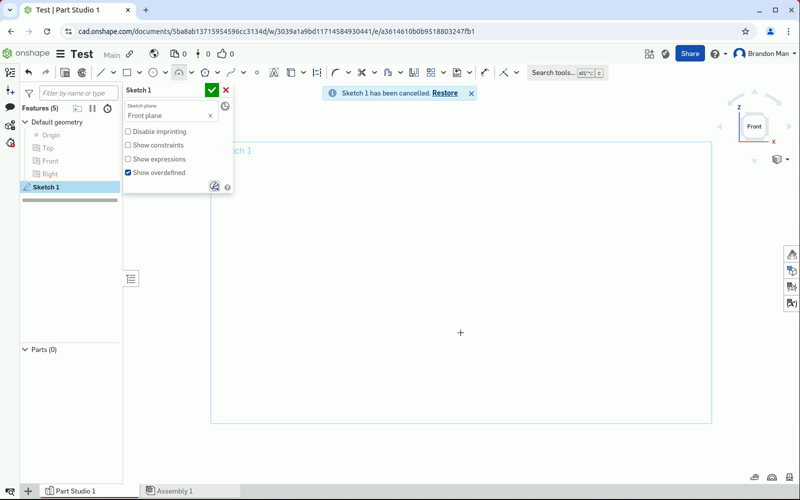
mouse_move(465, 336)
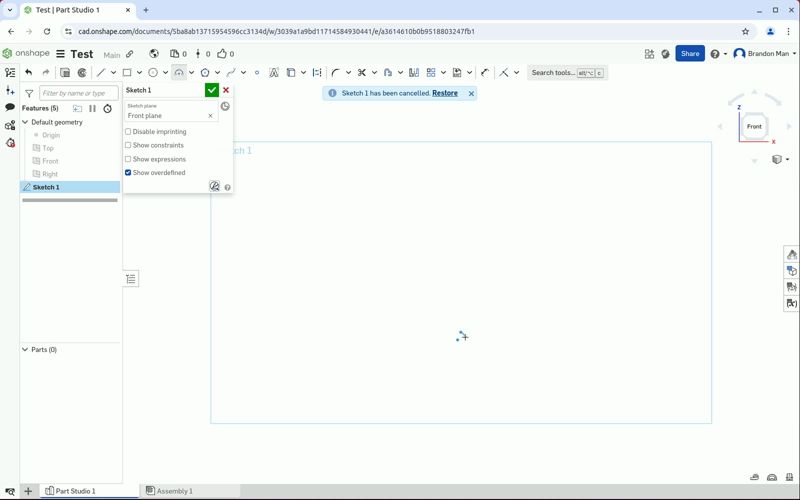
scroll(6)
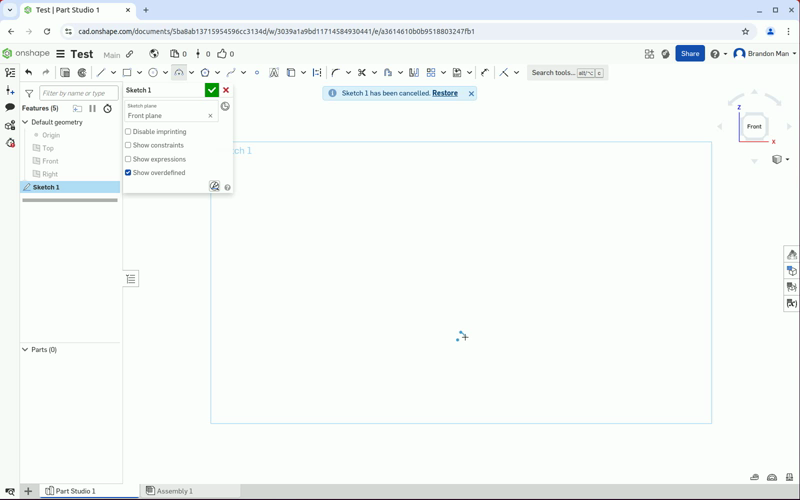
scroll(6)
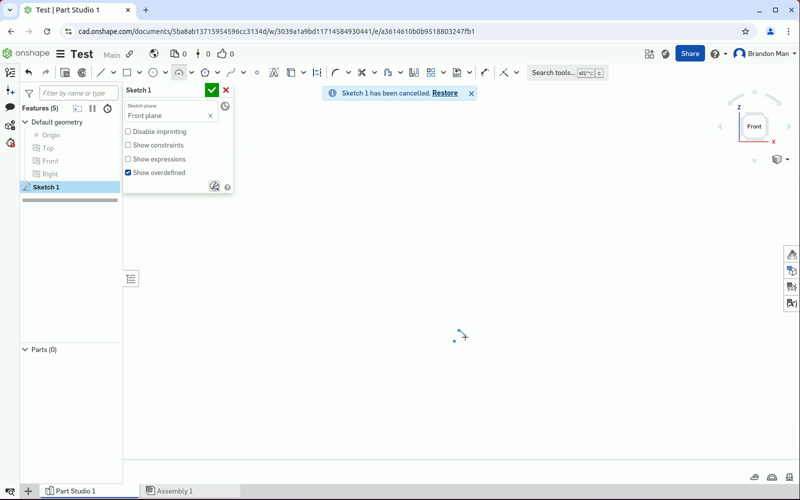
scroll(6)
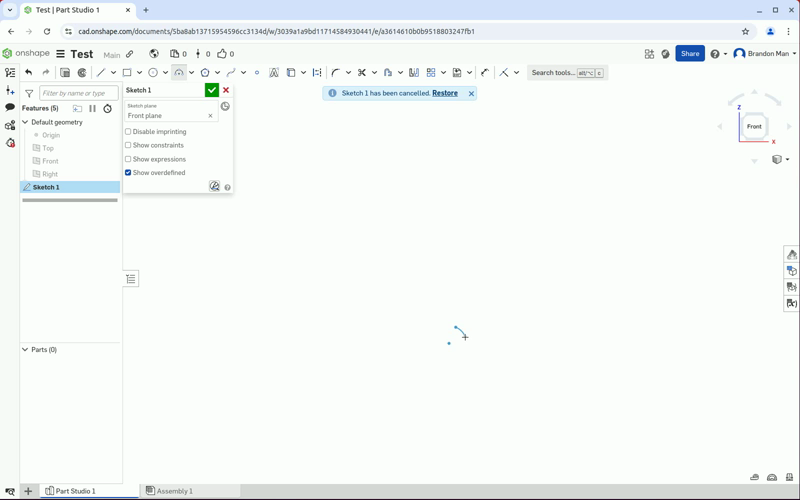
scroll(6)
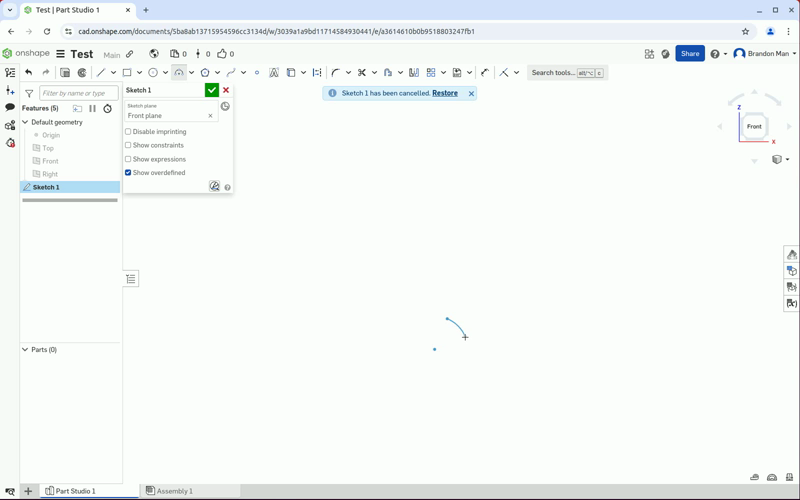
scroll(6)
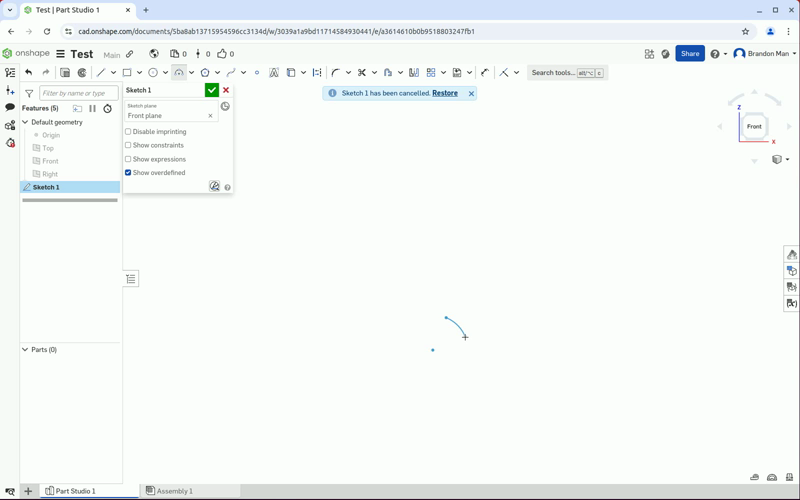
scroll(6)
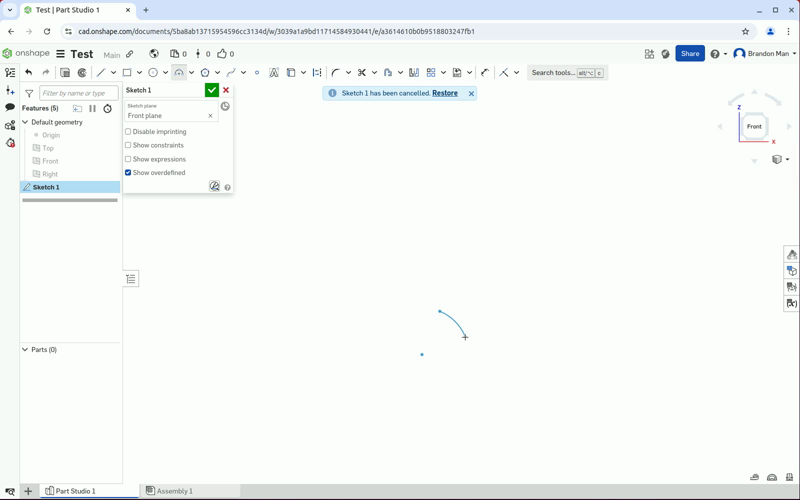
scroll(6)
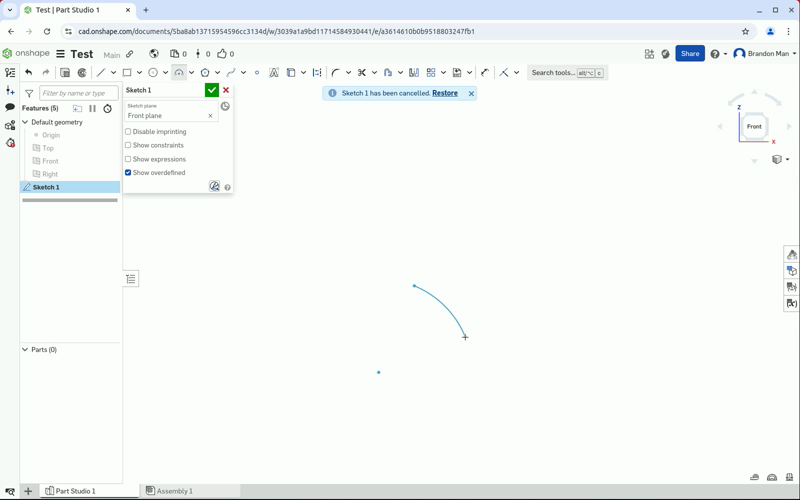
click(465, 336)
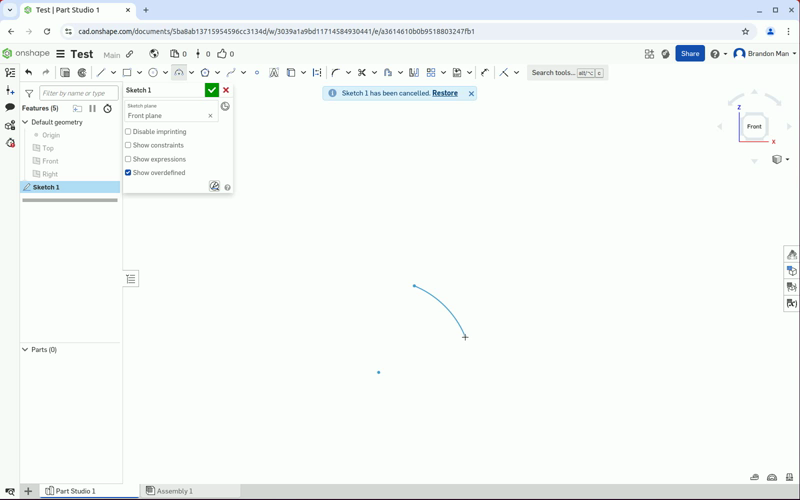
scroll(-6)
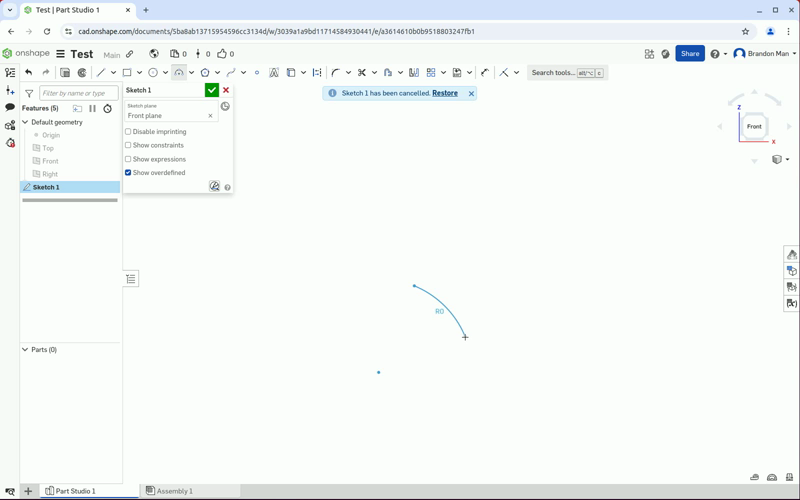
scroll(-6)
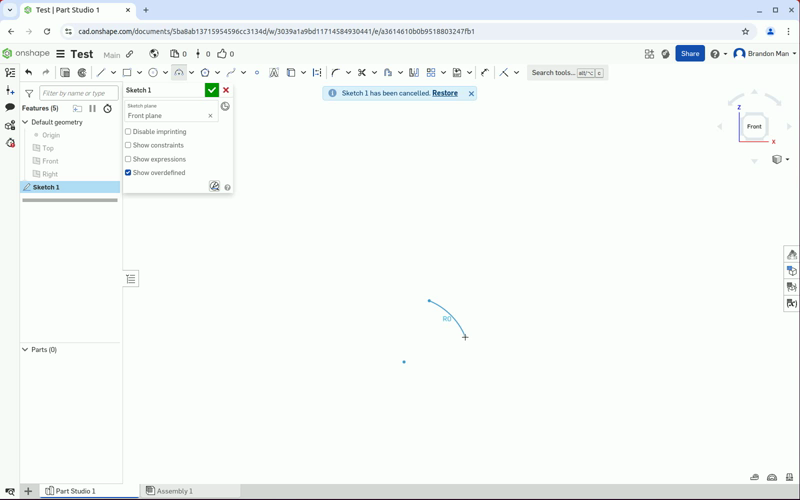
scroll(-6)
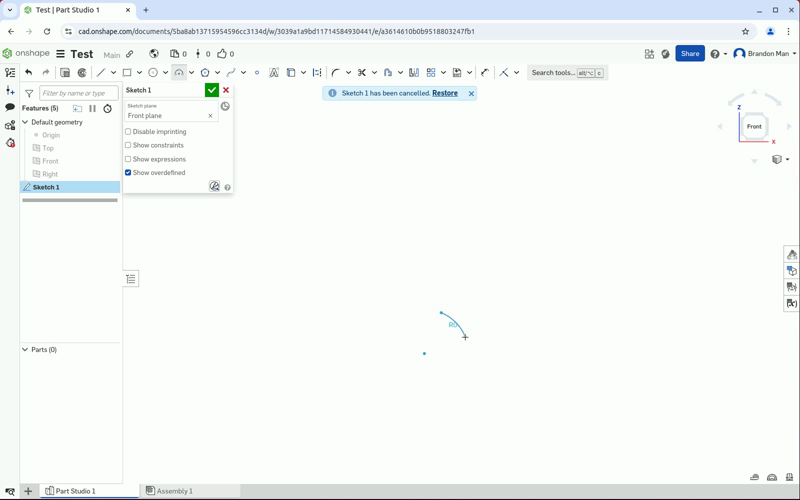
scroll(-6)
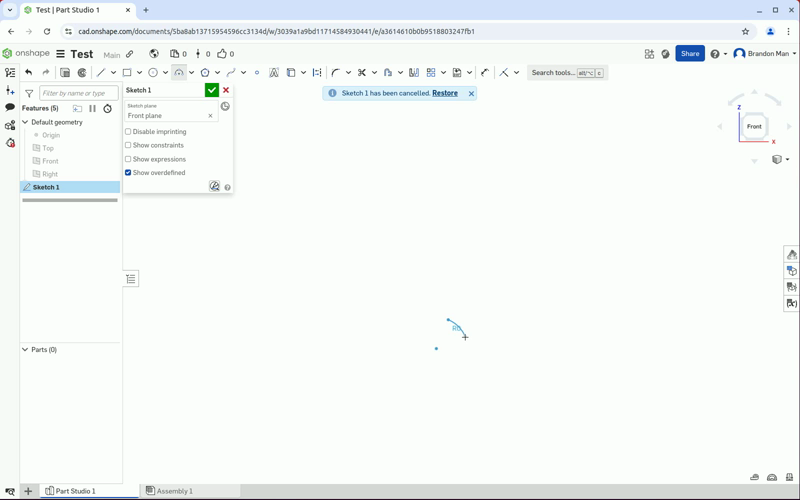
scroll(-6)
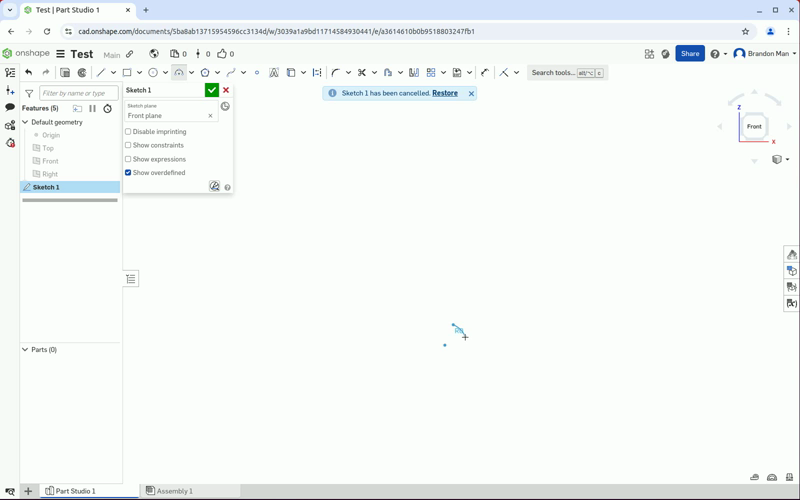
scroll(-6)
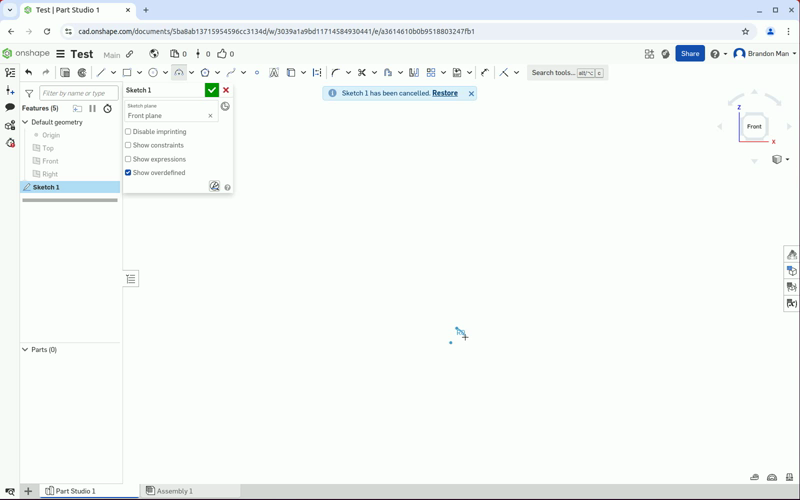
scroll(-6)
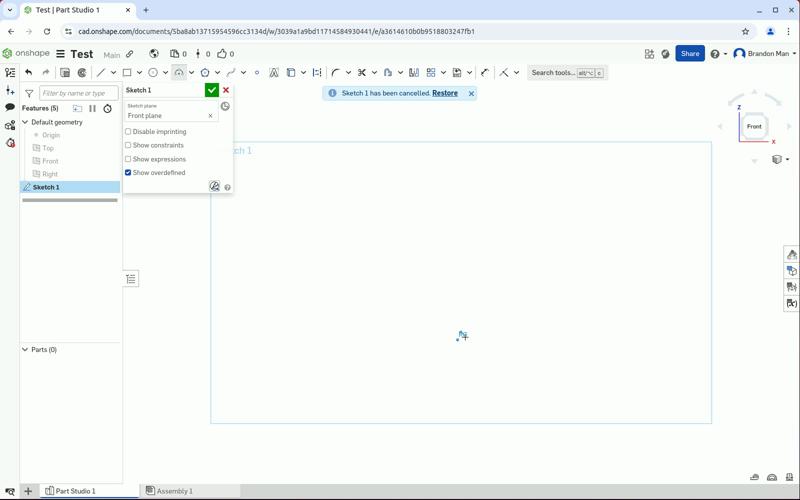
mouse_move(461, 335)
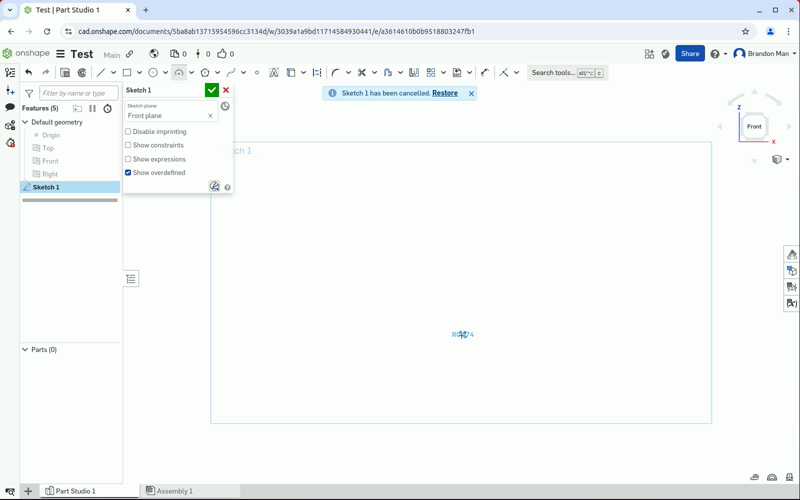
scroll(6)
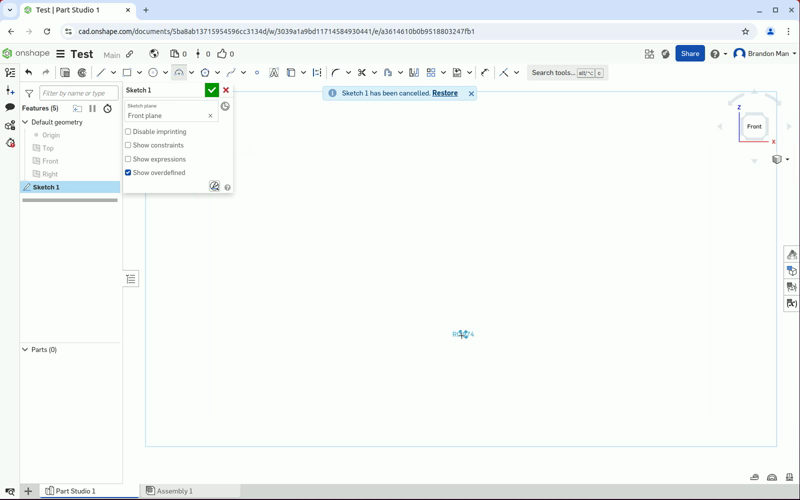
scroll(6)
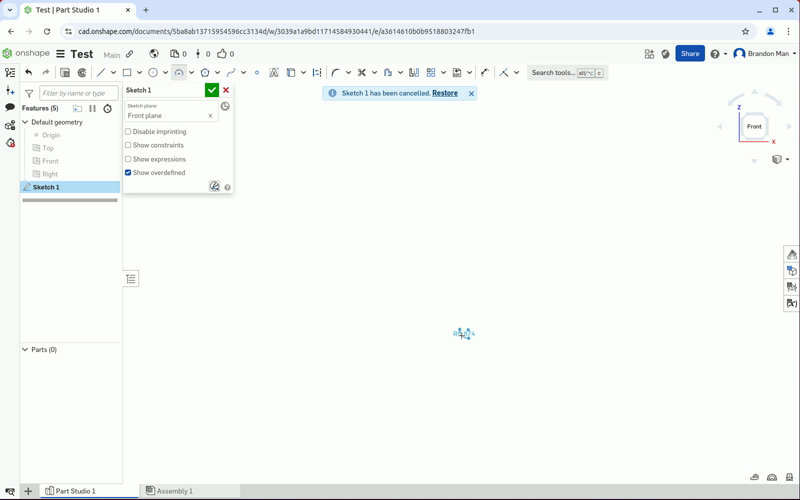
scroll(6)
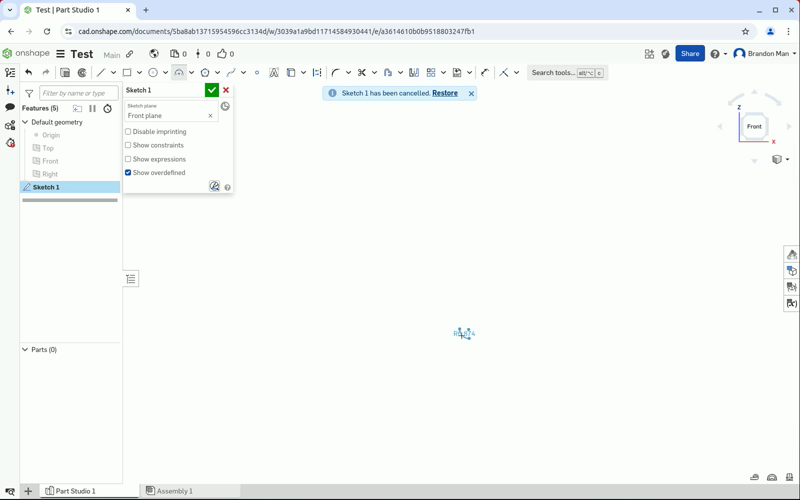
scroll(6)
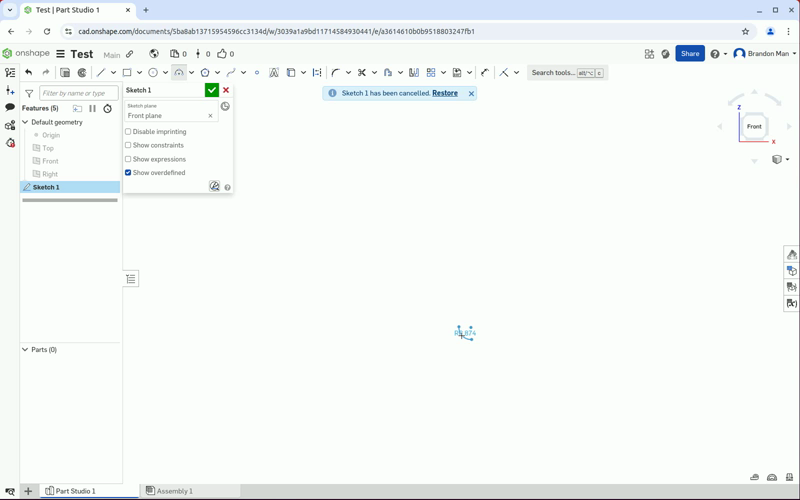
scroll(6)
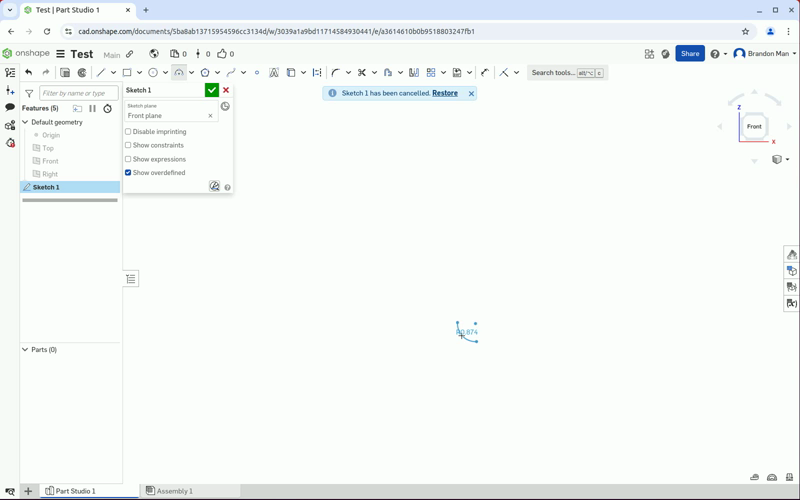
scroll(6)
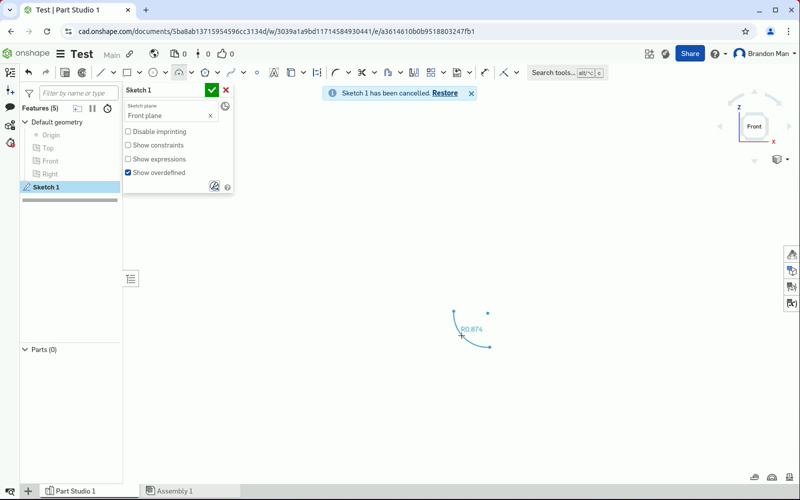
scroll(6)
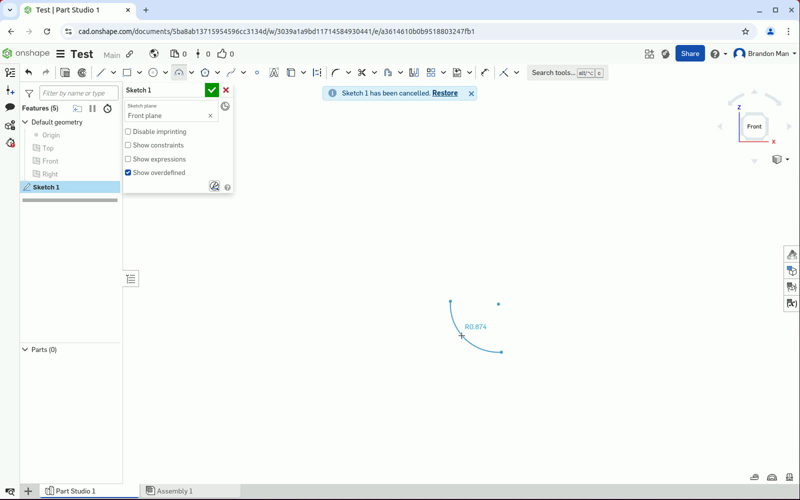
click(461, 335)
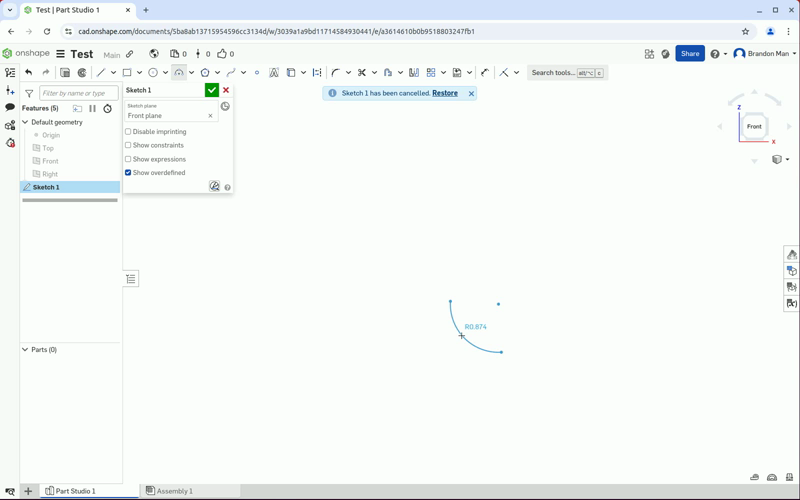
scroll(-6)
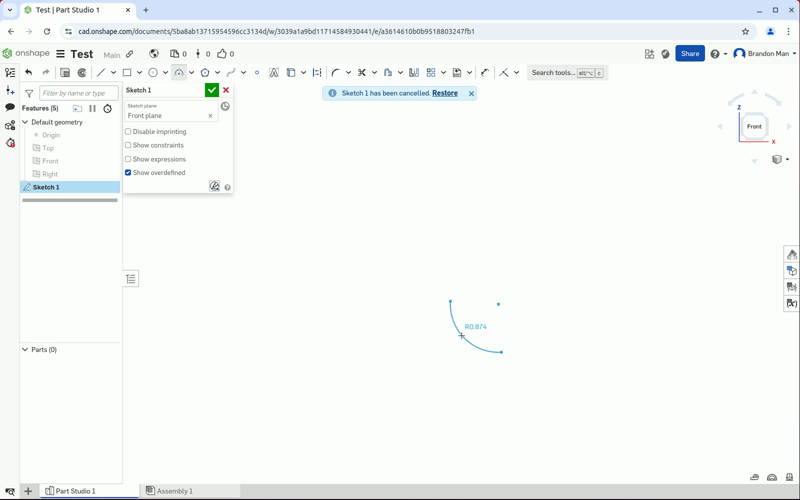
scroll(-6)
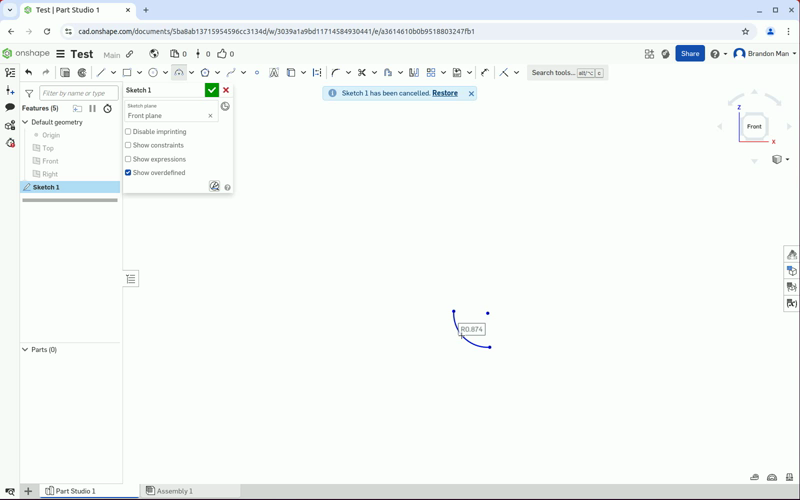
scroll(-6)
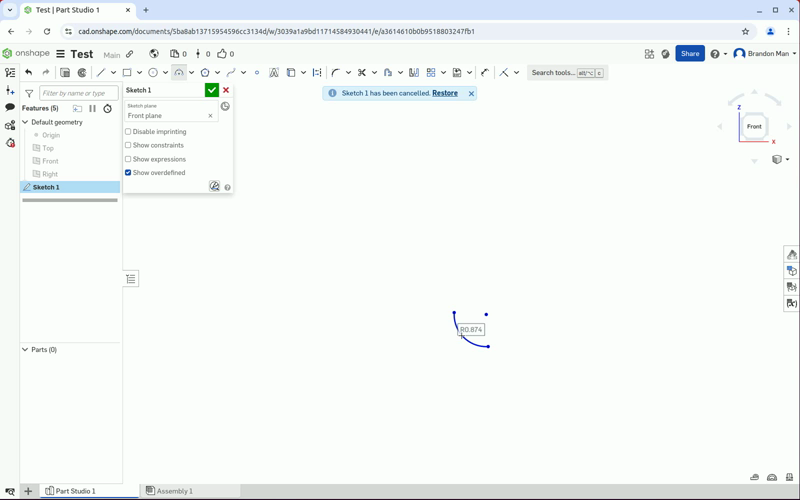
scroll(-6)
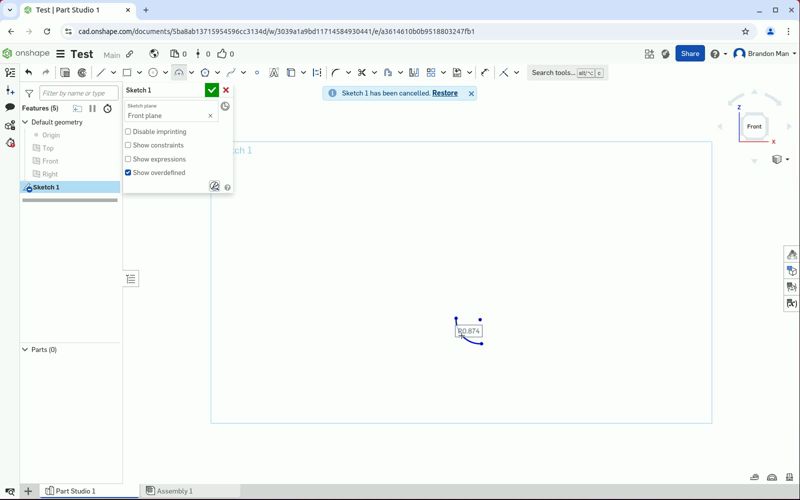
scroll(-6)
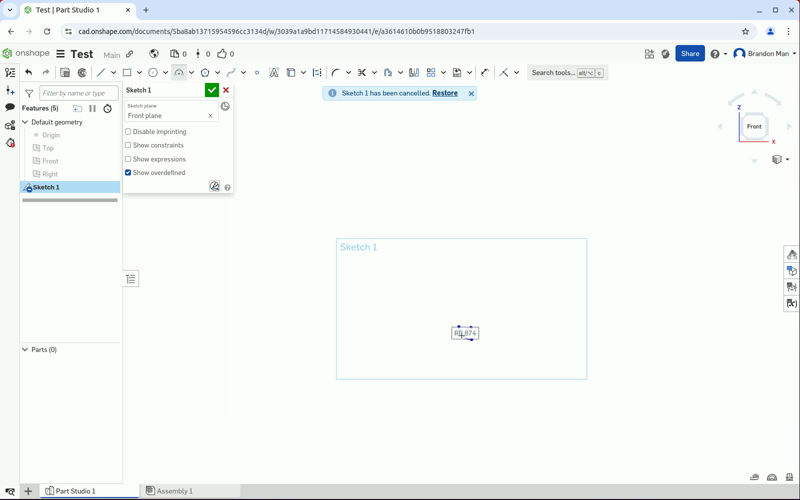
scroll(-6)
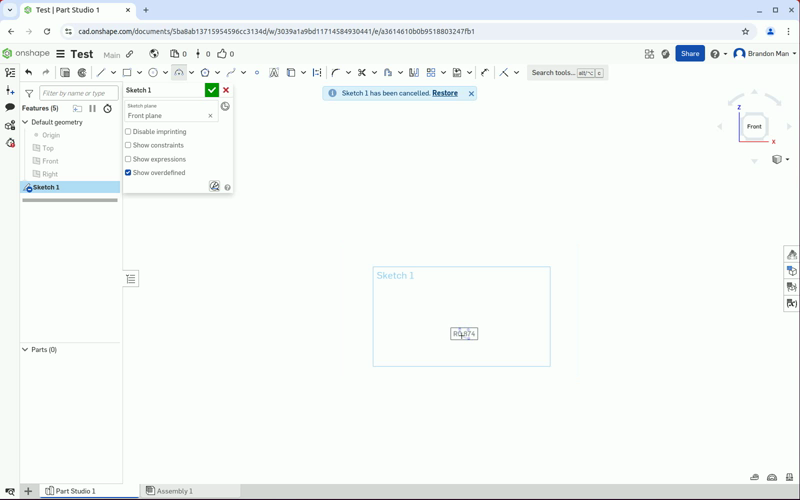
scroll(-6)
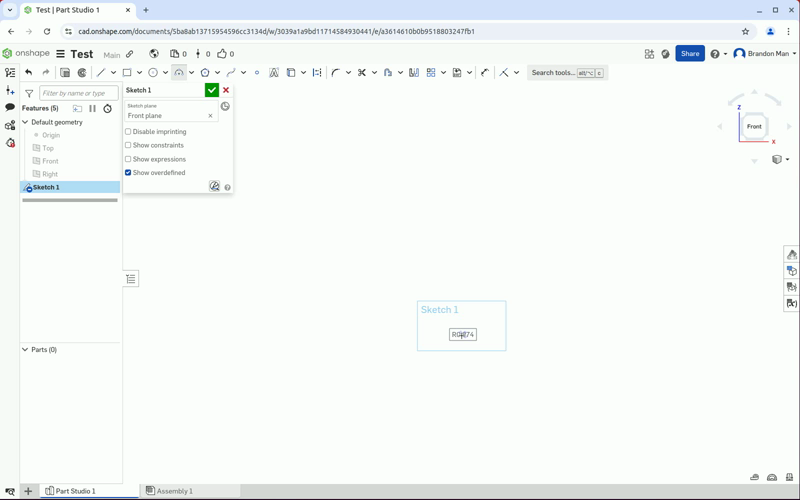
key_up(shift)
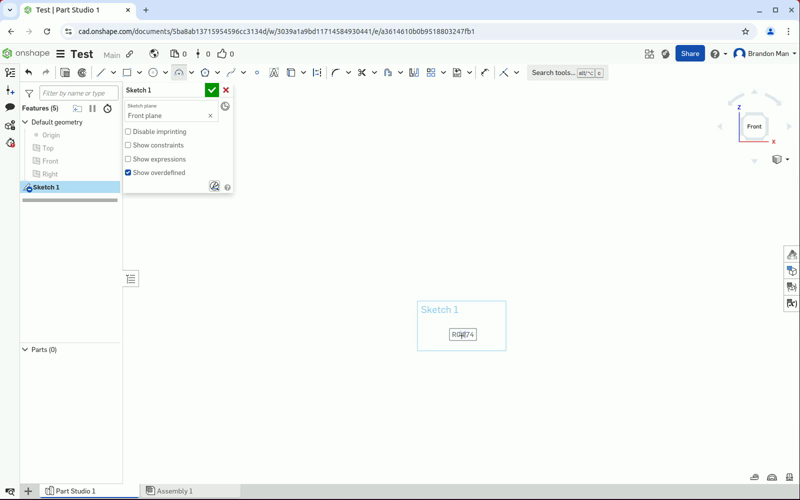
key(esc)
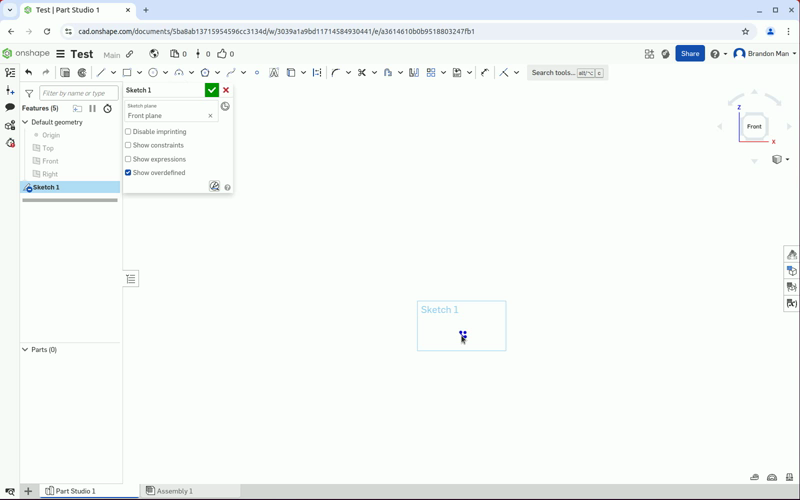
key(l)
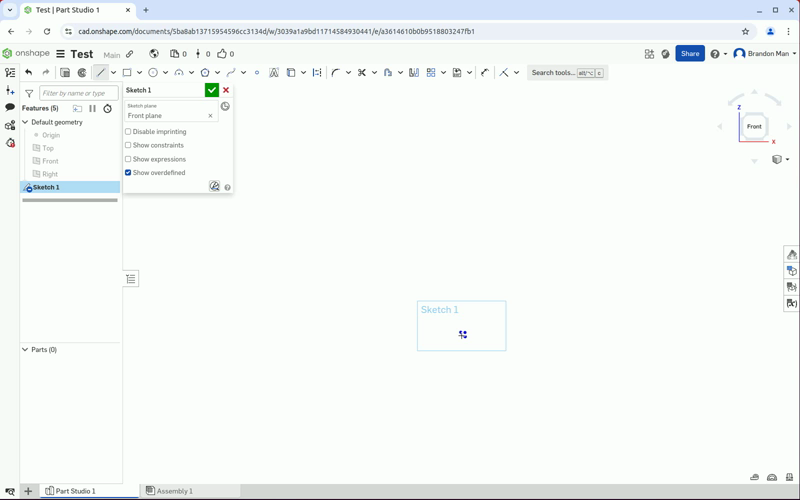
mouse_move(465, 336)
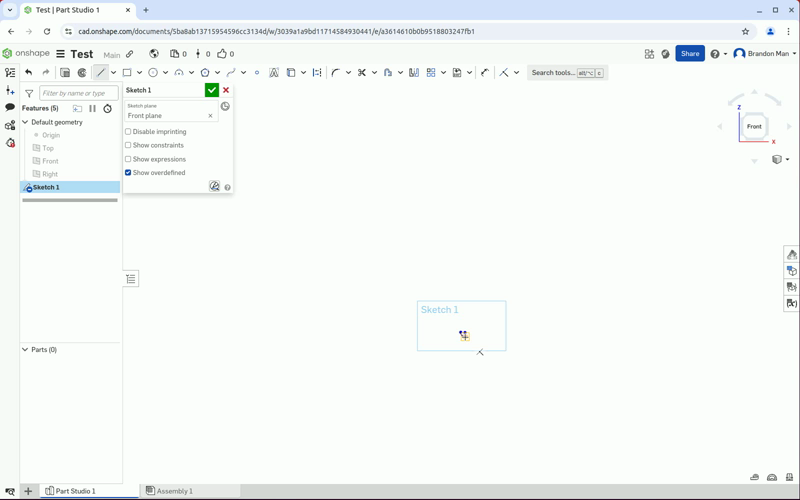
scroll(6)
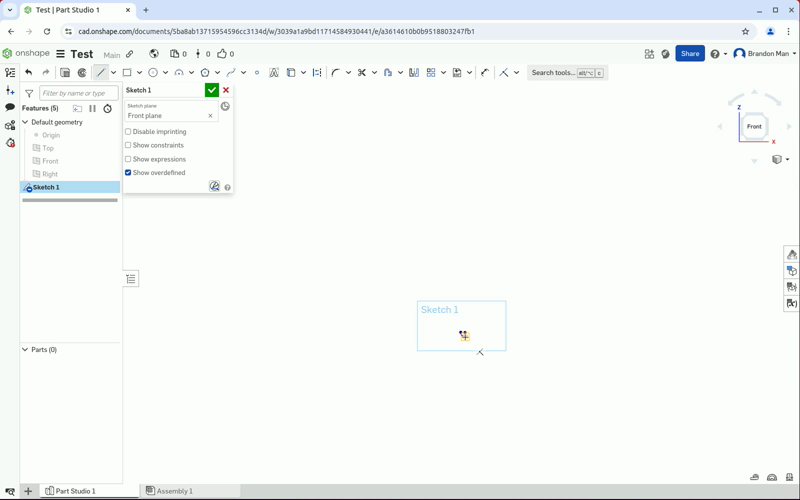
scroll(6)
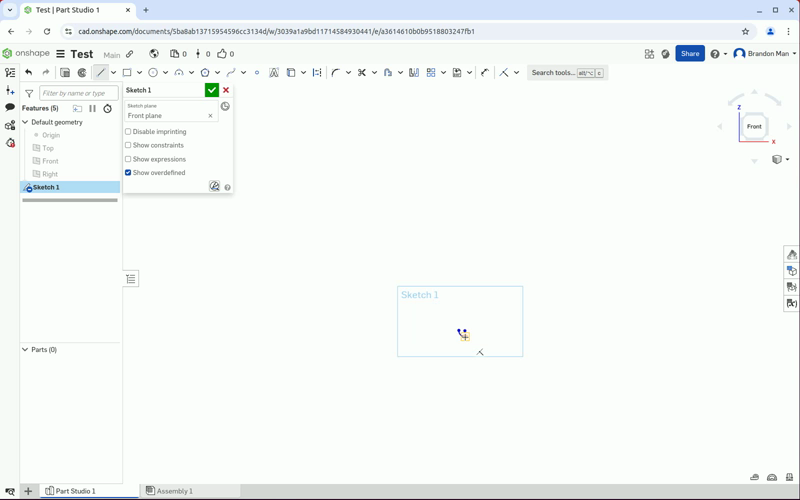
scroll(6)
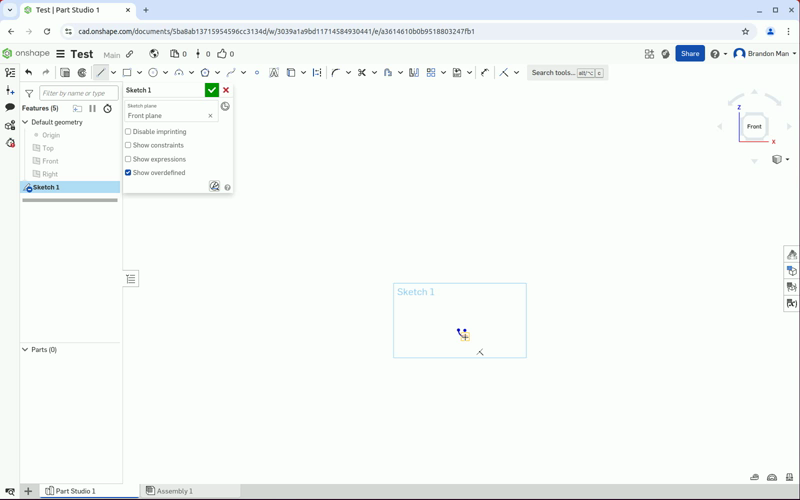
scroll(6)
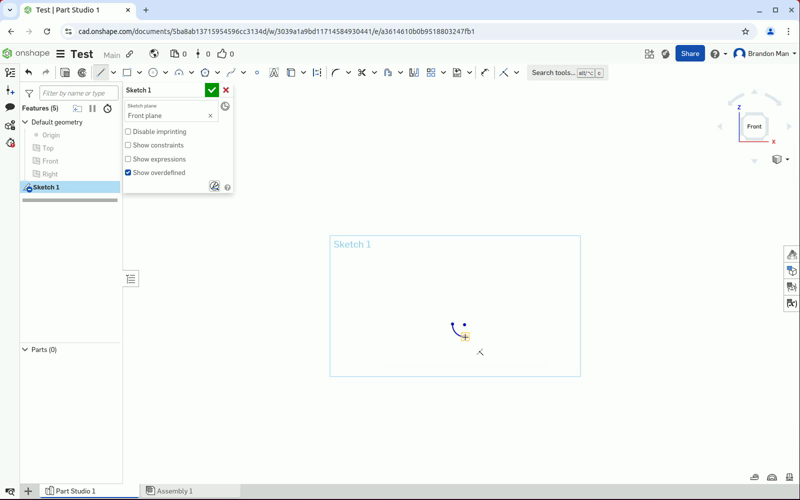
scroll(6)
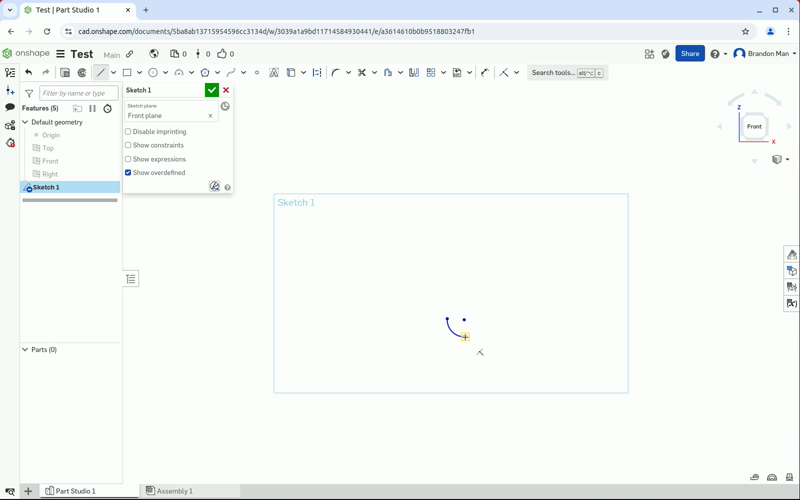
scroll(6)
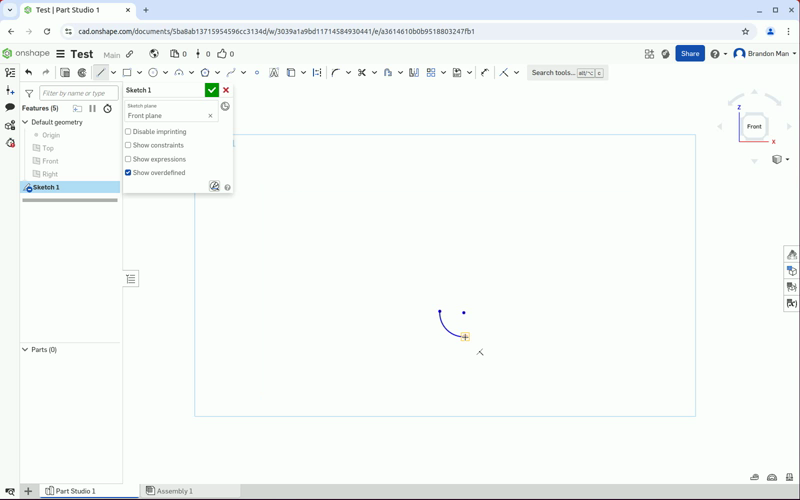
scroll(6)
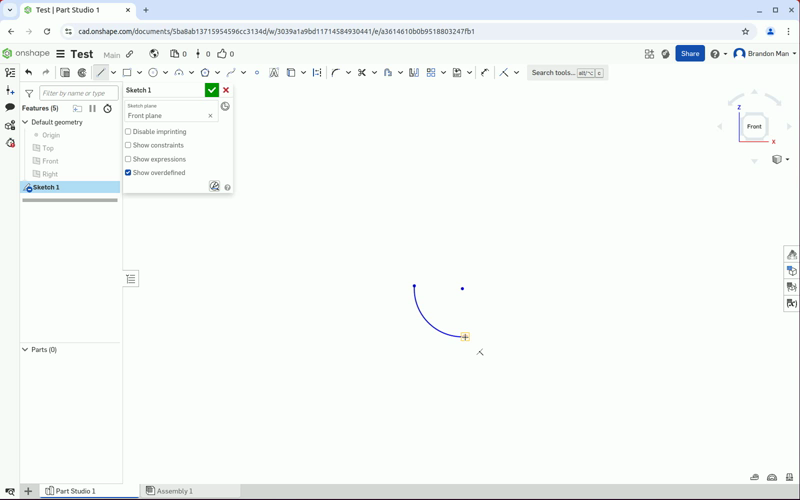
click(465, 336)
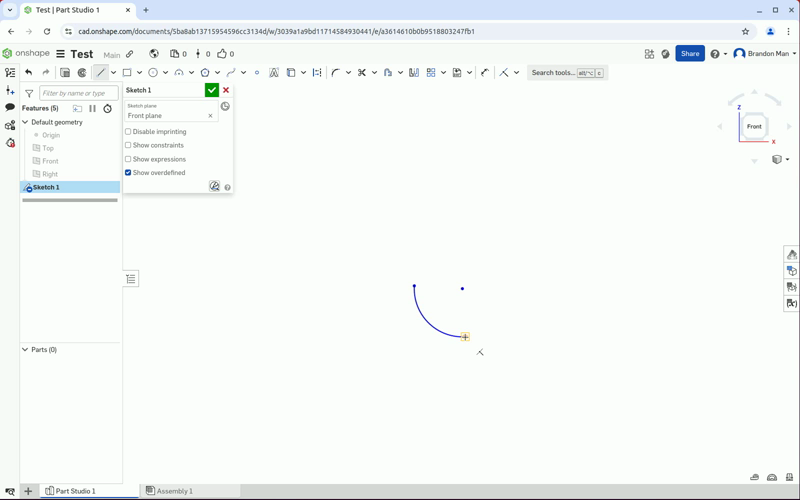
scroll(-6)
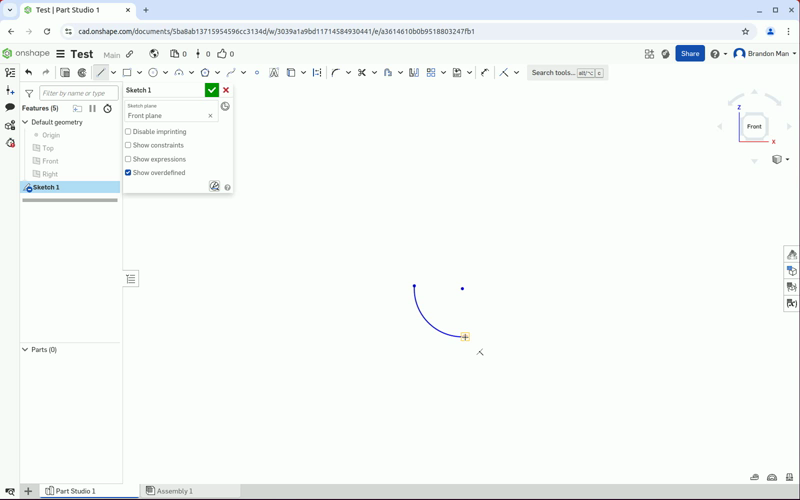
scroll(-6)
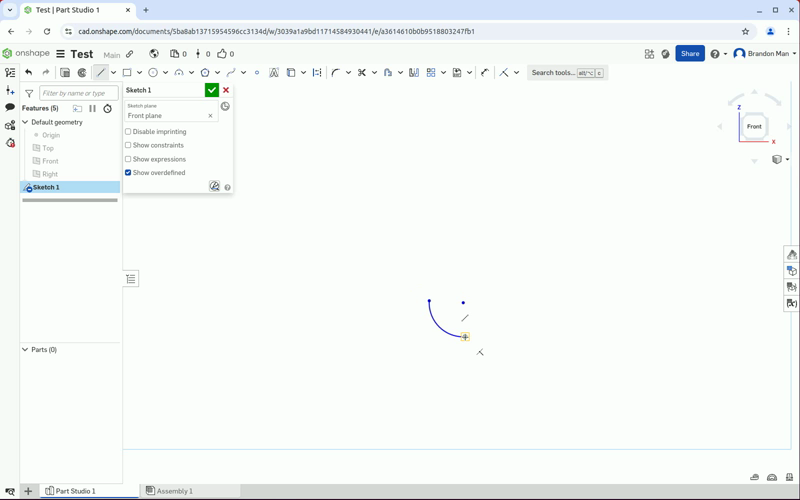
scroll(-6)
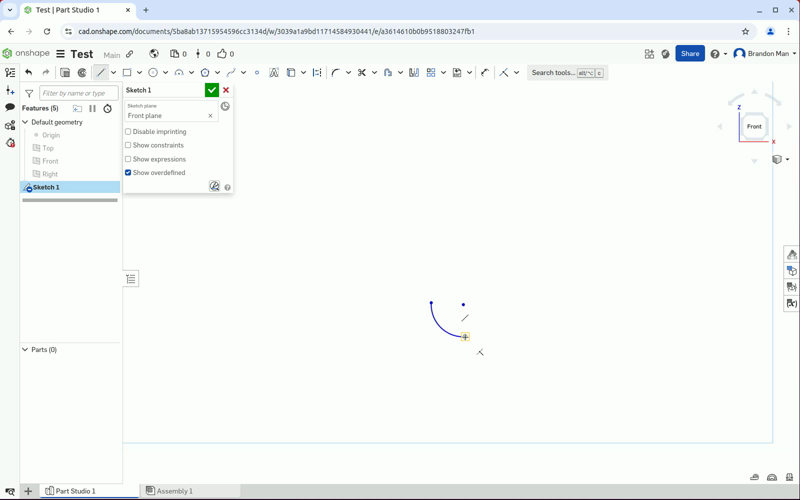
scroll(-6)
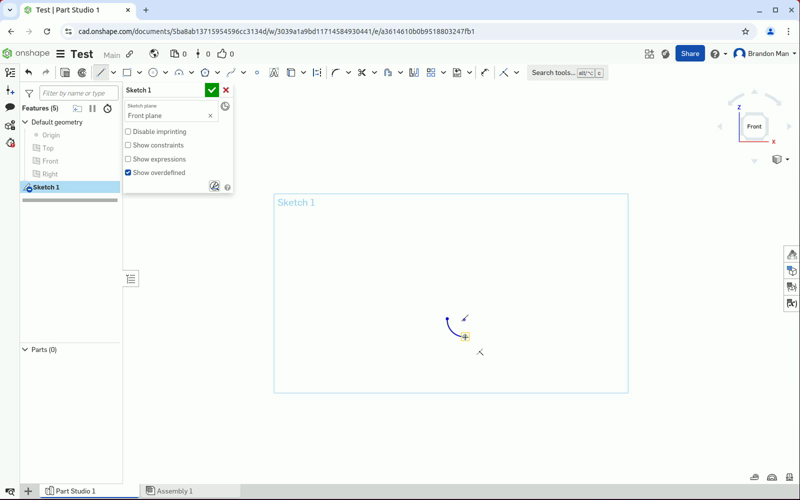
scroll(-6)
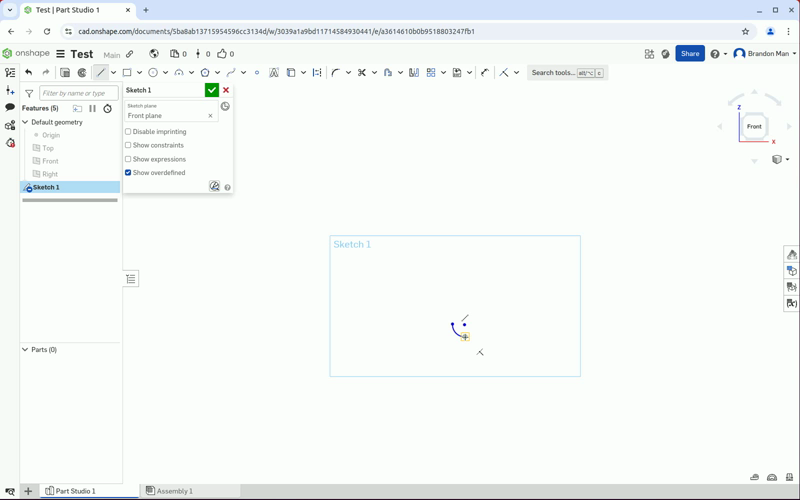
scroll(-6)
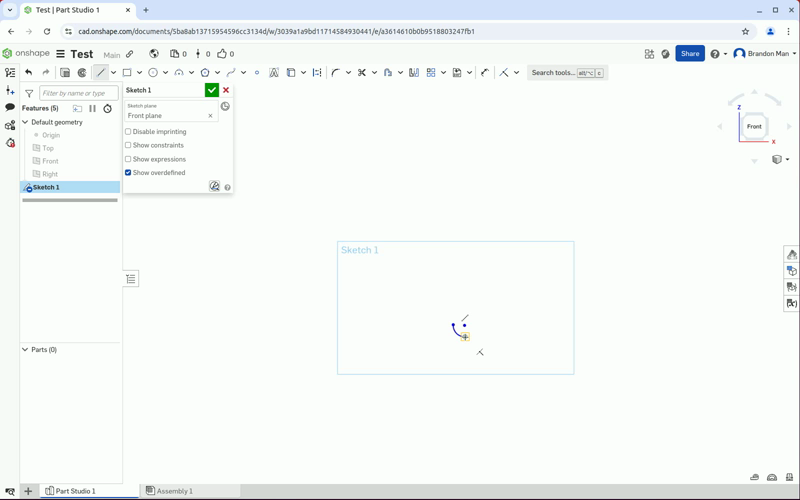
scroll(-6)
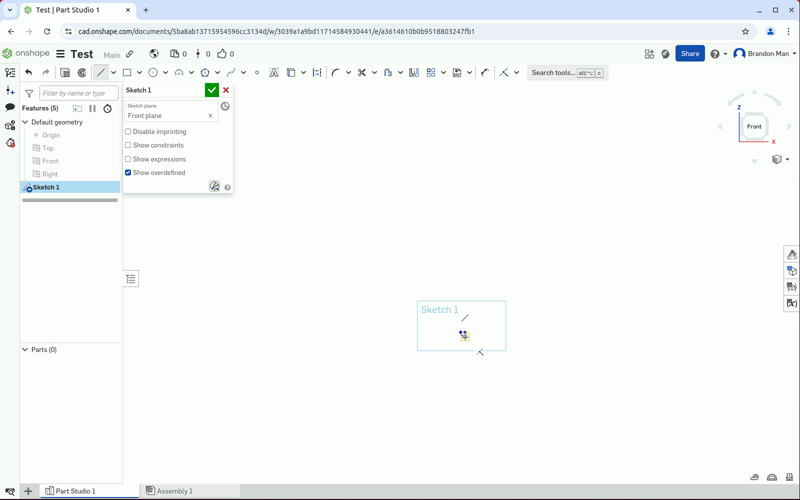
key_down(shift)
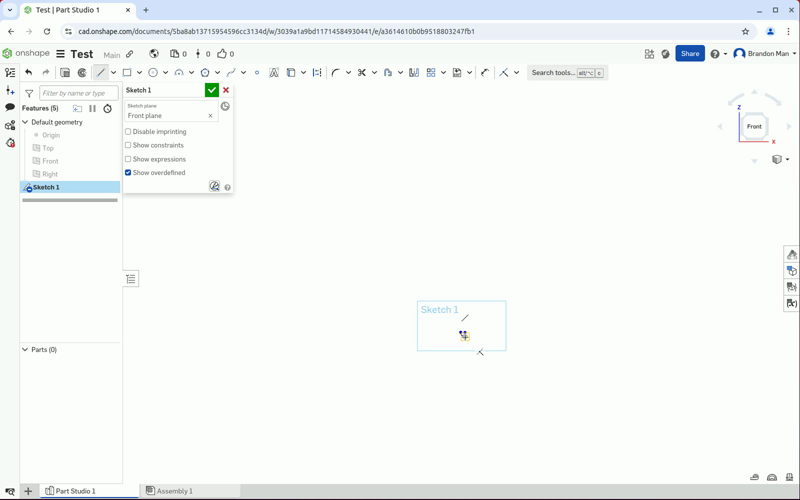
mouse_move(542, 336)
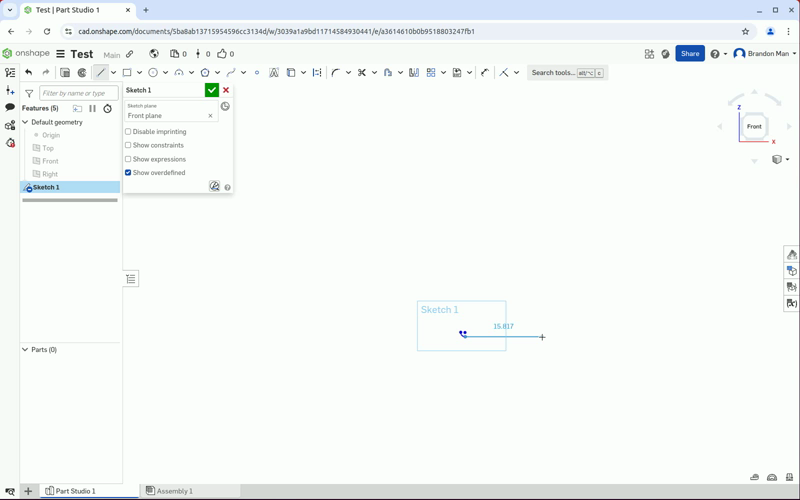
click(542, 336)
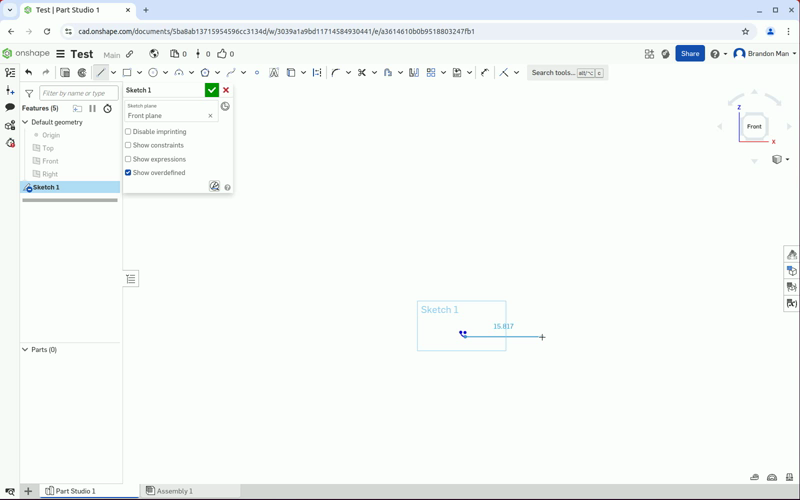
key_up(shift)
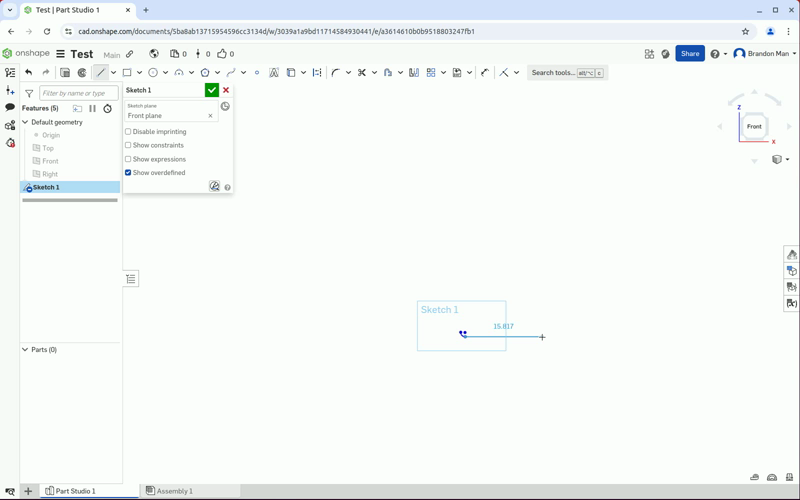
key(esc)
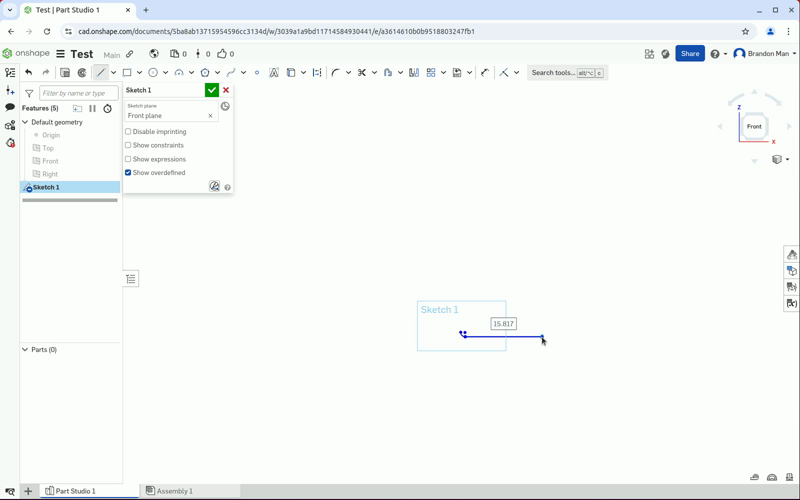
key(a)
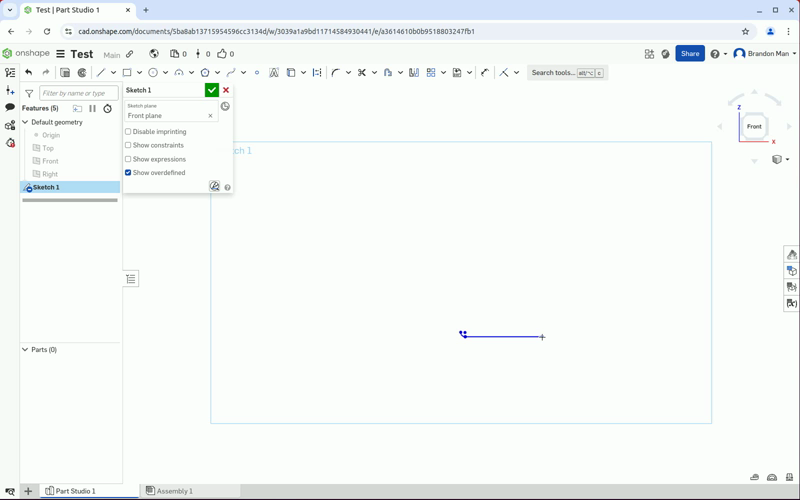
mouse_move(542, 336)
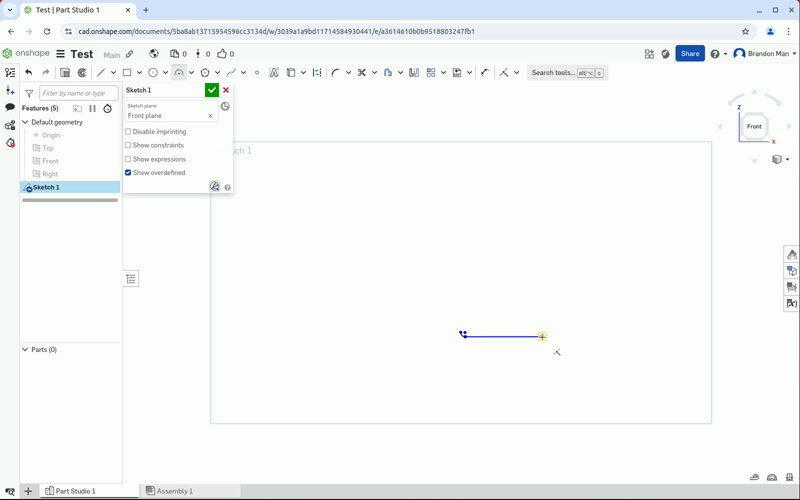
click(542, 336)
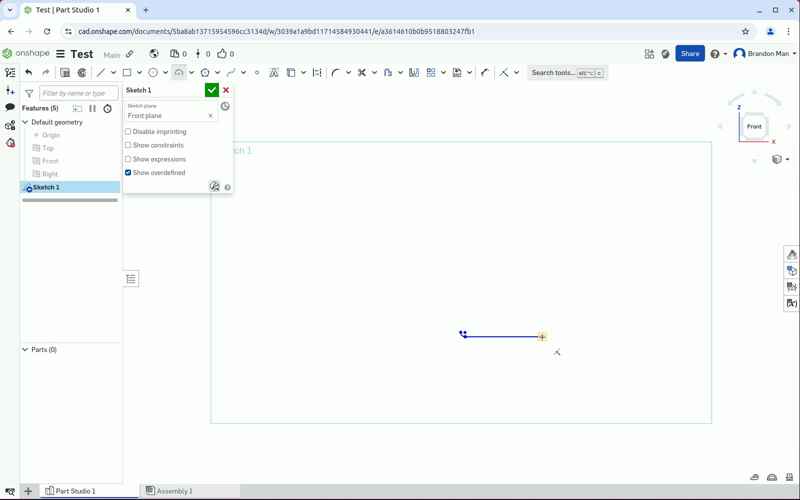
key_down(shift)
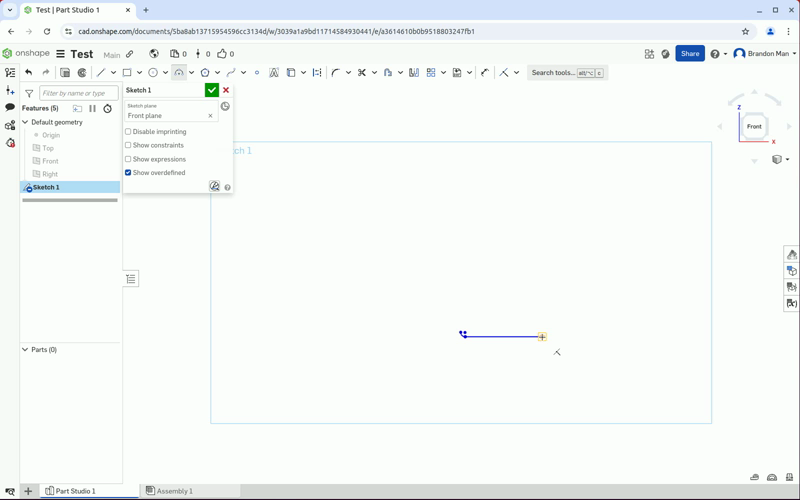
mouse_move(546, 332)
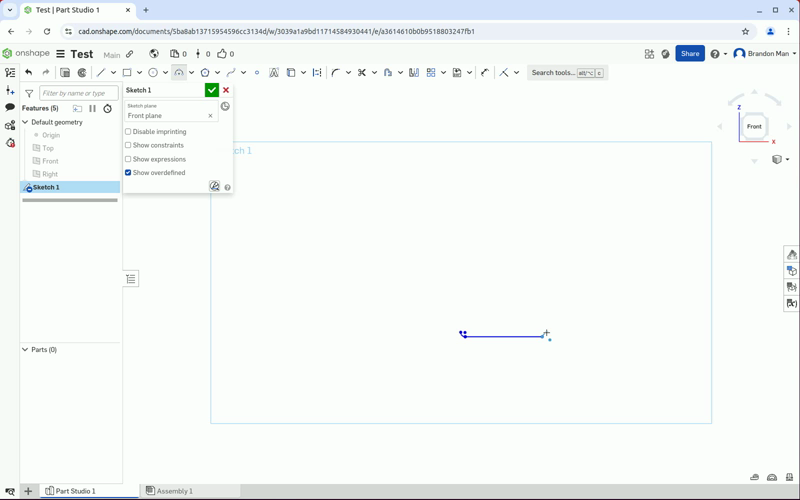
scroll(6)
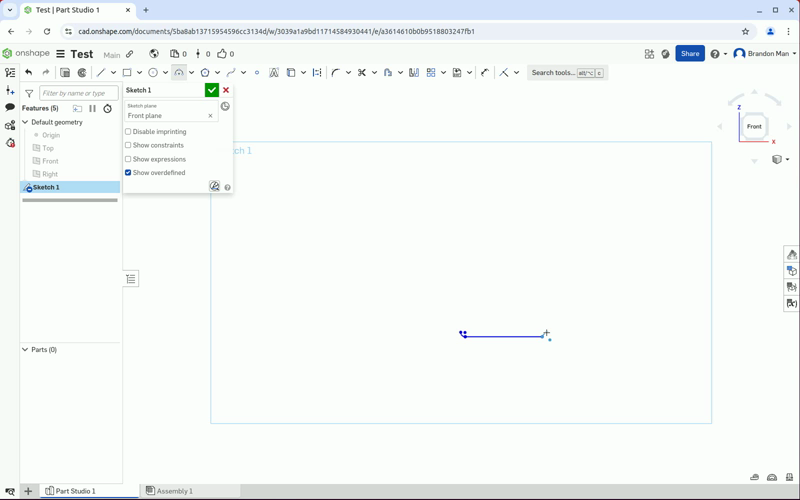
scroll(6)
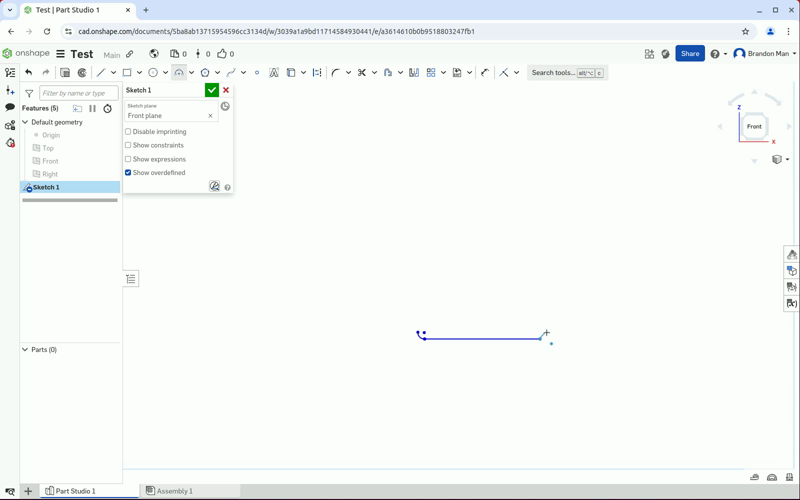
scroll(6)
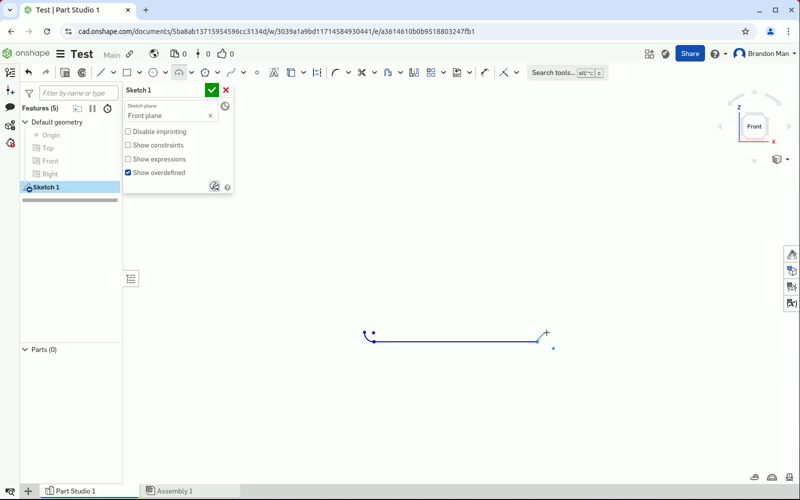
scroll(6)
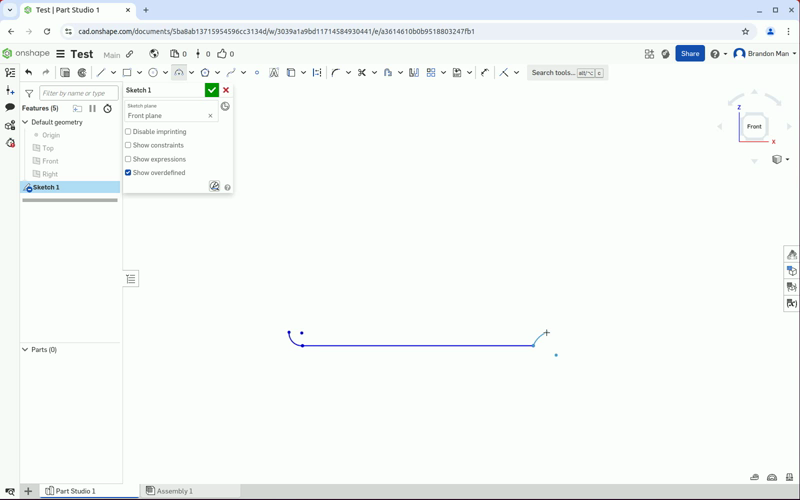
scroll(6)
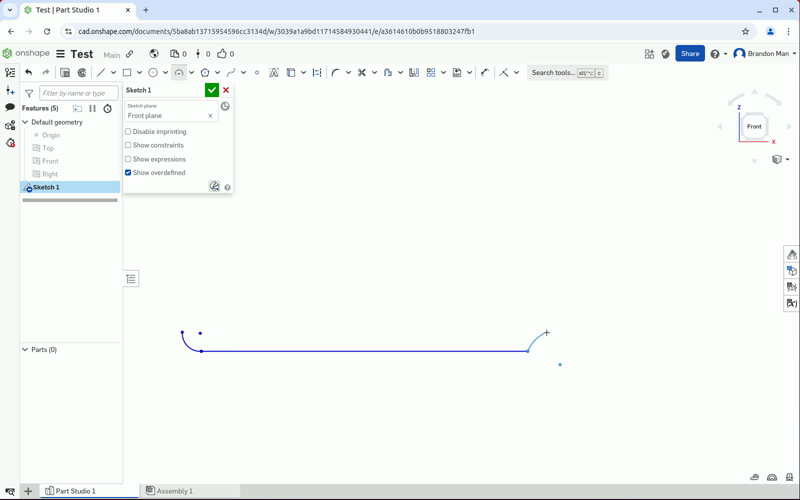
scroll(6)
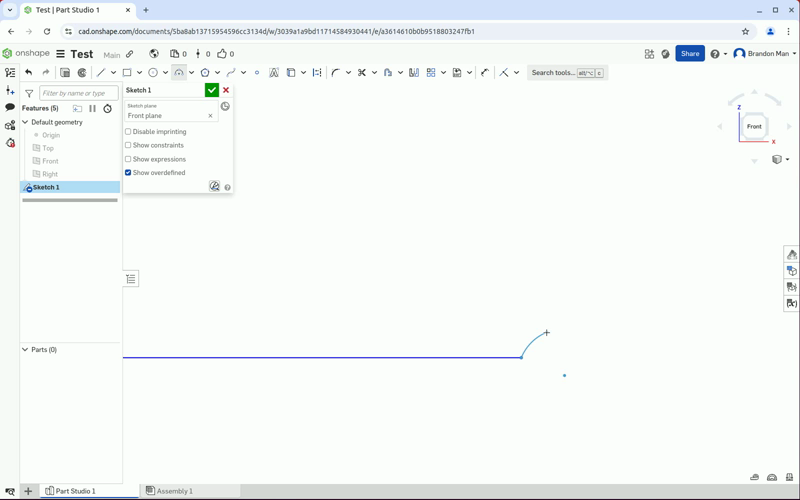
scroll(6)
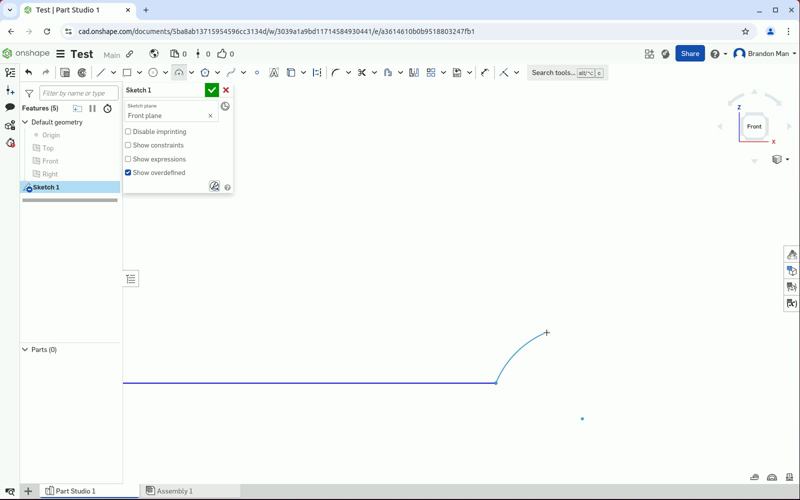
click(546, 332)
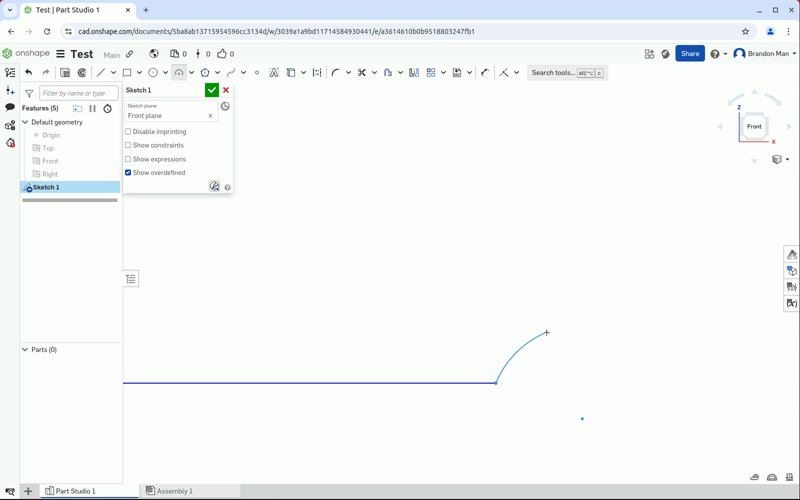
scroll(-6)
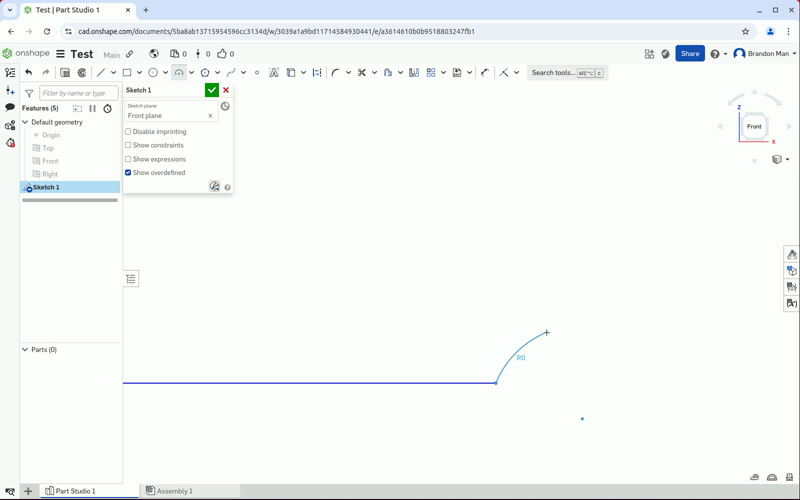
scroll(-6)
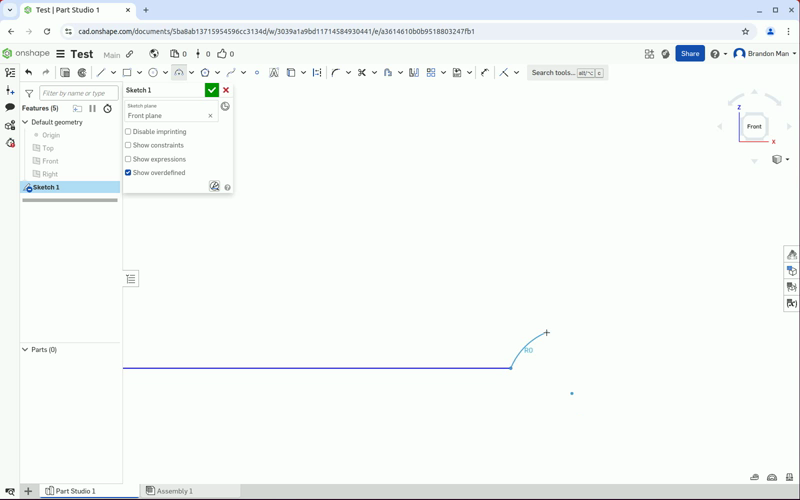
scroll(-6)
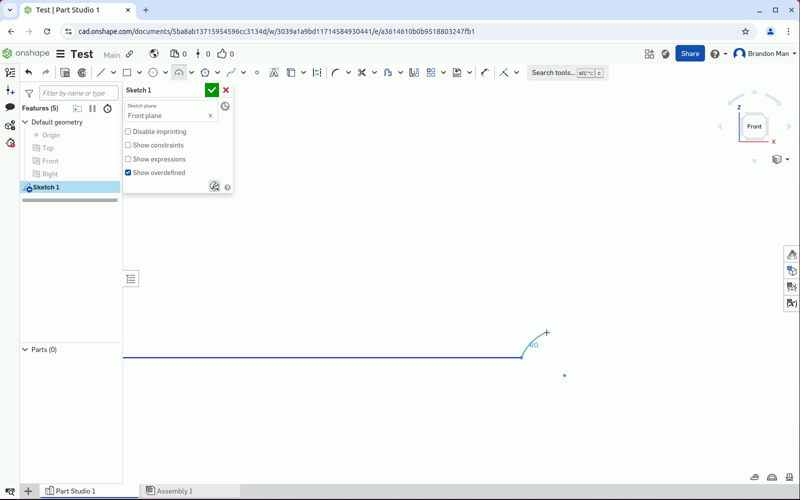
scroll(-6)
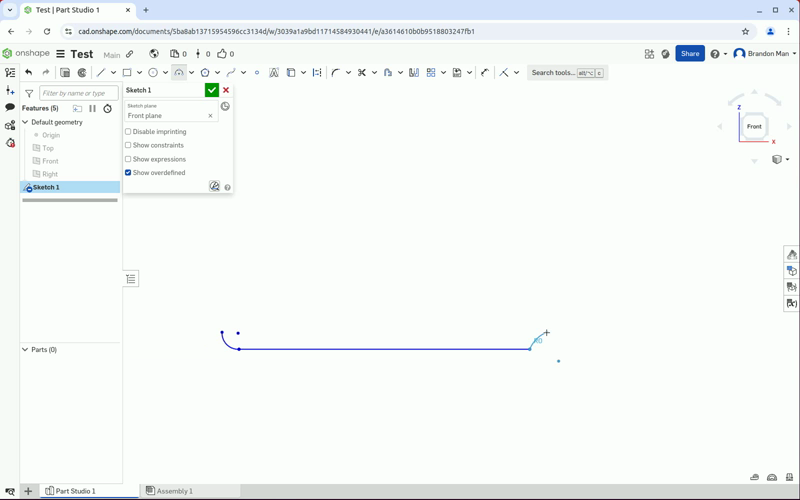
scroll(-6)
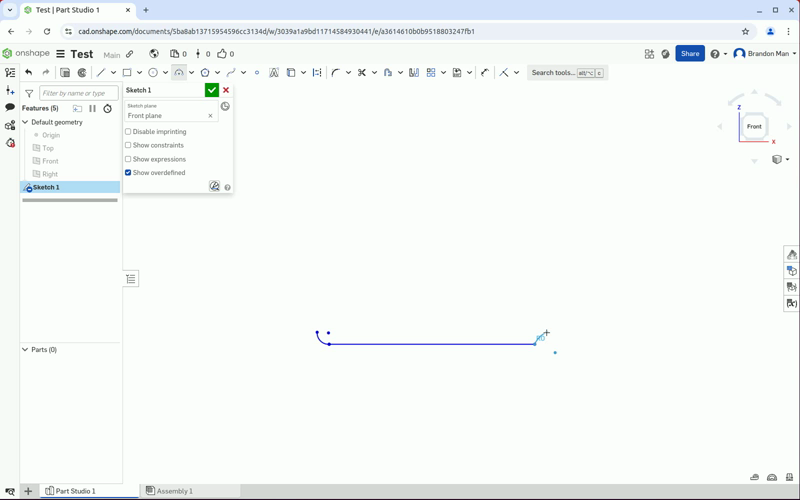
scroll(-6)
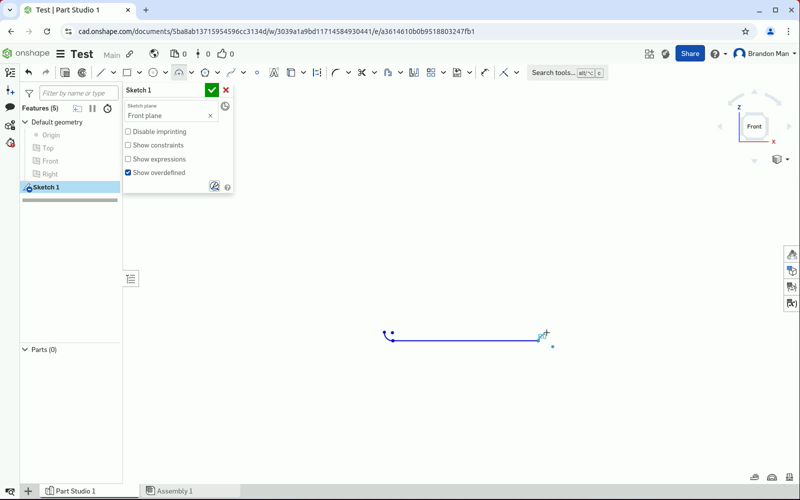
scroll(-6)
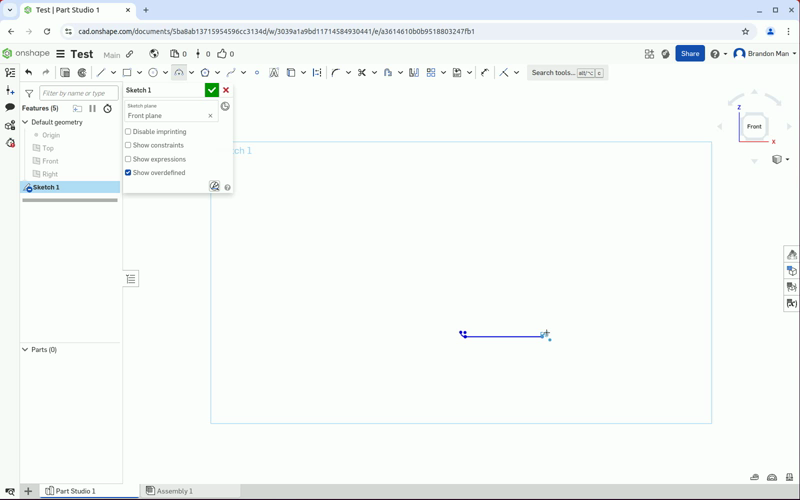
mouse_move(545, 335)
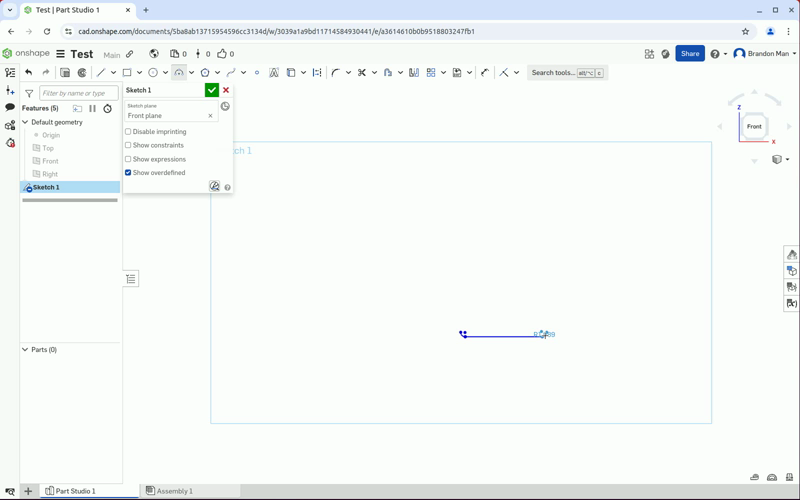
scroll(6)
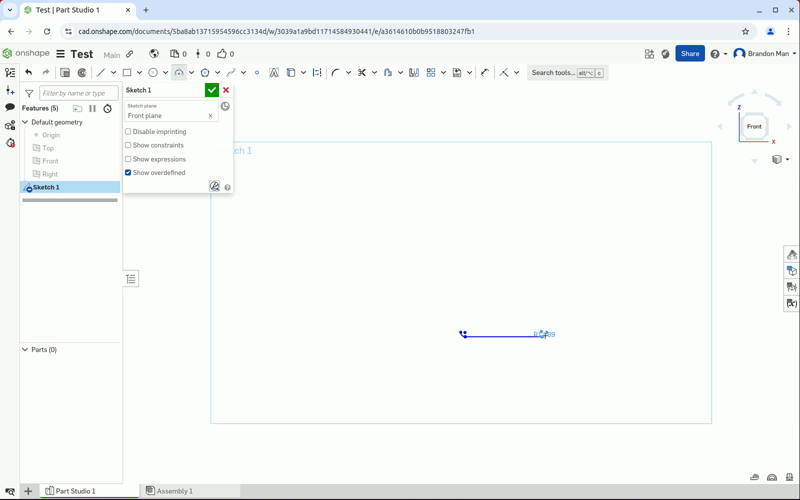
scroll(6)
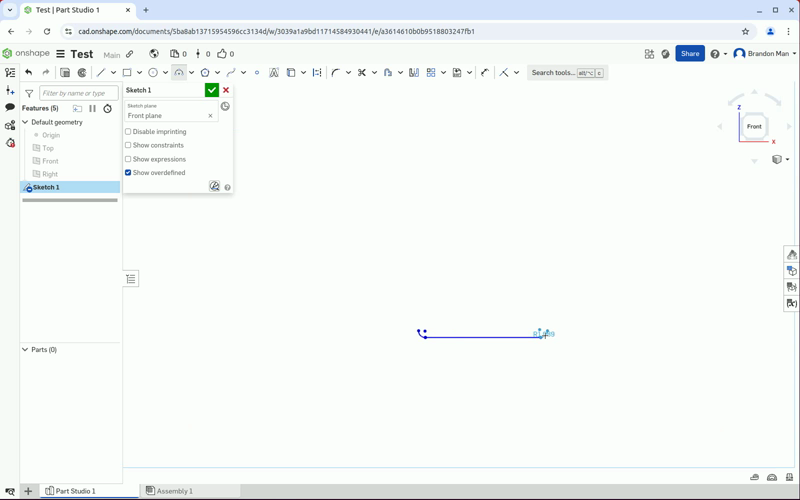
scroll(6)
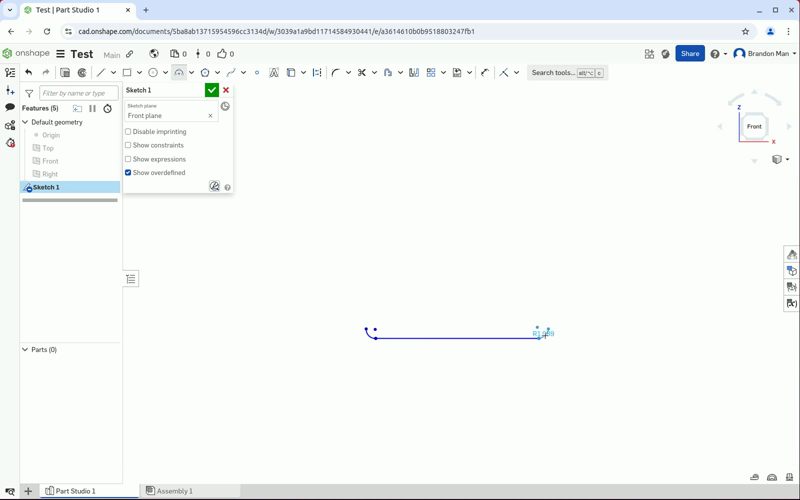
scroll(6)
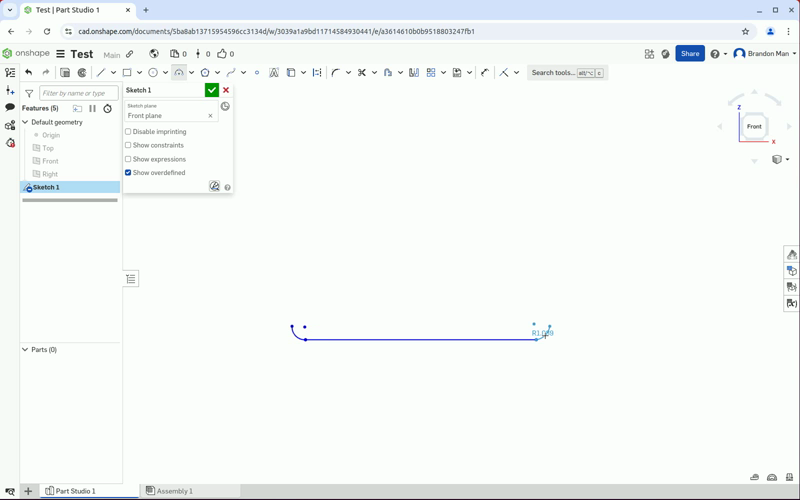
scroll(6)
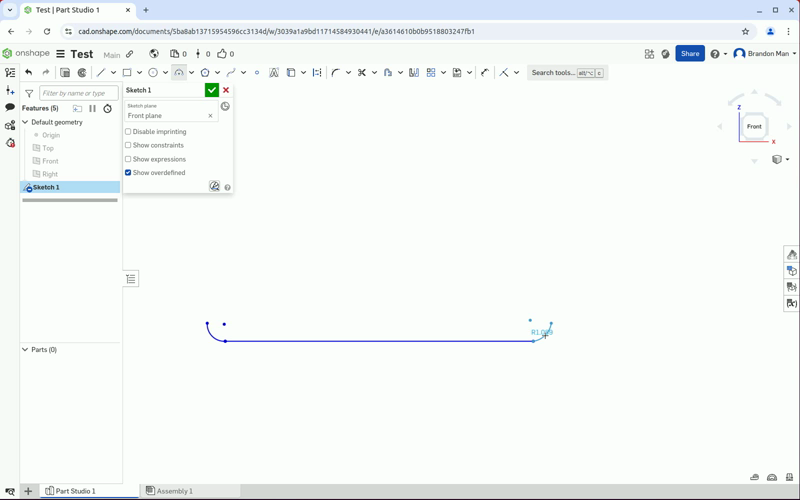
scroll(6)
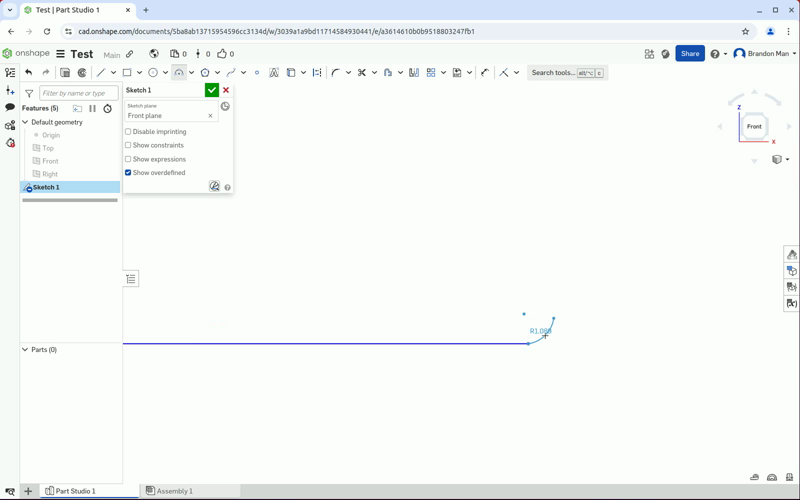
scroll(6)
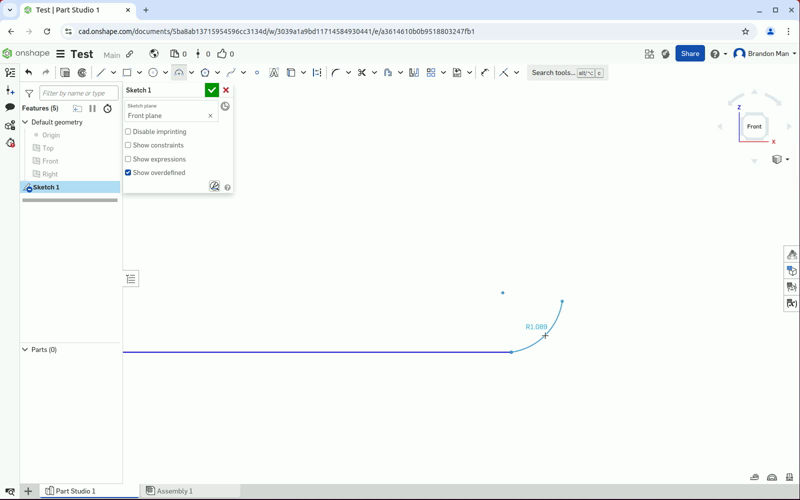
click(545, 335)
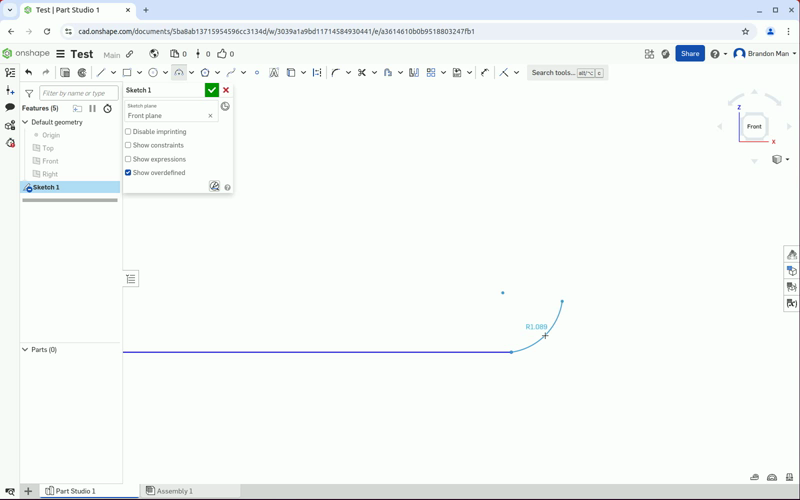
scroll(-6)
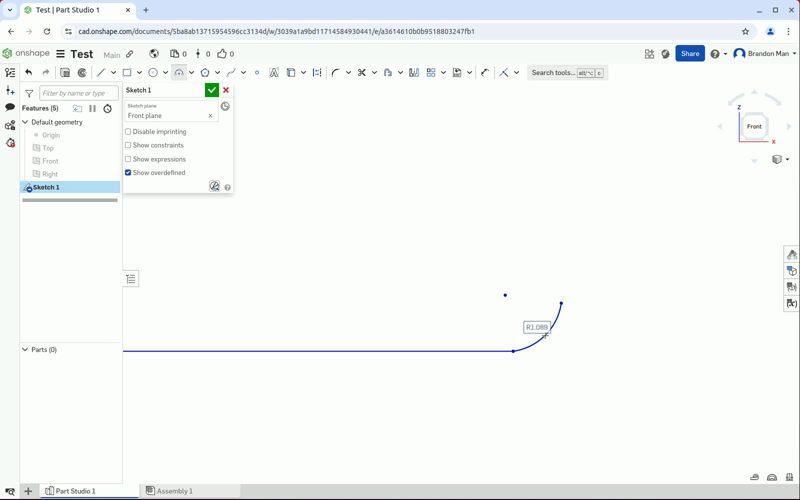
scroll(-6)
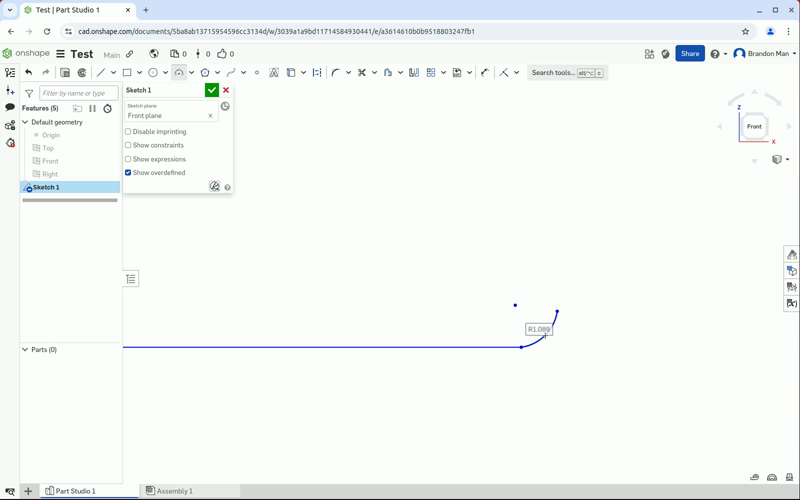
scroll(-6)
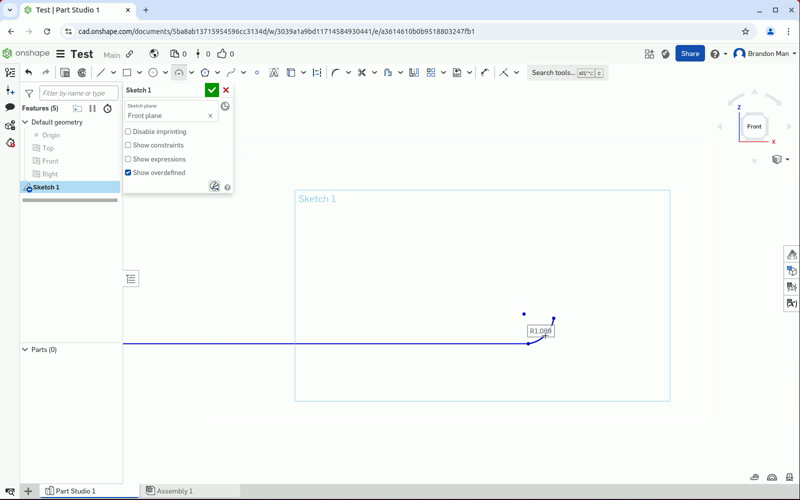
scroll(-6)
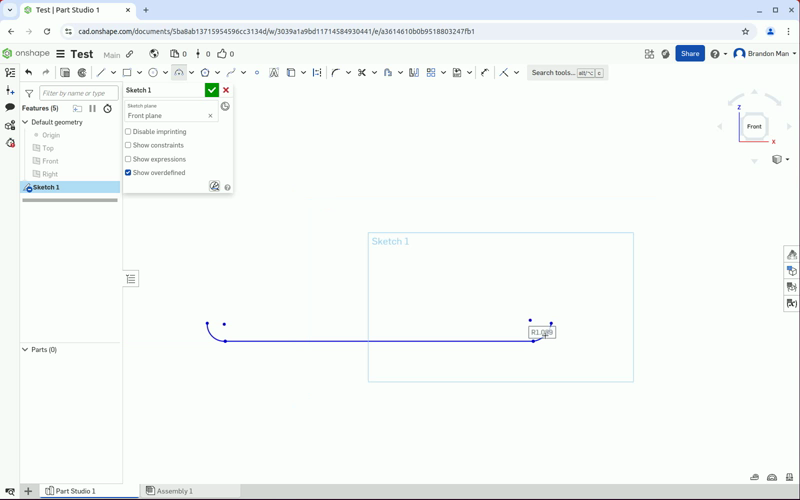
scroll(-6)
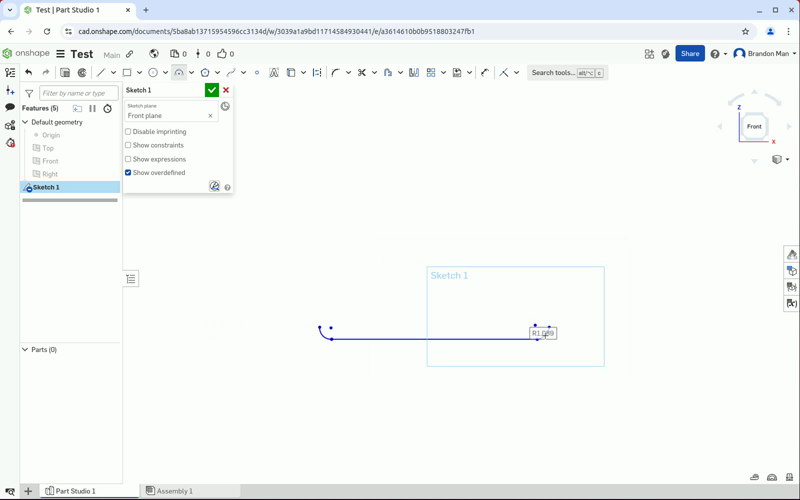
scroll(-6)
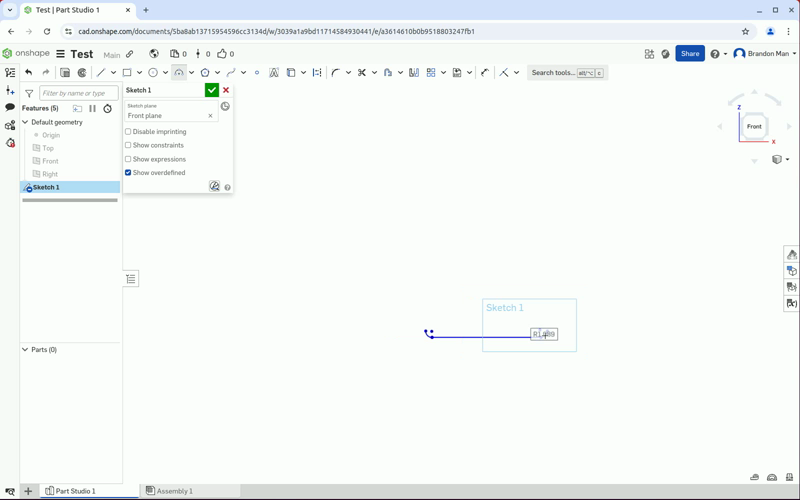
scroll(-6)
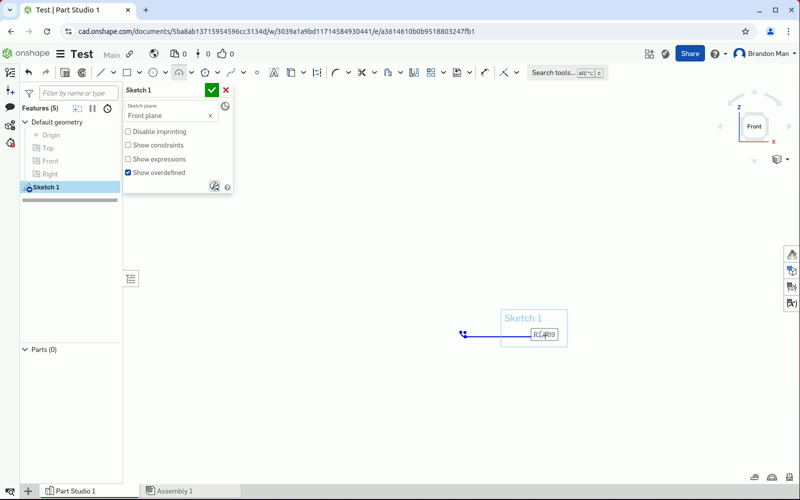
key_up(shift)
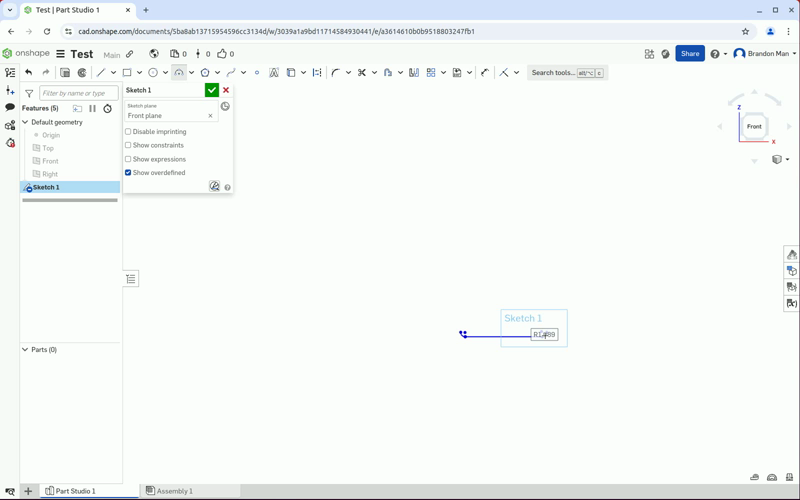
key(esc)
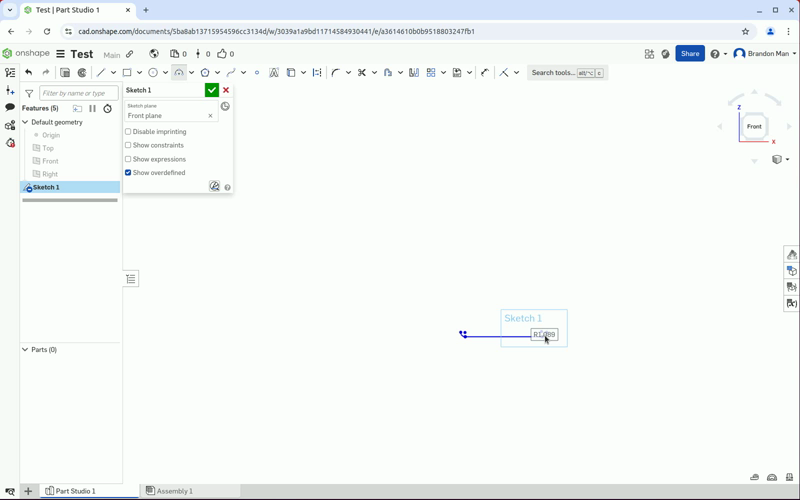
key(l)
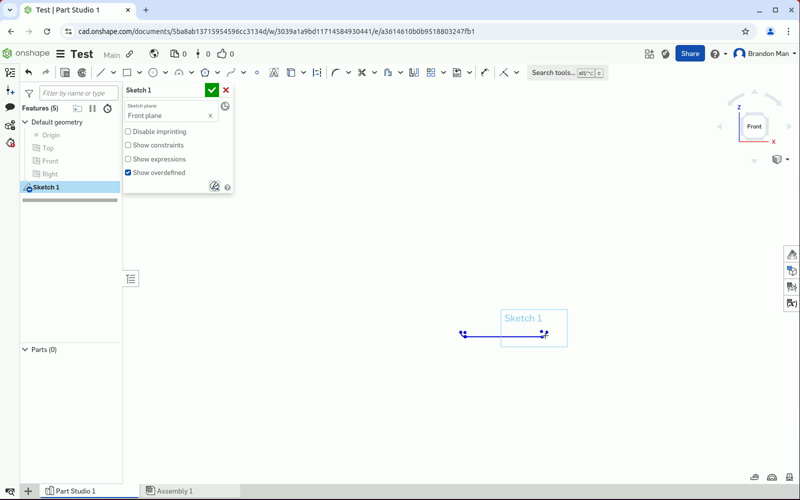
mouse_move(546, 332)
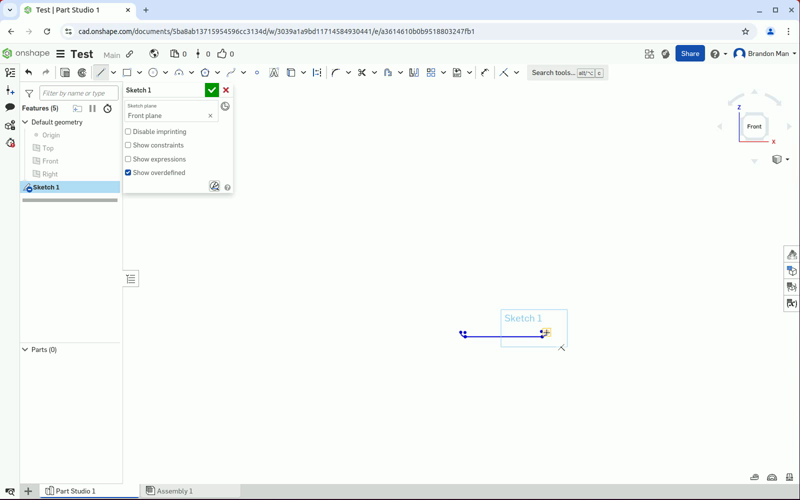
scroll(6)
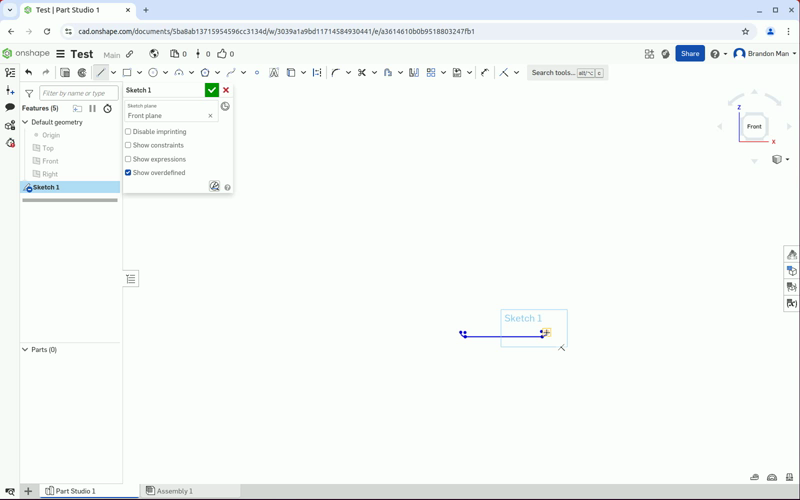
scroll(6)
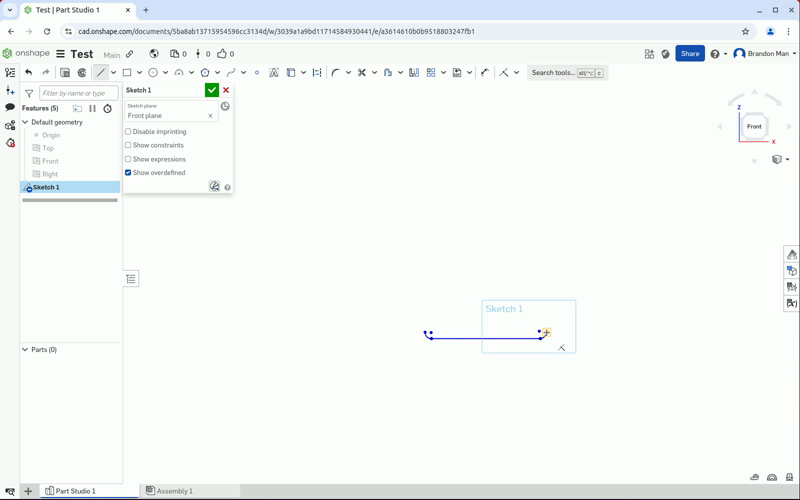
scroll(6)
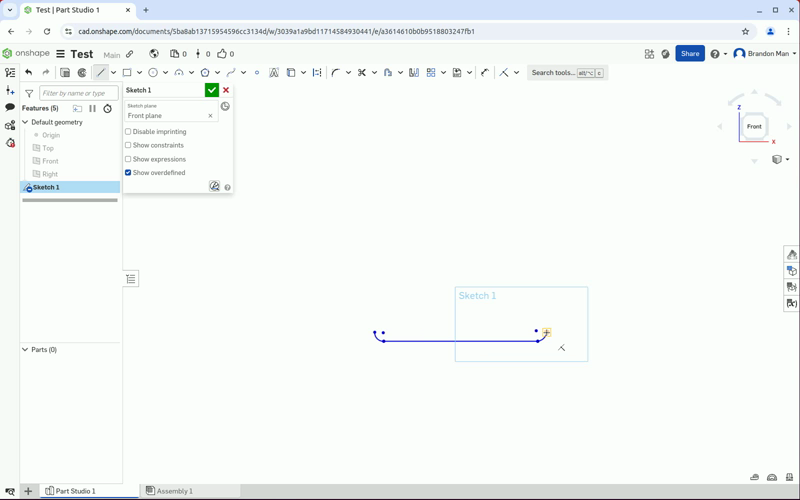
scroll(6)
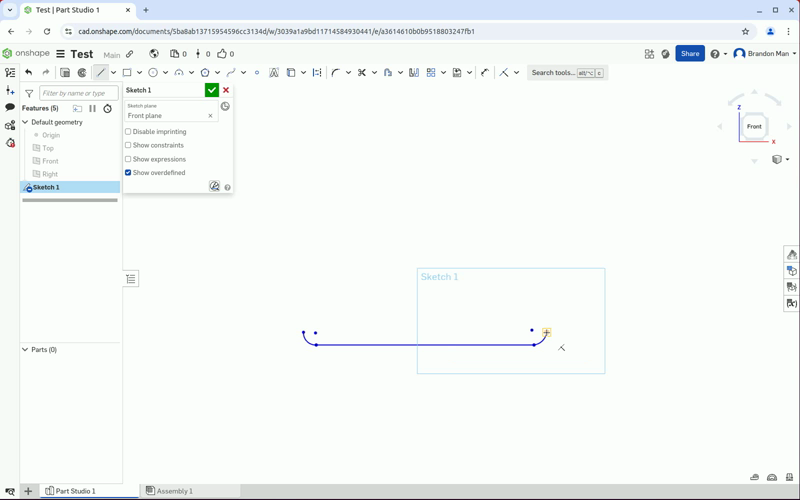
scroll(6)
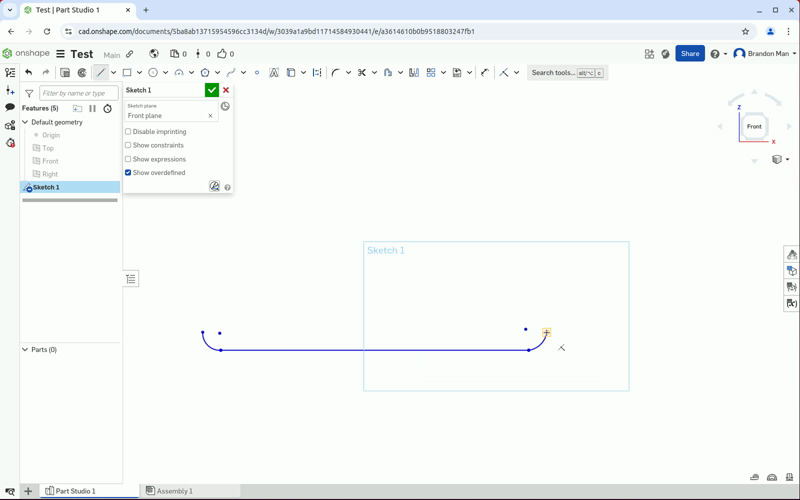
scroll(6)
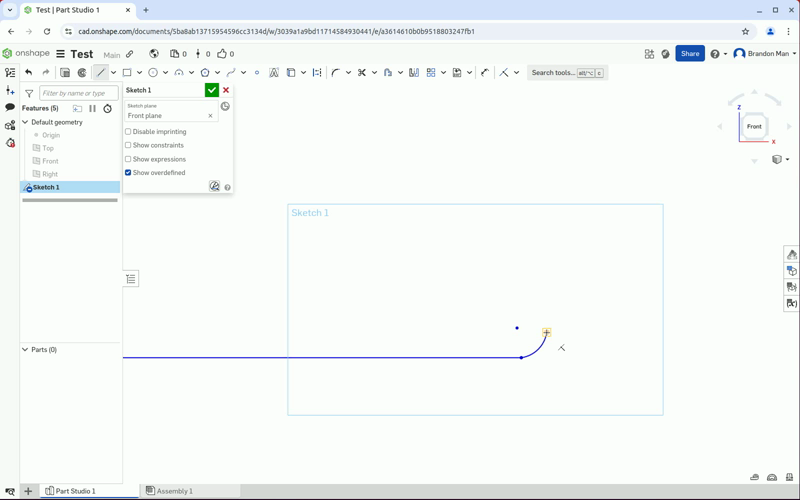
scroll(6)
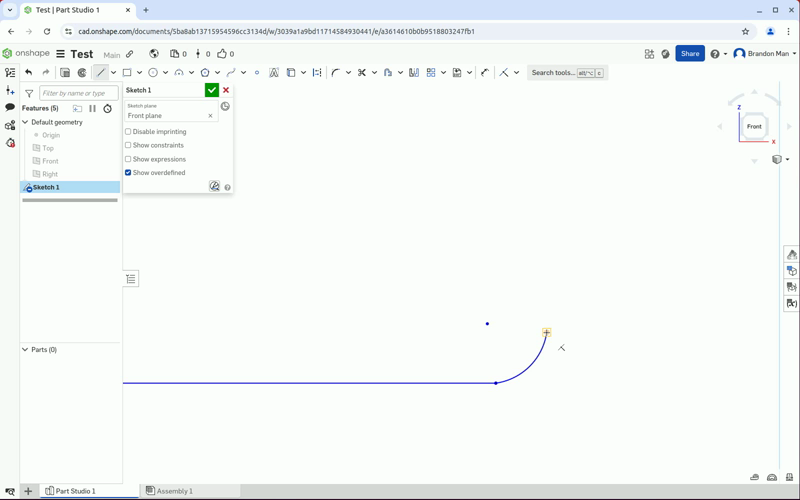
click(546, 332)
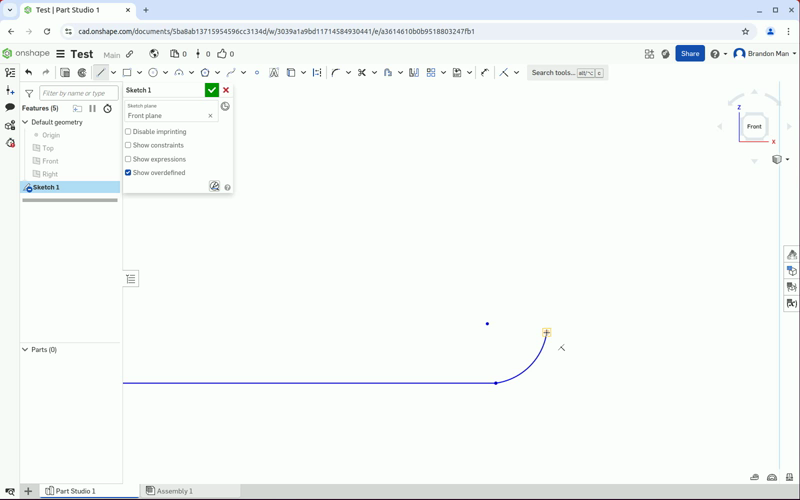
scroll(-6)
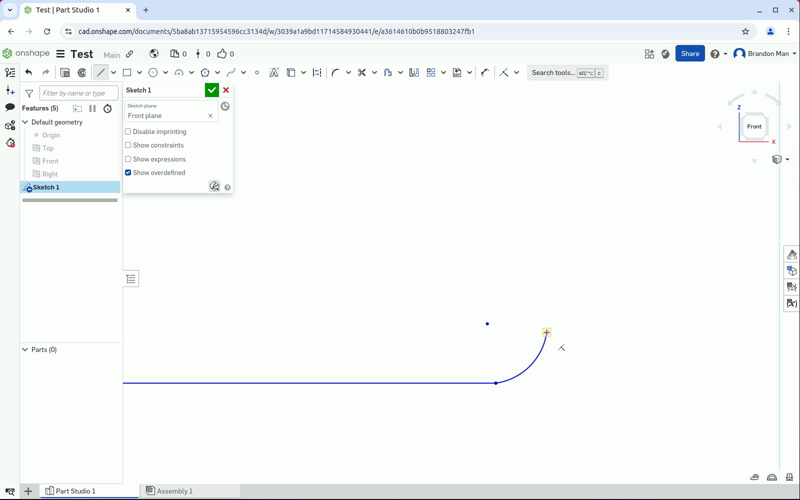
scroll(-6)
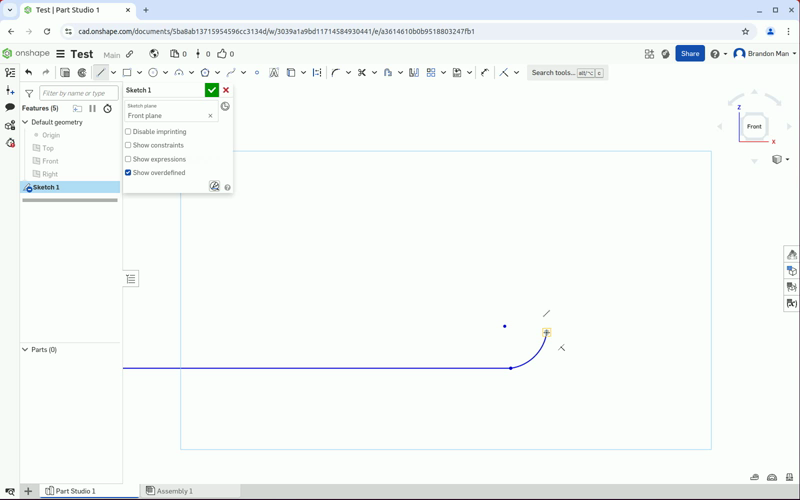
scroll(-6)
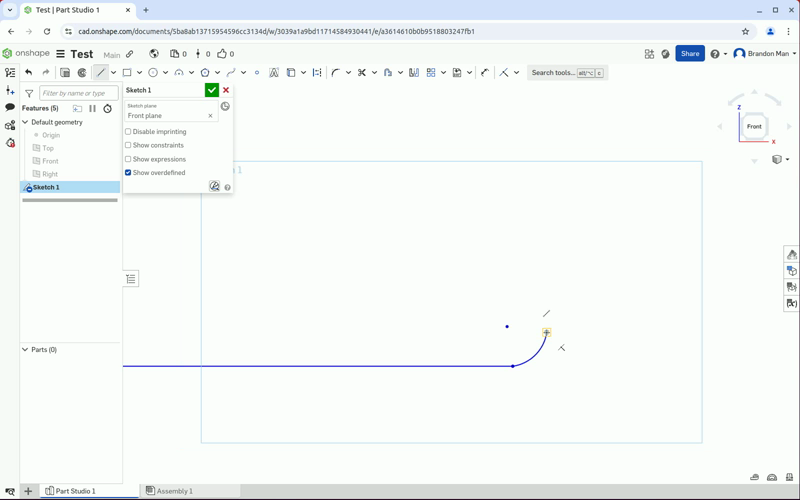
scroll(-6)
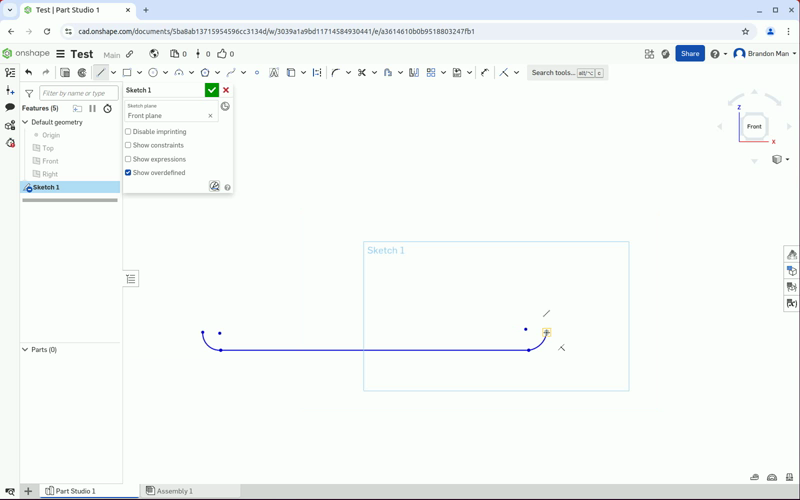
scroll(-6)
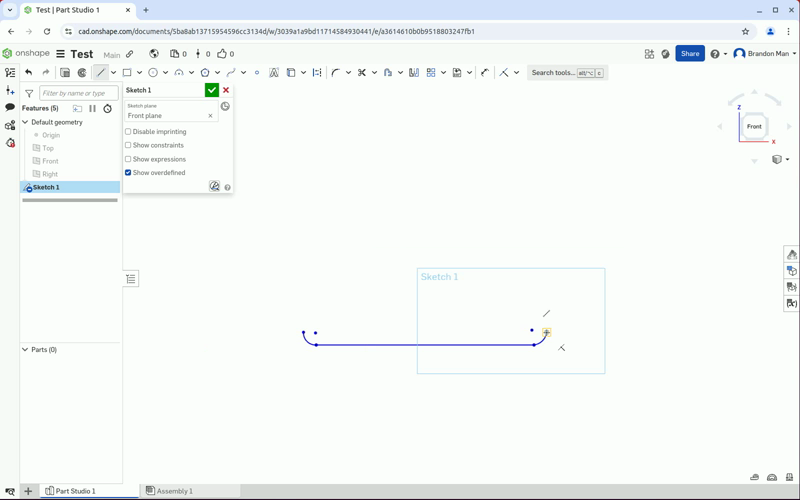
scroll(-6)
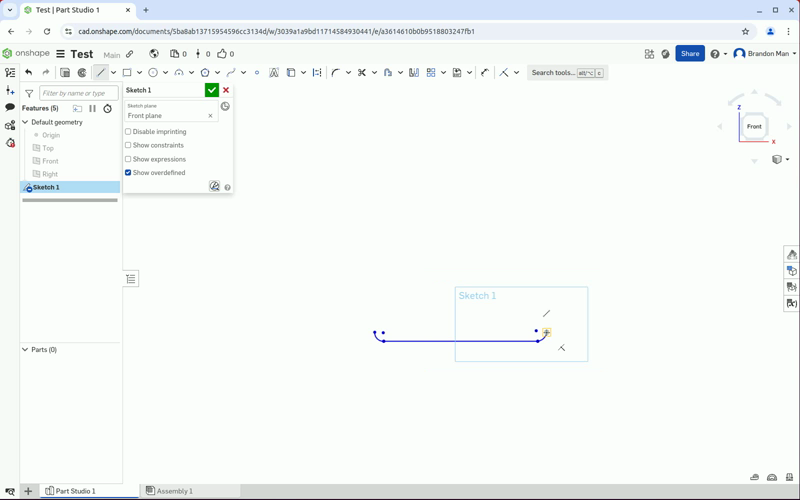
scroll(-6)
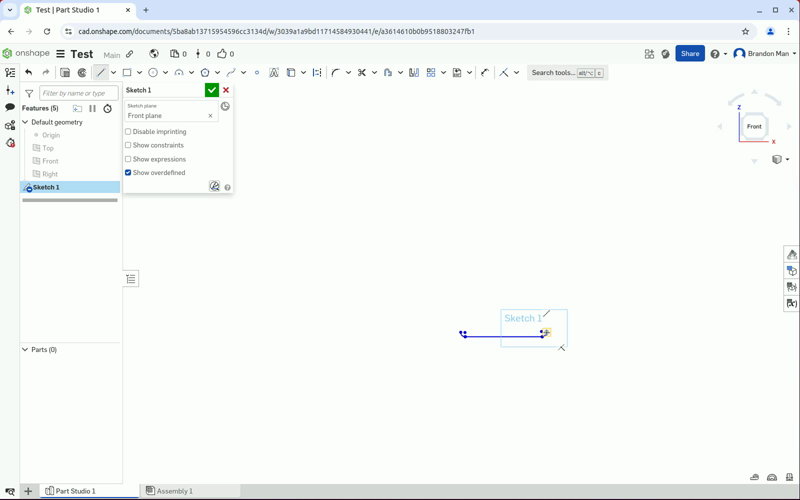
key_down(shift)
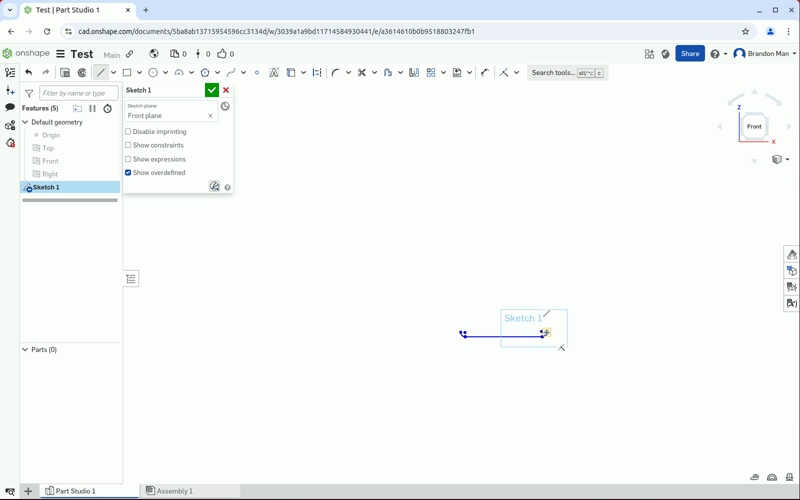
mouse_move(576, 332)
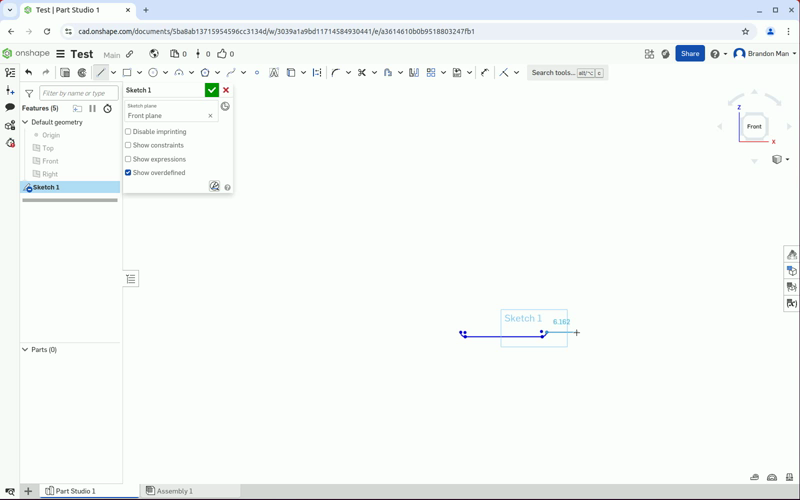
mouse_move(546, 282)
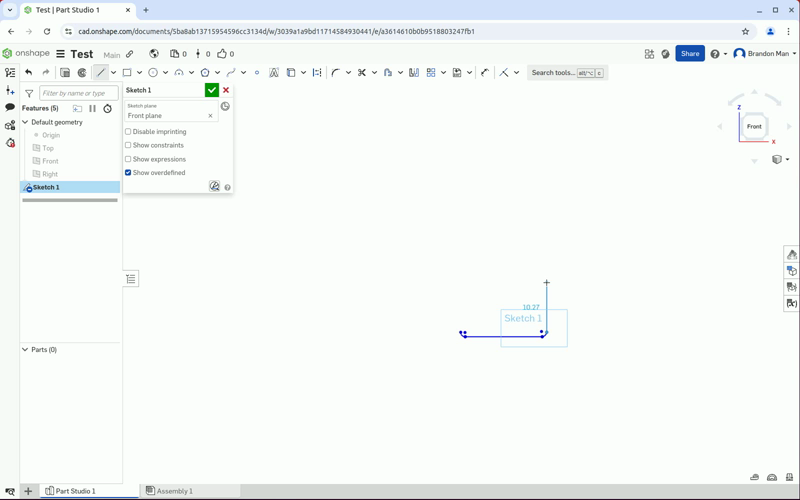
click(546, 282)
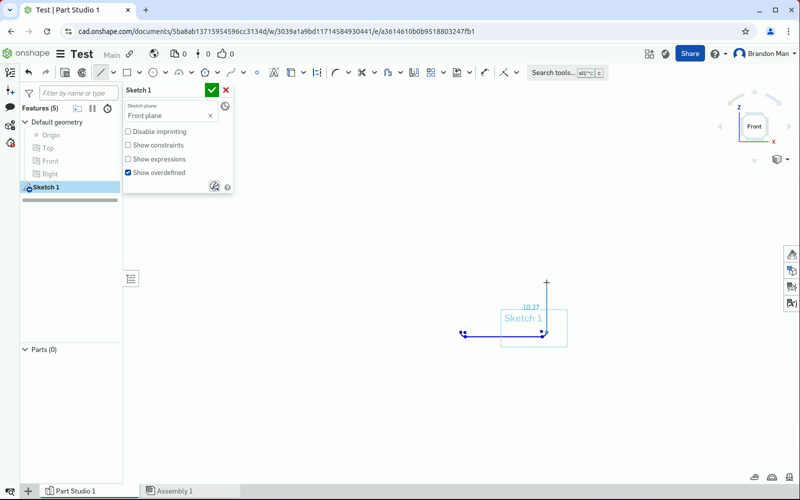
key_up(shift)
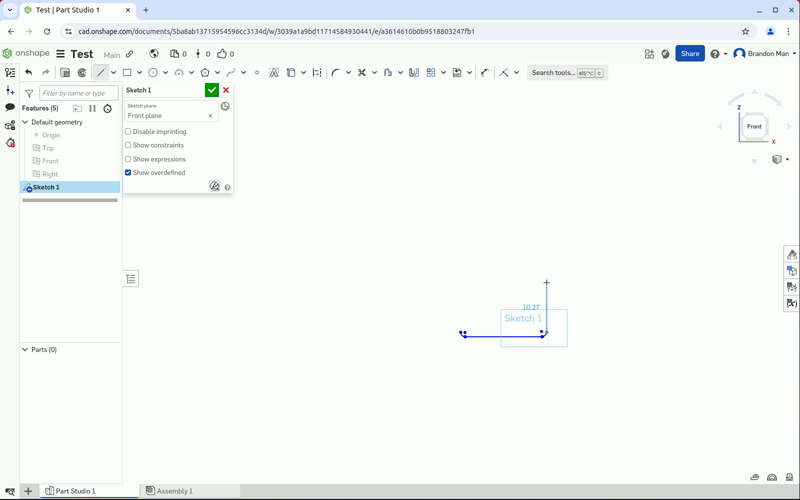
key_down(shift)
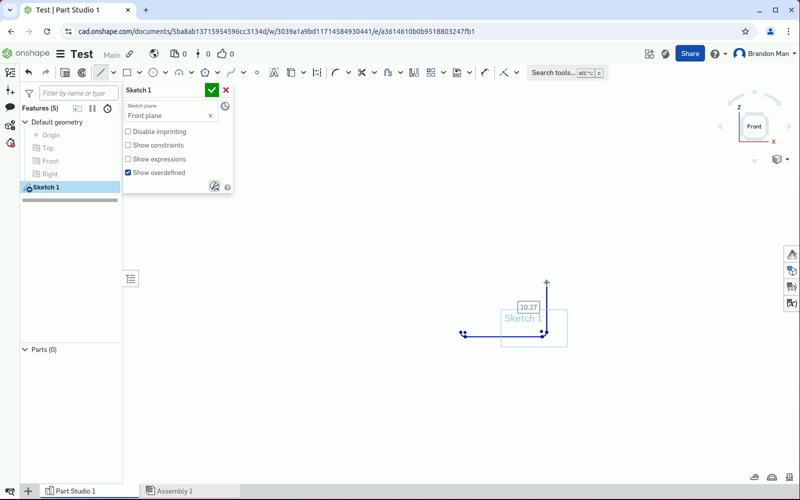
mouse_move(460, 282)
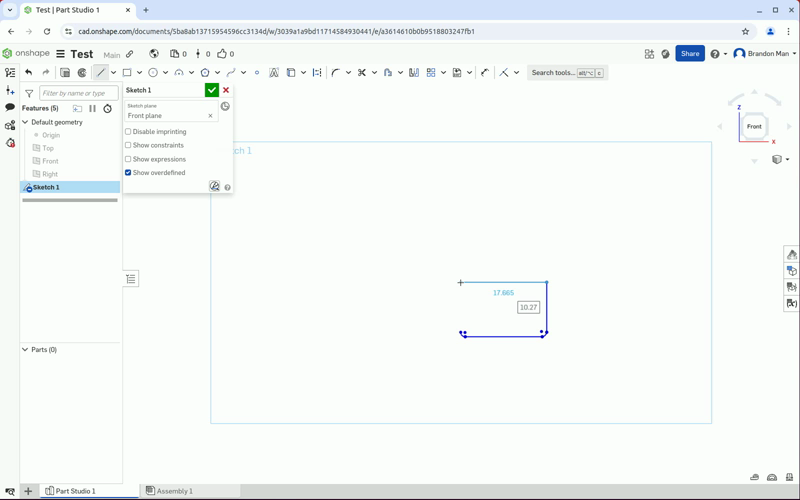
click(460, 282)
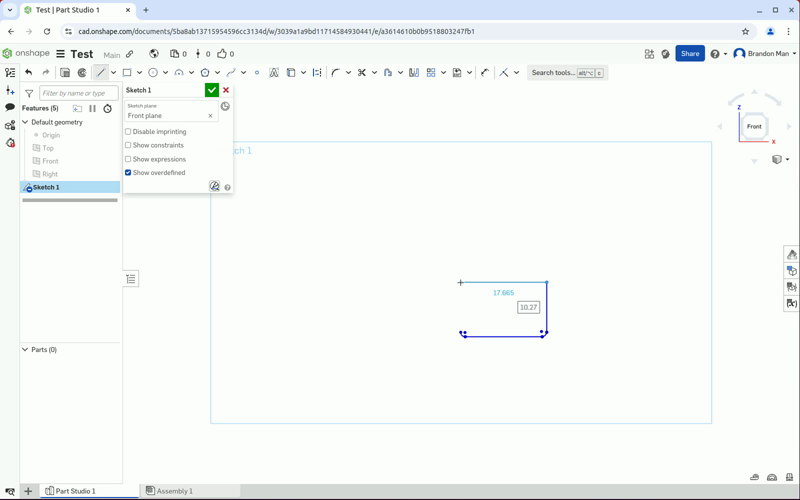
key_up(shift)
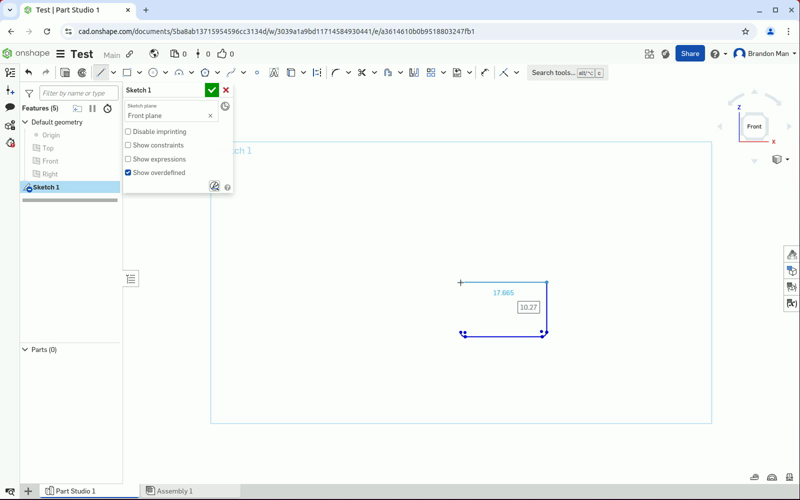
mouse_move(490, 282)
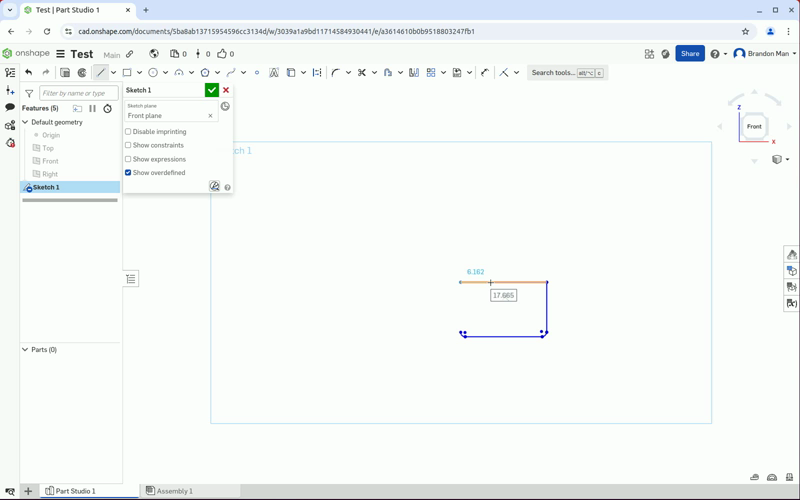
key_down(shift)
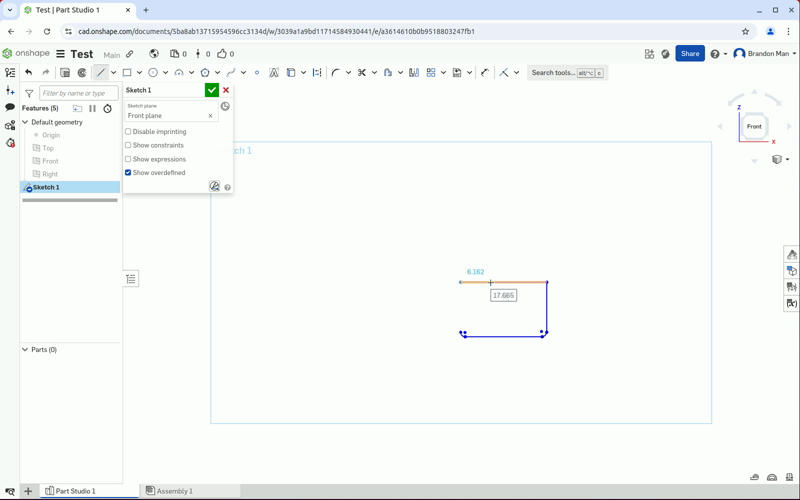
mouse_move(460, 332)
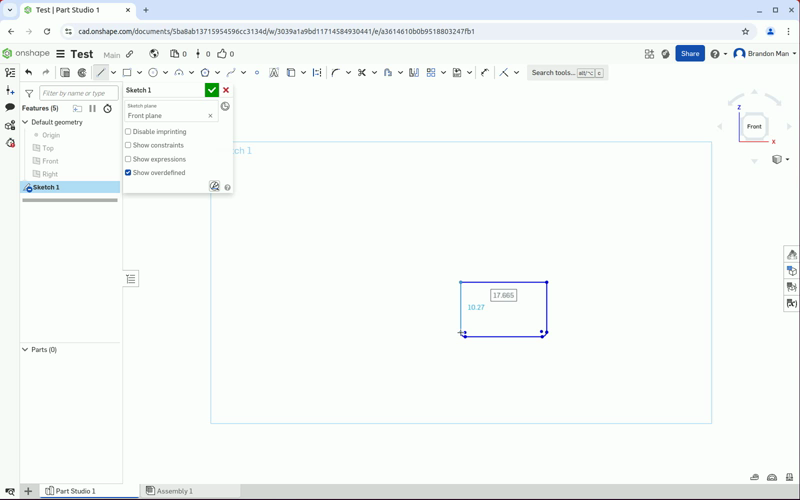
scroll(6)
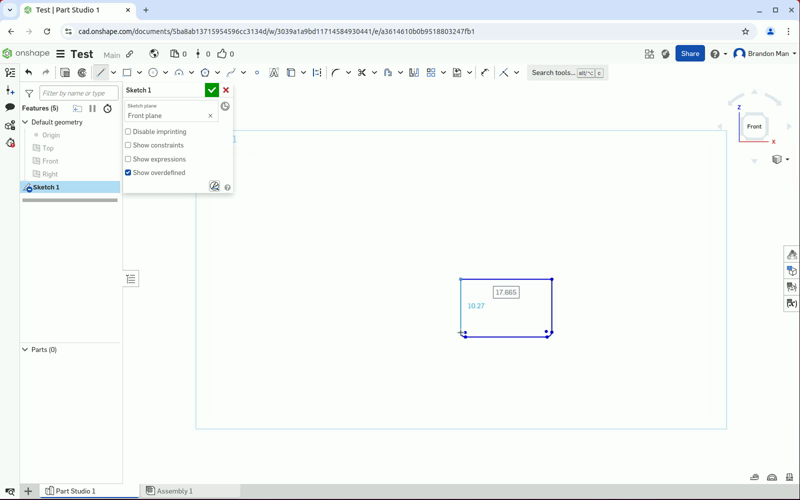
scroll(6)
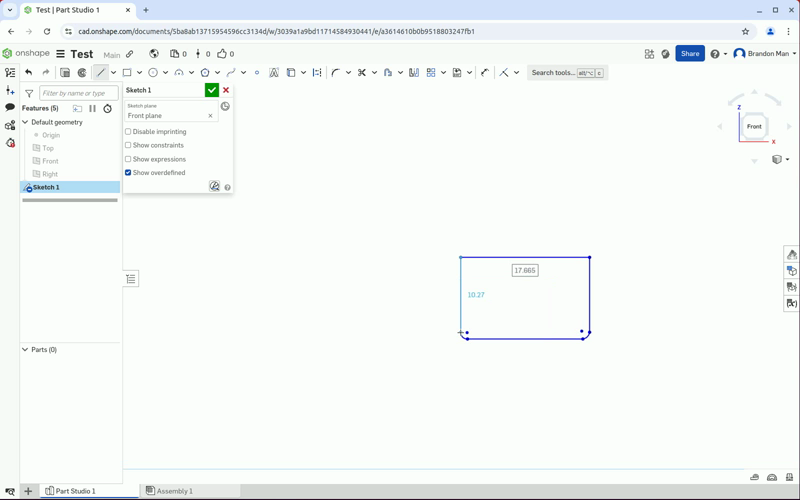
scroll(6)
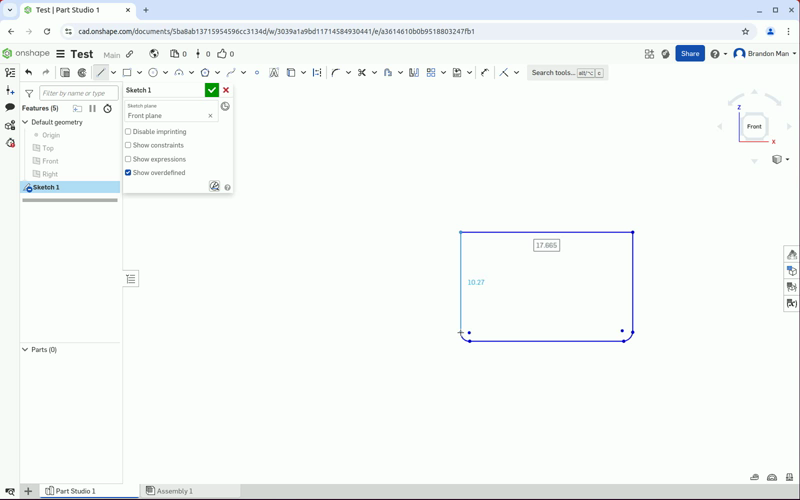
scroll(6)
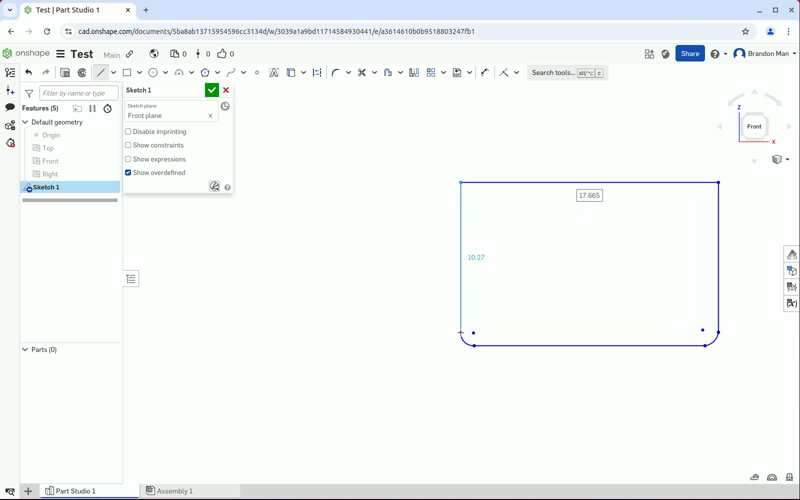
scroll(6)
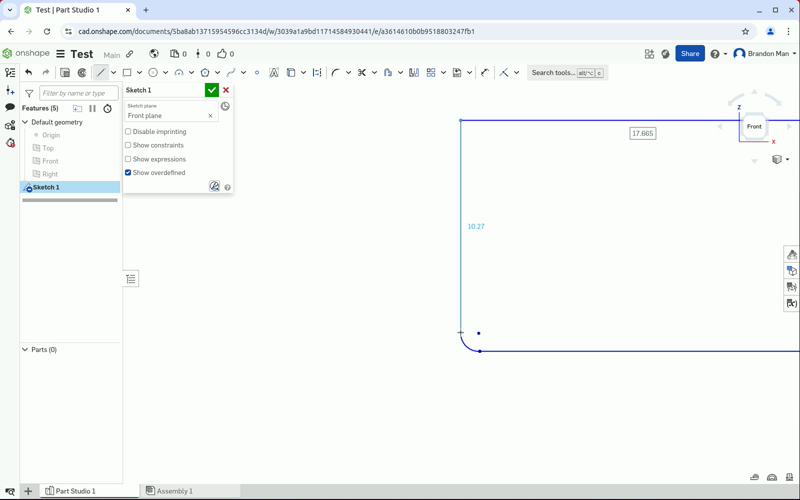
scroll(6)
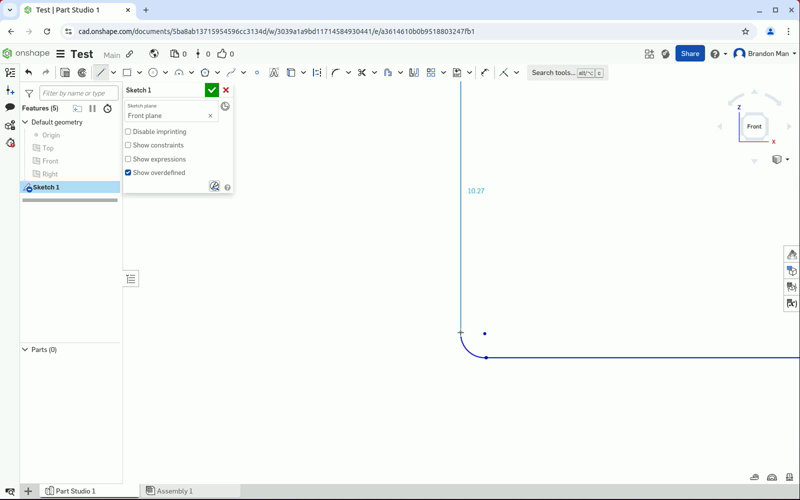
scroll(6)
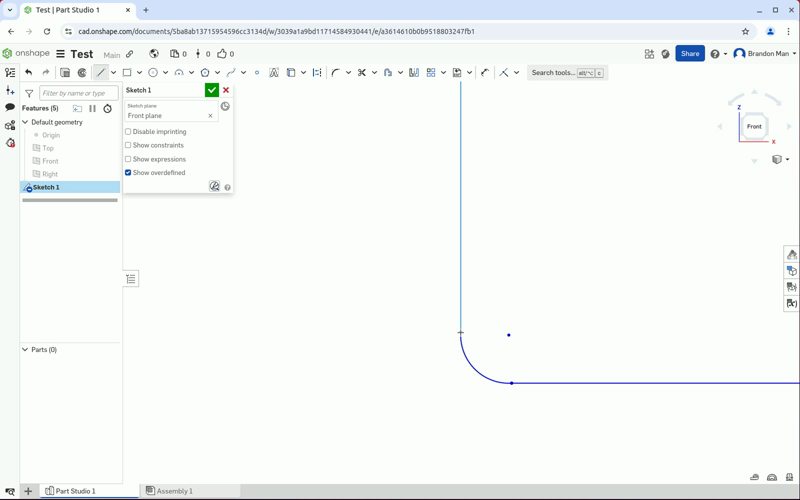
key_up(shift)
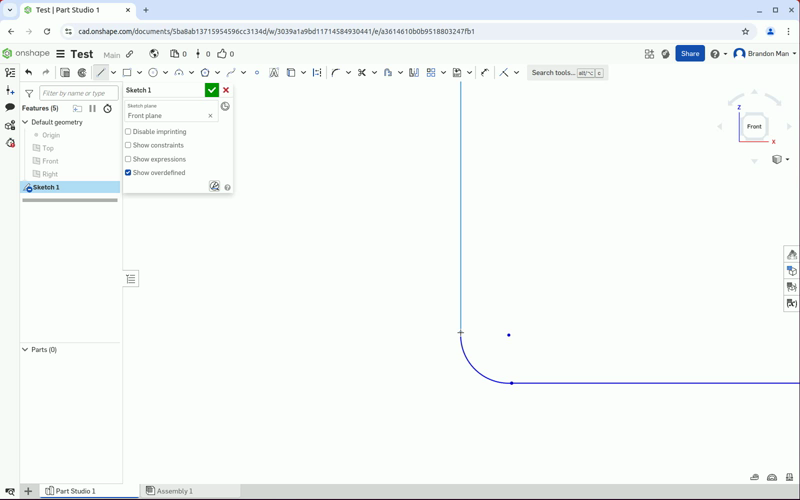
click(460, 332)
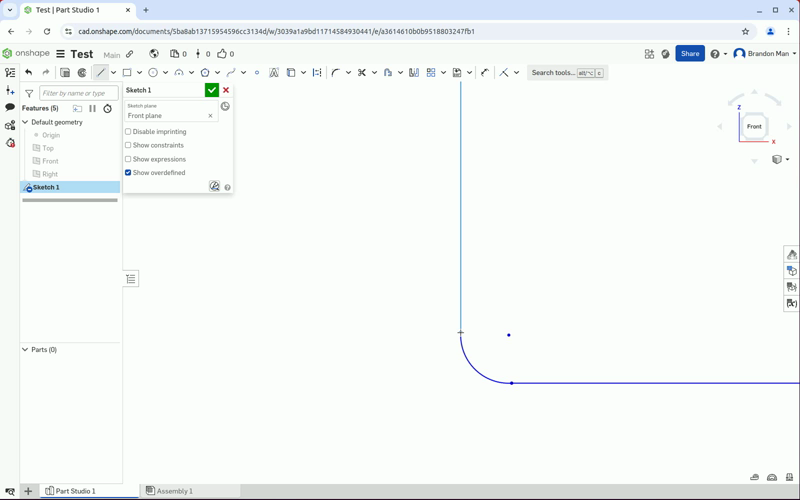
scroll(-6)
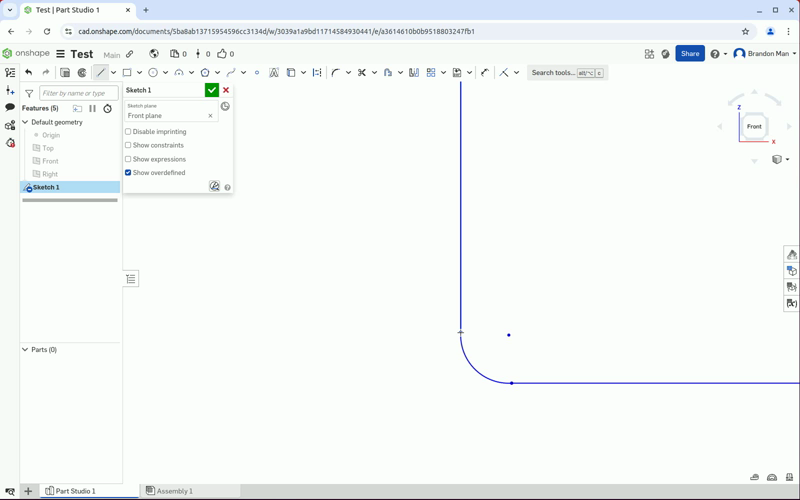
scroll(-6)
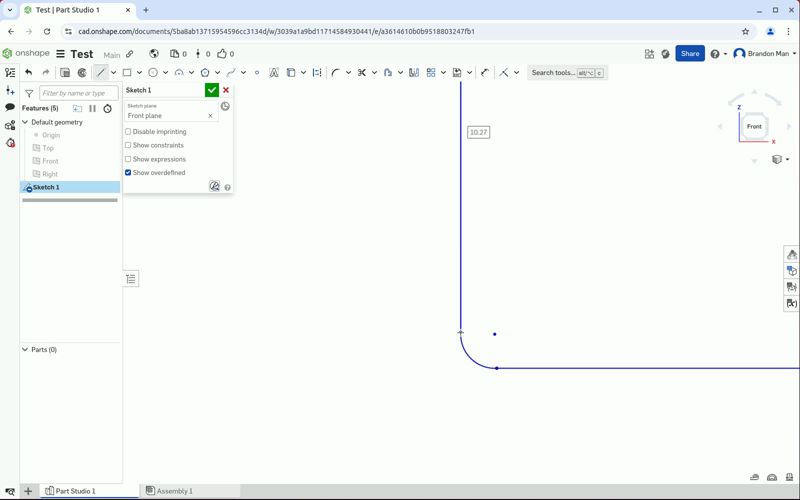
scroll(-6)
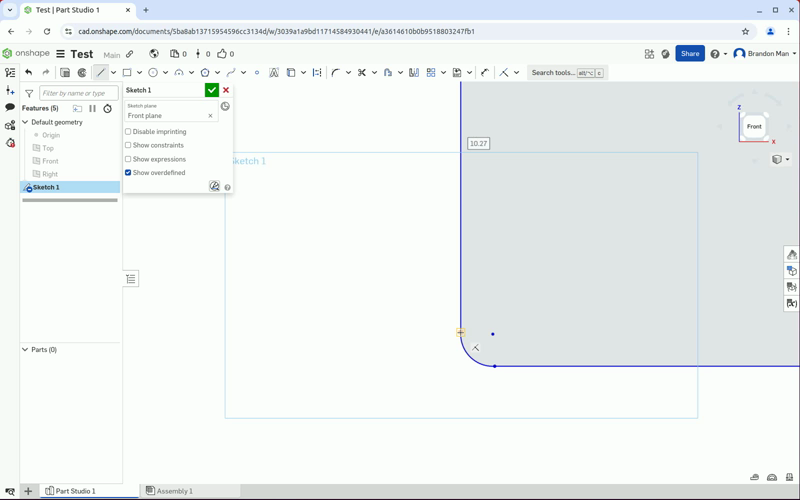
scroll(-6)
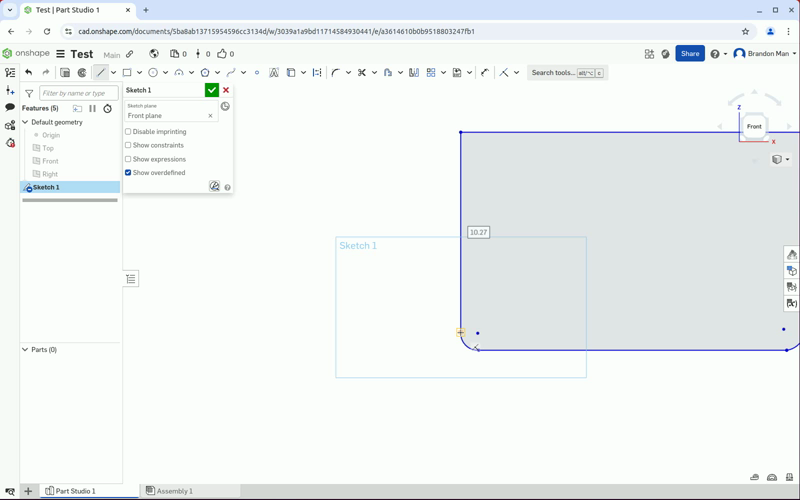
scroll(-6)
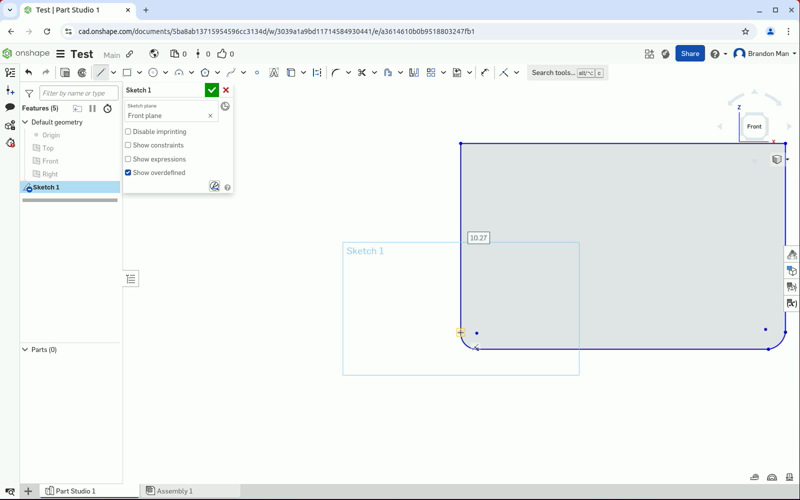
scroll(-6)
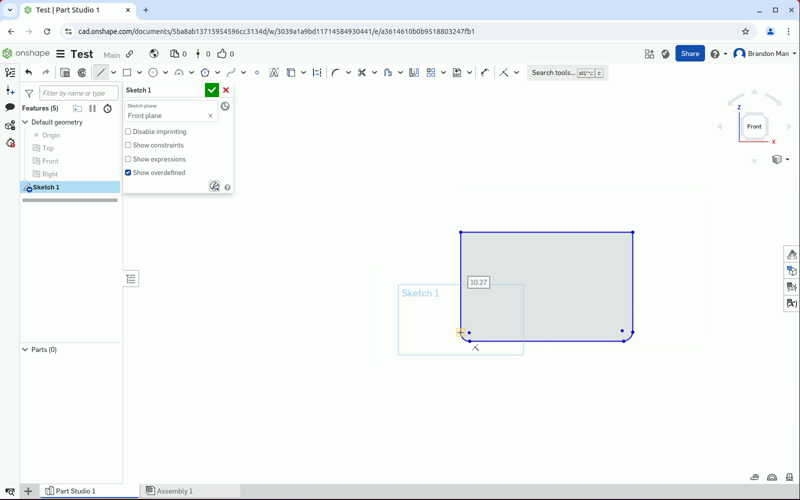
scroll(-6)
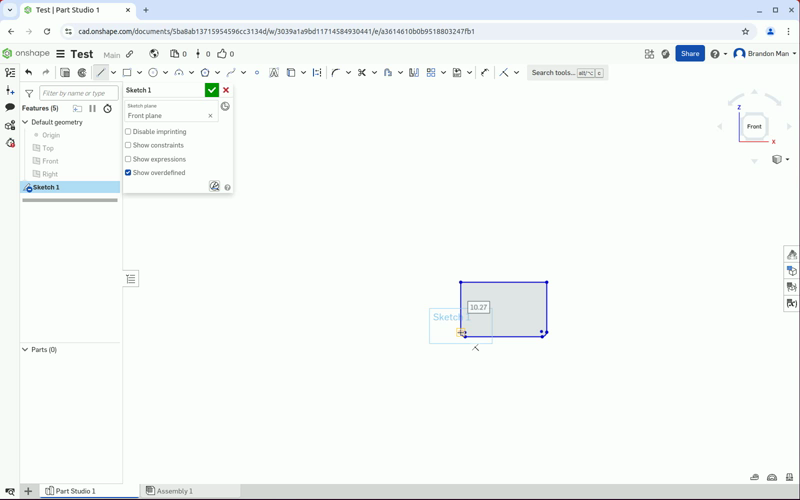
key(esc)
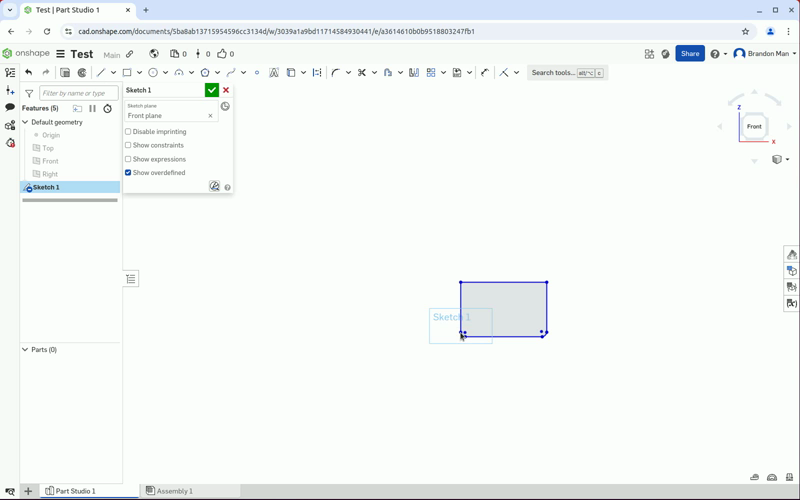
mouse_move(530, 312)
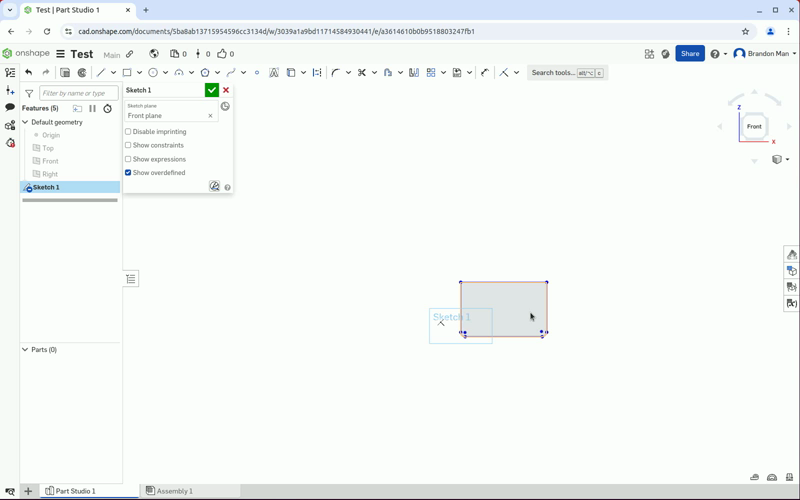
click(530, 312)
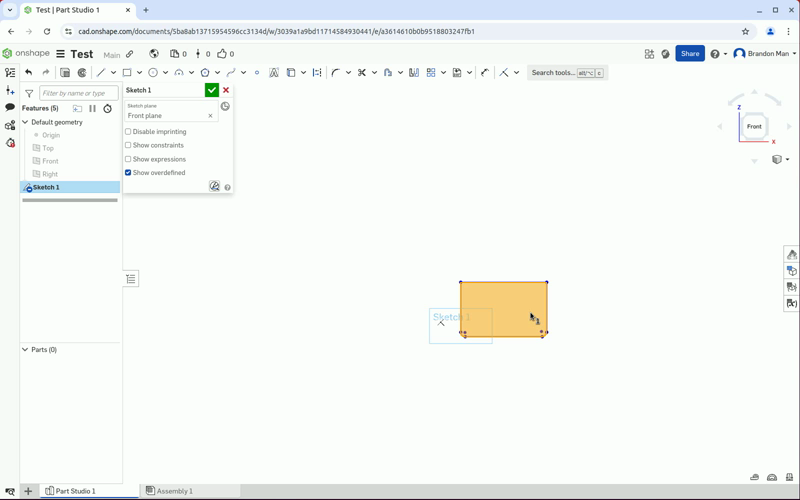
mouse_move(73, 352)
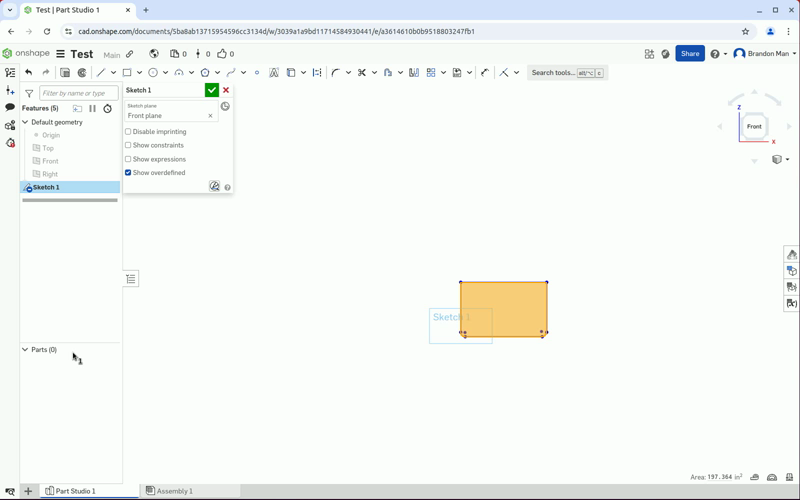
key(shift+y)
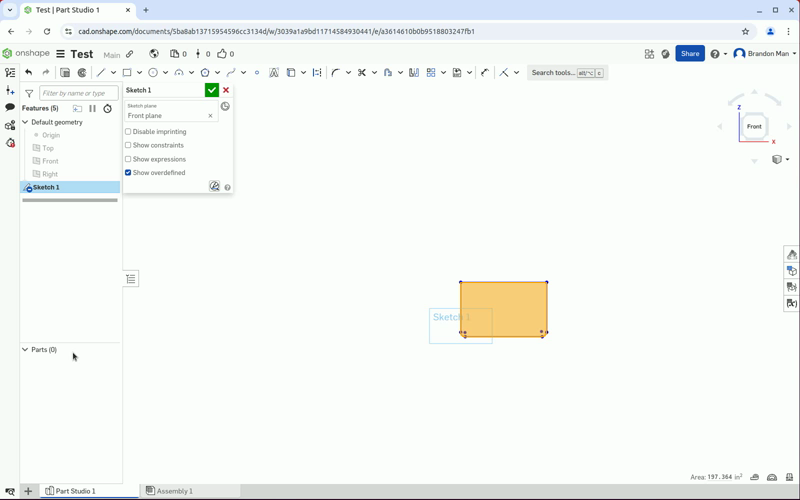
key(shift+e)
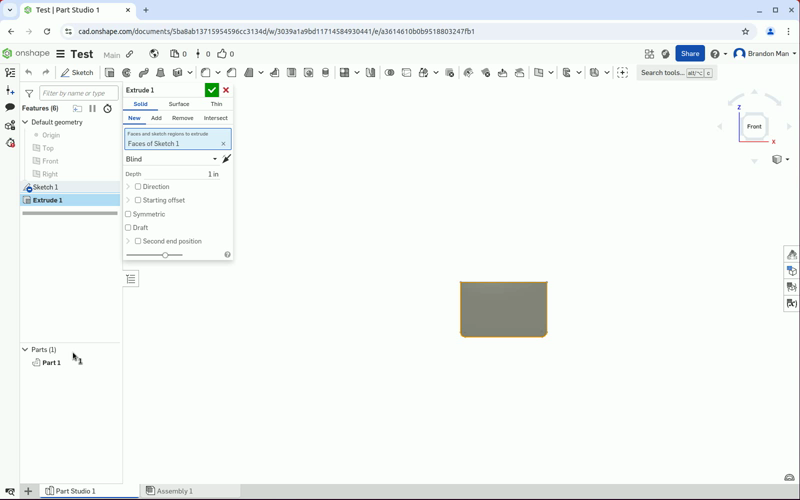
mouse_move(143, 106)
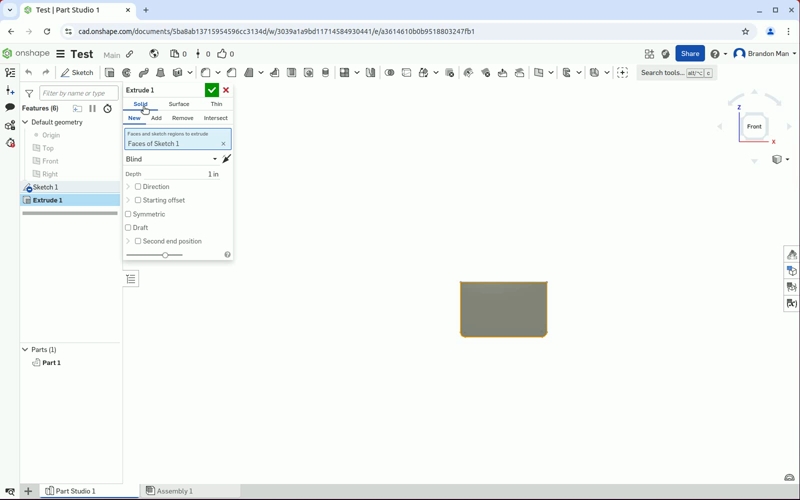
click(143, 106)
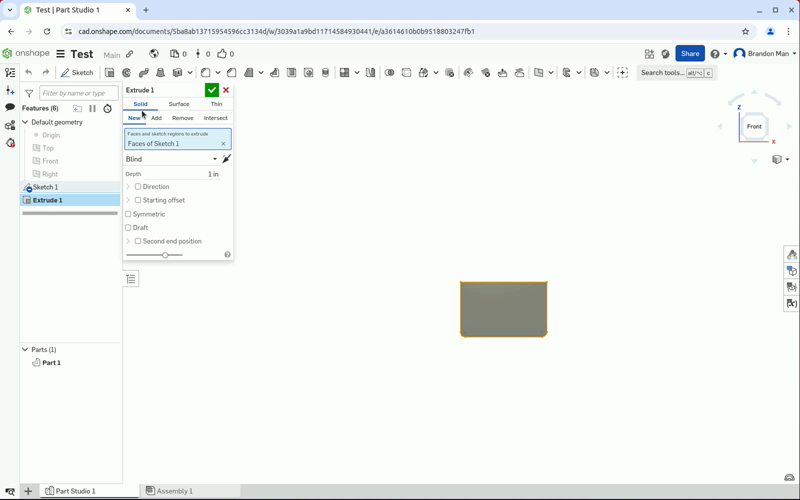
mouse_move(137, 120)
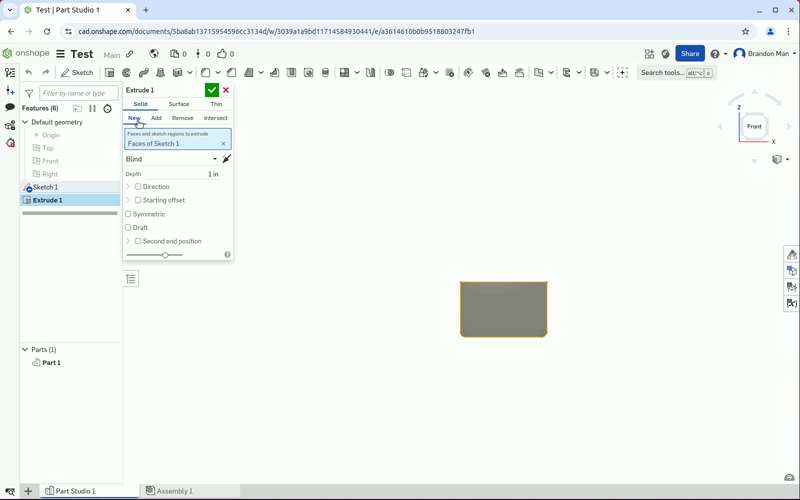
click(137, 120)
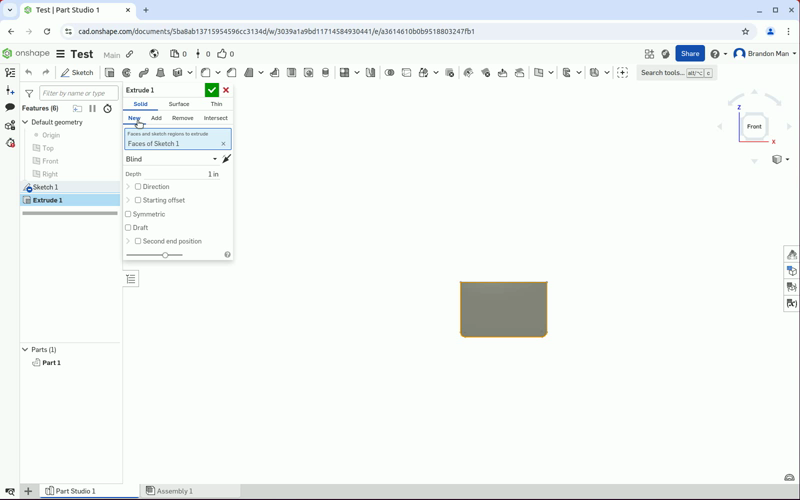
key(tab, 4)
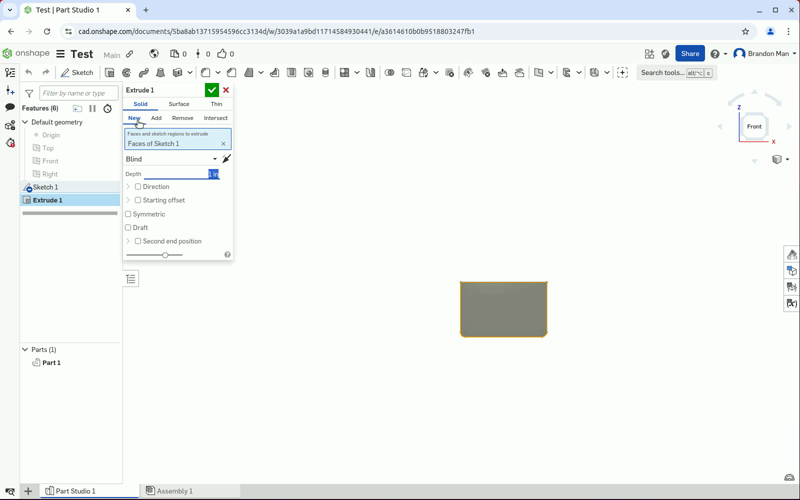
text(3.611)
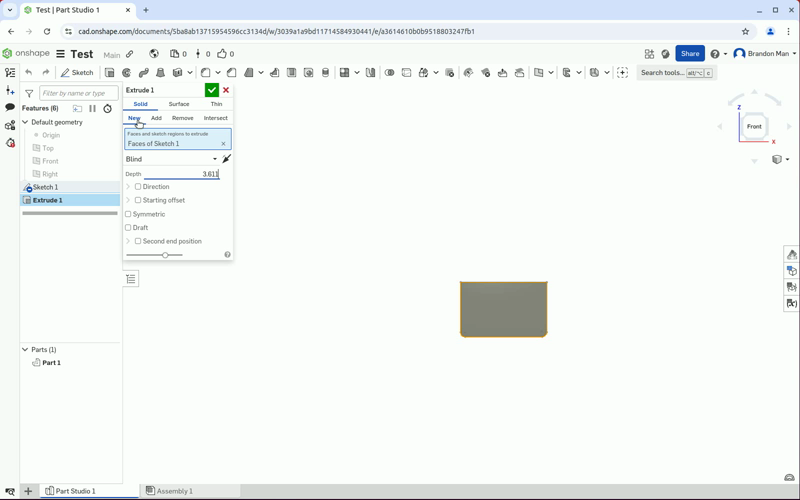
key(enter)
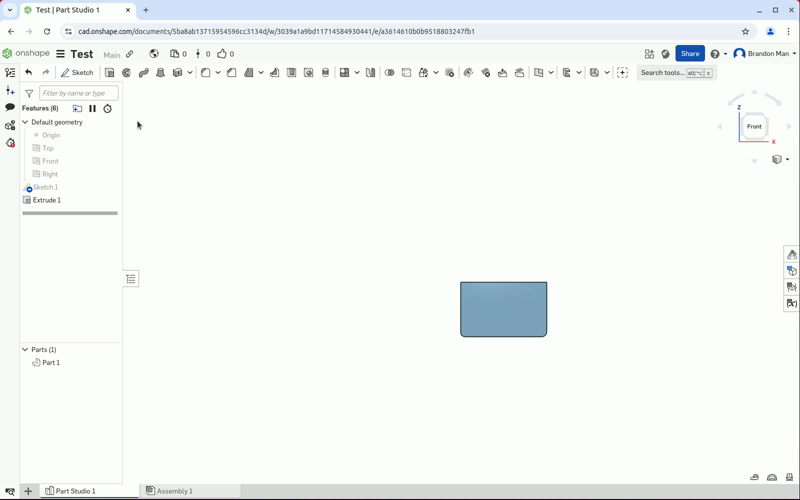
key(shift+h)
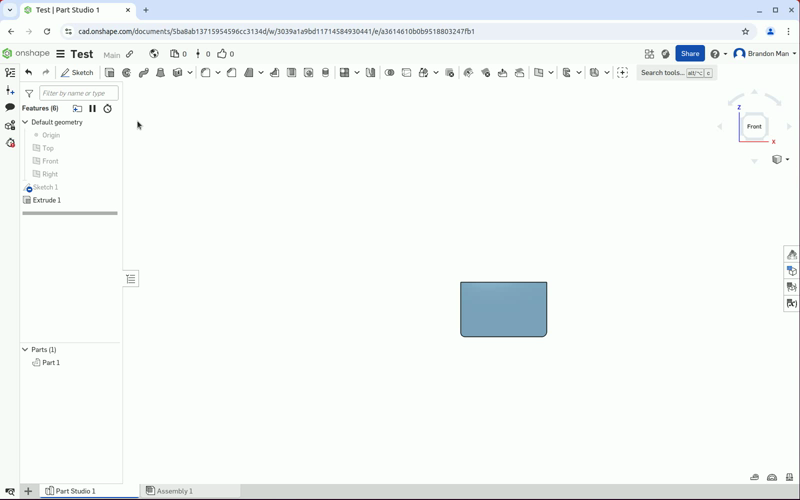
key(shift+h)
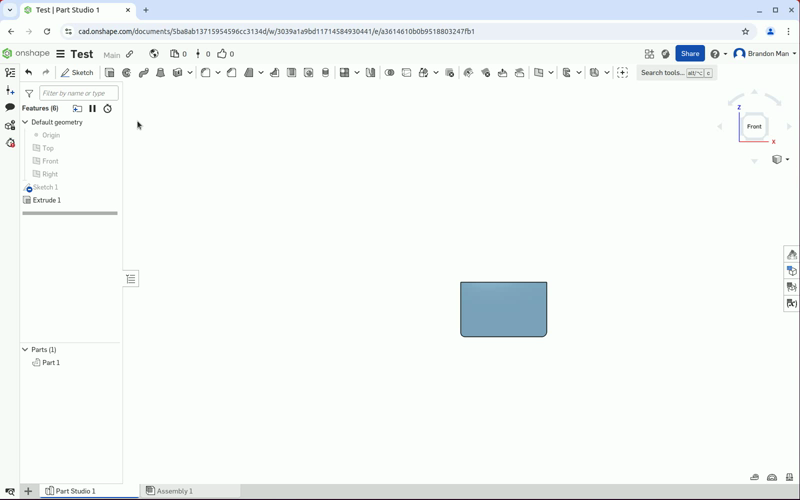
mouse_move(73, 189)
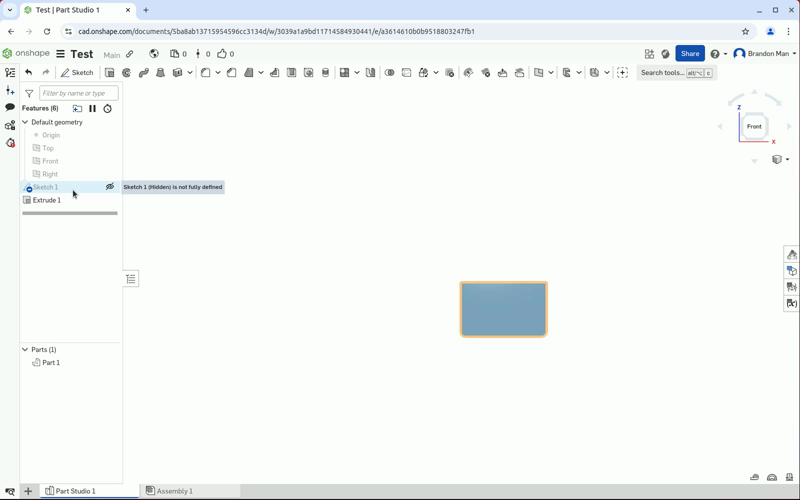
click(73, 189)
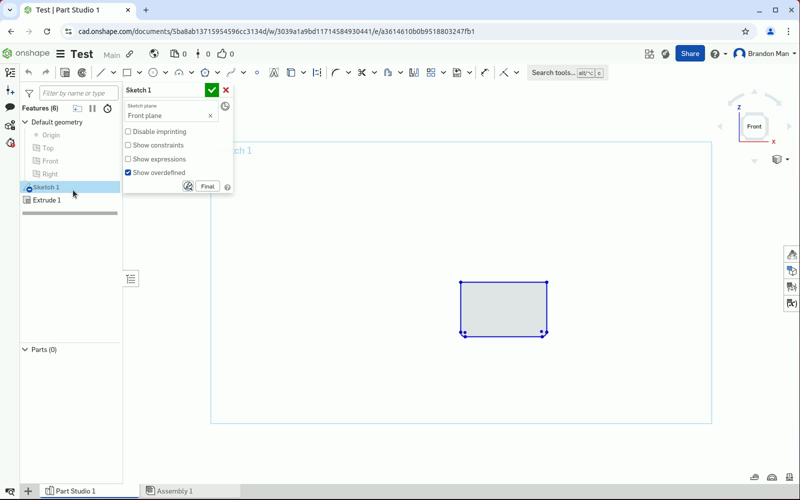
mouse_move(229, 92)
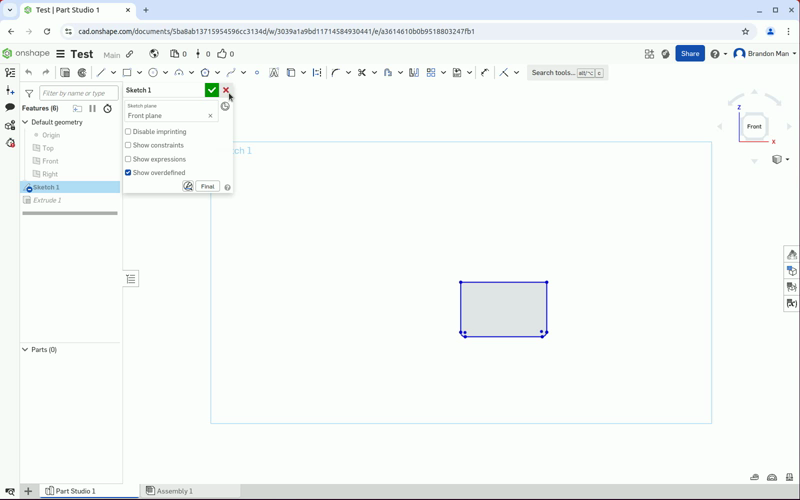
click(229, 92)
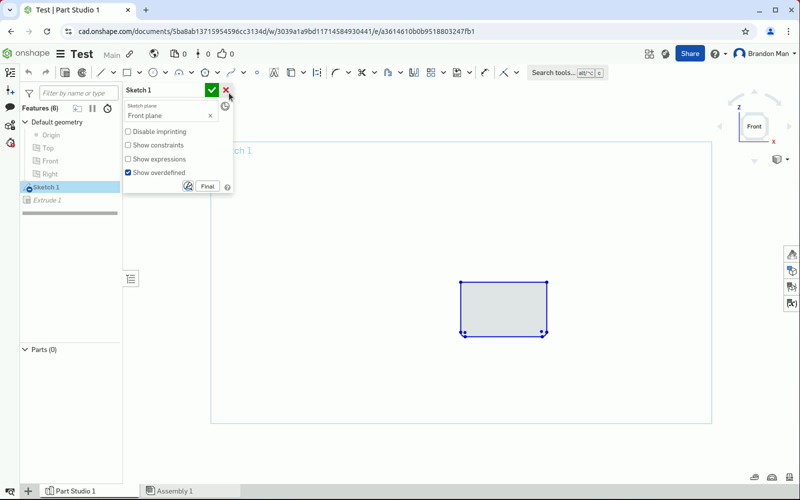
key(shift+s)
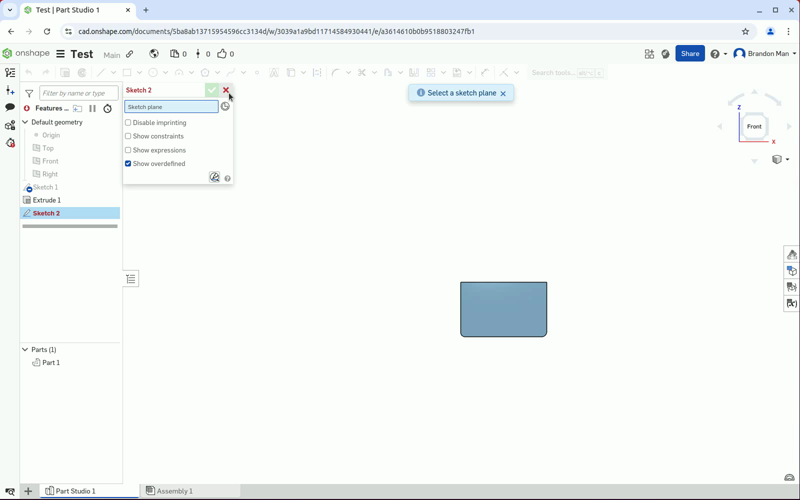
mouse_move(73, 163)
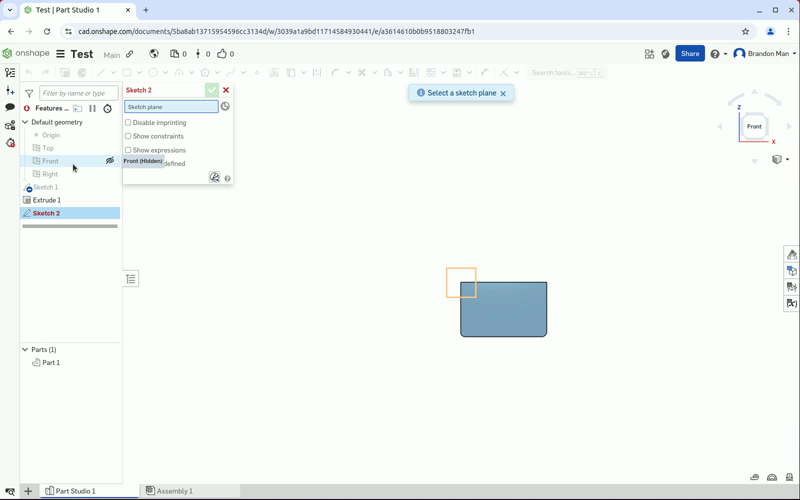
click(73, 163)
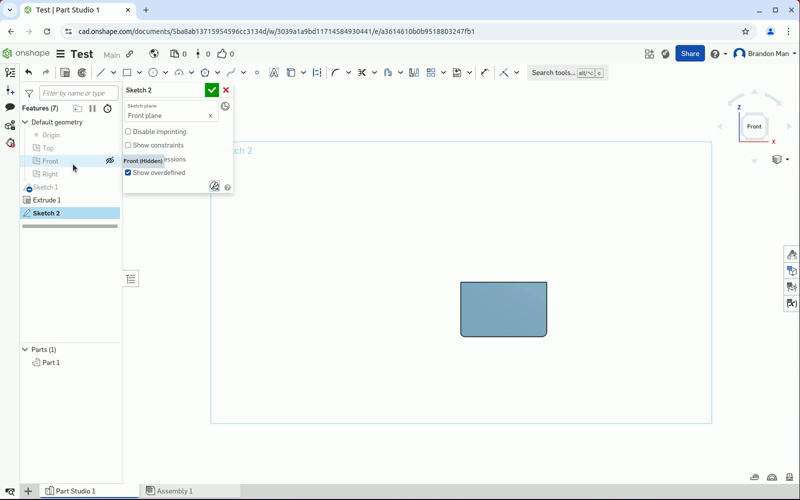
mouse_move(73, 352)
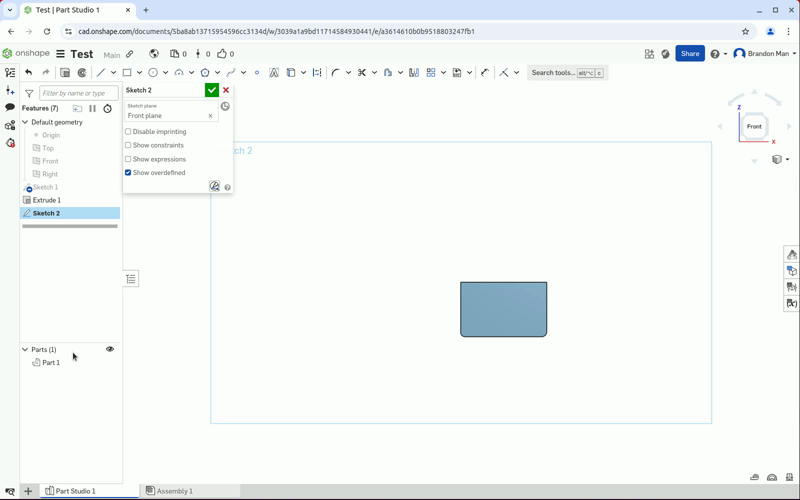
key(y)
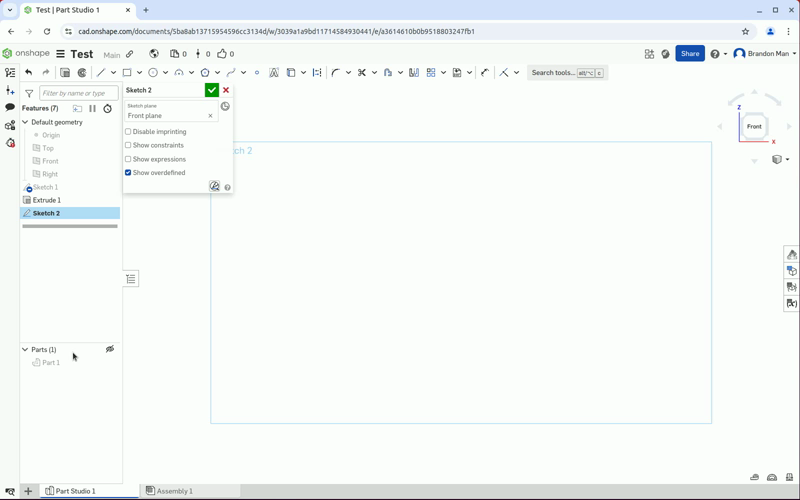
key(l)
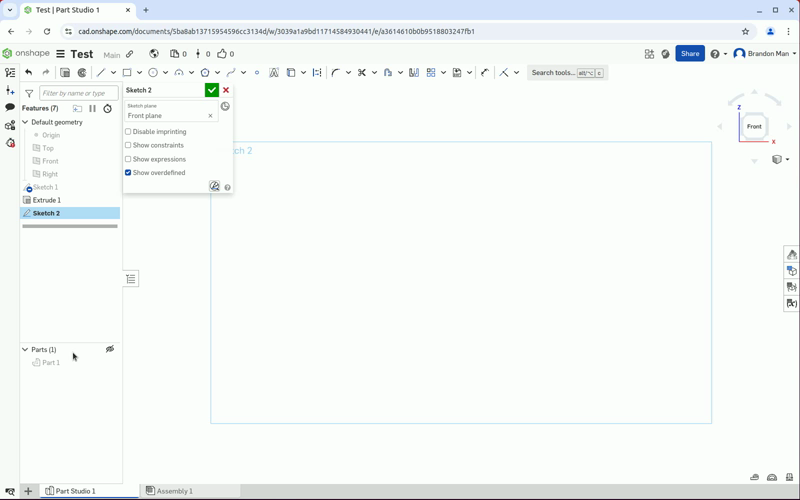
key_down(shift)
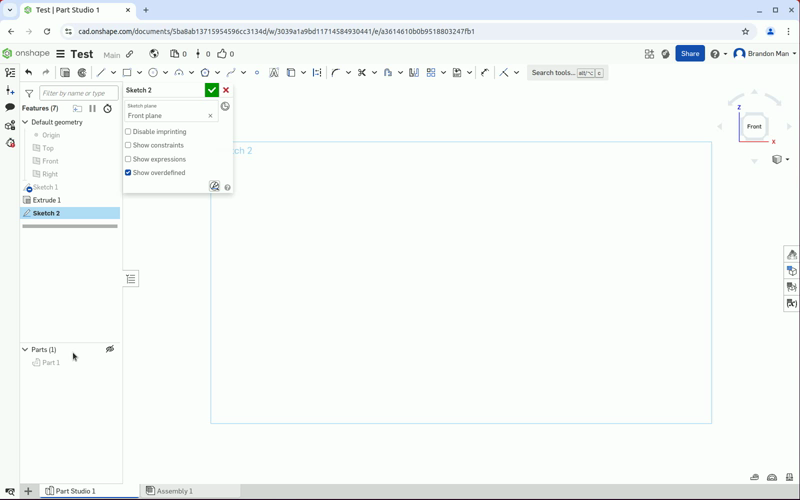
mouse_move(460, 265)
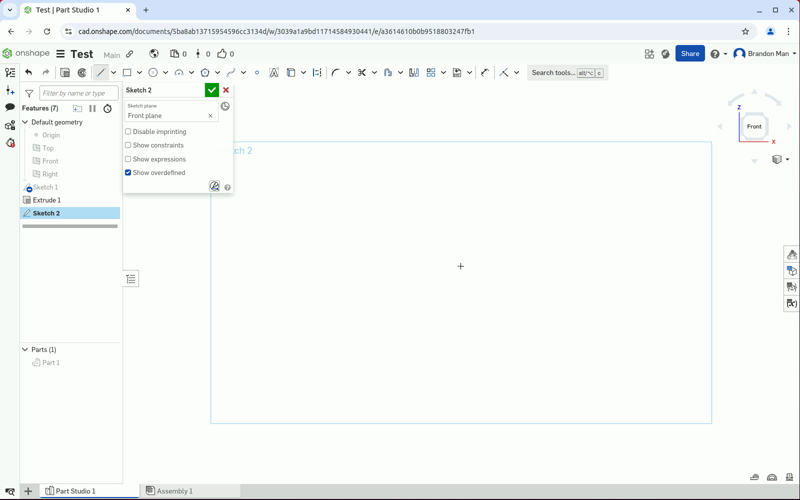
click(460, 265)
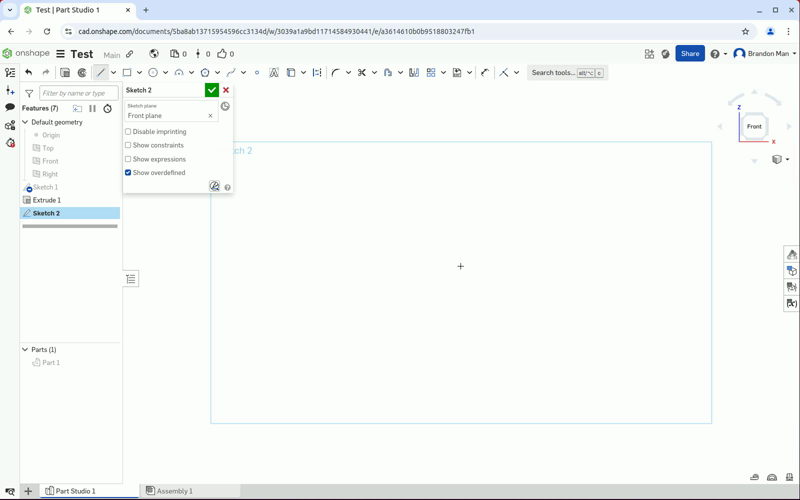
key_up(shift)
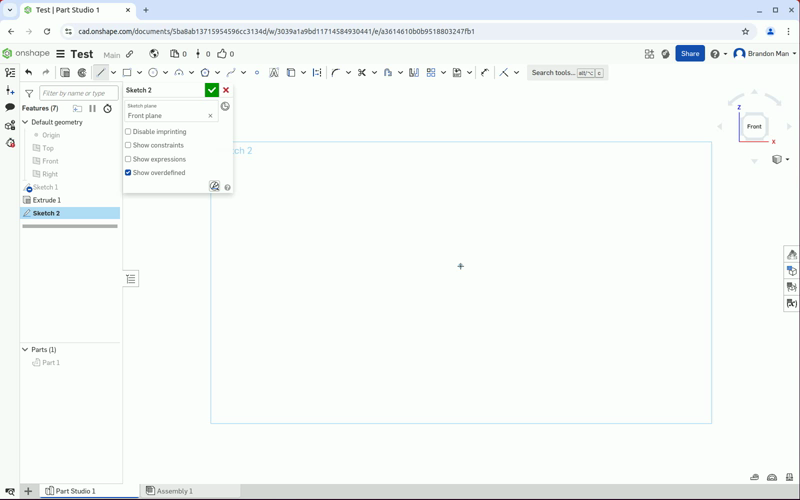
key_down(shift)
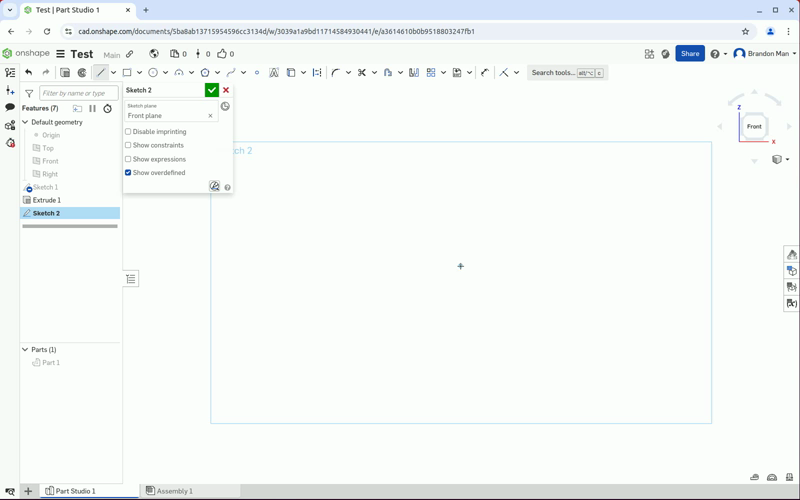
mouse_move(546, 265)
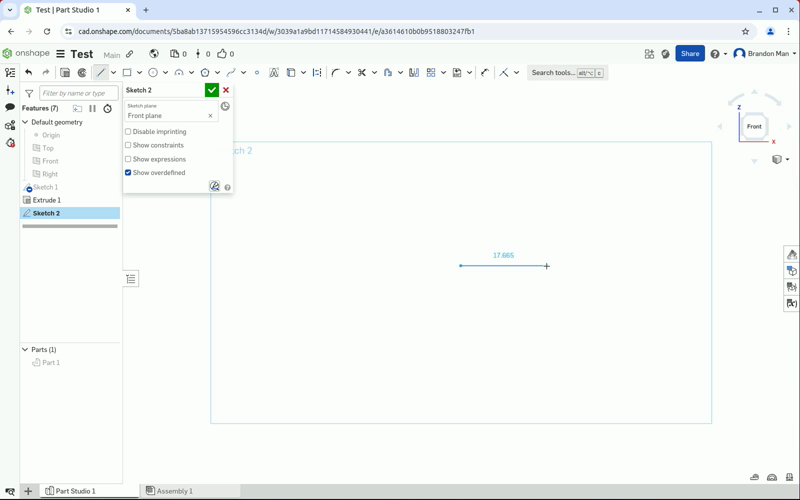
click(546, 265)
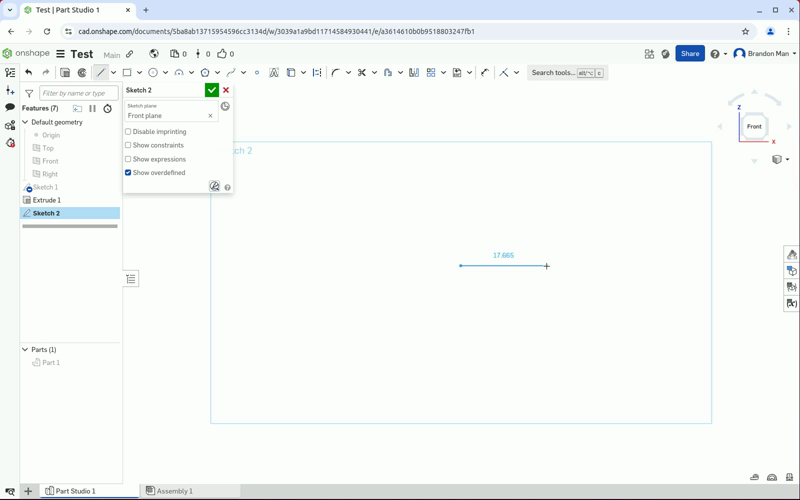
key_up(shift)
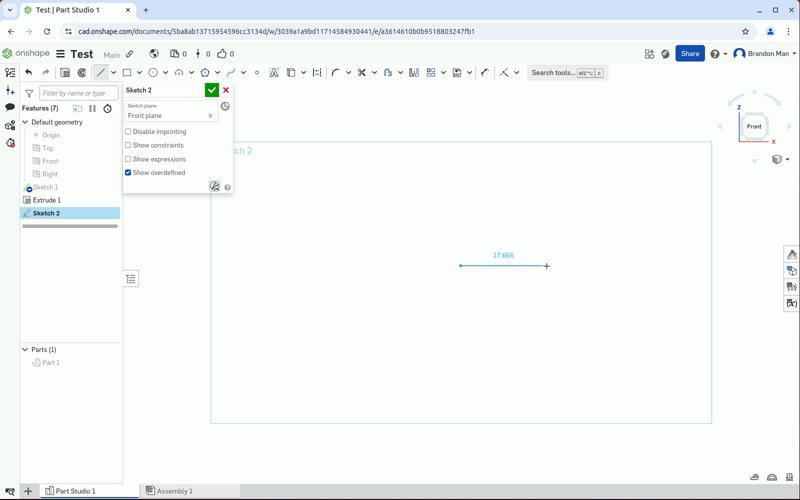
key_down(shift)
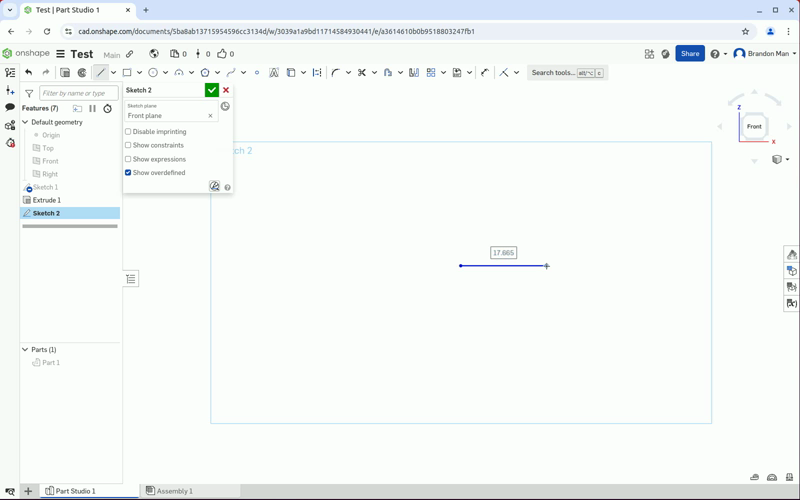
mouse_move(576, 265)
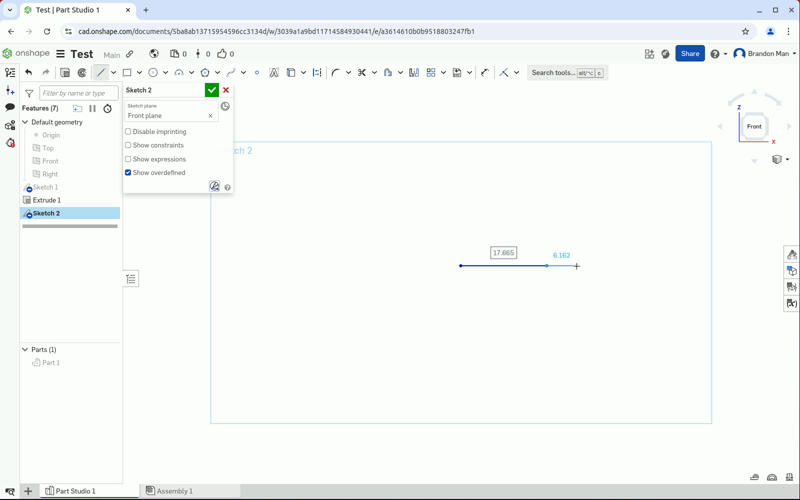
mouse_move(546, 260)
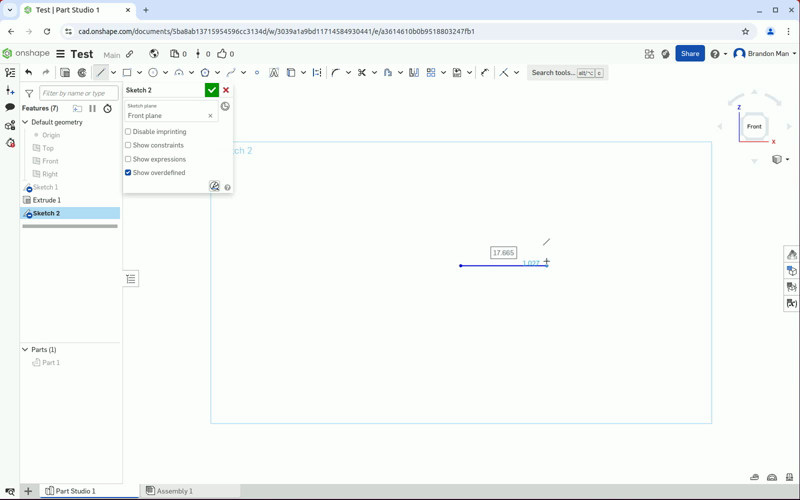
scroll(6)
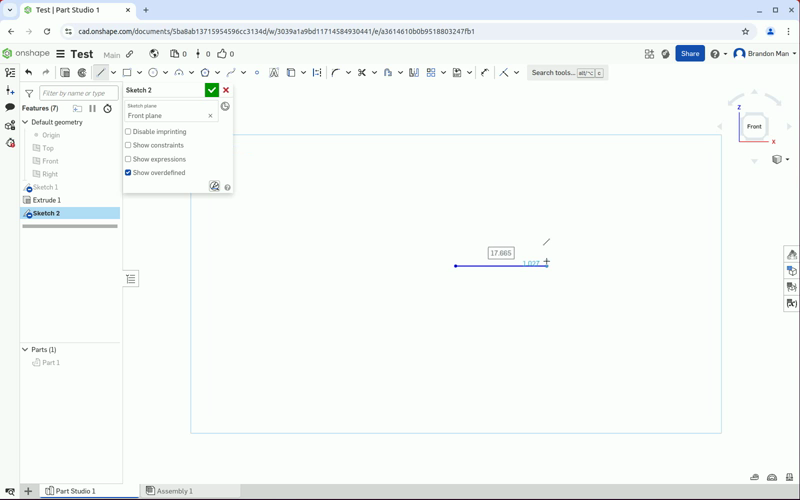
scroll(6)
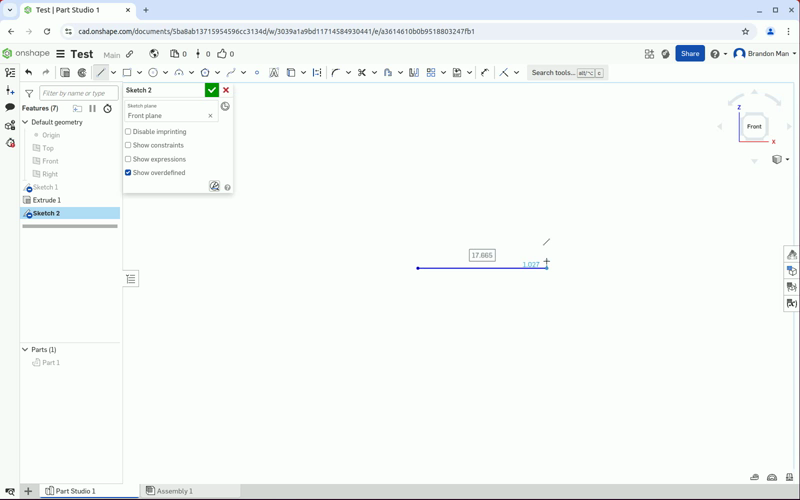
scroll(6)
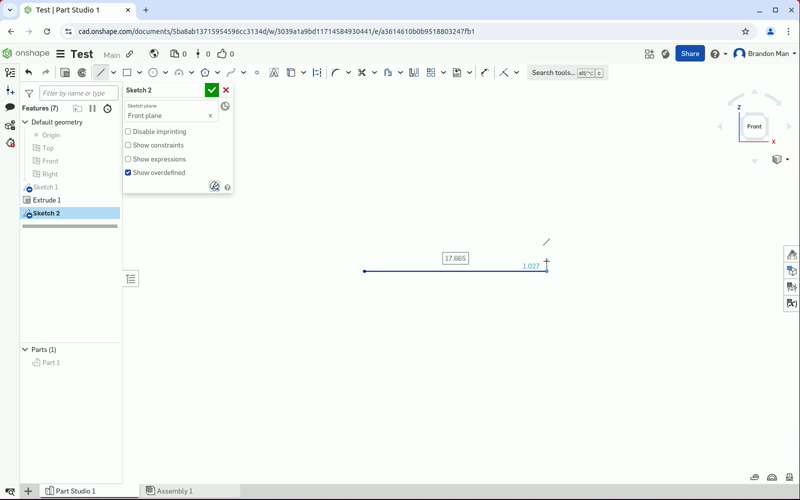
scroll(6)
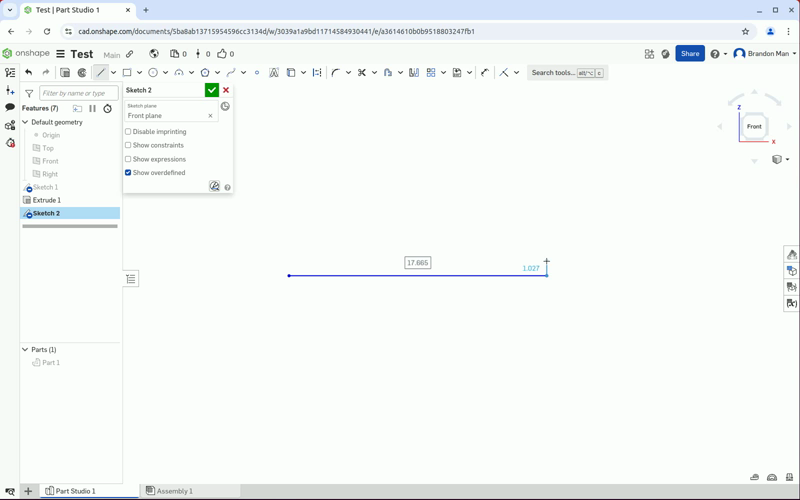
scroll(6)
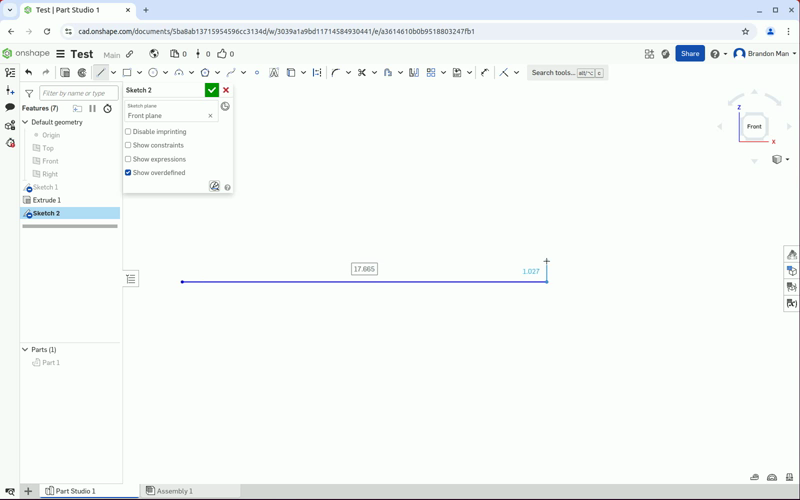
scroll(6)
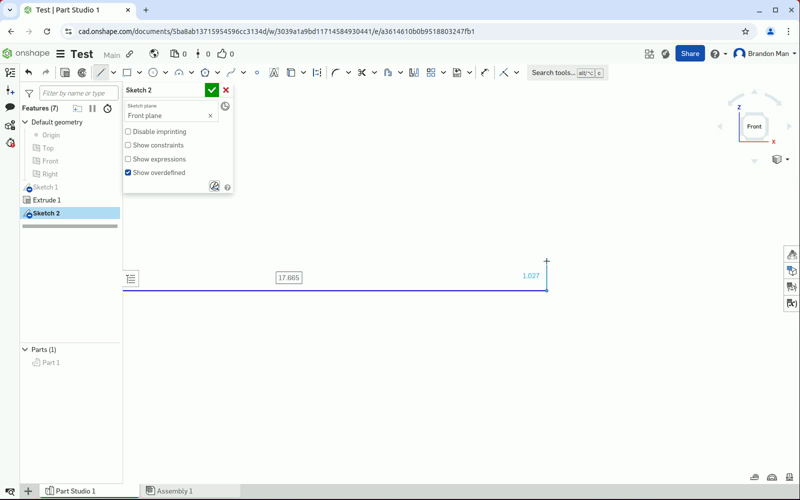
scroll(6)
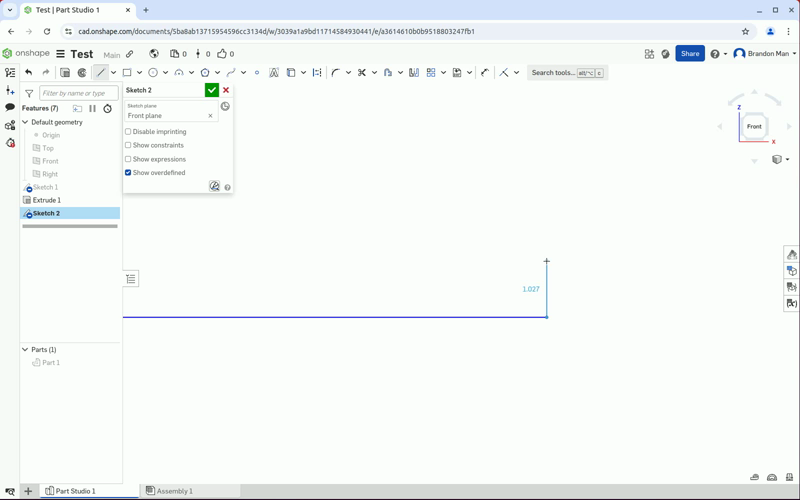
click(546, 260)
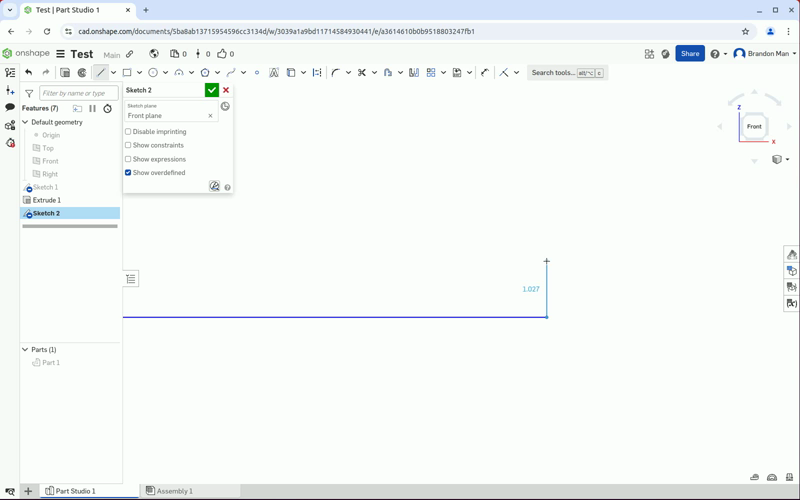
scroll(-6)
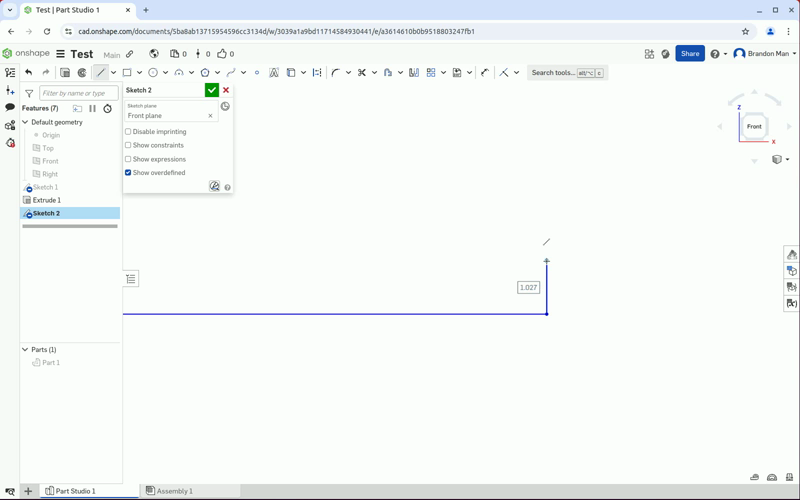
scroll(-6)
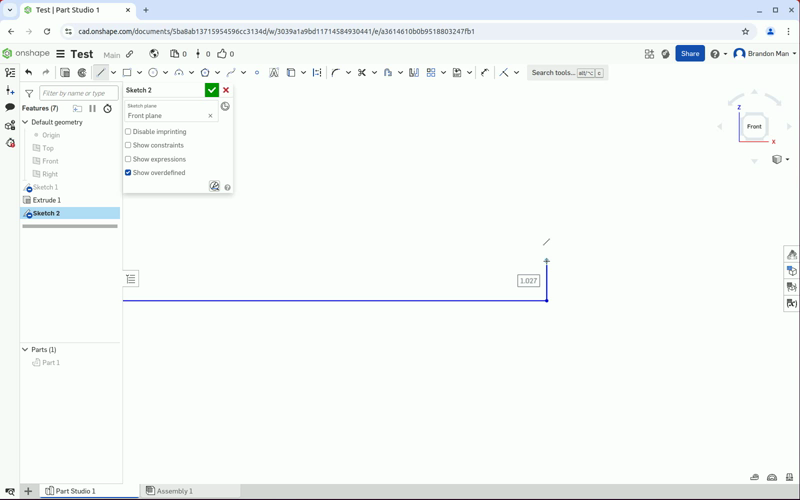
scroll(-6)
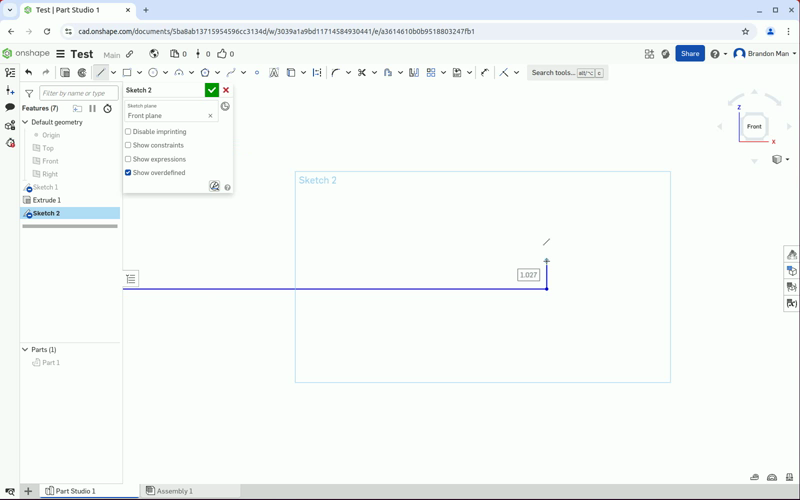
scroll(-6)
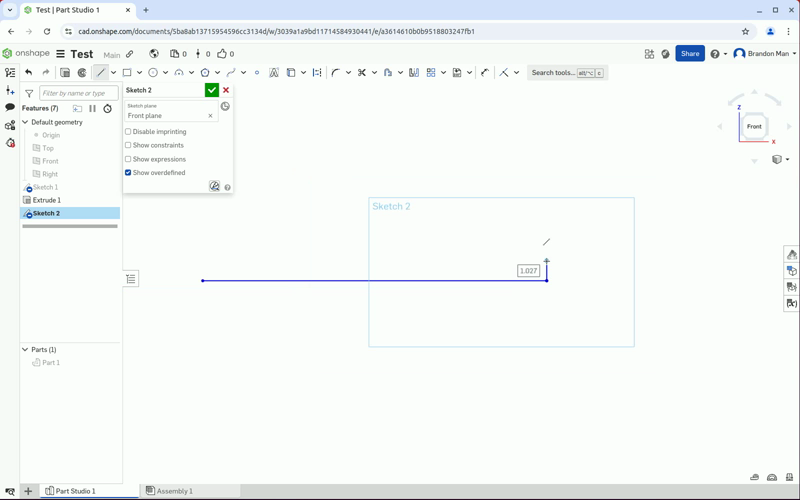
scroll(-6)
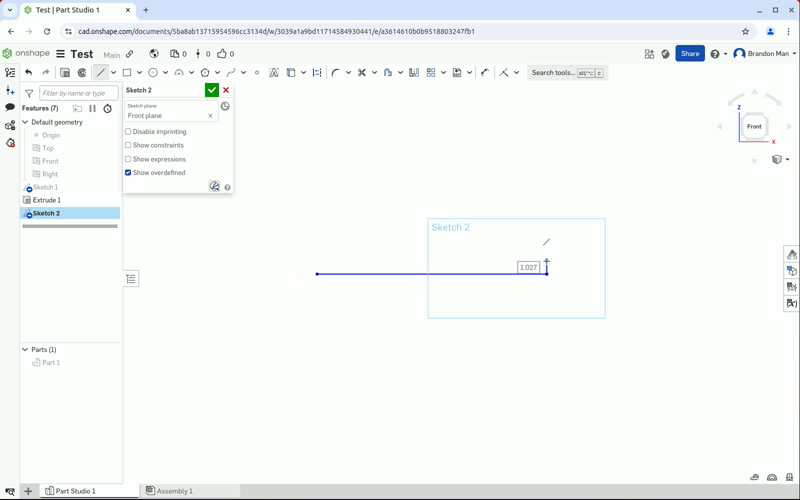
scroll(-6)
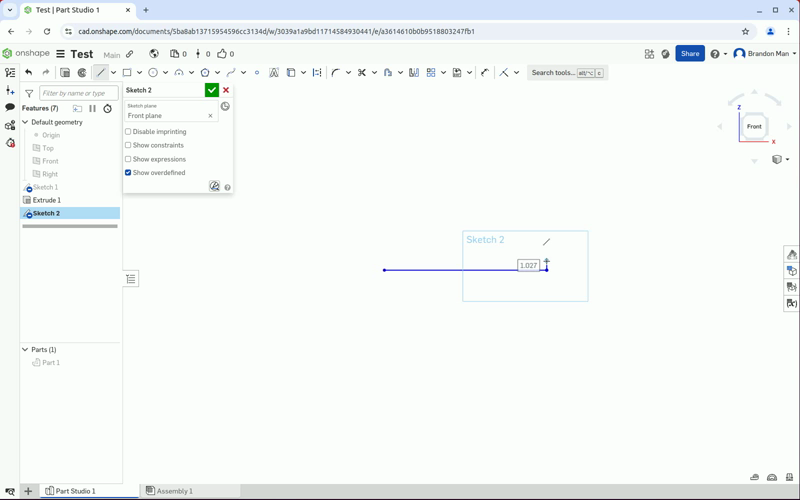
scroll(-6)
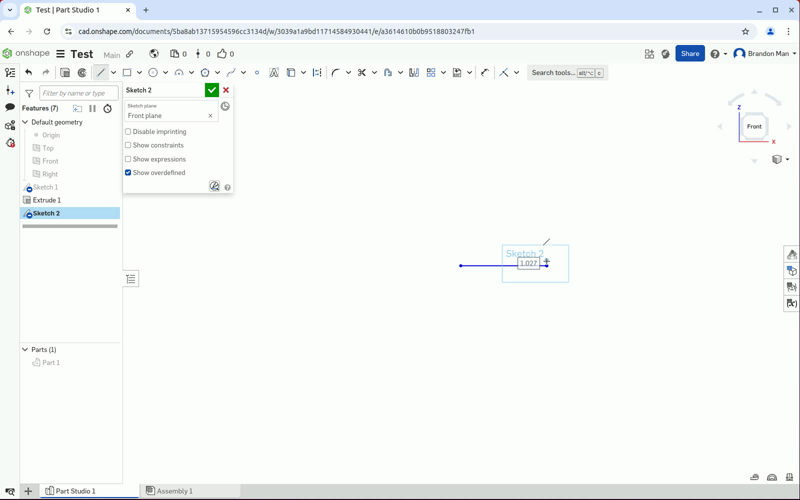
key_up(shift)
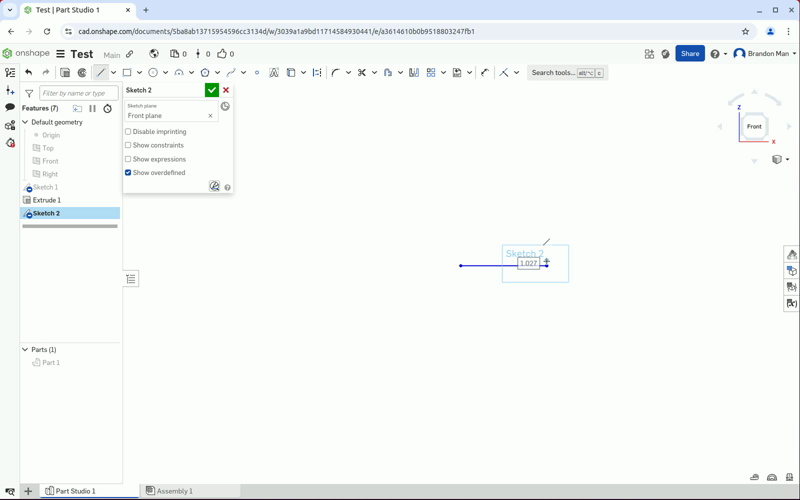
key(esc)
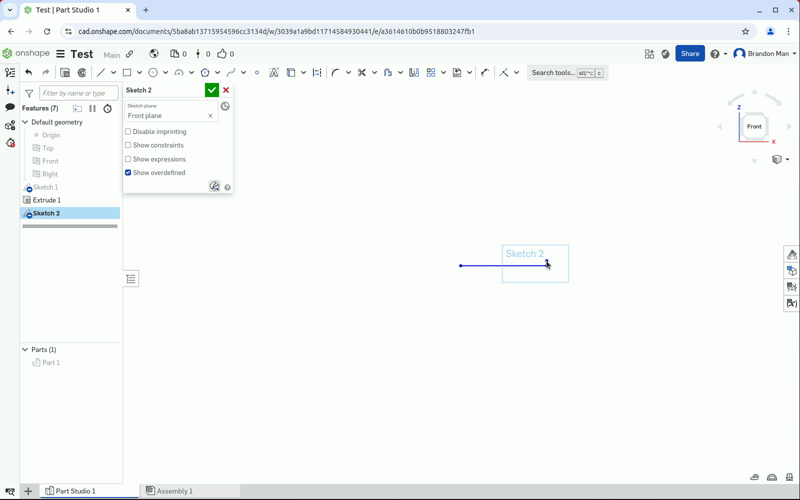
key(a)
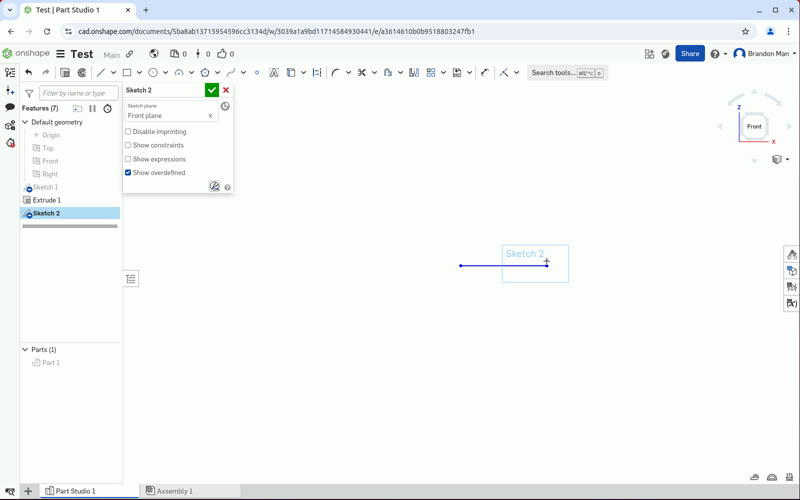
mouse_move(546, 260)
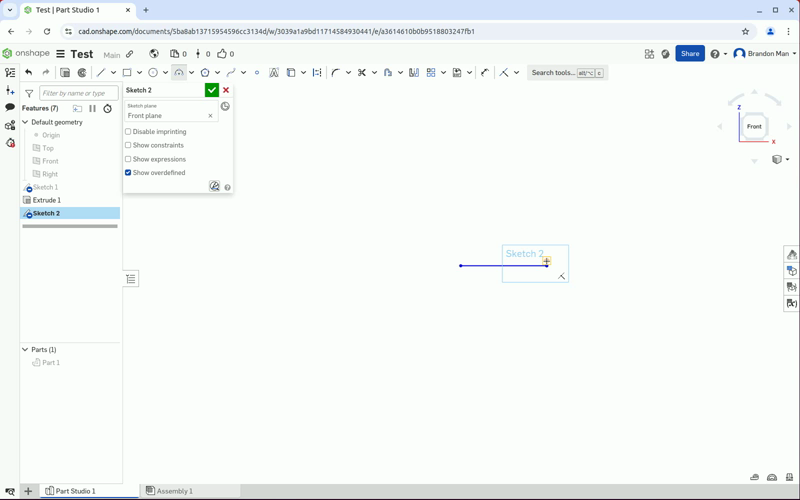
click(546, 260)
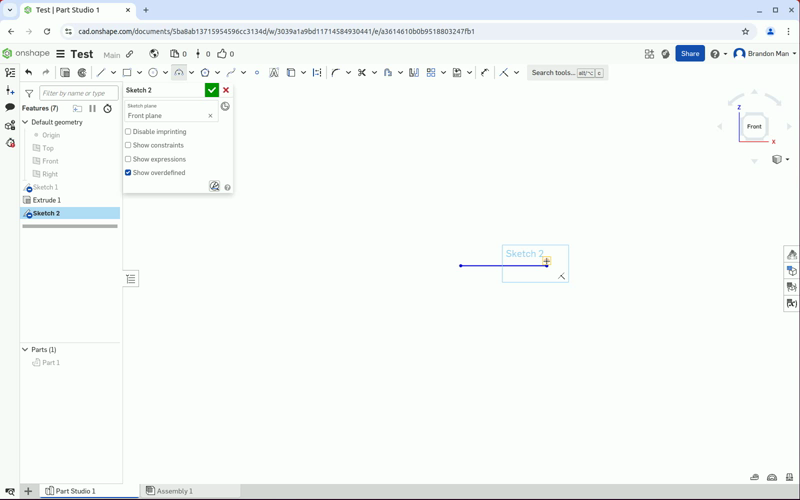
key_down(shift)
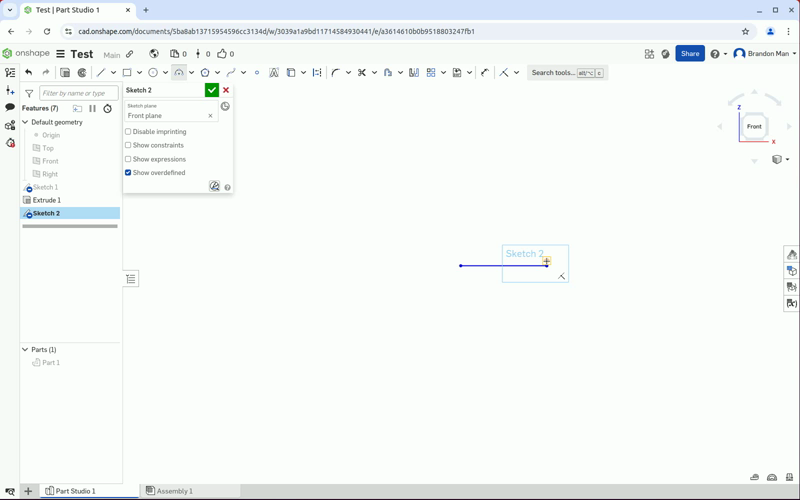
mouse_move(542, 256)
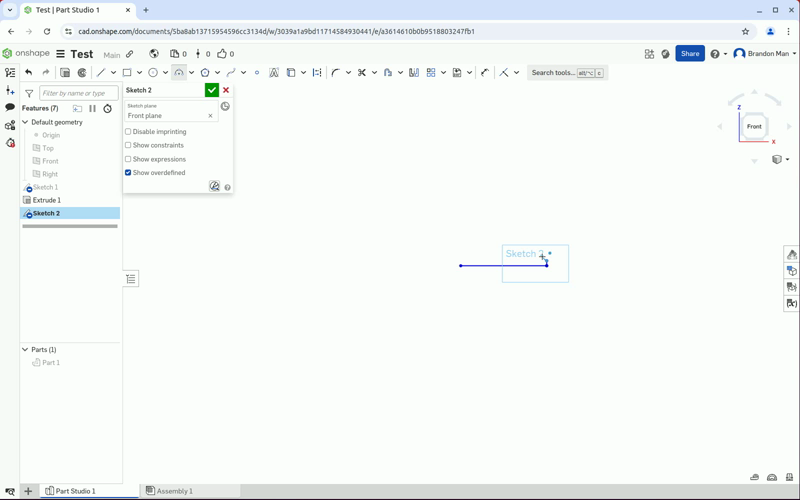
scroll(6)
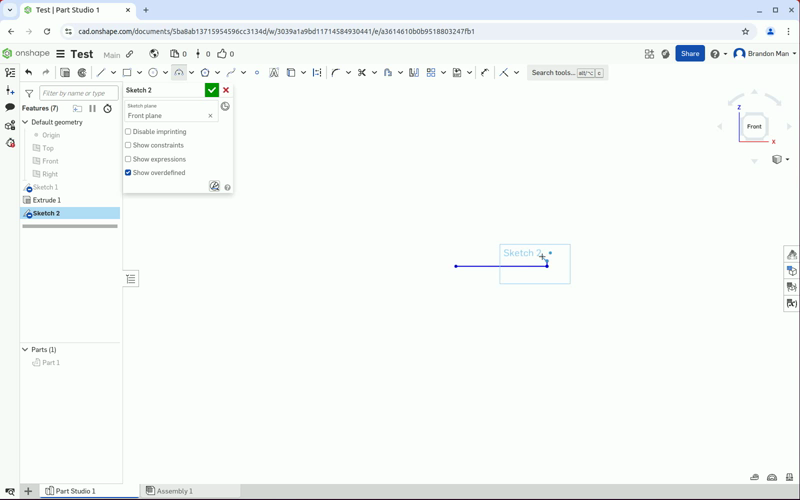
scroll(6)
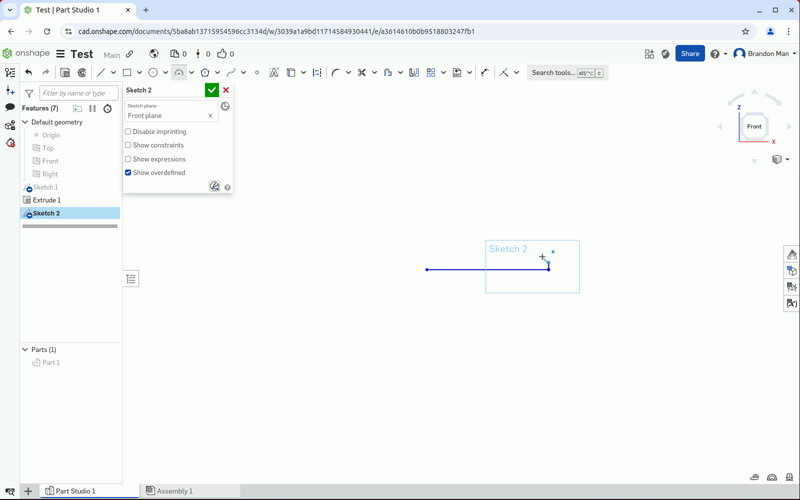
scroll(6)
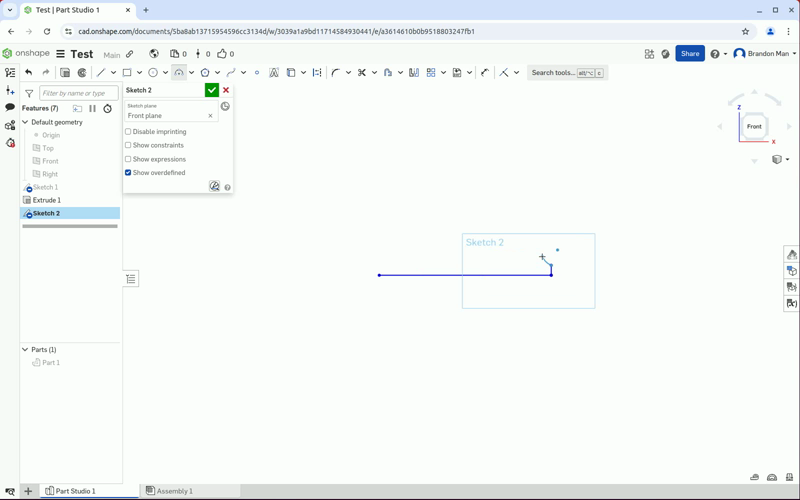
scroll(6)
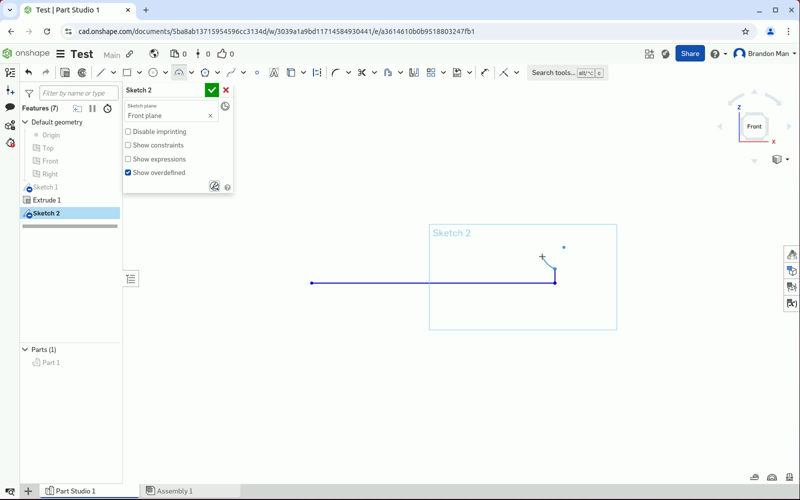
scroll(6)
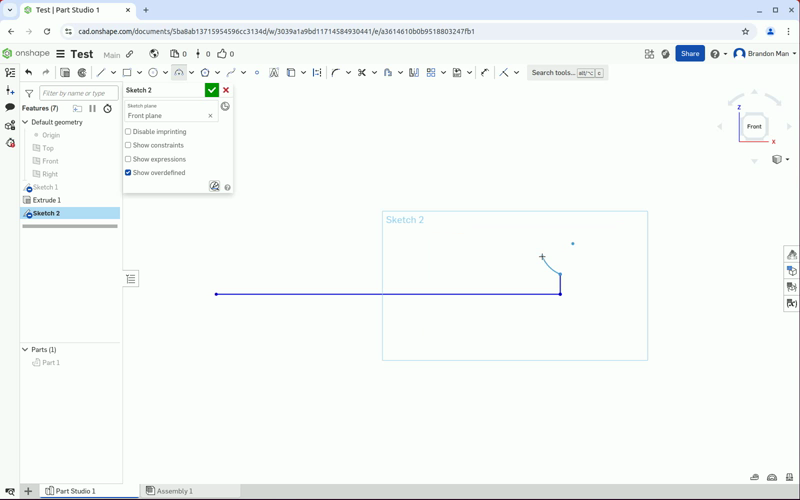
scroll(6)
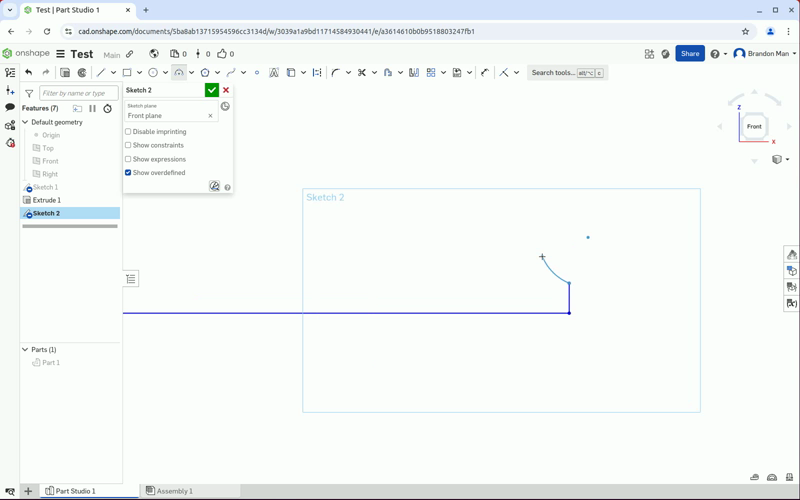
scroll(6)
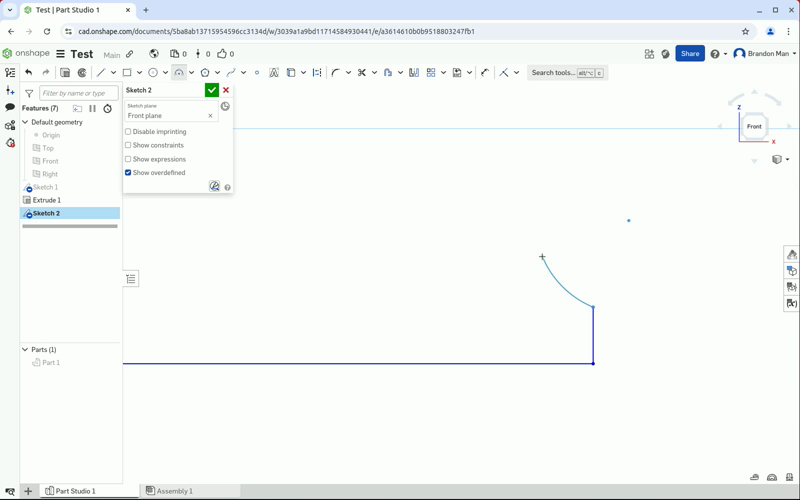
click(542, 256)
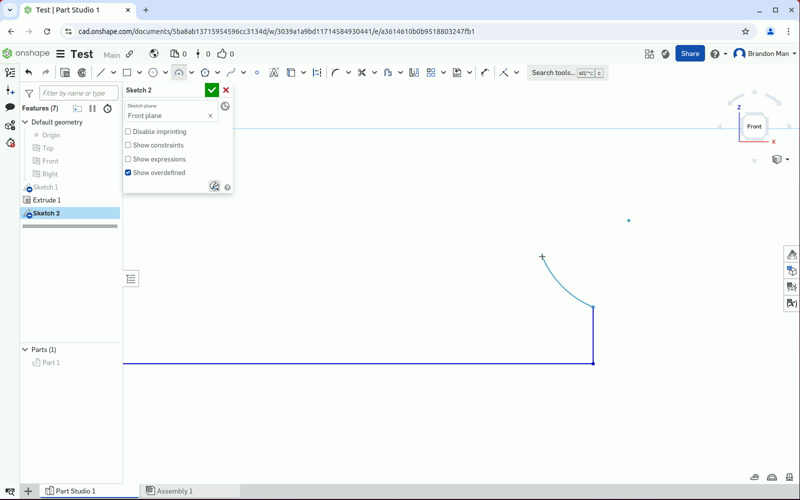
scroll(-6)
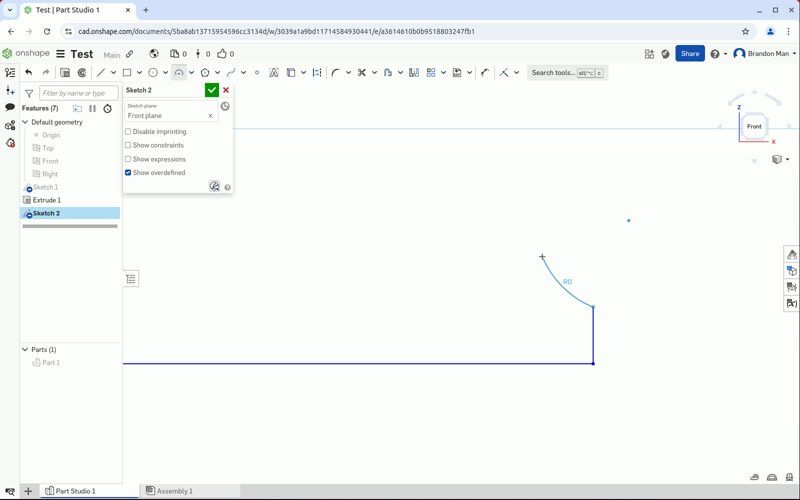
scroll(-6)
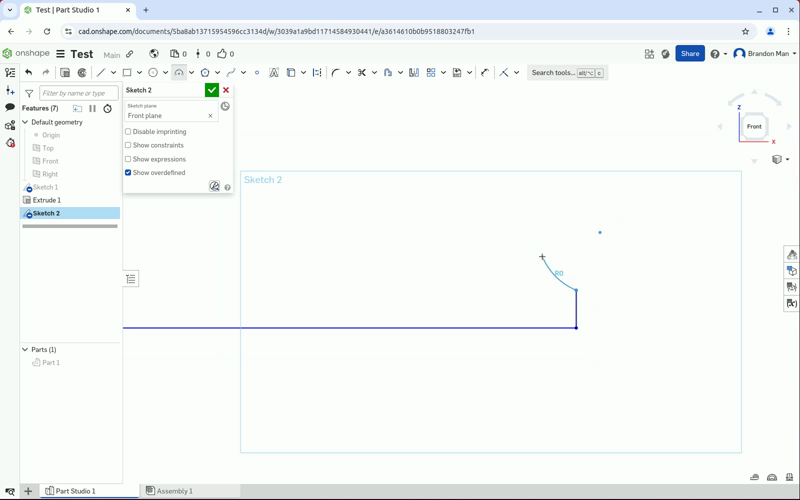
scroll(-6)
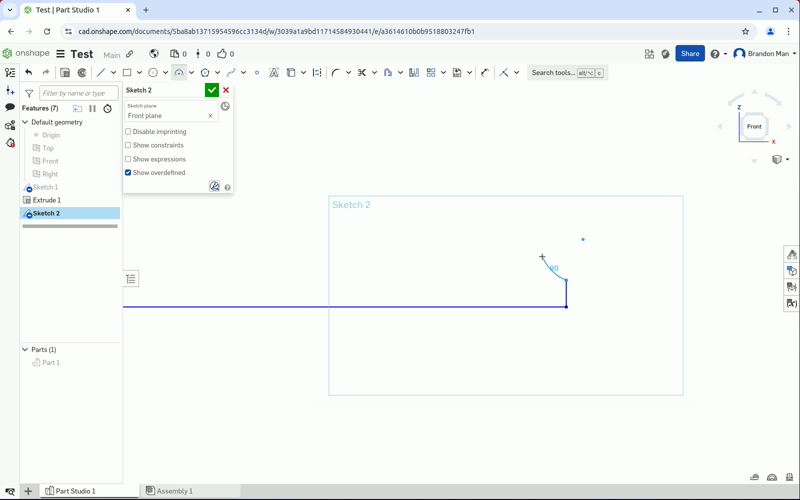
scroll(-6)
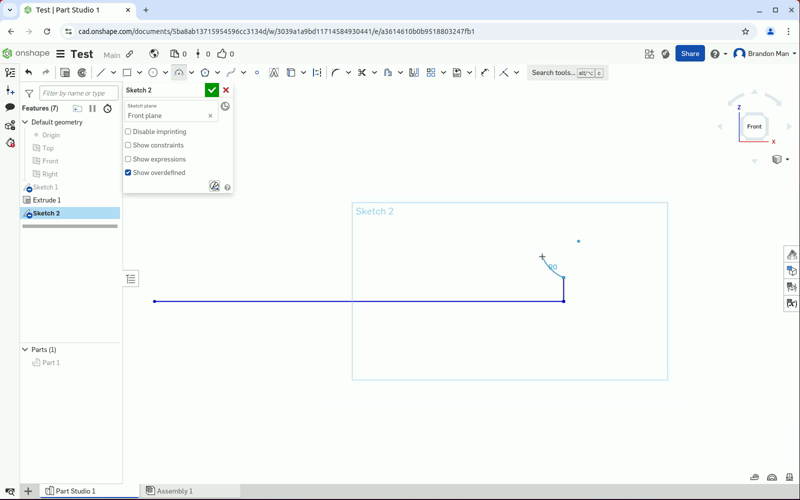
scroll(-6)
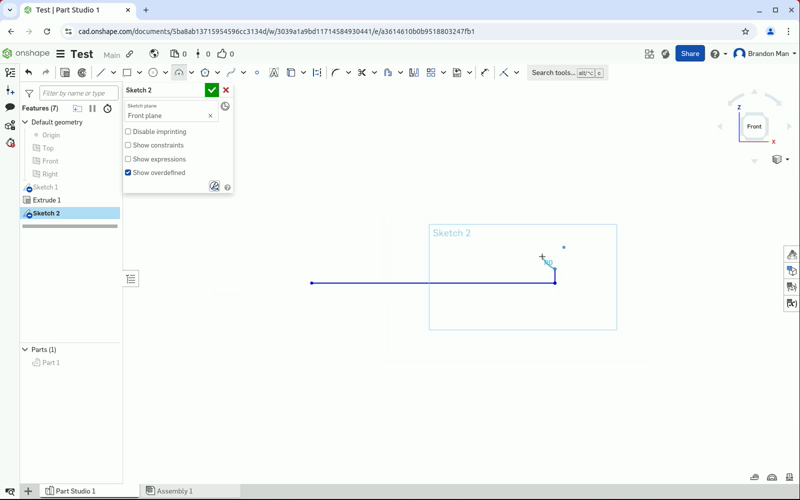
scroll(-6)
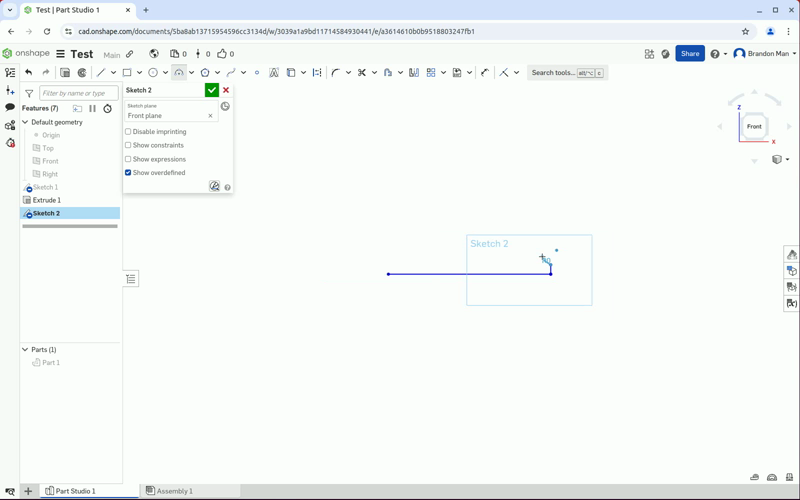
scroll(-6)
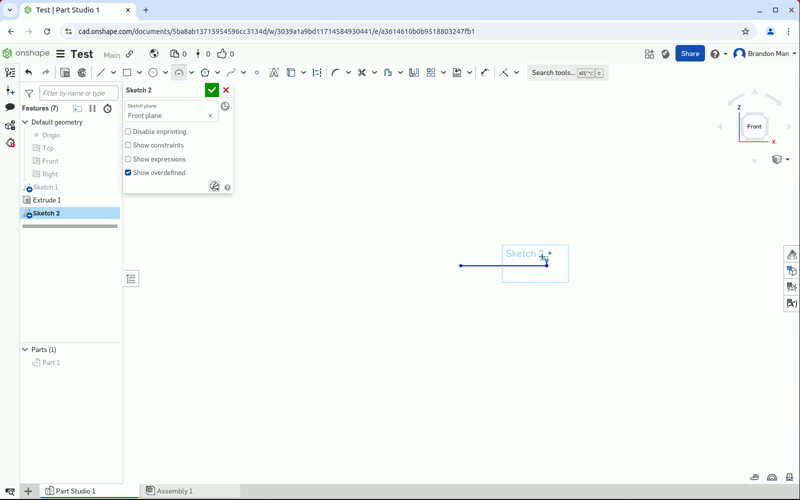
mouse_move(545, 257)
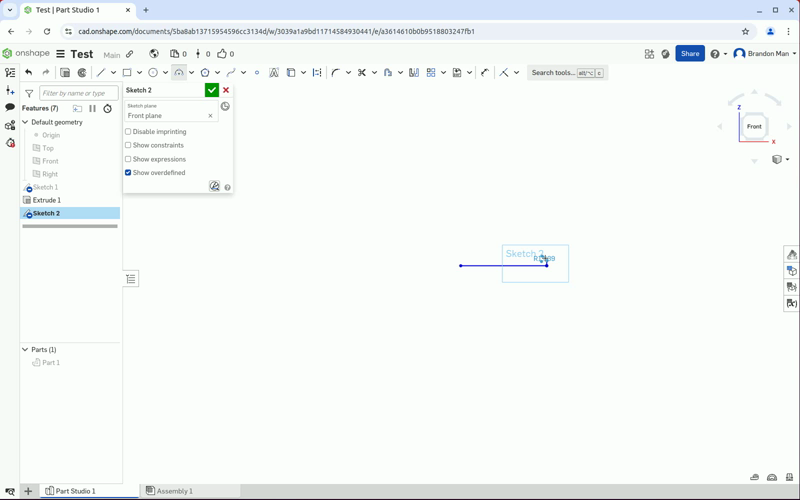
scroll(6)
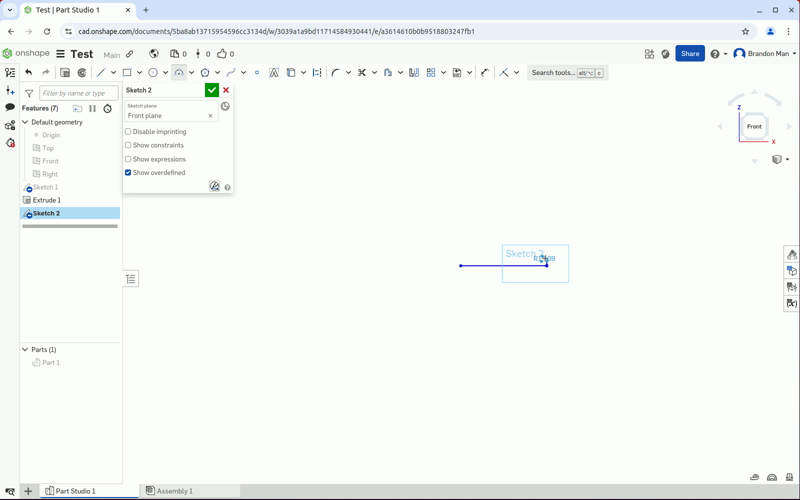
scroll(6)
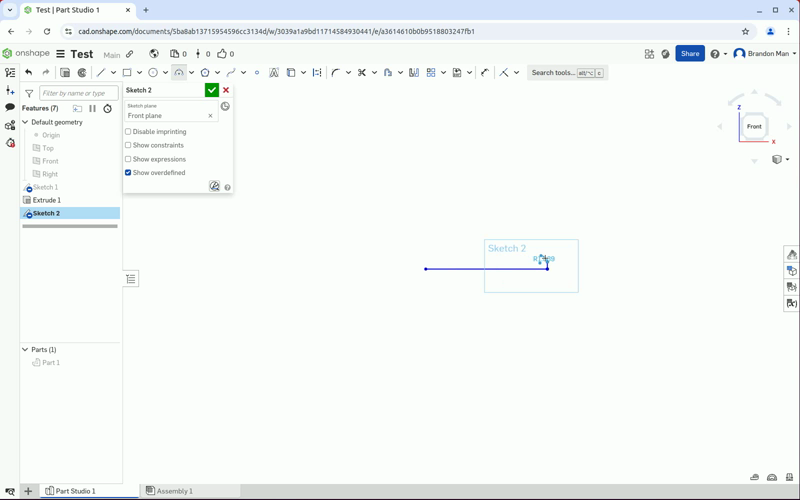
scroll(6)
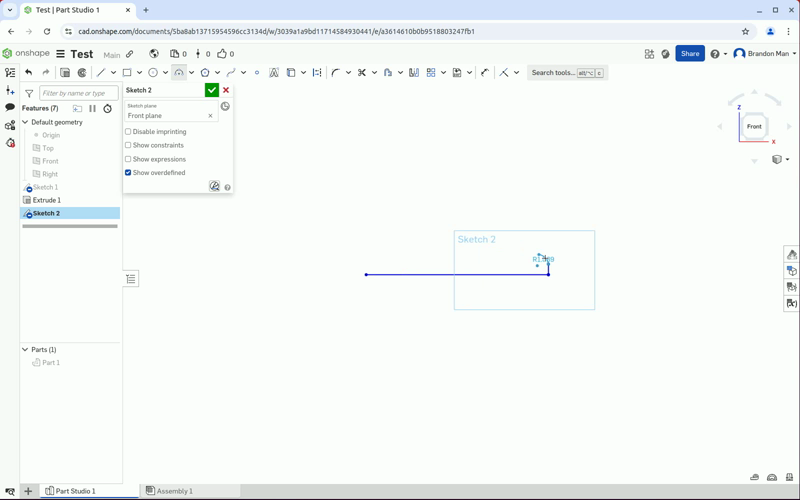
scroll(6)
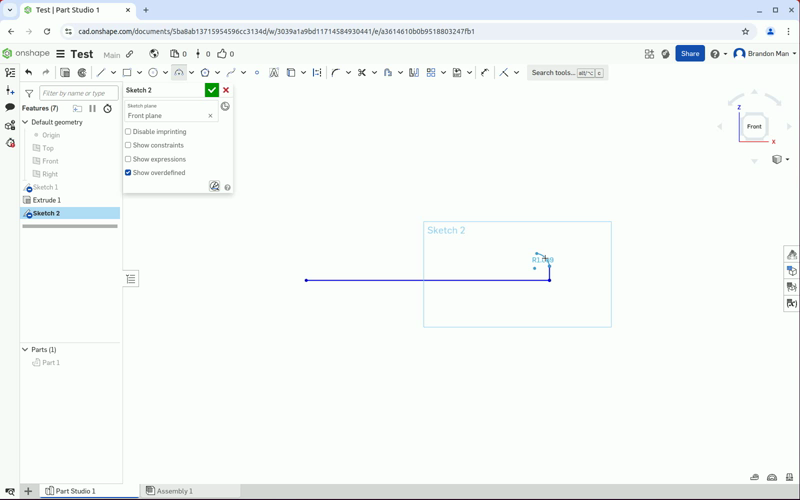
scroll(6)
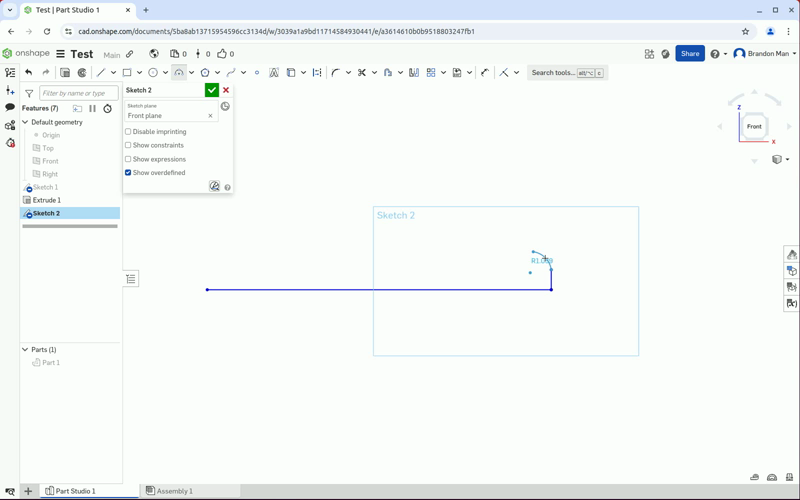
scroll(6)
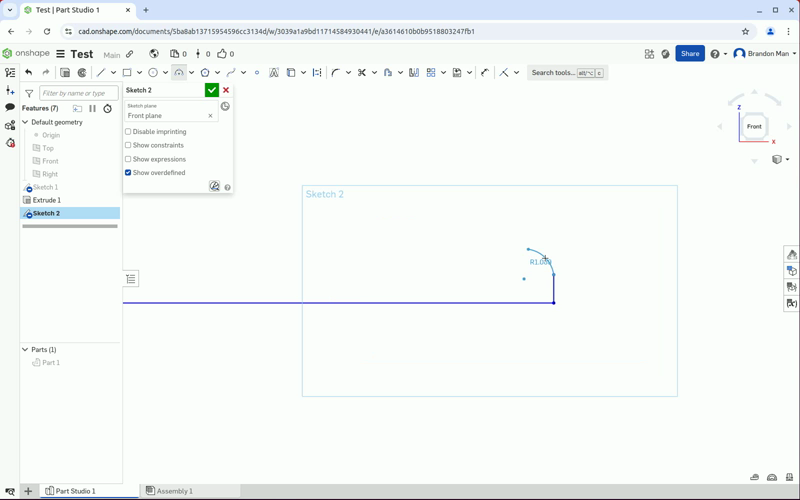
scroll(6)
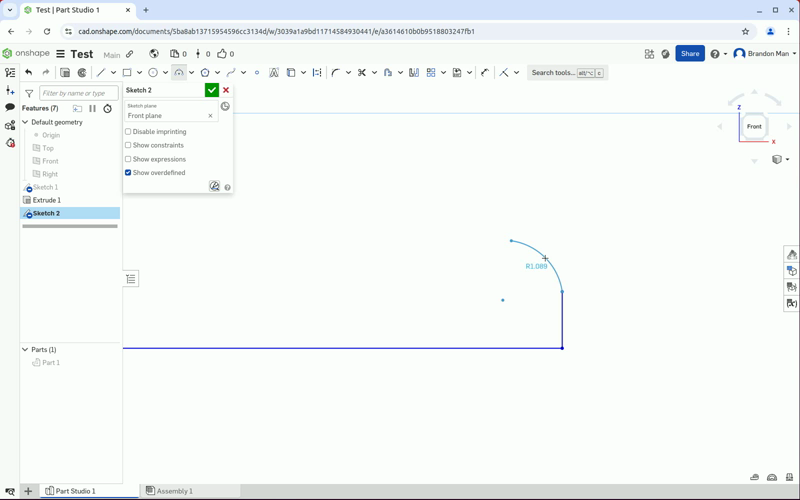
click(545, 257)
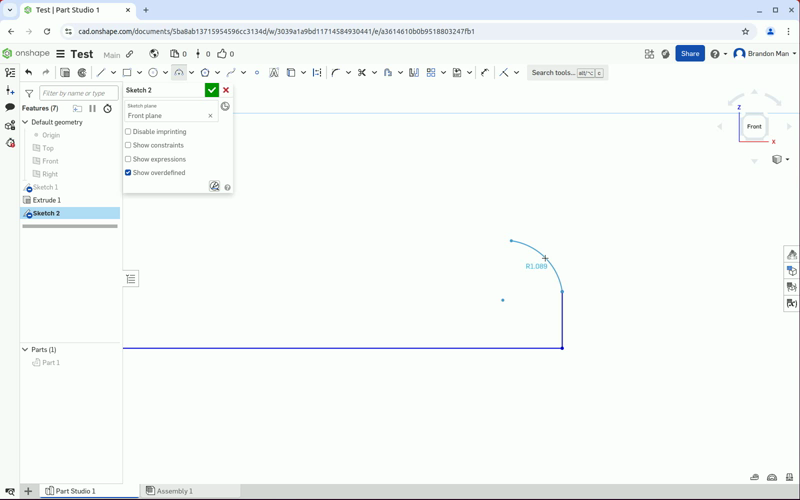
scroll(-6)
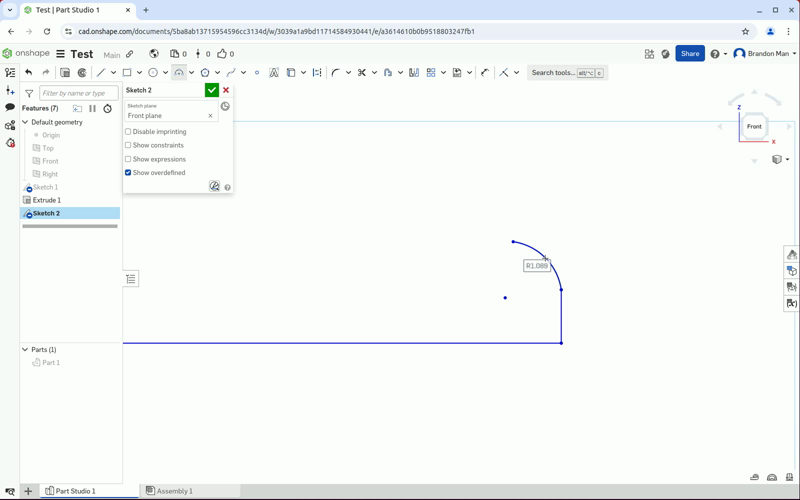
scroll(-6)
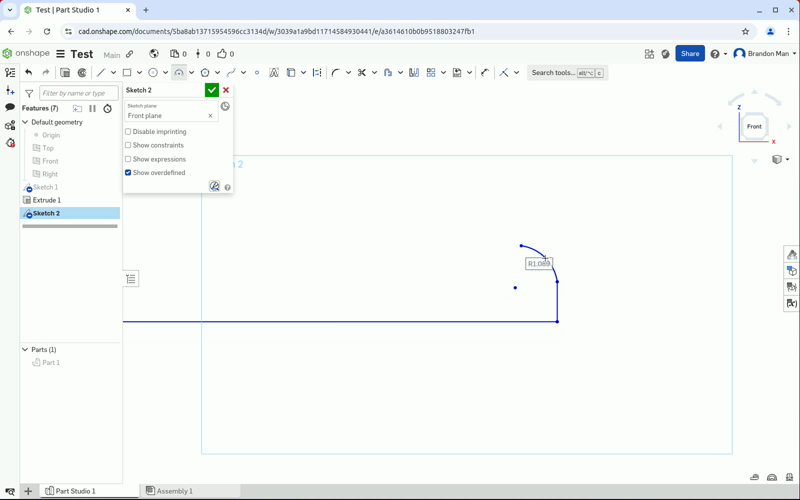
scroll(-6)
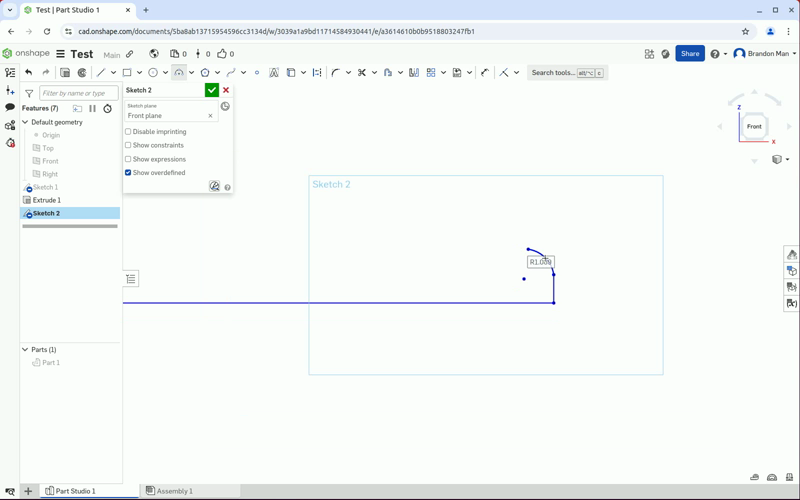
scroll(-6)
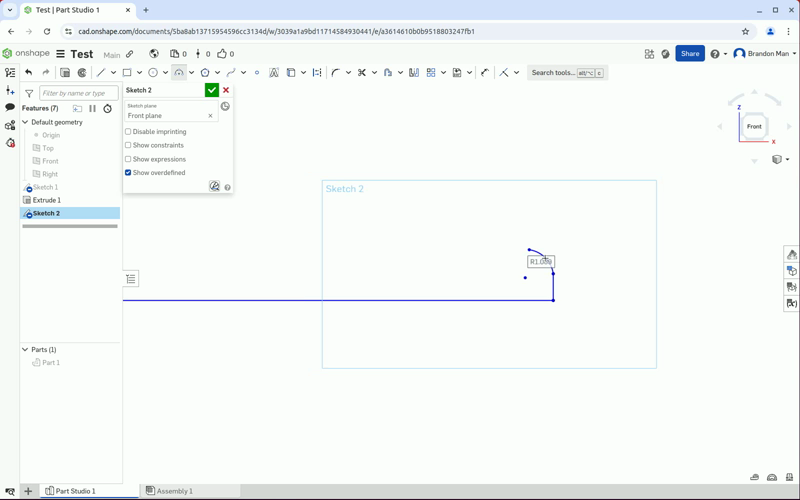
scroll(-6)
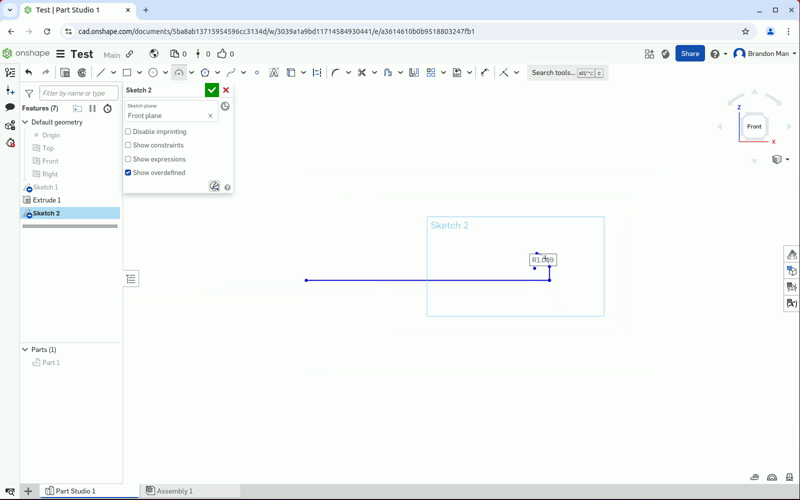
scroll(-6)
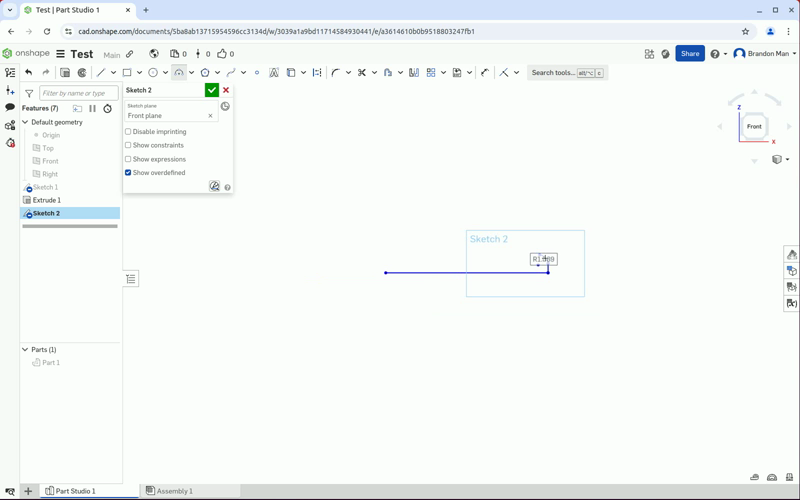
scroll(-6)
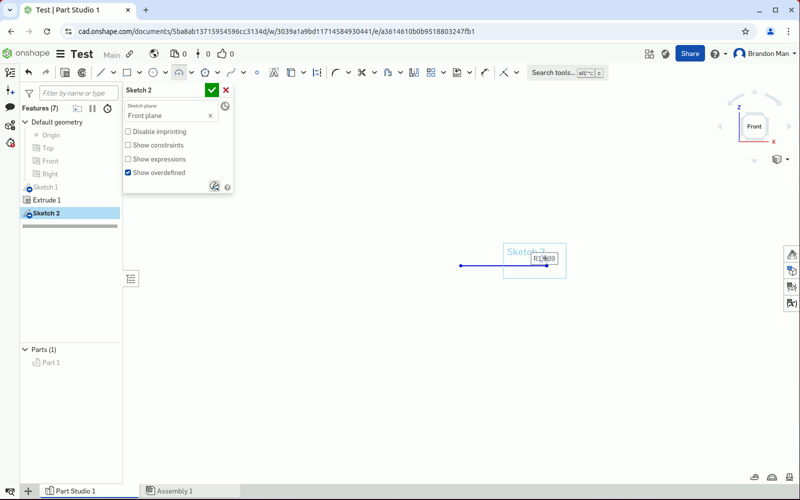
key_up(shift)
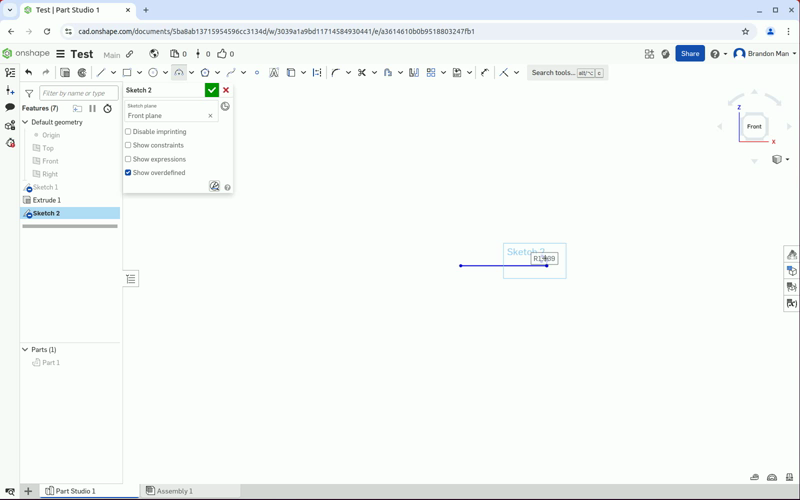
key(esc)
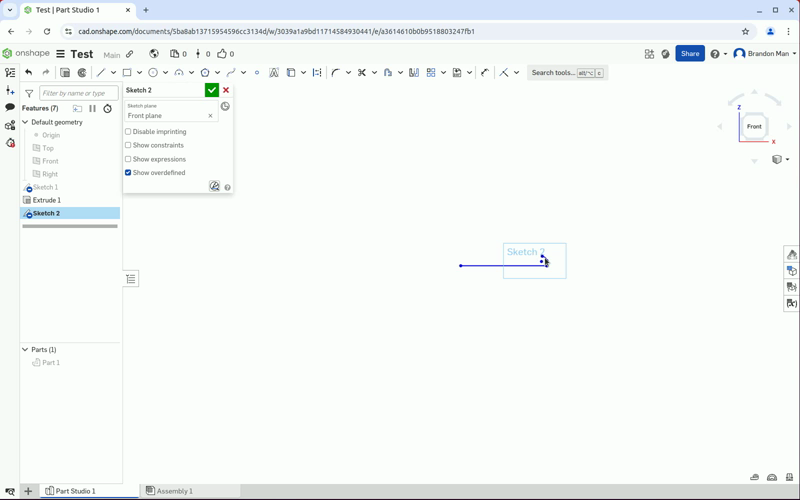
key(l)
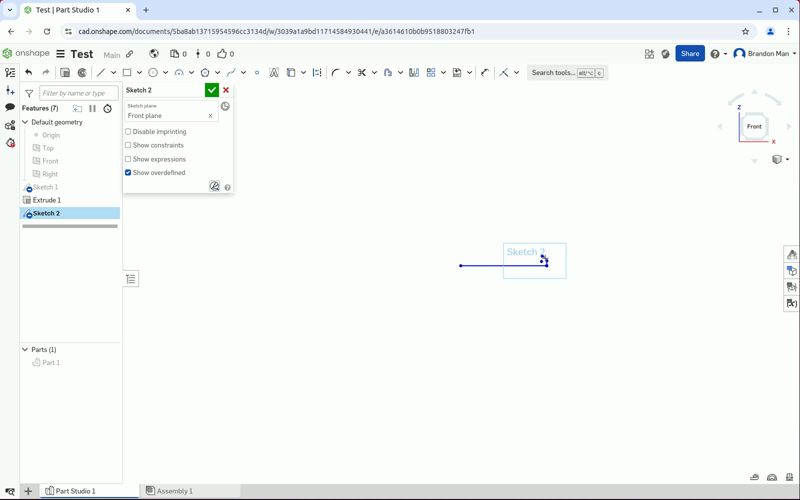
mouse_move(542, 256)
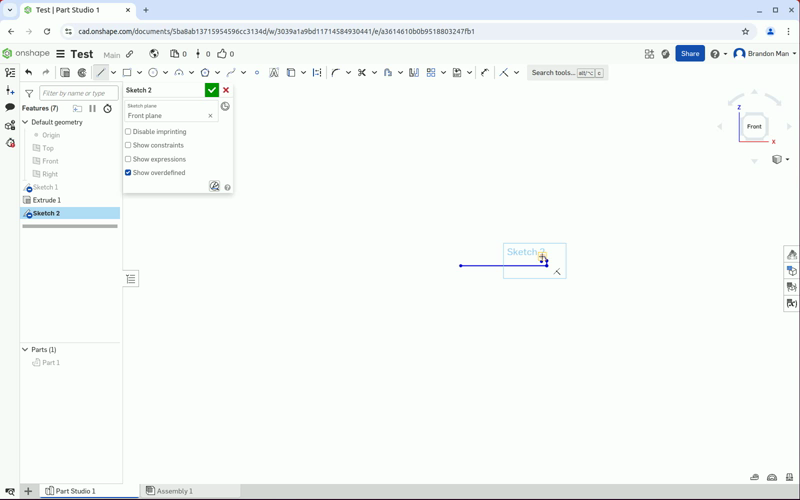
scroll(6)
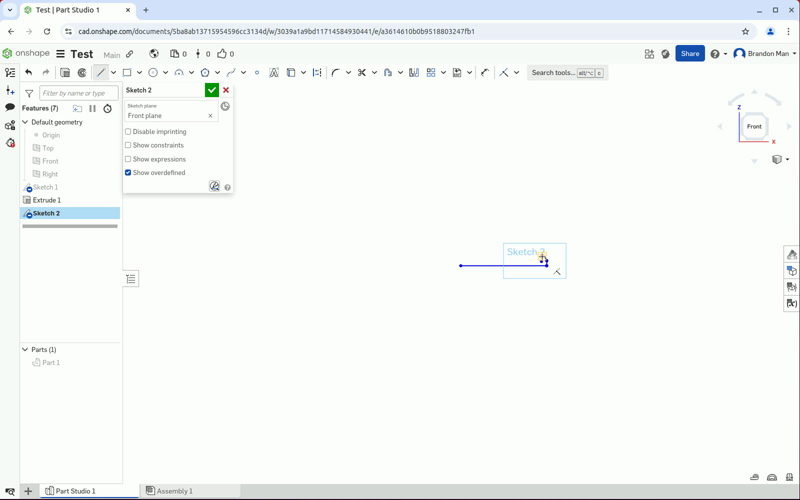
scroll(6)
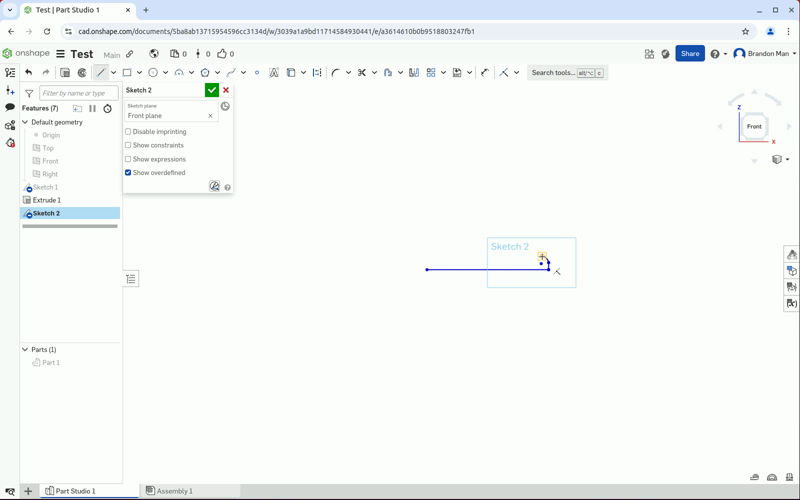
scroll(6)
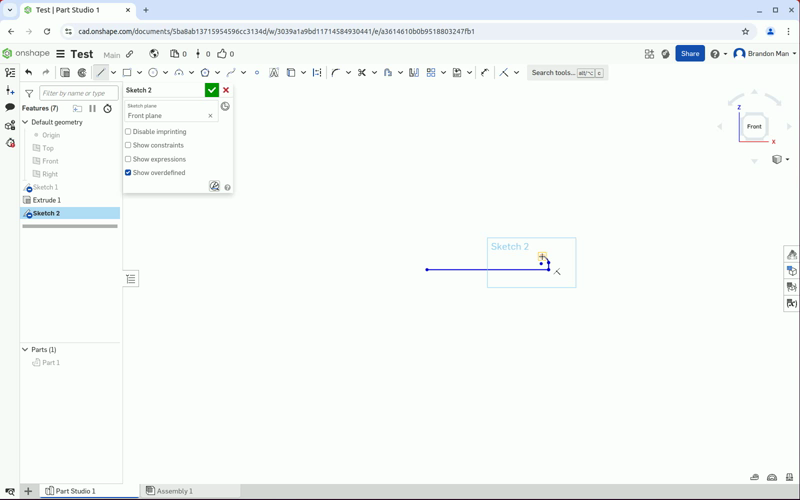
scroll(6)
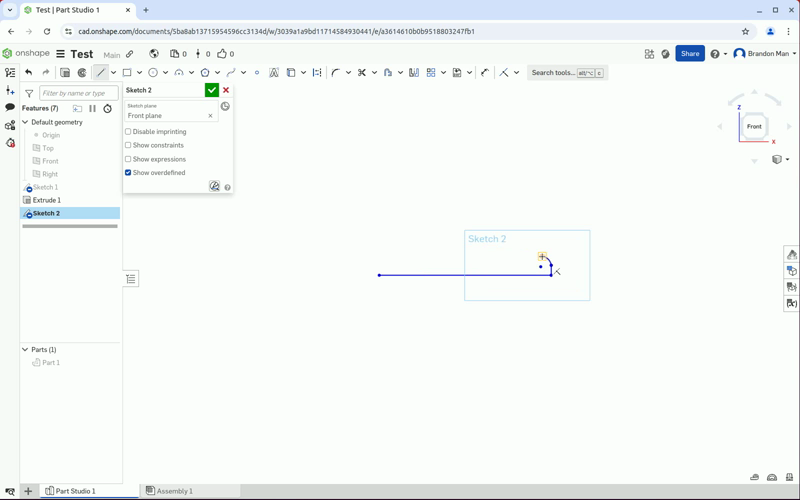
scroll(6)
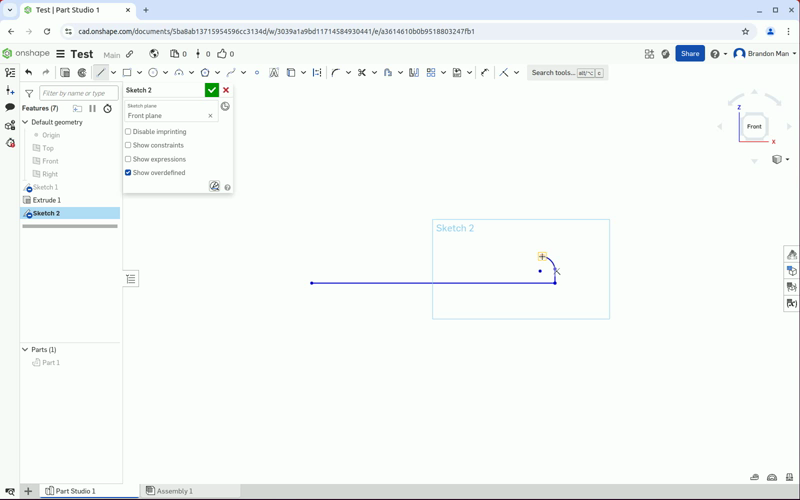
scroll(6)
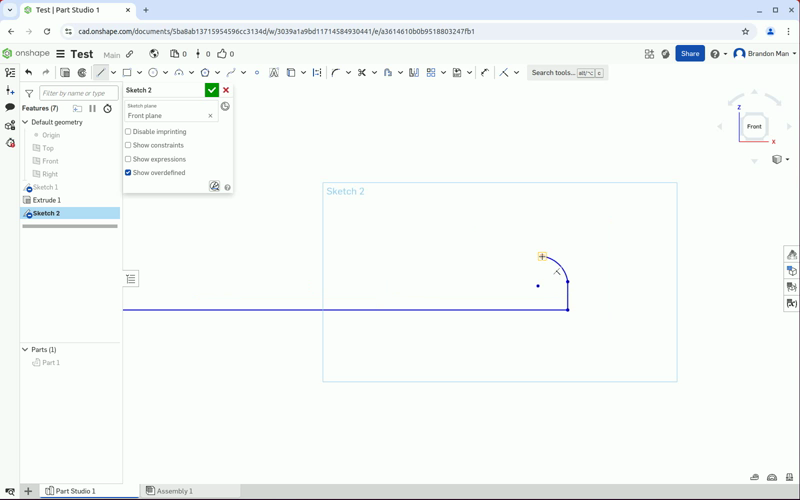
scroll(6)
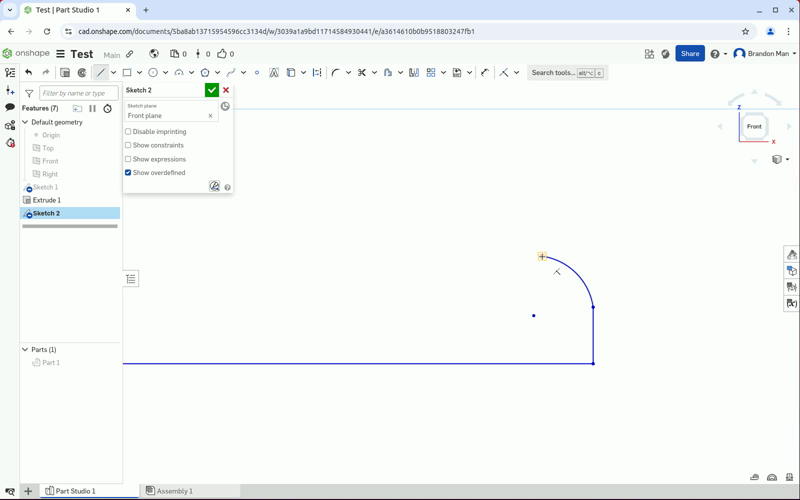
click(542, 256)
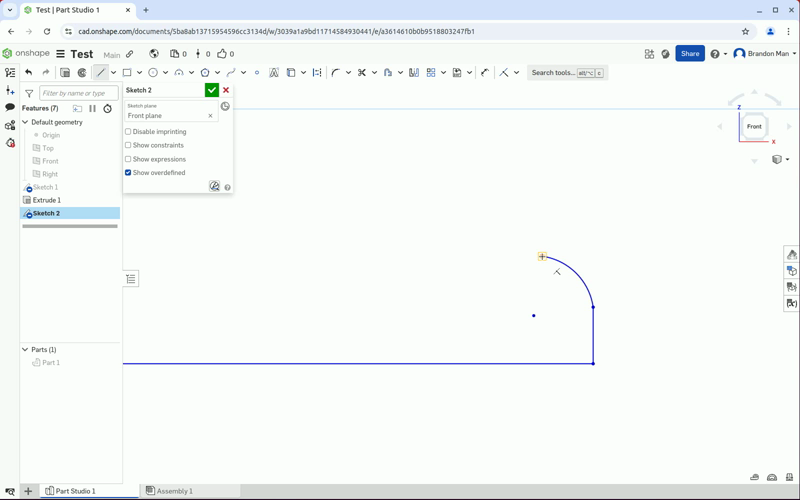
scroll(-6)
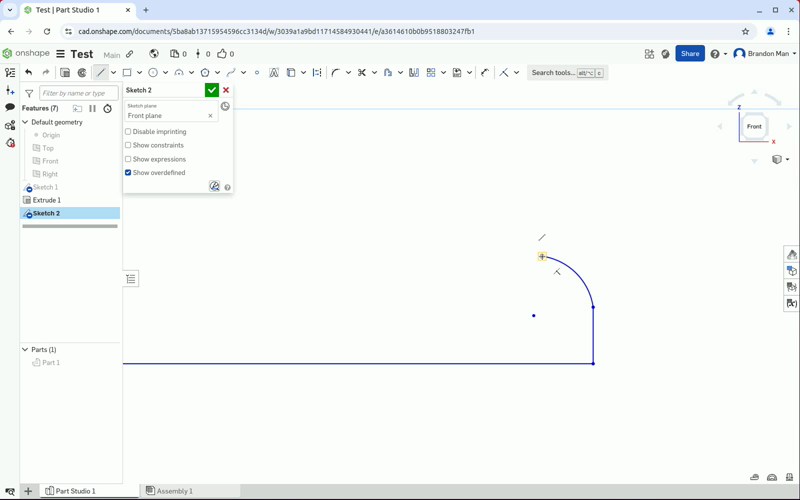
scroll(-6)
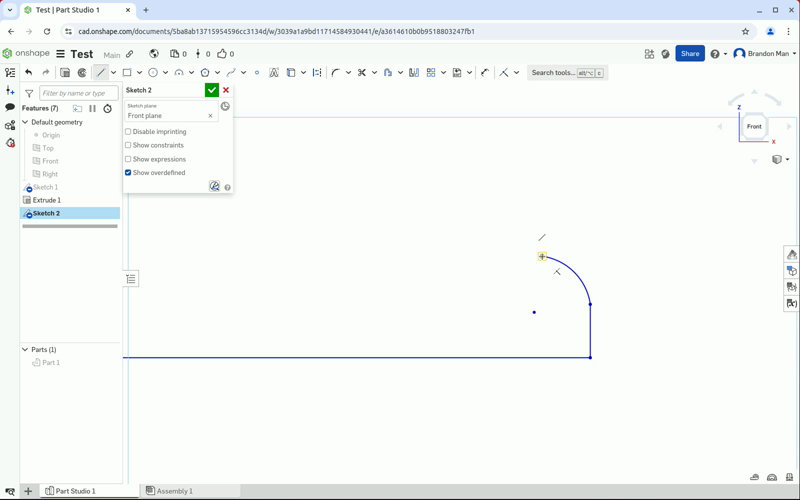
scroll(-6)
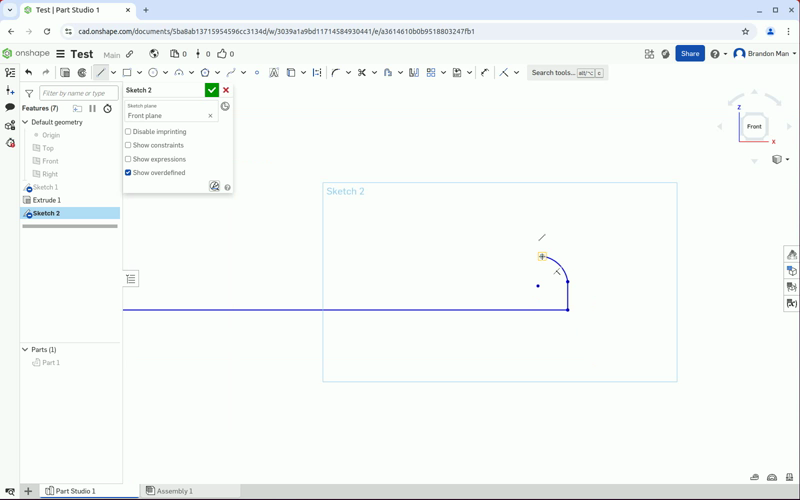
scroll(-6)
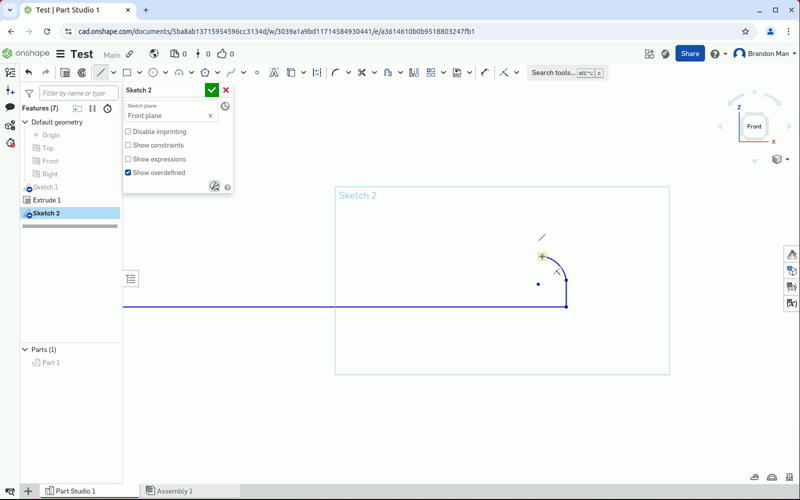
scroll(-6)
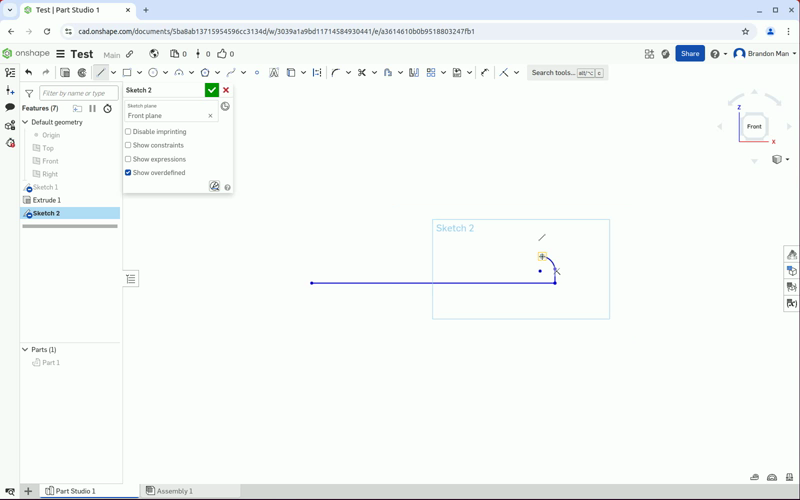
scroll(-6)
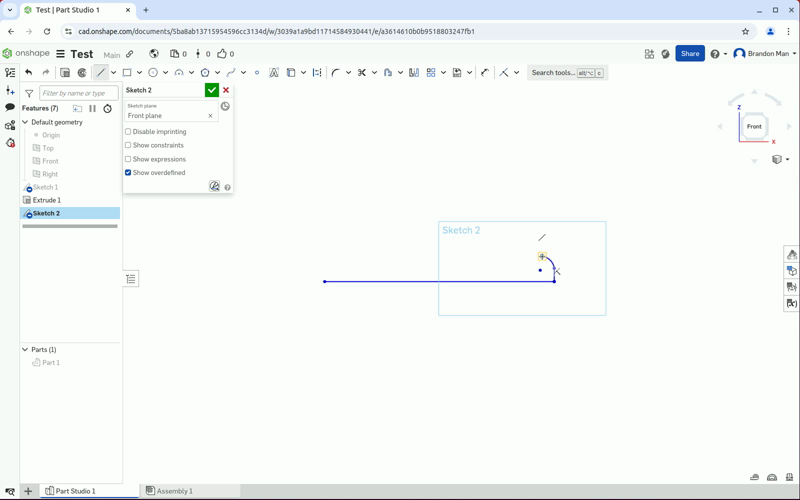
scroll(-6)
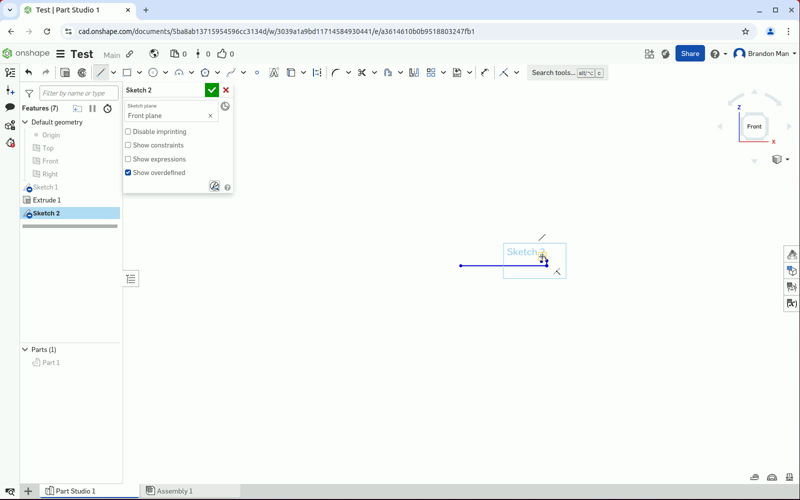
key_down(shift)
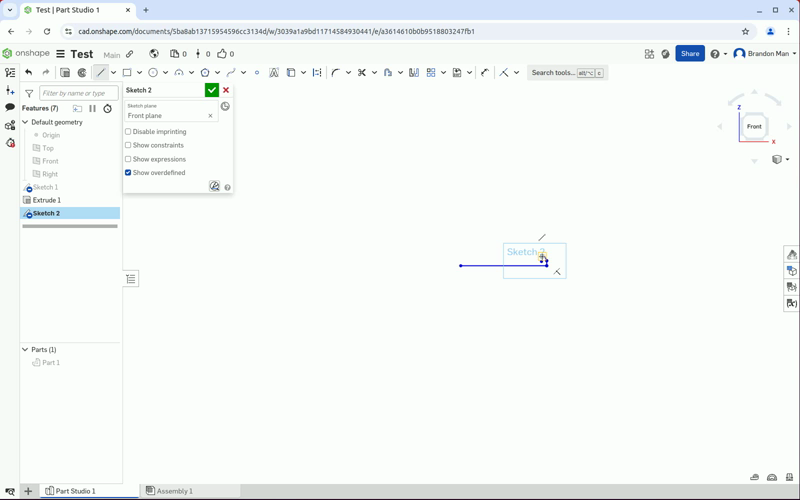
mouse_move(465, 256)
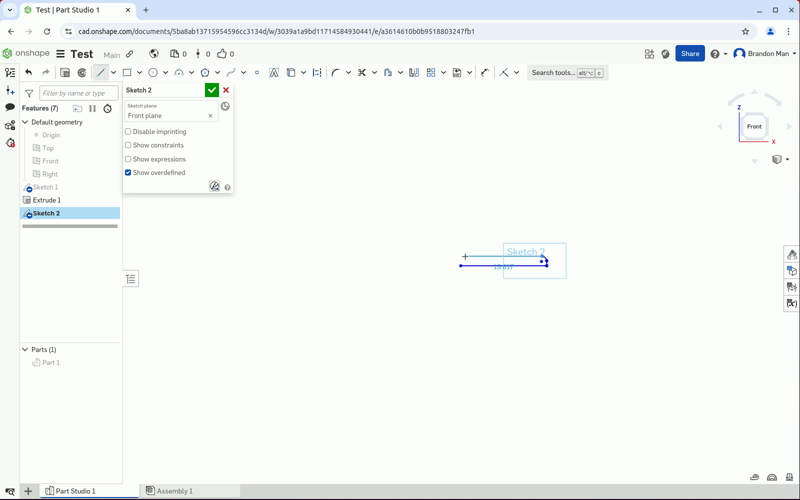
click(465, 256)
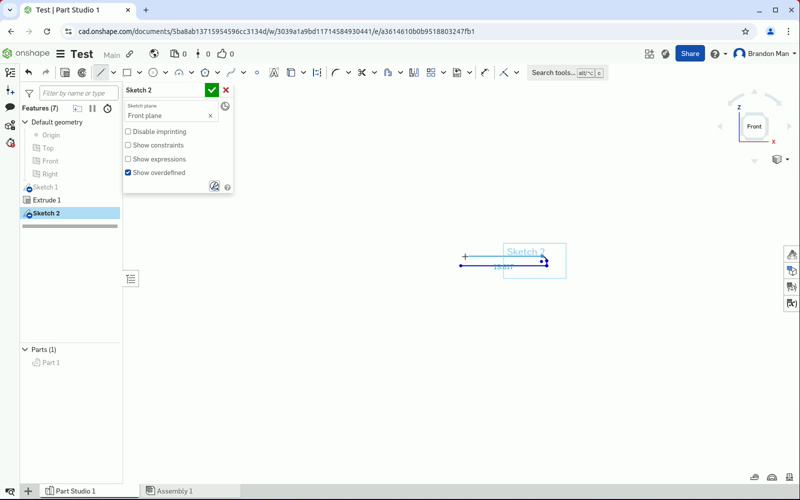
key_up(shift)
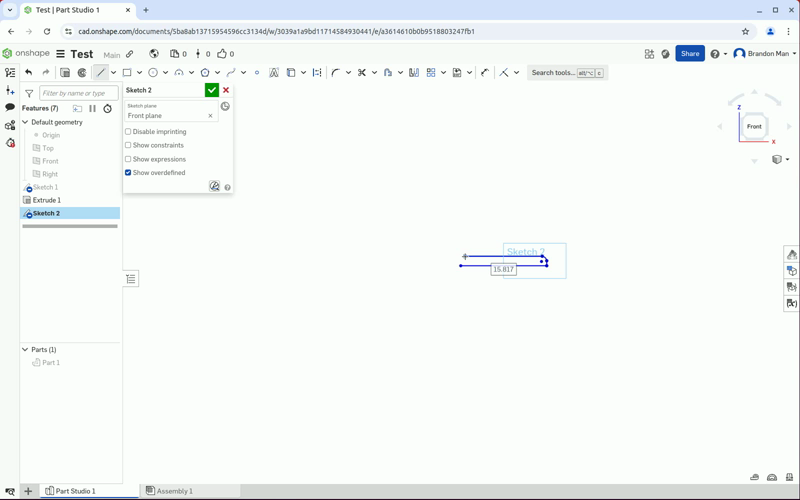
key(esc)
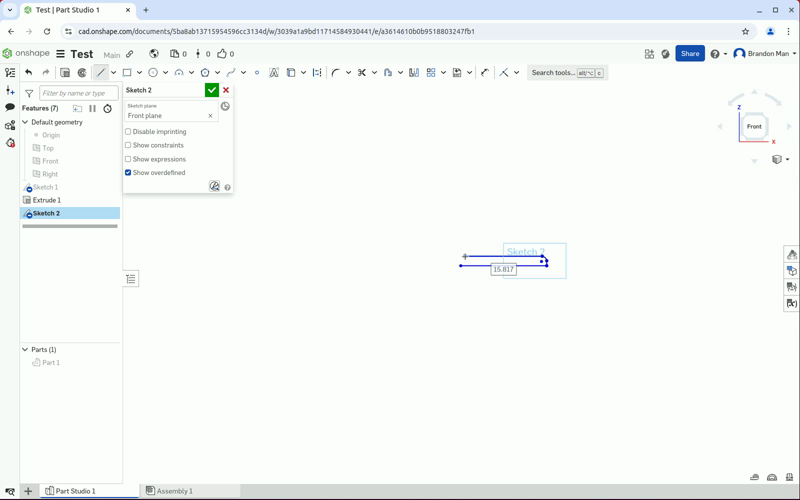
key(a)
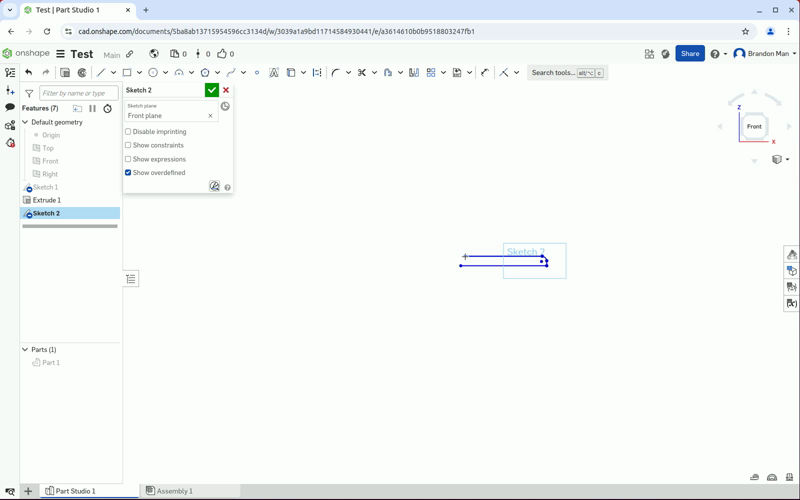
mouse_move(465, 256)
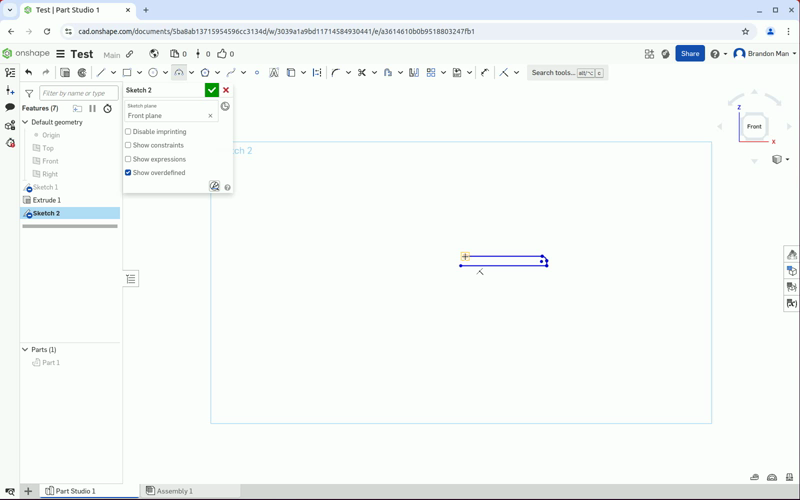
click(465, 256)
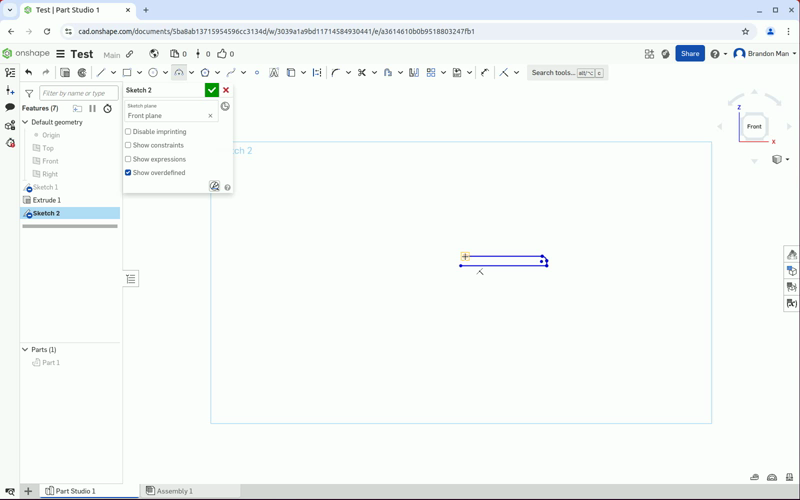
key_down(shift)
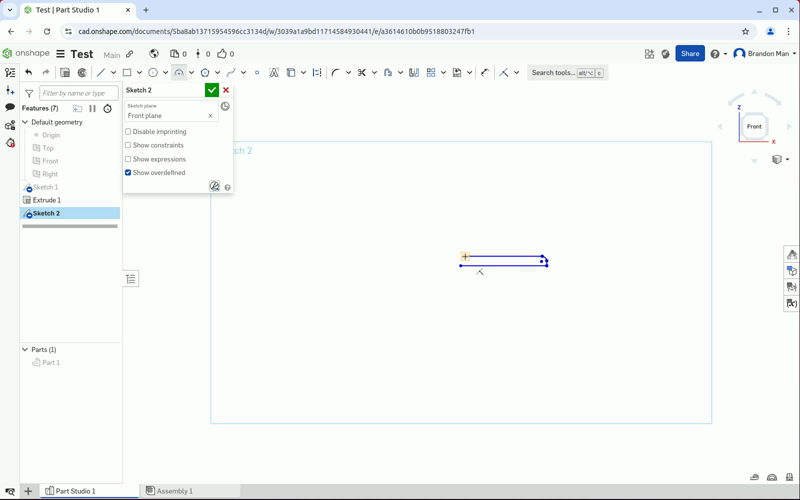
mouse_move(460, 260)
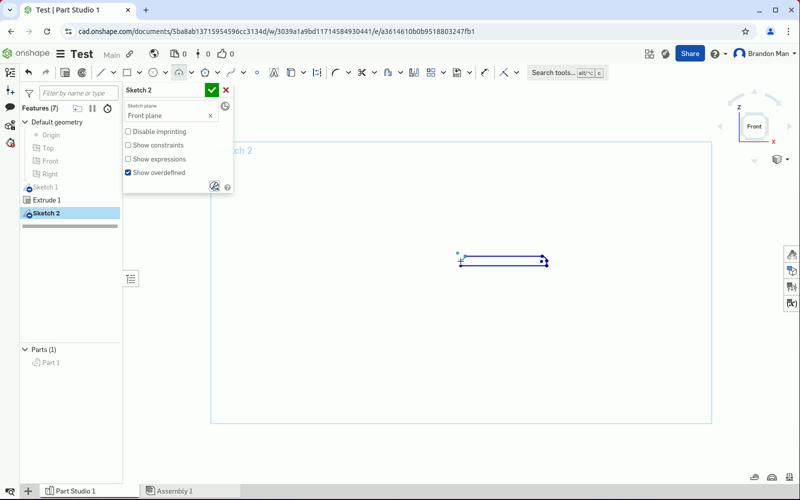
scroll(6)
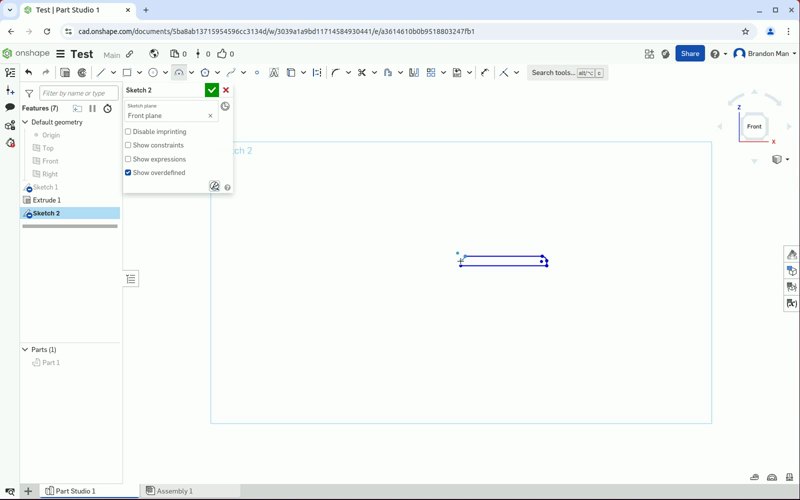
scroll(6)
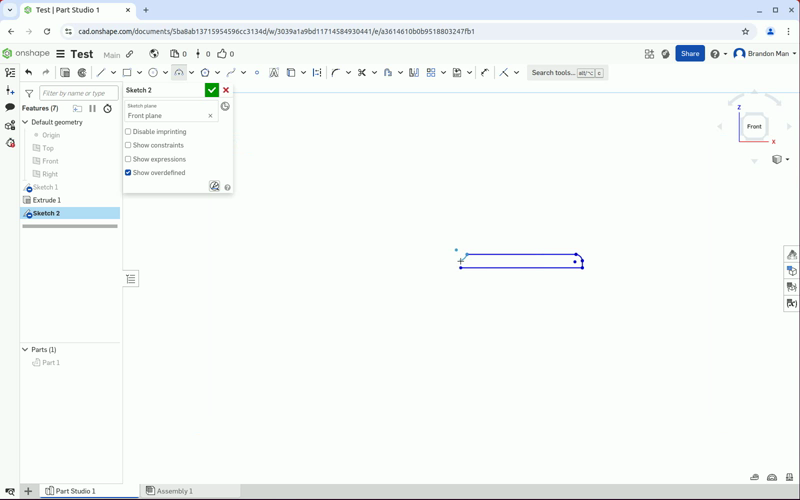
scroll(6)
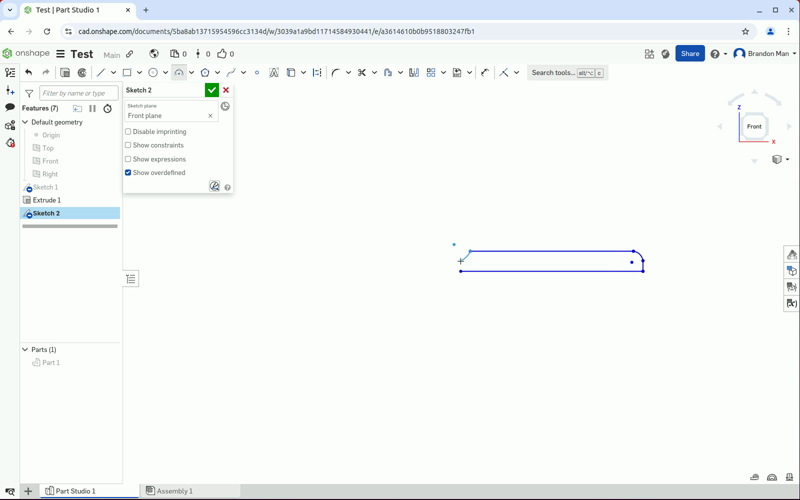
scroll(6)
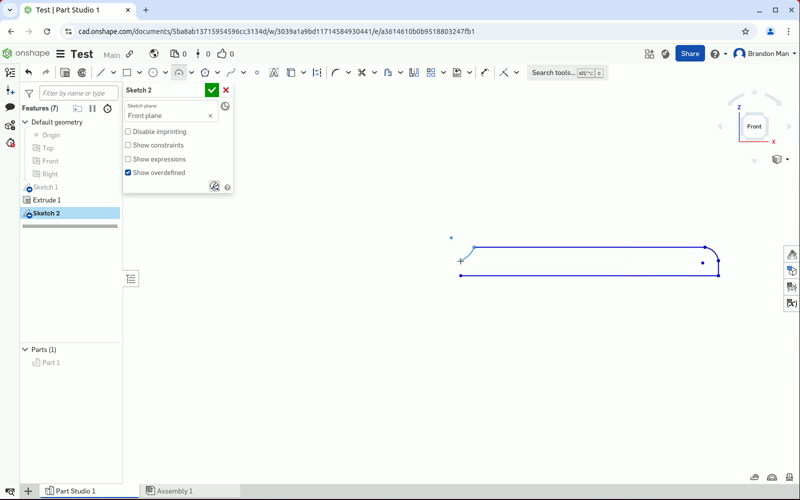
scroll(6)
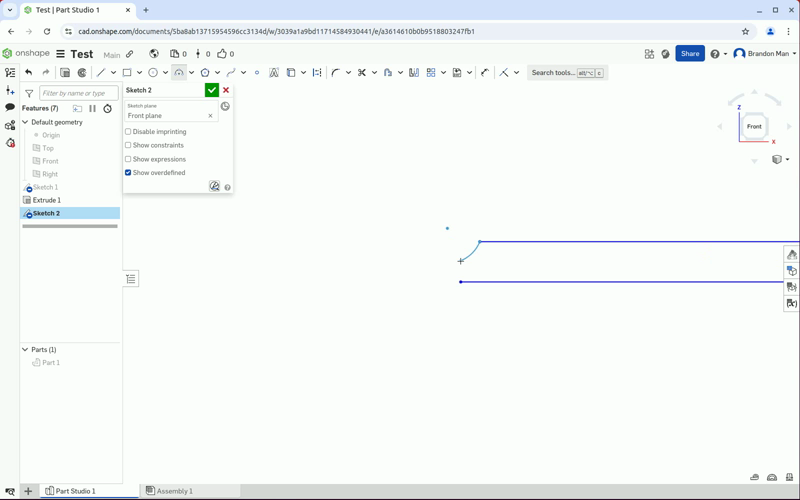
scroll(6)
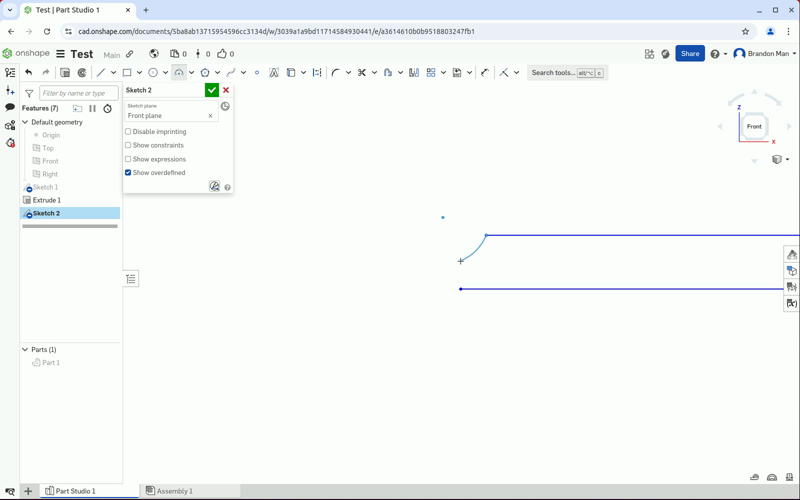
scroll(6)
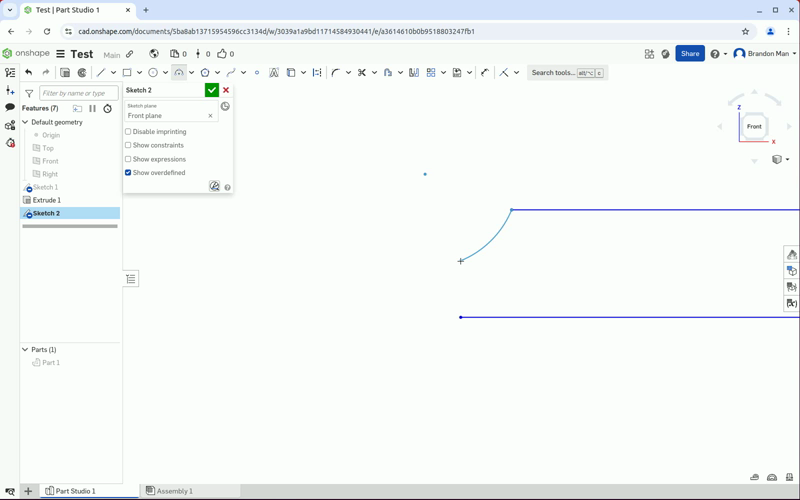
click(460, 260)
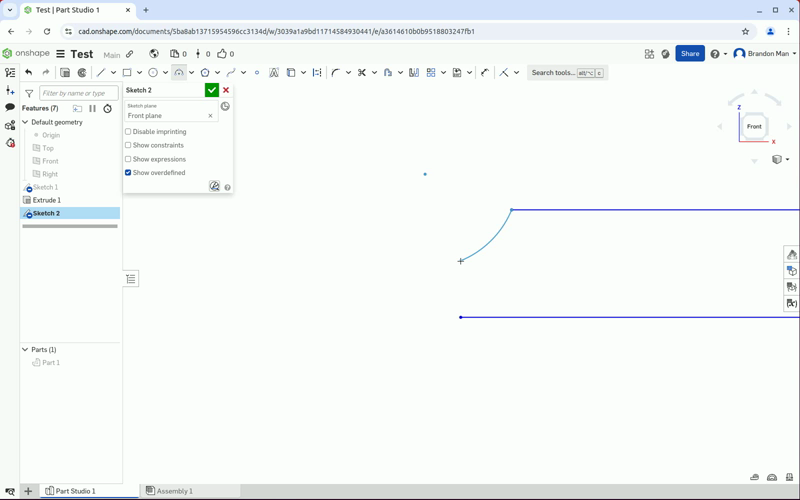
scroll(-6)
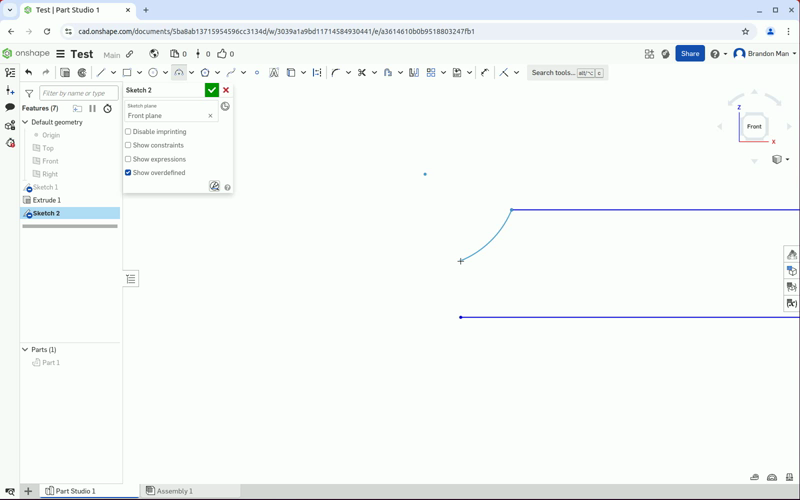
scroll(-6)
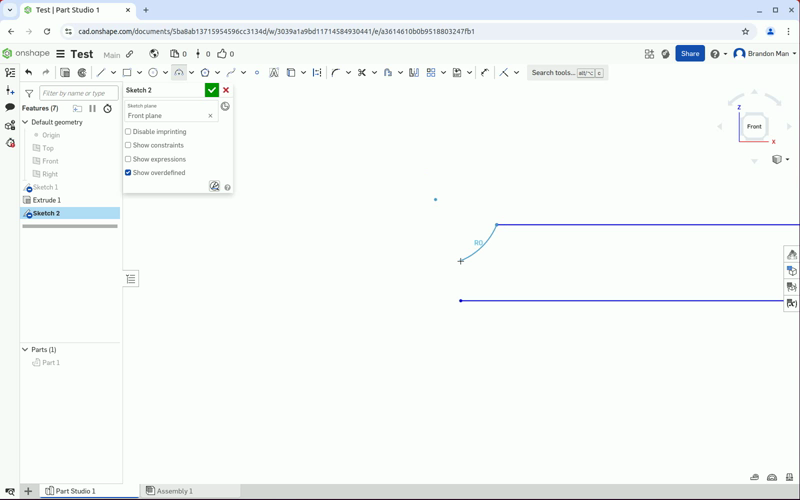
scroll(-6)
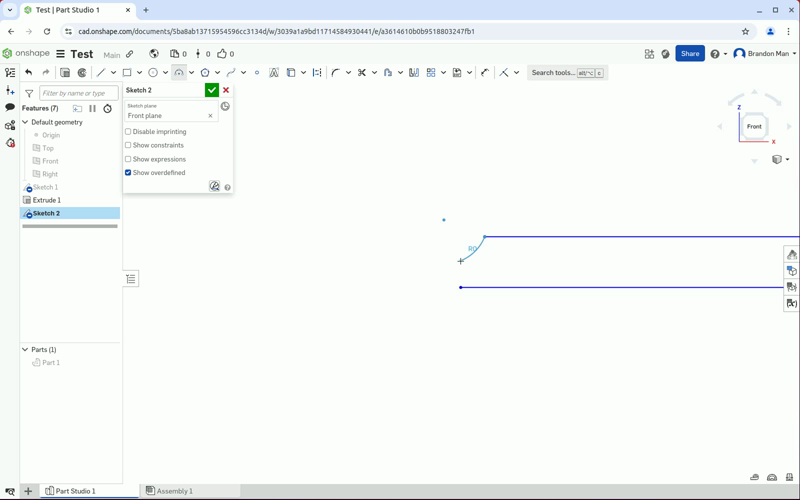
scroll(-6)
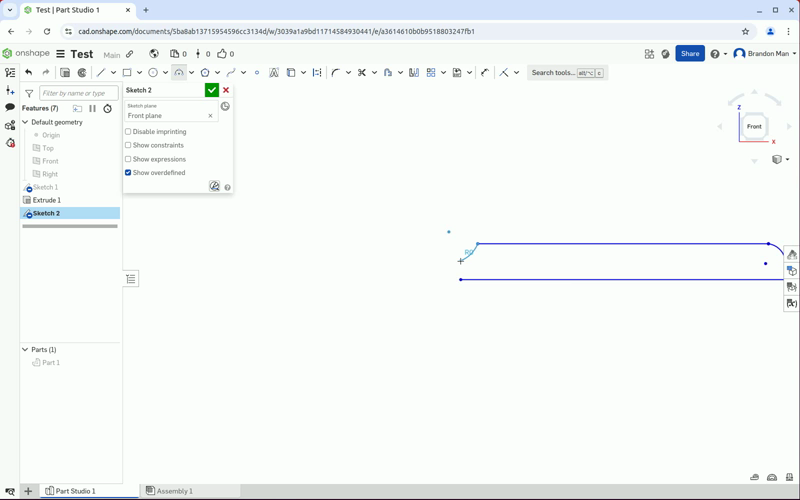
scroll(-6)
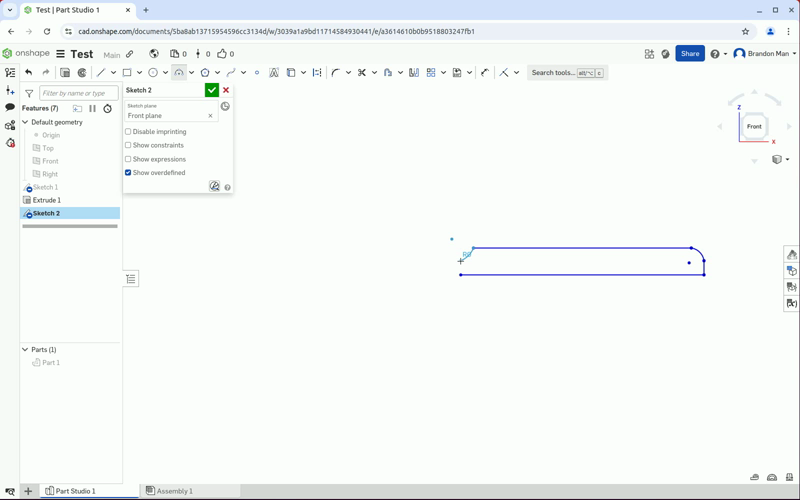
scroll(-6)
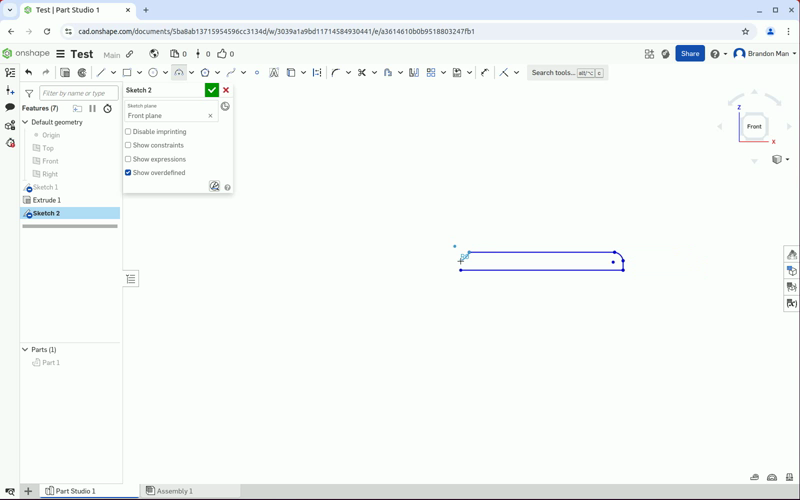
scroll(-6)
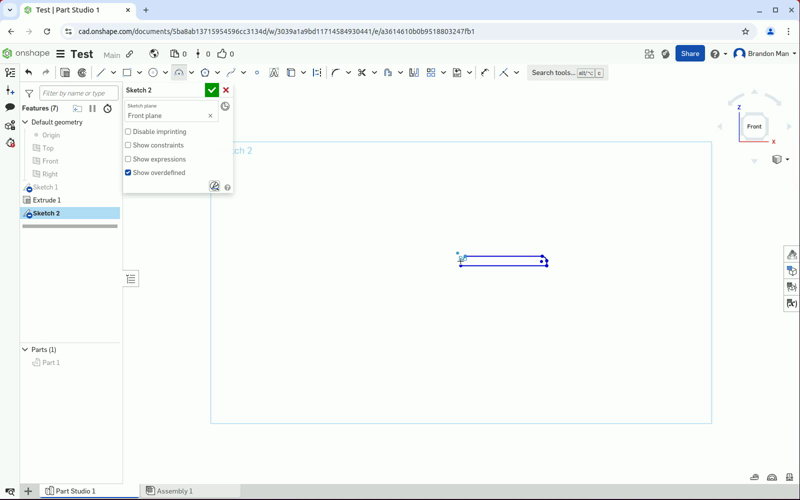
mouse_move(461, 257)
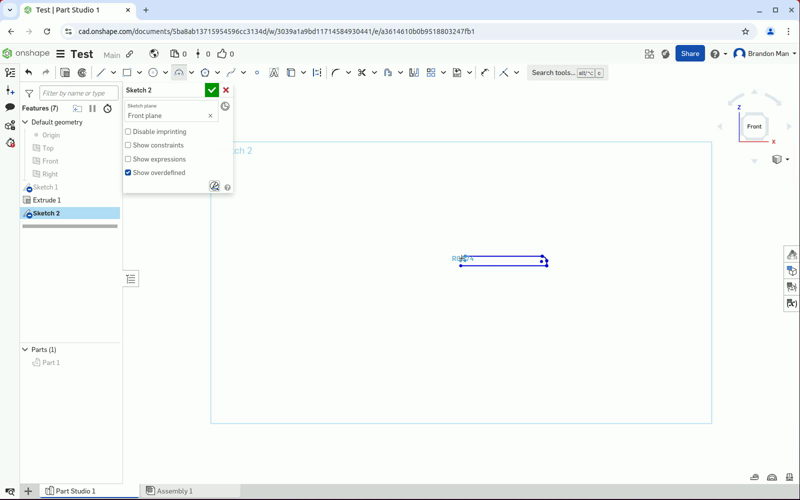
scroll(6)
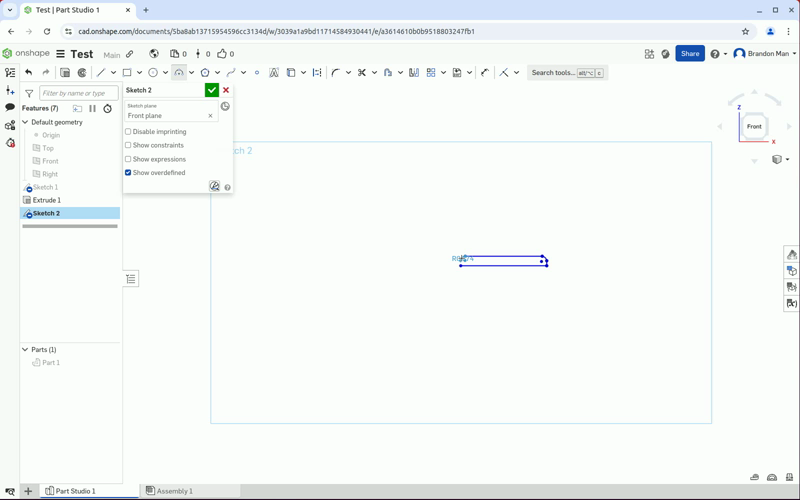
scroll(6)
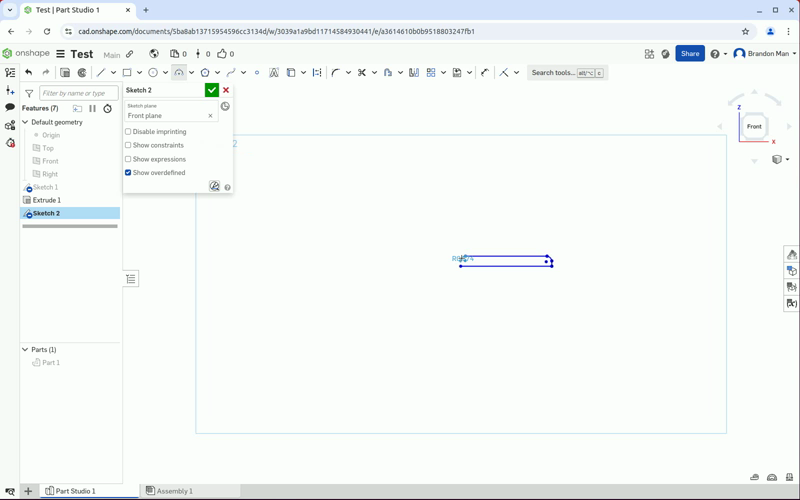
scroll(6)
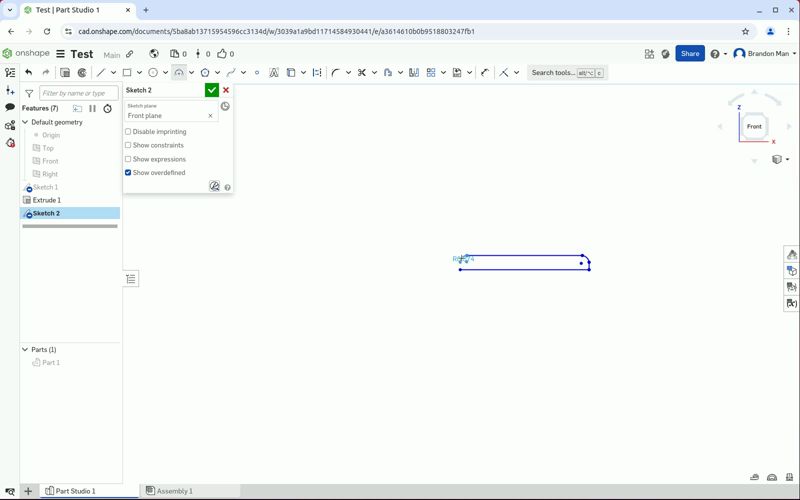
scroll(6)
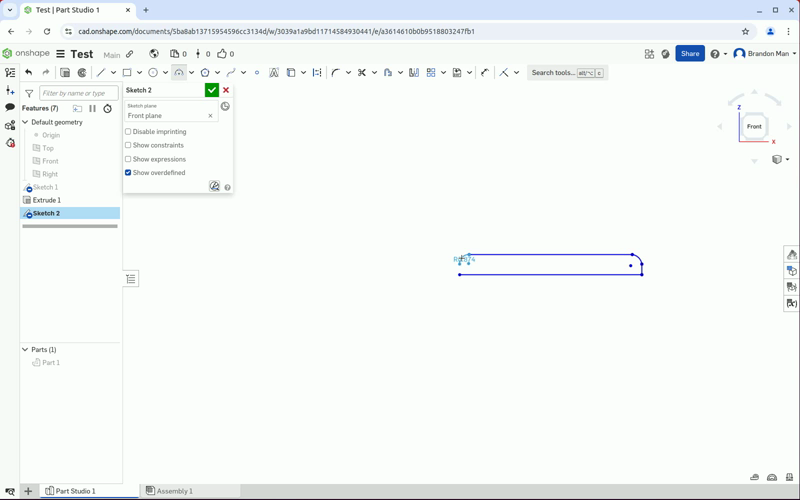
scroll(6)
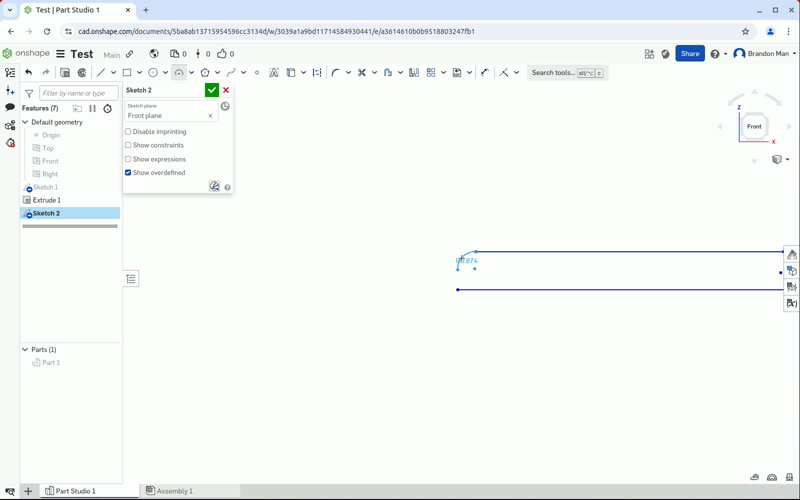
scroll(6)
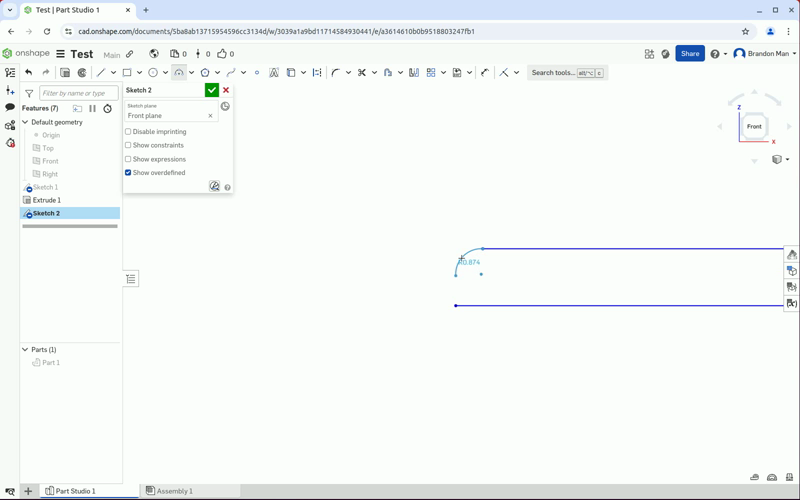
scroll(6)
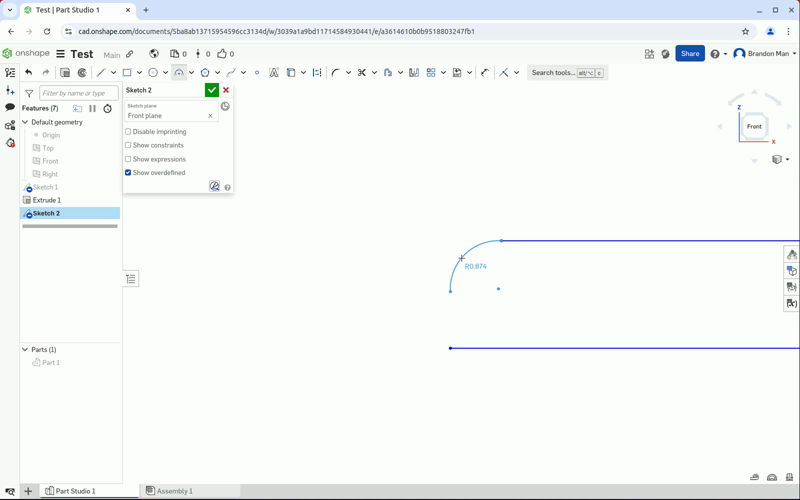
click(461, 257)
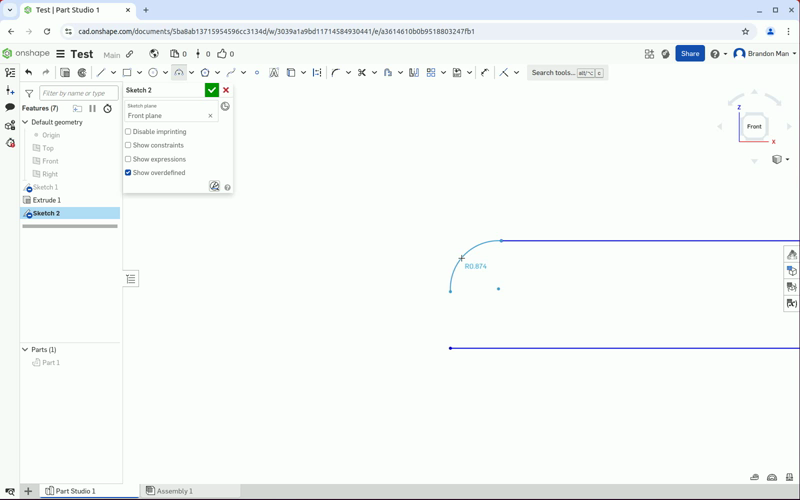
scroll(-6)
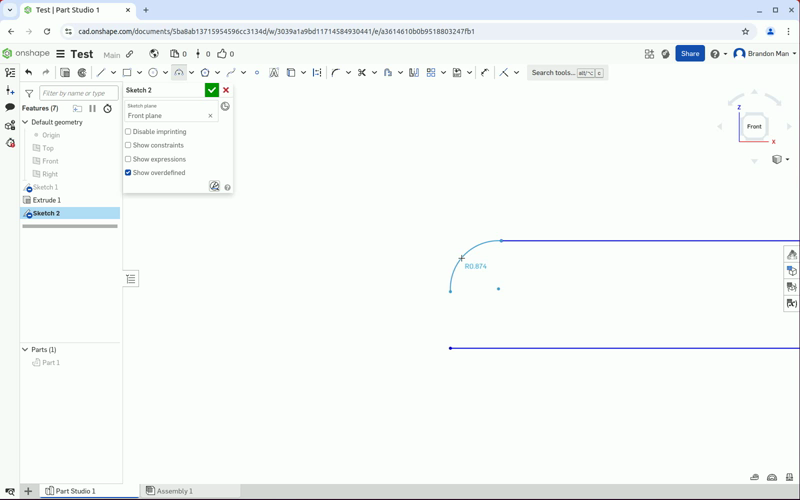
scroll(-6)
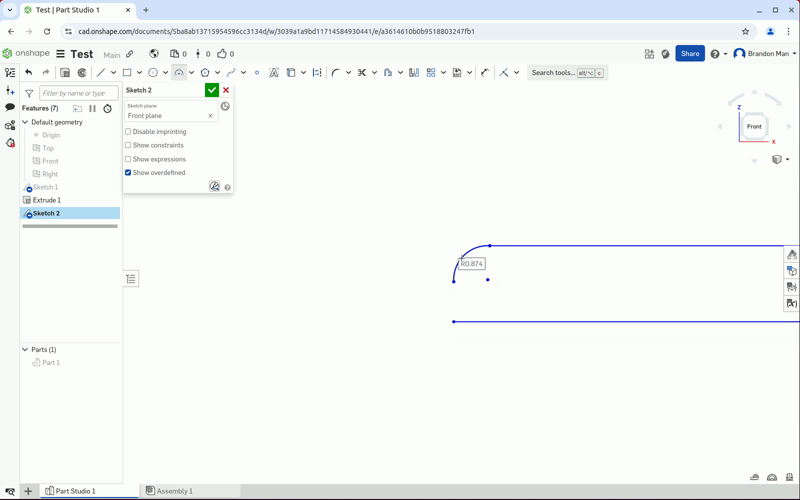
scroll(-6)
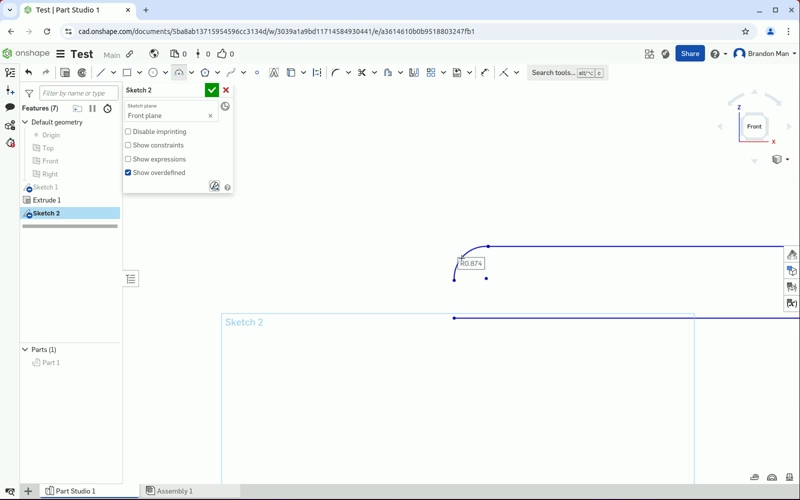
scroll(-6)
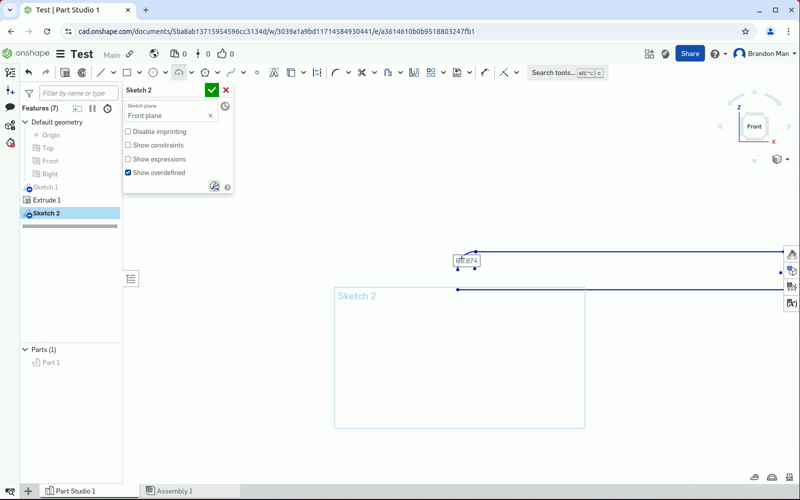
scroll(-6)
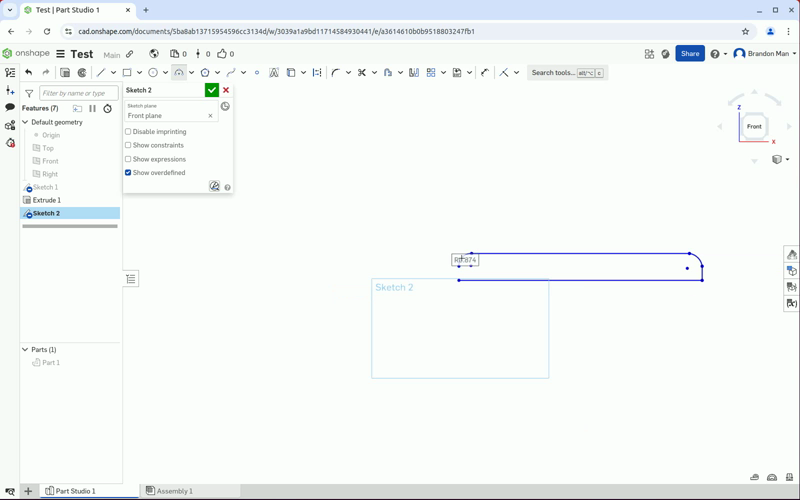
scroll(-6)
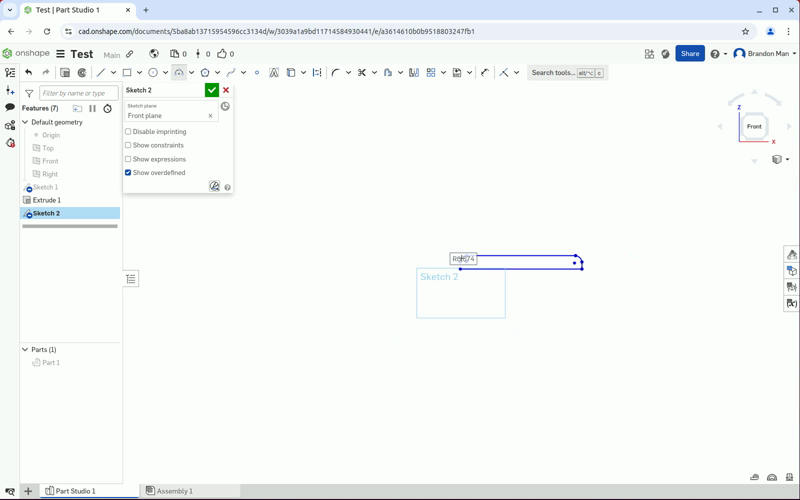
scroll(-6)
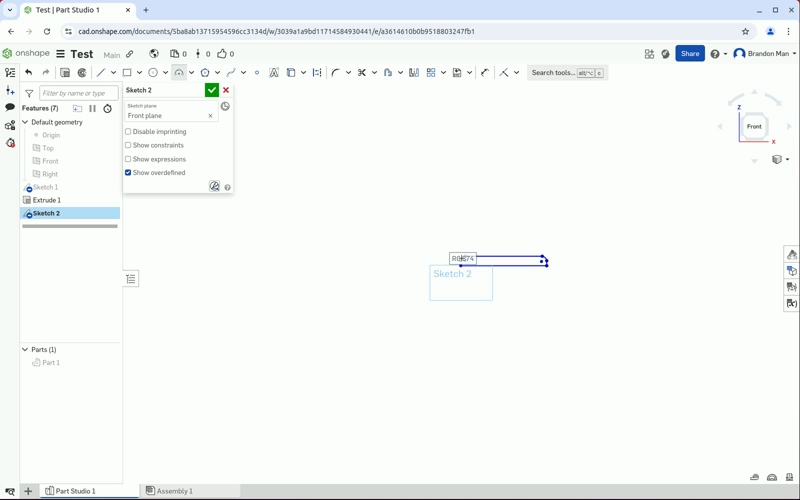
key_up(shift)
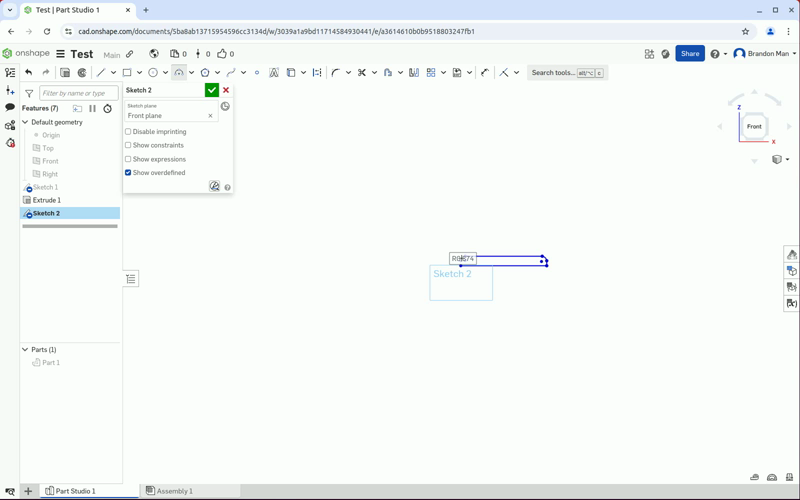
key(esc)
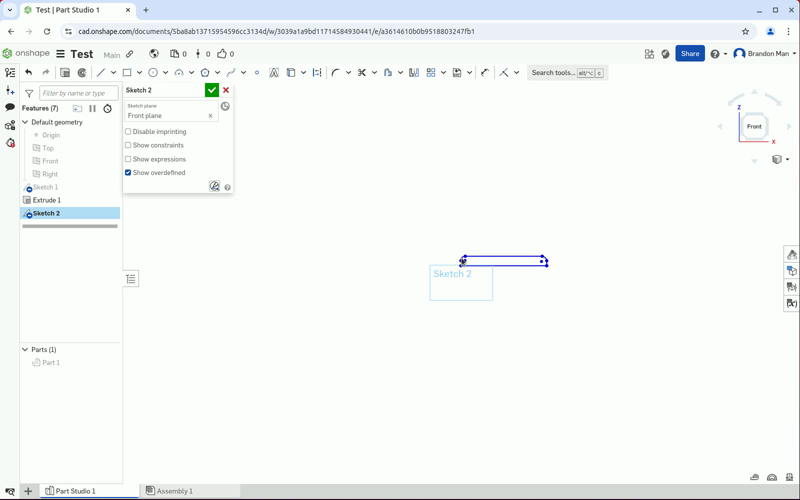
key(l)
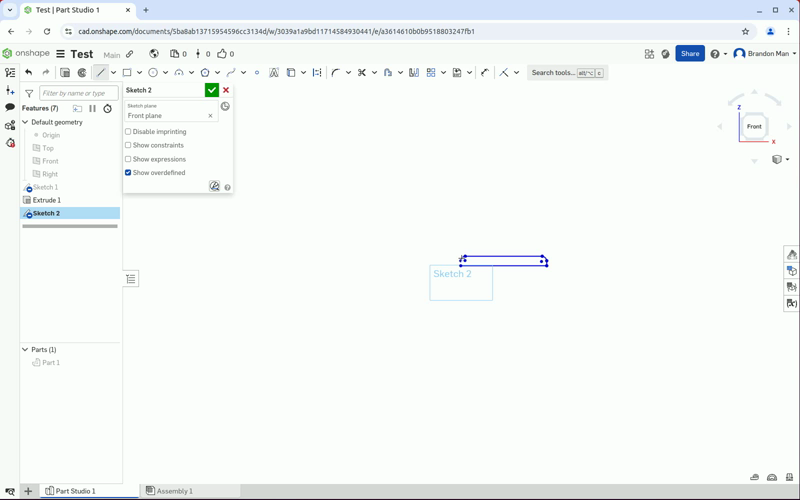
mouse_move(460, 260)
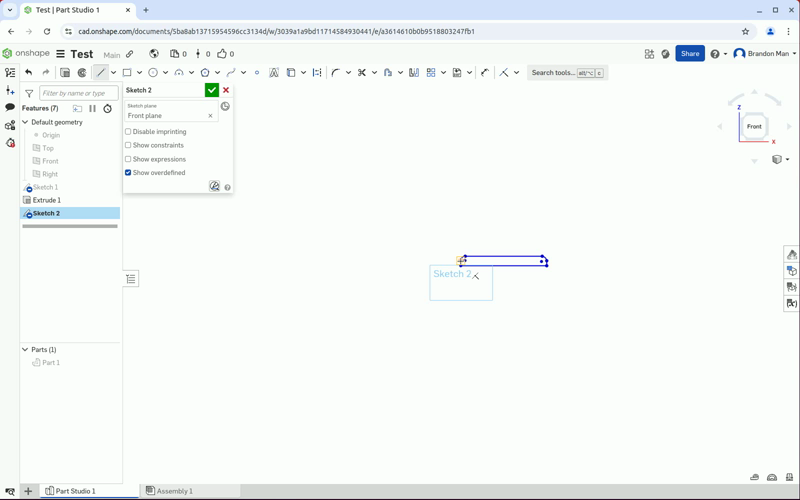
scroll(6)
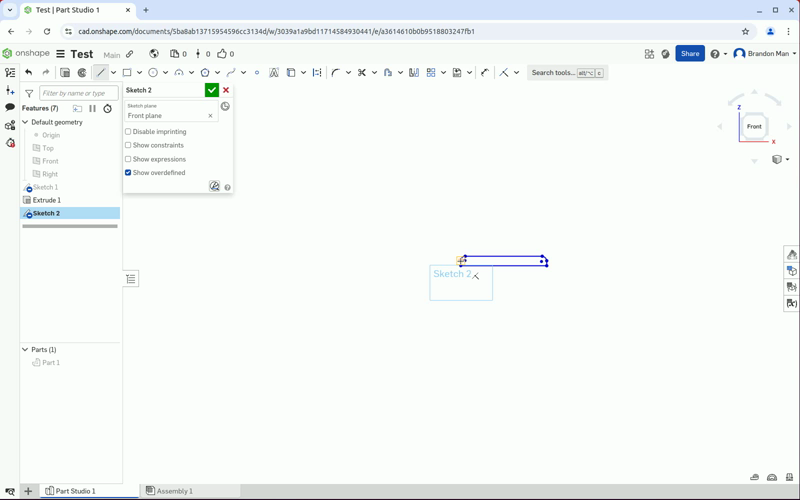
scroll(6)
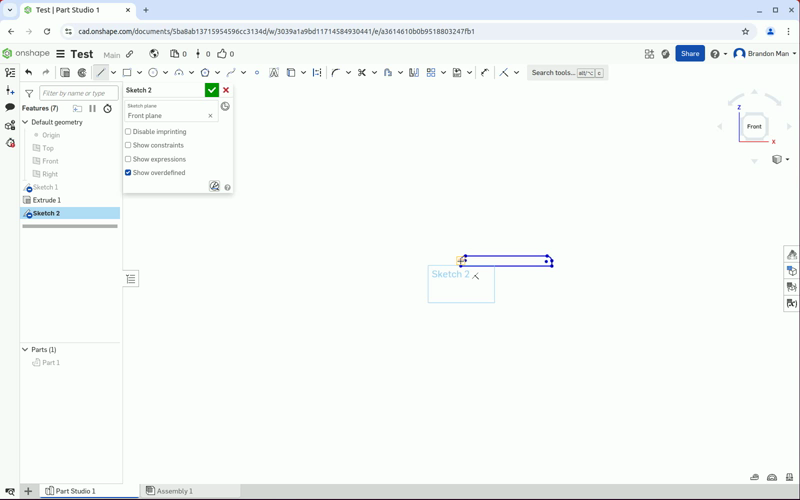
scroll(6)
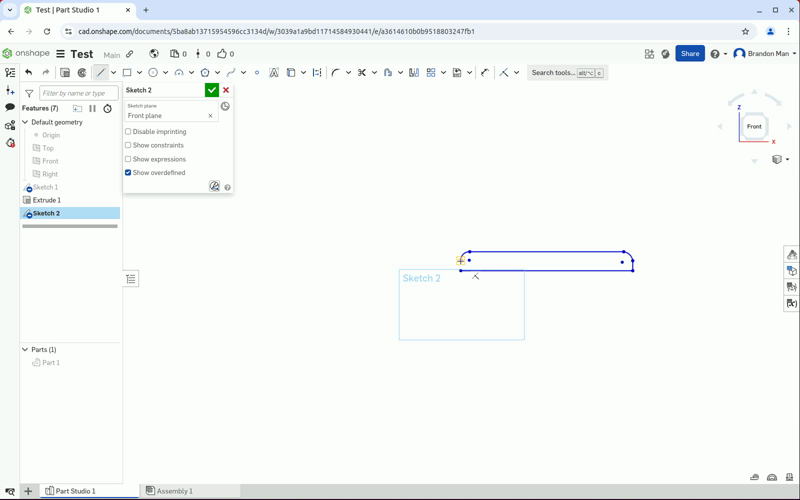
scroll(6)
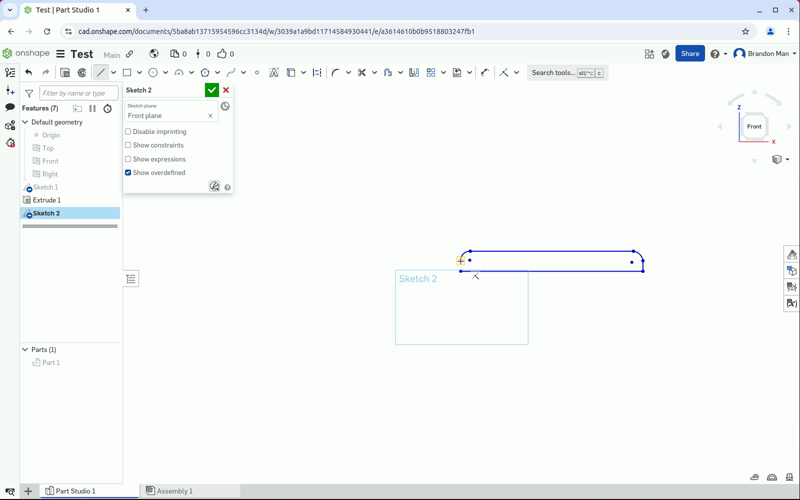
scroll(6)
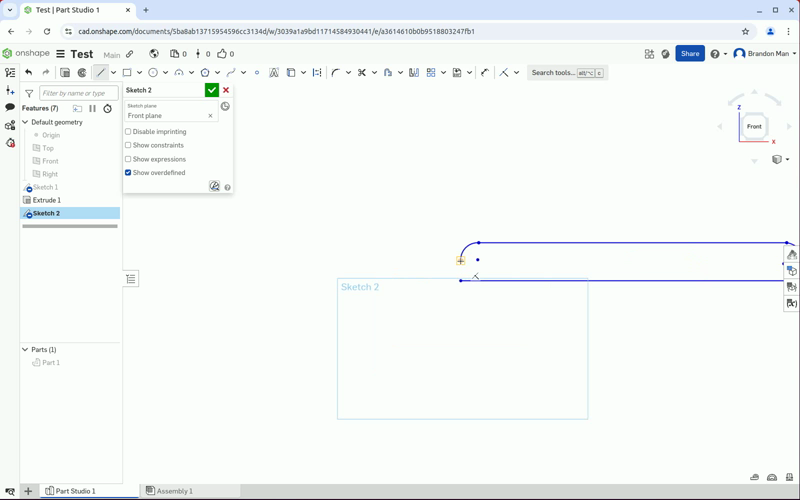
scroll(6)
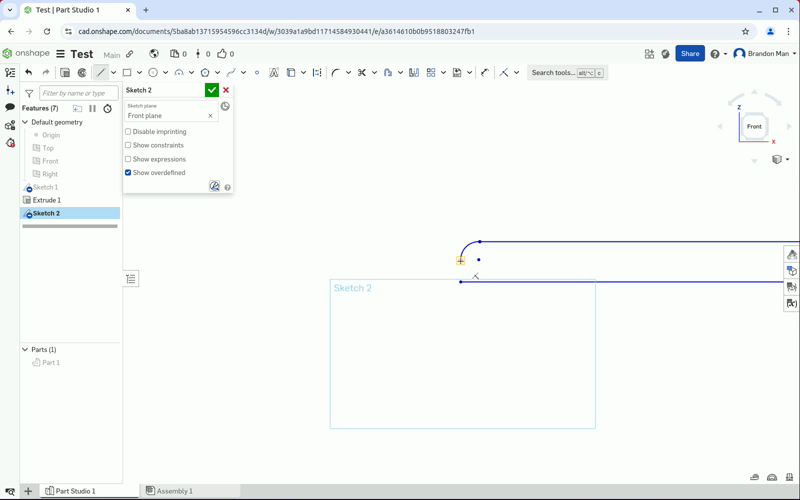
scroll(6)
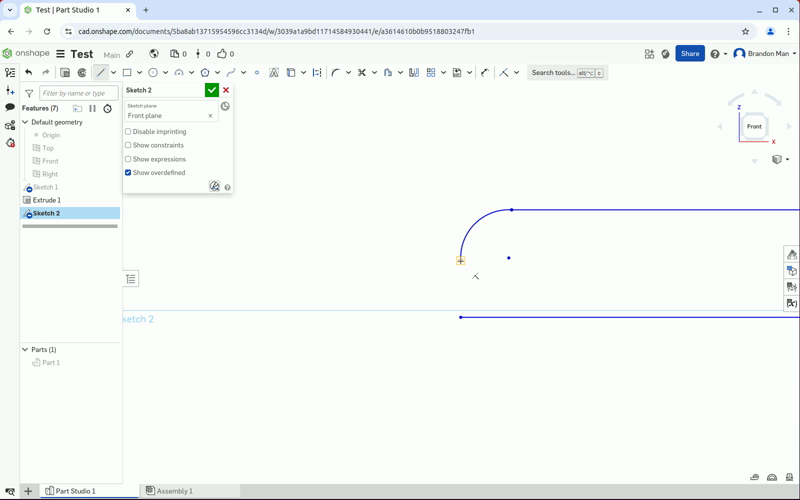
click(460, 260)
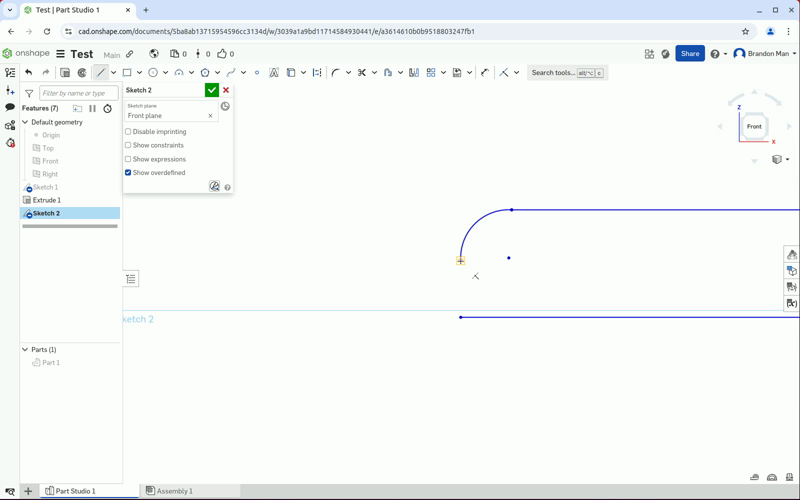
scroll(-6)
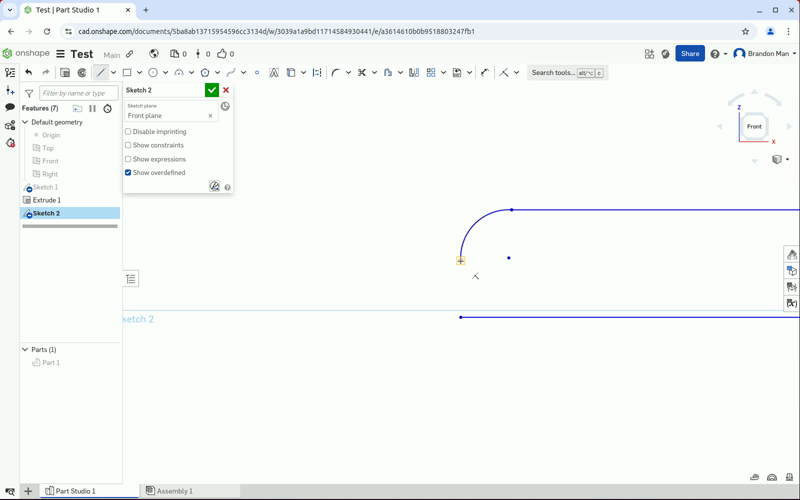
scroll(-6)
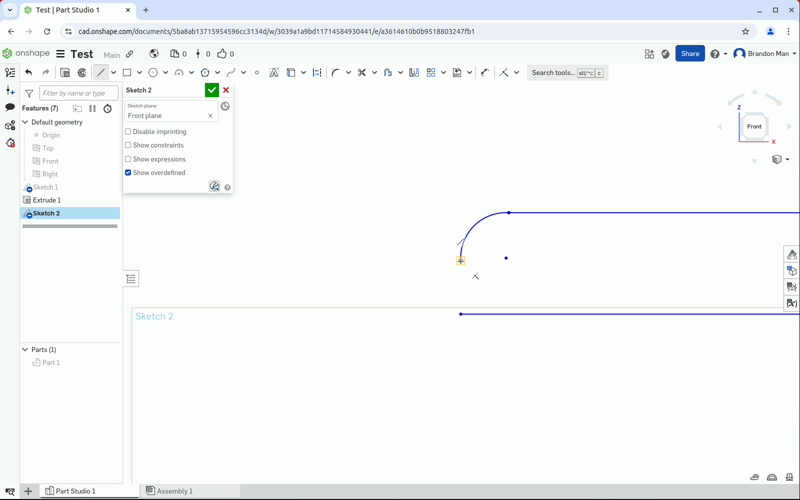
scroll(-6)
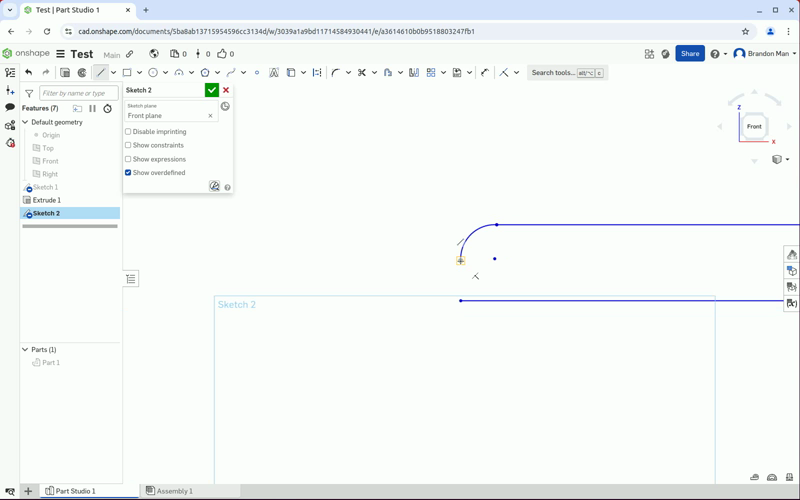
scroll(-6)
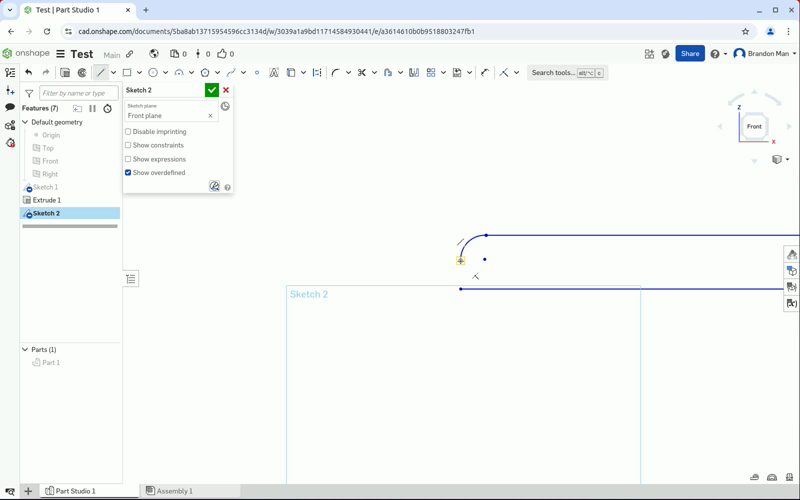
scroll(-6)
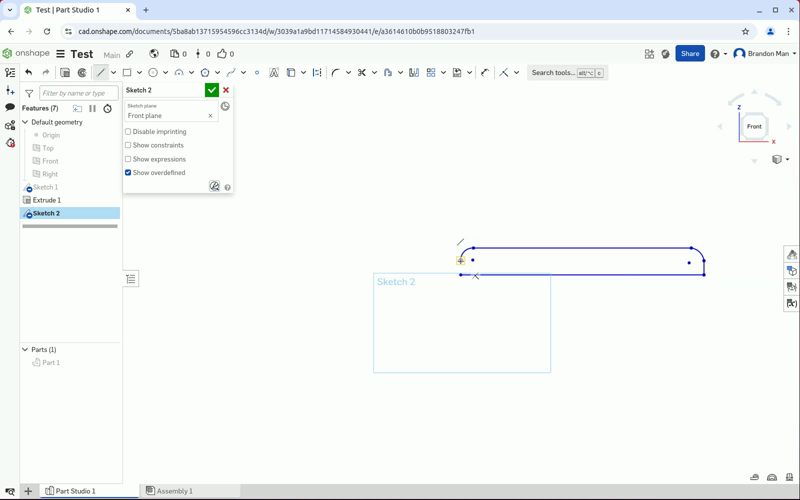
scroll(-6)
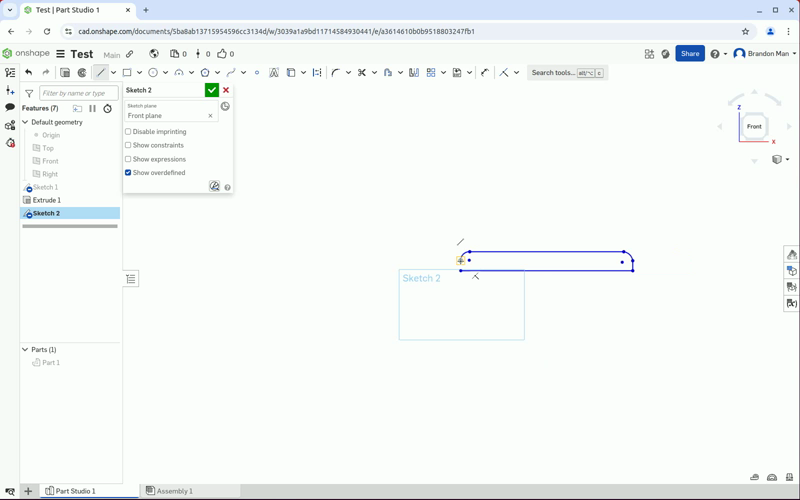
scroll(-6)
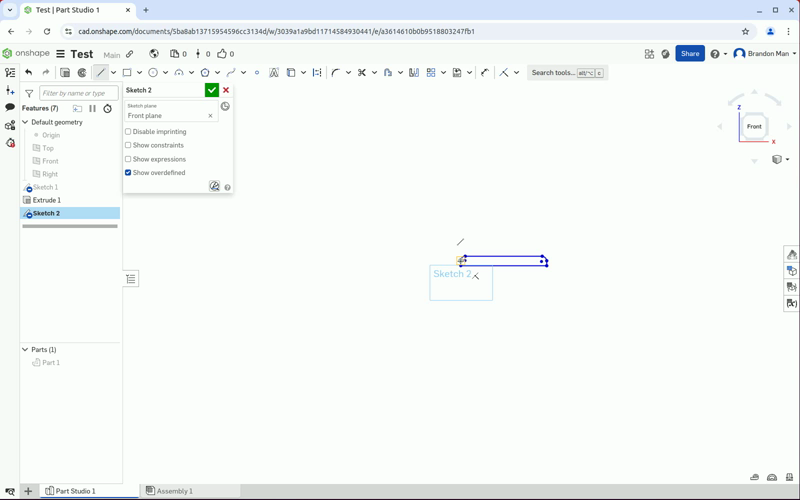
mouse_move(490, 260)
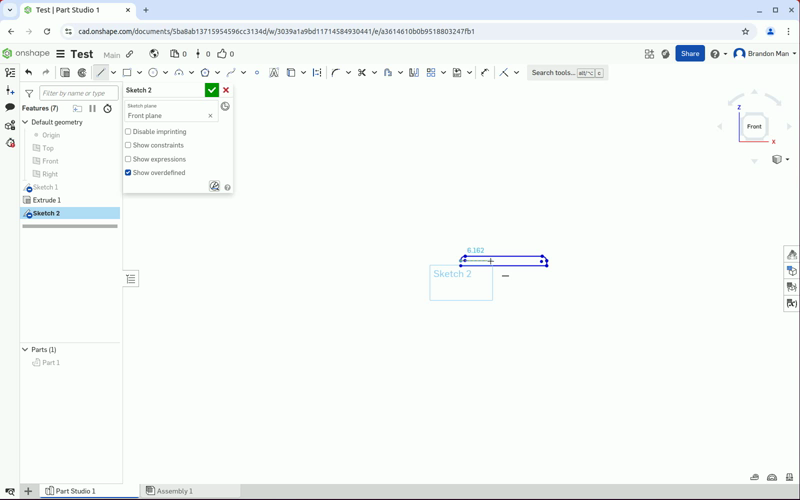
key_down(shift)
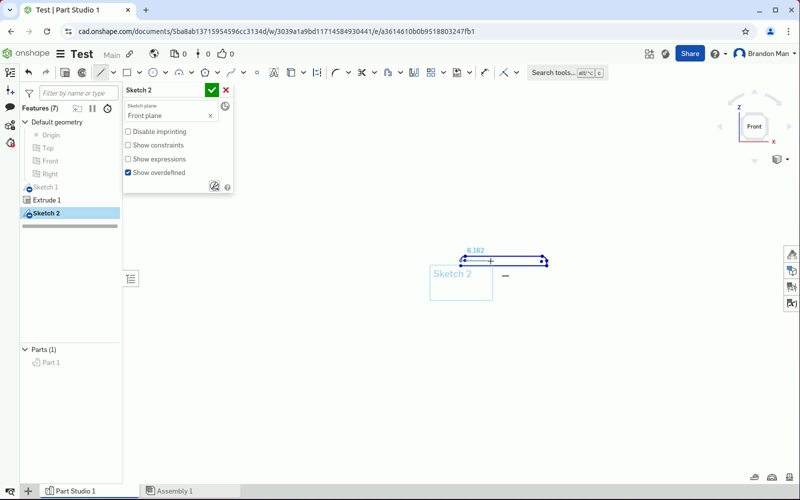
mouse_move(460, 265)
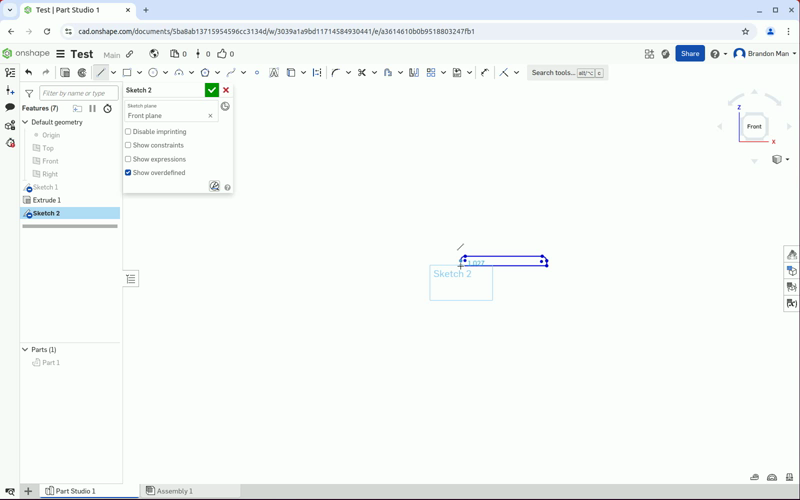
scroll(6)
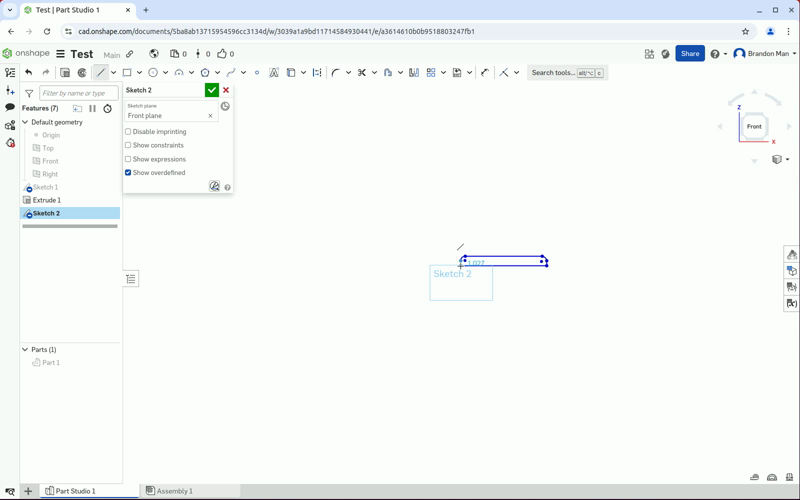
scroll(6)
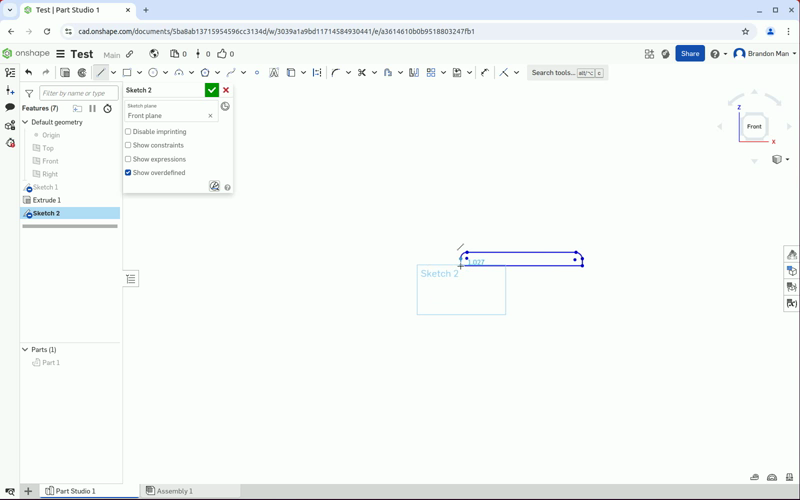
scroll(6)
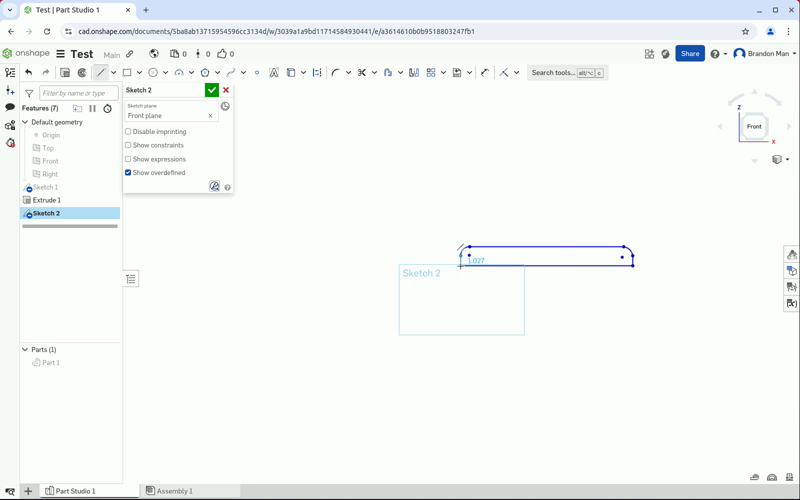
scroll(6)
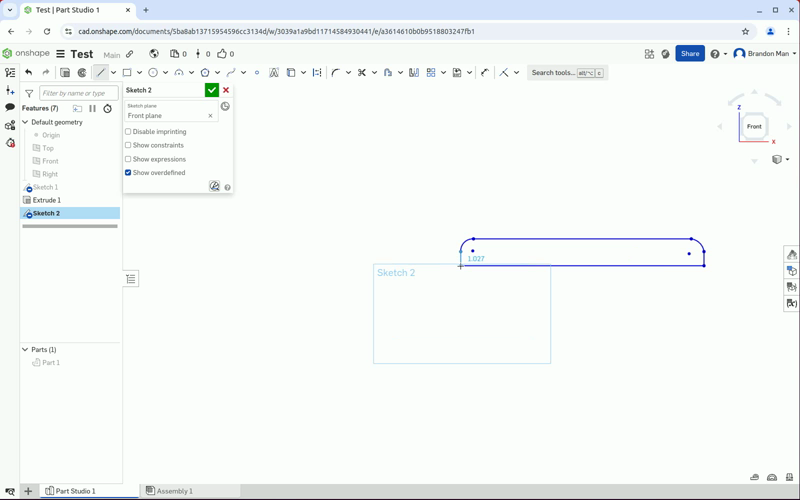
scroll(6)
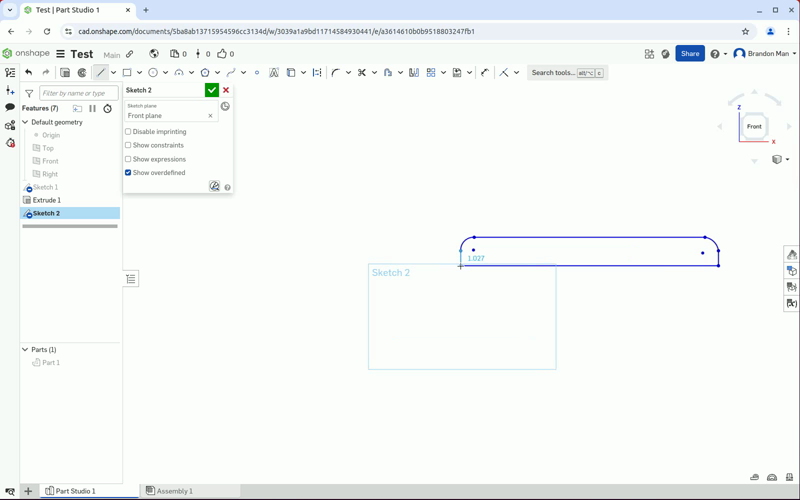
scroll(6)
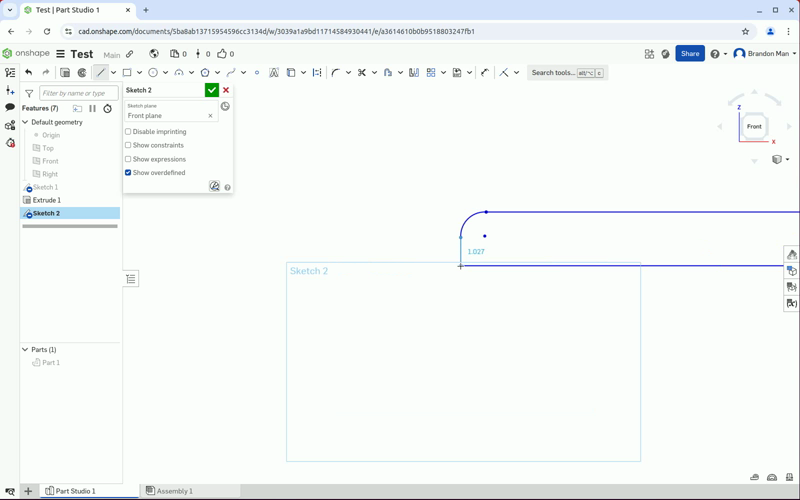
scroll(6)
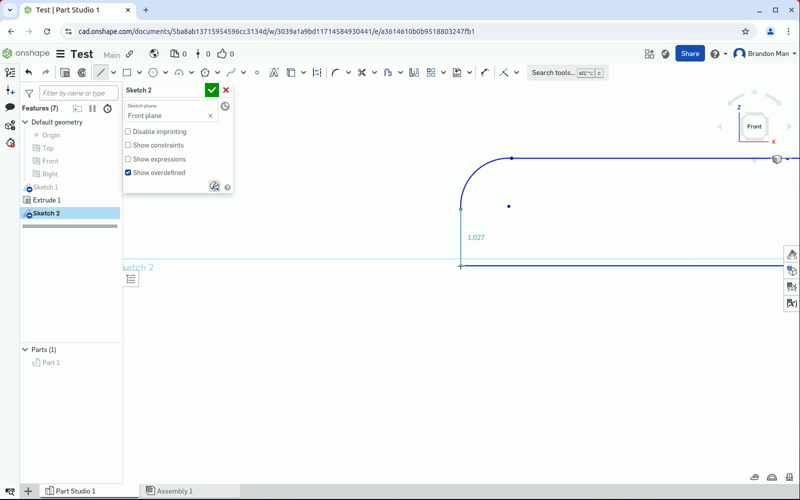
key_up(shift)
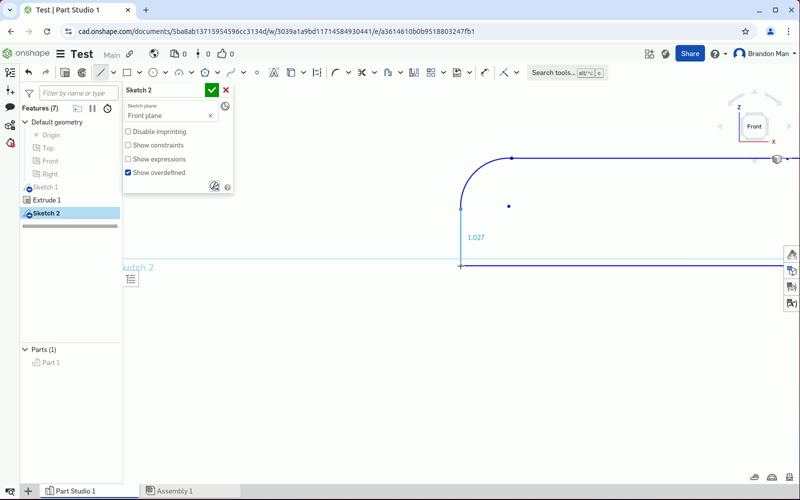
click(460, 265)
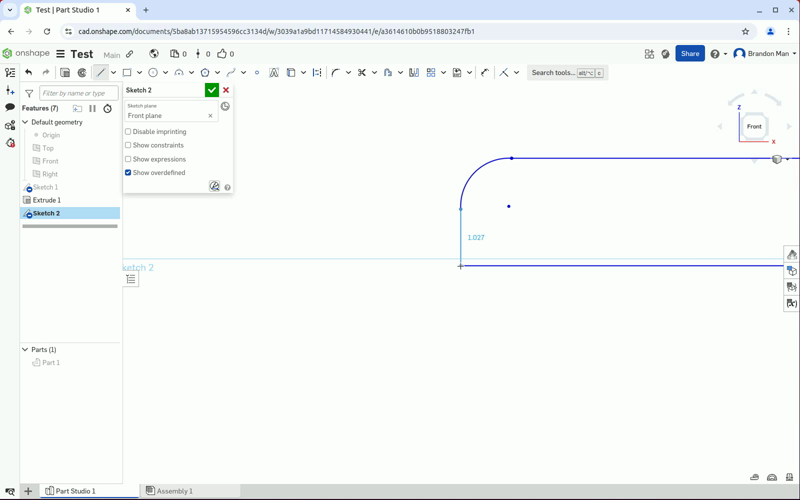
scroll(-6)
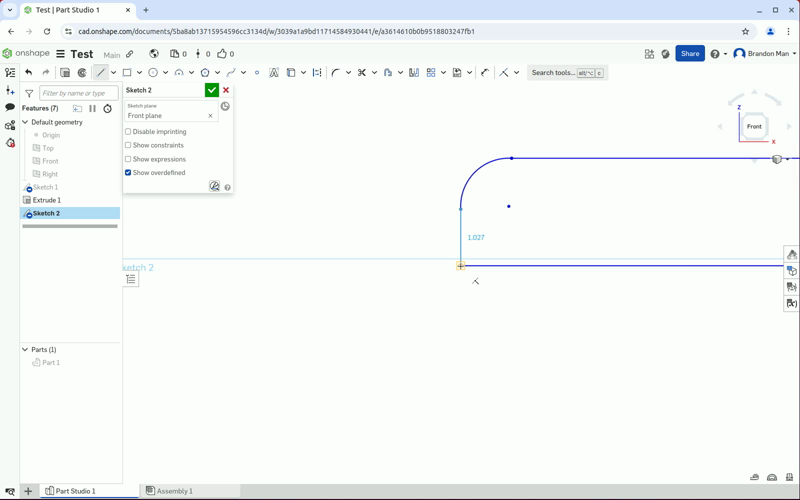
scroll(-6)
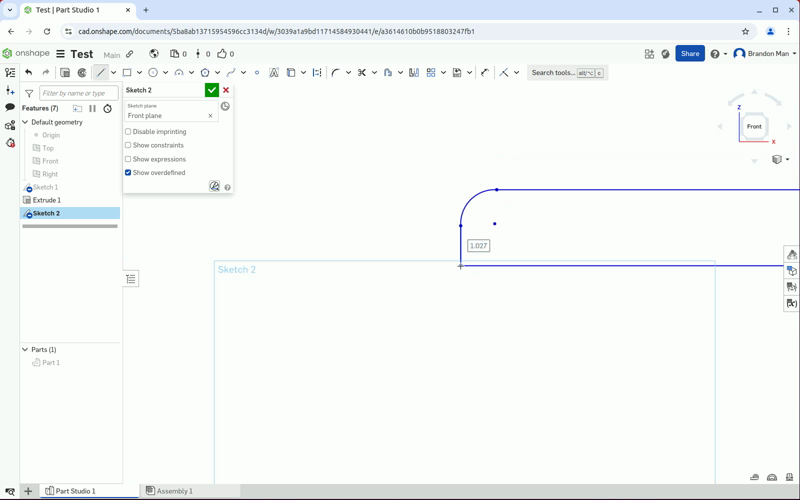
scroll(-6)
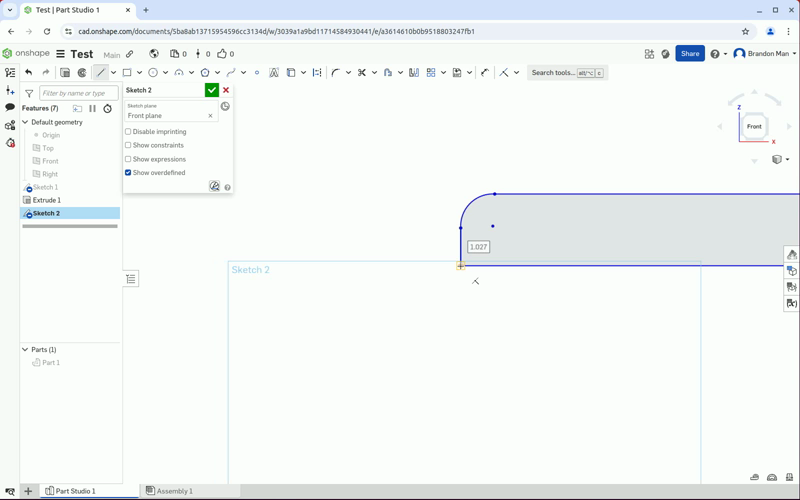
scroll(-6)
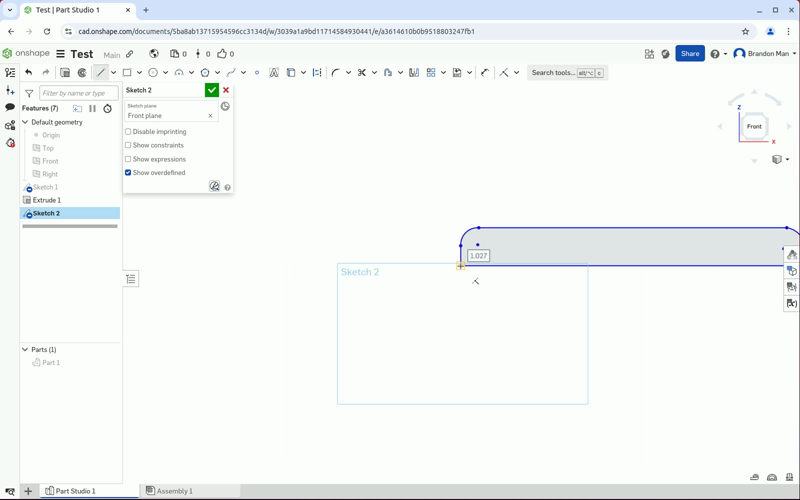
scroll(-6)
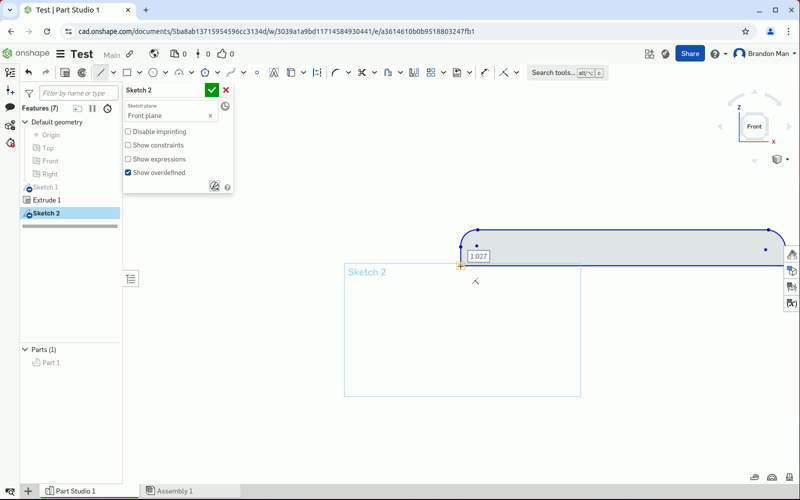
scroll(-6)
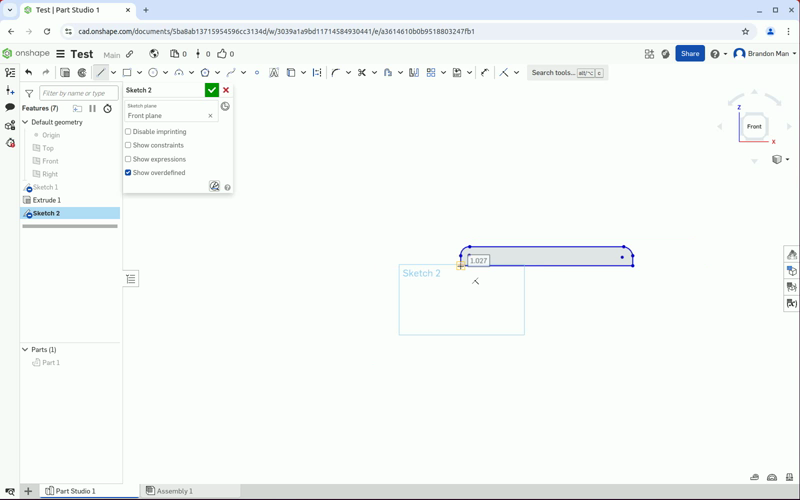
scroll(-6)
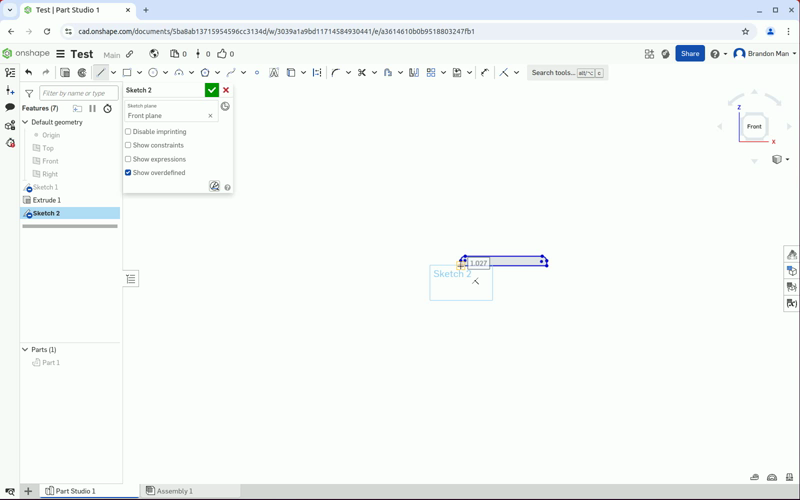
key(esc)
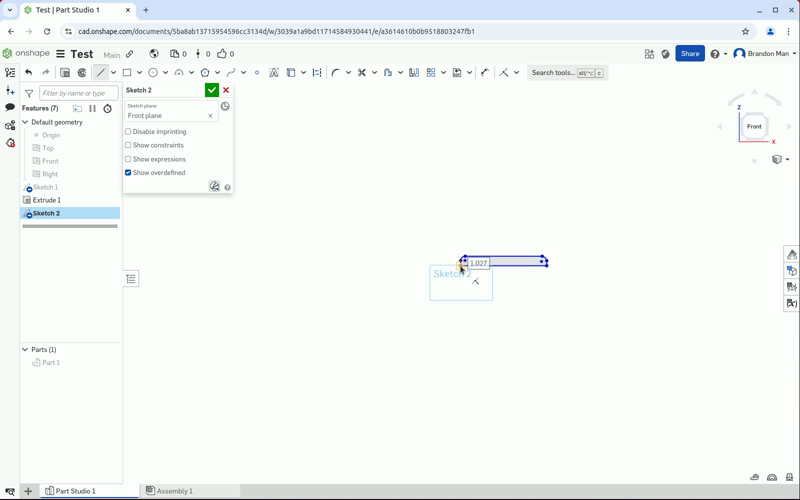
mouse_move(471, 262)
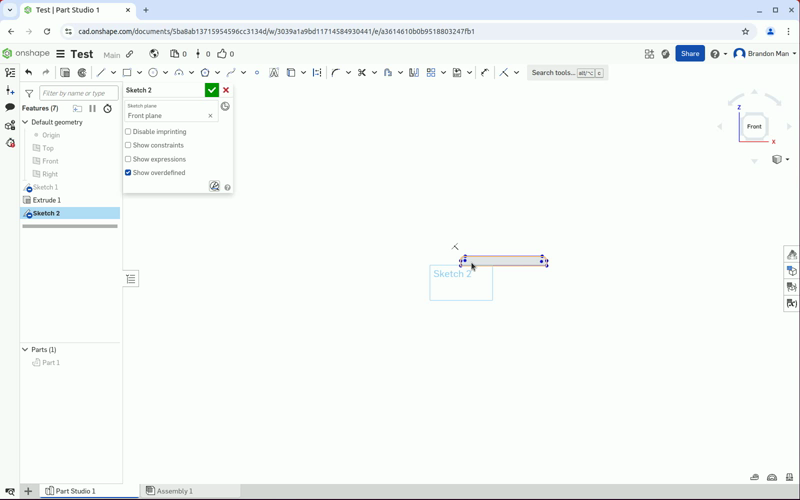
scroll(6)
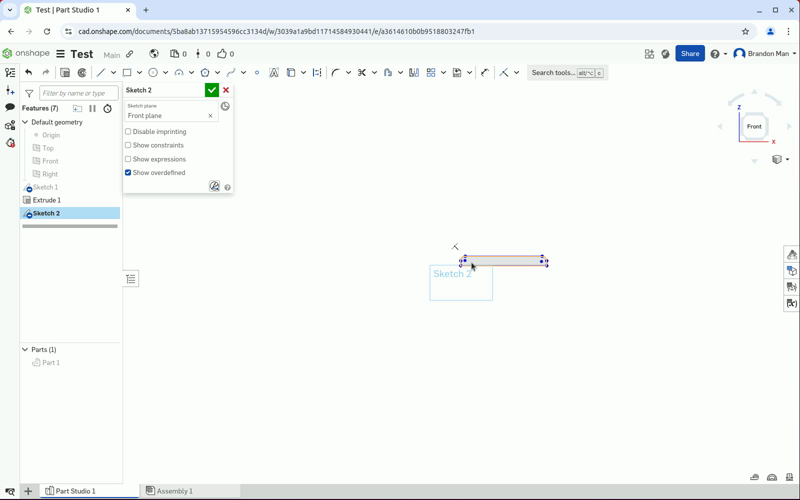
scroll(6)
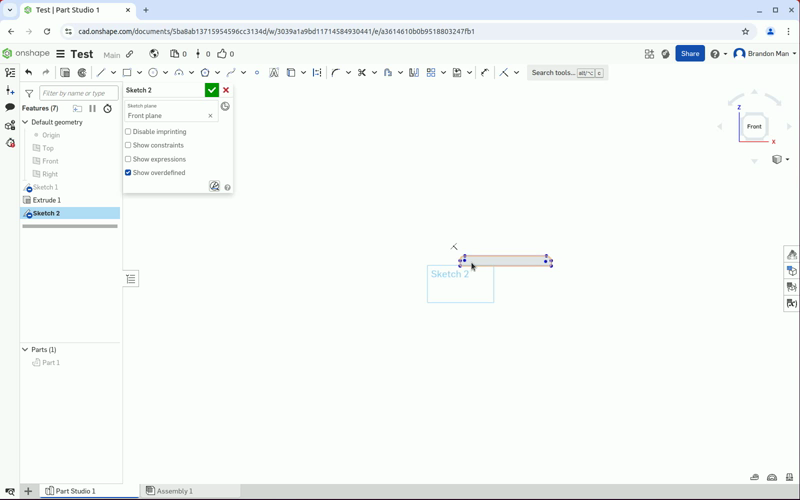
scroll(6)
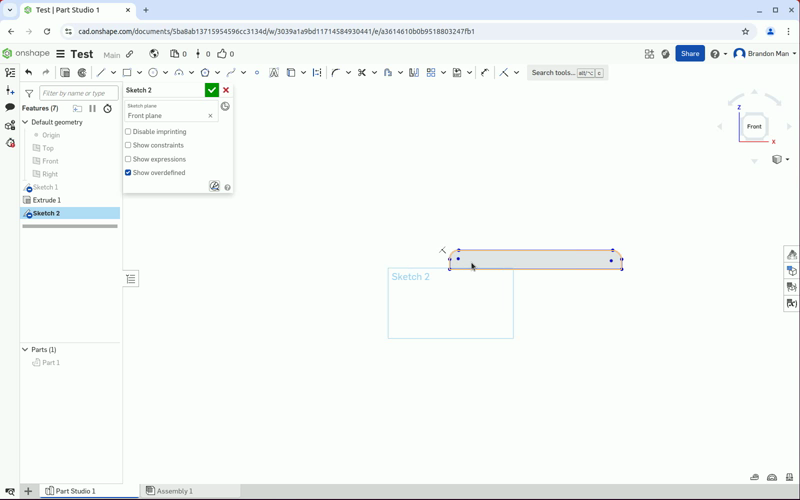
scroll(6)
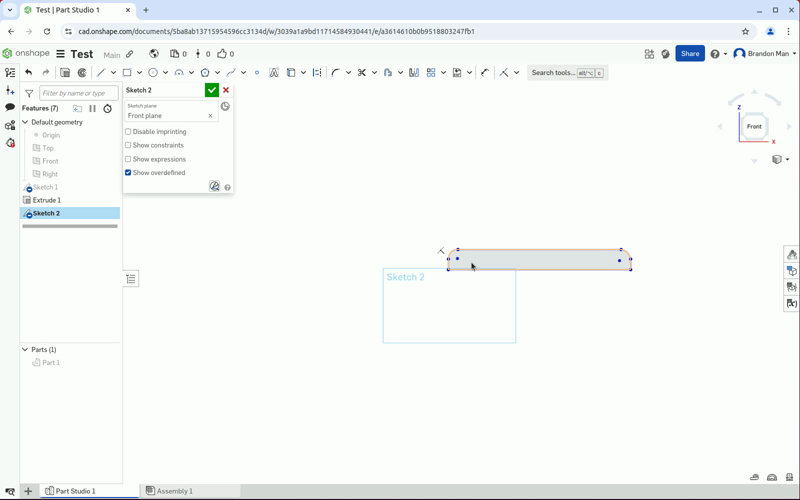
scroll(6)
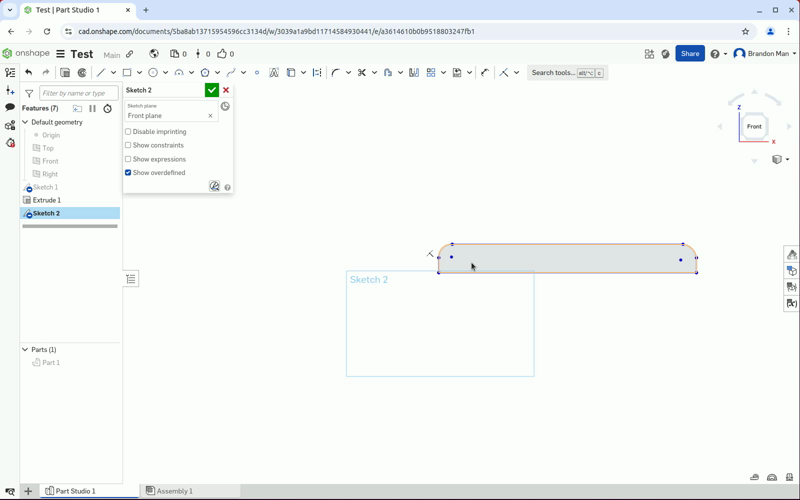
scroll(6)
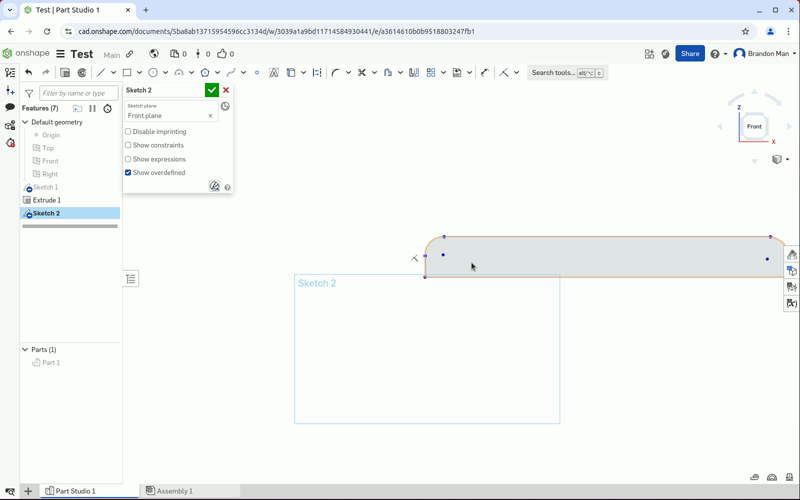
scroll(6)
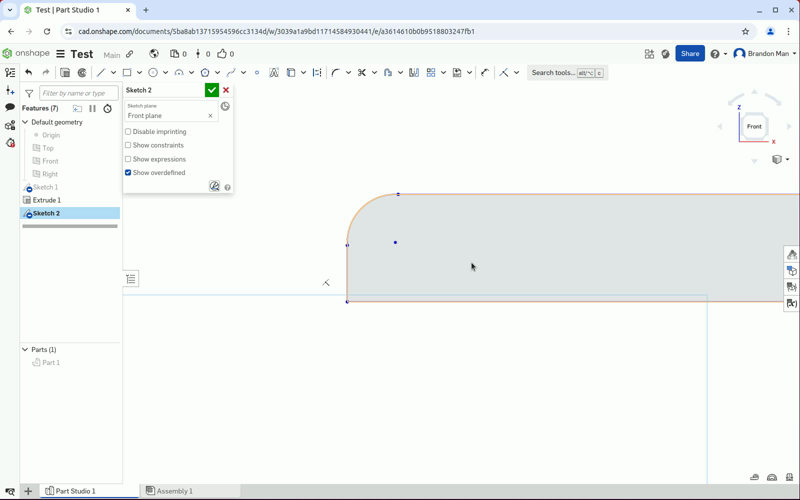
click(471, 262)
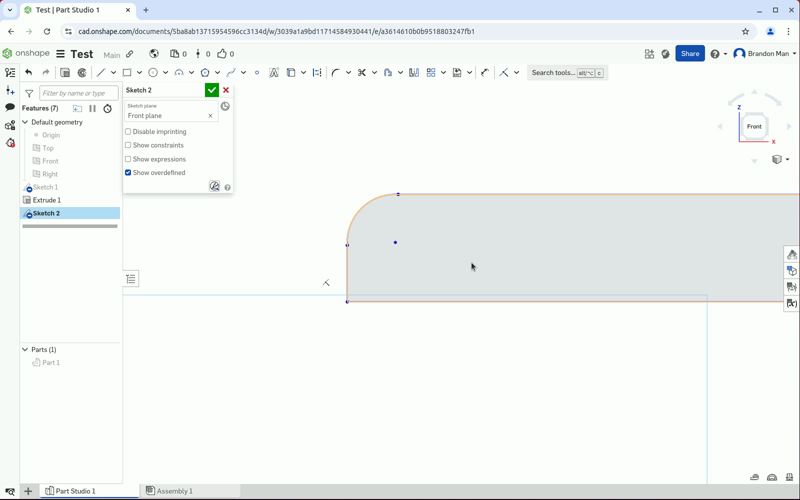
scroll(-6)
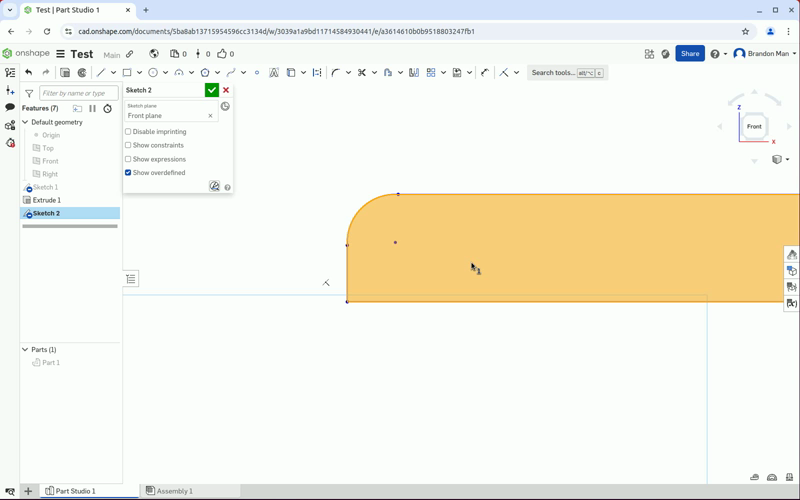
scroll(-6)
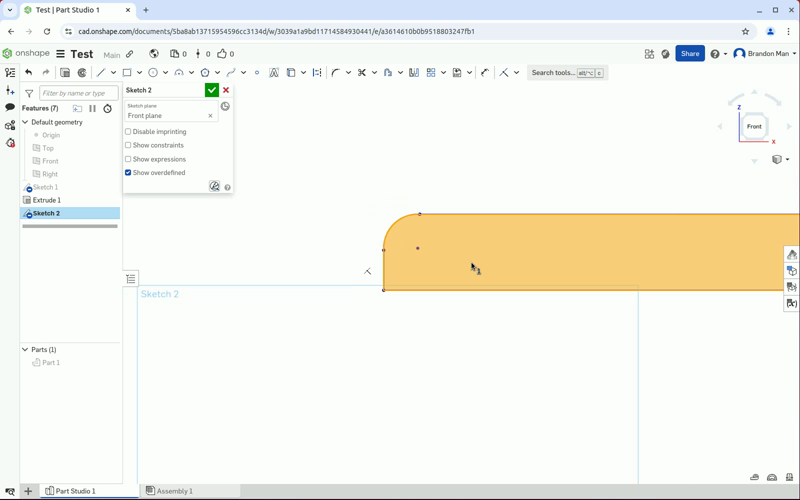
scroll(-6)
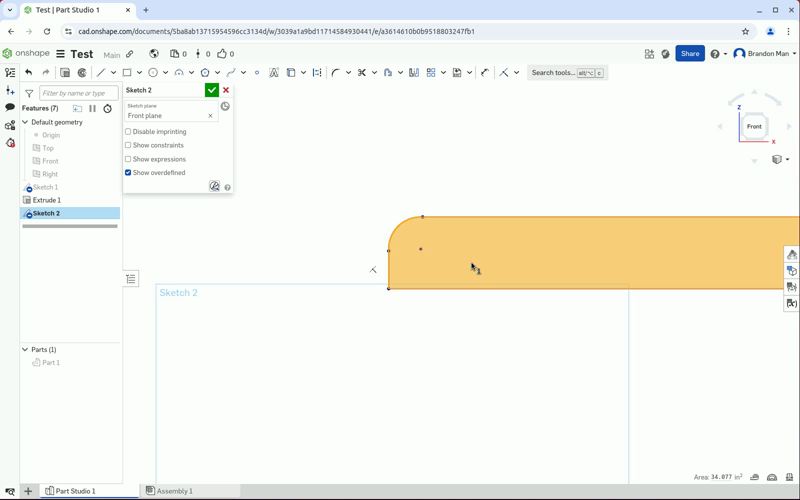
scroll(-6)
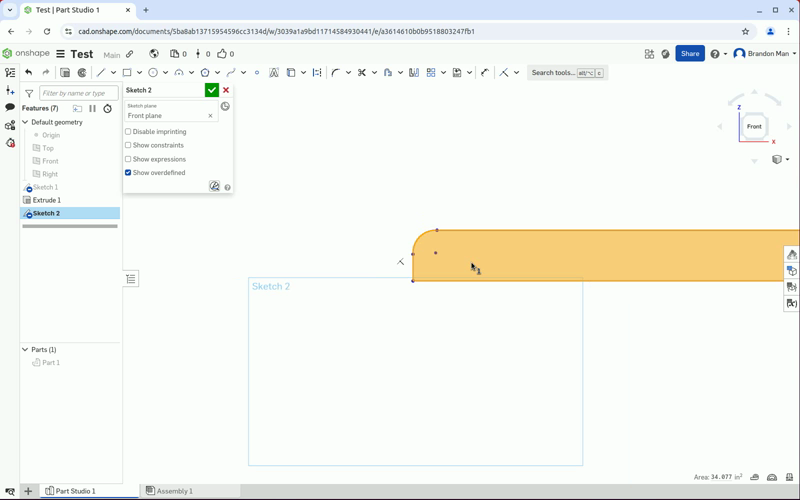
scroll(-6)
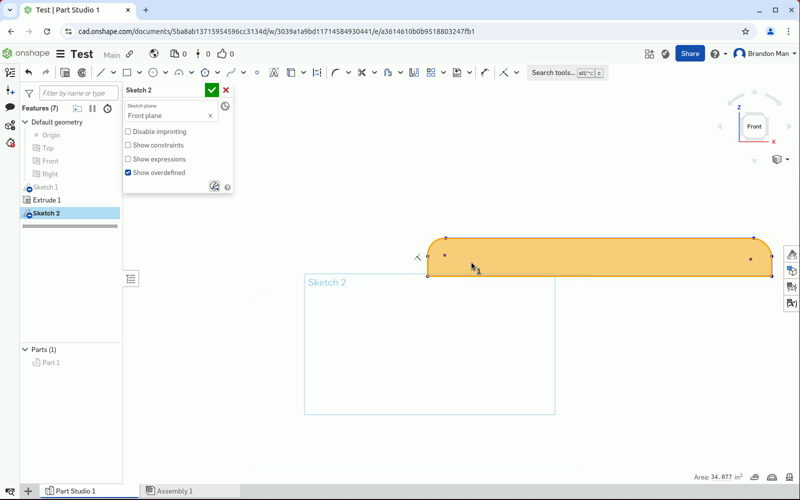
scroll(-6)
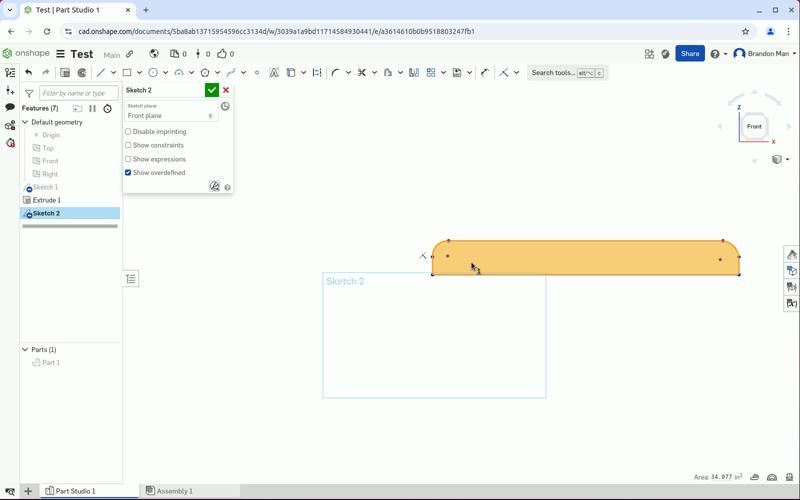
scroll(-6)
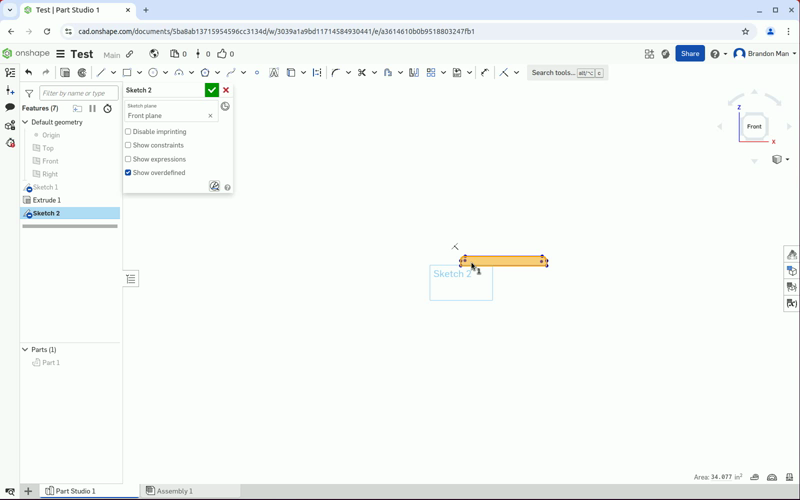
mouse_move(73, 352)
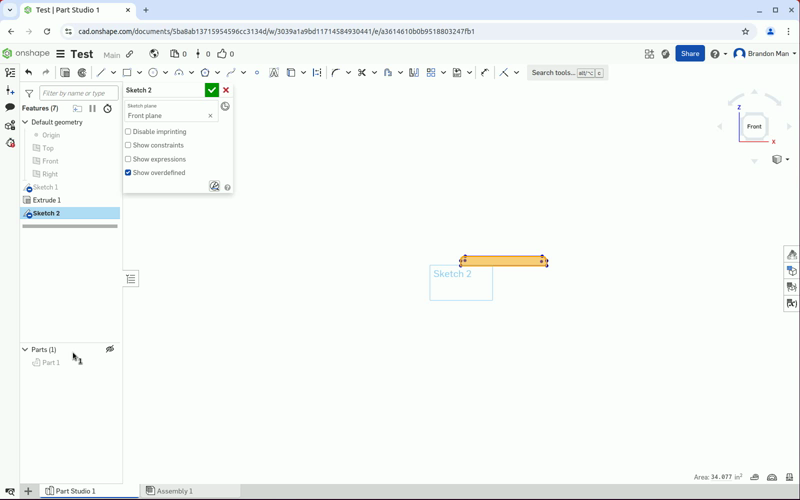
key(shift+y)
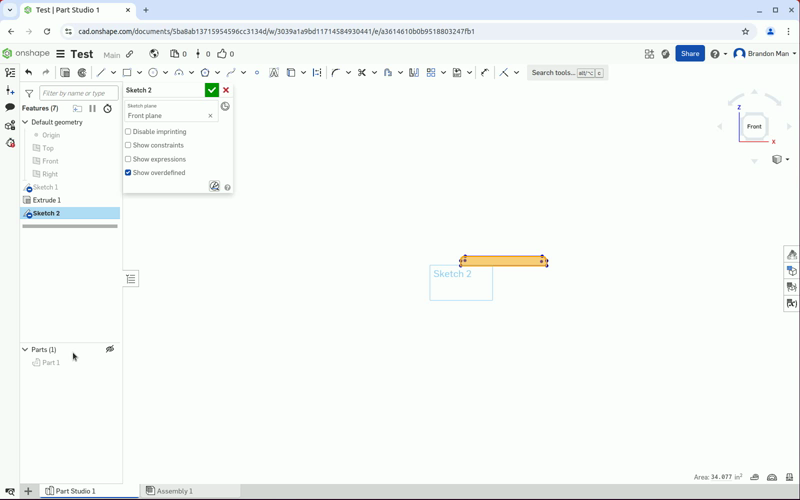
key(shift+e)
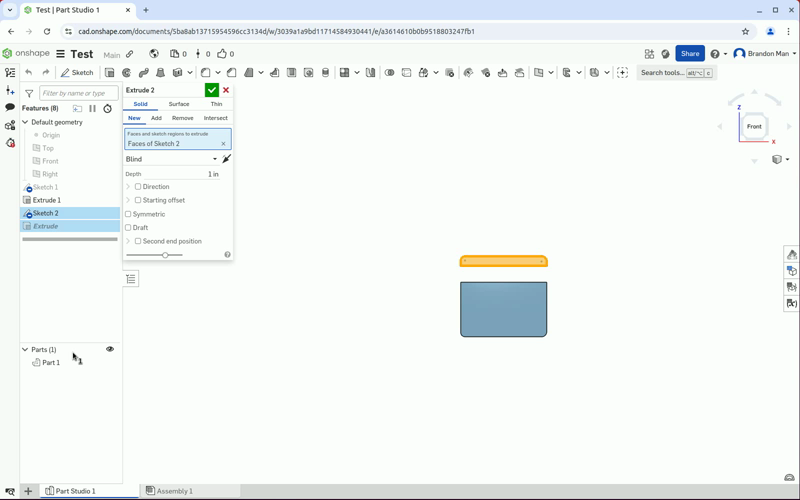
mouse_move(143, 106)
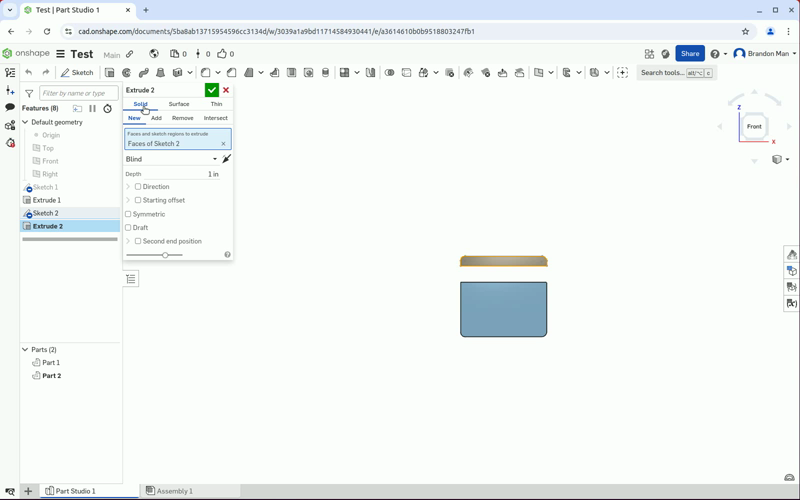
click(143, 106)
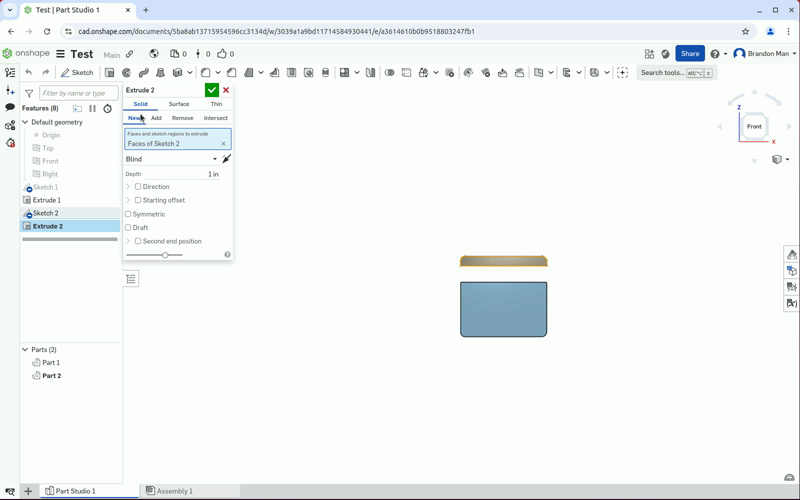
mouse_move(137, 120)
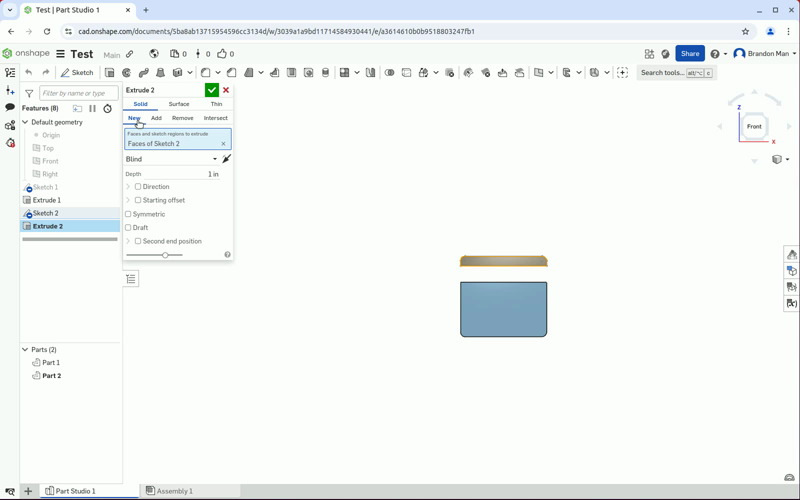
click(137, 120)
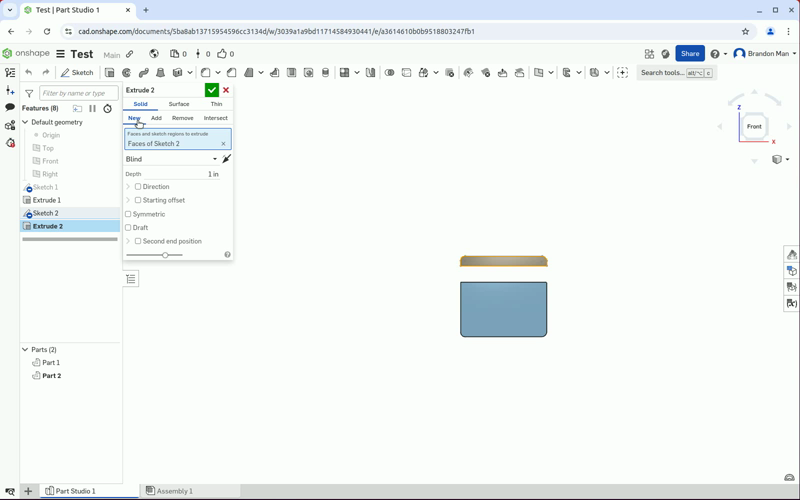
key(tab, 4)
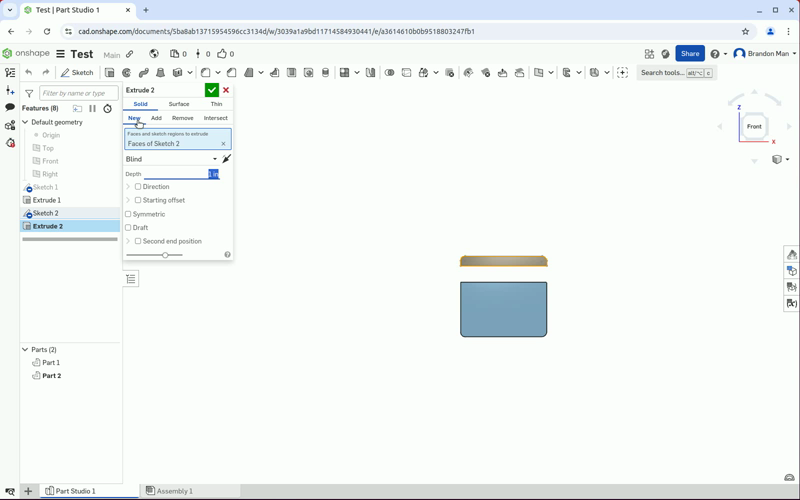
text(3.611)
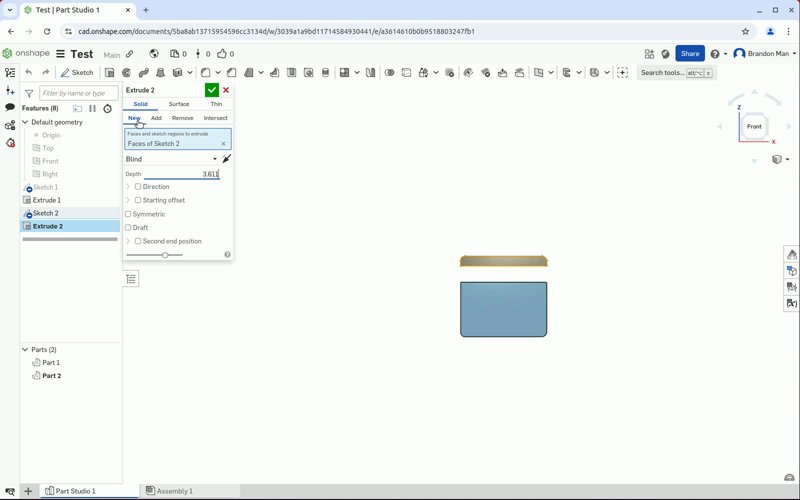
key(enter)
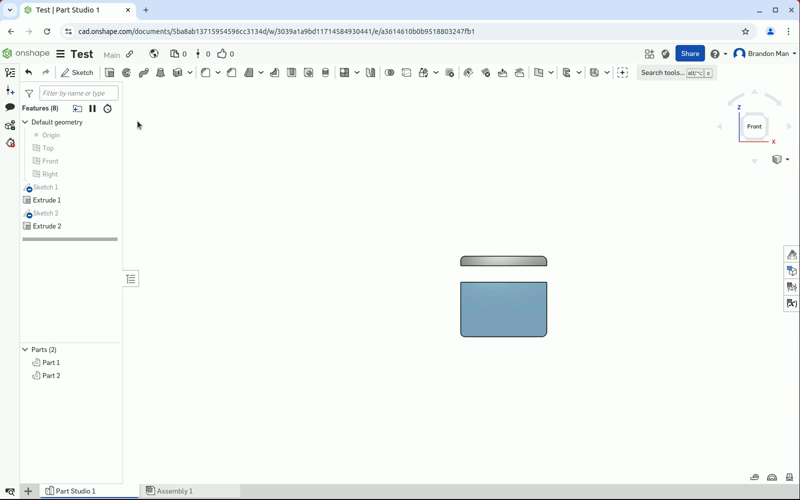
key(shift+h)
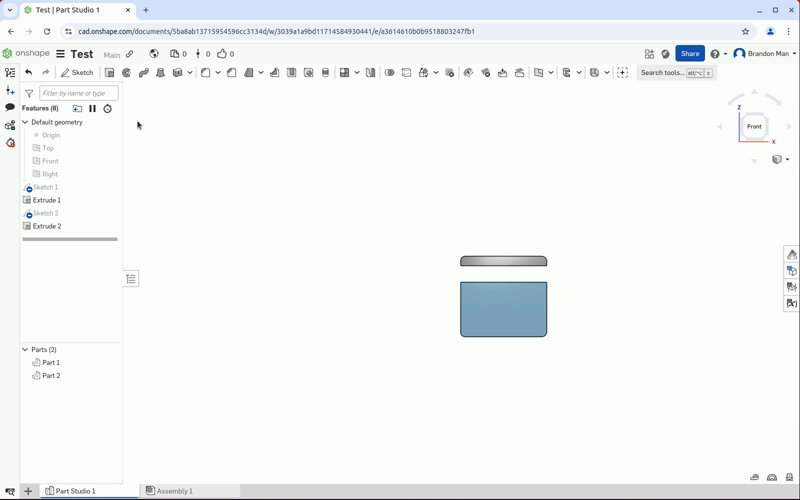
key(shift+h)
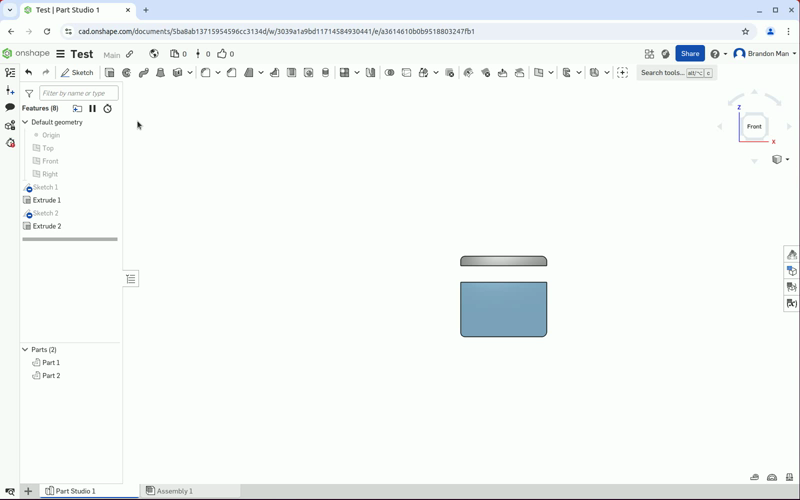
mouse_move(73, 189)
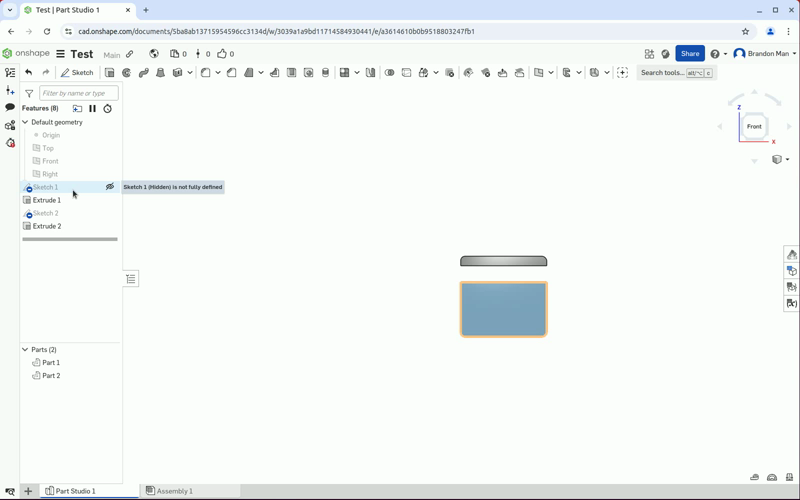
click(73, 189)
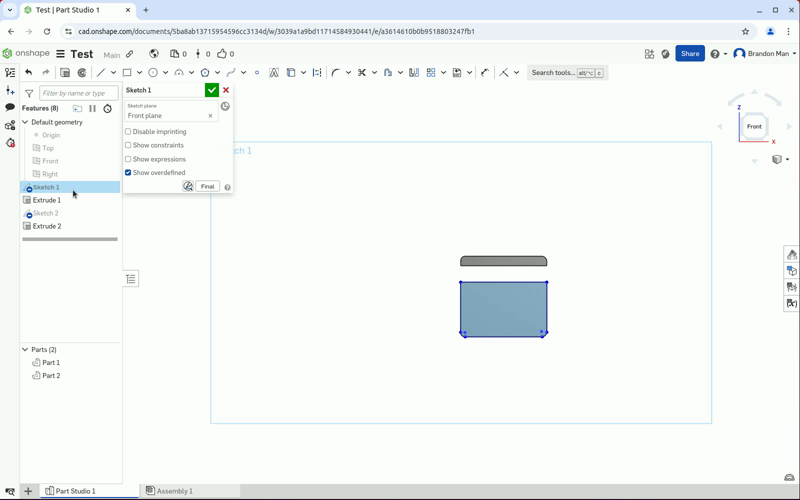
mouse_move(229, 92)
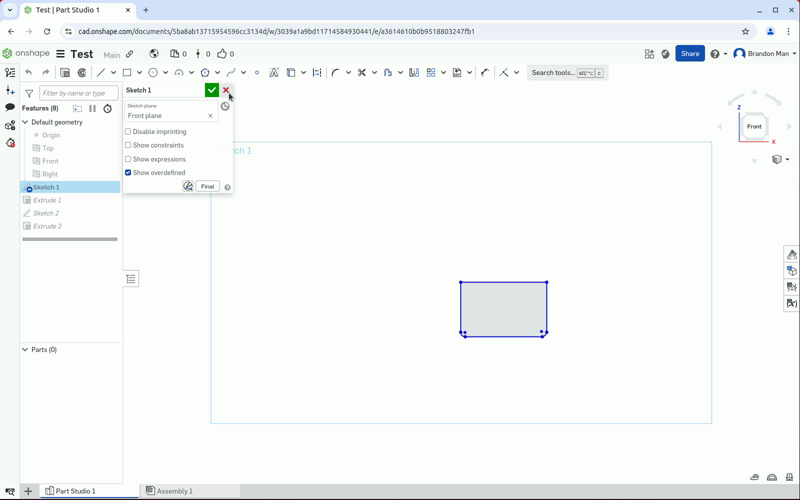
click(229, 92)
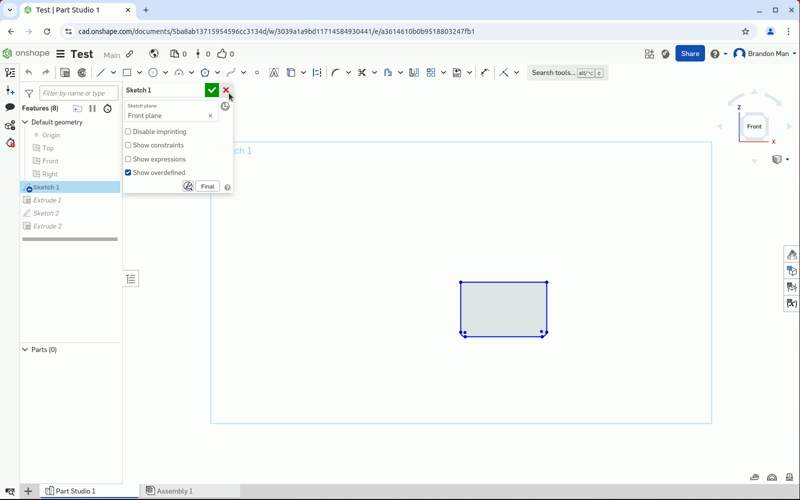
key(shift+s)
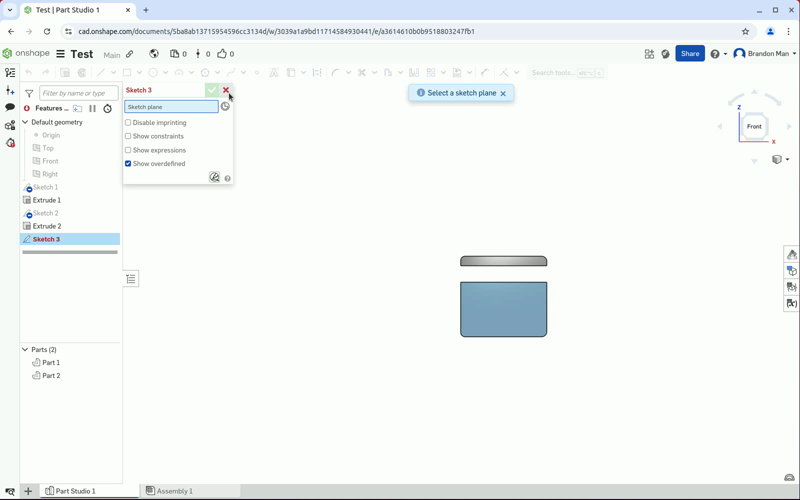
mouse_move(73, 163)
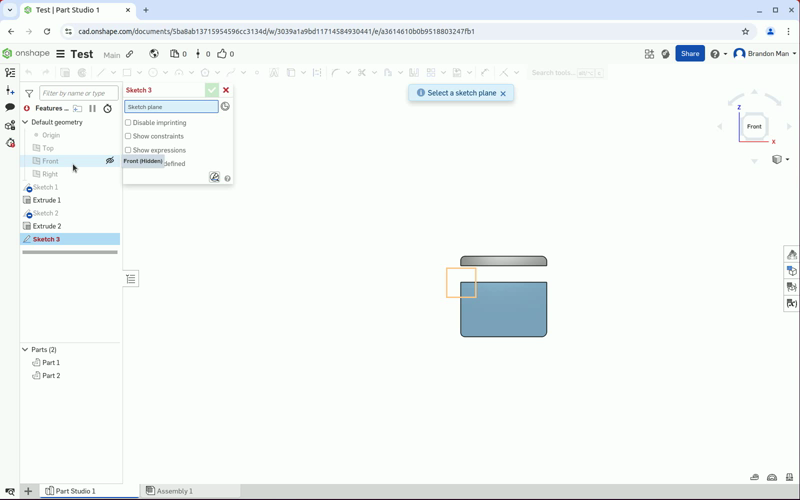
click(73, 163)
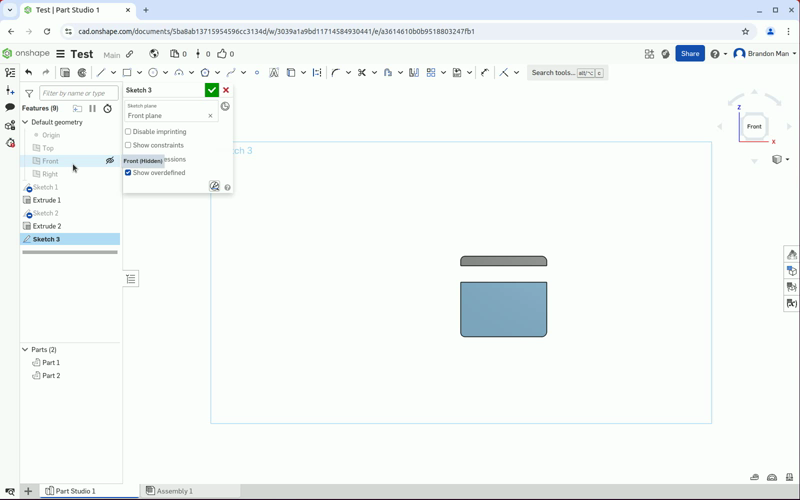
mouse_move(73, 352)
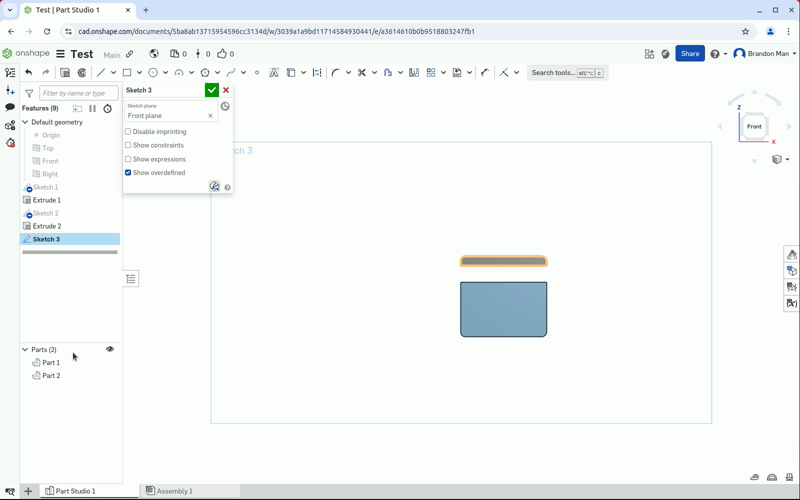
key(y)
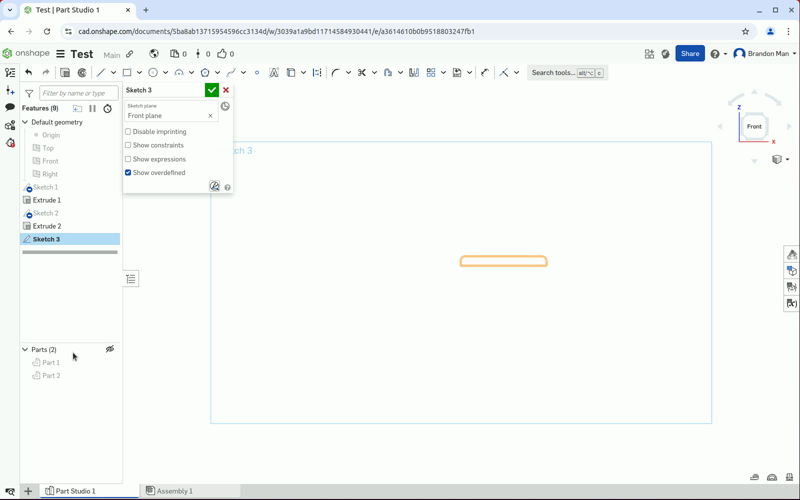
key(a)
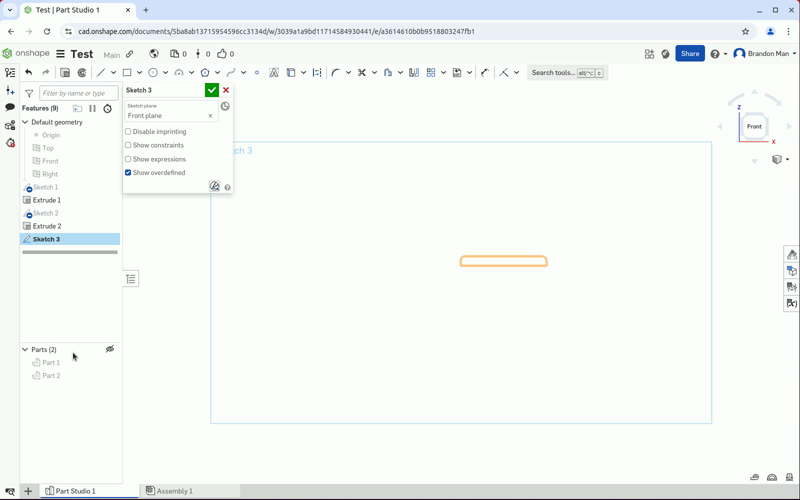
key_down(shift)
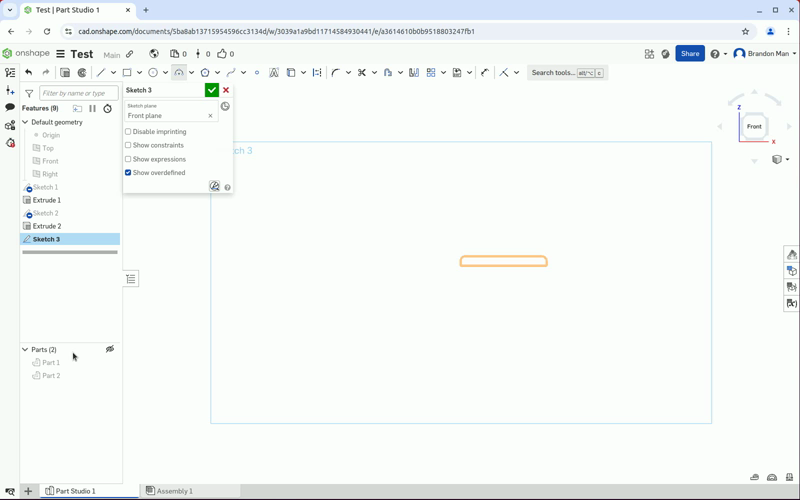
mouse_move(433, 278)
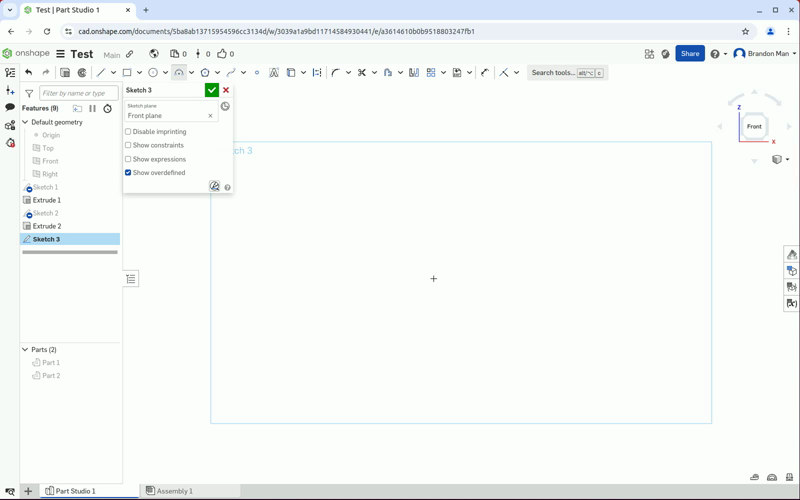
click(433, 278)
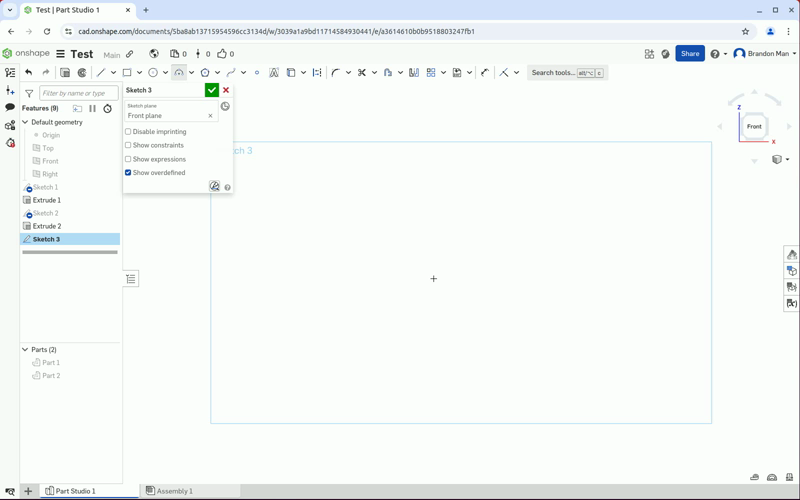
key_up(shift)
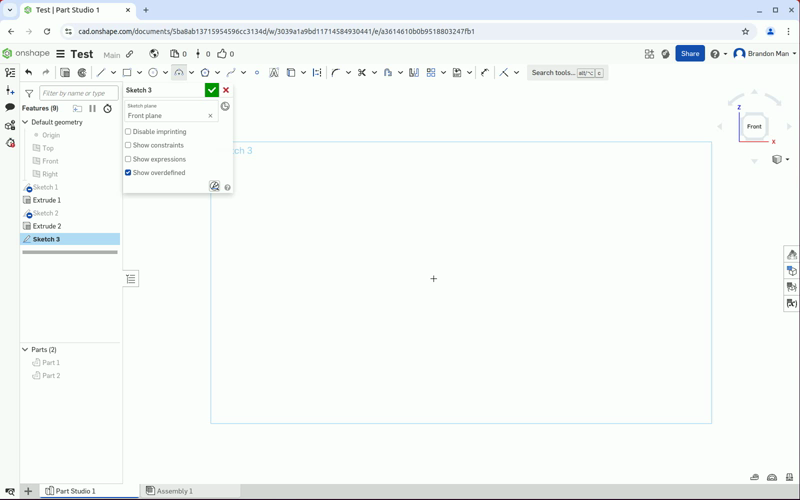
key_down(shift)
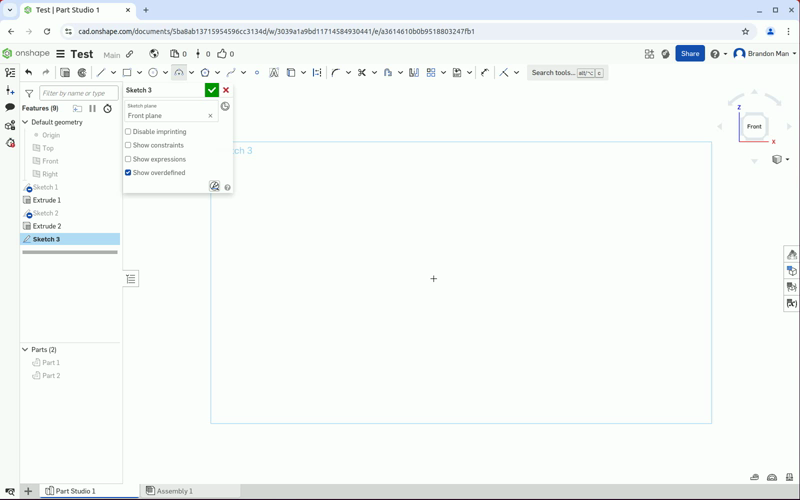
mouse_move(438, 282)
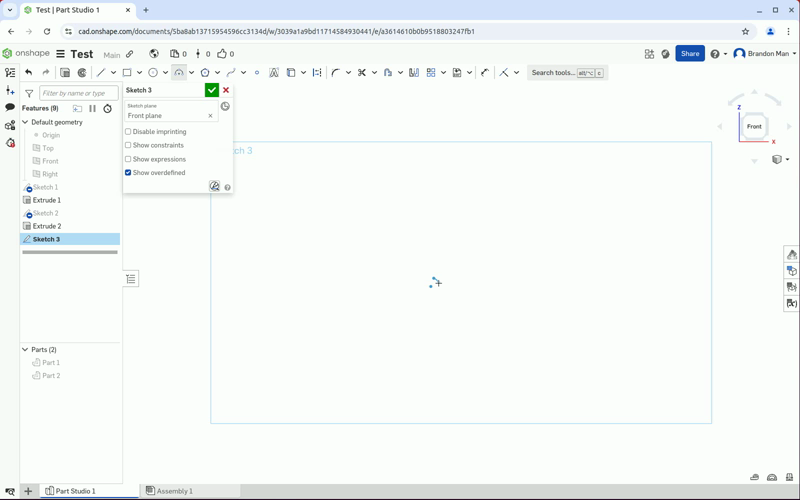
scroll(6)
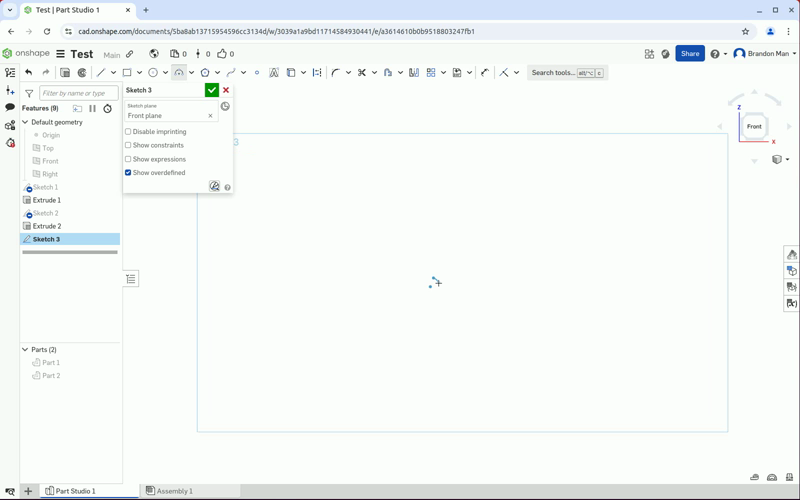
scroll(6)
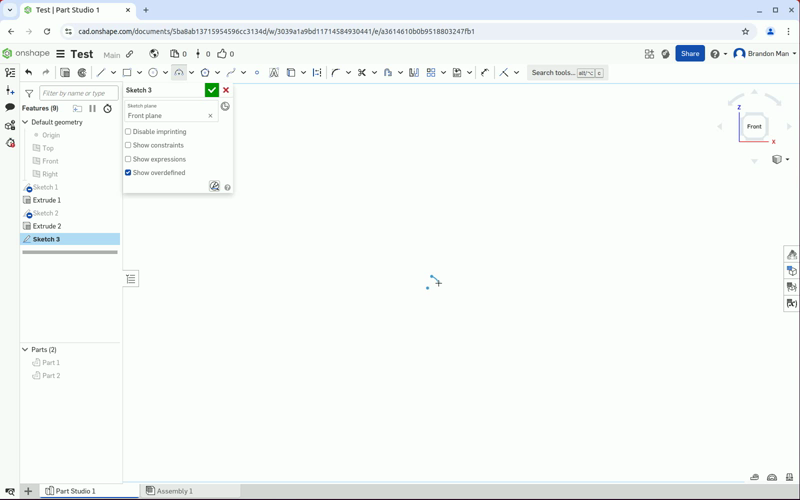
scroll(6)
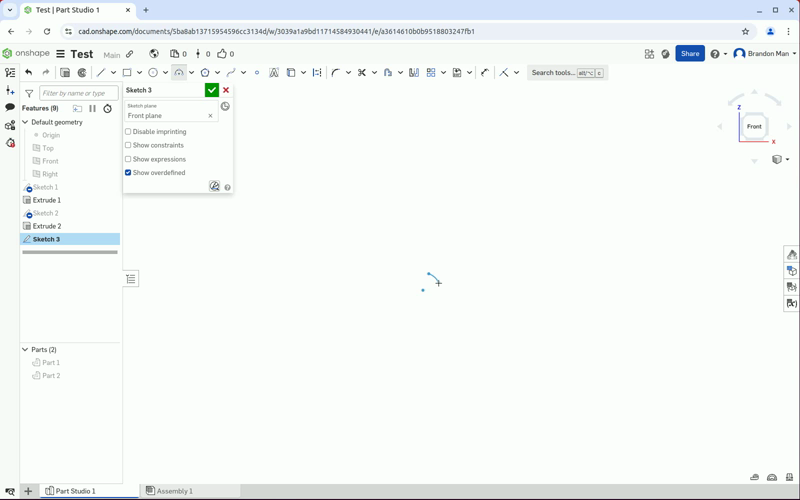
scroll(6)
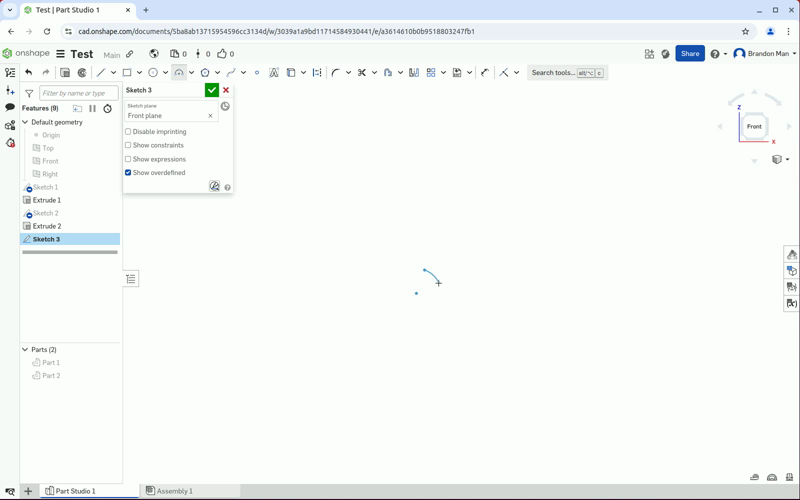
scroll(6)
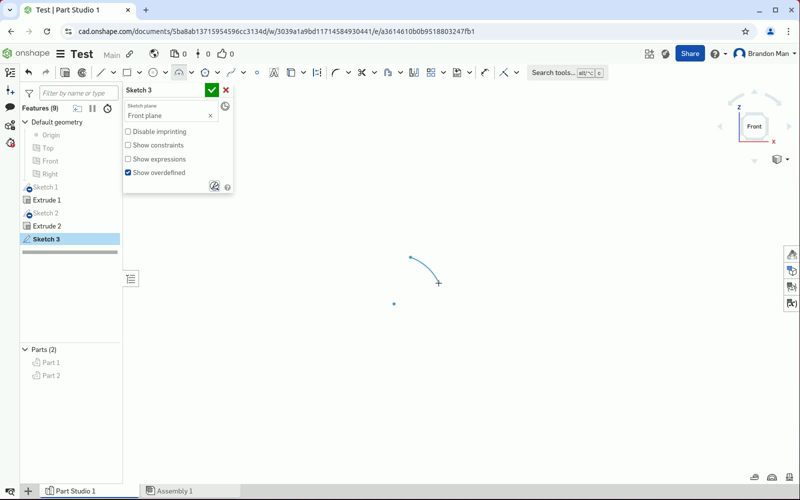
scroll(6)
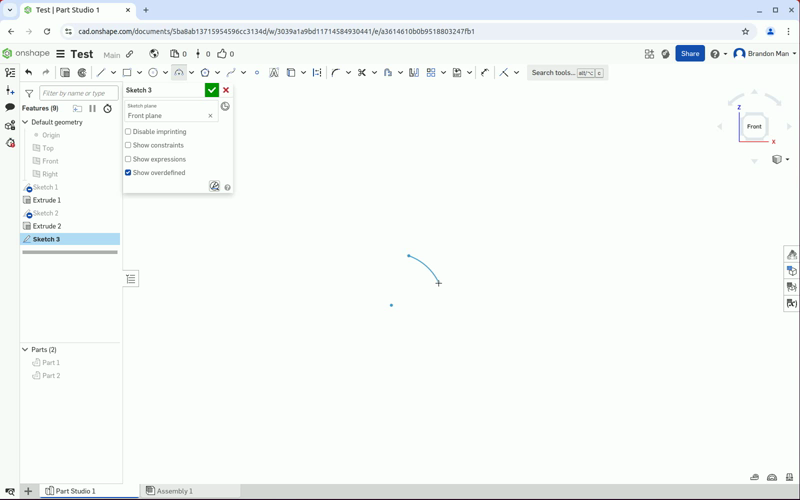
scroll(6)
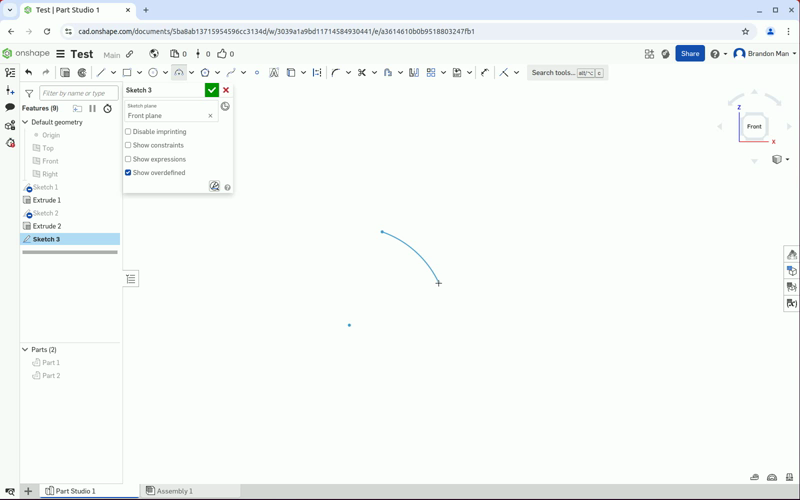
click(438, 282)
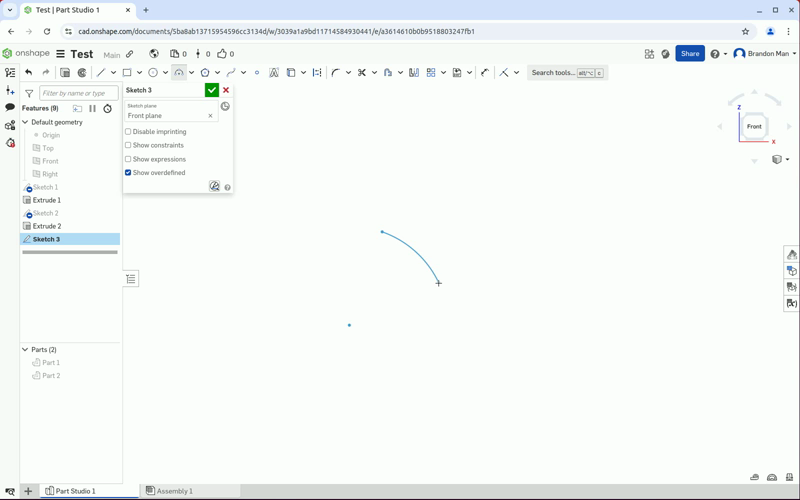
scroll(-6)
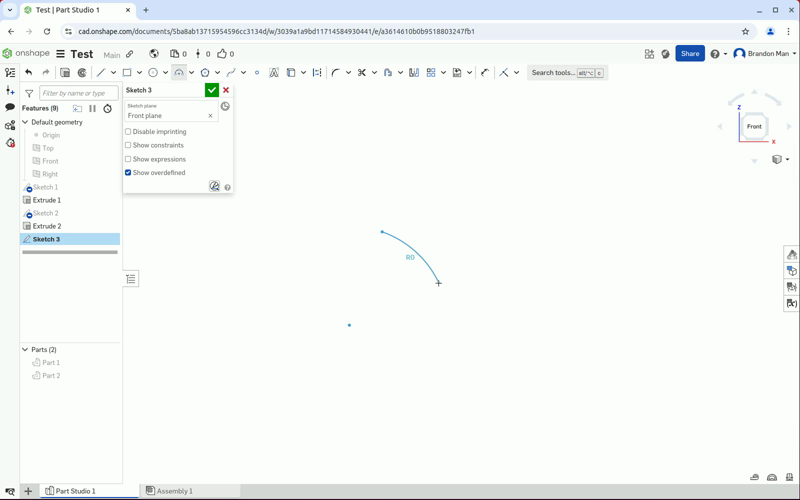
scroll(-6)
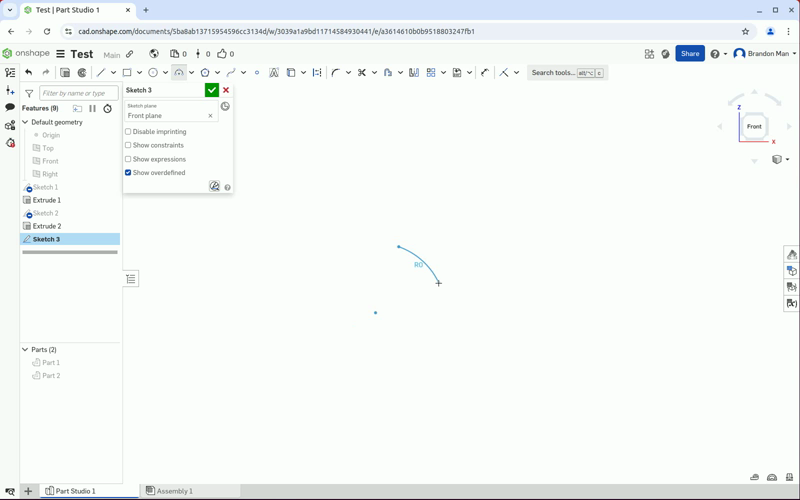
scroll(-6)
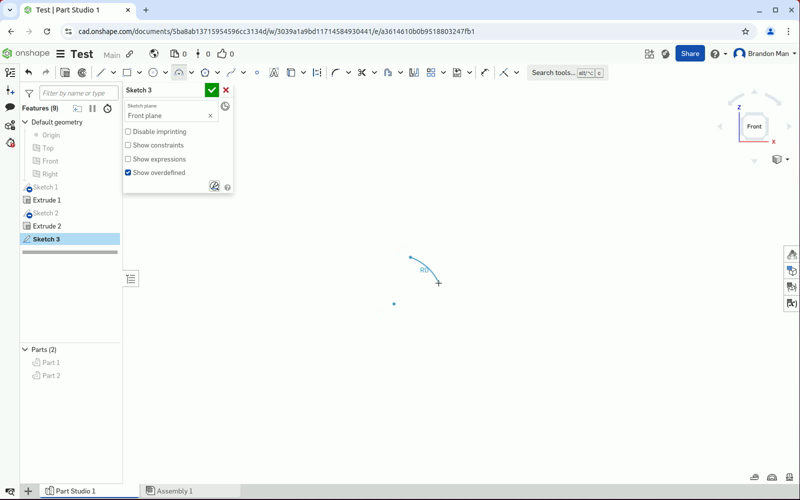
scroll(-6)
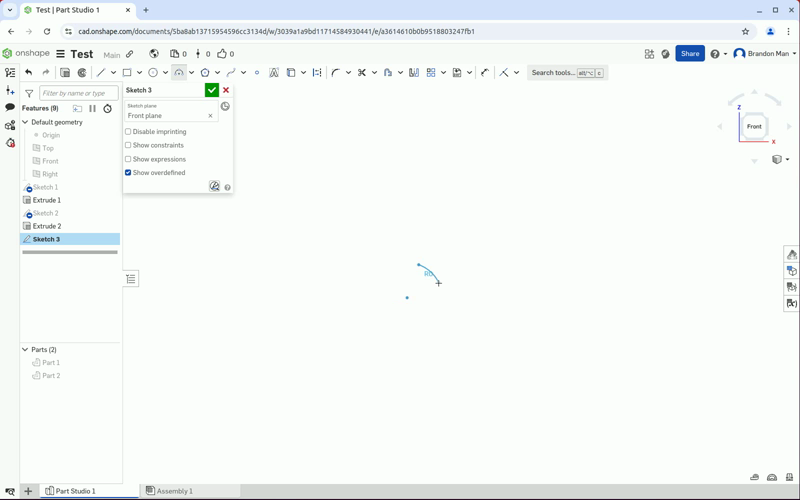
scroll(-6)
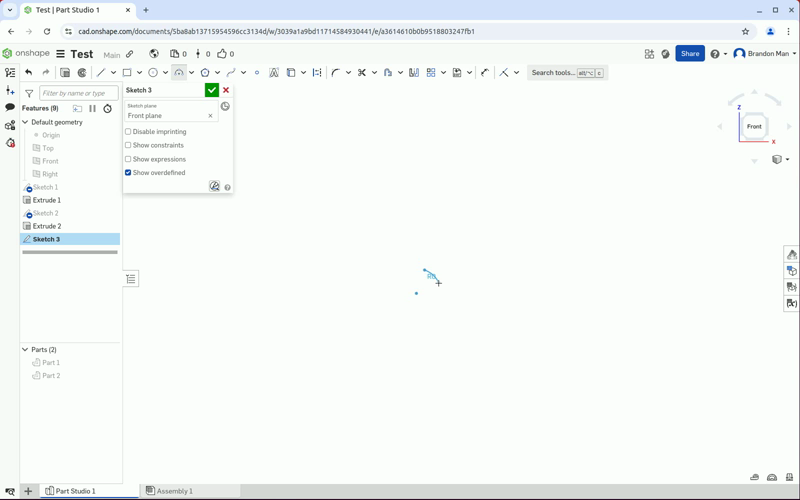
scroll(-6)
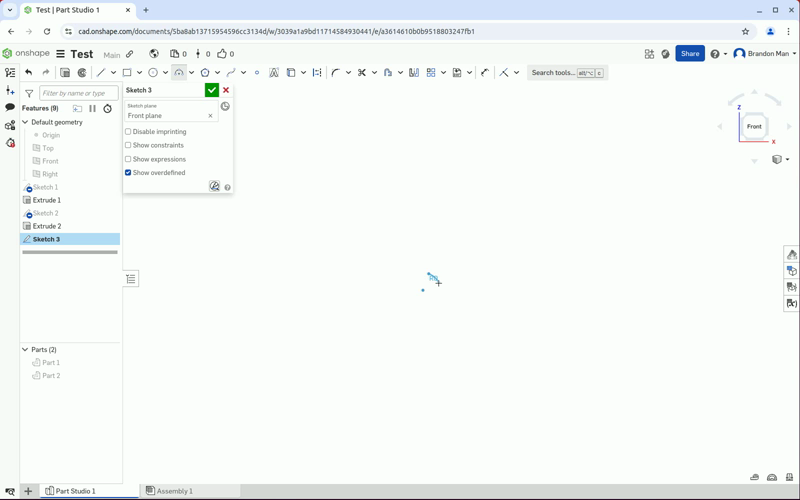
scroll(-6)
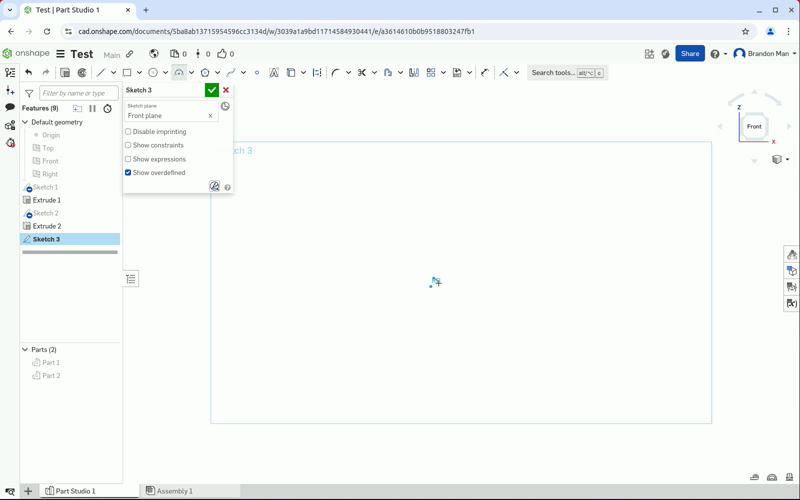
mouse_move(435, 281)
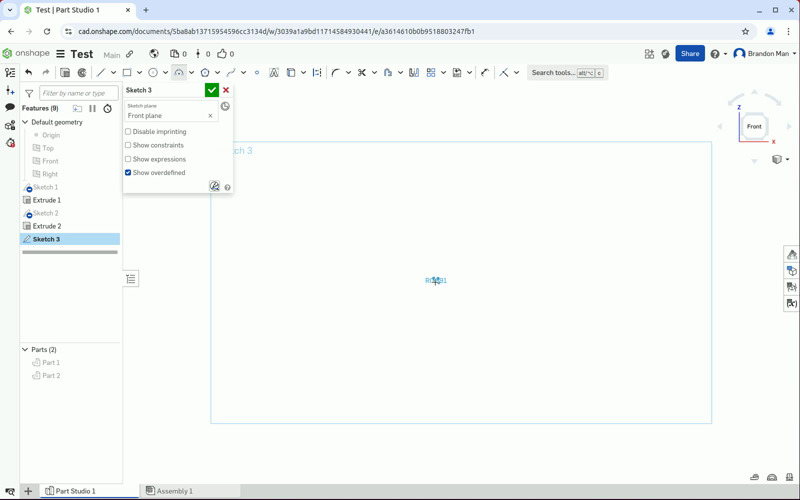
scroll(6)
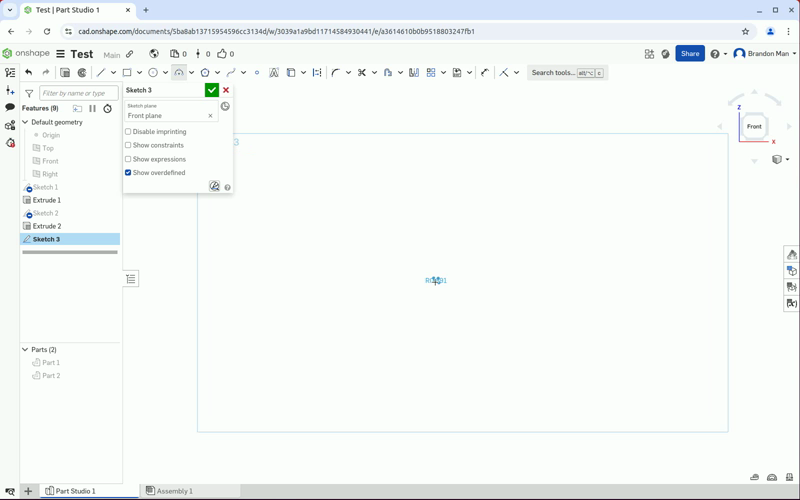
scroll(6)
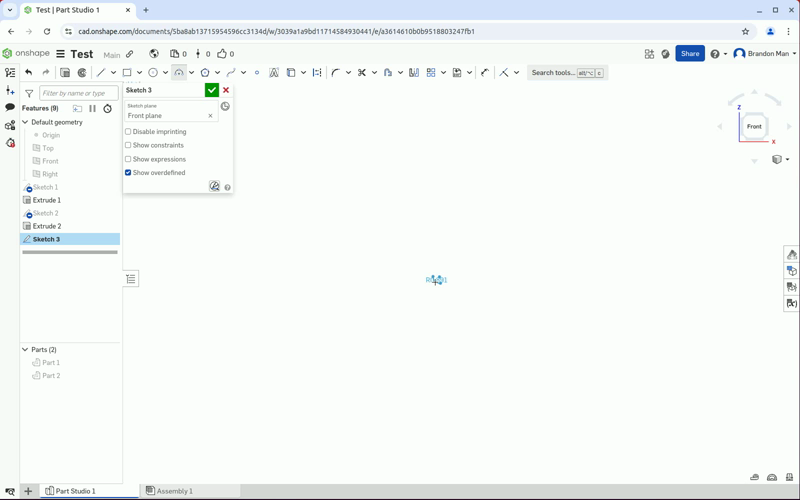
scroll(6)
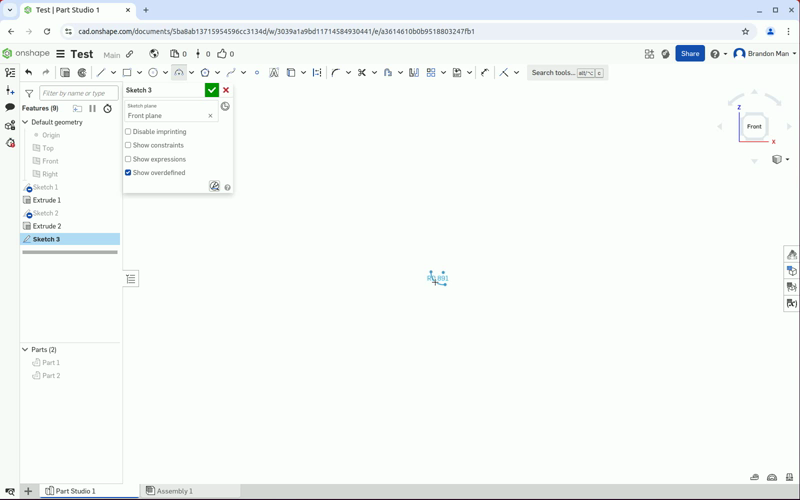
scroll(6)
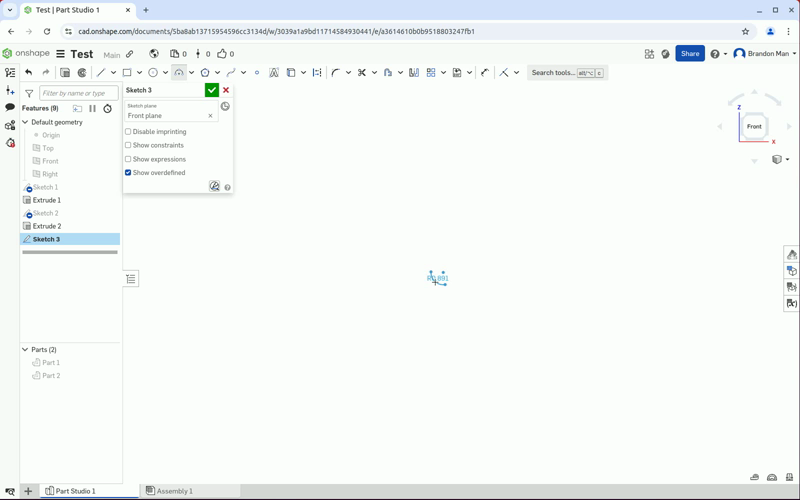
scroll(6)
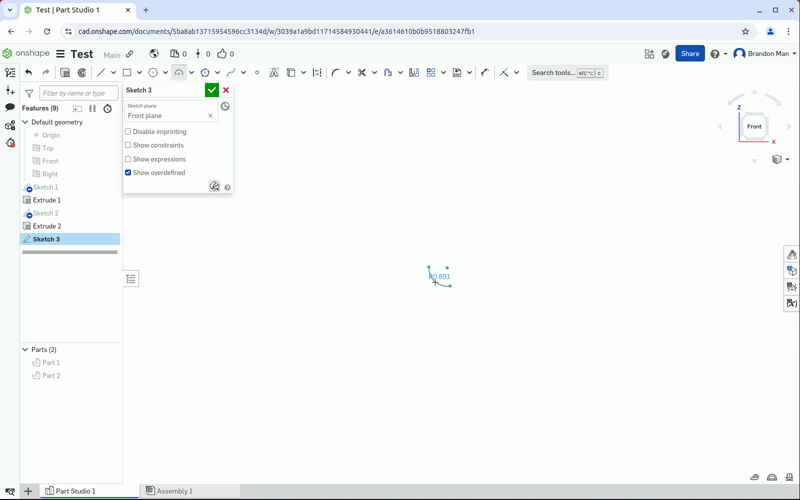
scroll(6)
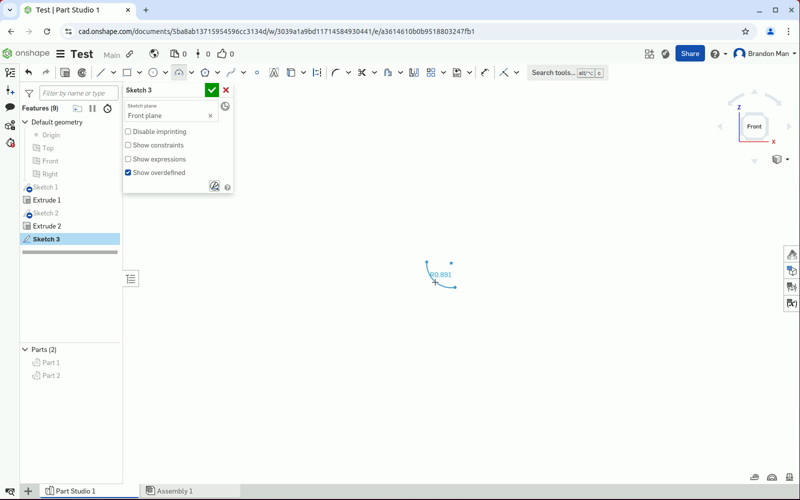
scroll(6)
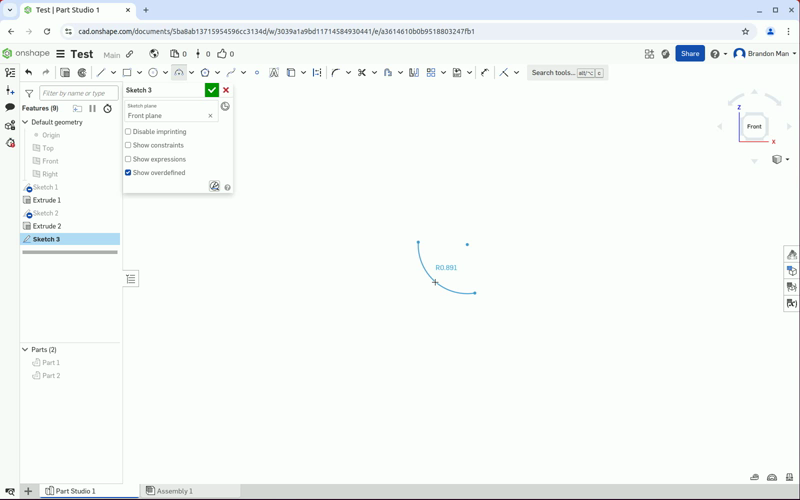
click(435, 281)
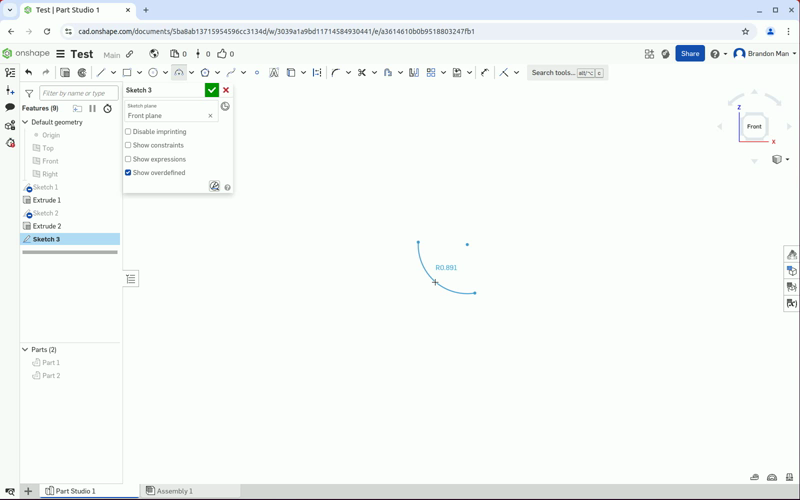
scroll(-6)
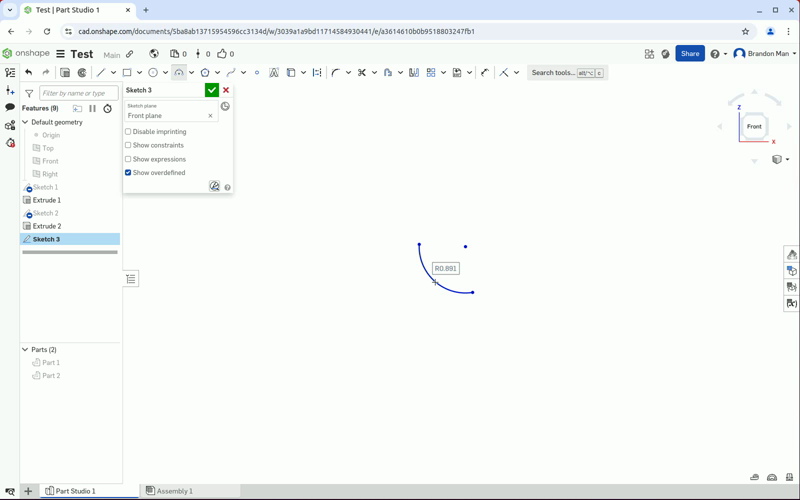
scroll(-6)
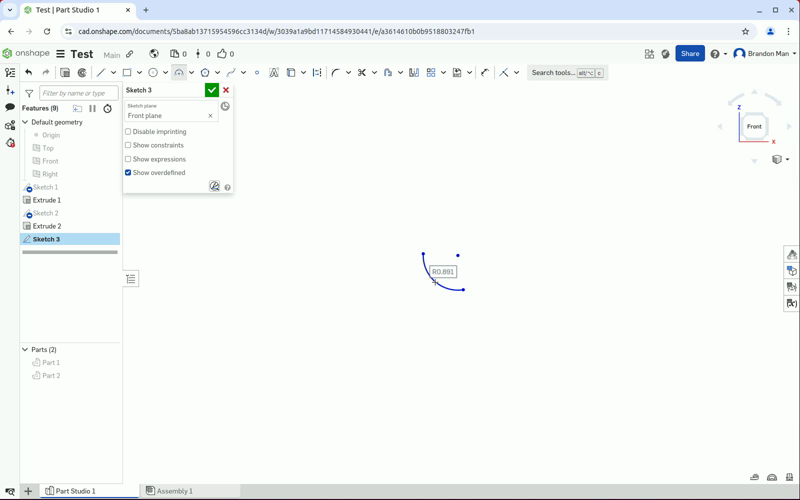
scroll(-6)
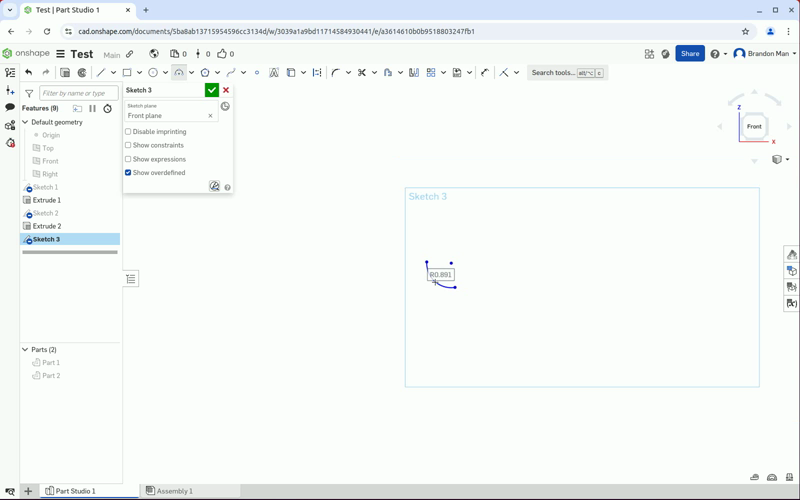
scroll(-6)
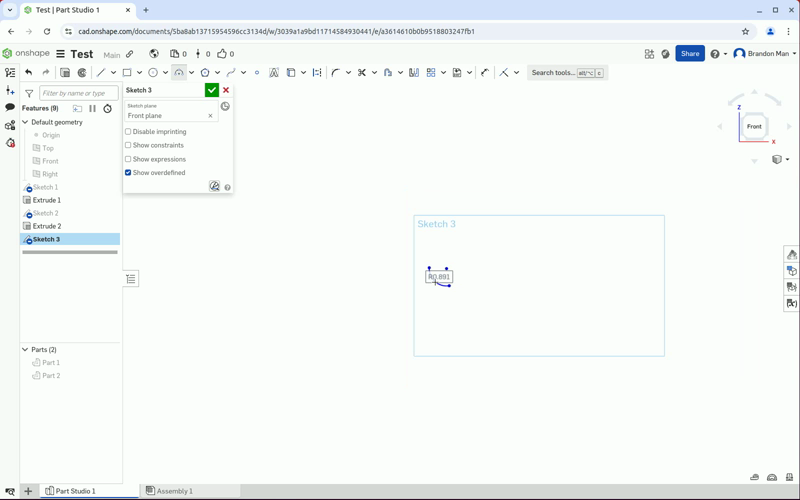
scroll(-6)
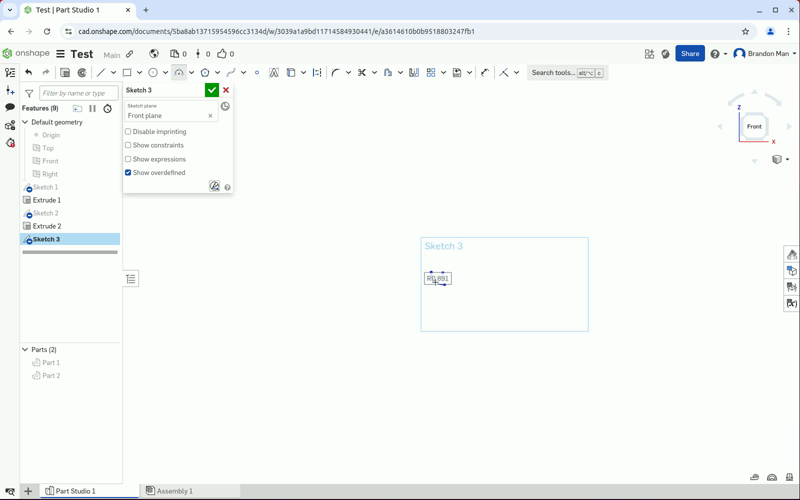
scroll(-6)
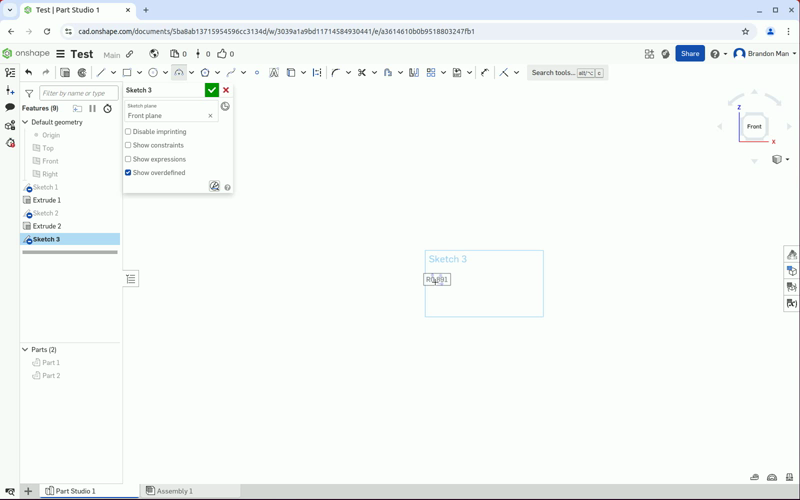
scroll(-6)
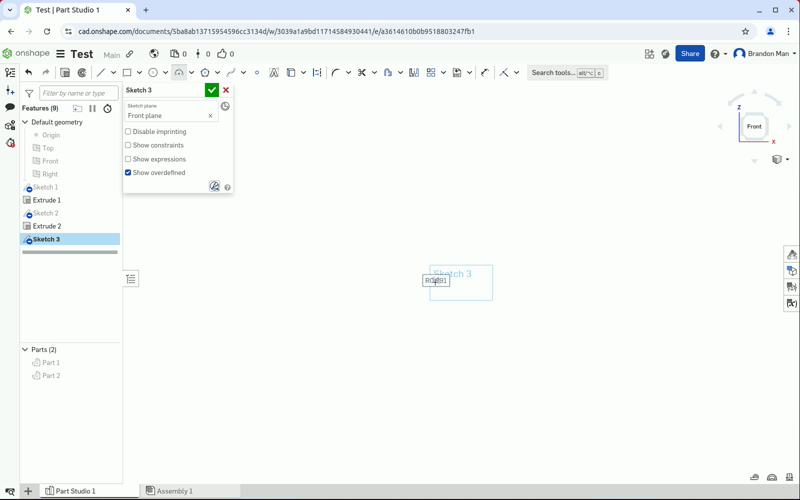
key_up(shift)
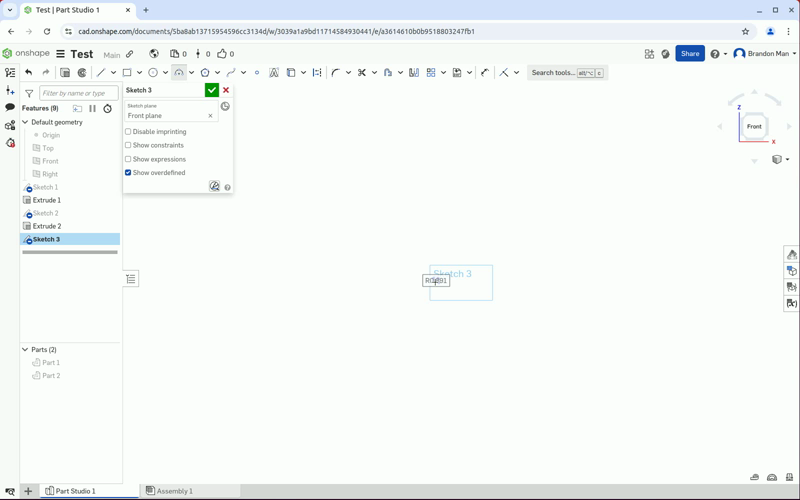
key(esc)
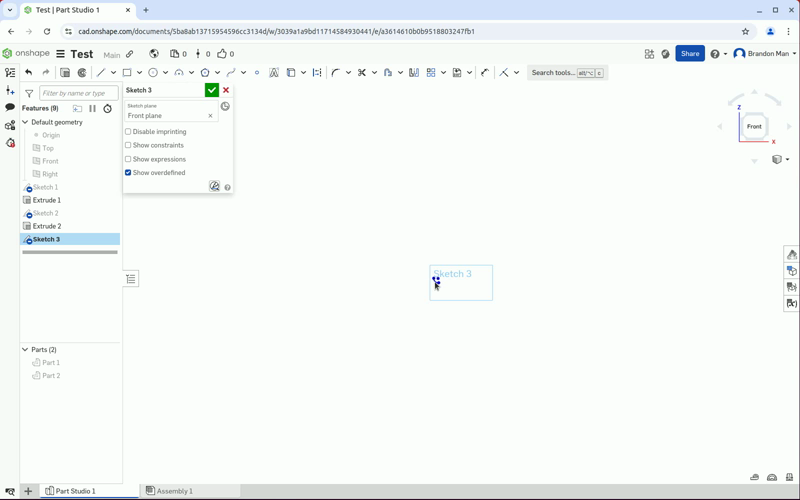
key(l)
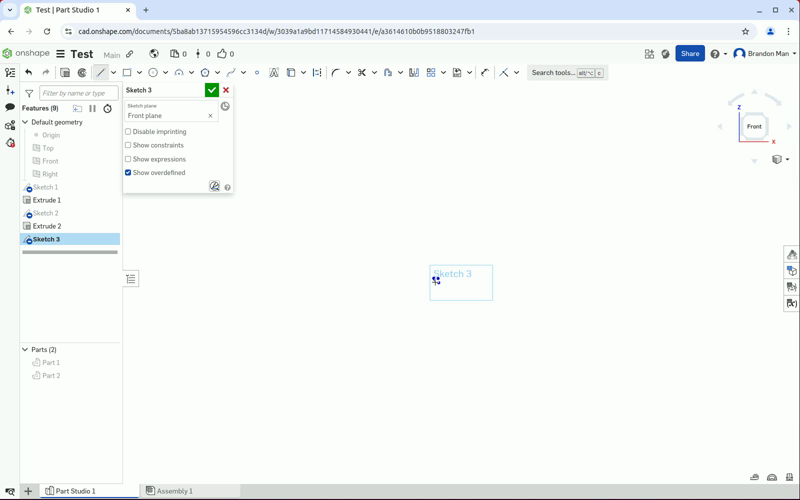
mouse_move(438, 282)
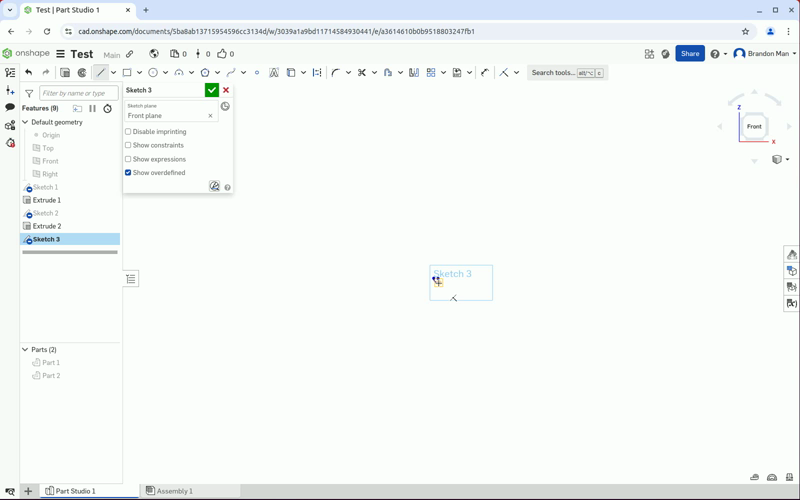
scroll(6)
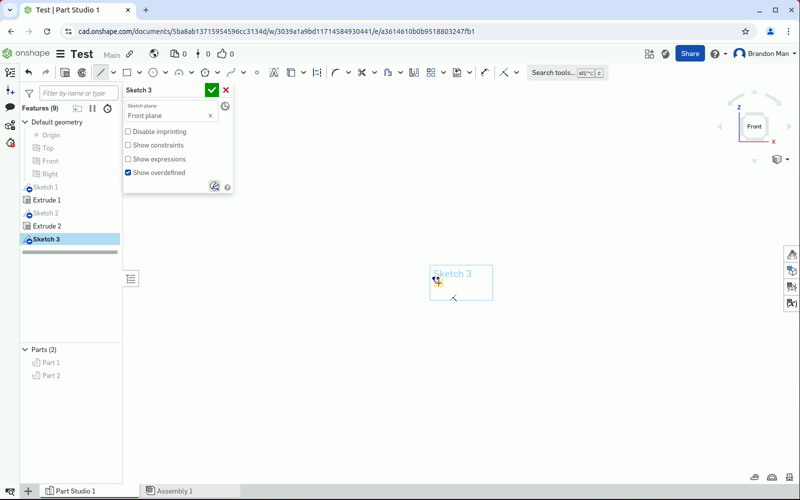
scroll(6)
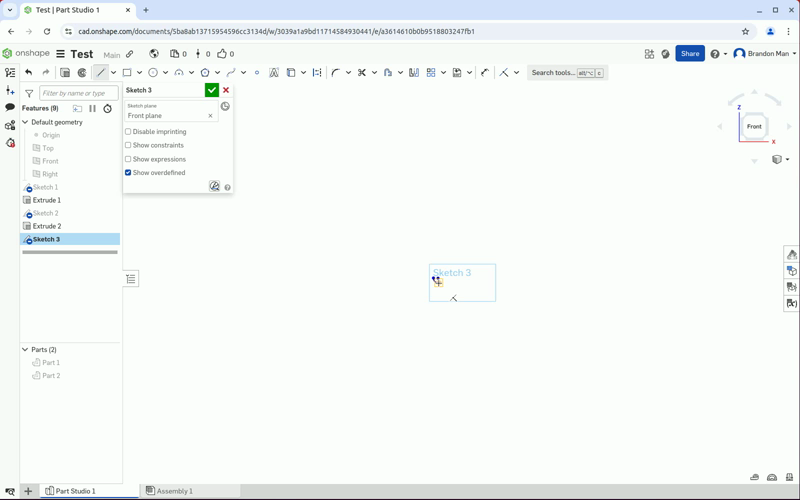
scroll(6)
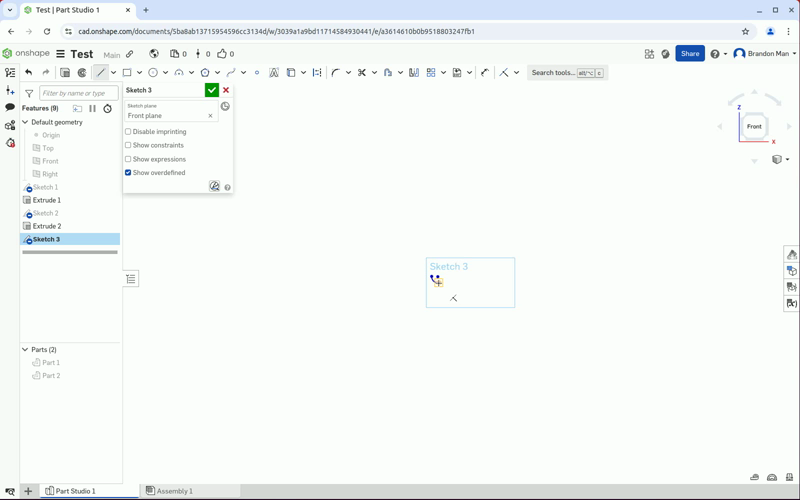
scroll(6)
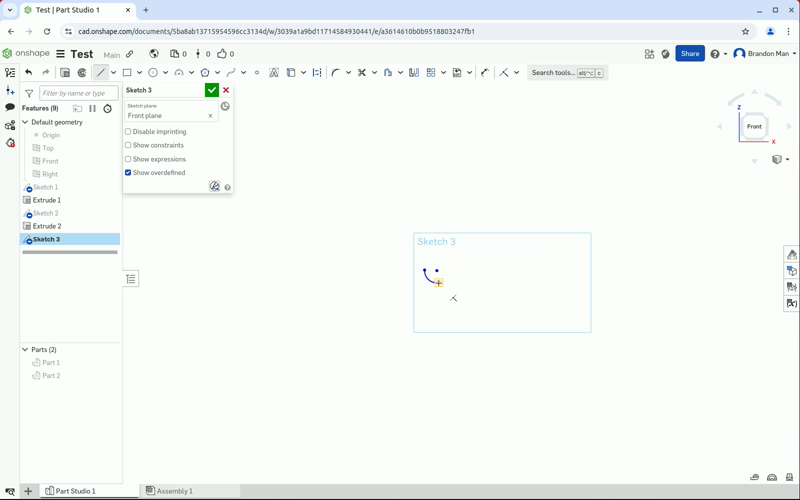
scroll(6)
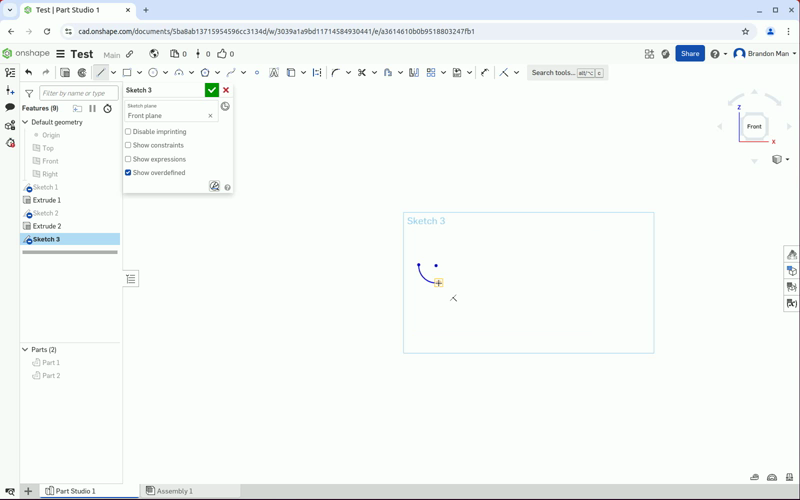
scroll(6)
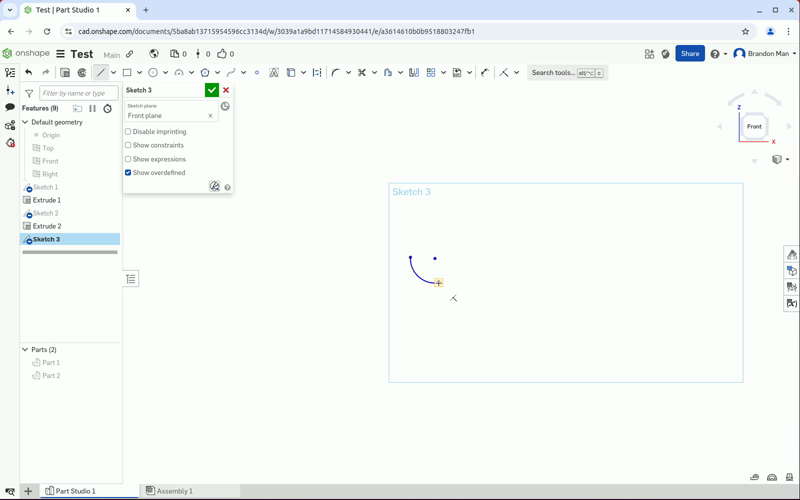
scroll(6)
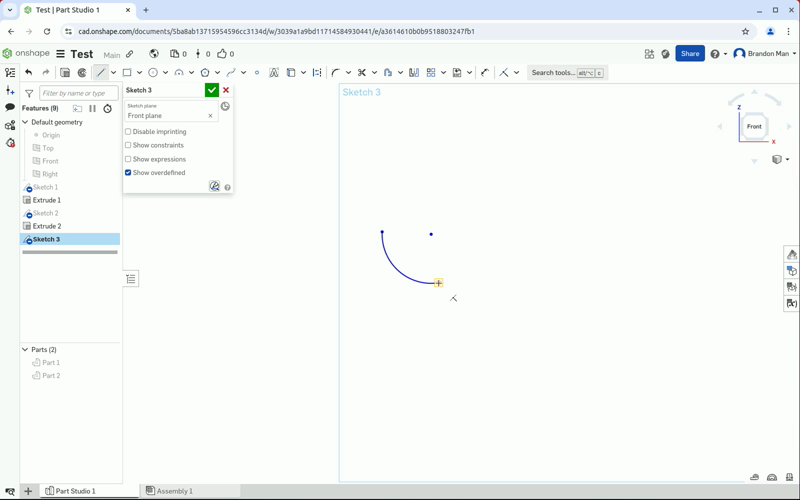
click(438, 282)
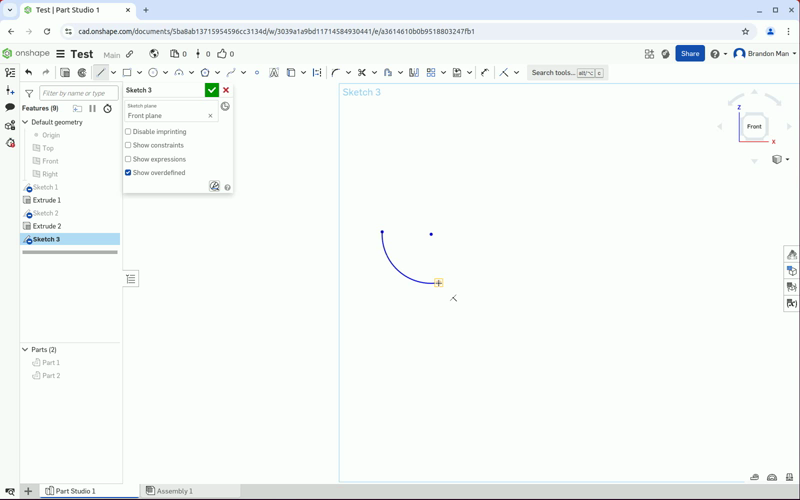
scroll(-6)
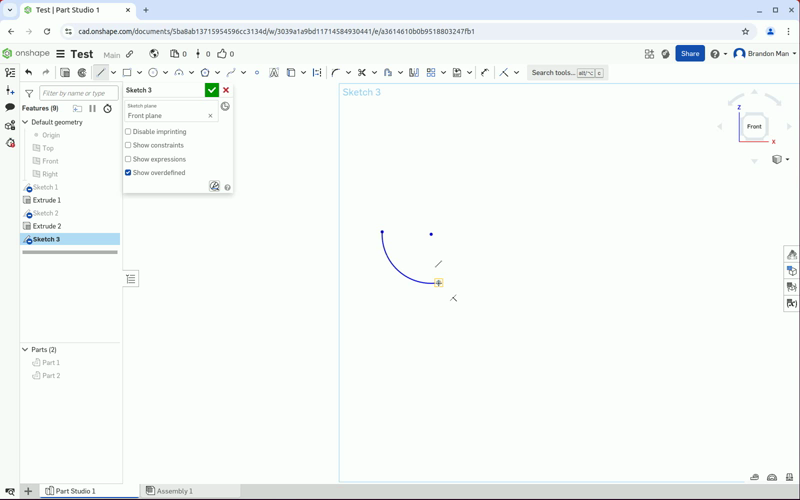
scroll(-6)
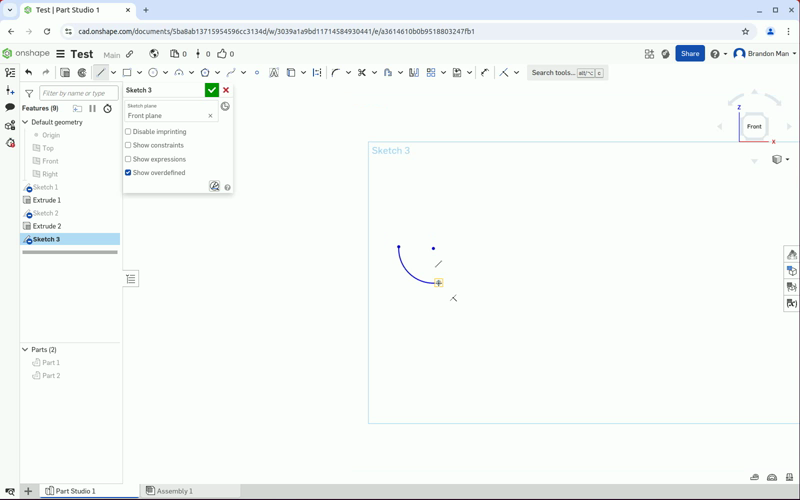
scroll(-6)
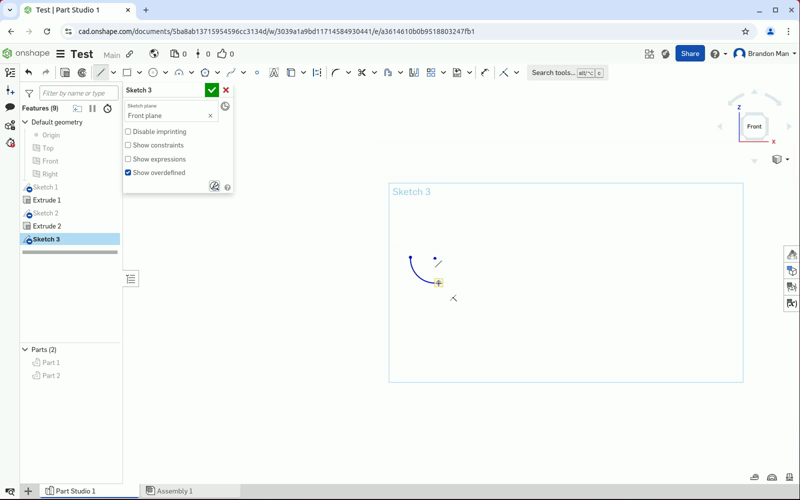
scroll(-6)
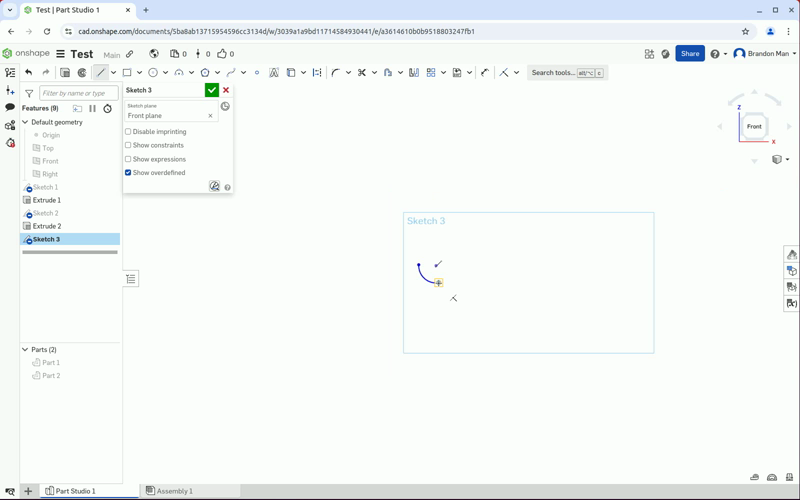
scroll(-6)
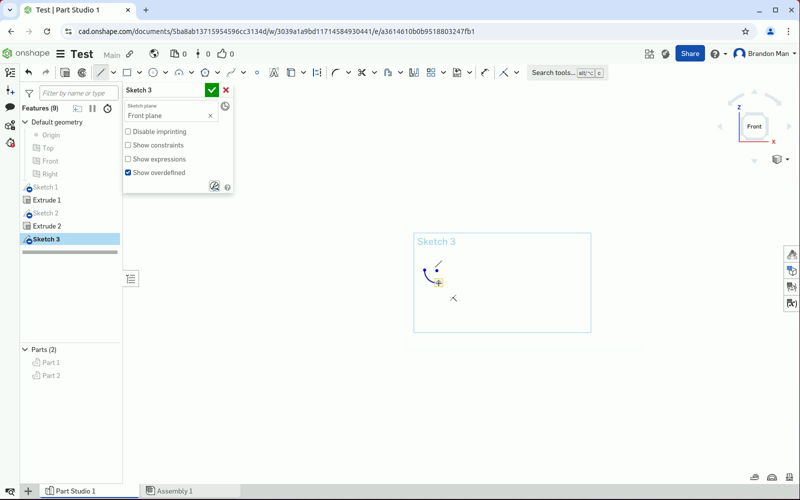
scroll(-6)
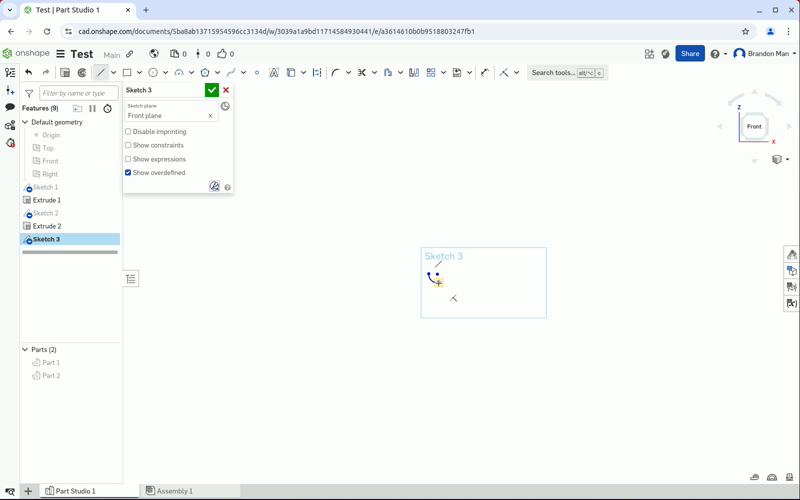
scroll(-6)
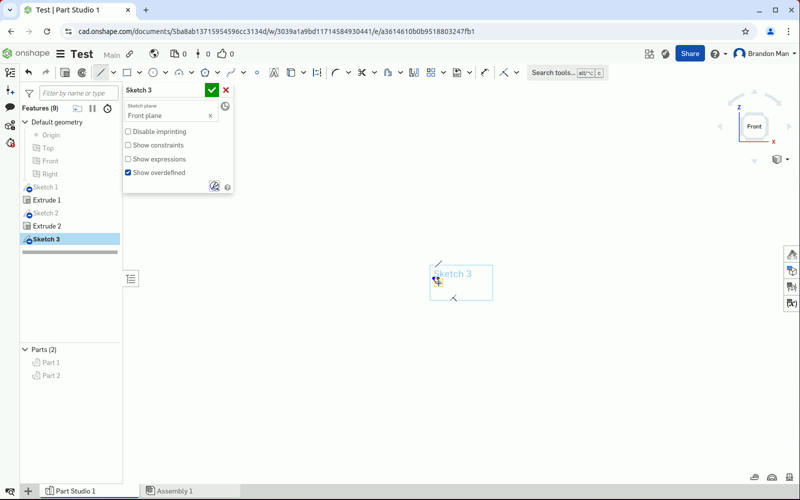
key_down(shift)
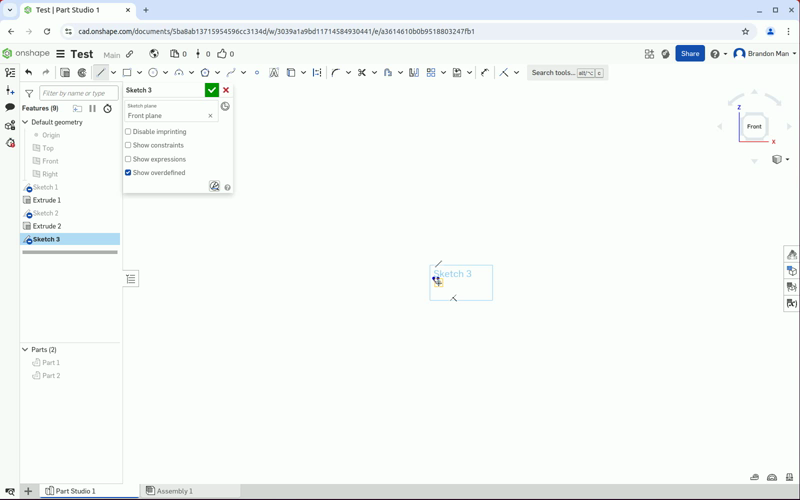
mouse_move(468, 282)
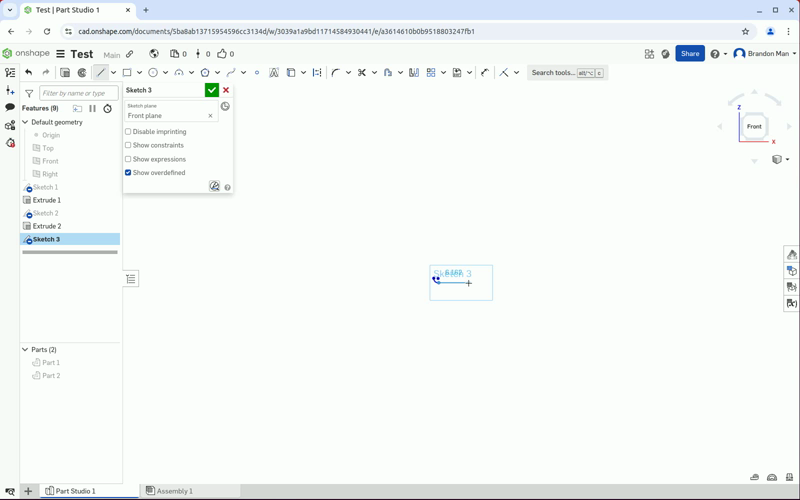
mouse_move(461, 282)
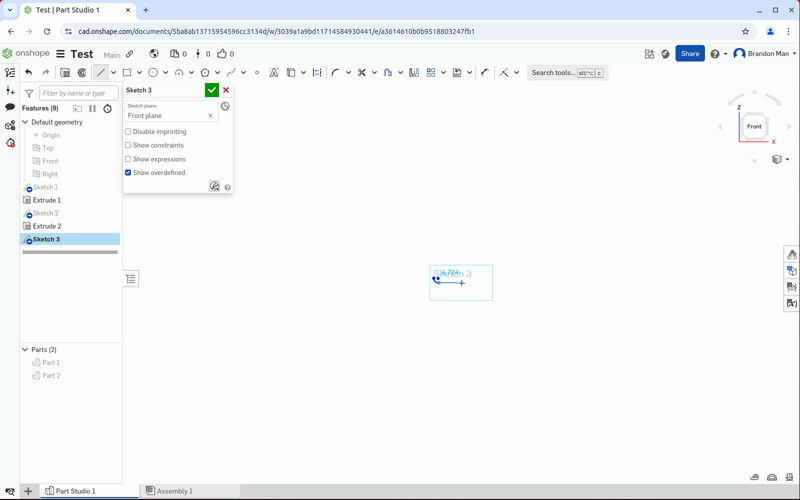
click(461, 282)
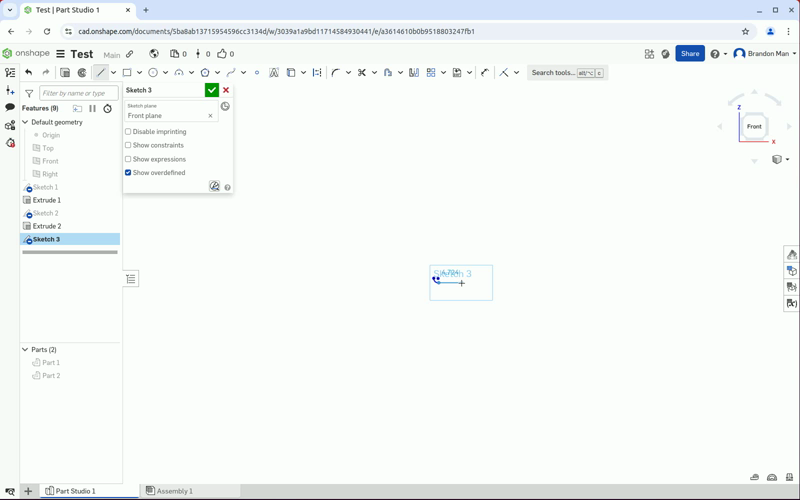
key_up(shift)
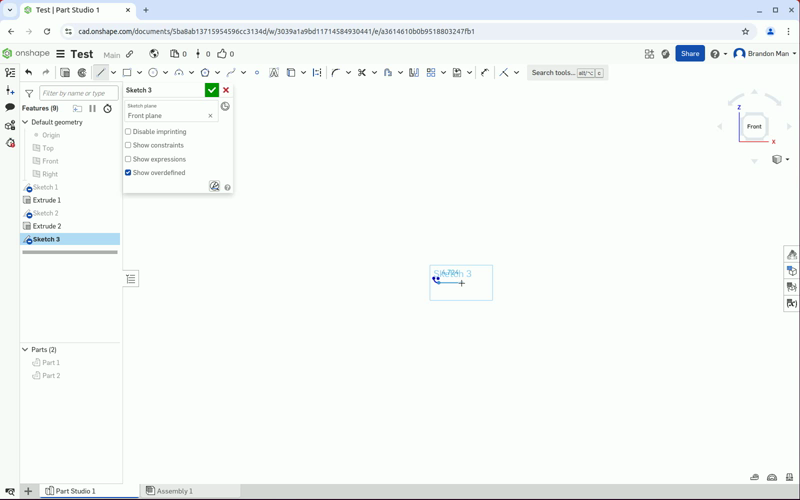
key_down(shift)
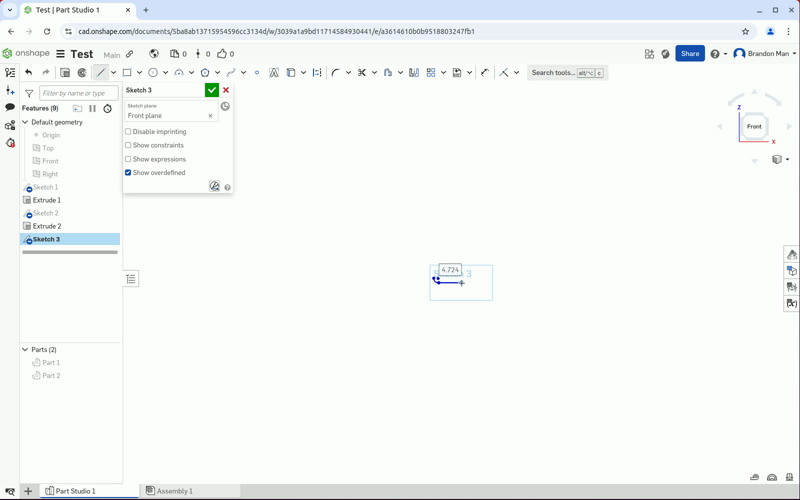
mouse_move(491, 282)
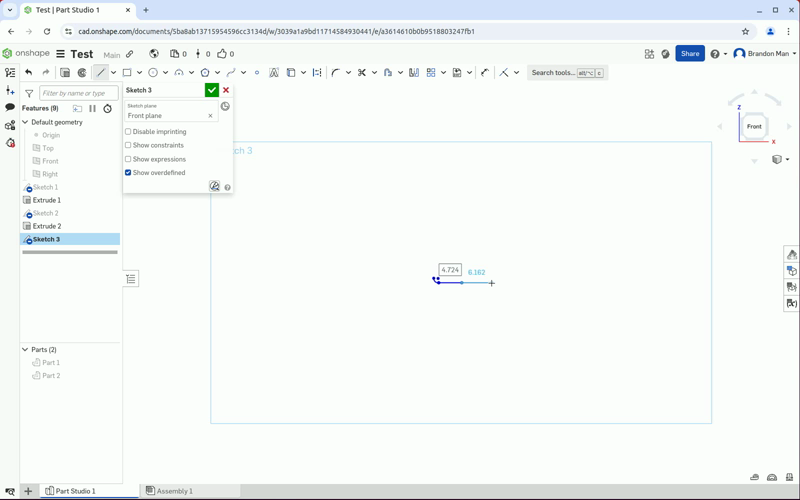
mouse_move(461, 264)
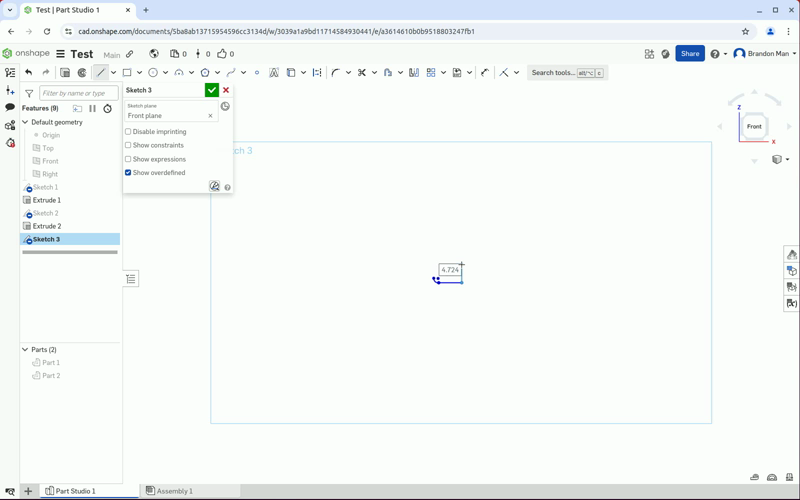
click(461, 264)
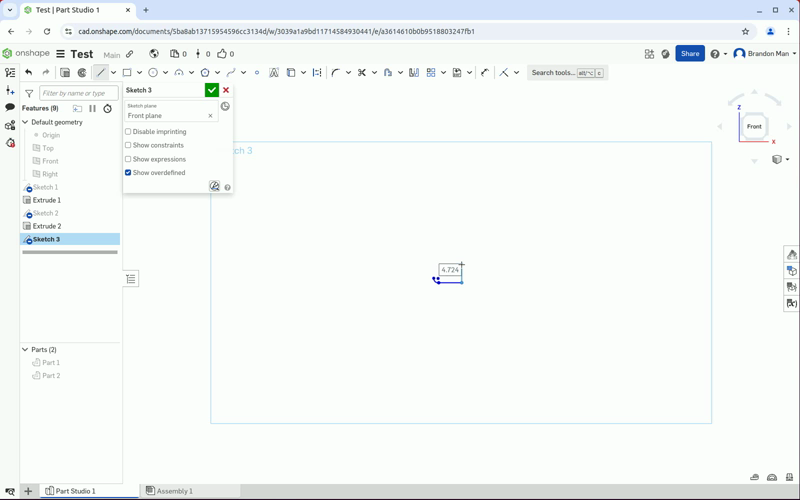
key_up(shift)
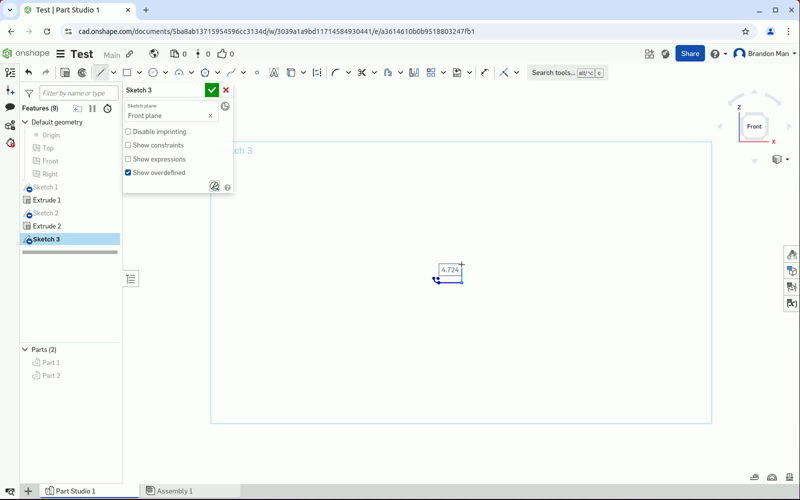
key_down(shift)
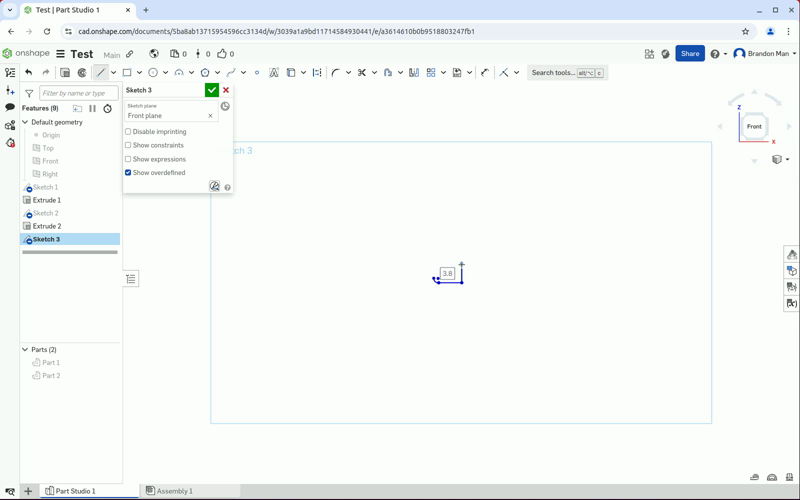
mouse_move(491, 264)
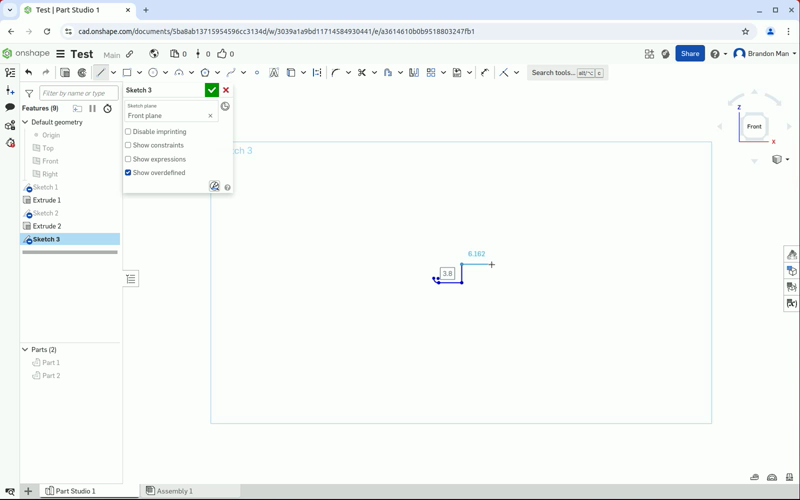
mouse_move(438, 264)
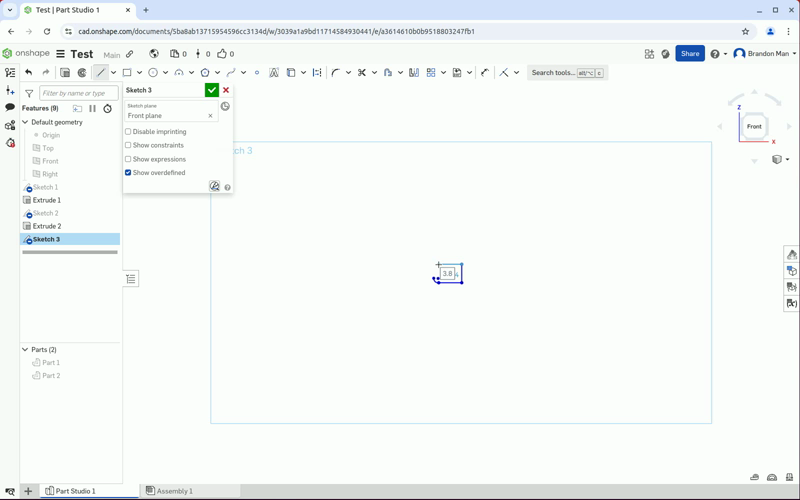
click(438, 264)
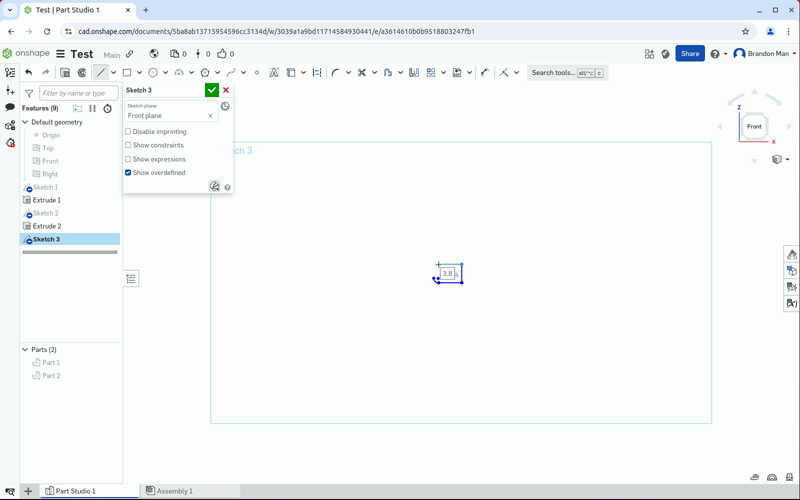
key_up(shift)
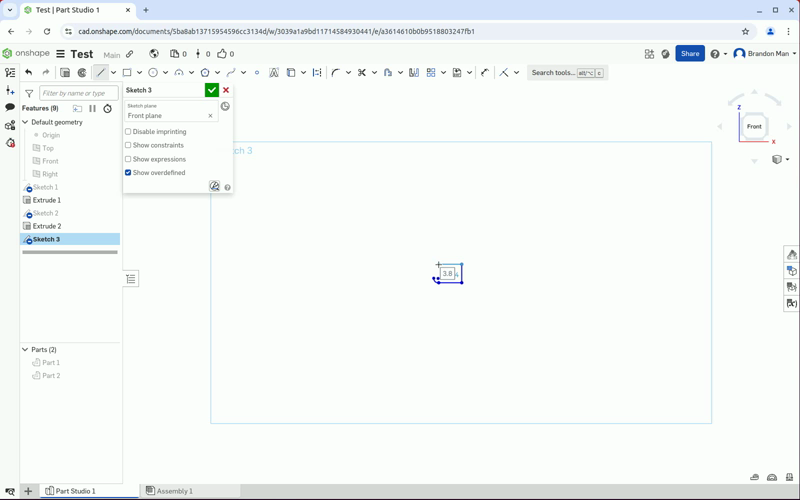
key(esc)
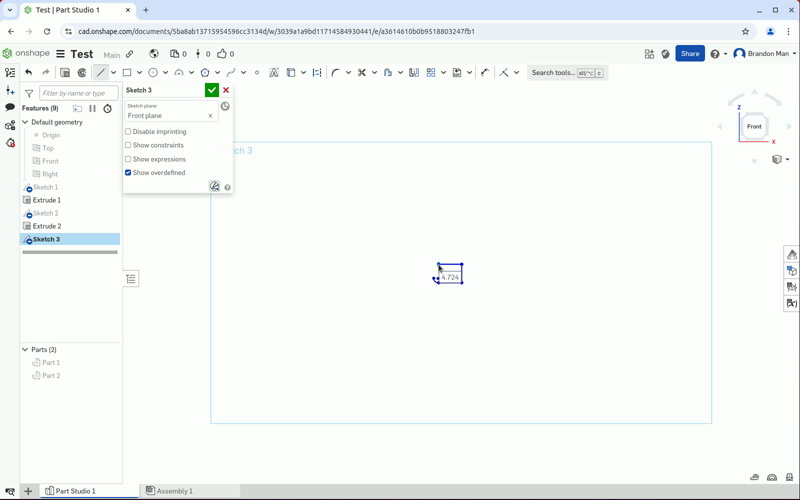
key(a)
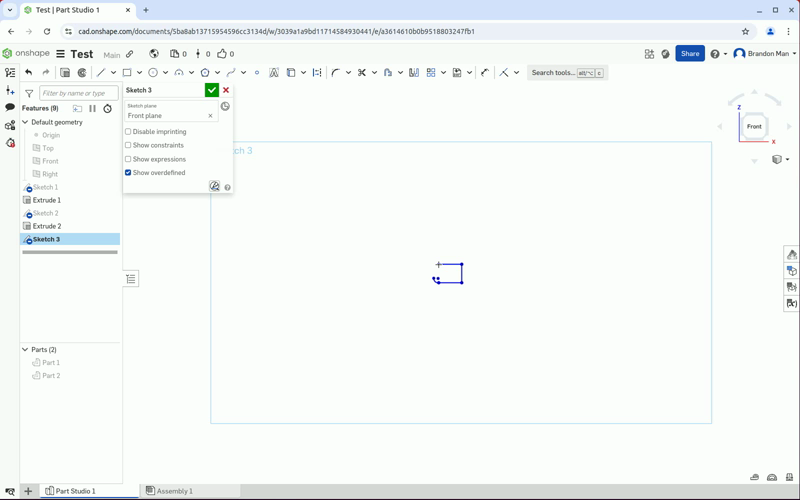
mouse_move(438, 264)
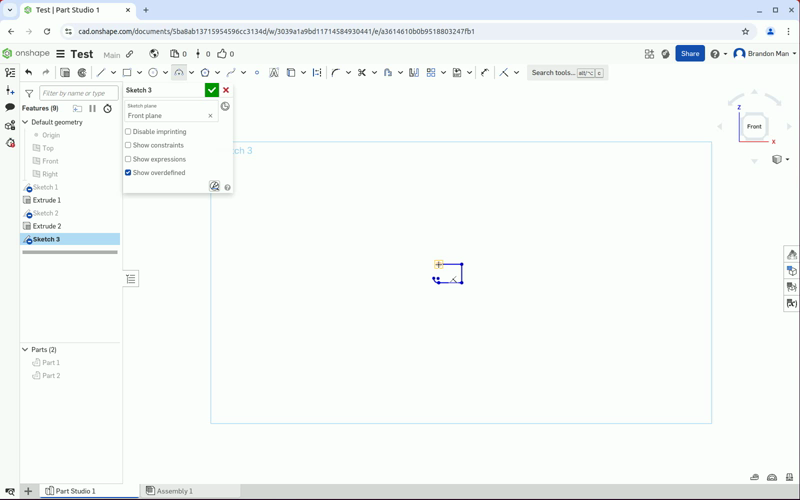
click(438, 264)
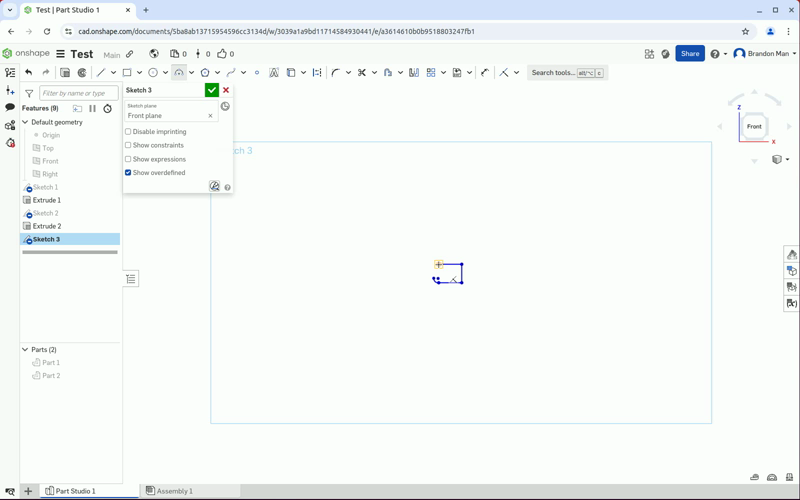
key_down(shift)
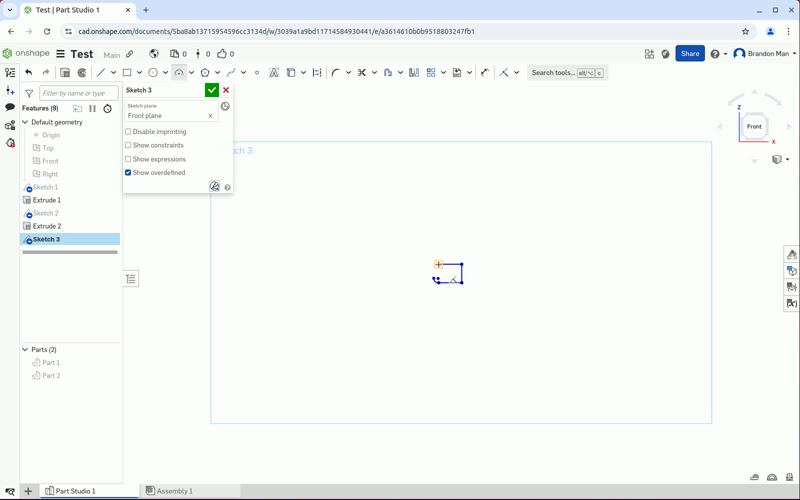
mouse_move(433, 268)
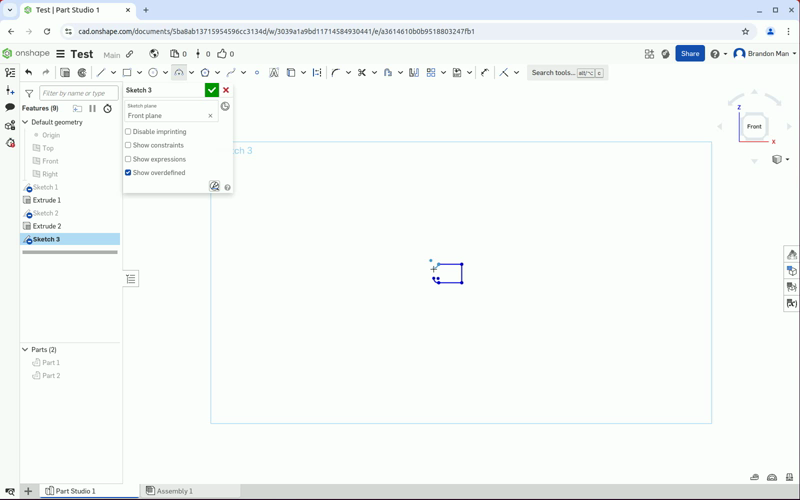
scroll(6)
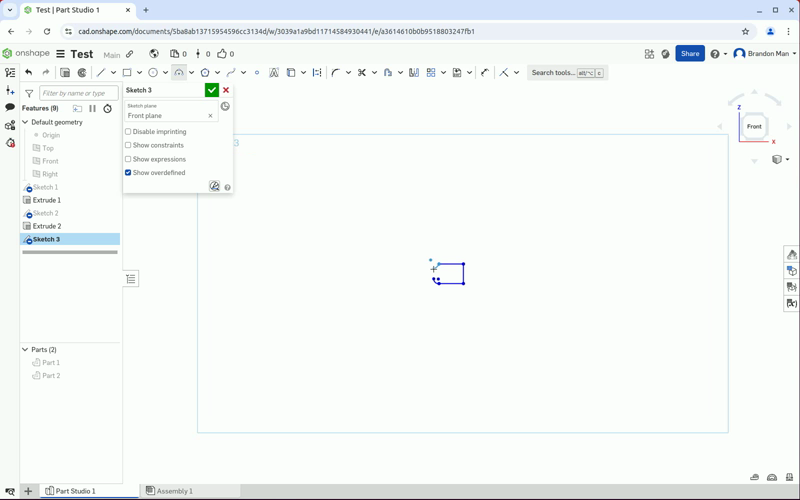
scroll(6)
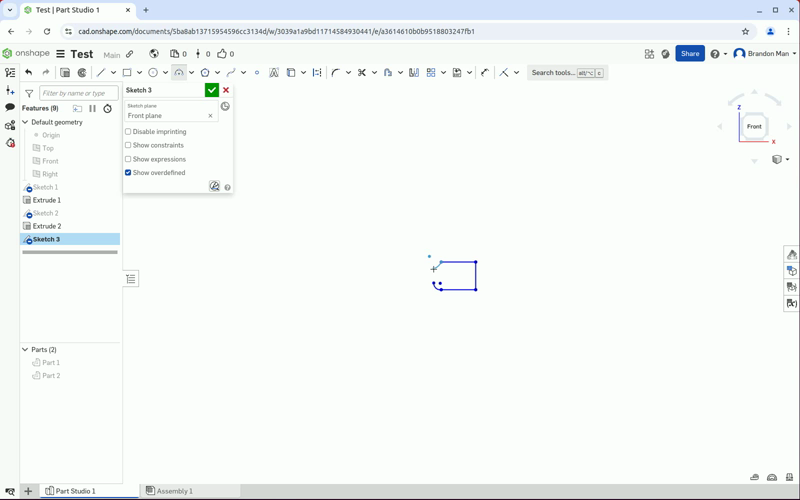
scroll(6)
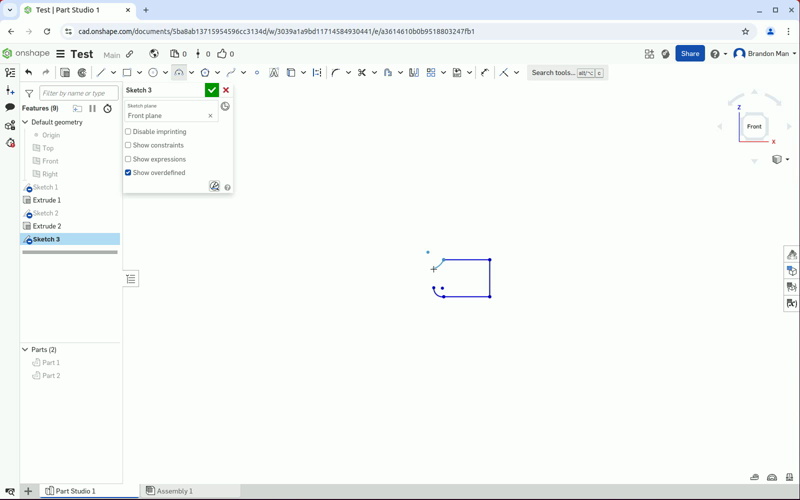
scroll(6)
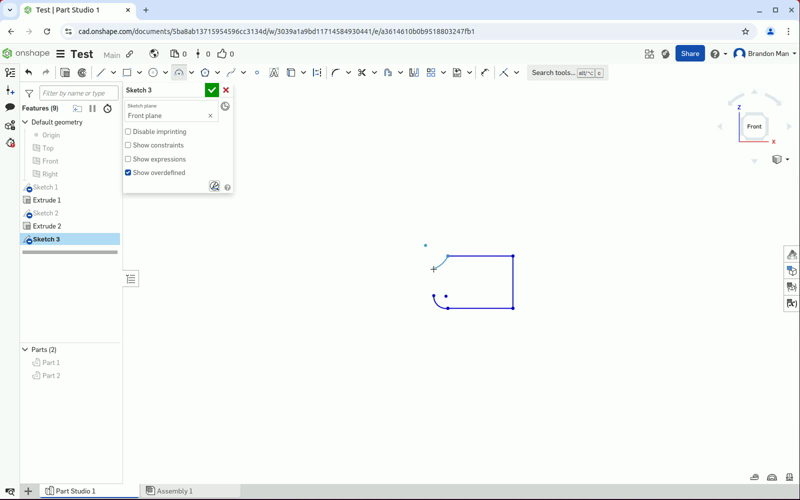
scroll(6)
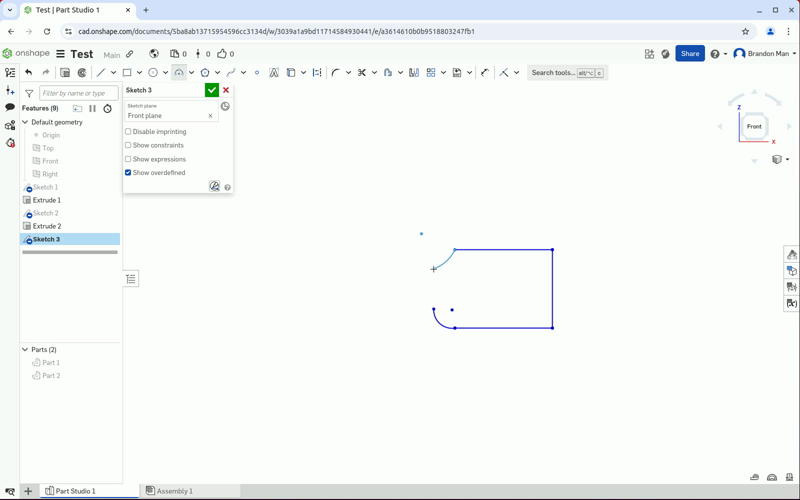
scroll(6)
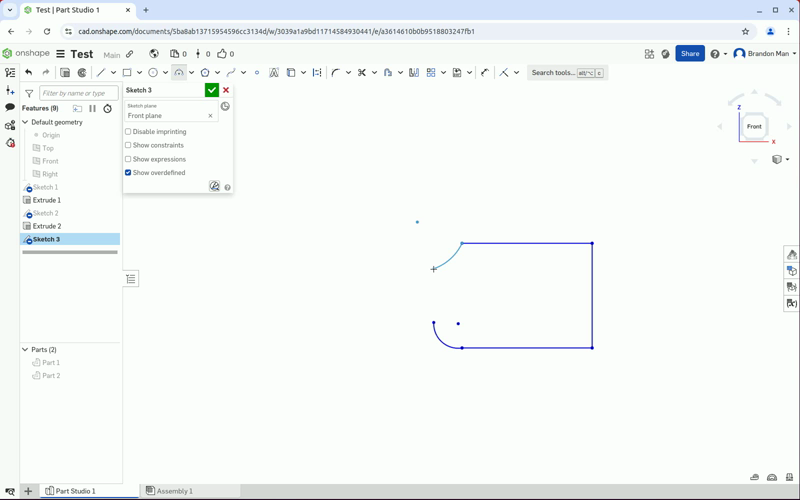
scroll(6)
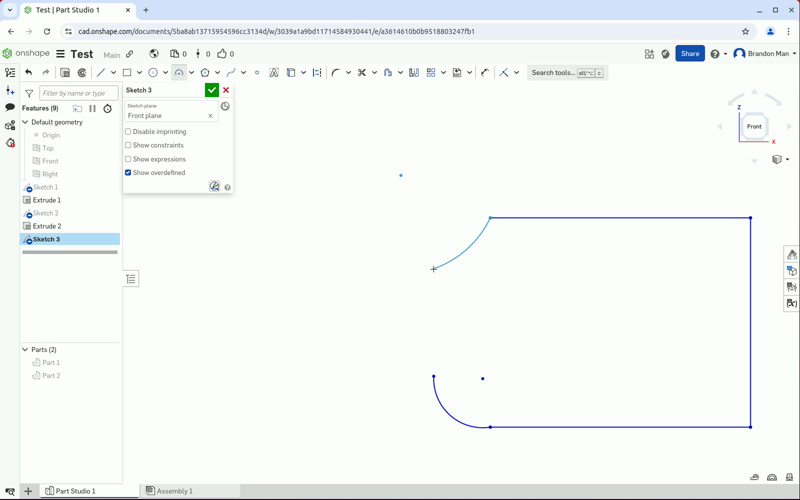
click(433, 268)
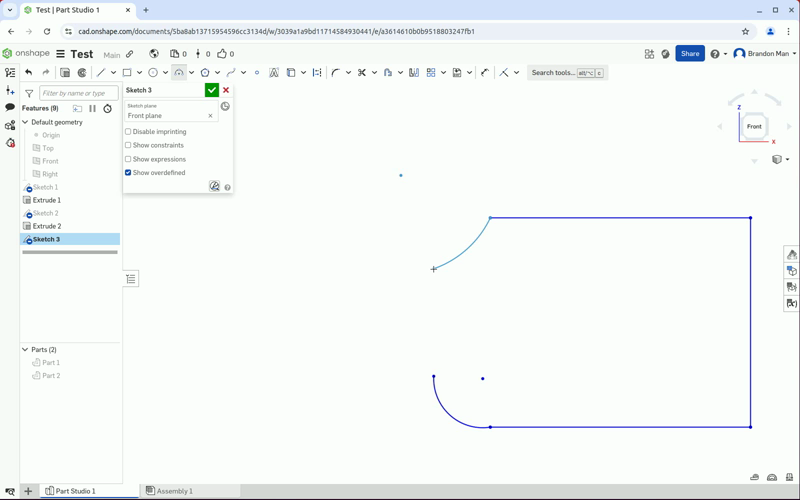
scroll(-6)
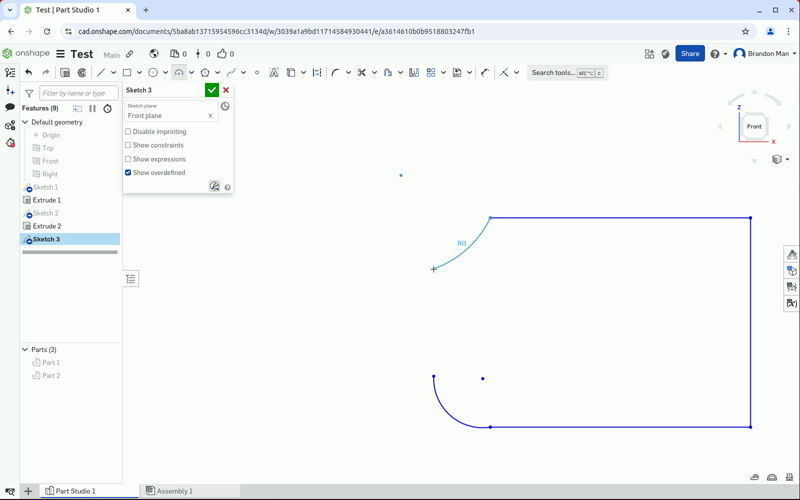
scroll(-6)
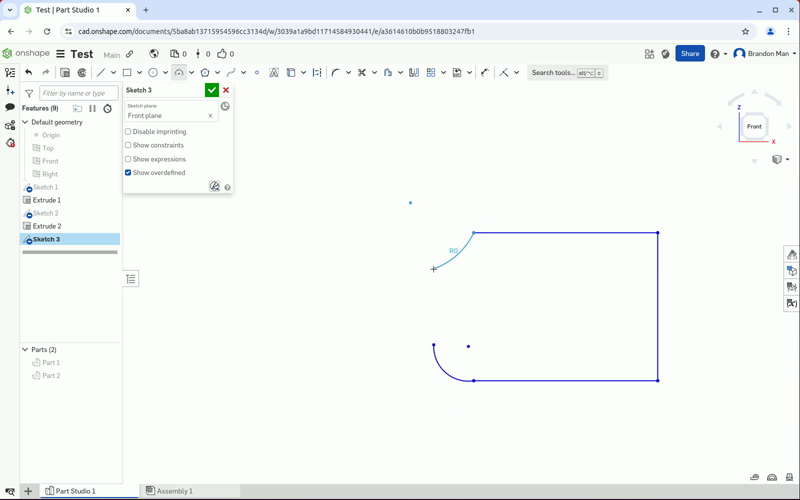
scroll(-6)
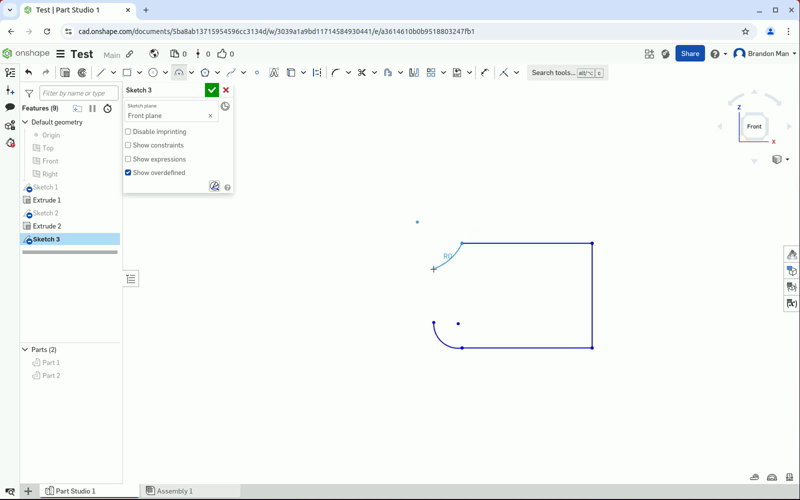
scroll(-6)
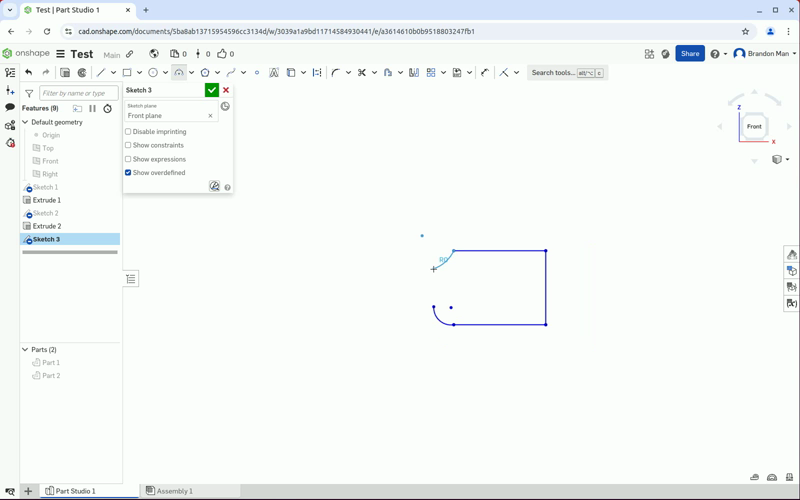
scroll(-6)
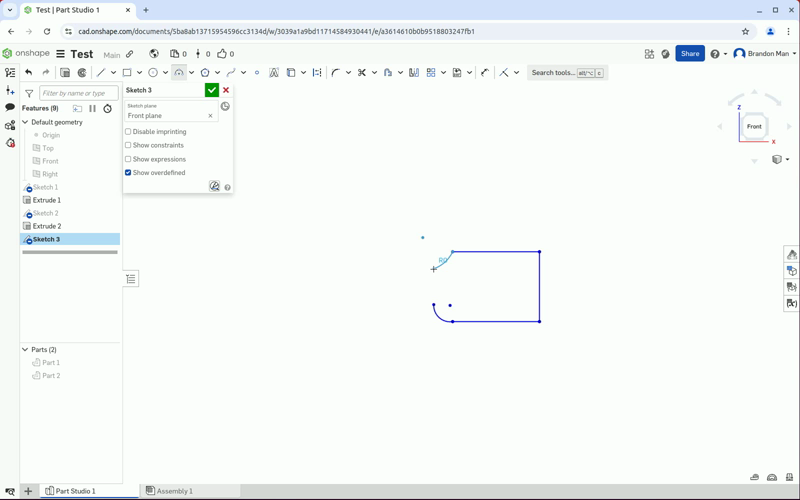
scroll(-6)
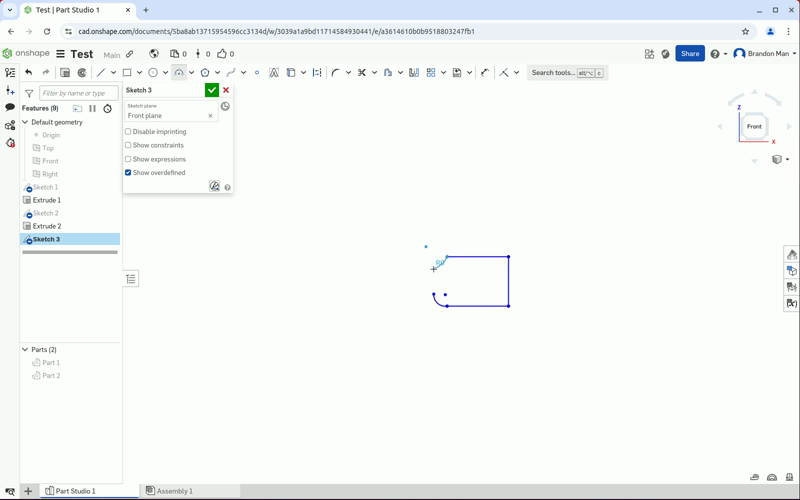
scroll(-6)
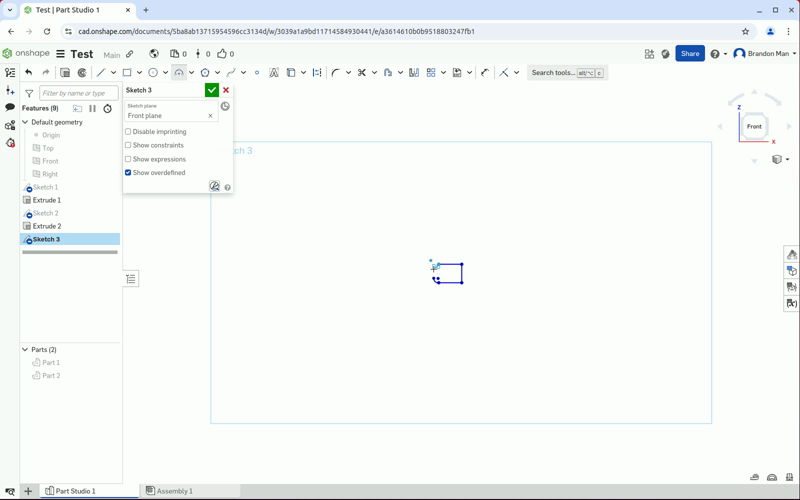
mouse_move(435, 265)
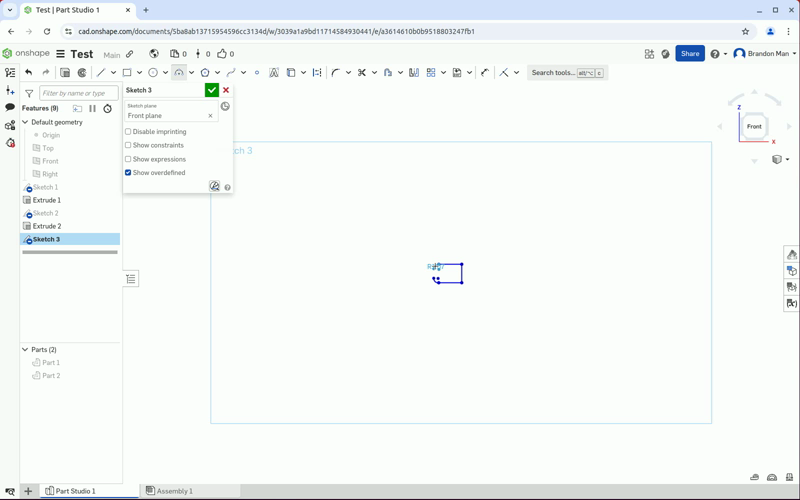
scroll(6)
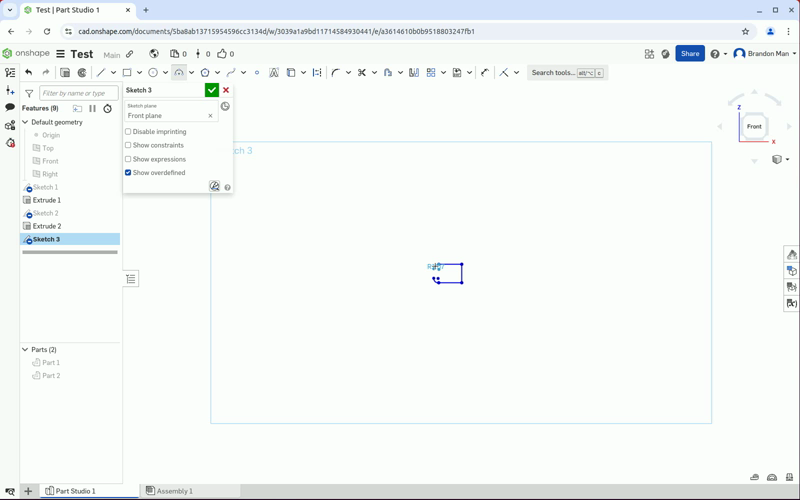
scroll(6)
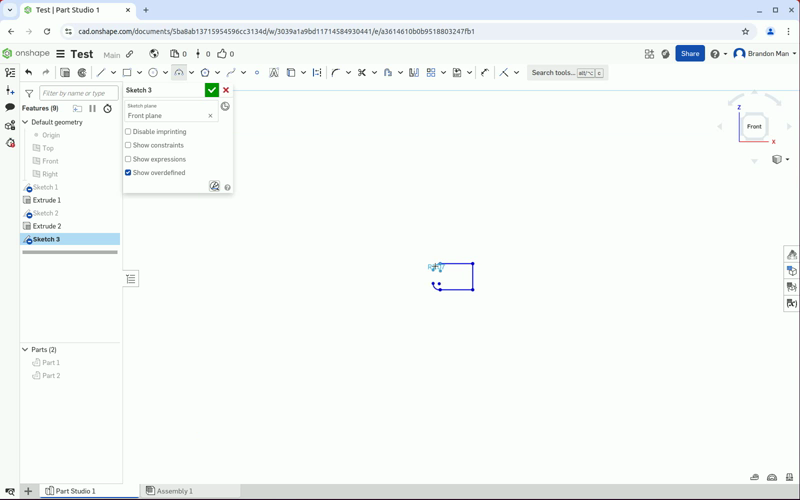
scroll(6)
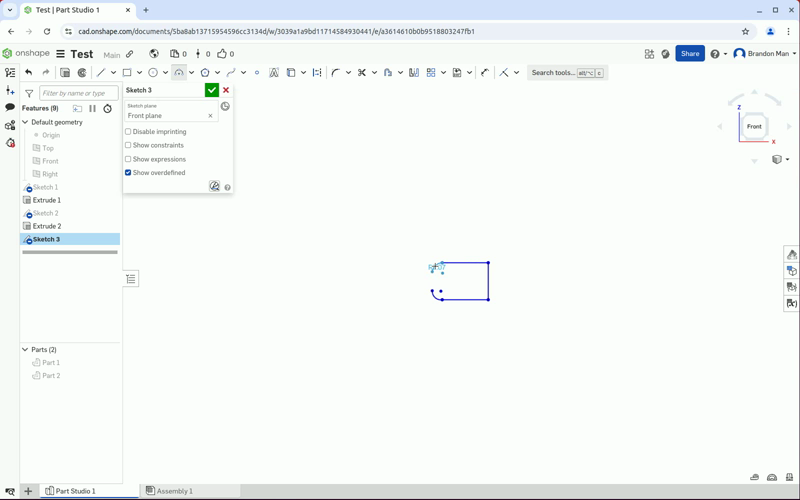
scroll(6)
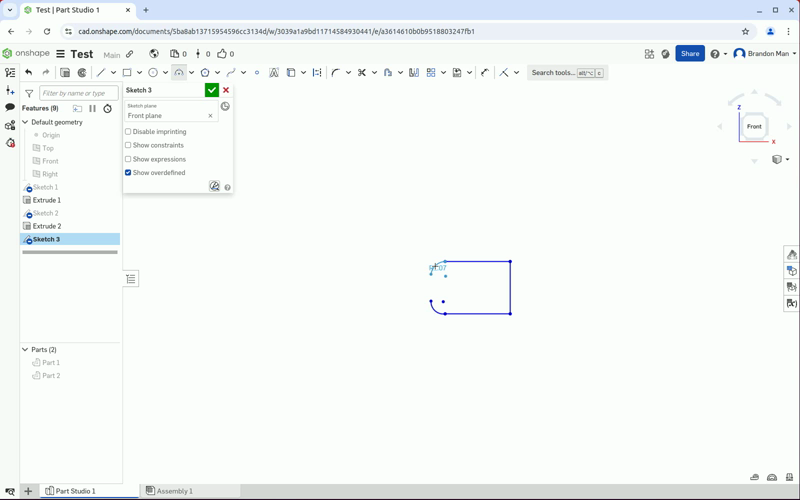
scroll(6)
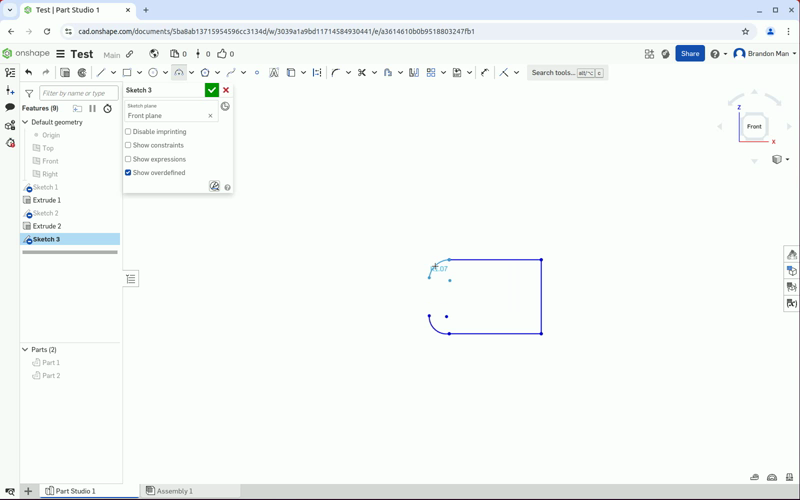
scroll(6)
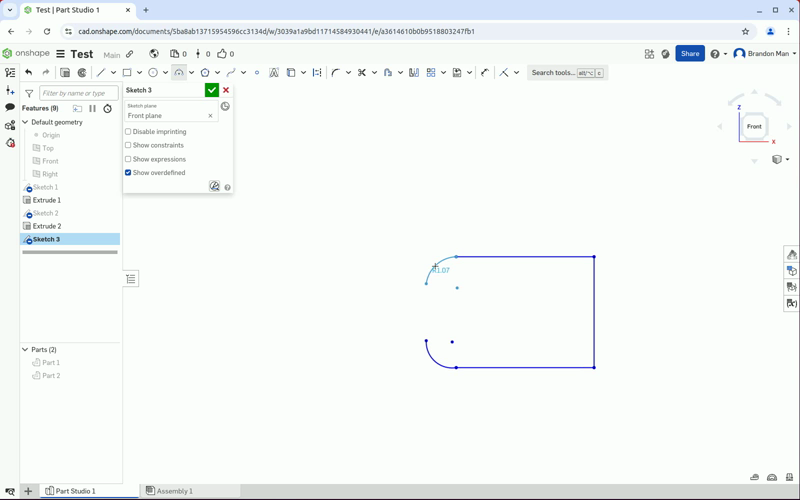
scroll(6)
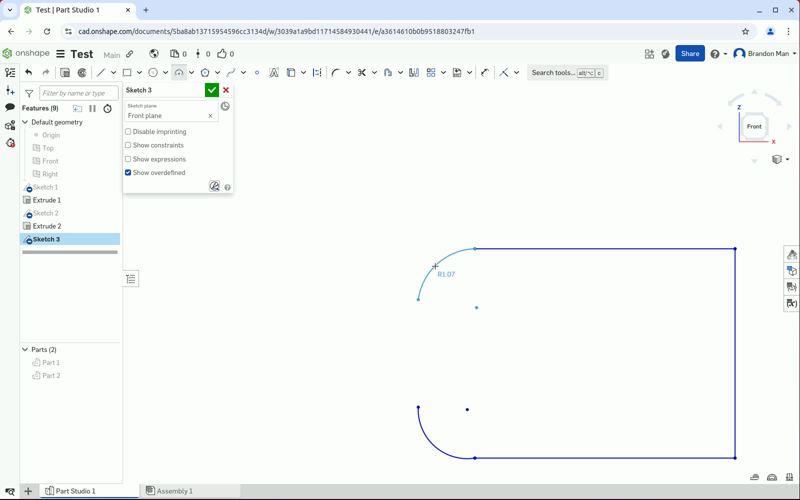
click(435, 265)
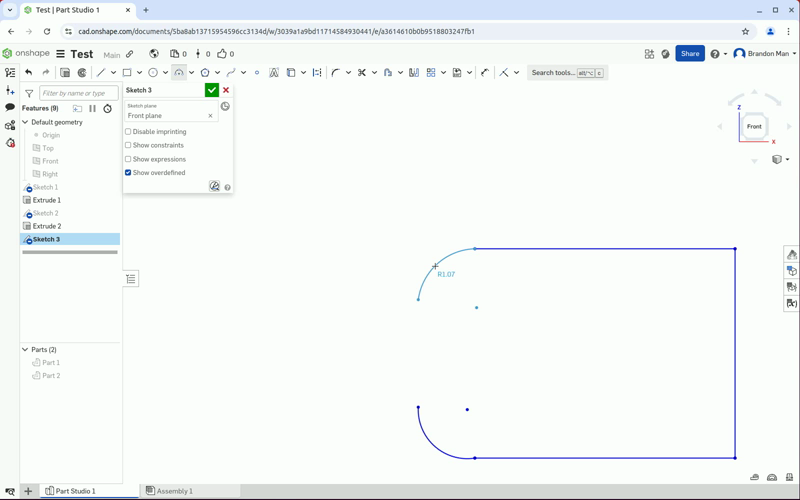
scroll(-6)
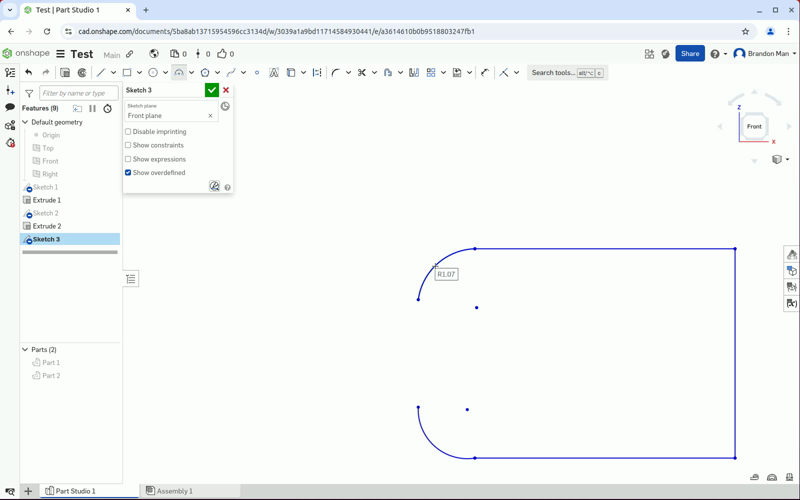
scroll(-6)
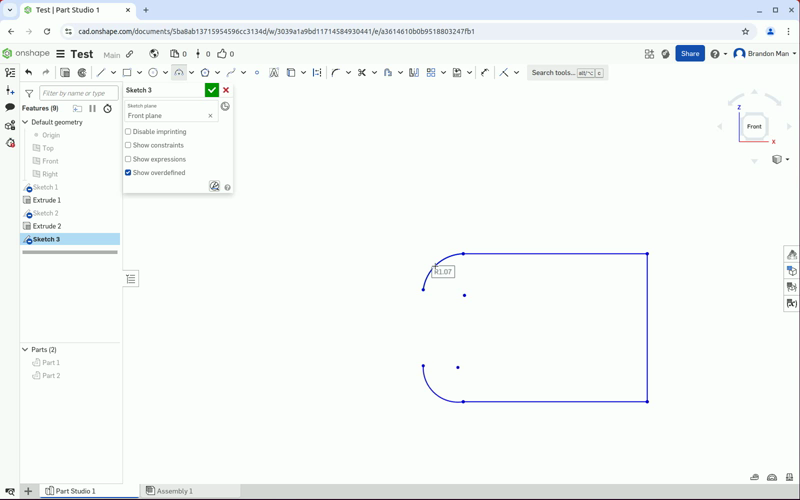
scroll(-6)
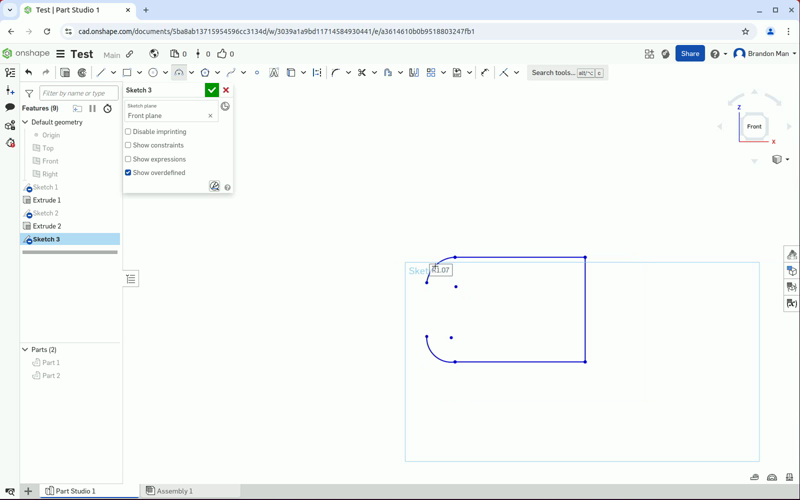
scroll(-6)
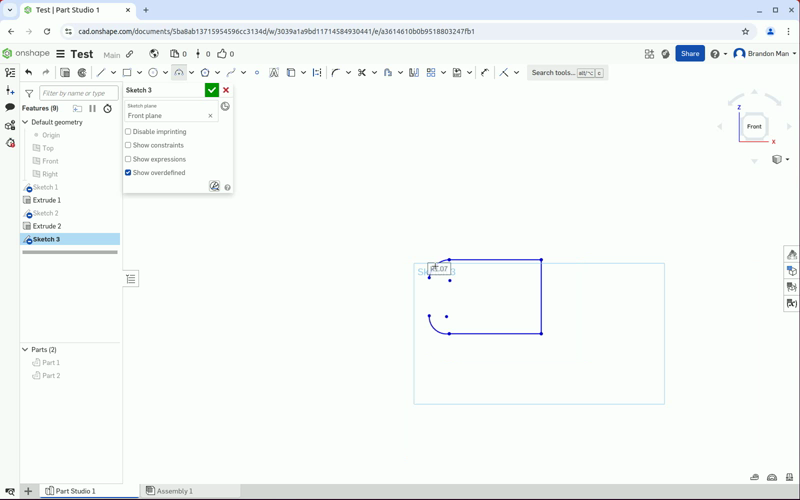
scroll(-6)
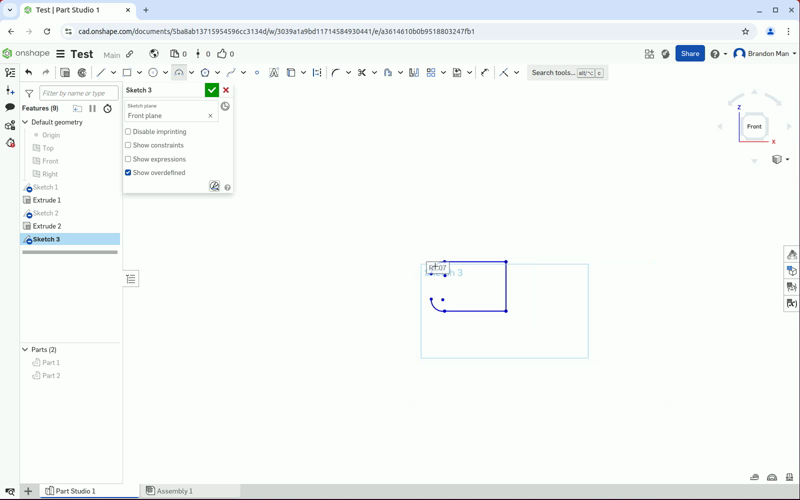
scroll(-6)
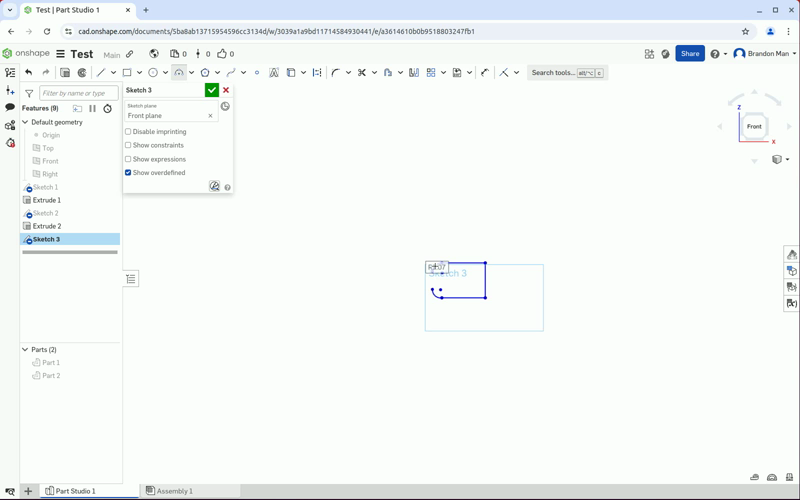
scroll(-6)
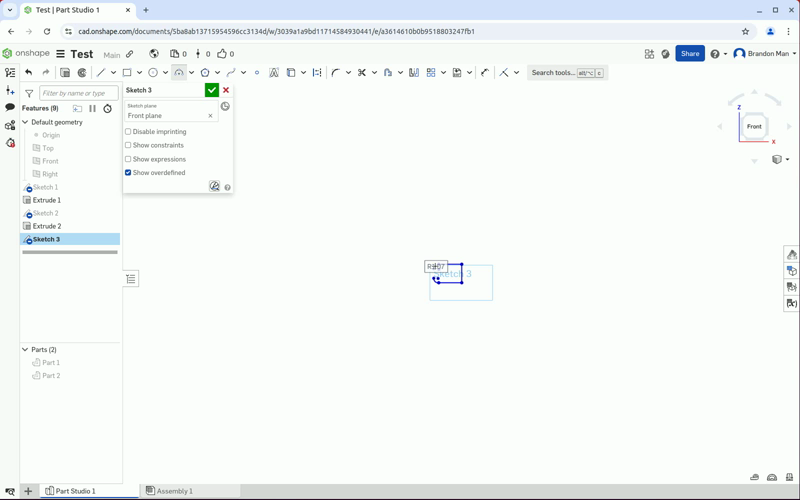
key_up(shift)
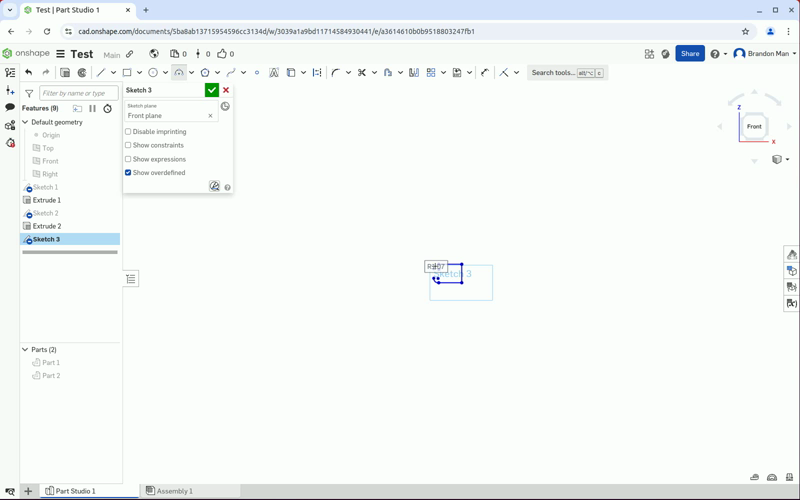
key(esc)
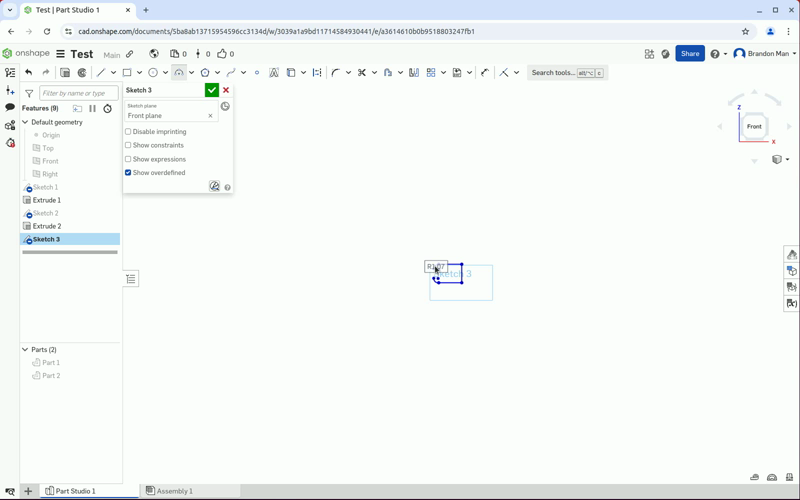
key(l)
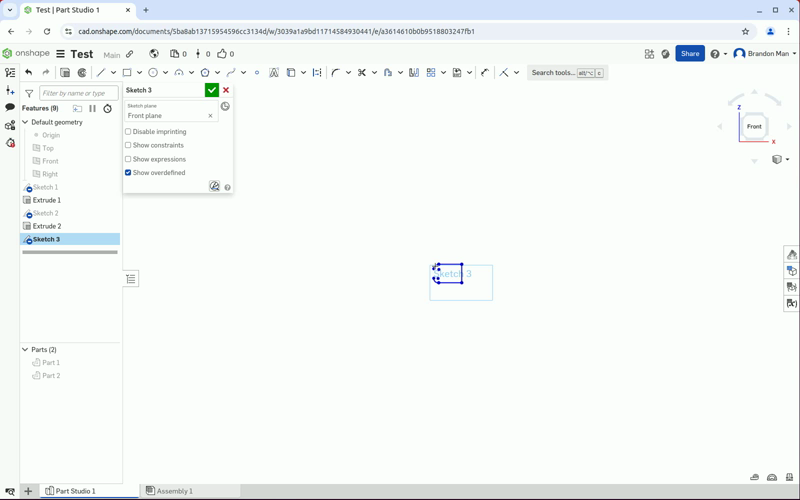
mouse_move(433, 268)
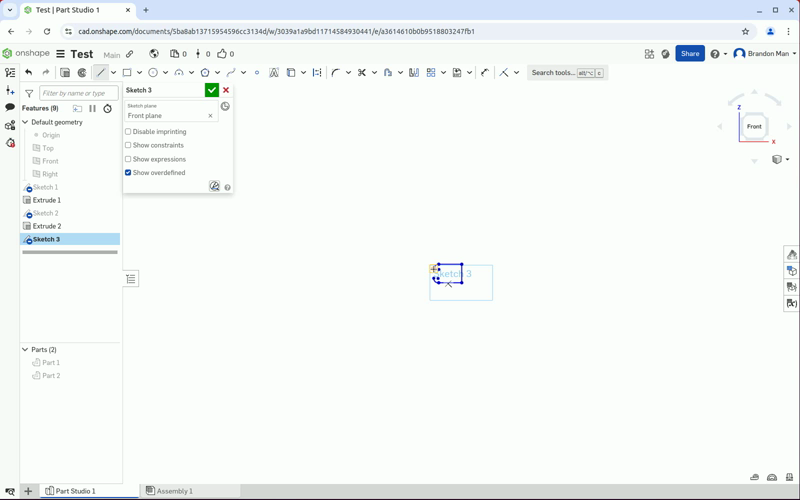
scroll(6)
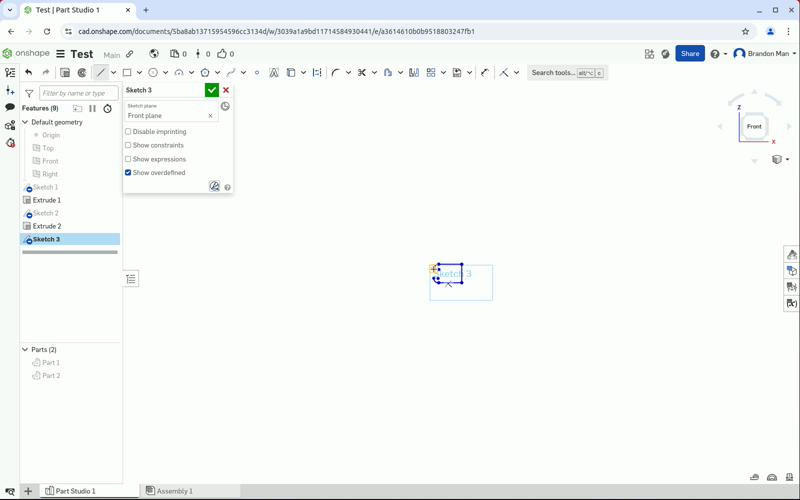
scroll(6)
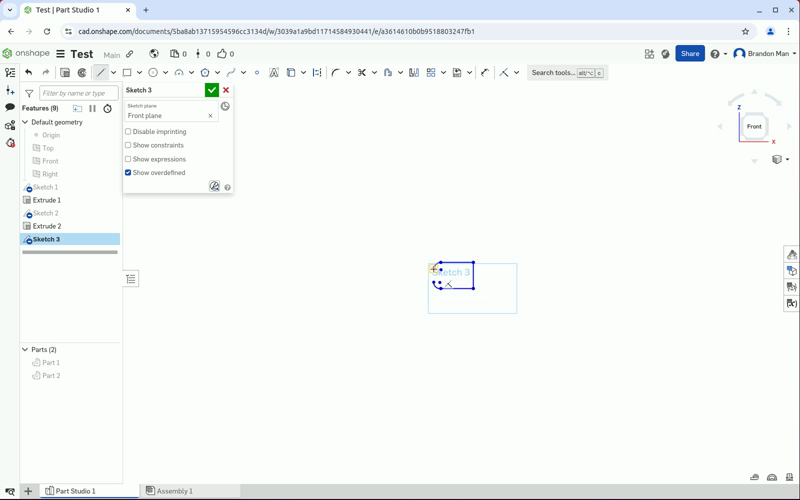
scroll(6)
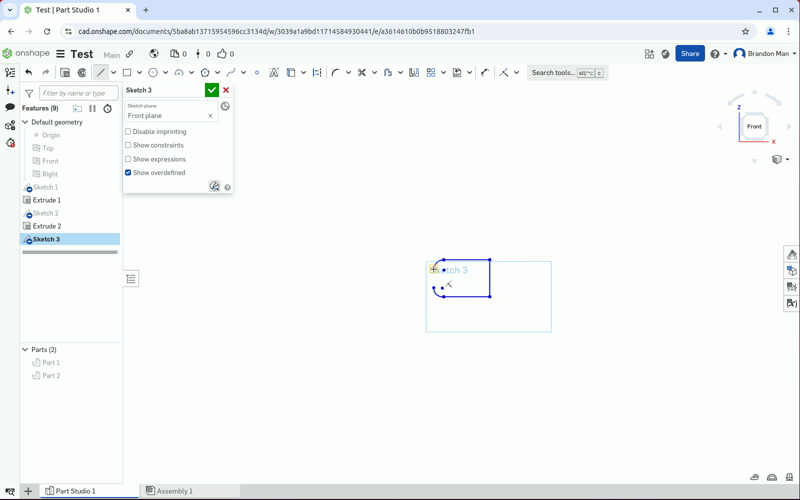
scroll(6)
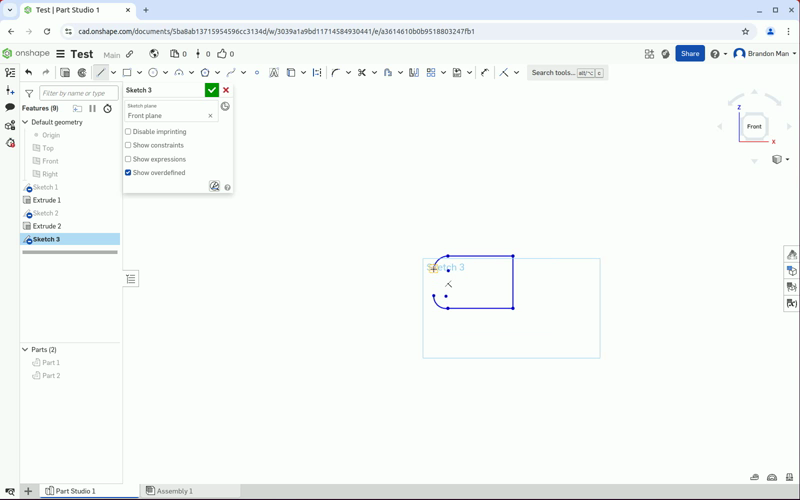
scroll(6)
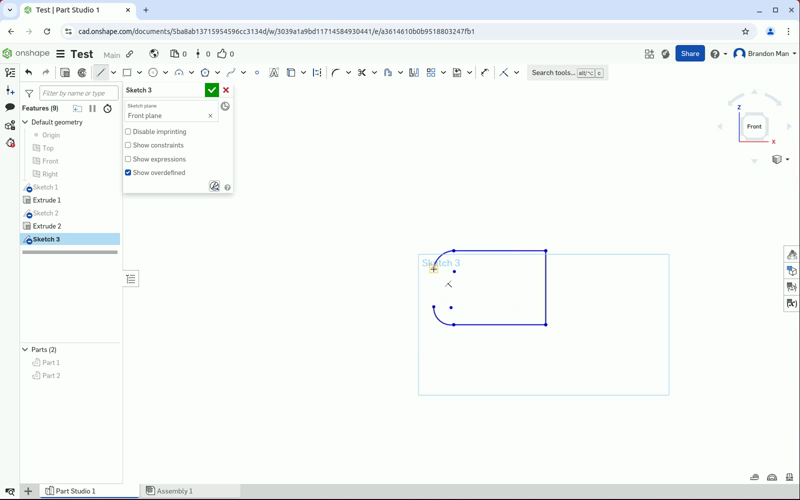
scroll(6)
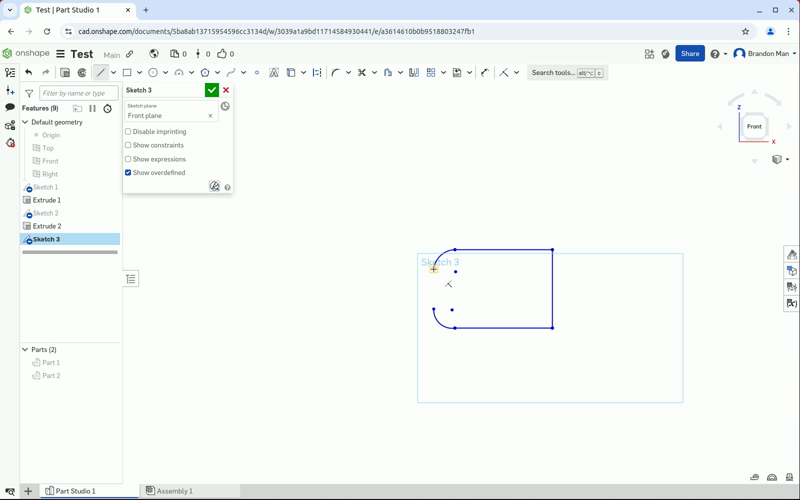
scroll(6)
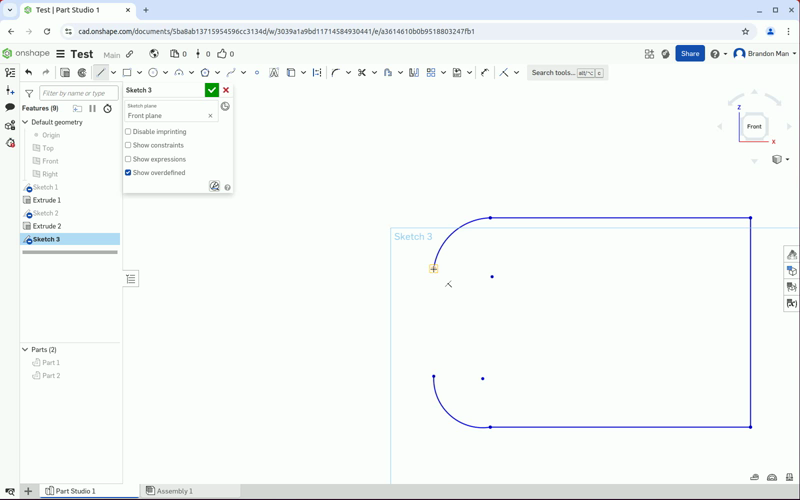
click(433, 268)
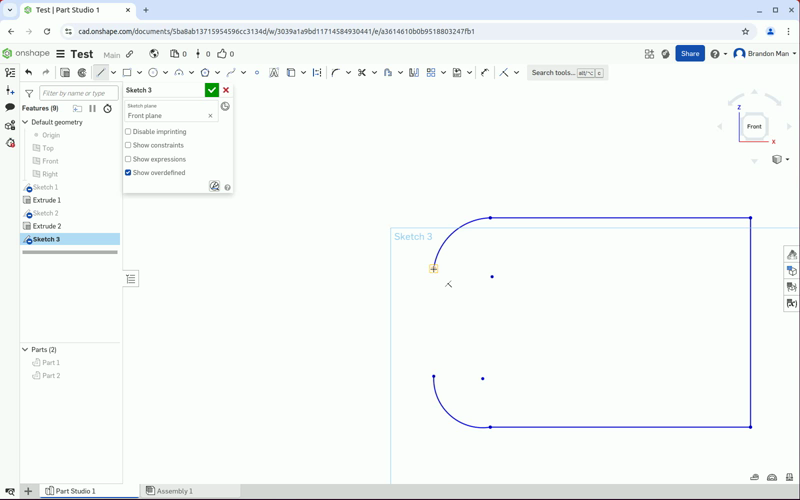
scroll(-6)
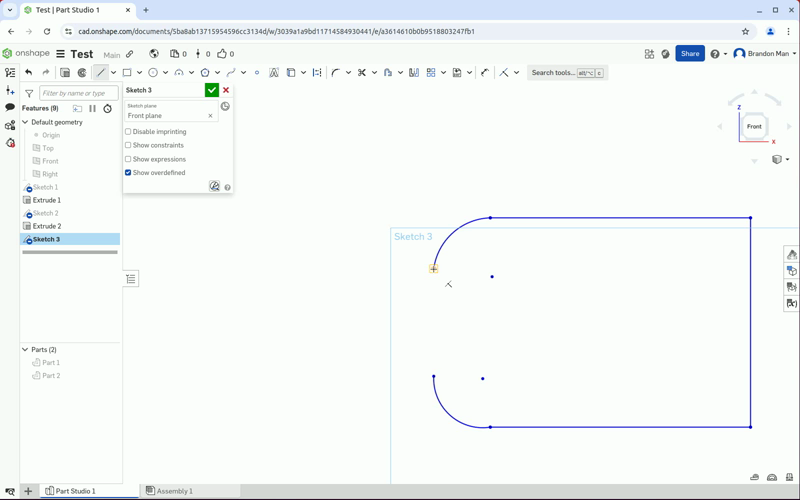
scroll(-6)
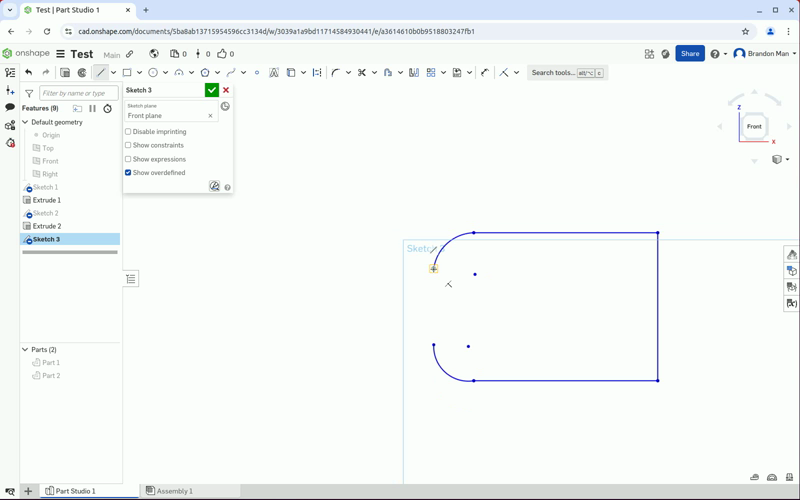
scroll(-6)
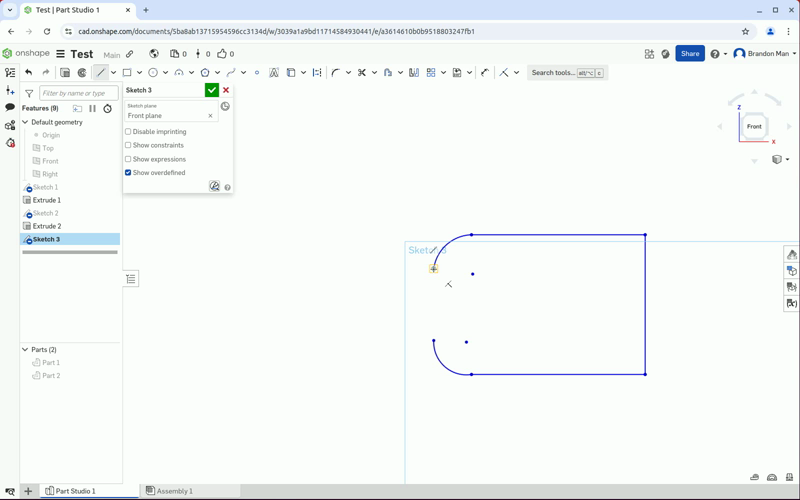
scroll(-6)
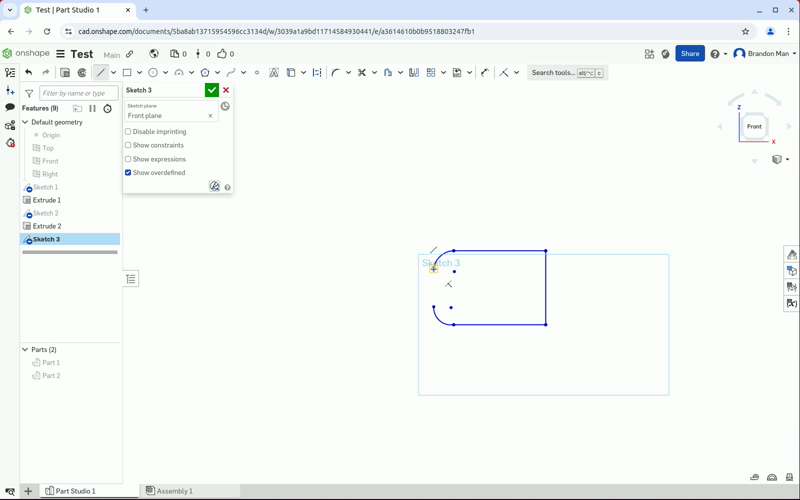
scroll(-6)
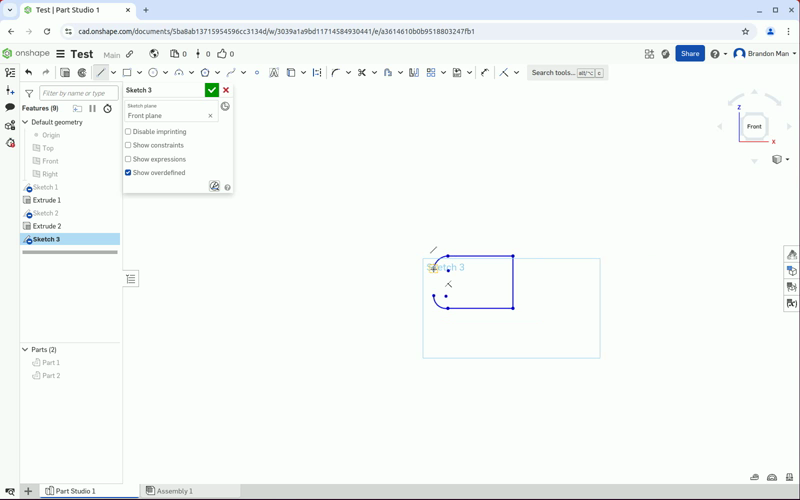
scroll(-6)
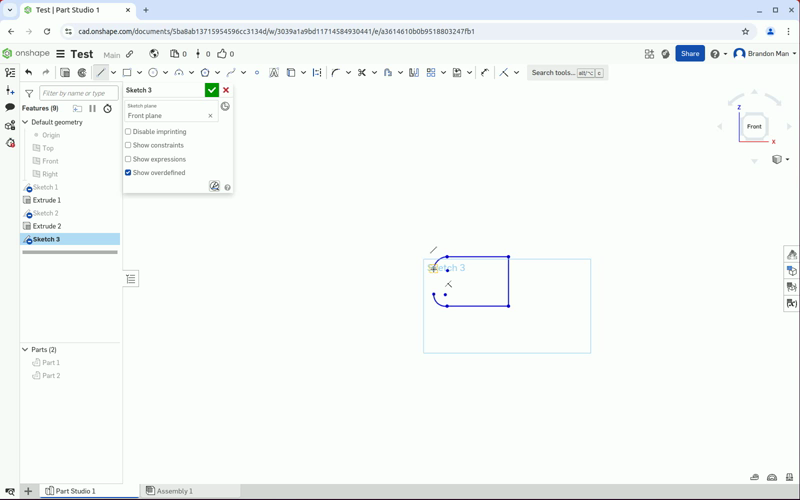
scroll(-6)
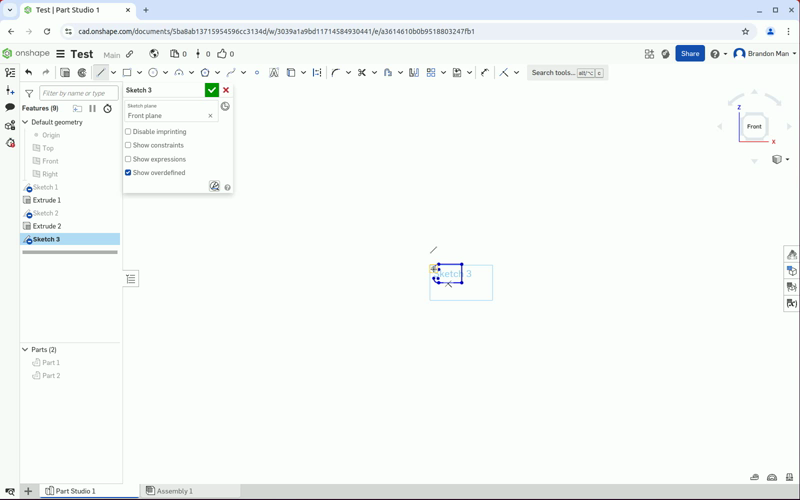
mouse_move(463, 268)
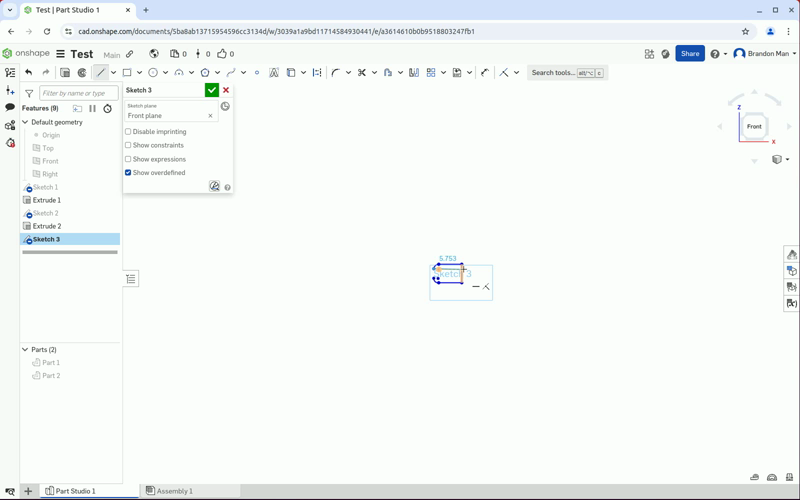
key_down(shift)
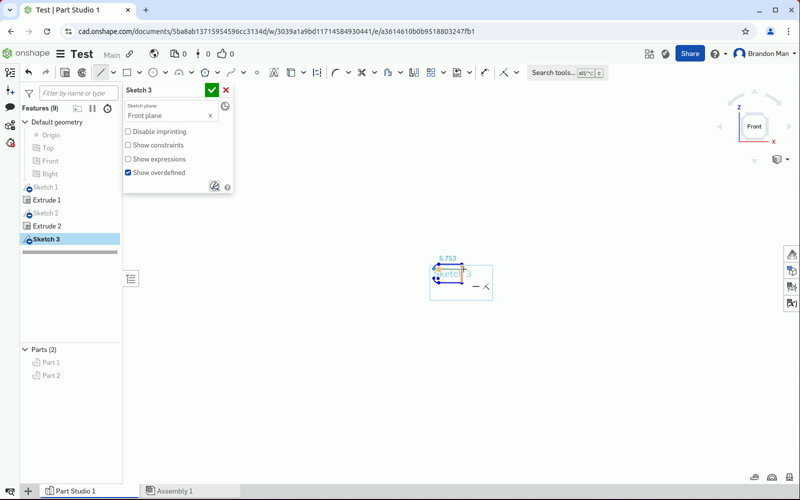
mouse_move(433, 278)
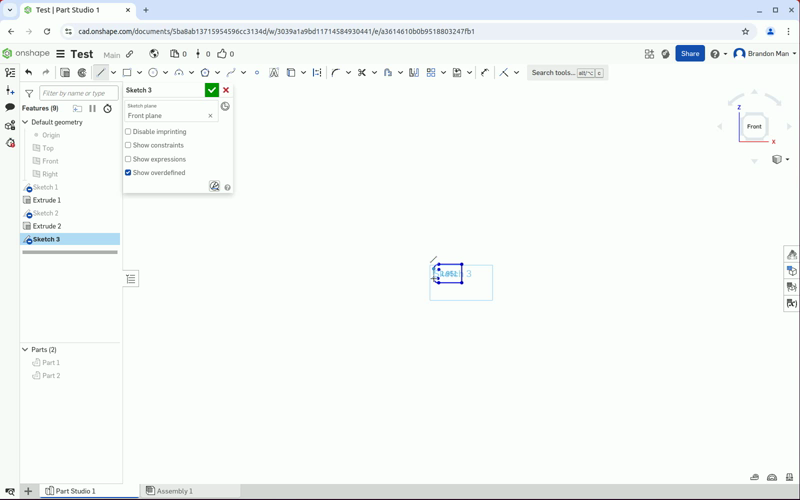
scroll(6)
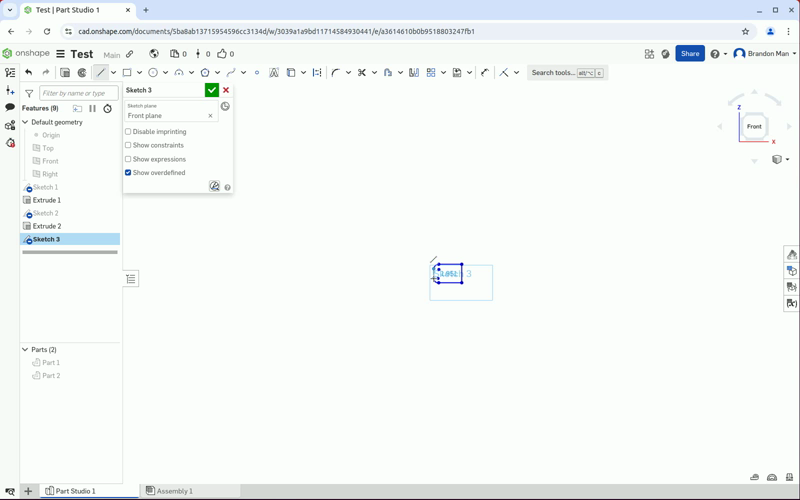
scroll(6)
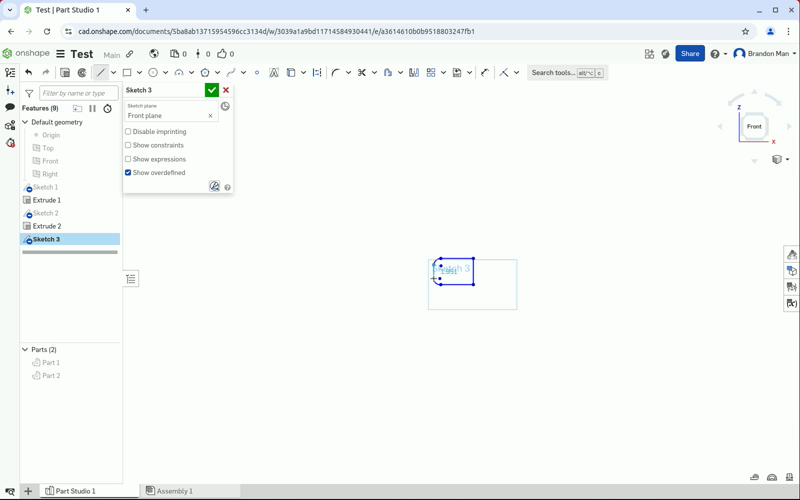
scroll(6)
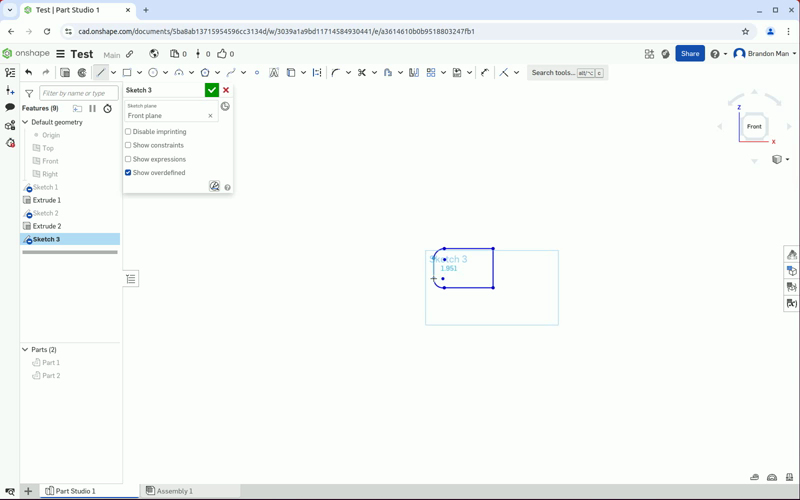
scroll(6)
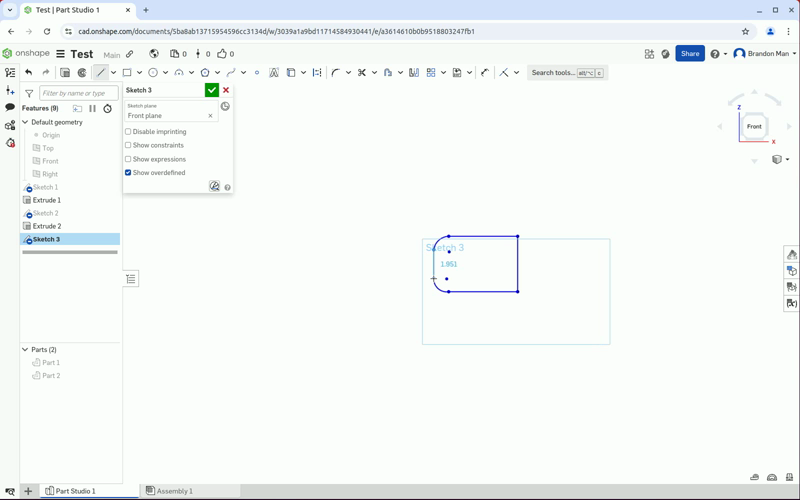
scroll(6)
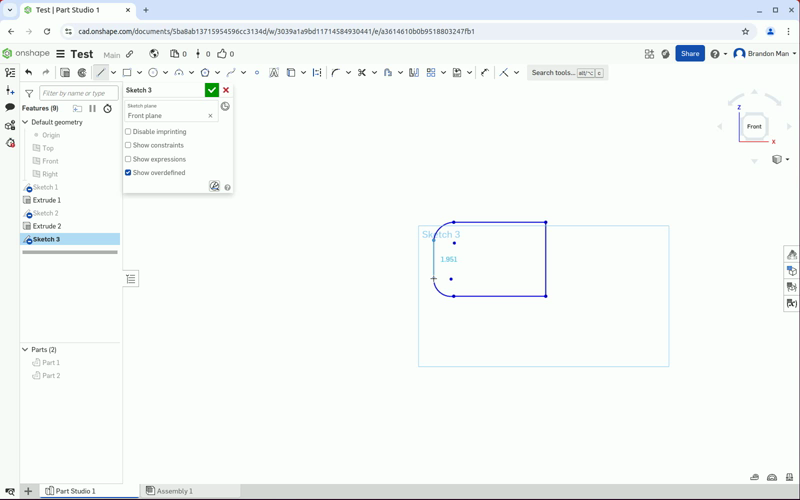
scroll(6)
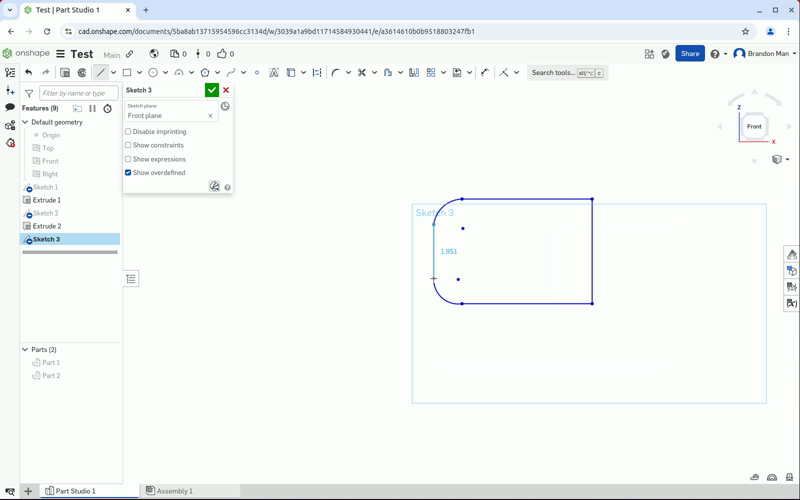
scroll(6)
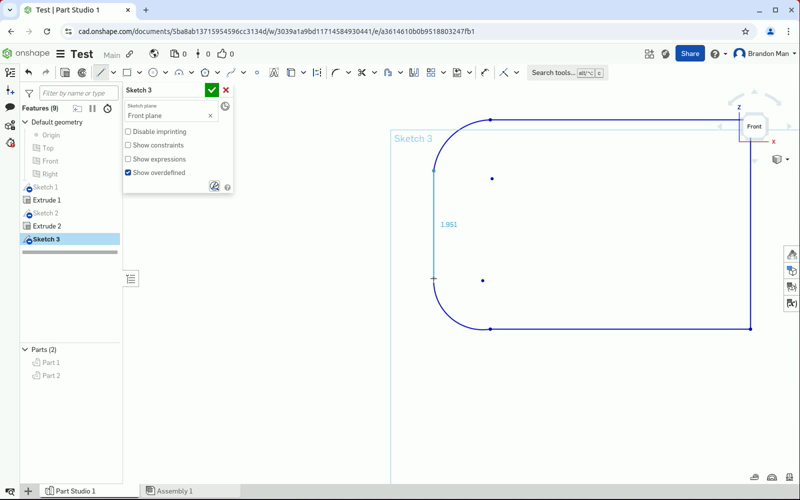
key_up(shift)
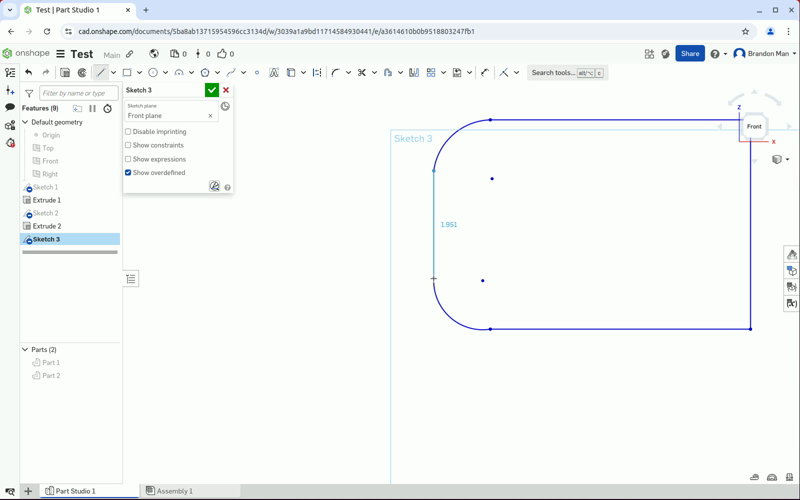
click(433, 278)
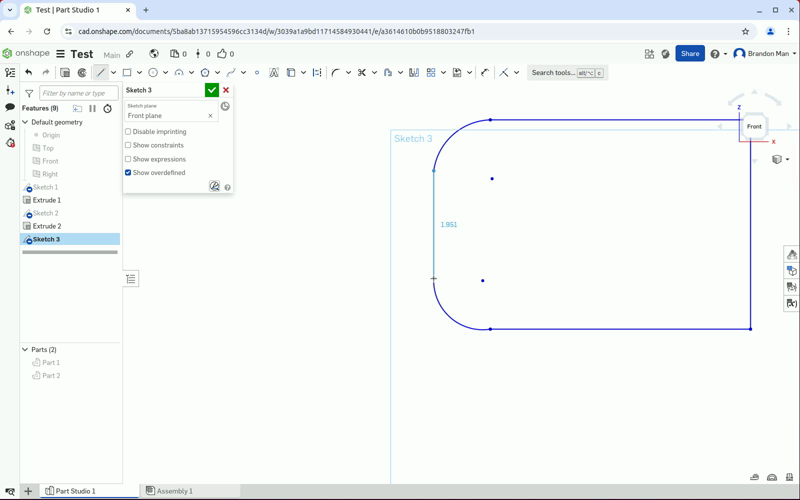
scroll(-6)
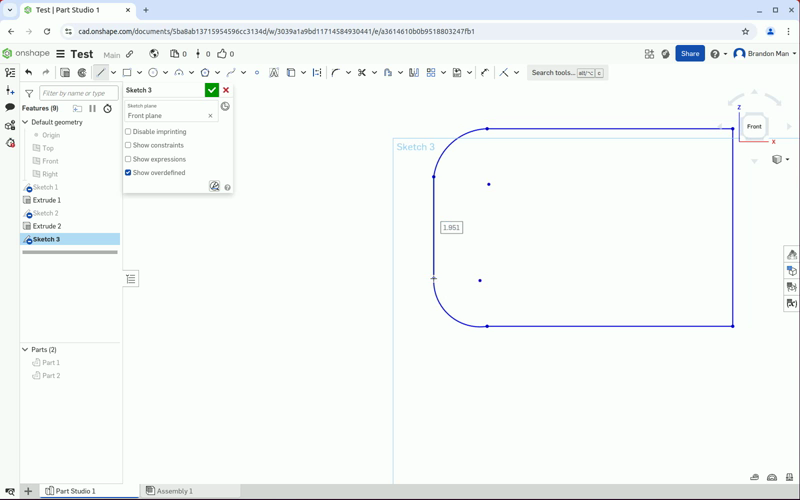
scroll(-6)
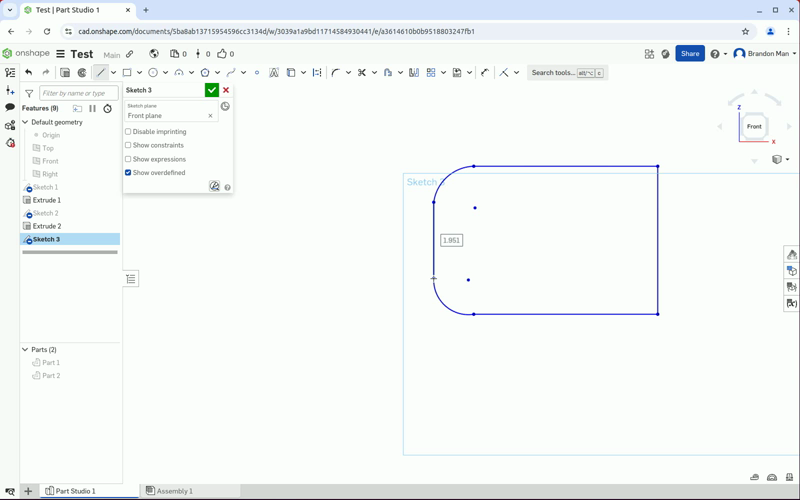
scroll(-6)
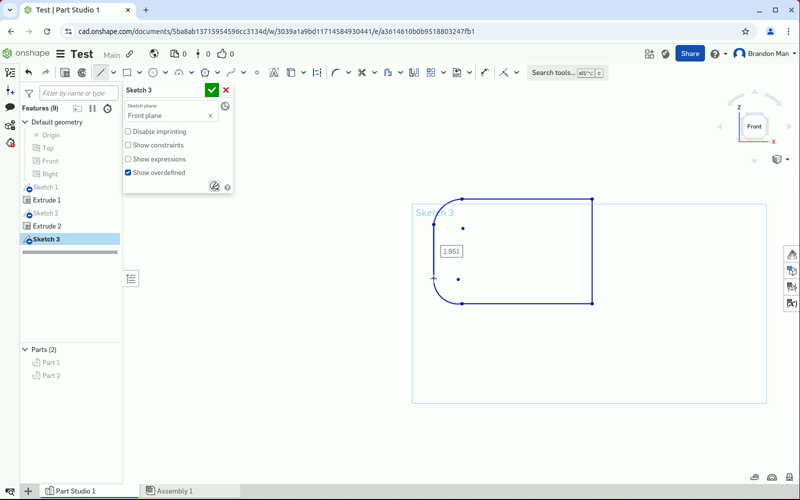
scroll(-6)
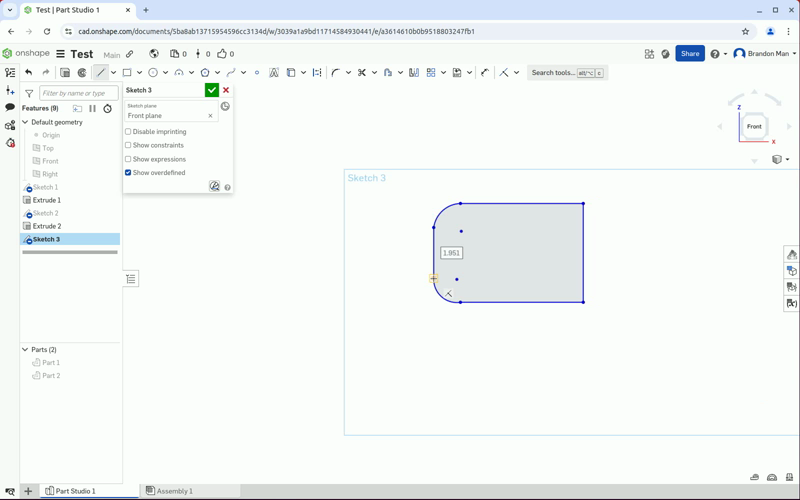
scroll(-6)
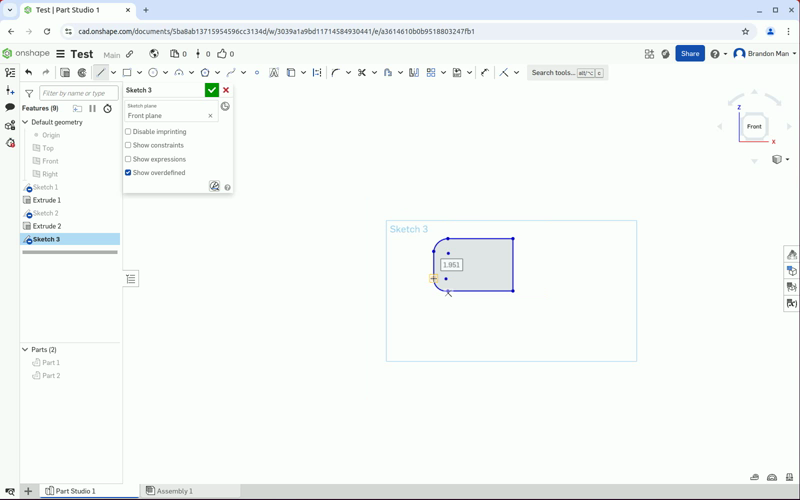
scroll(-6)
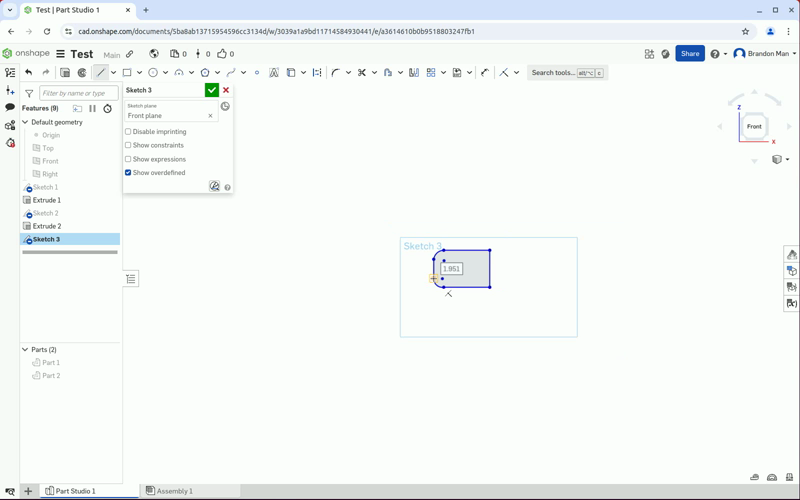
scroll(-6)
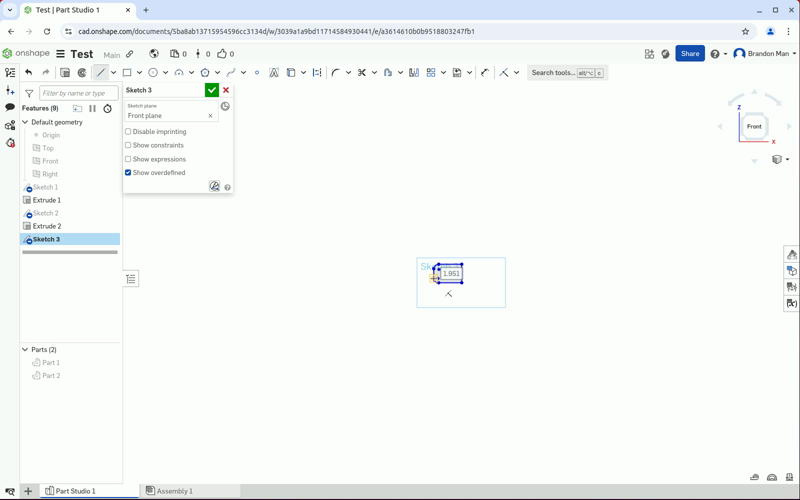
key(esc)
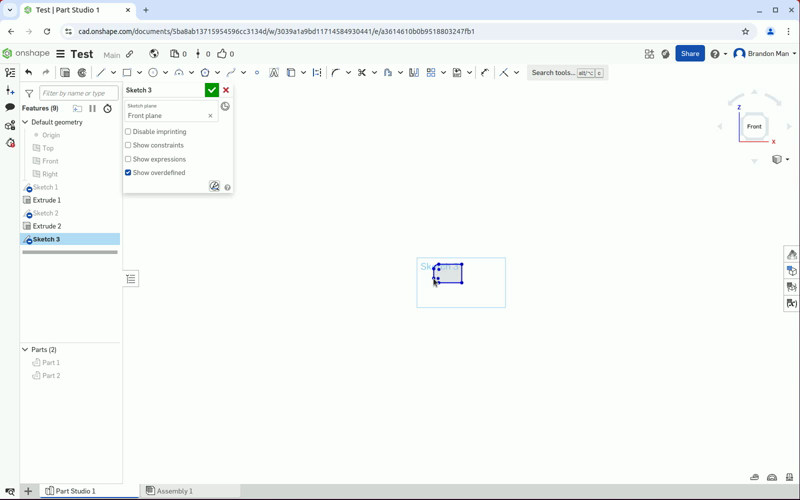
key(c)
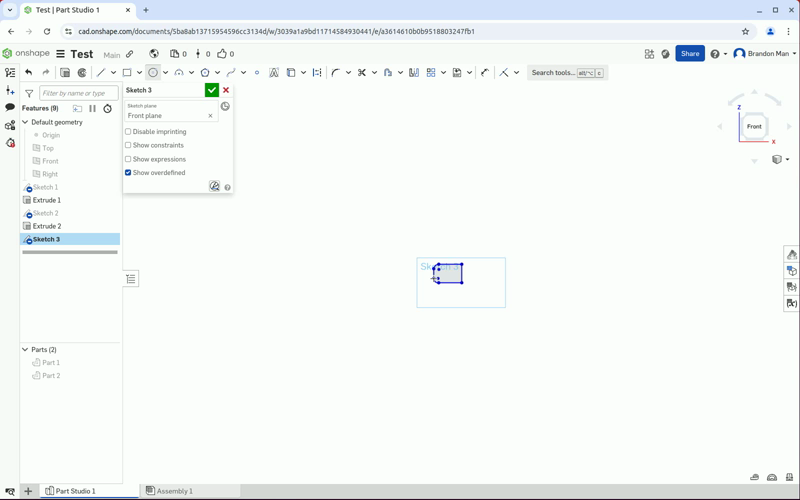
key_down(shift)
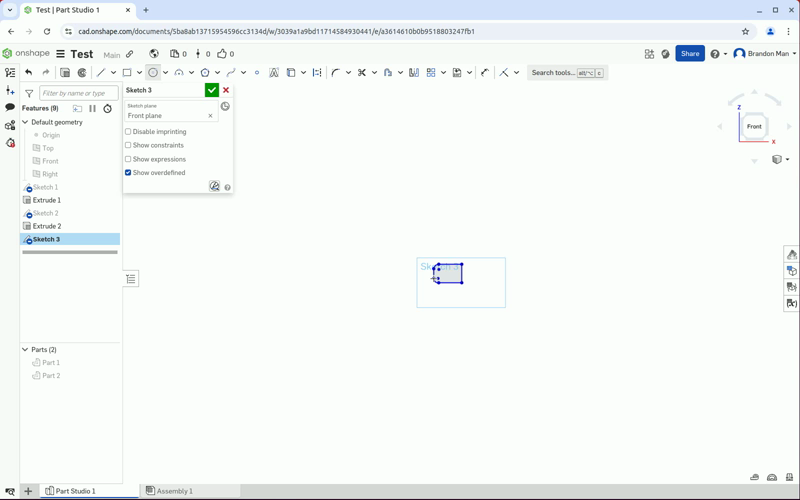
mouse_move(447, 273)
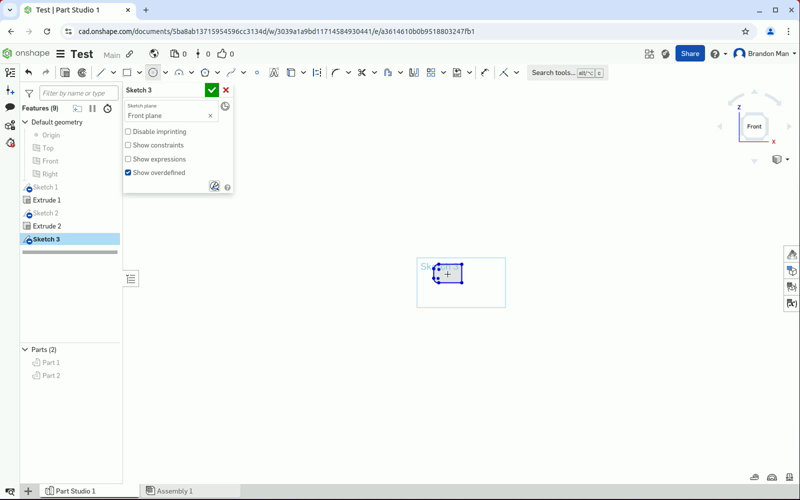
click(447, 273)
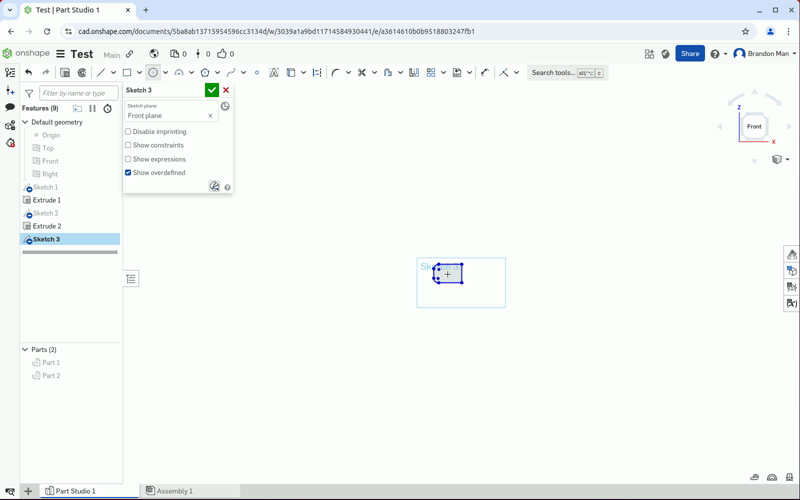
key_up(shift)
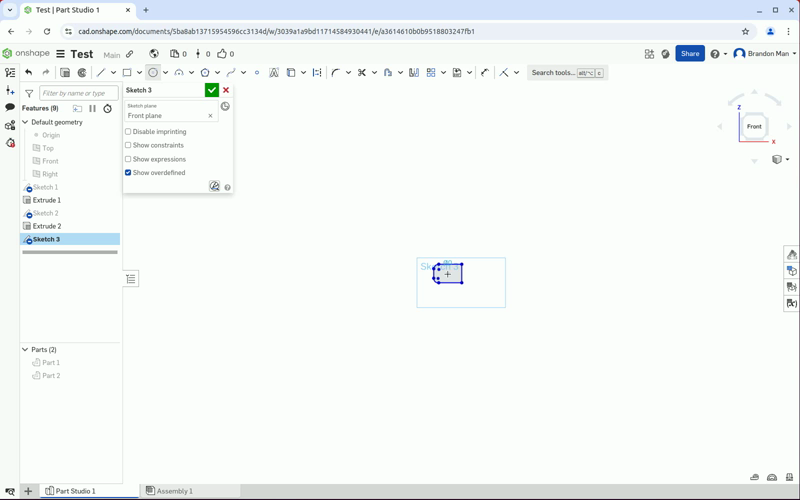
mouse_move(450, 273)
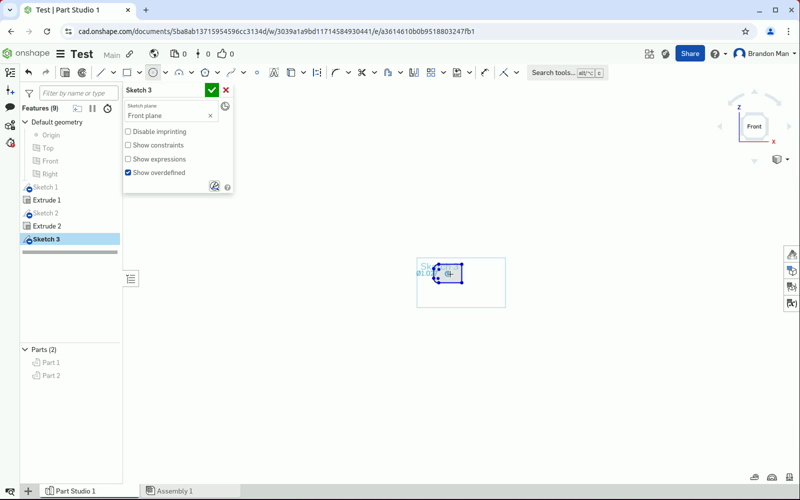
scroll(6)
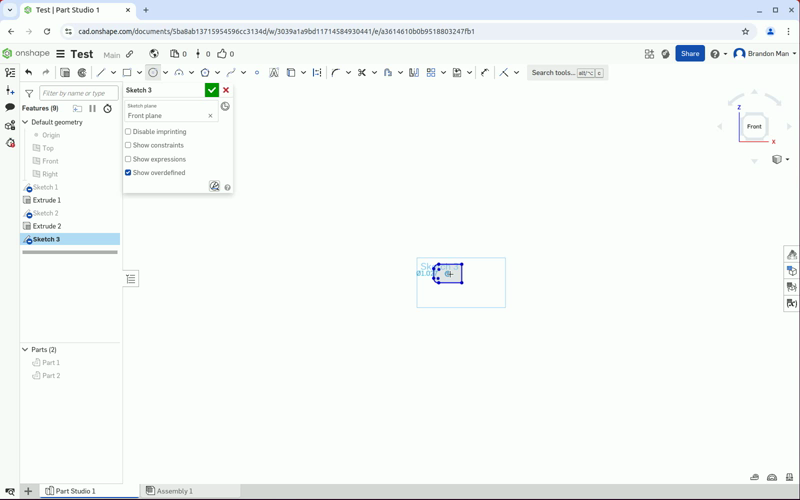
scroll(6)
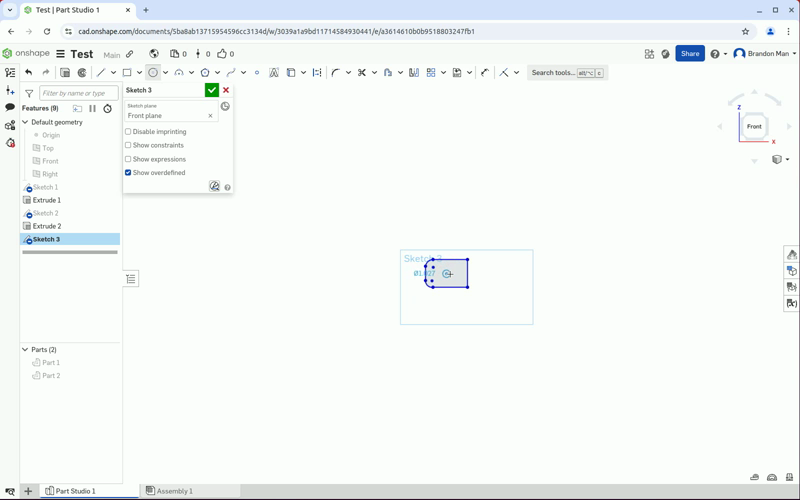
scroll(6)
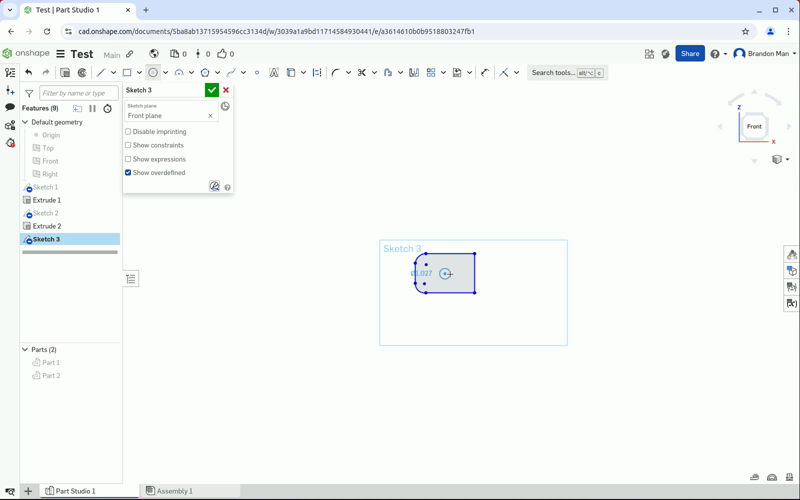
scroll(6)
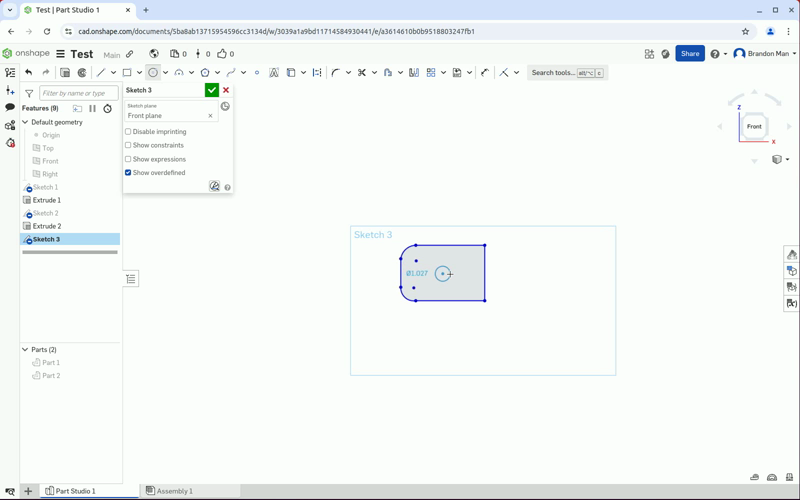
scroll(6)
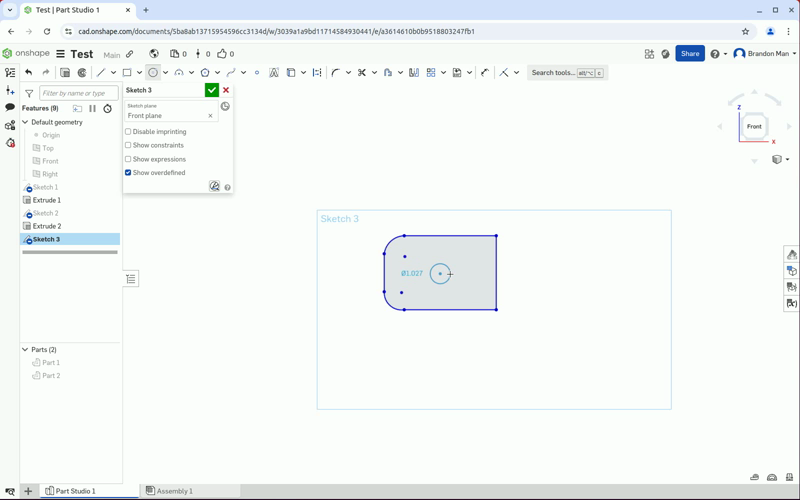
scroll(6)
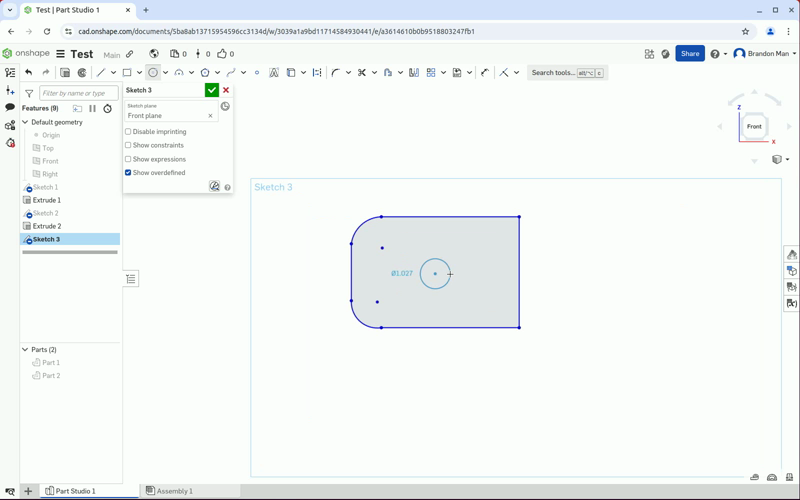
scroll(6)
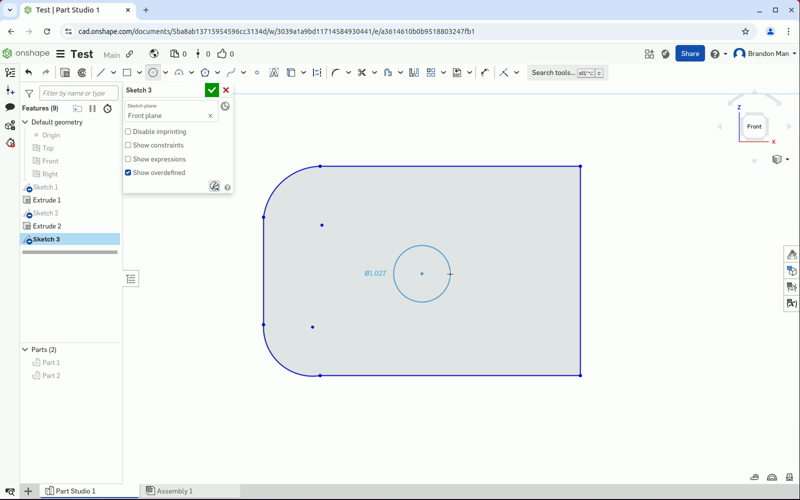
click(450, 273)
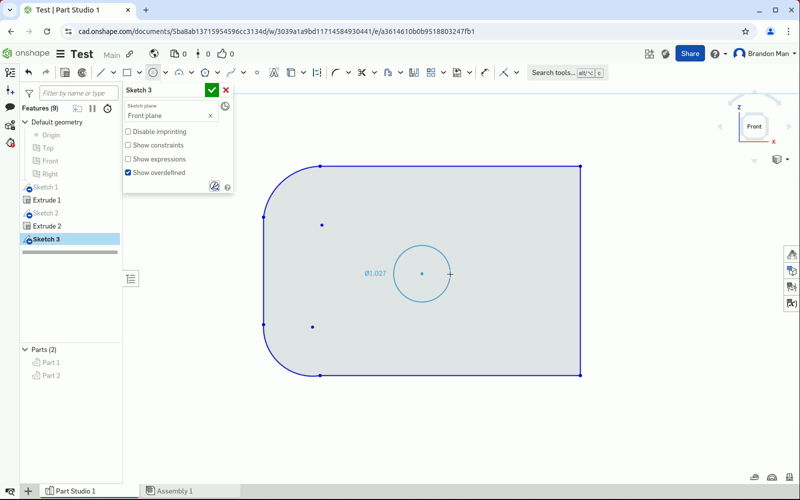
scroll(-6)
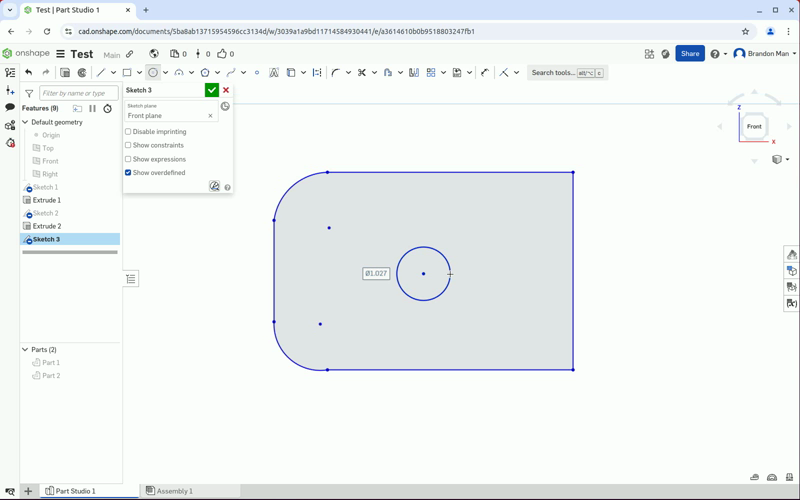
scroll(-6)
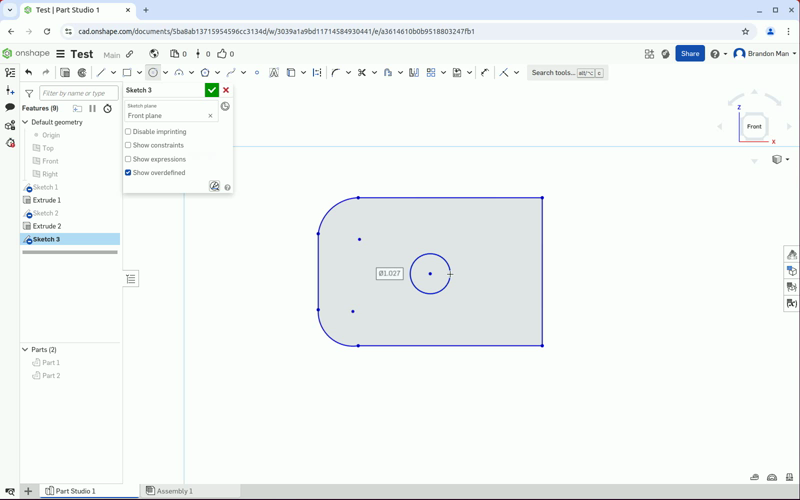
scroll(-6)
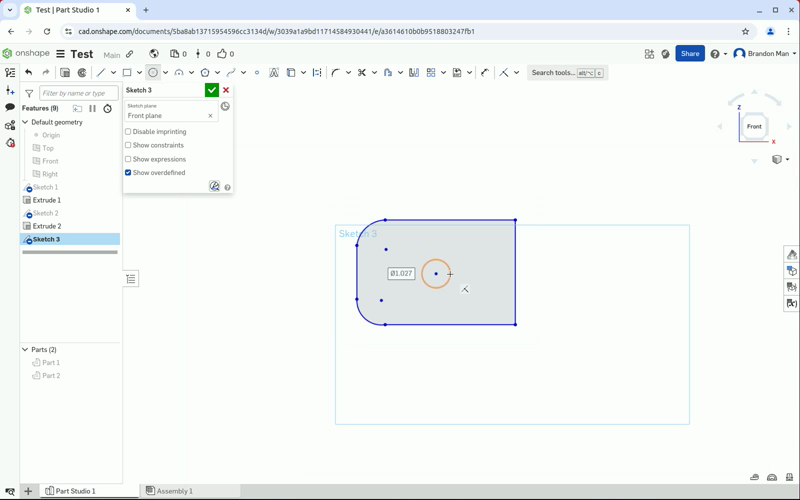
scroll(-6)
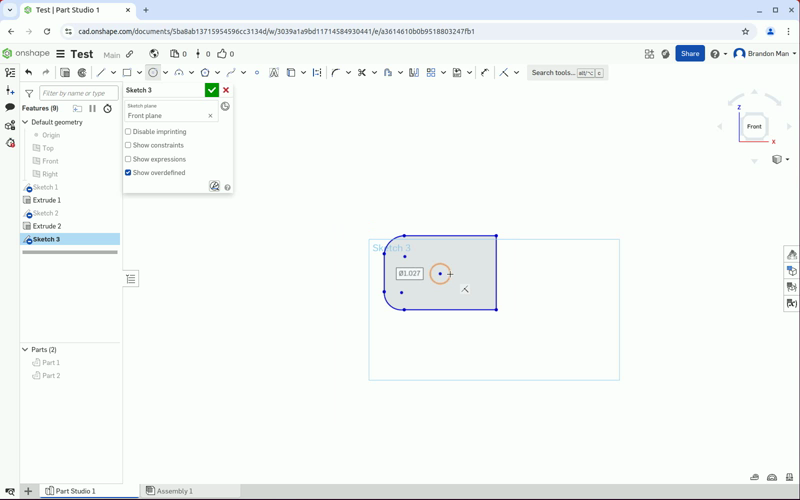
scroll(-6)
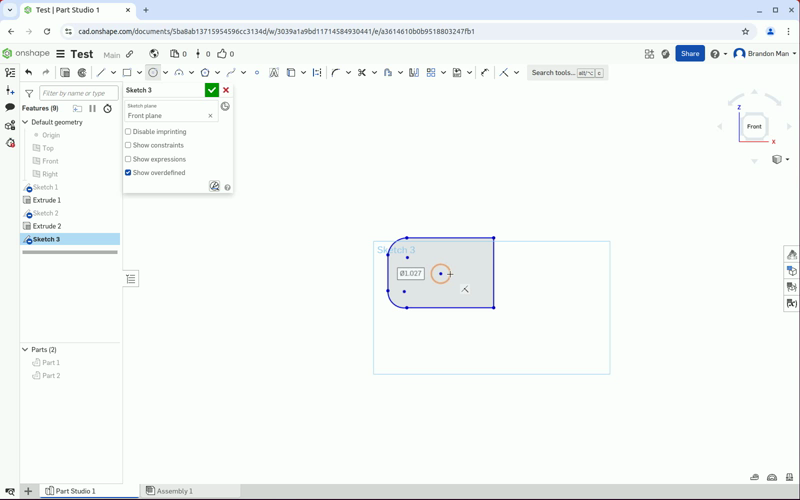
scroll(-6)
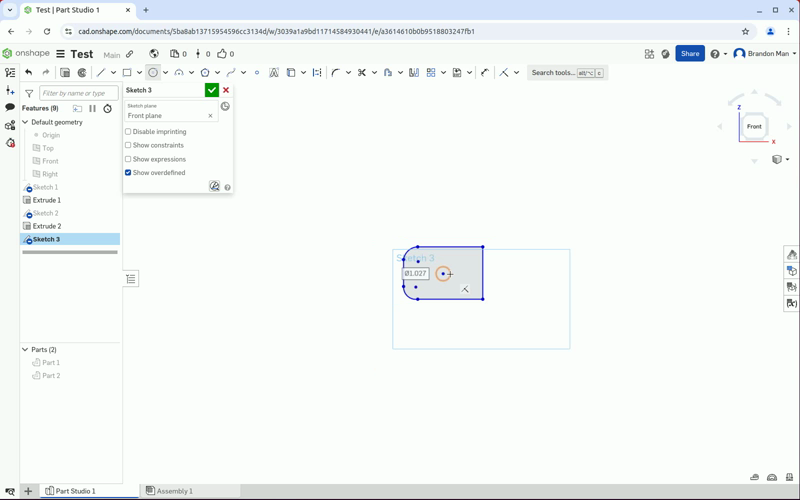
scroll(-6)
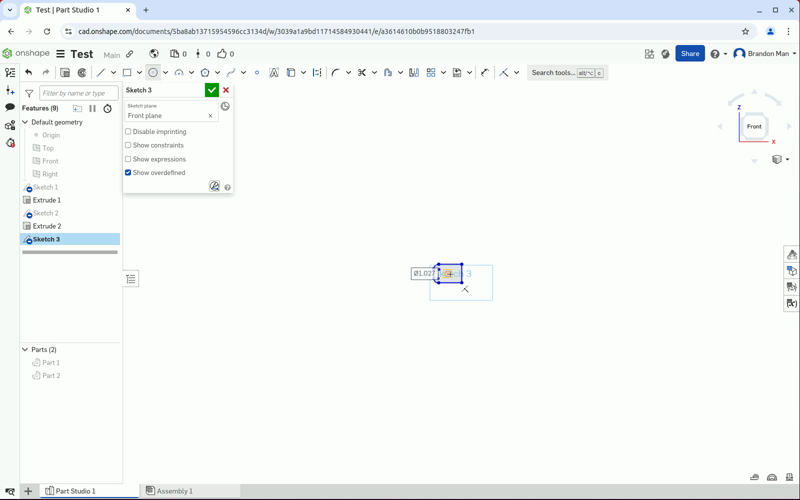
key(esc)
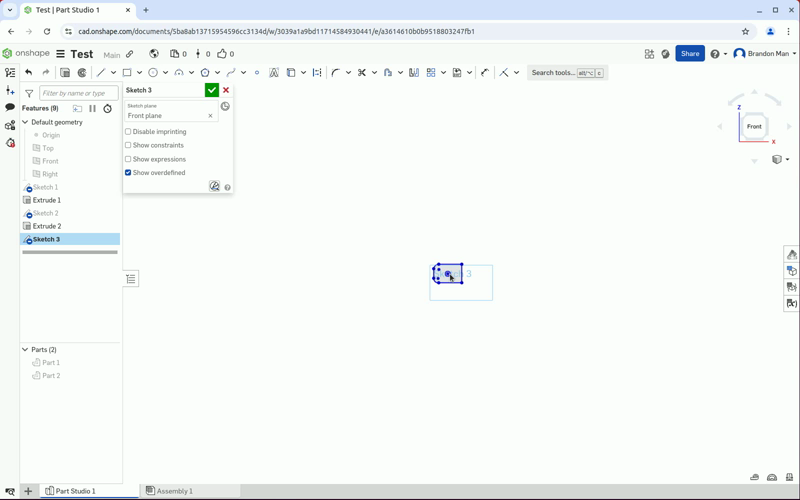
mouse_move(454, 274)
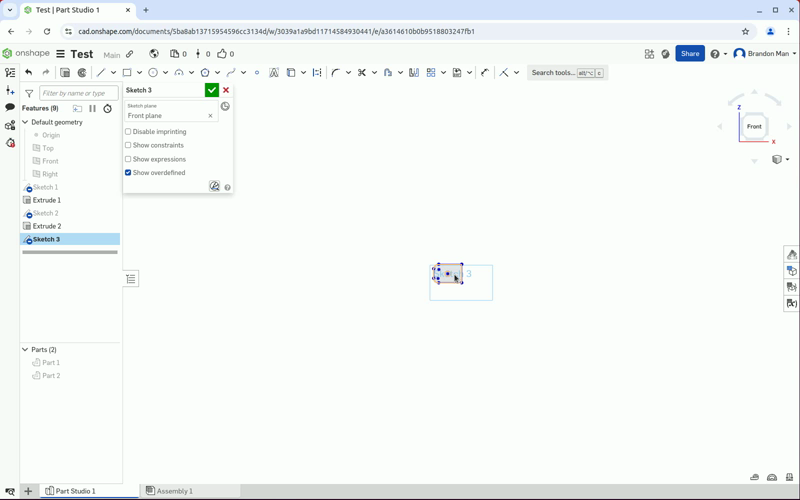
scroll(6)
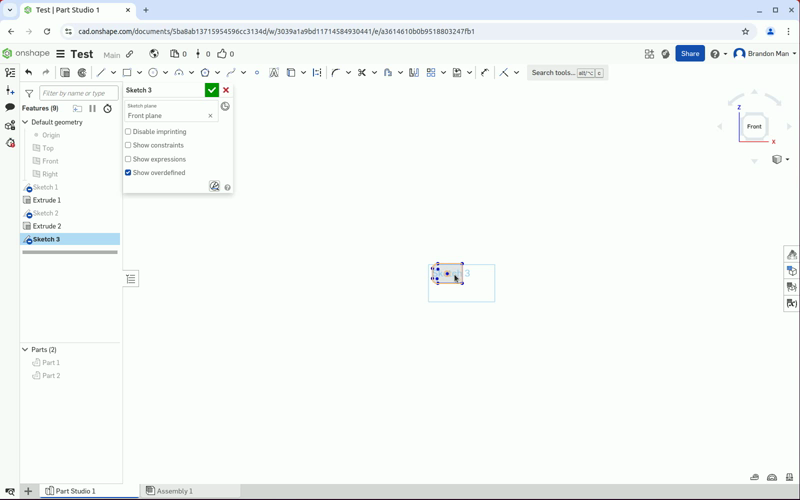
scroll(6)
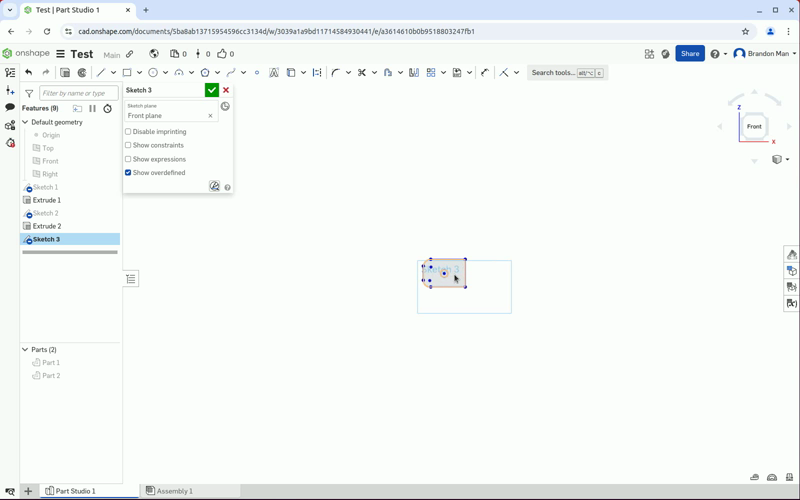
scroll(6)
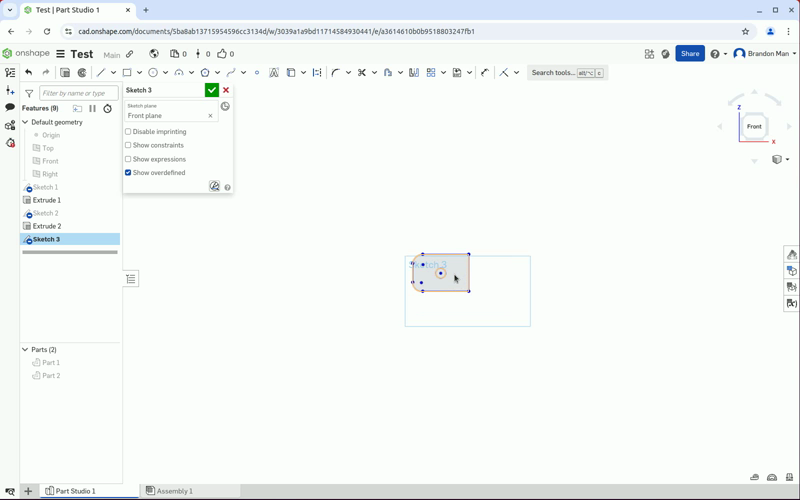
scroll(6)
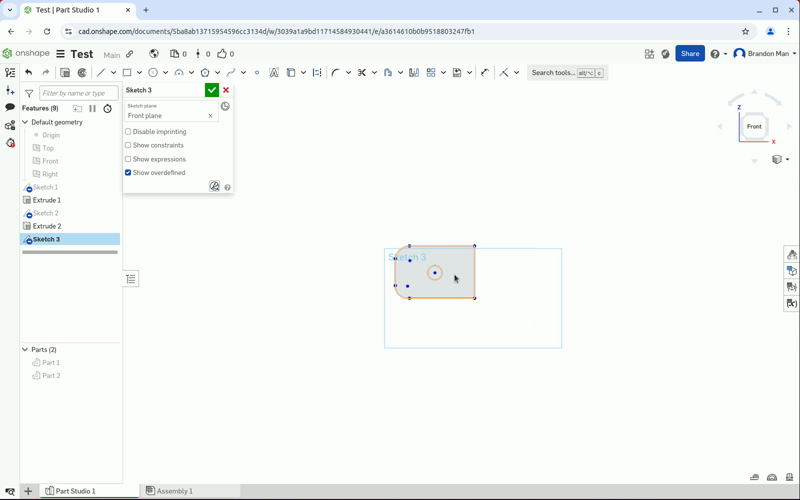
scroll(6)
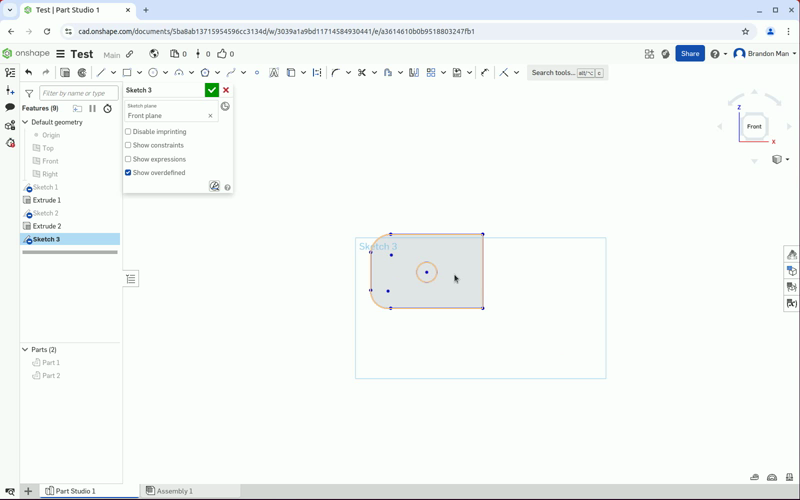
scroll(6)
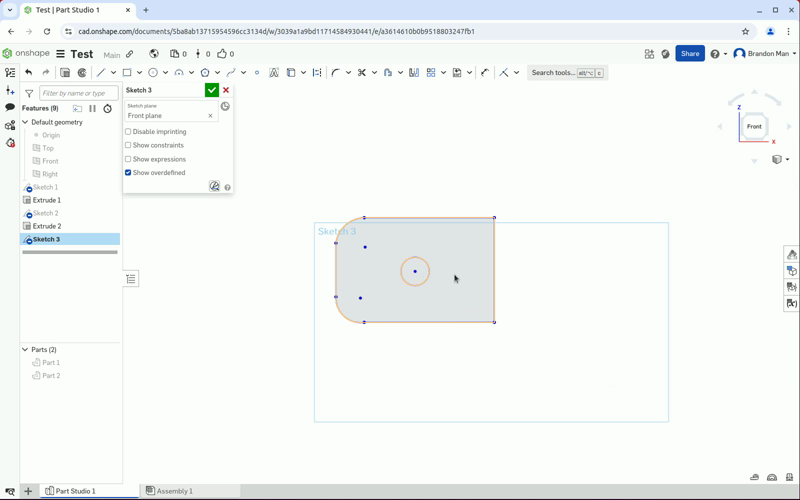
scroll(6)
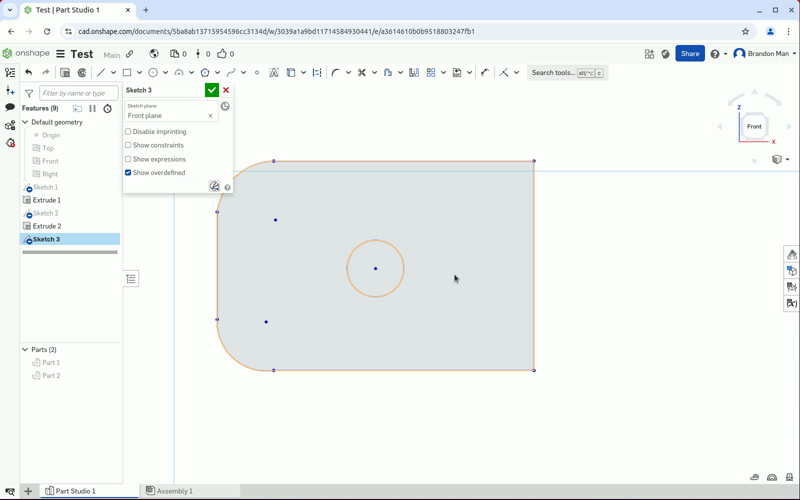
click(454, 274)
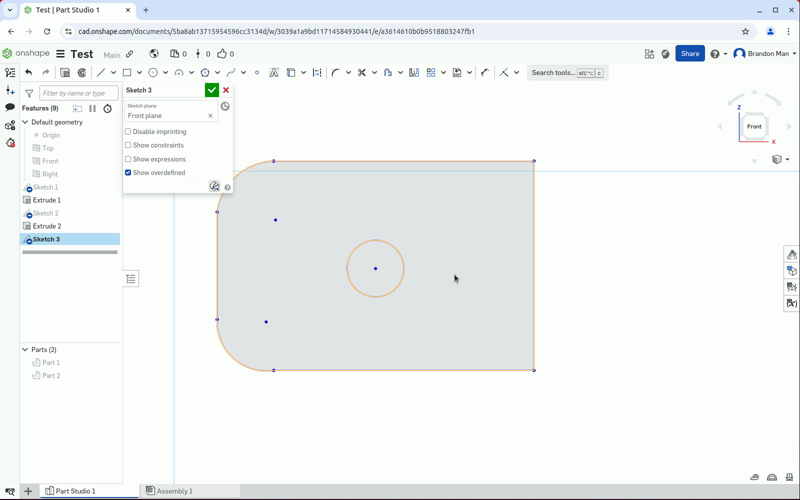
scroll(-6)
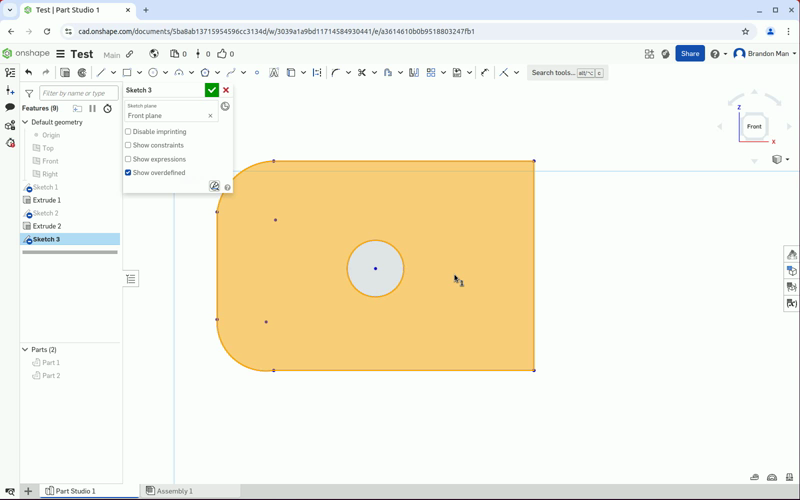
scroll(-6)
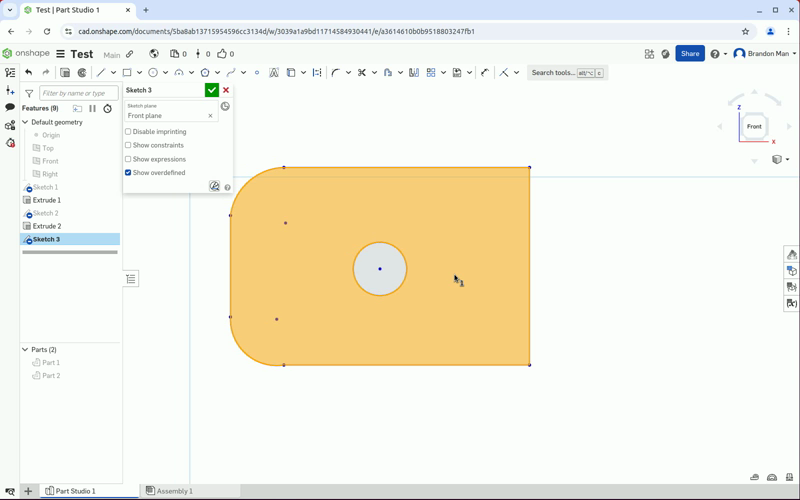
scroll(-6)
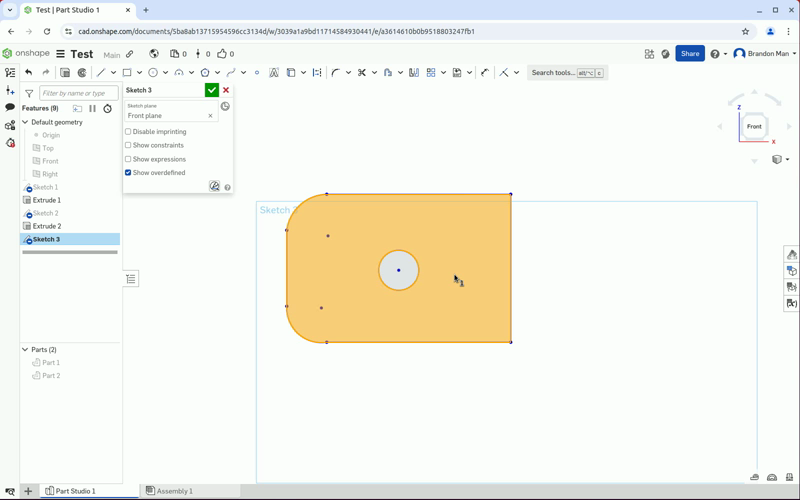
scroll(-6)
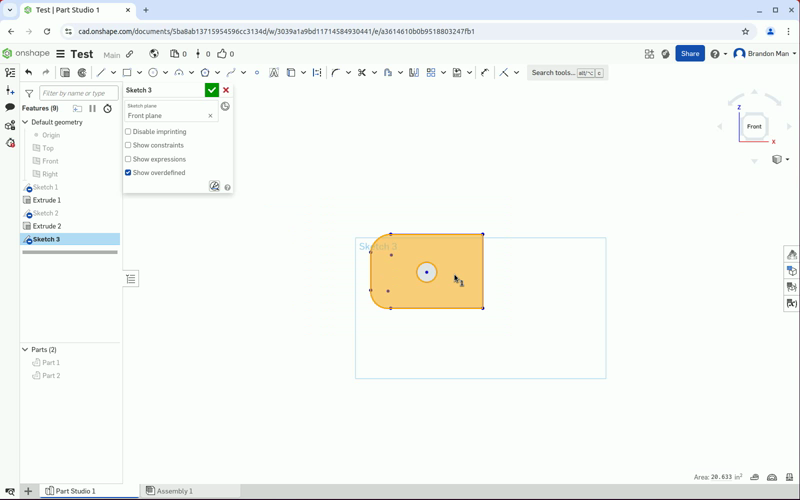
scroll(-6)
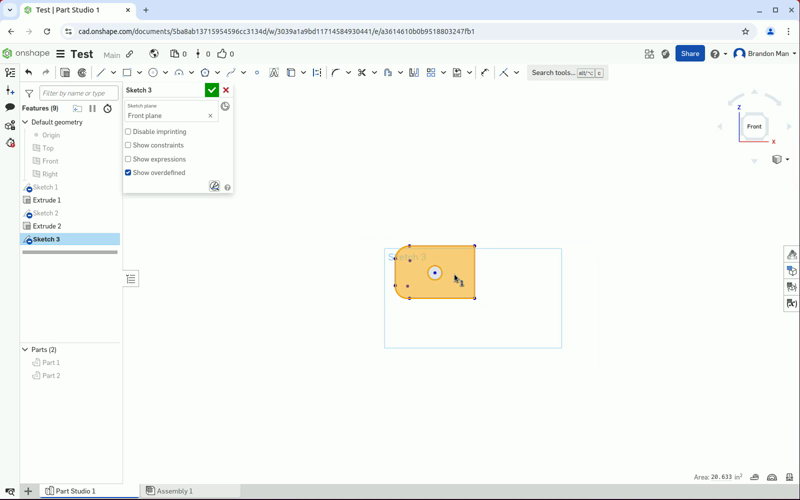
scroll(-6)
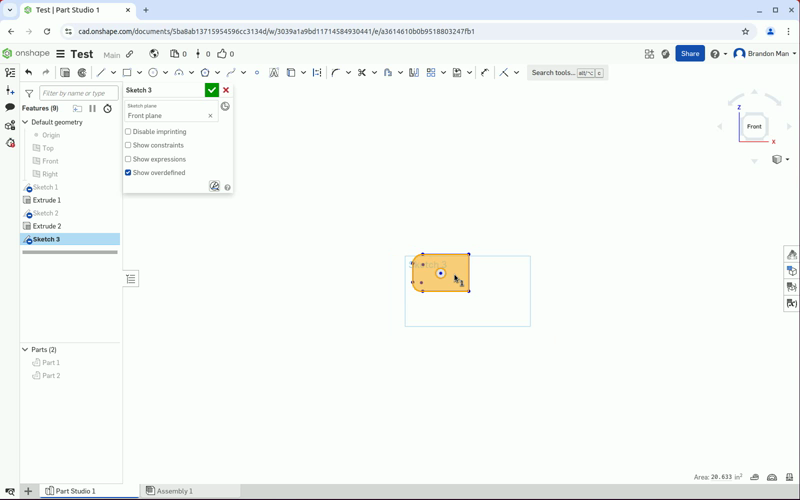
scroll(-6)
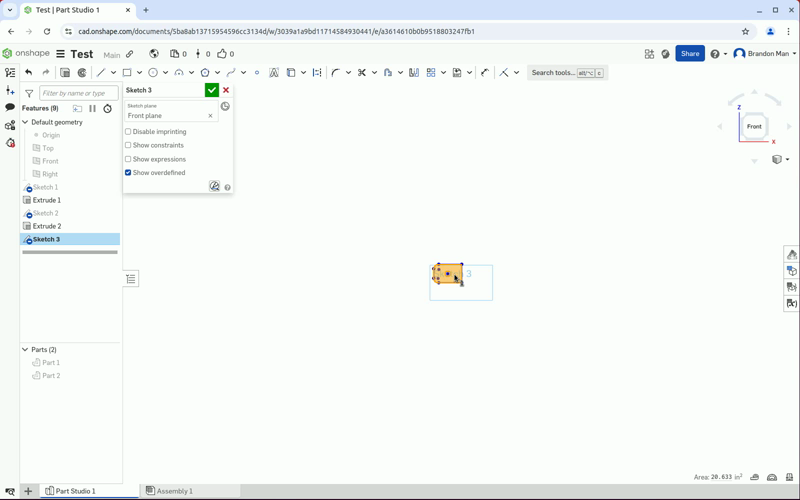
mouse_move(73, 352)
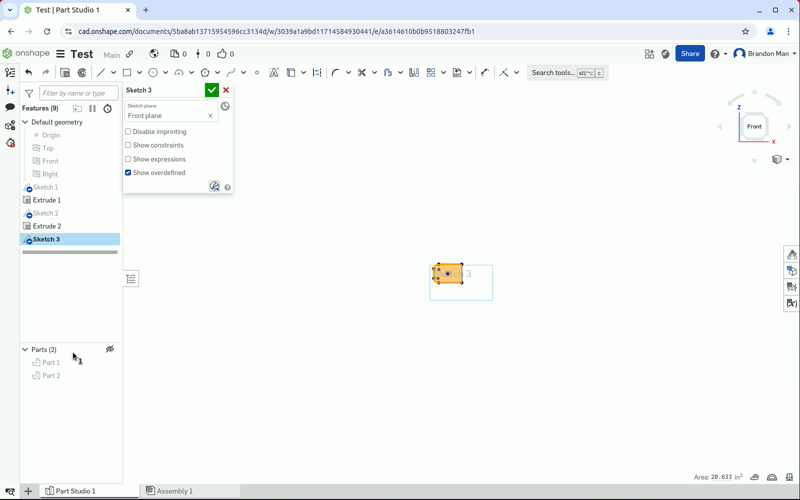
key(shift+y)
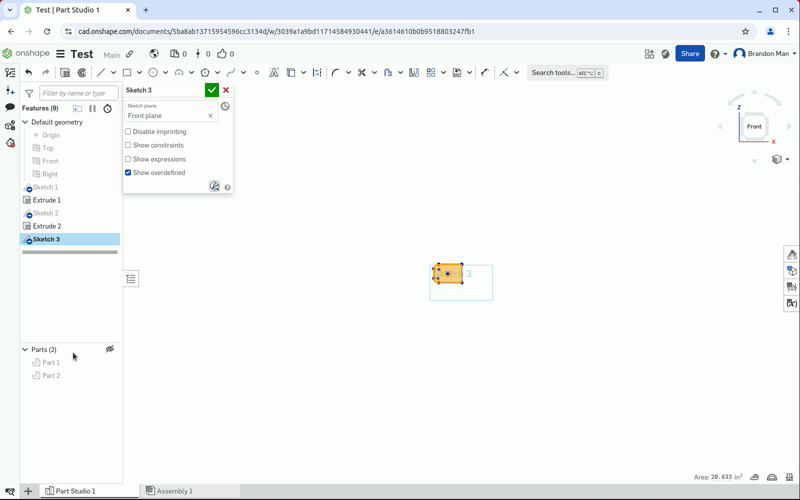
key(shift+e)
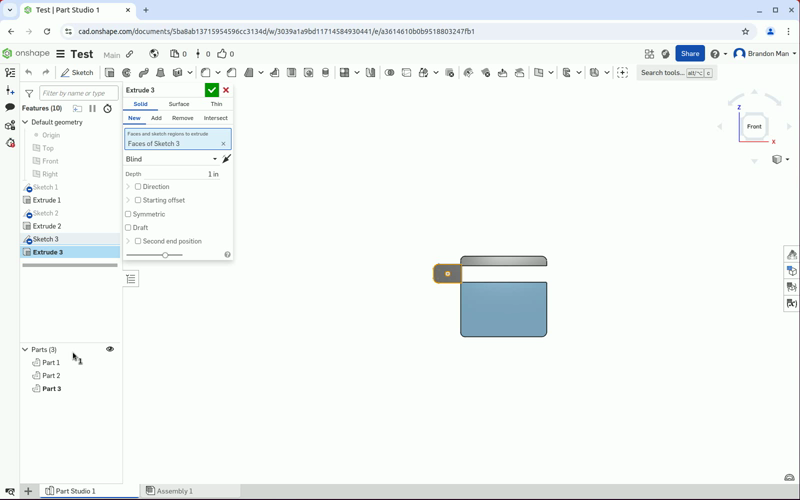
mouse_move(143, 106)
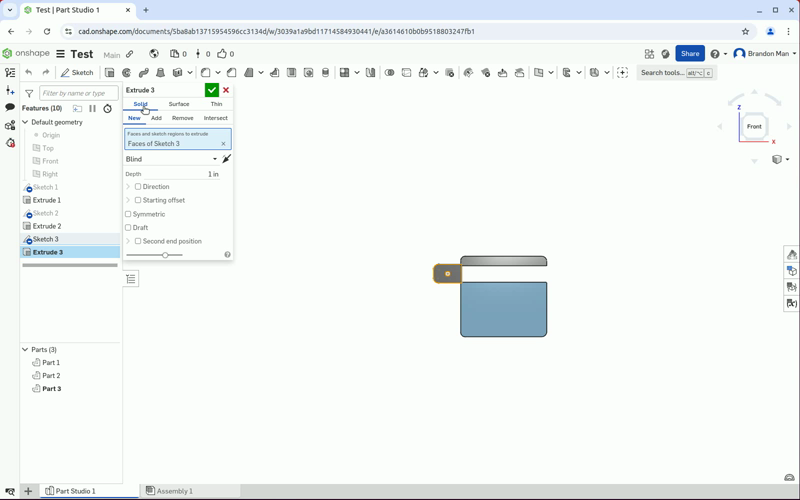
click(143, 106)
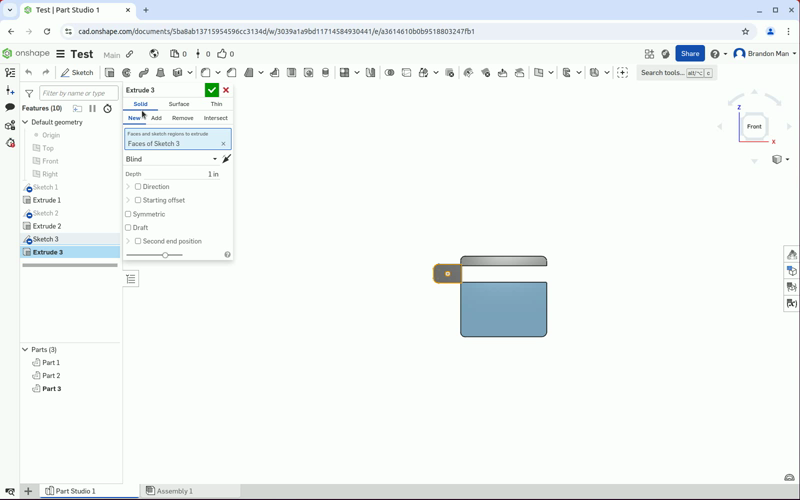
mouse_move(137, 120)
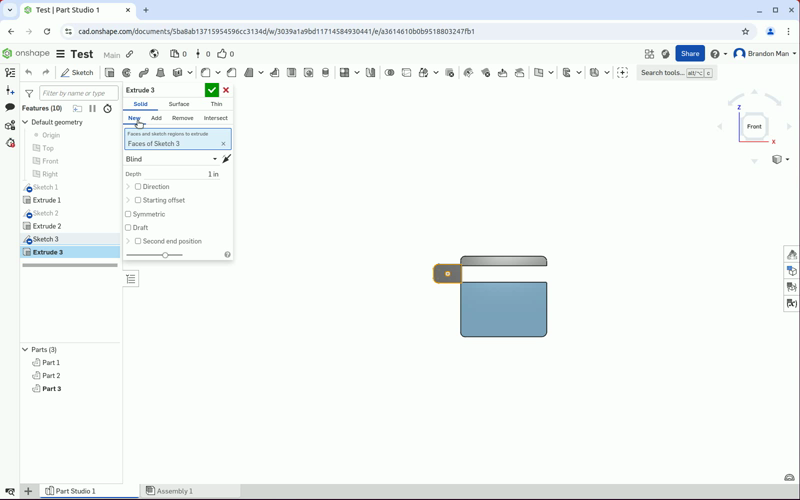
click(137, 120)
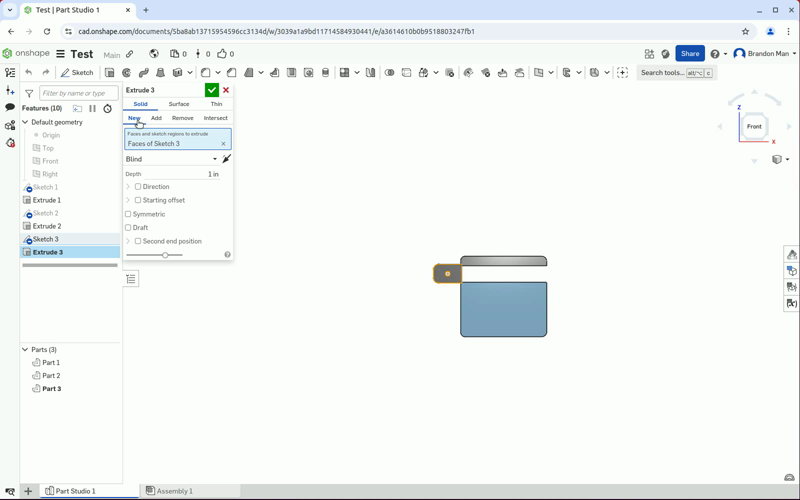
key(tab, 4)
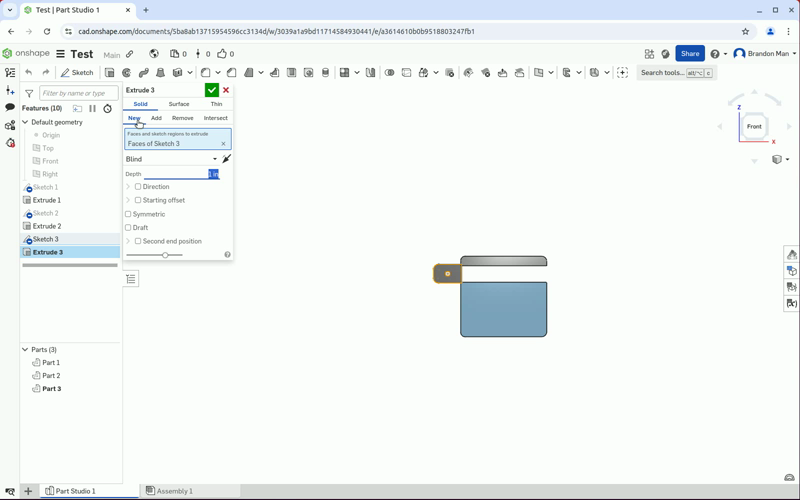
text(3.611)
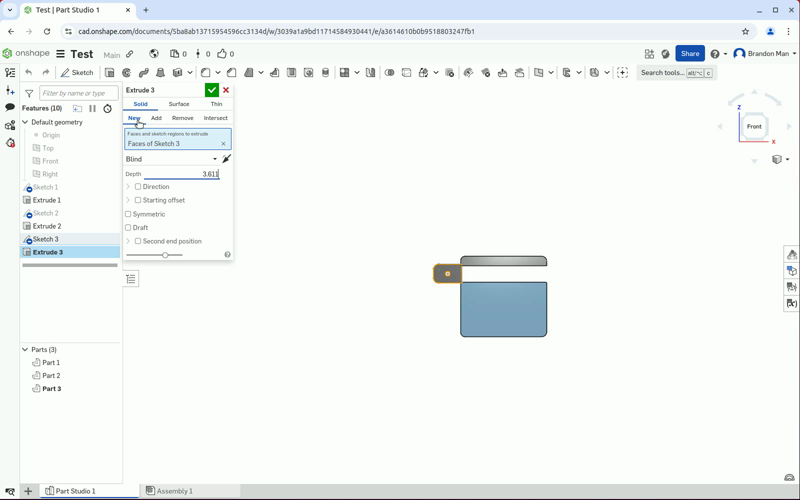
key(enter)
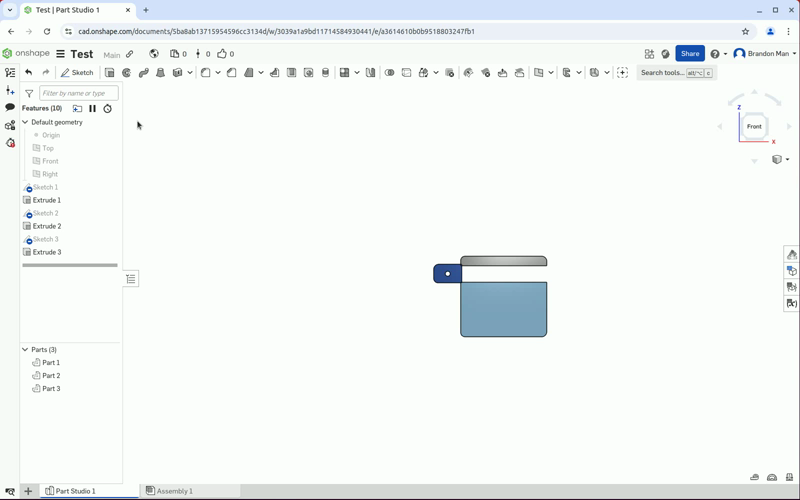
key(shift+h)
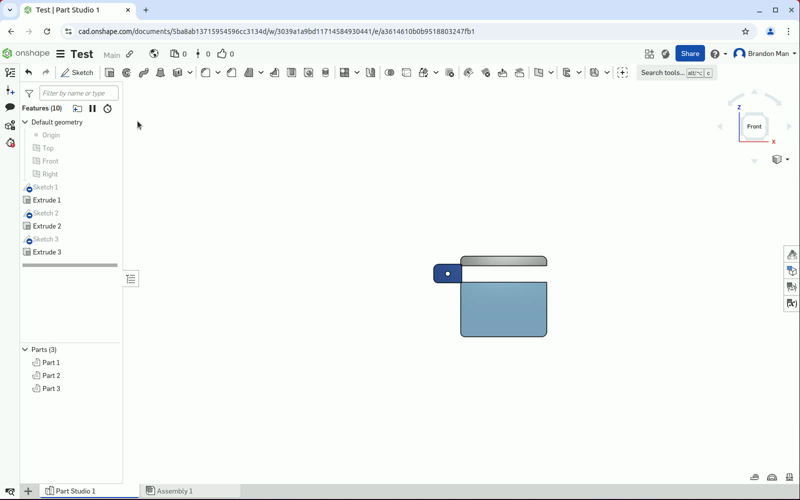
key(shift+h)
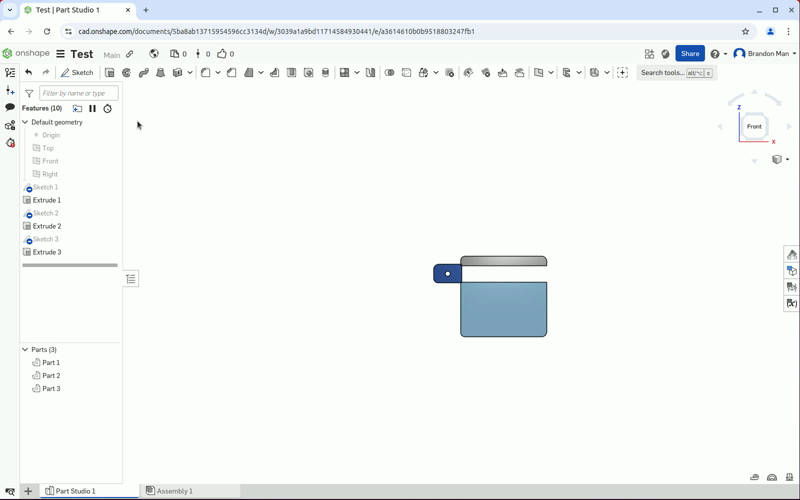
mouse_move(73, 189)
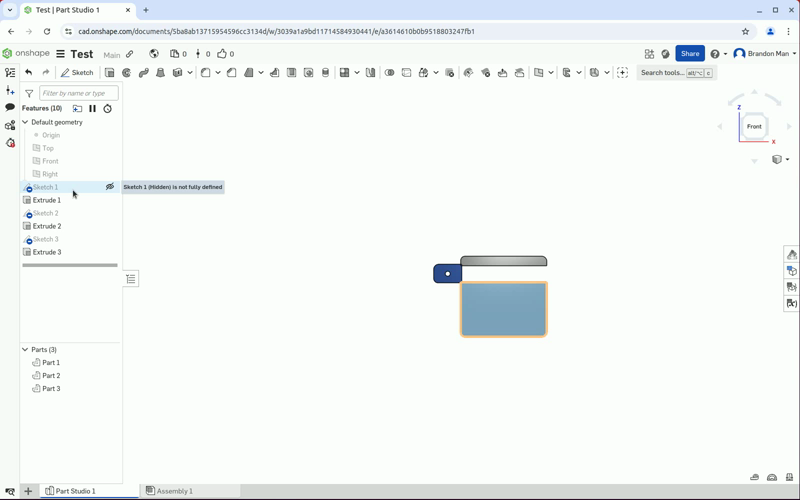
click(73, 189)
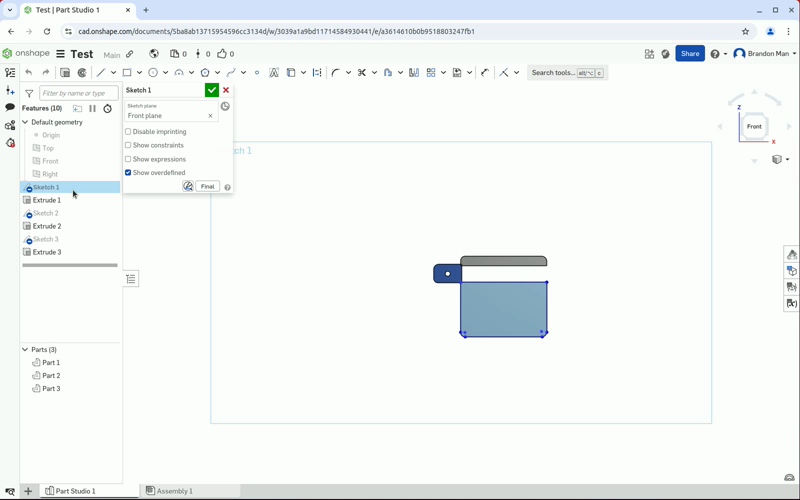
mouse_move(229, 92)
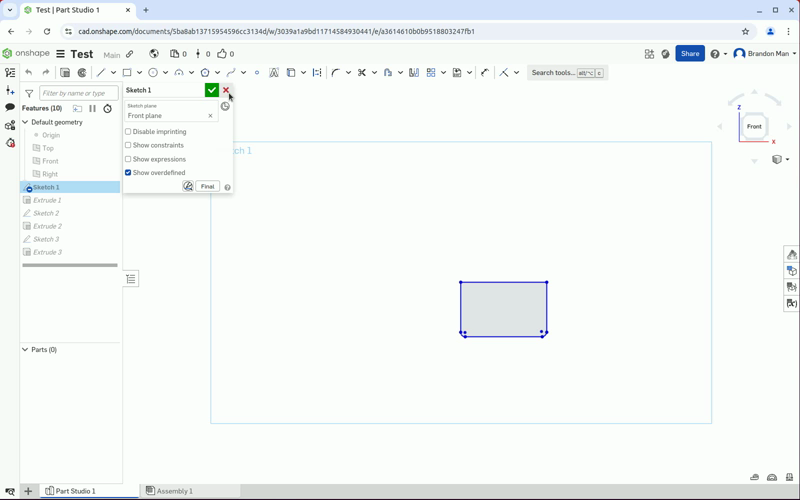
click(229, 92)
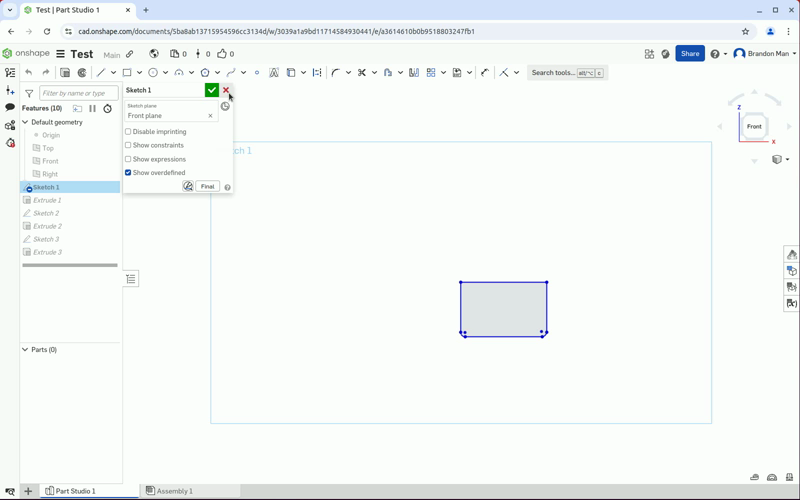
key(shift+s)
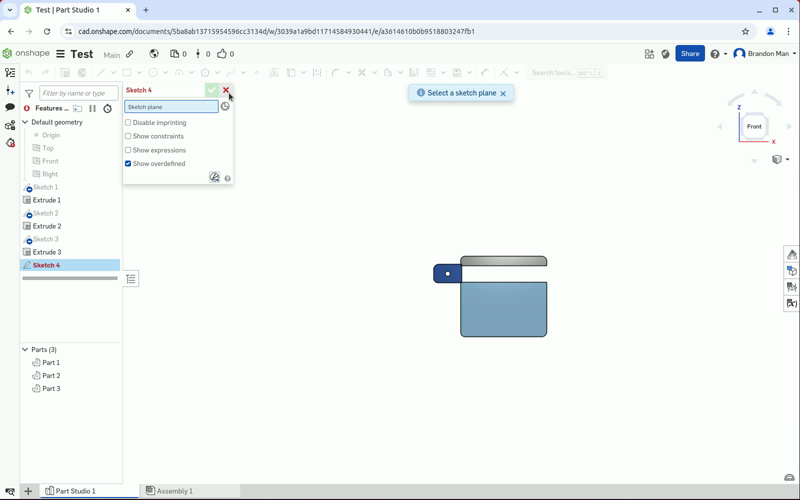
mouse_move(73, 163)
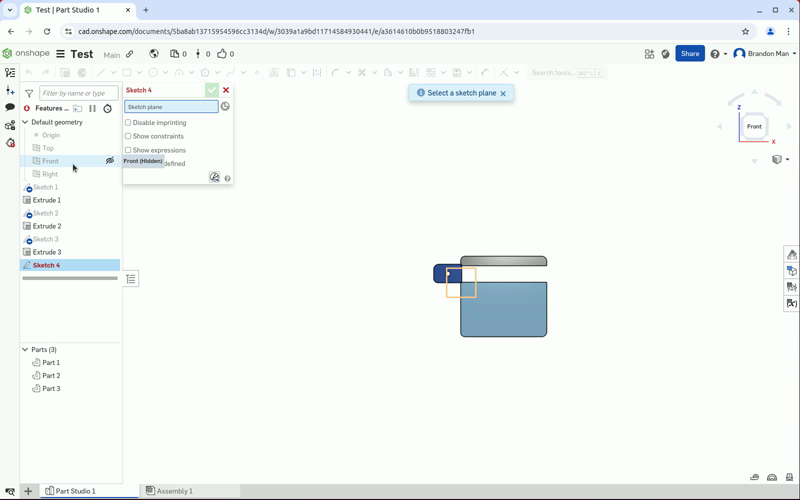
click(73, 163)
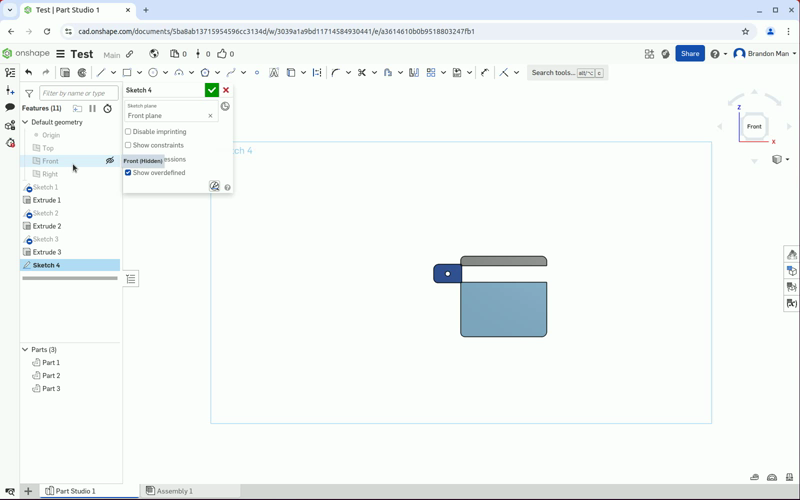
mouse_move(73, 352)
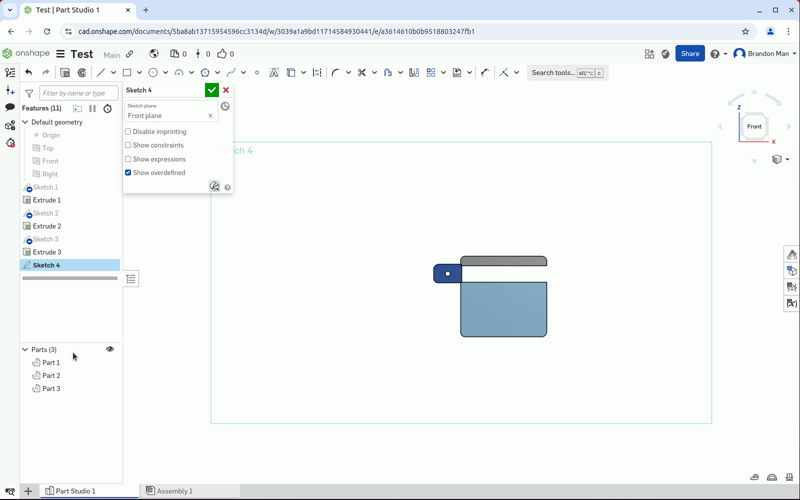
key(y)
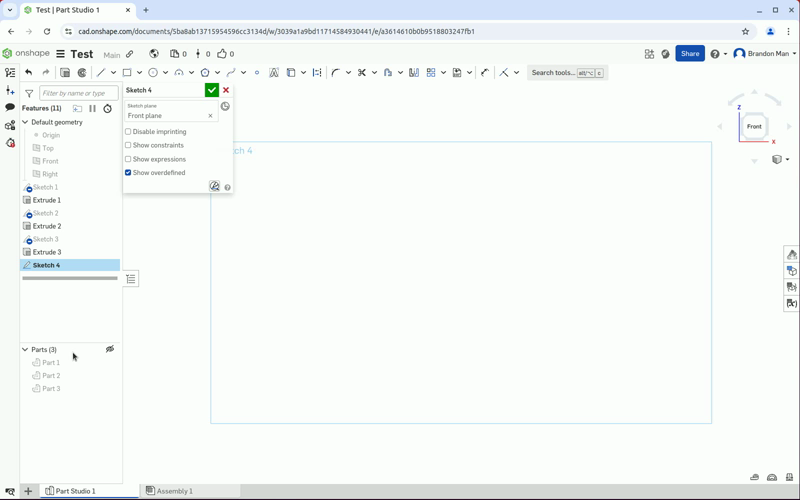
key(l)
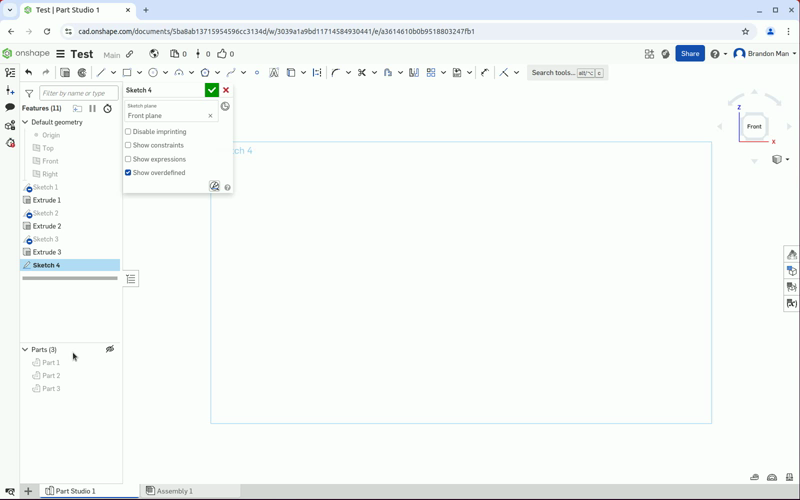
key_down(shift)
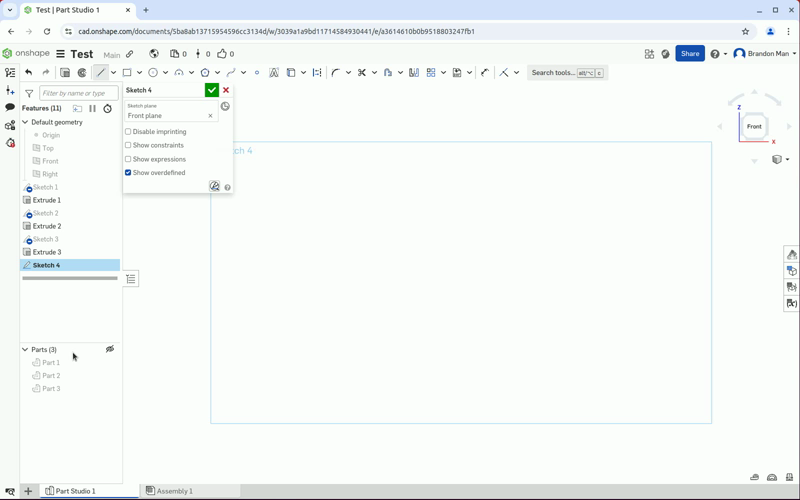
mouse_move(546, 282)
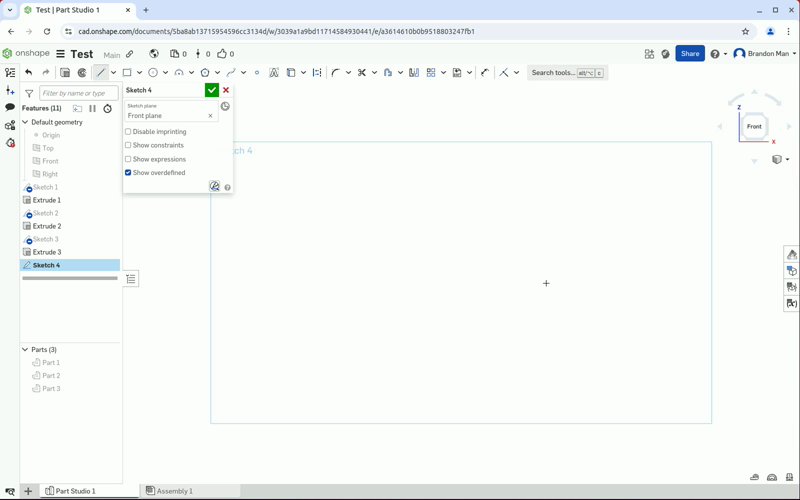
click(546, 282)
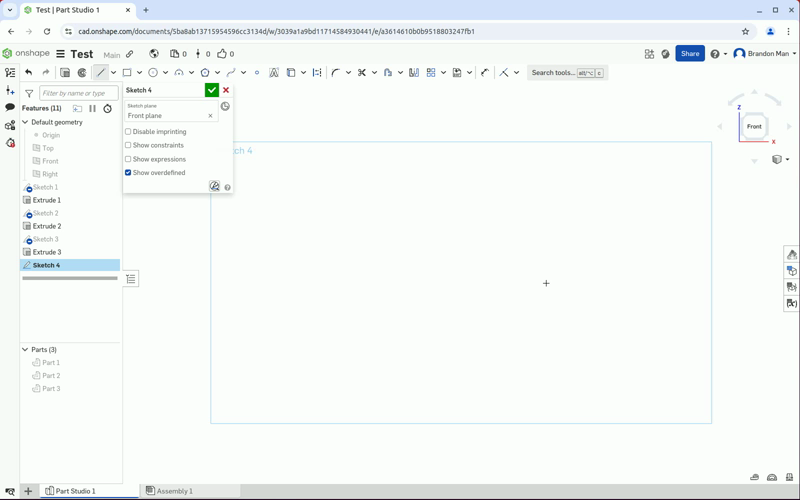
key_up(shift)
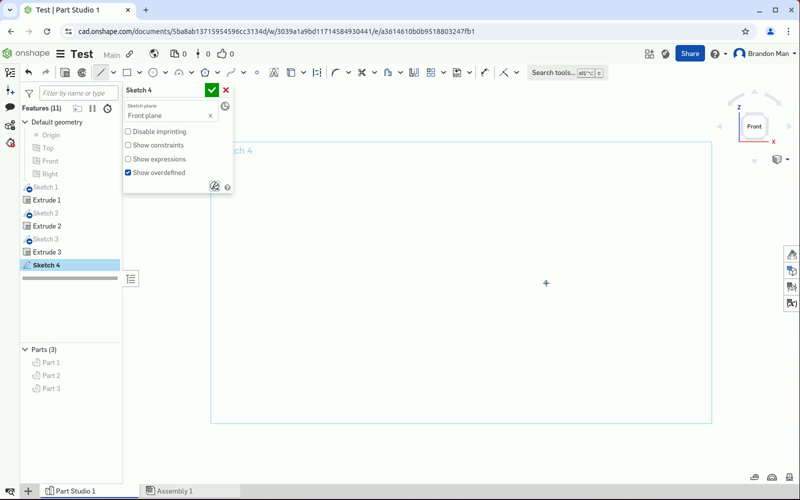
key_down(shift)
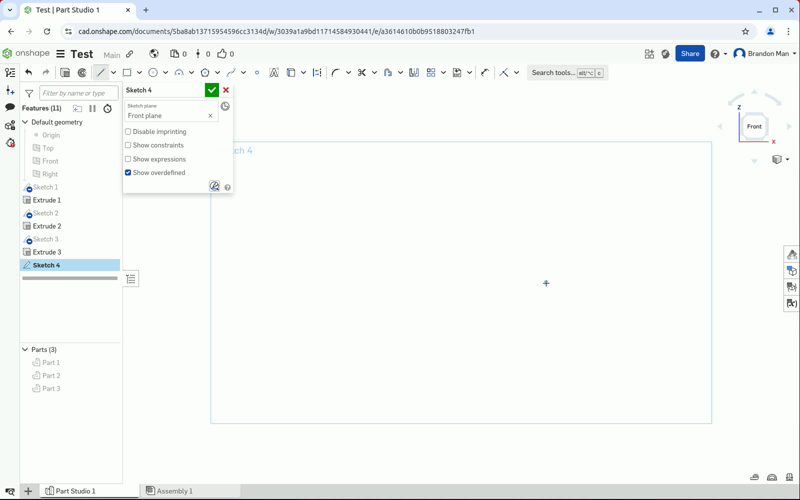
mouse_move(576, 282)
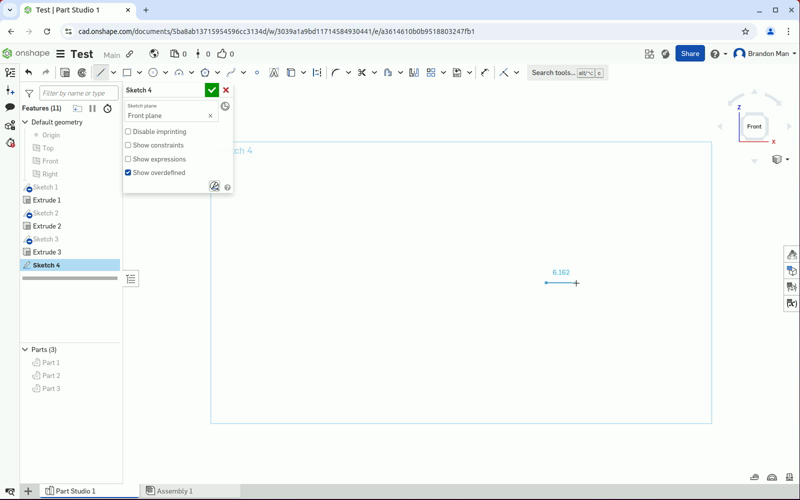
mouse_move(569, 282)
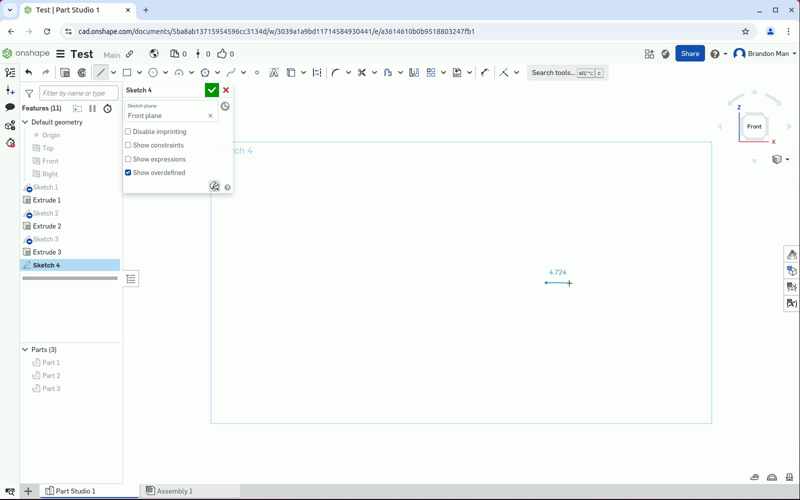
click(569, 282)
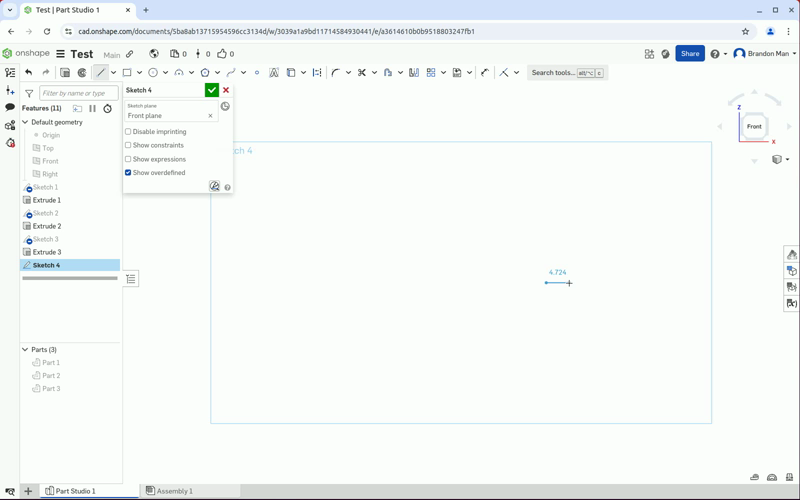
key_up(shift)
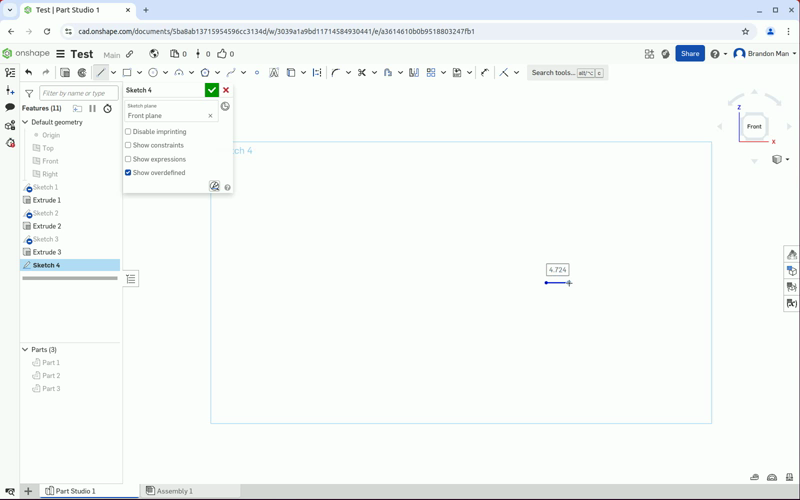
key(esc)
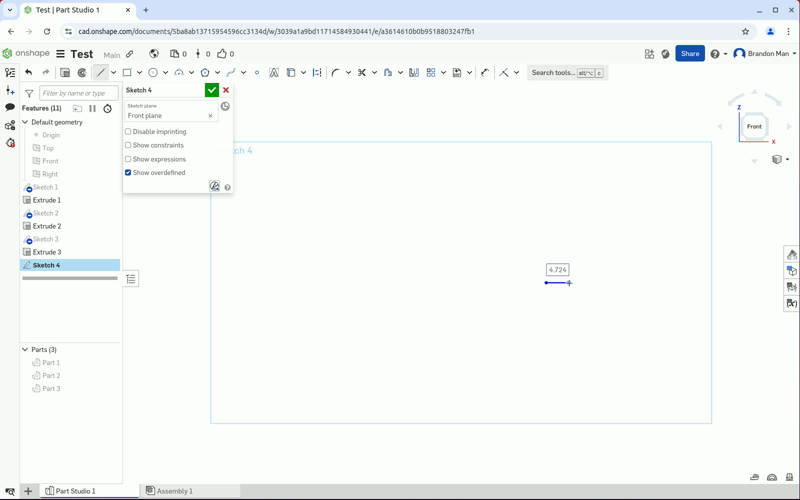
key(a)
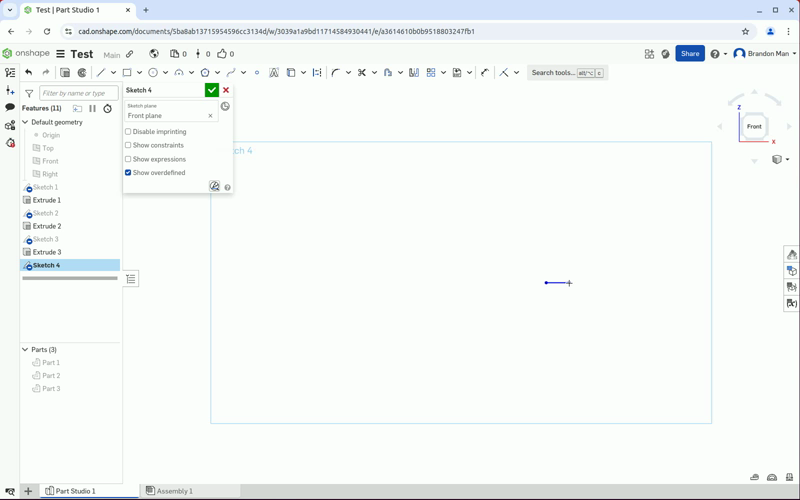
mouse_move(569, 282)
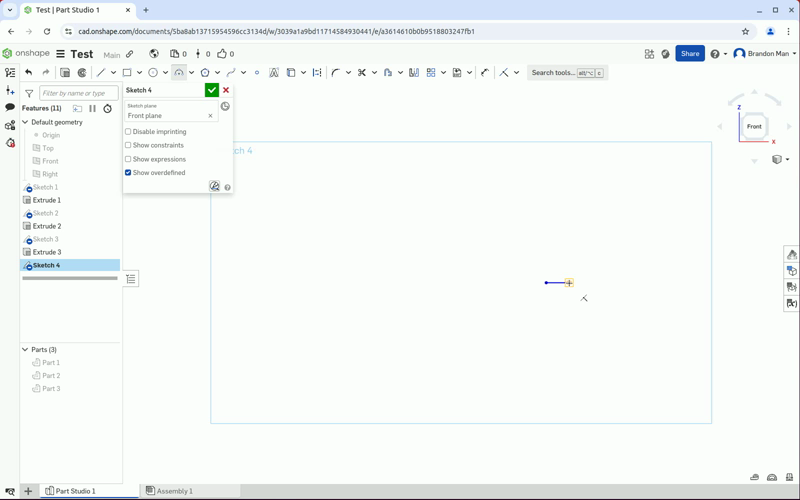
click(569, 282)
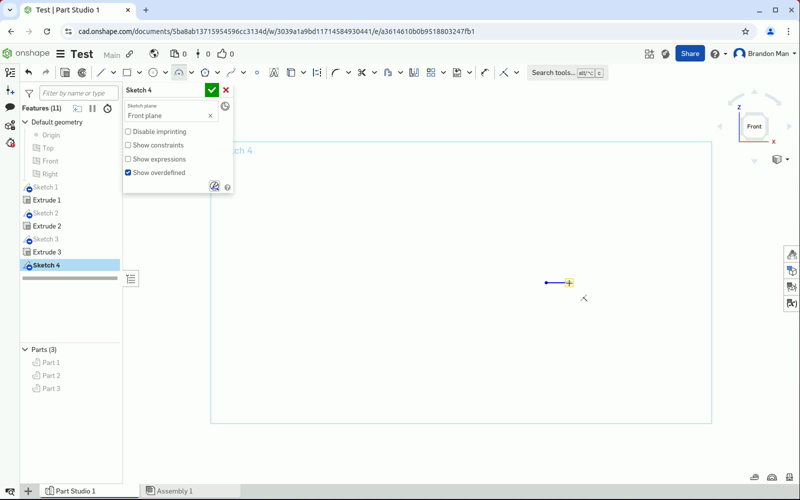
key_down(shift)
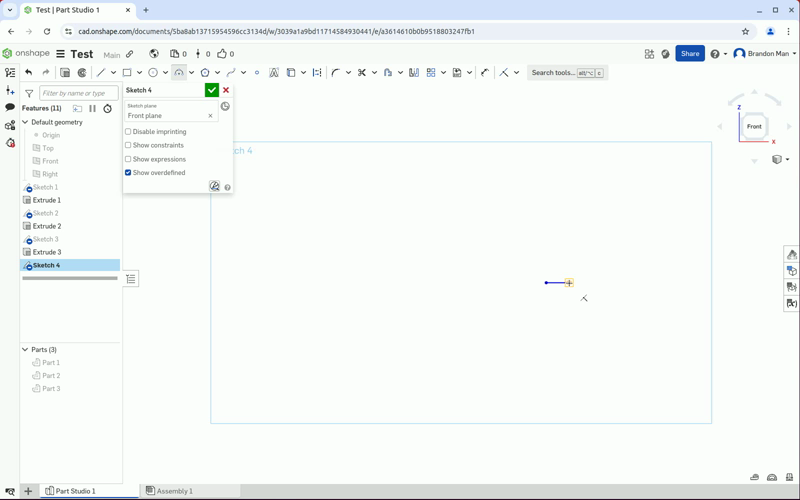
mouse_move(574, 278)
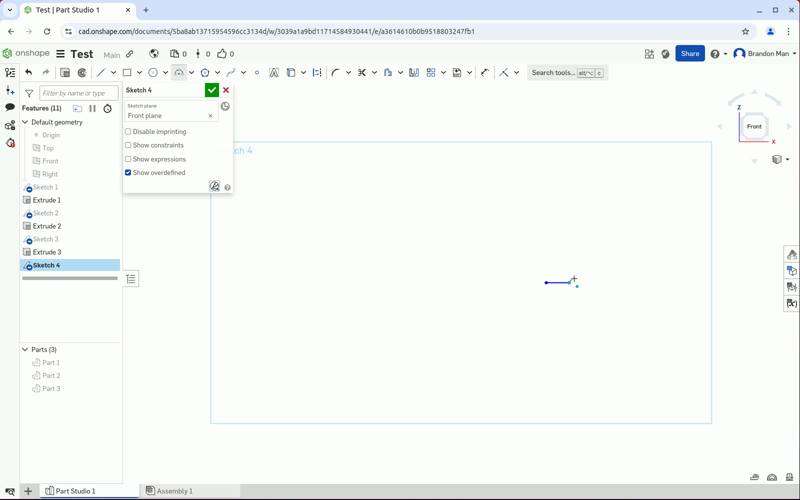
scroll(6)
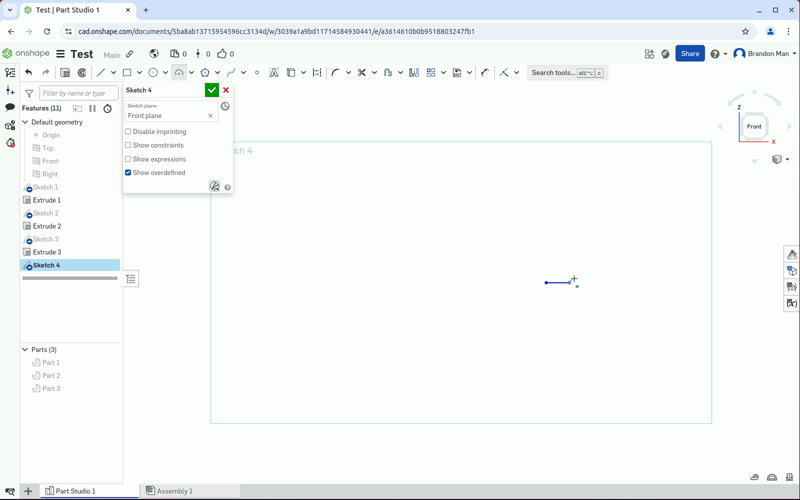
scroll(6)
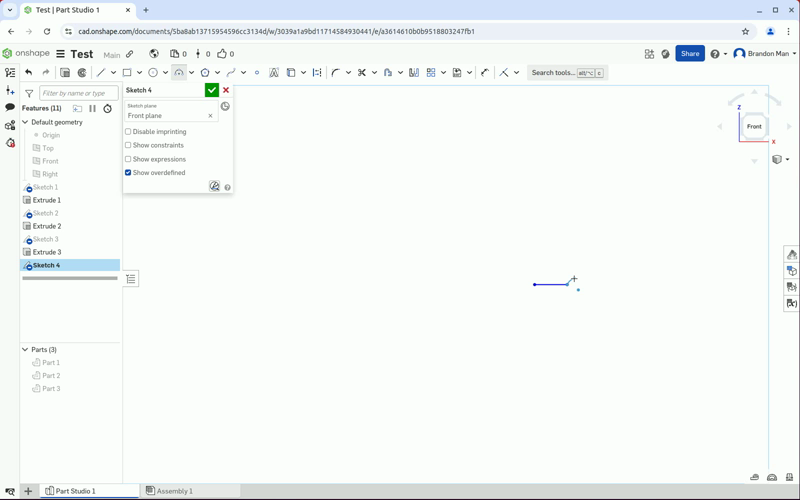
scroll(6)
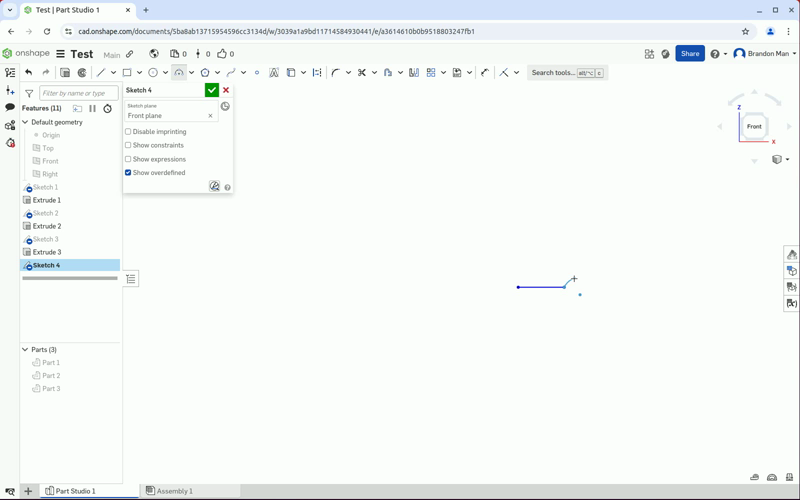
scroll(6)
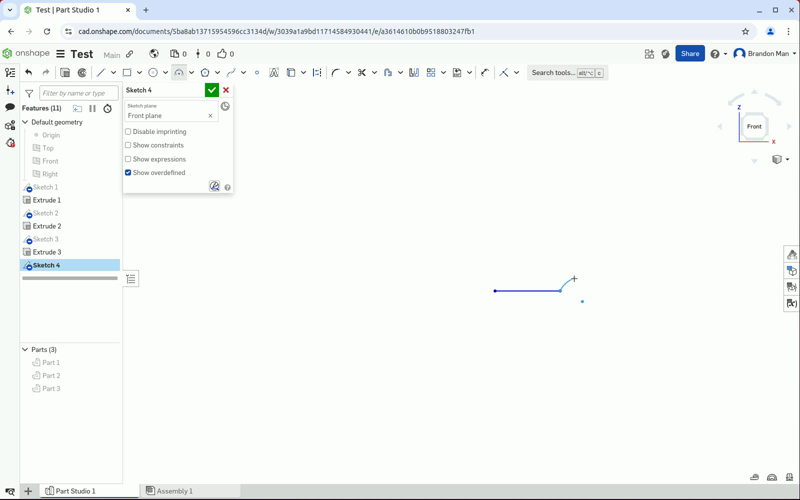
scroll(6)
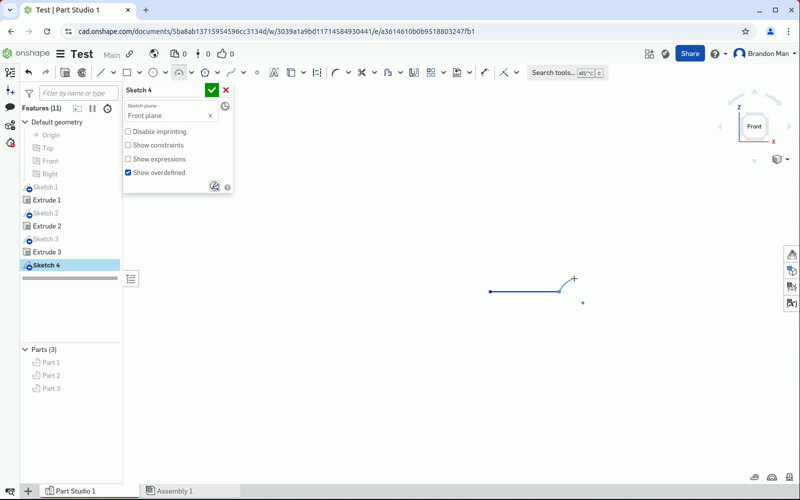
scroll(6)
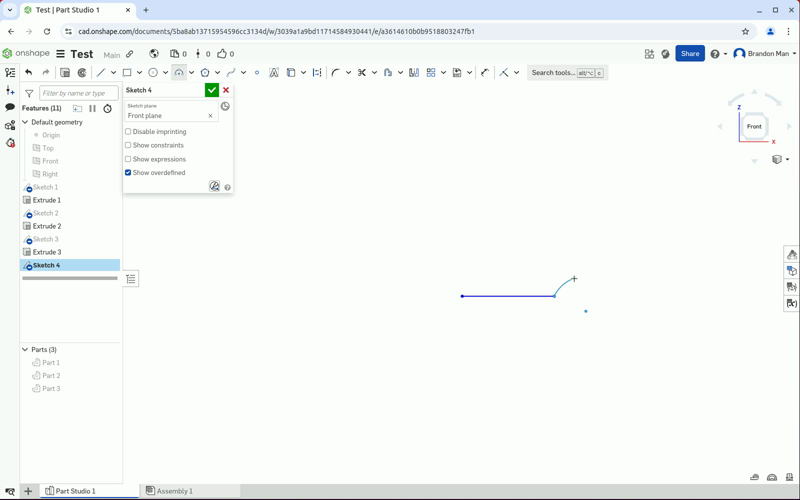
scroll(6)
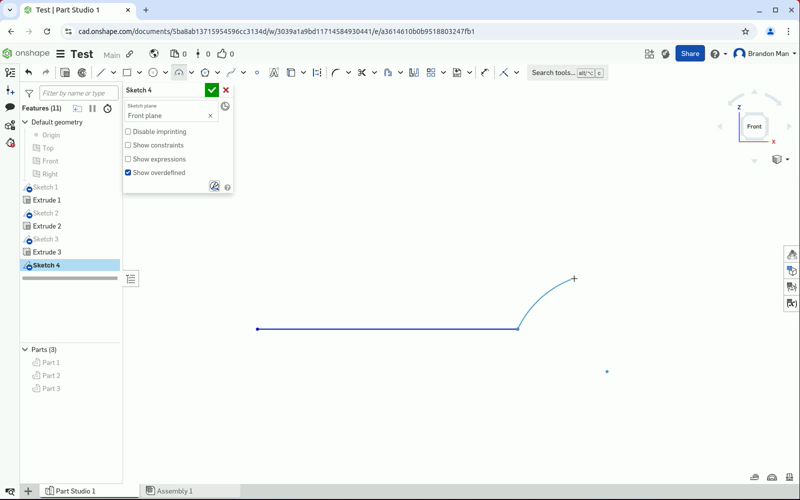
click(574, 278)
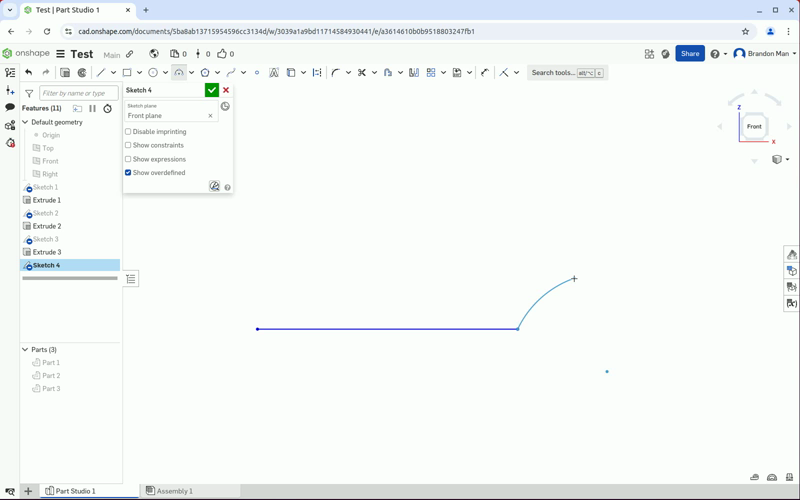
scroll(-6)
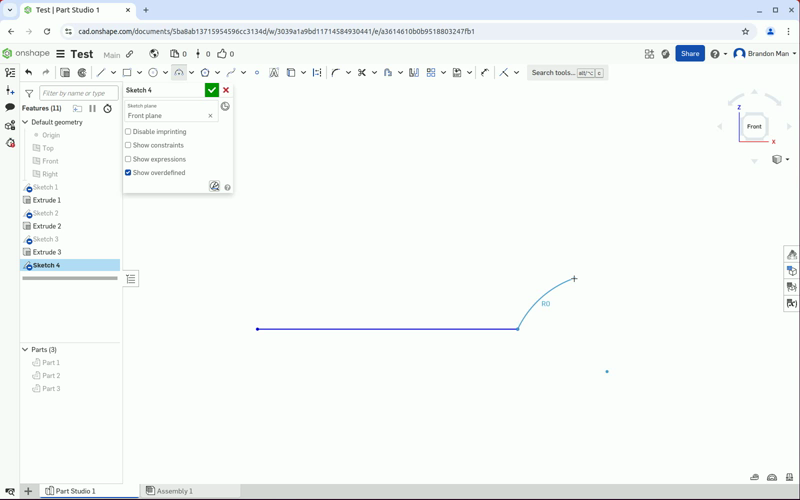
scroll(-6)
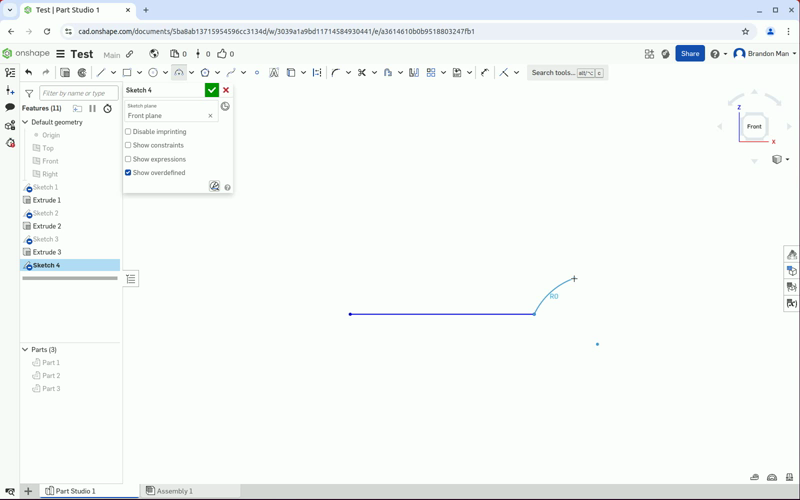
scroll(-6)
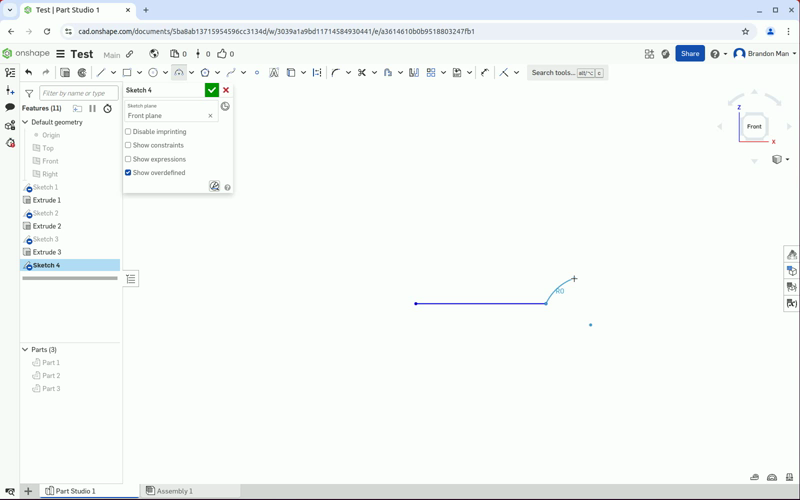
scroll(-6)
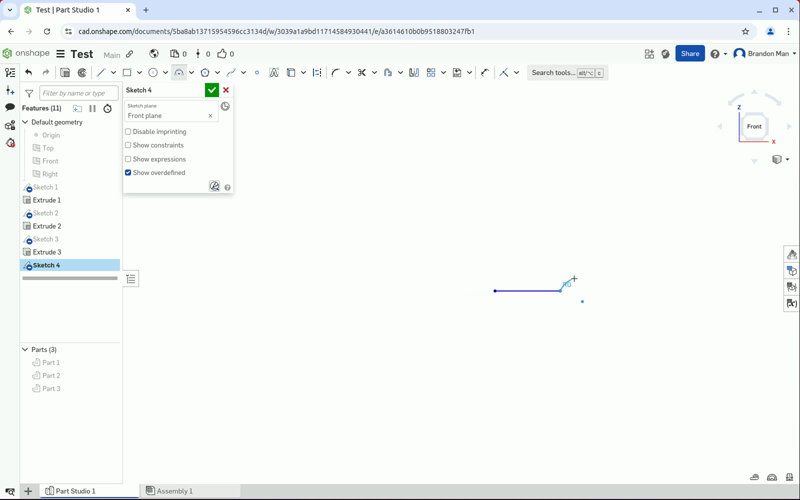
scroll(-6)
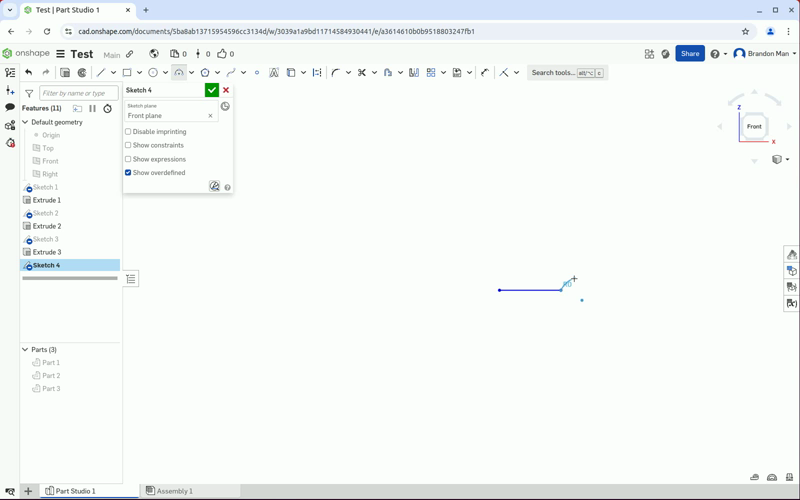
scroll(-6)
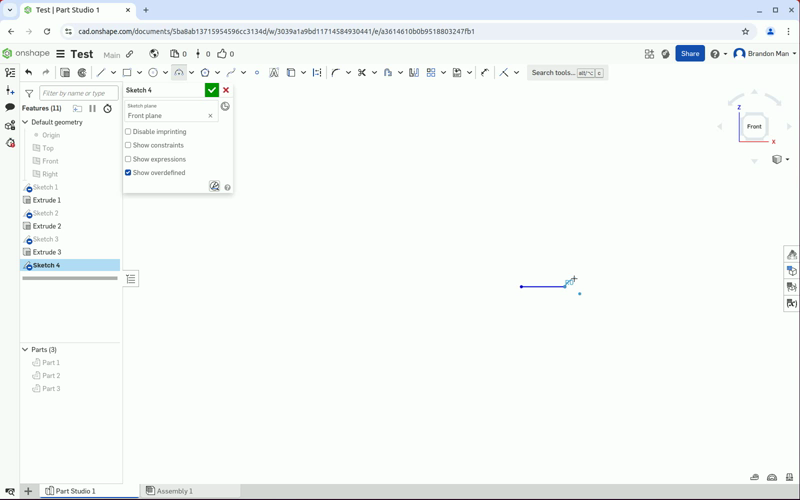
scroll(-6)
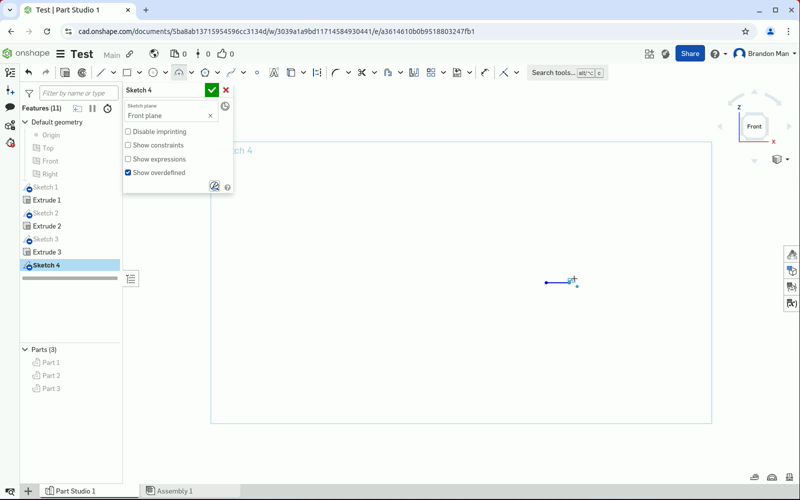
mouse_move(572, 281)
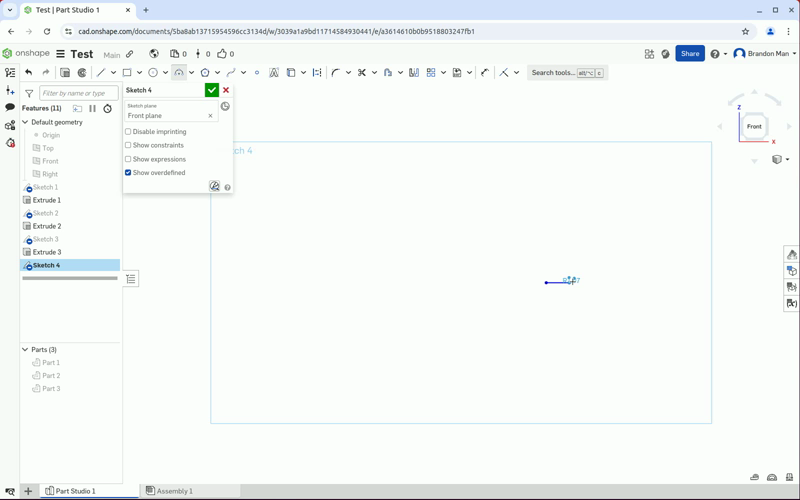
scroll(6)
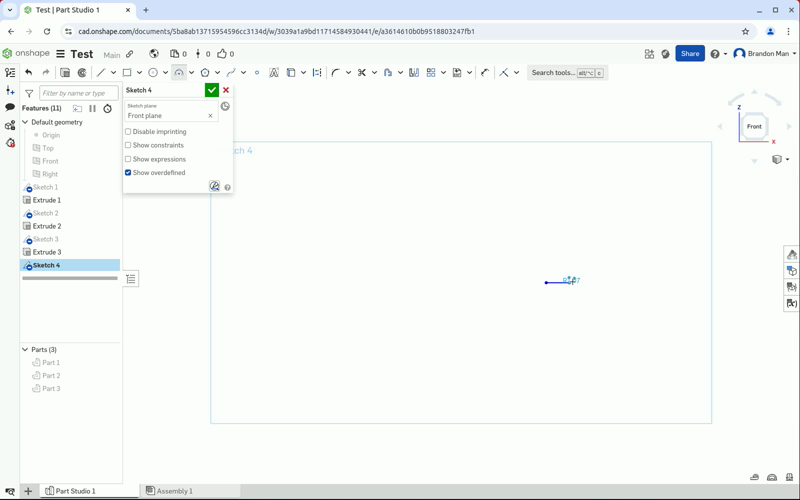
scroll(6)
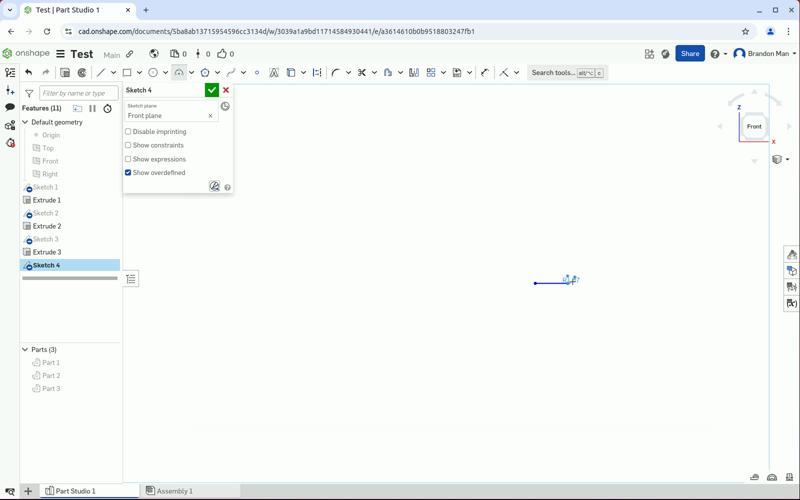
scroll(6)
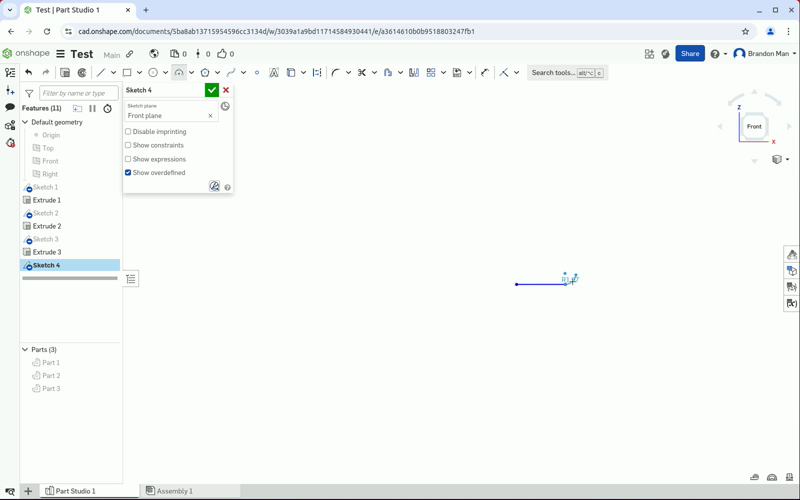
scroll(6)
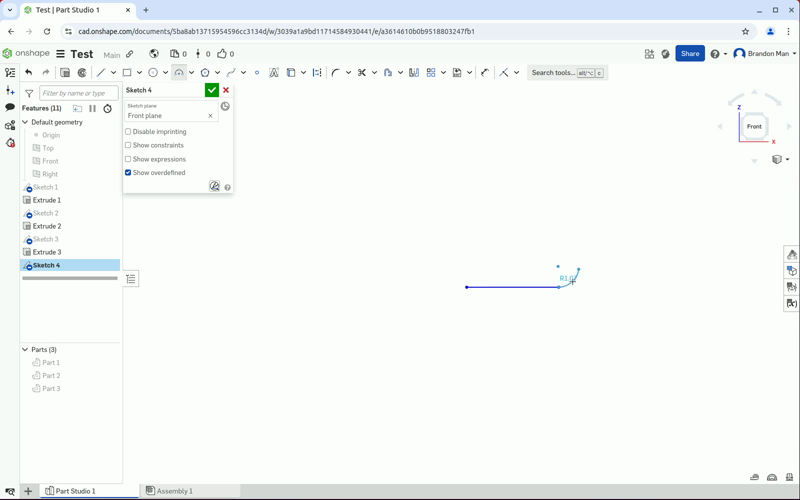
scroll(6)
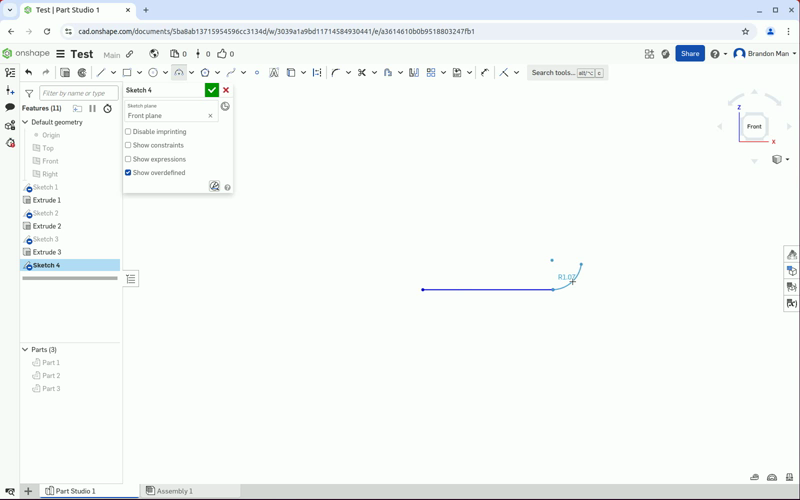
scroll(6)
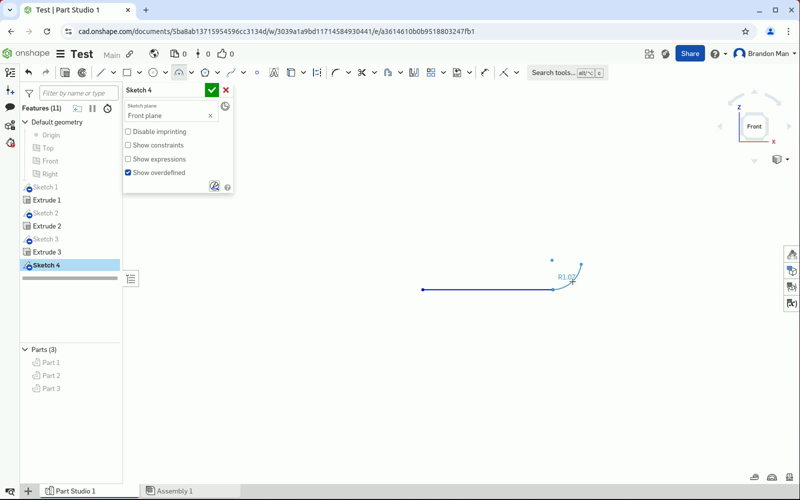
scroll(6)
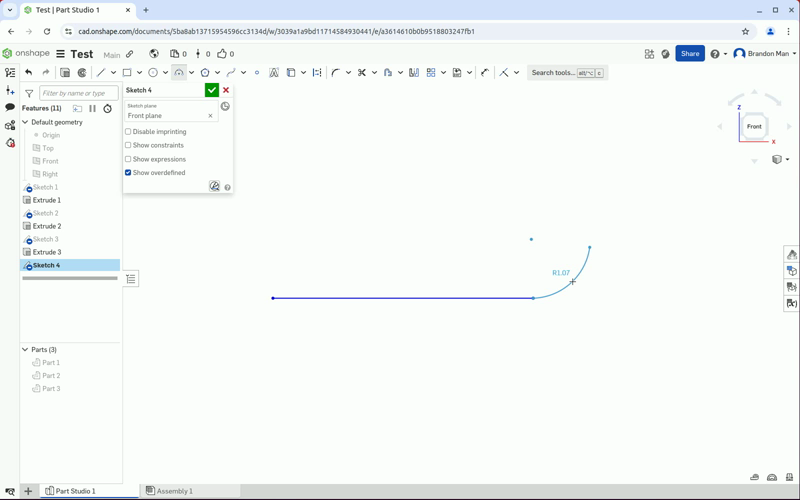
click(572, 281)
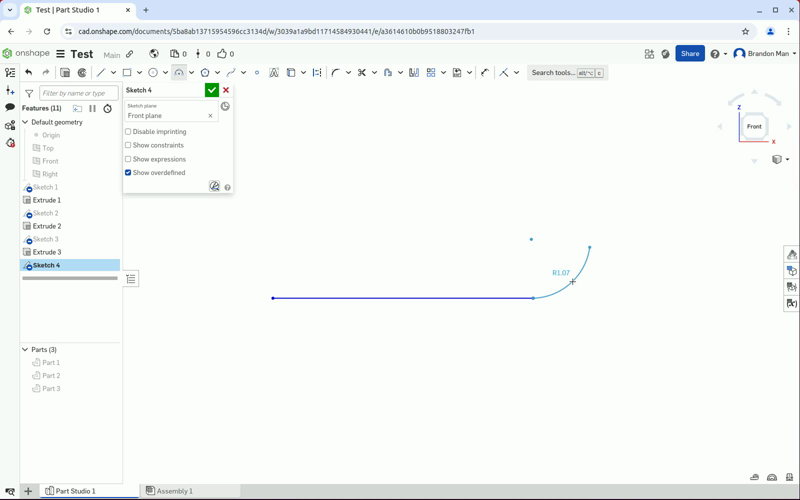
scroll(-6)
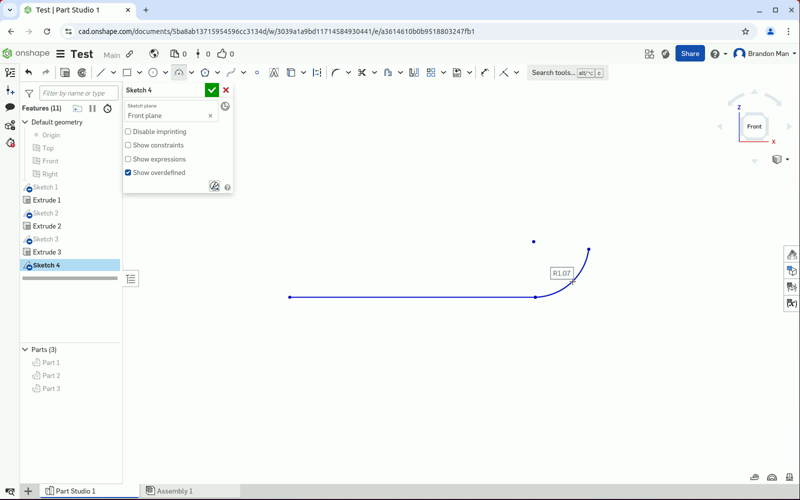
scroll(-6)
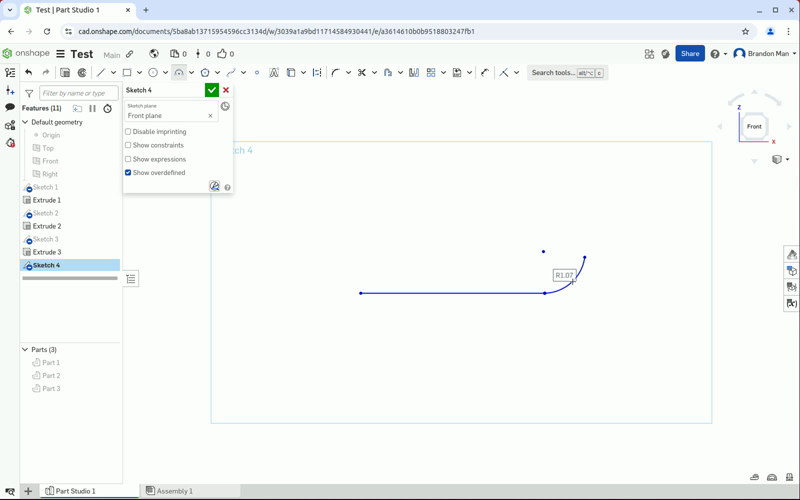
scroll(-6)
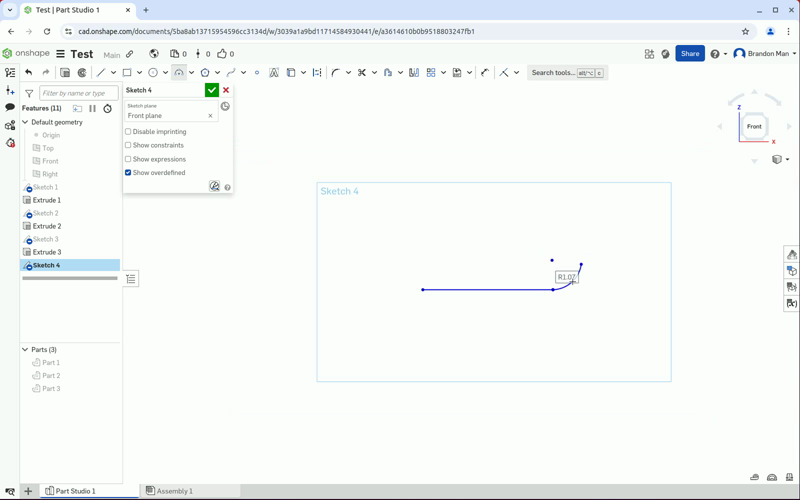
scroll(-6)
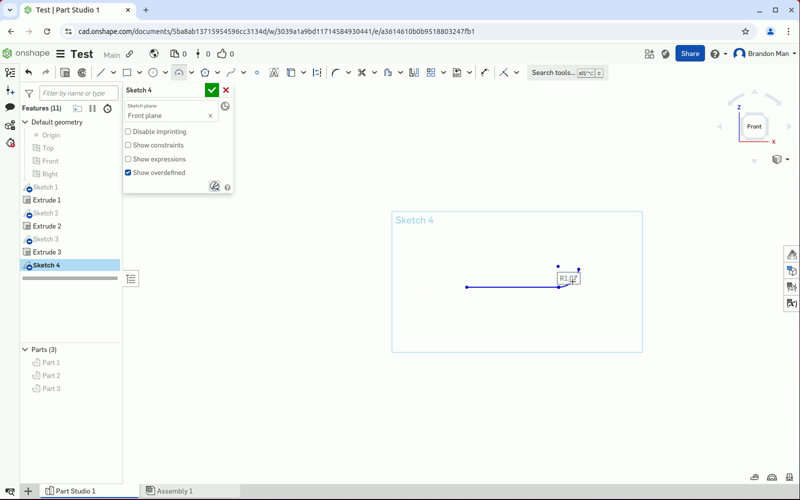
scroll(-6)
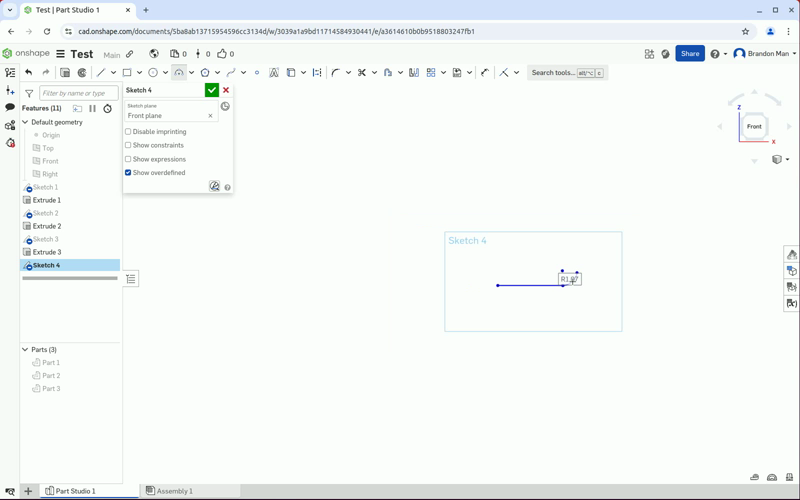
scroll(-6)
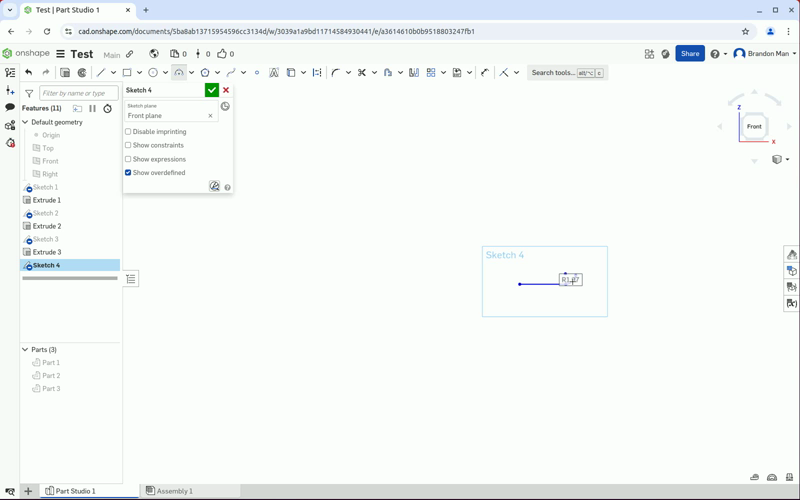
scroll(-6)
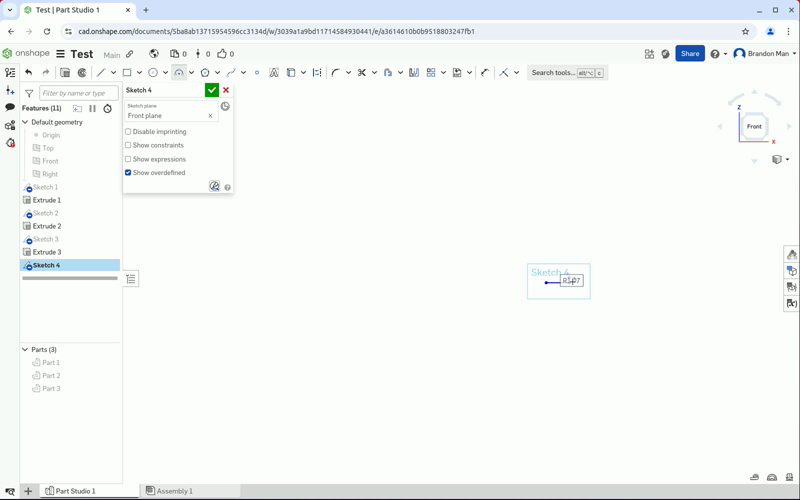
key_up(shift)
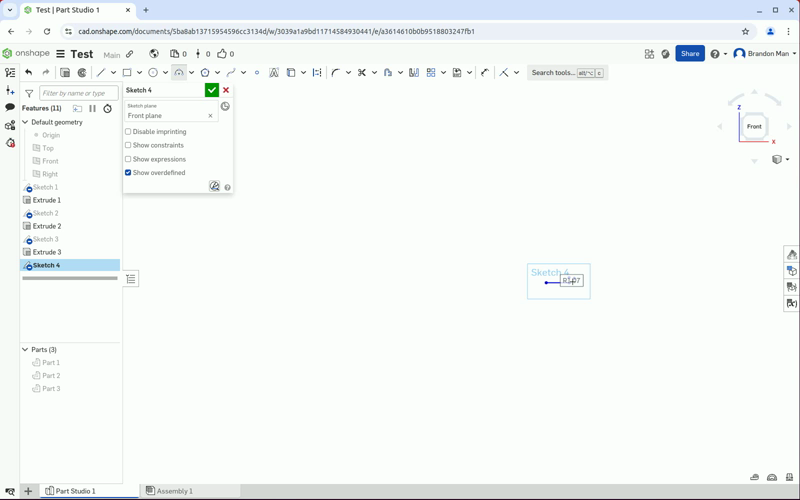
key(esc)
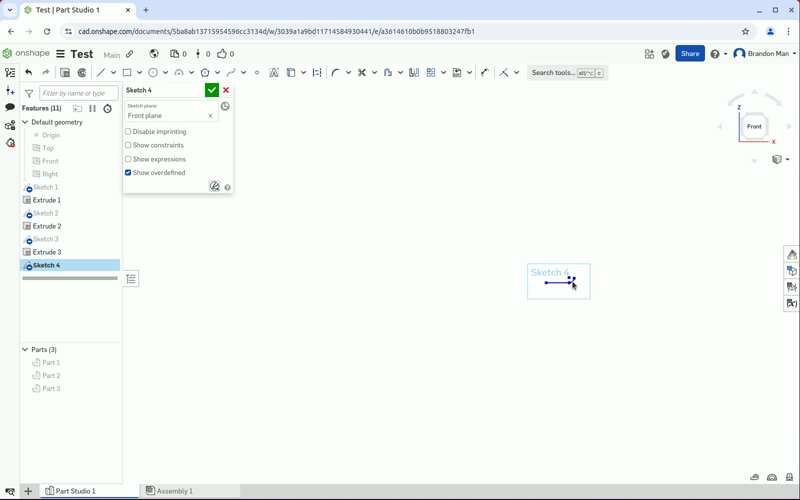
key(l)
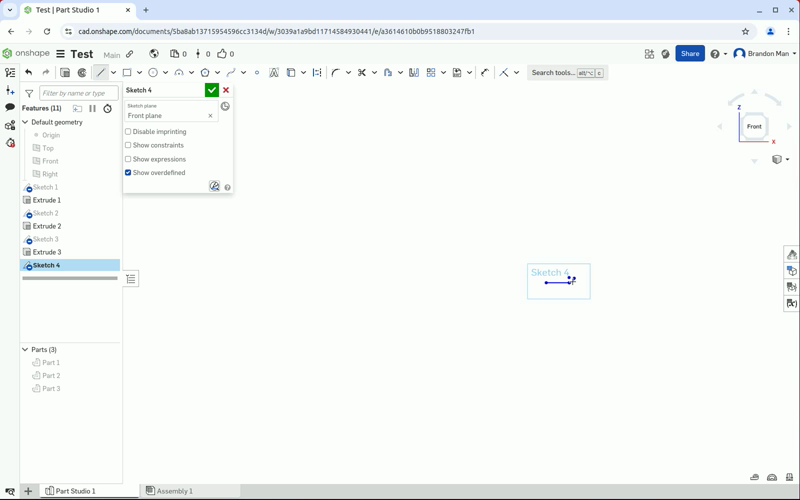
mouse_move(574, 278)
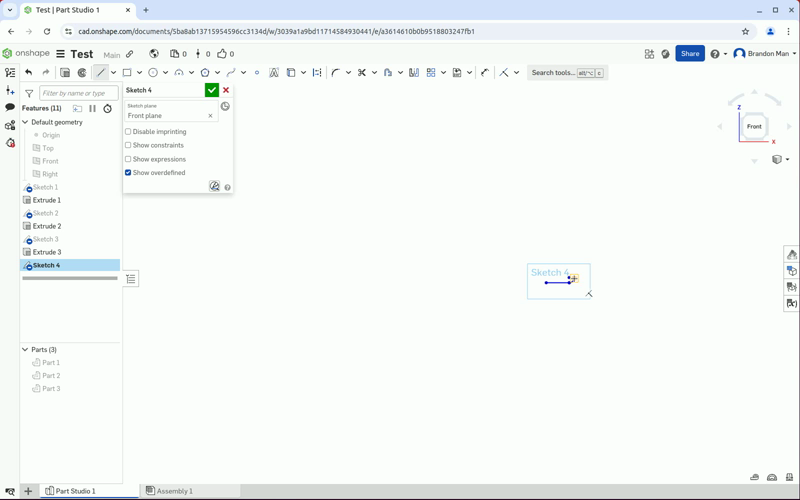
scroll(6)
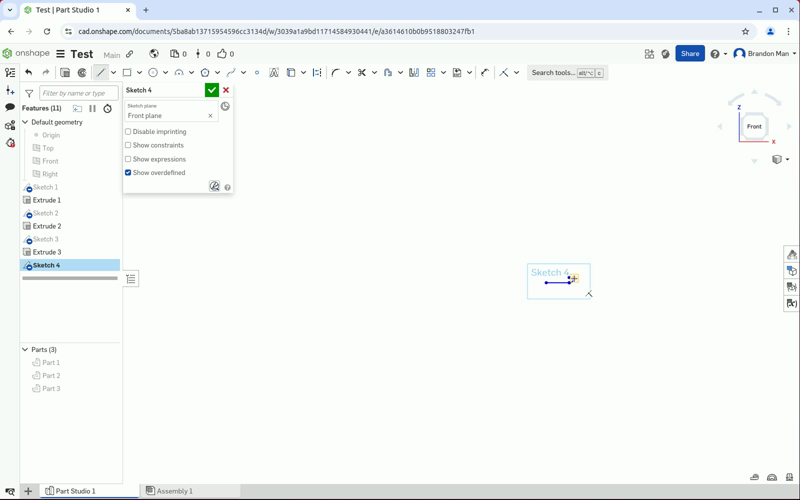
scroll(6)
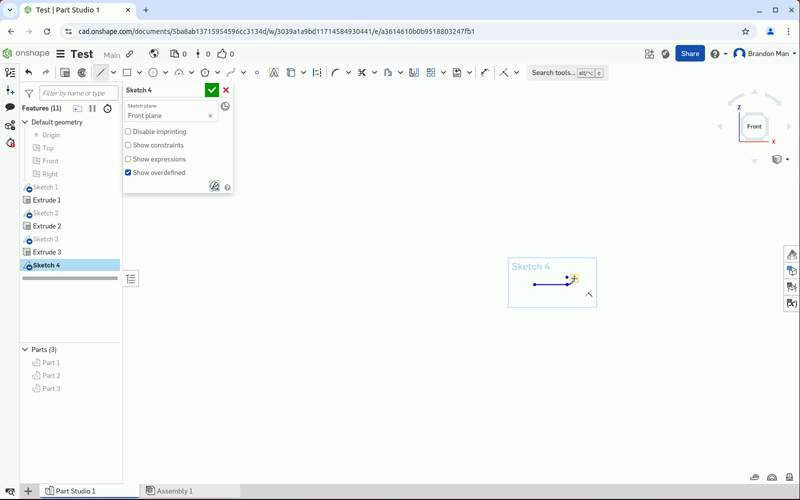
scroll(6)
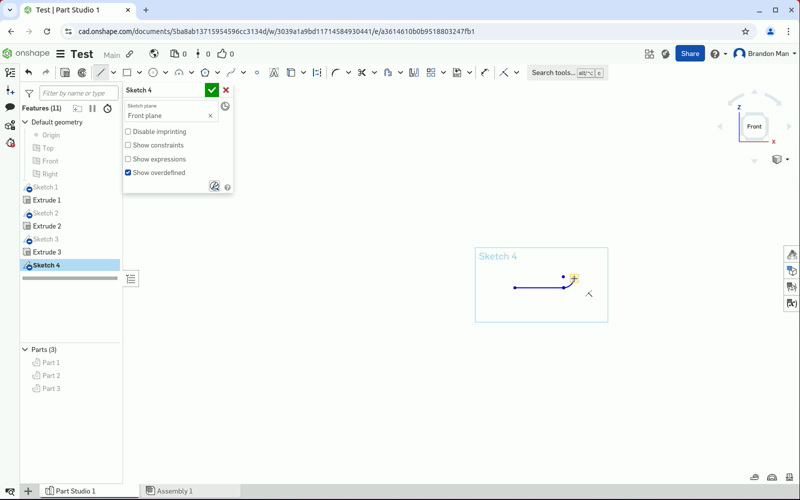
scroll(6)
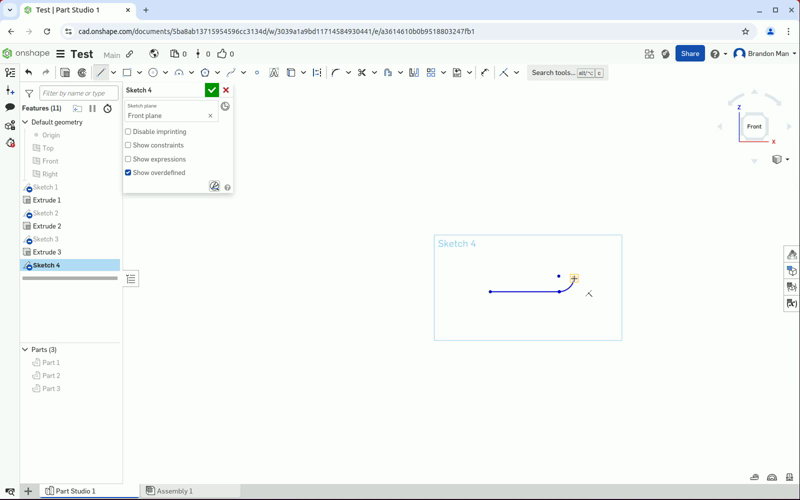
scroll(6)
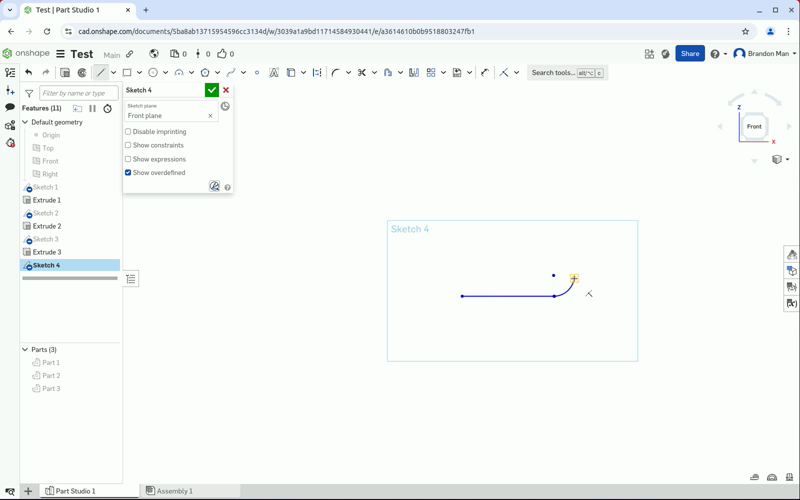
scroll(6)
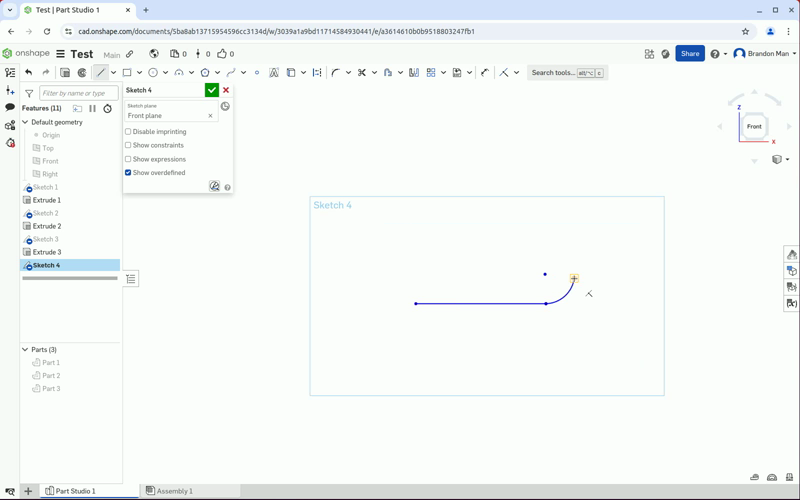
scroll(6)
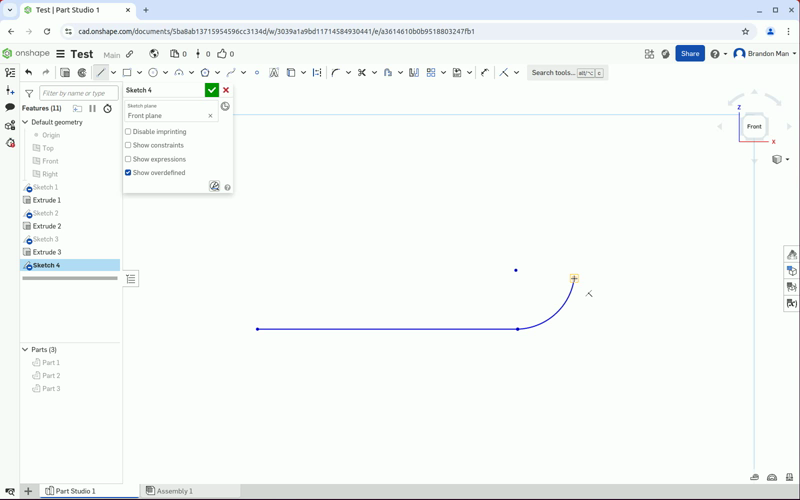
click(574, 278)
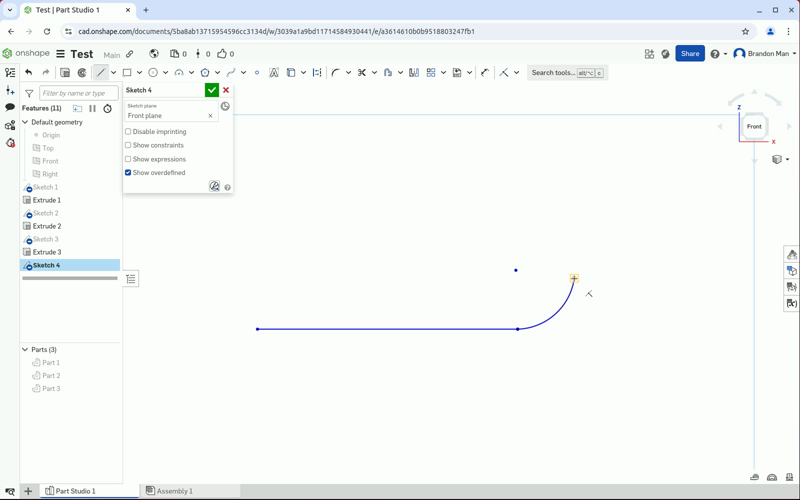
scroll(-6)
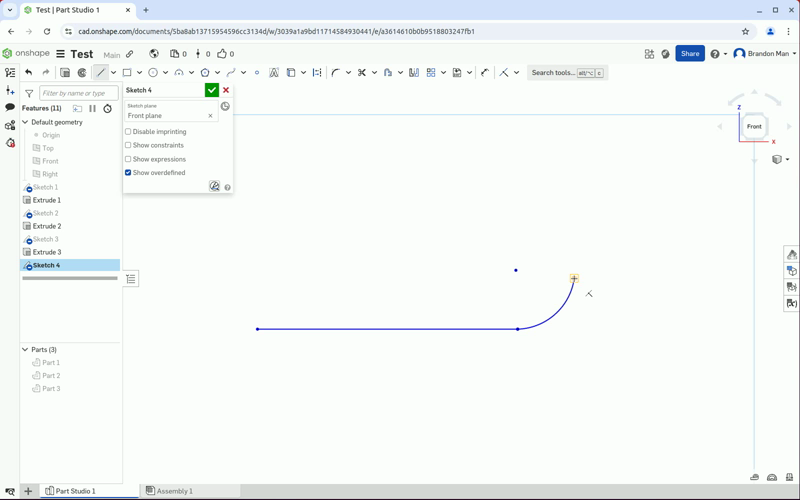
scroll(-6)
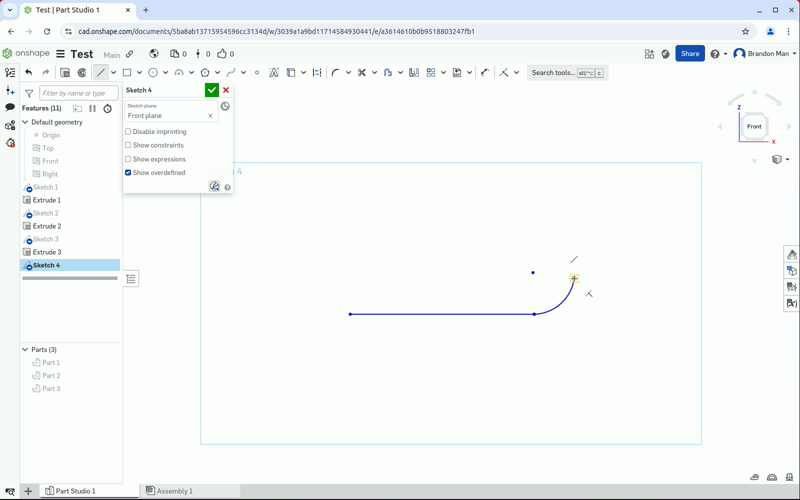
scroll(-6)
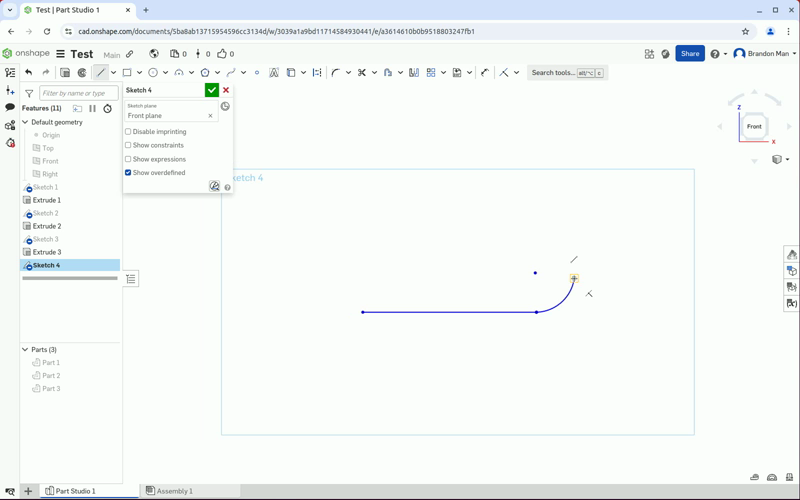
scroll(-6)
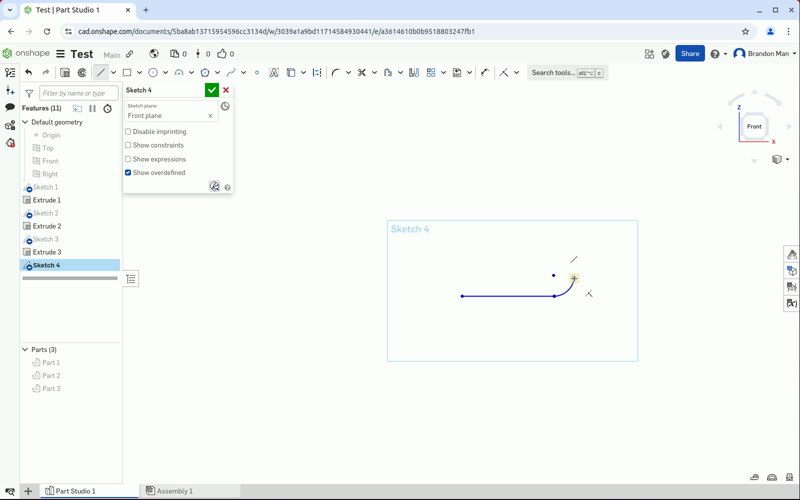
scroll(-6)
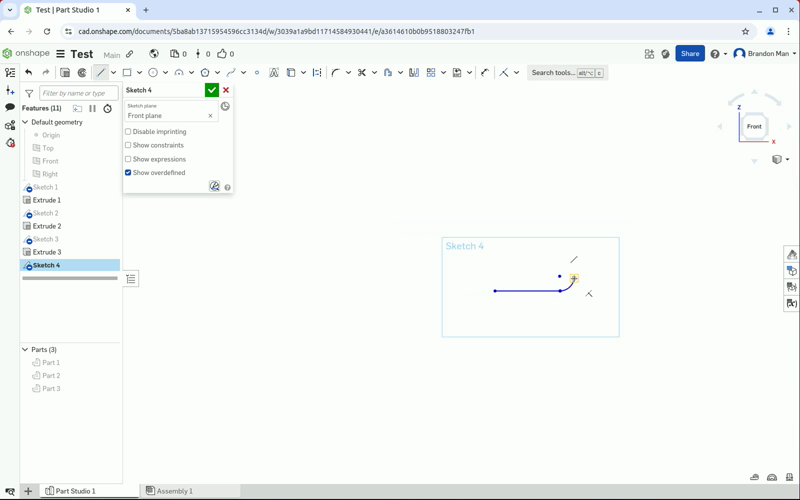
scroll(-6)
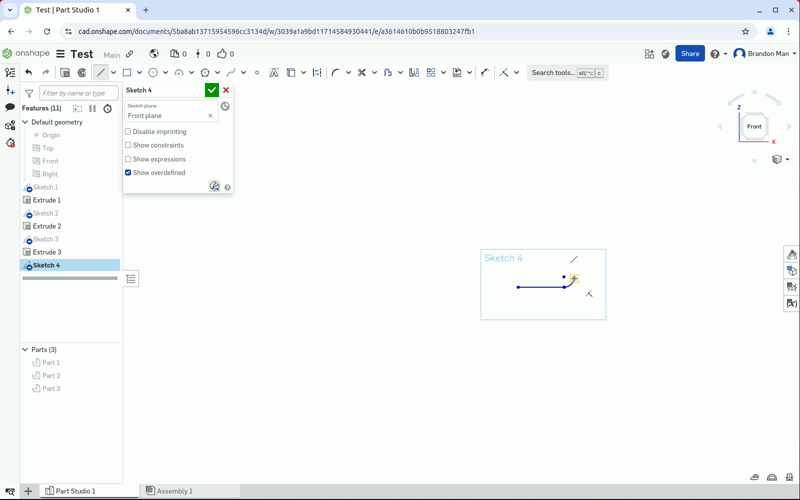
scroll(-6)
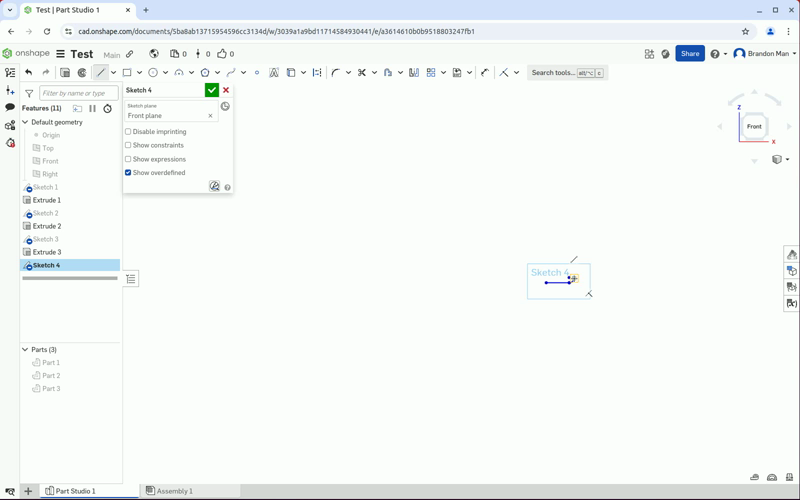
key_down(shift)
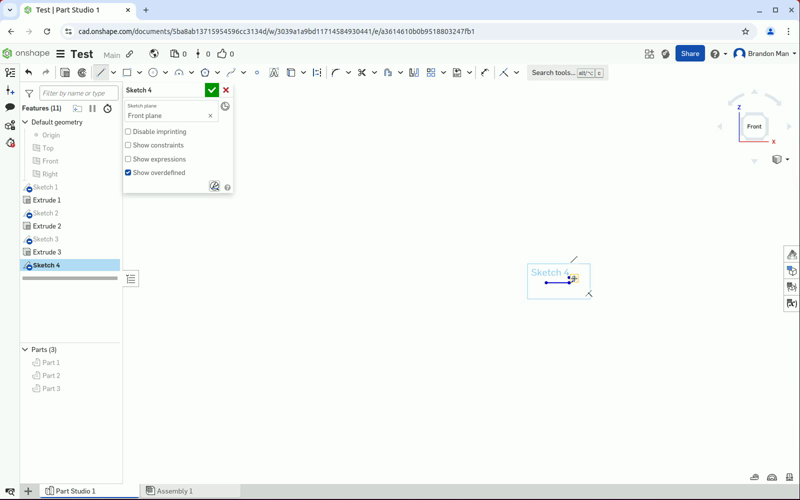
mouse_move(589, 278)
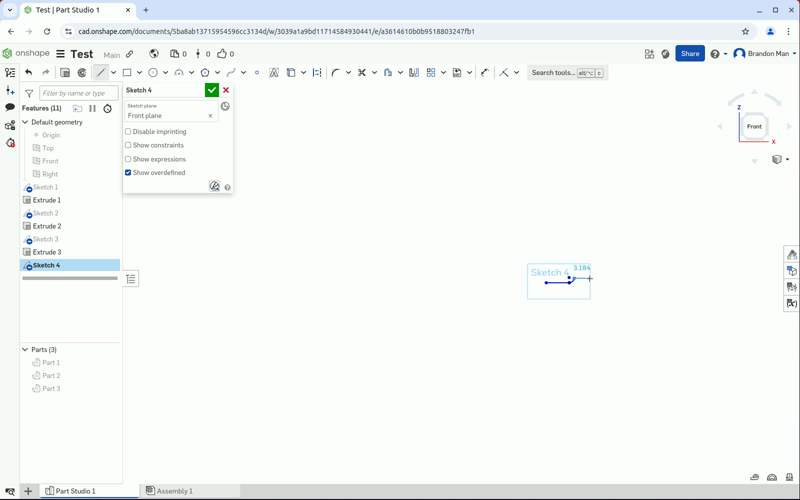
mouse_move(574, 268)
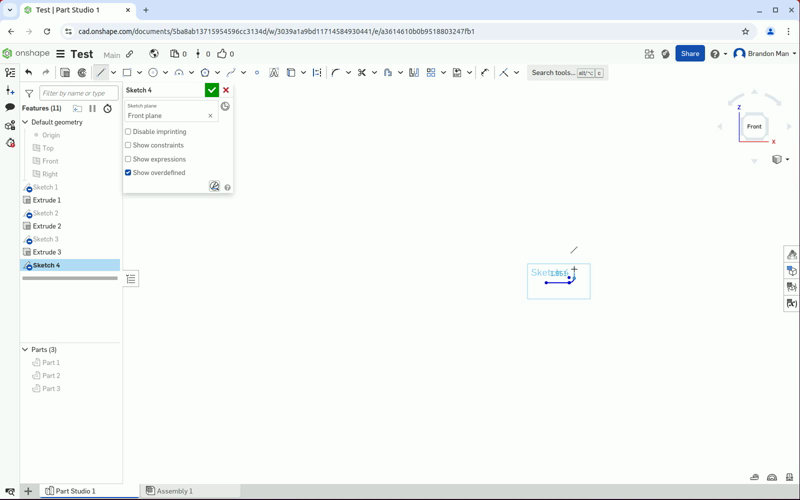
click(574, 268)
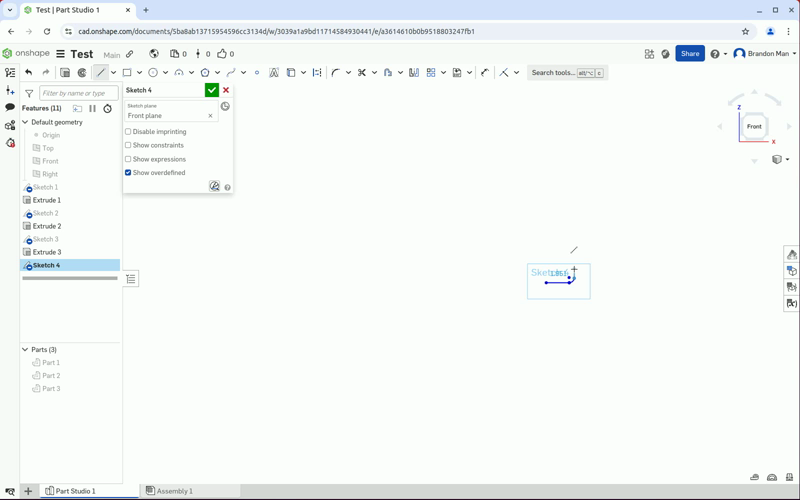
key_up(shift)
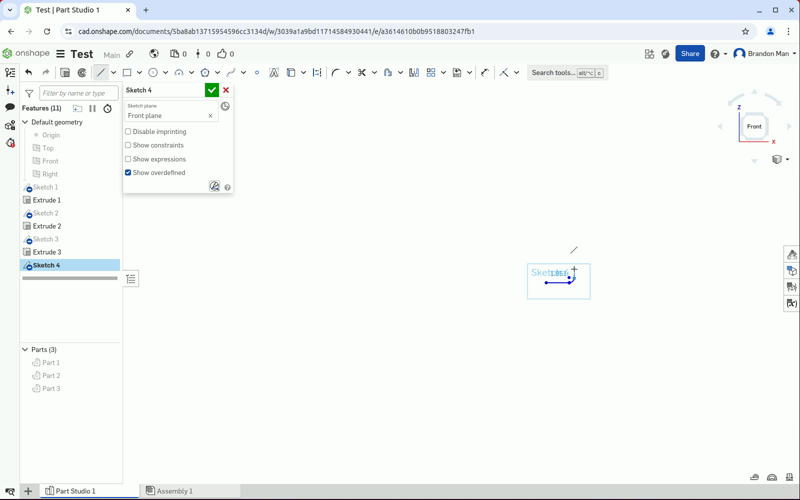
key(esc)
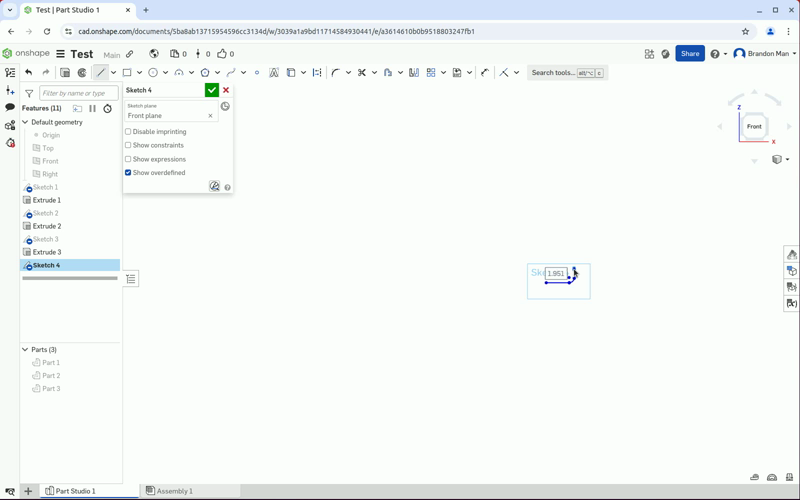
key(a)
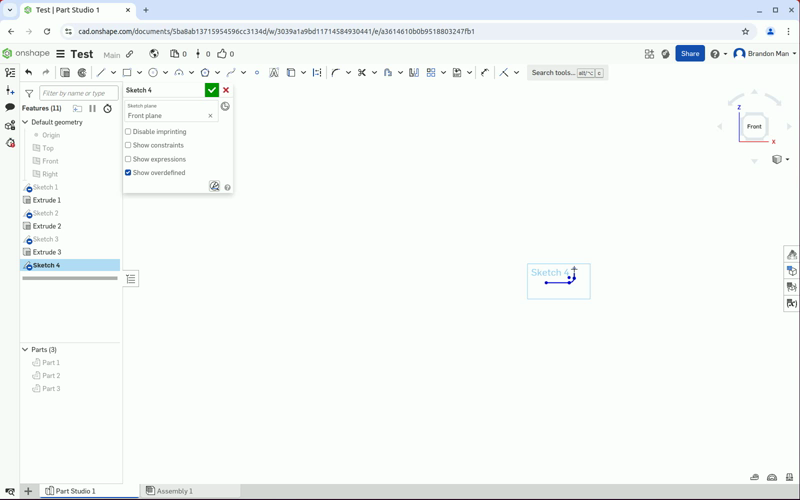
mouse_move(574, 268)
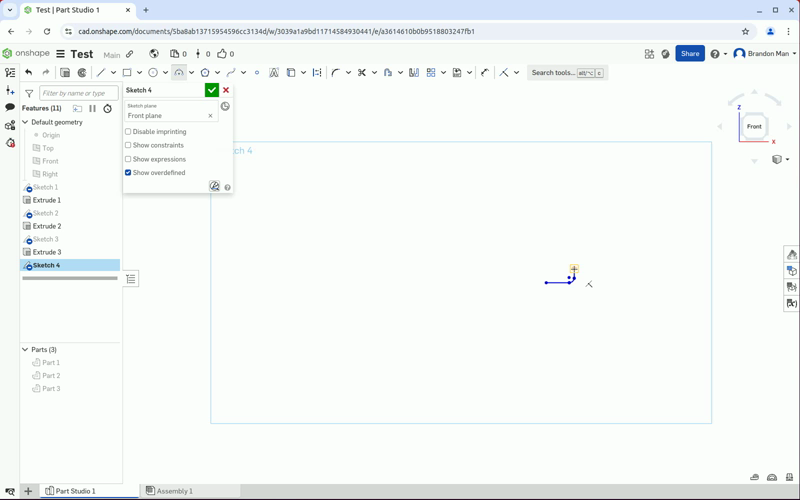
click(574, 268)
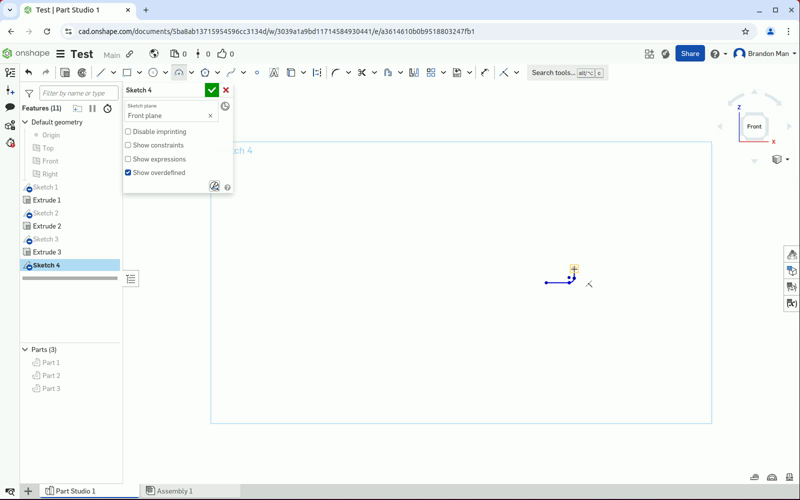
key_down(shift)
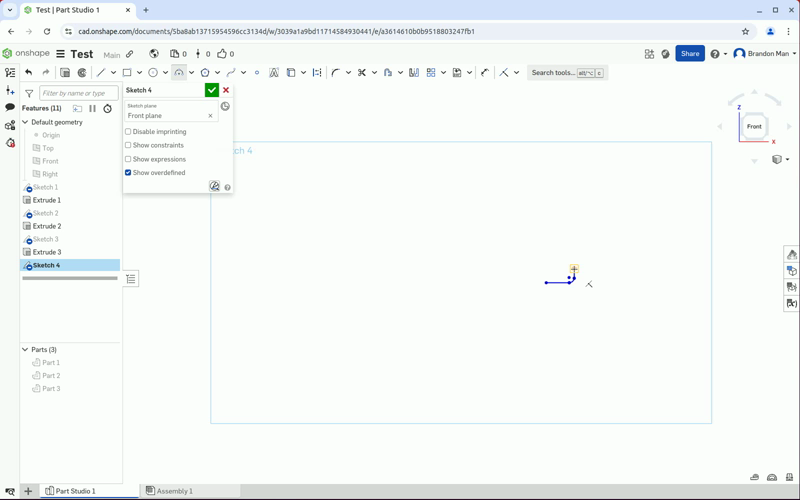
mouse_move(569, 264)
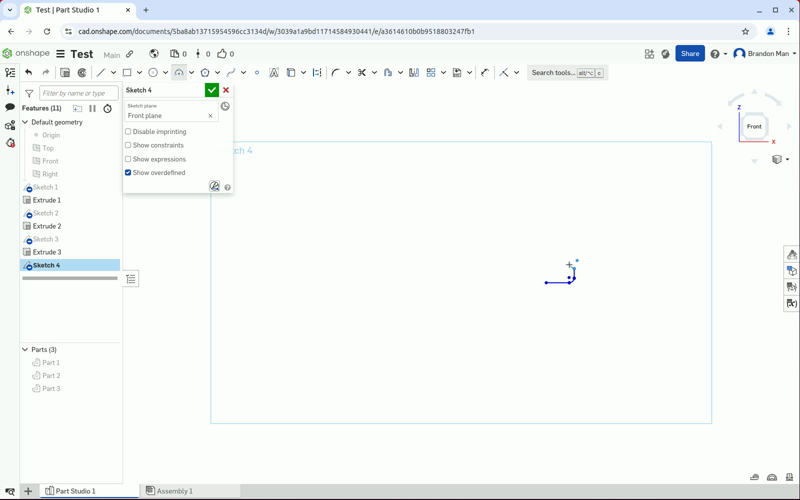
scroll(6)
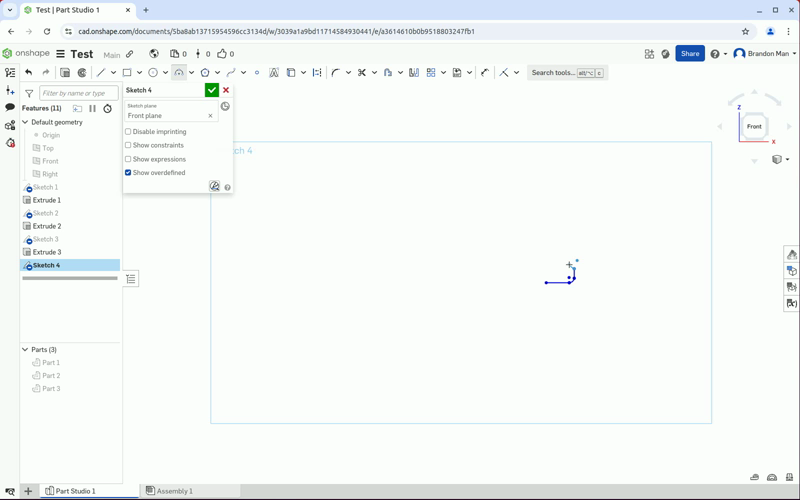
scroll(6)
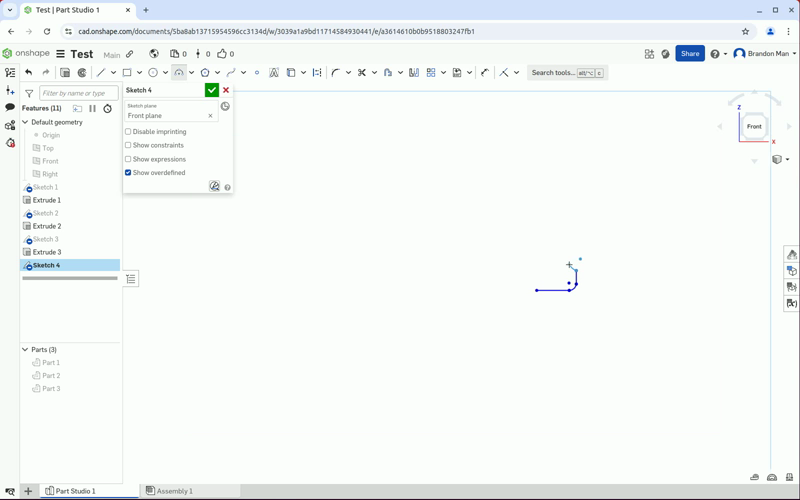
scroll(6)
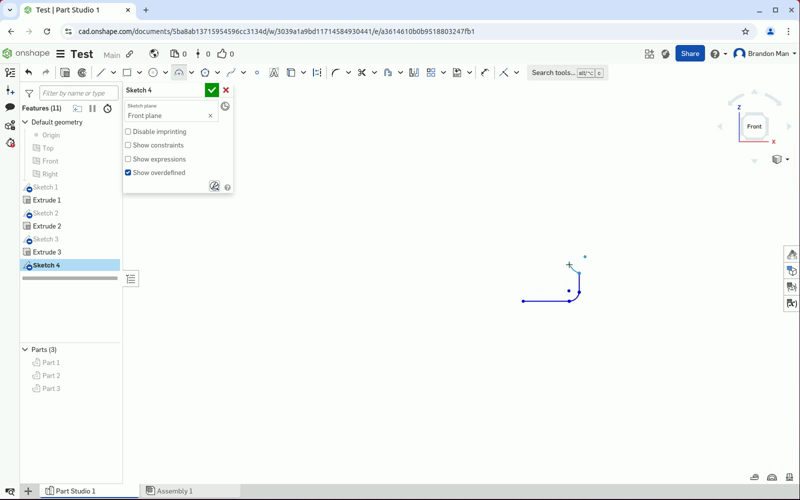
scroll(6)
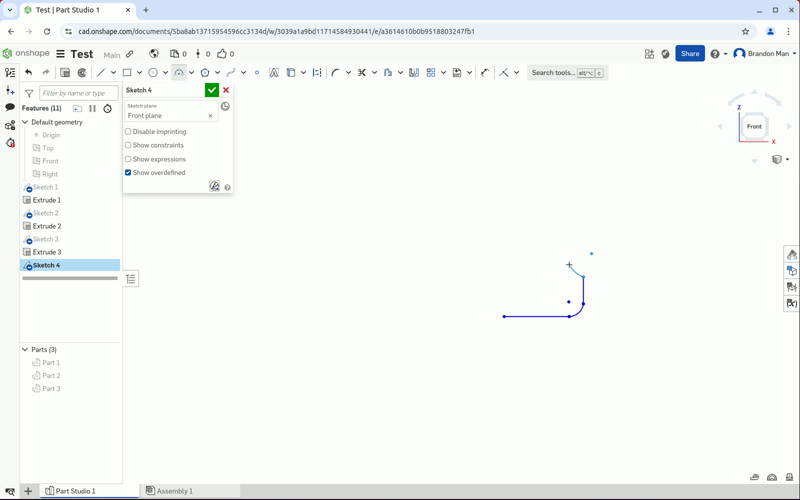
scroll(6)
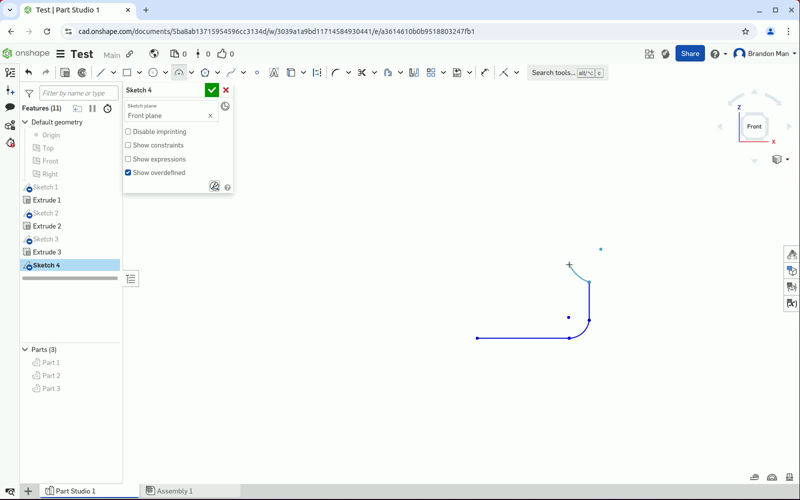
scroll(6)
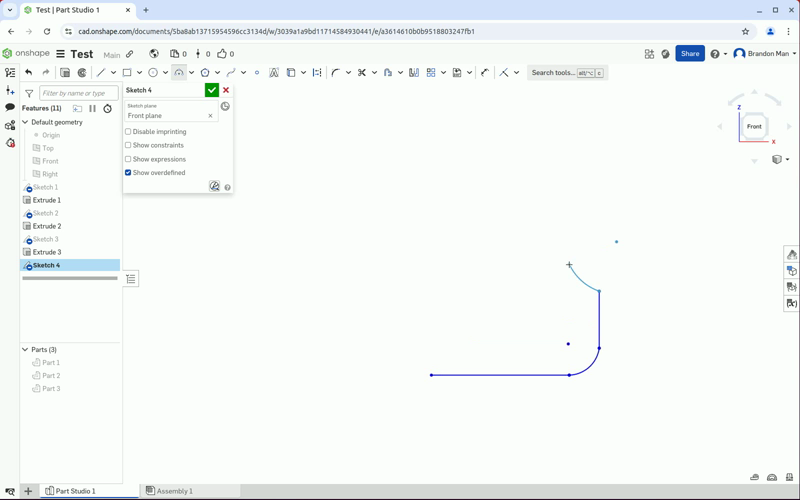
scroll(6)
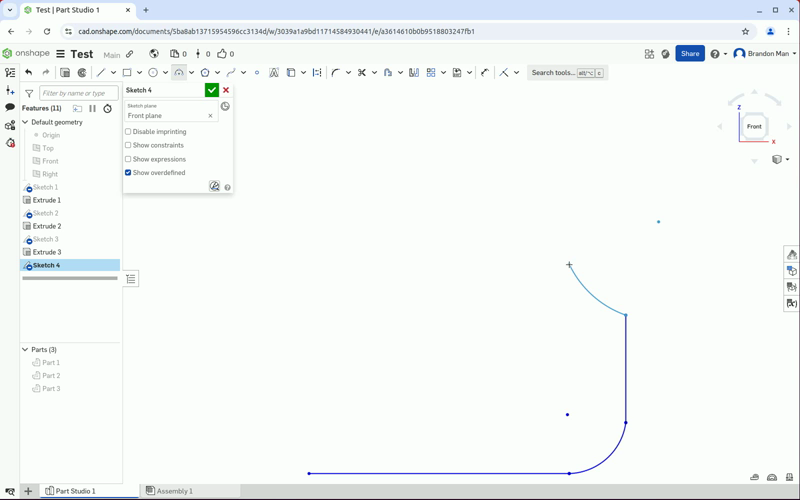
click(569, 264)
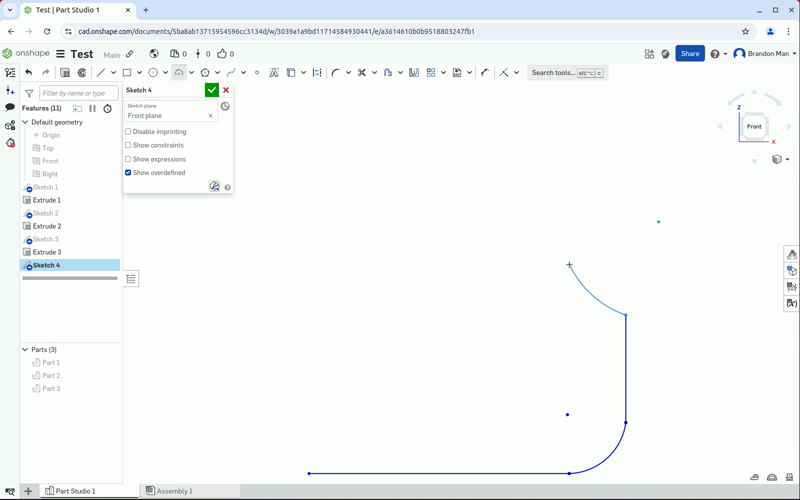
scroll(-6)
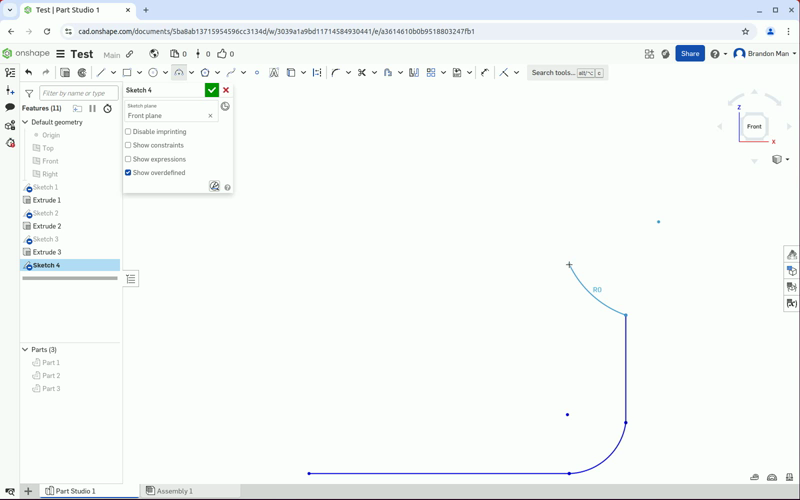
scroll(-6)
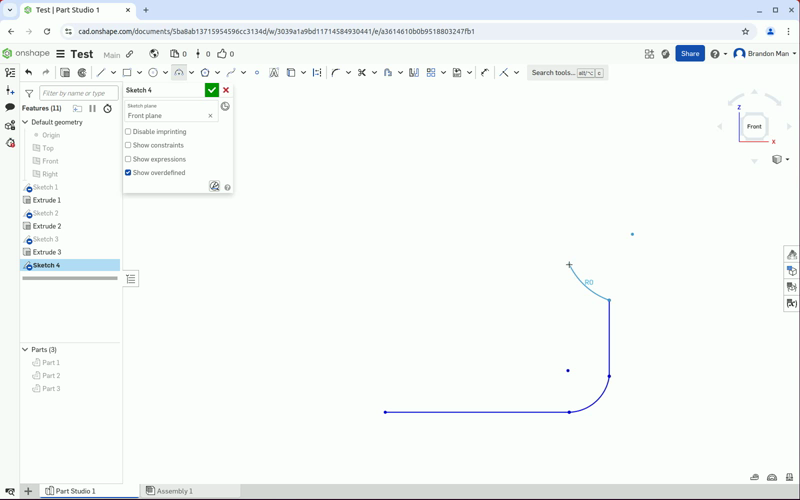
scroll(-6)
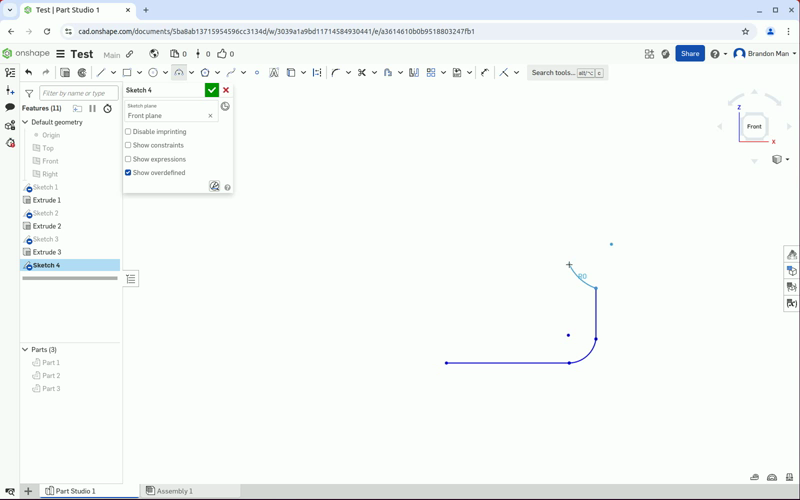
scroll(-6)
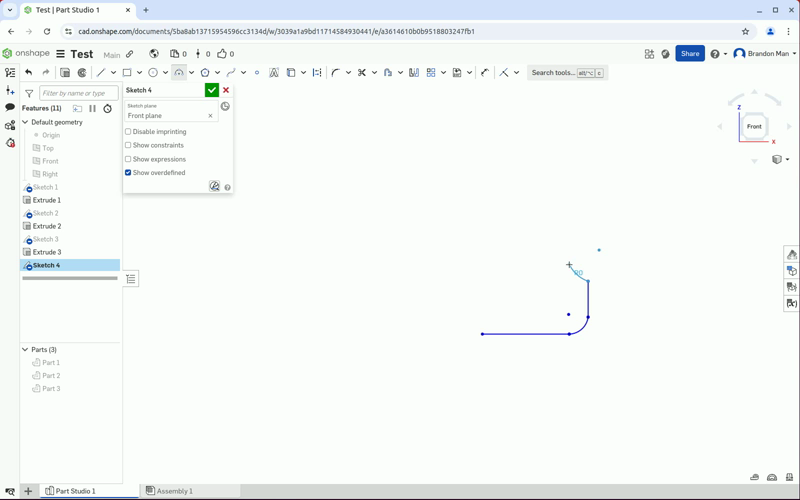
scroll(-6)
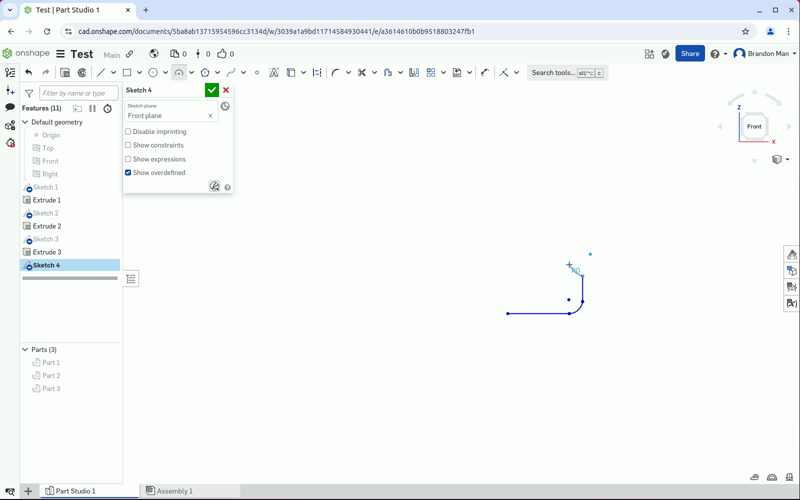
scroll(-6)
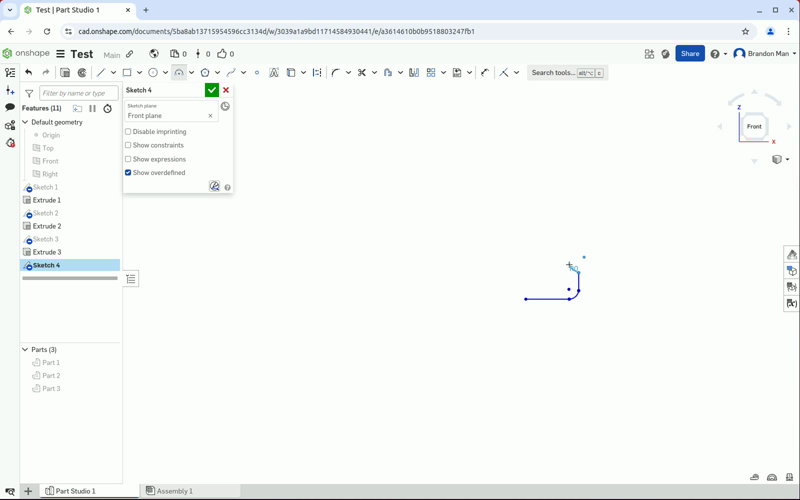
scroll(-6)
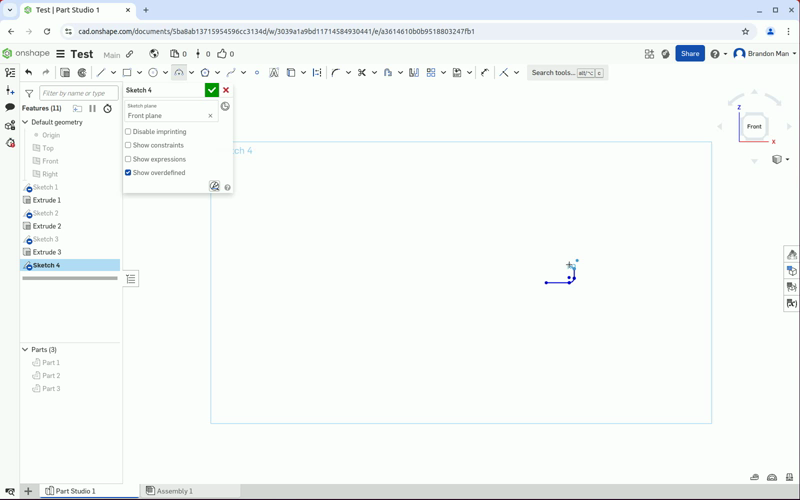
mouse_move(572, 265)
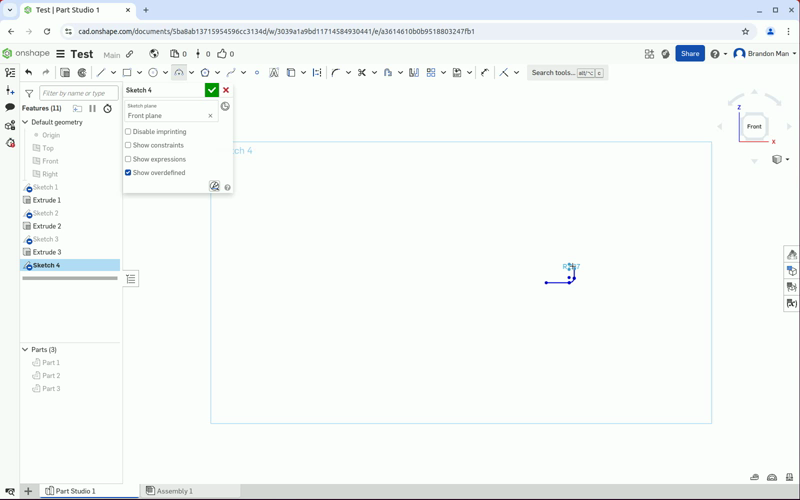
scroll(6)
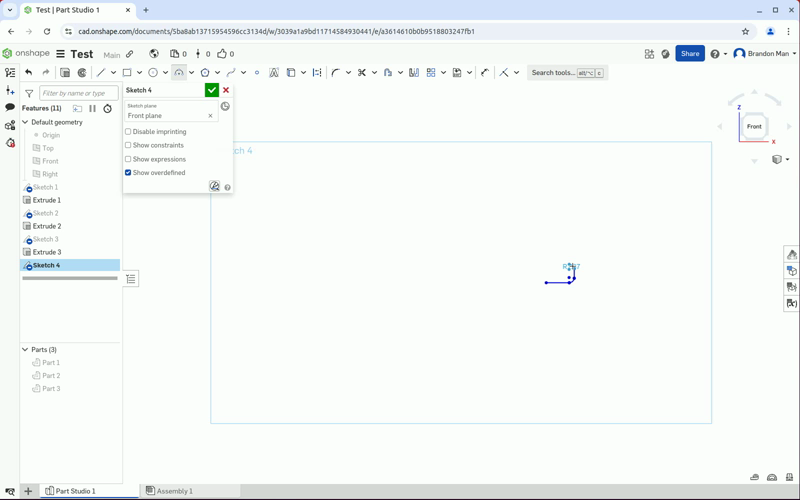
scroll(6)
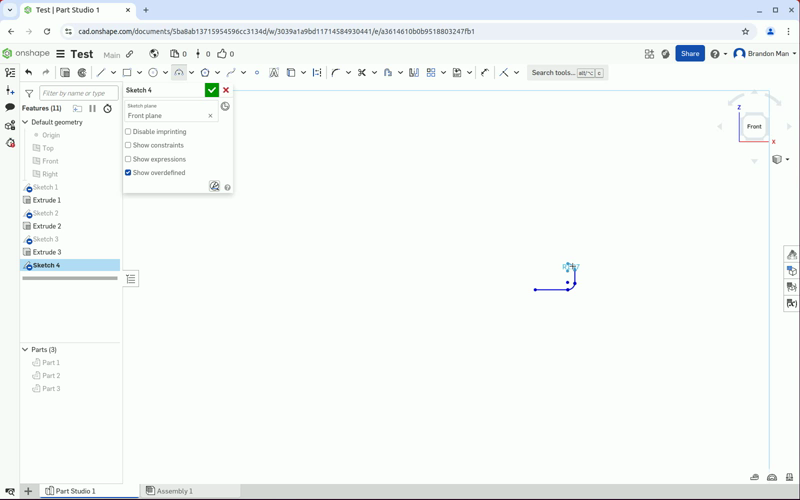
scroll(6)
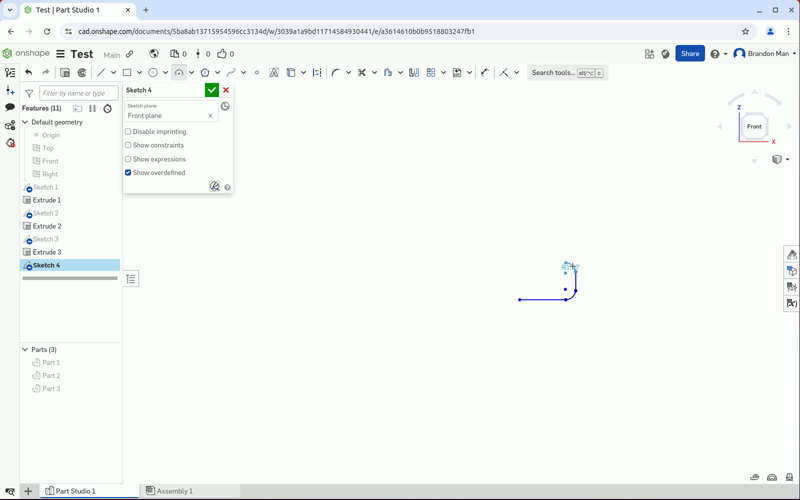
scroll(6)
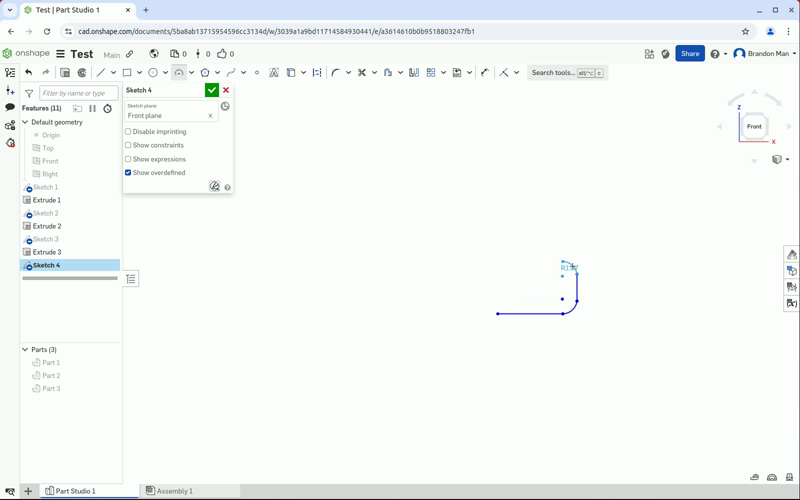
scroll(6)
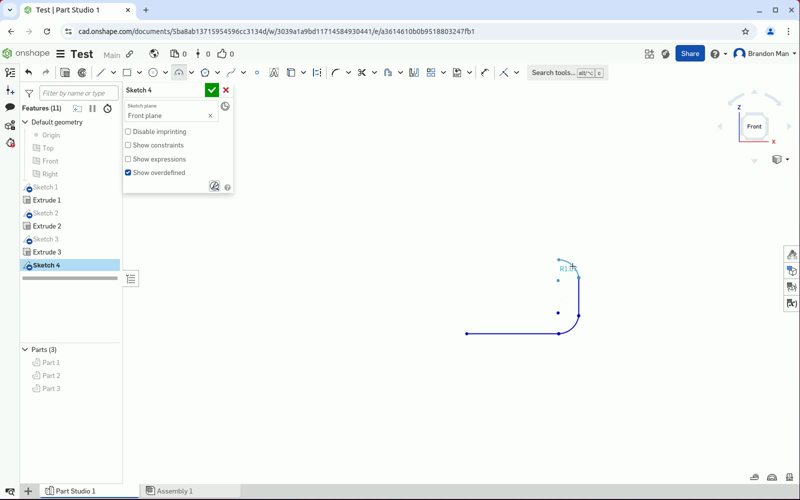
scroll(6)
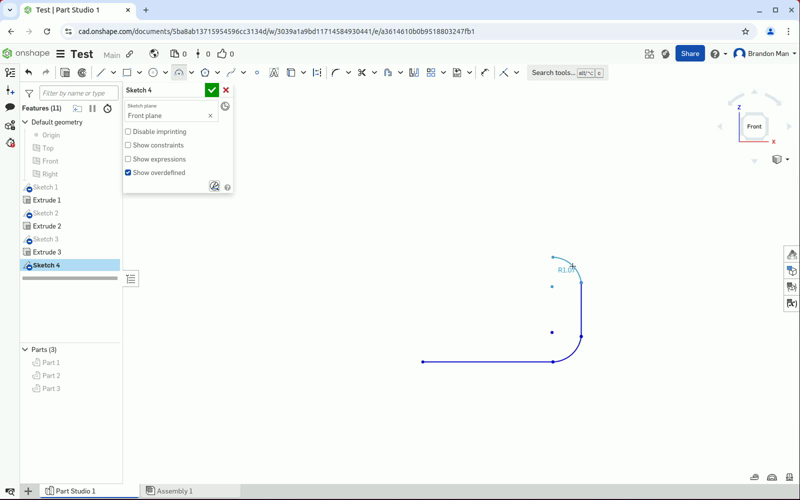
scroll(6)
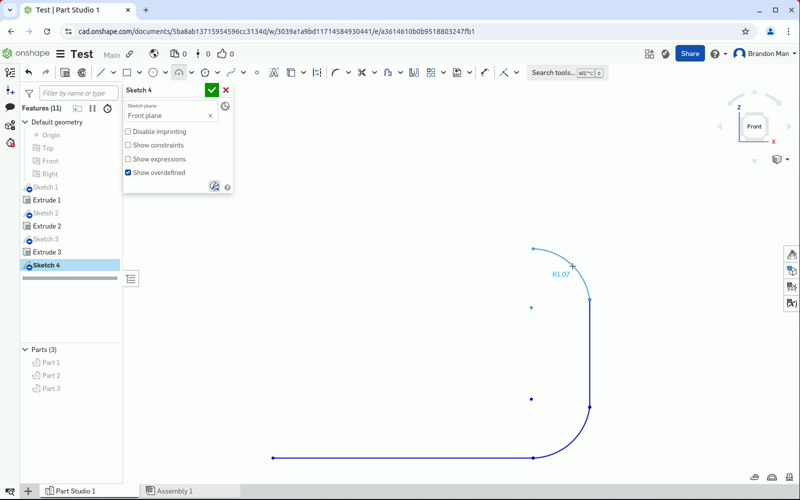
click(572, 265)
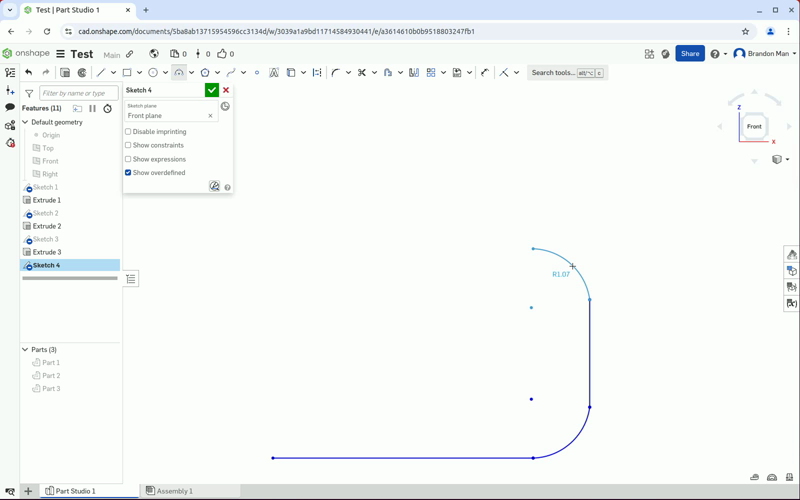
scroll(-6)
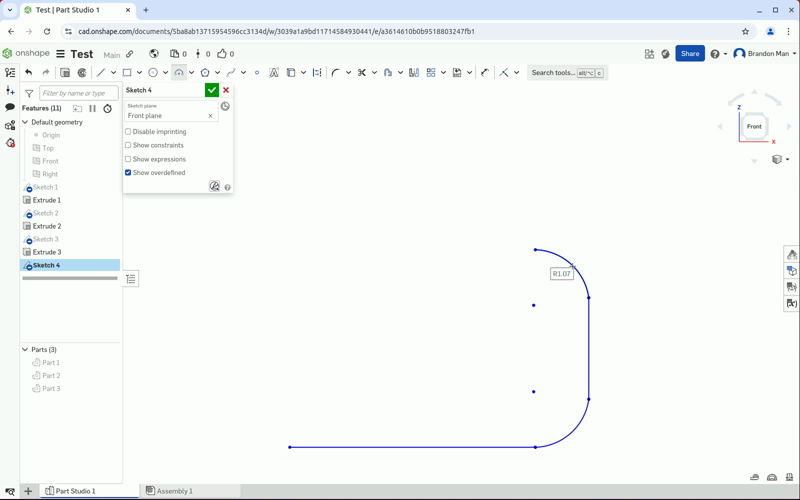
scroll(-6)
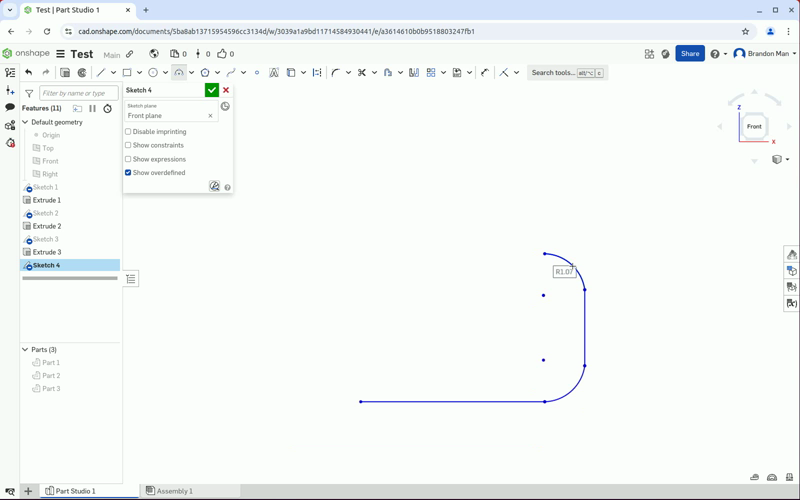
scroll(-6)
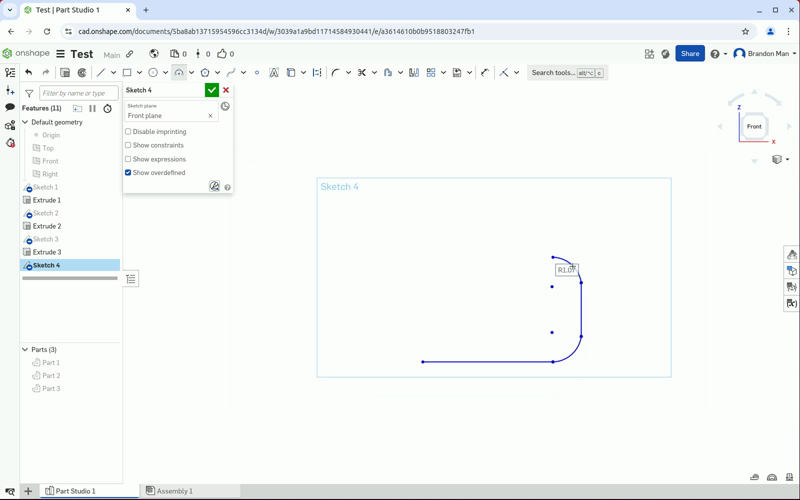
scroll(-6)
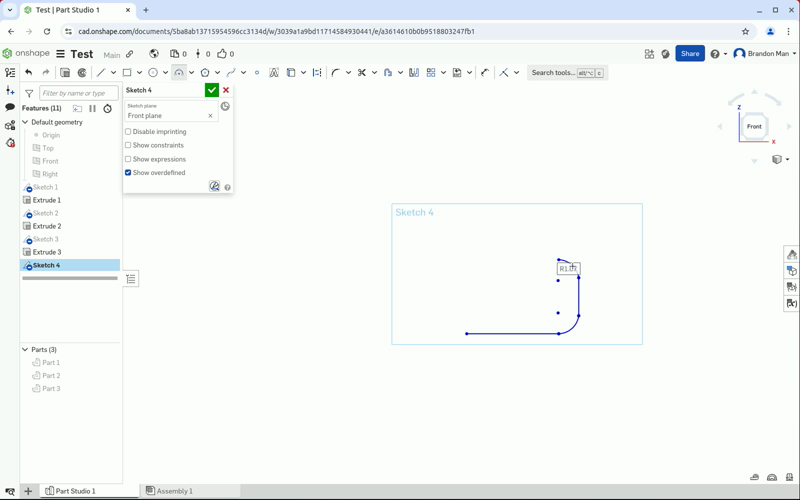
scroll(-6)
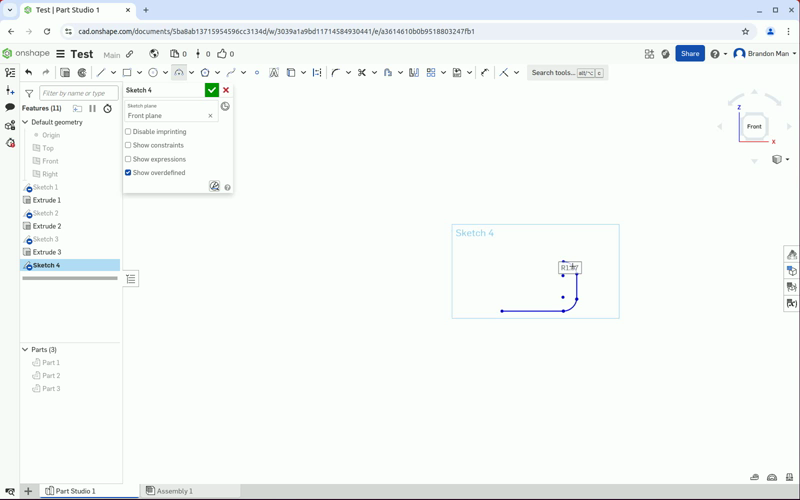
scroll(-6)
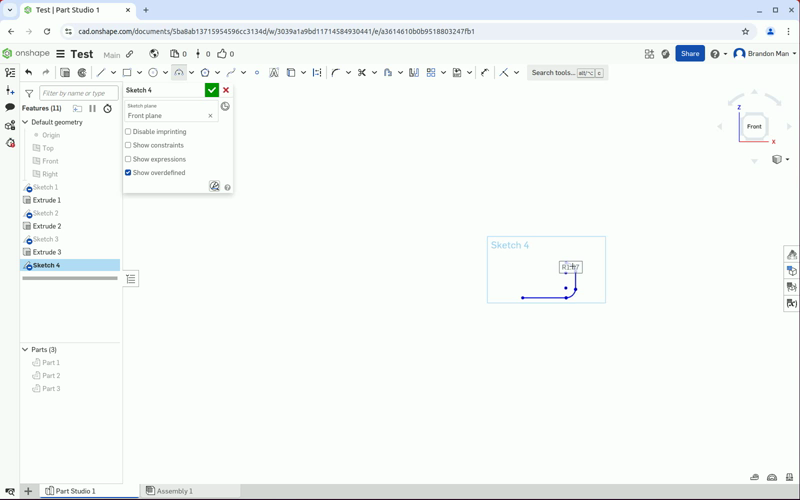
scroll(-6)
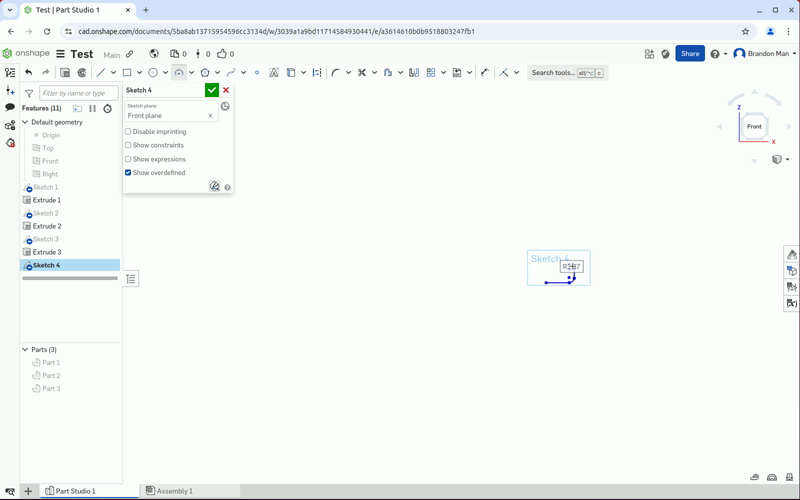
key_up(shift)
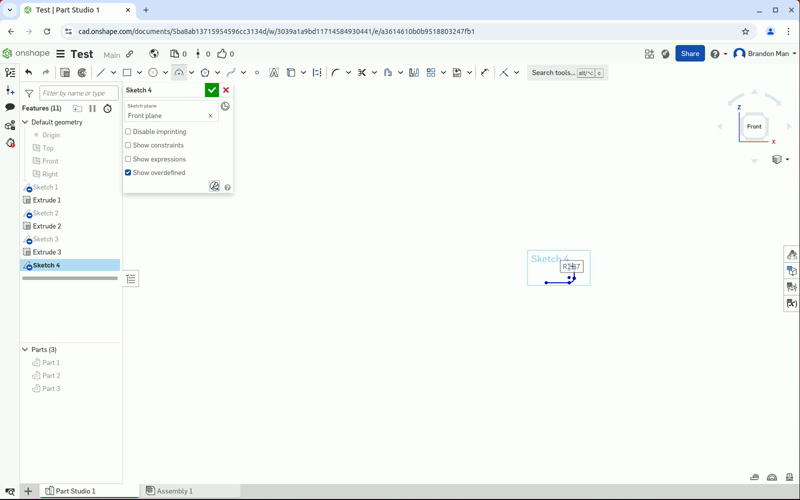
key(esc)
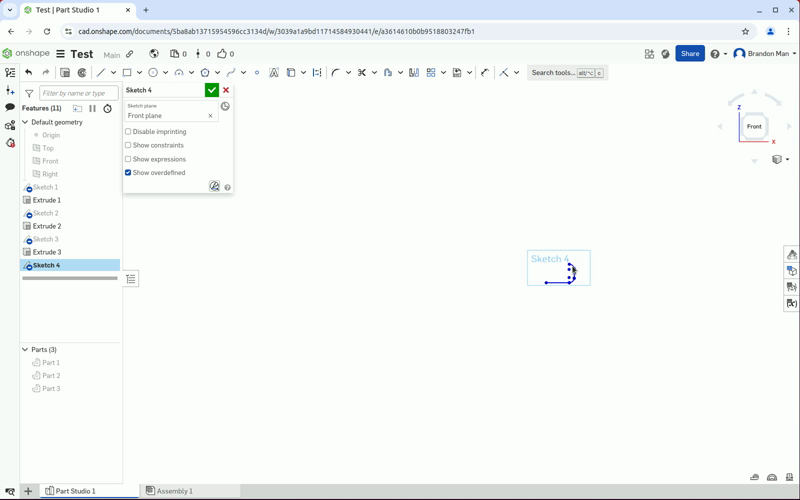
key(l)
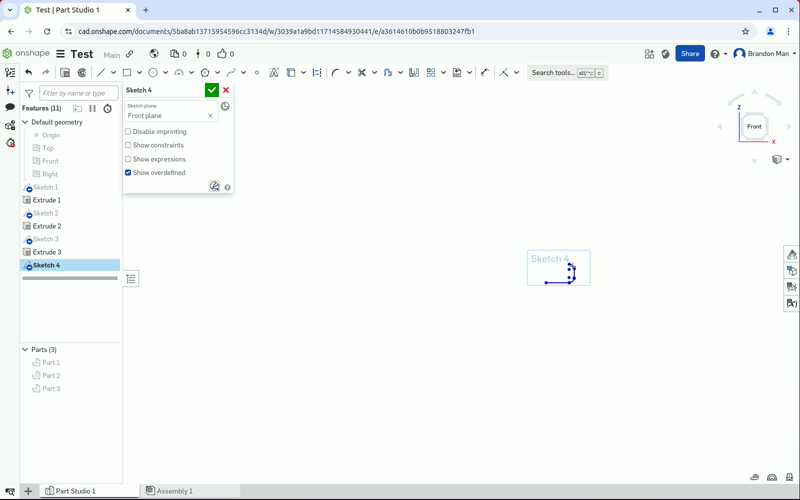
mouse_move(569, 264)
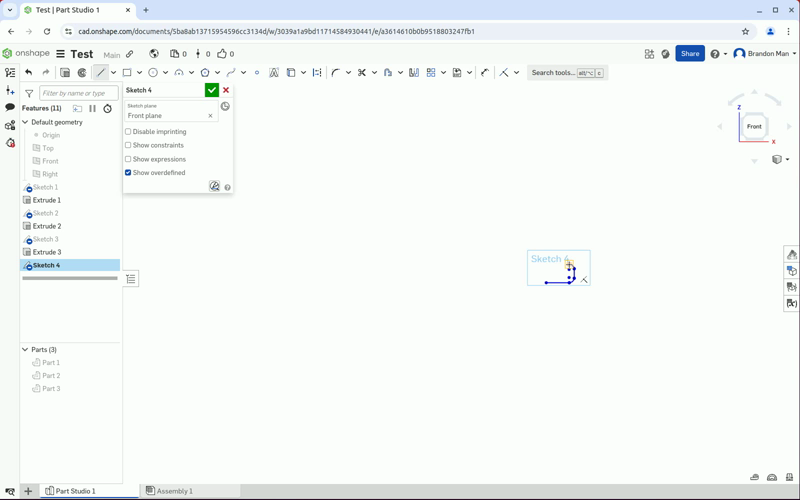
scroll(6)
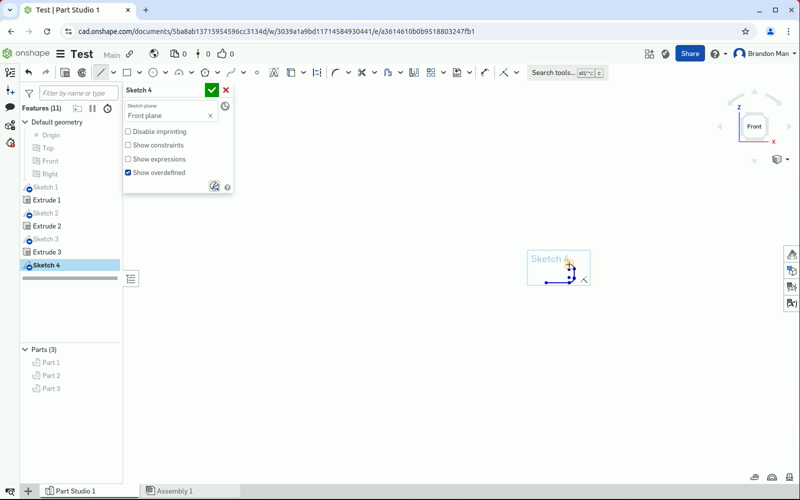
scroll(6)
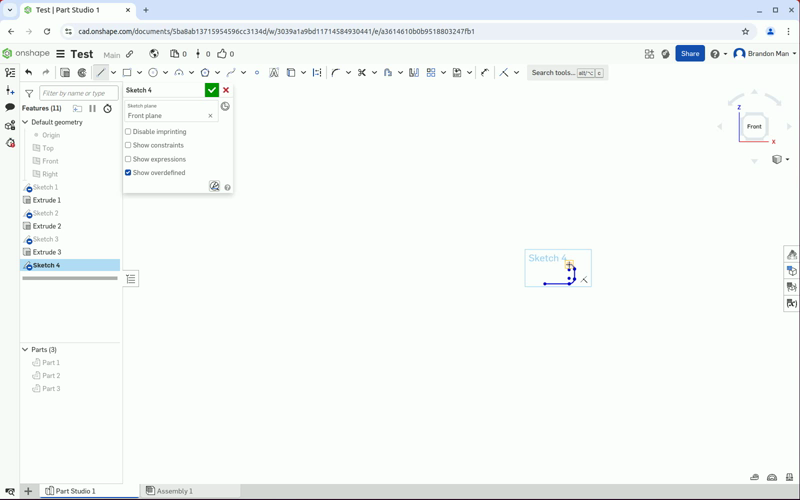
scroll(6)
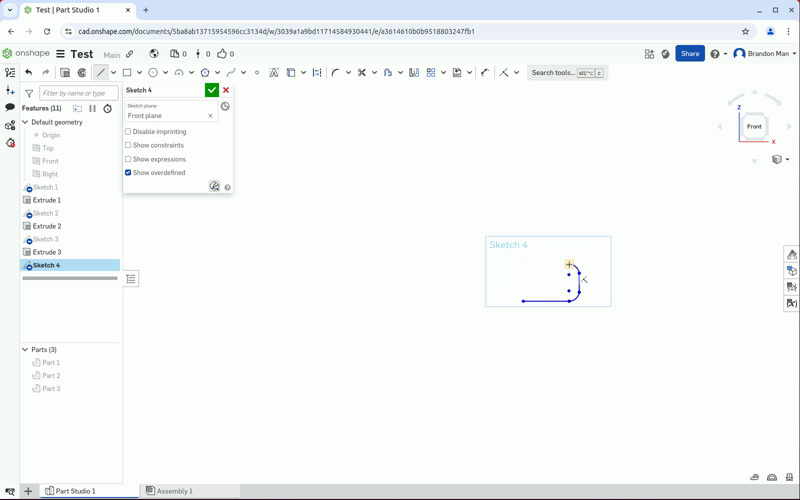
scroll(6)
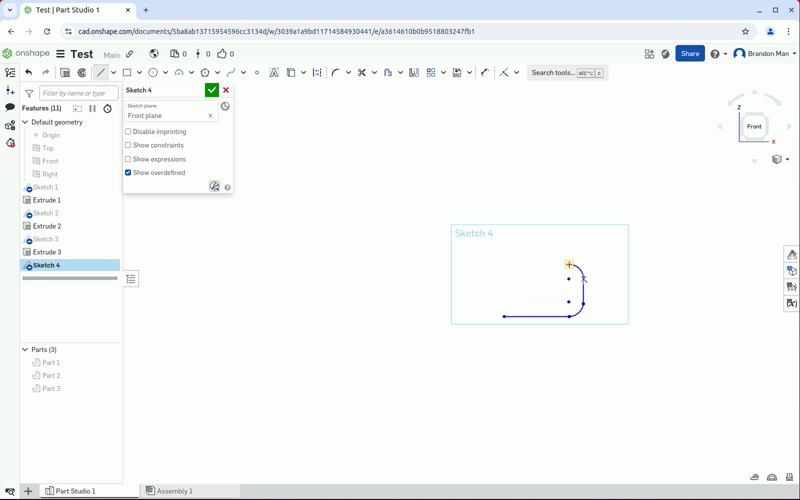
scroll(6)
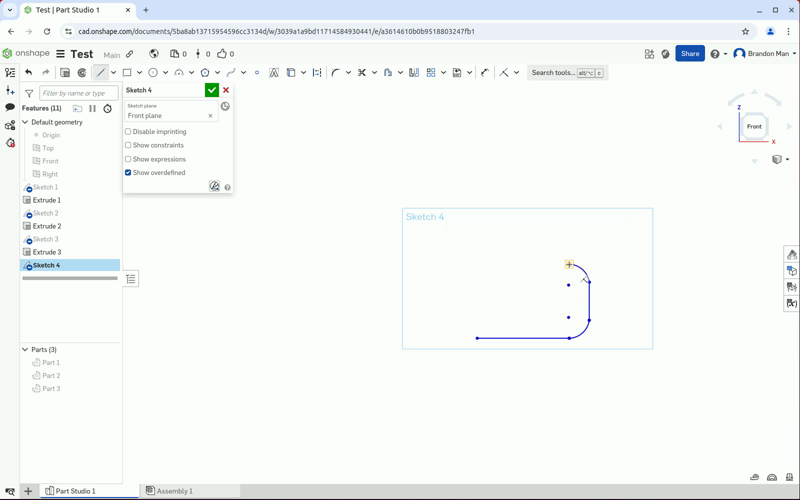
scroll(6)
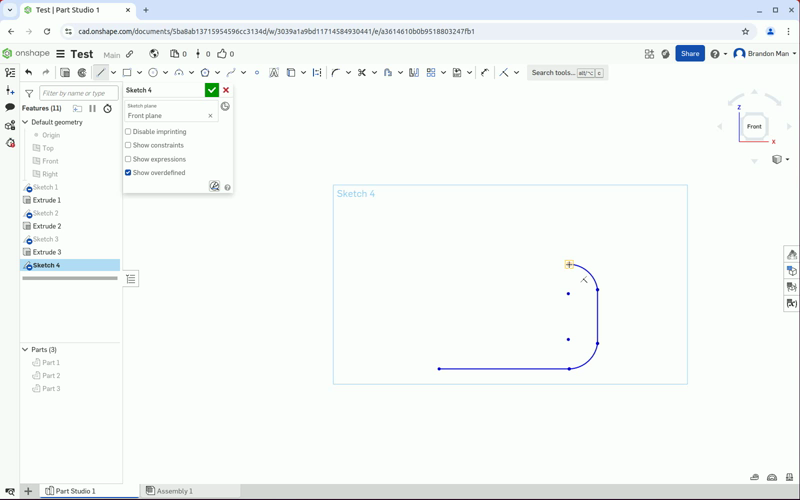
scroll(6)
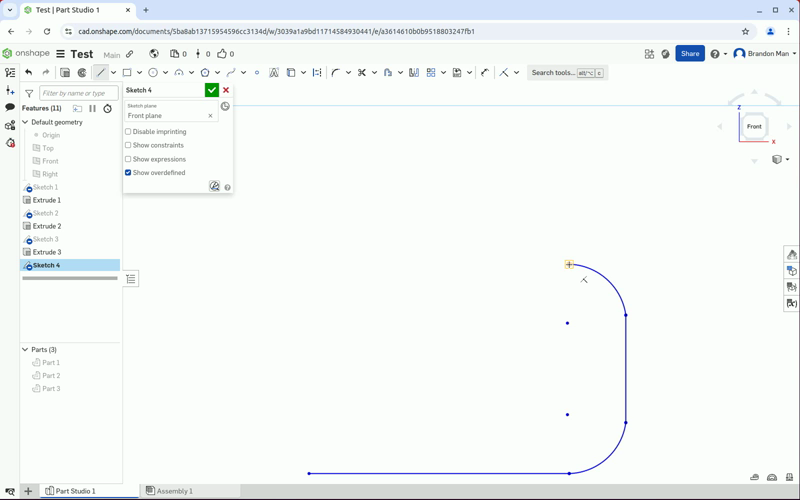
click(569, 264)
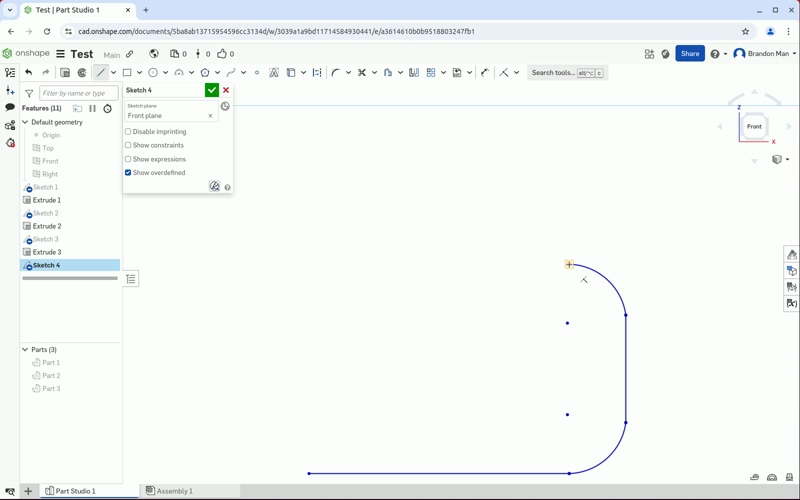
scroll(-6)
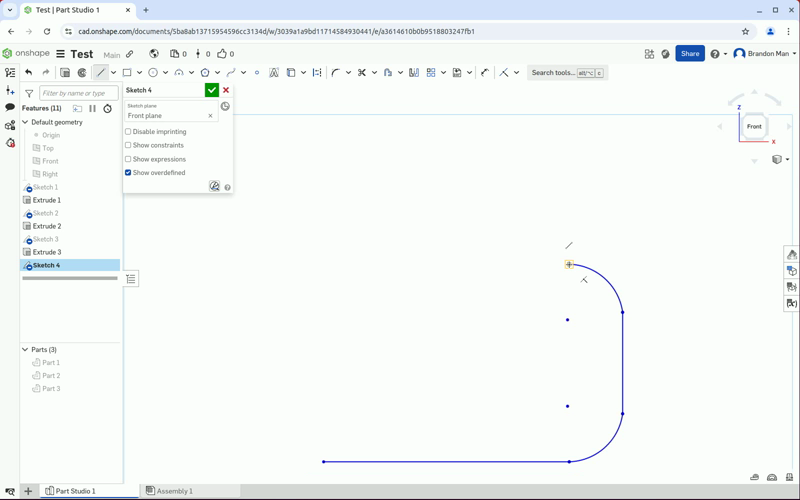
scroll(-6)
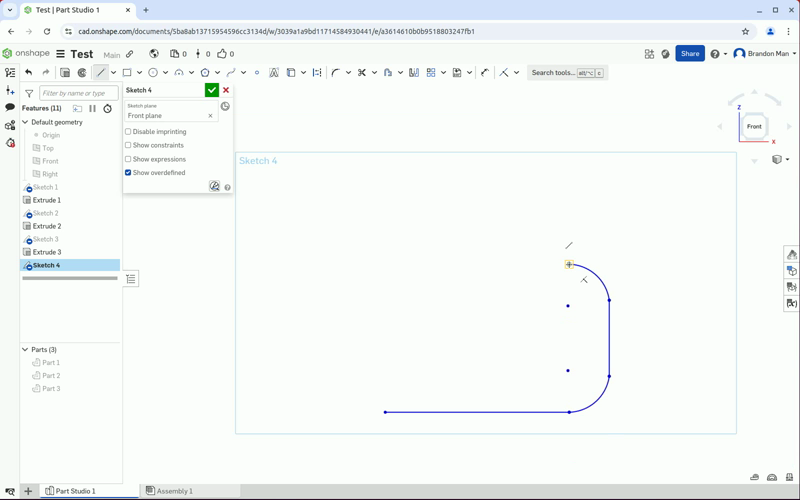
scroll(-6)
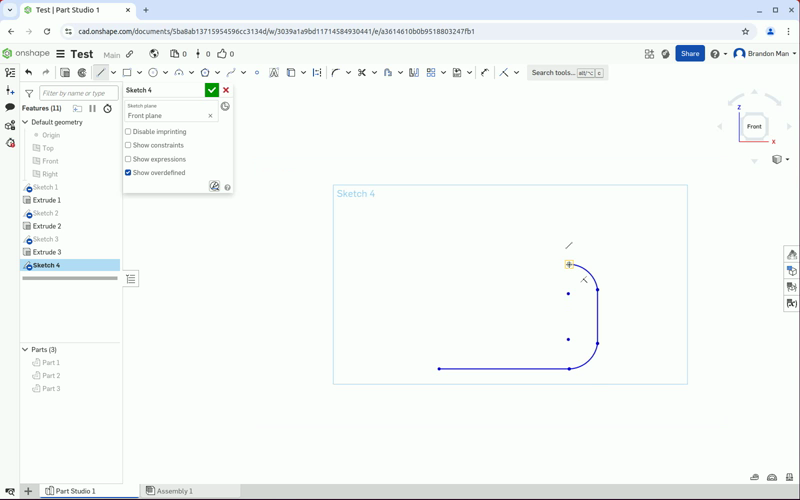
scroll(-6)
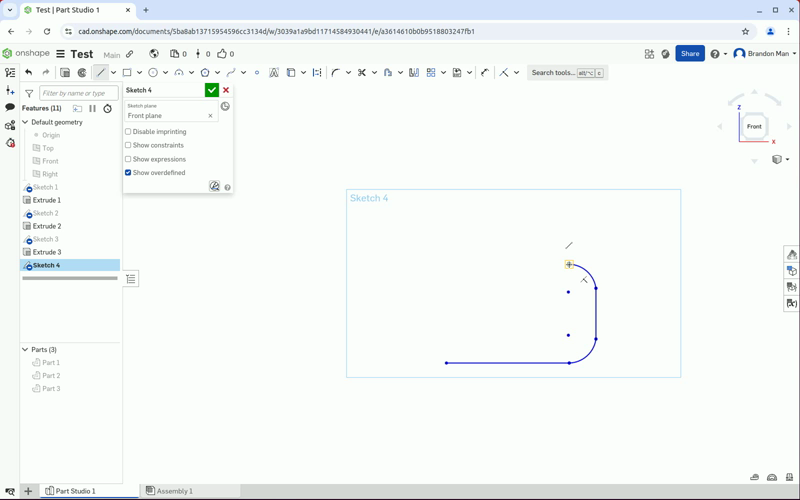
scroll(-6)
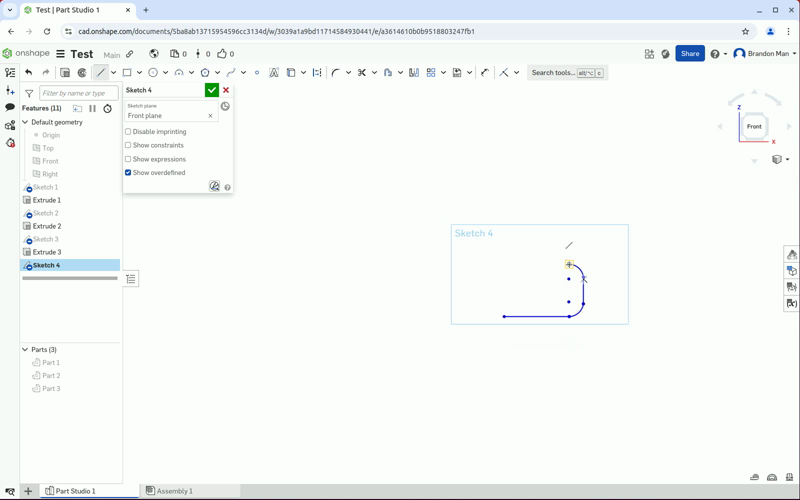
scroll(-6)
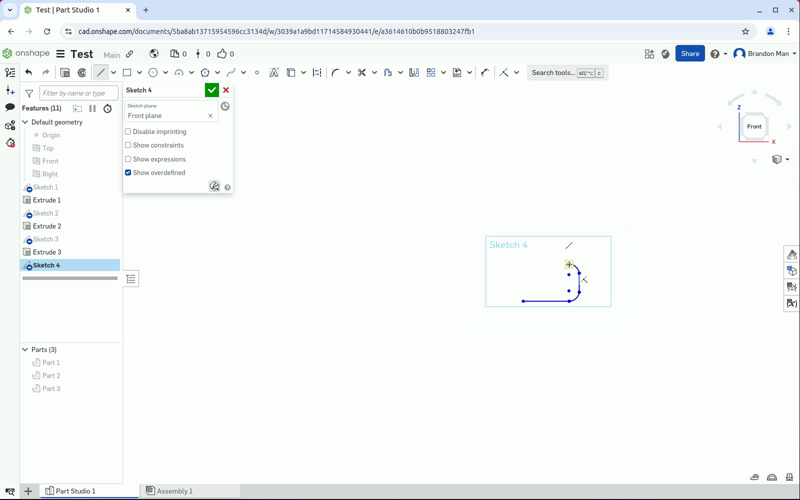
scroll(-6)
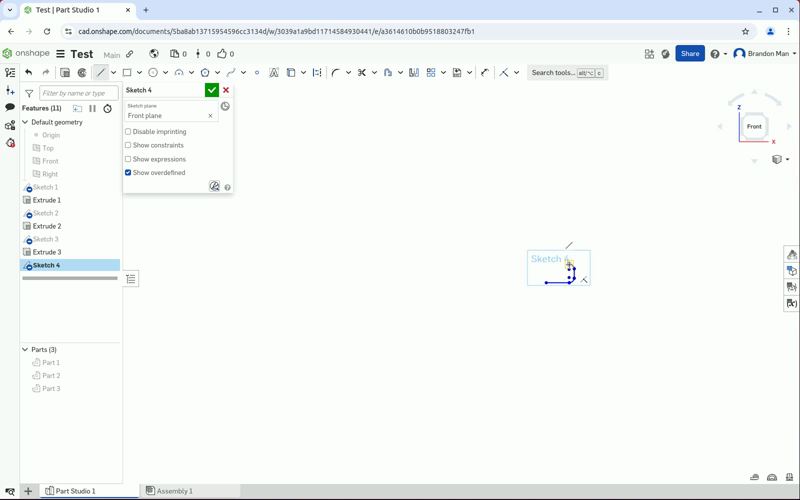
key_down(shift)
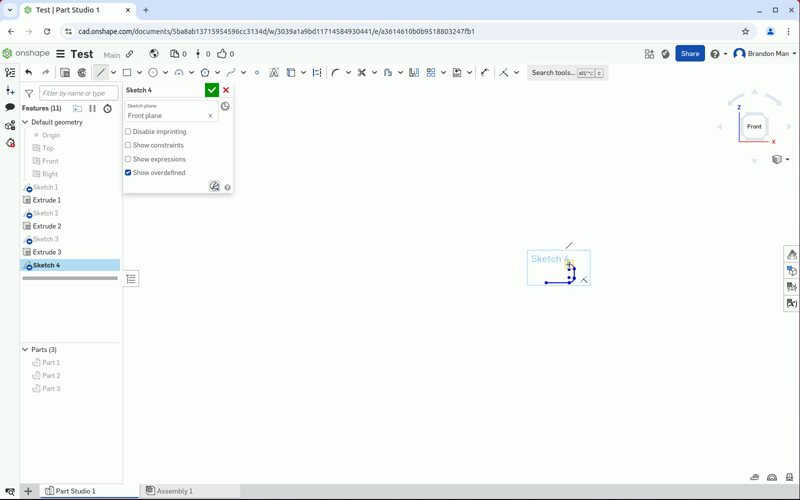
mouse_move(589, 264)
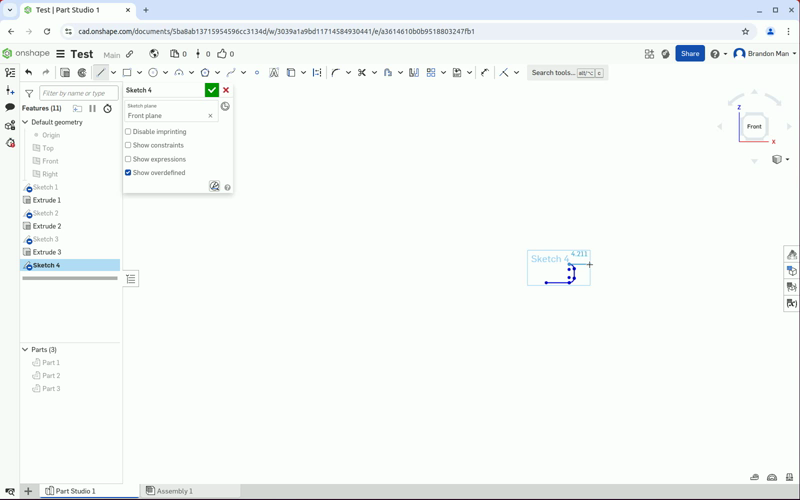
mouse_move(546, 264)
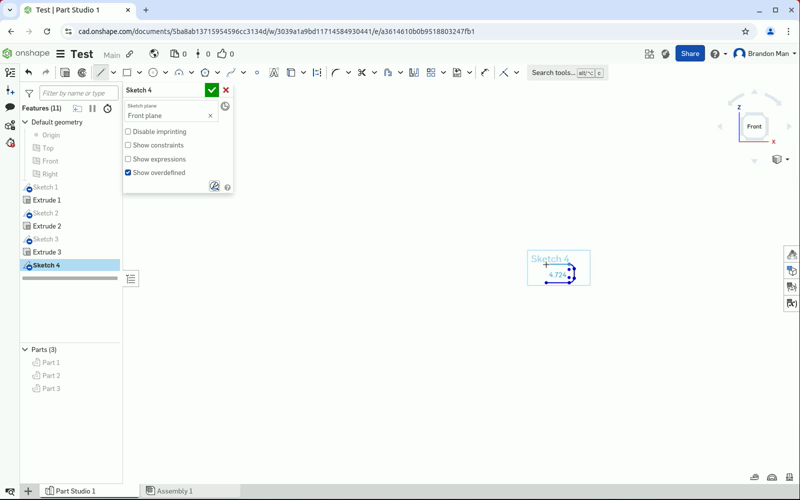
click(546, 264)
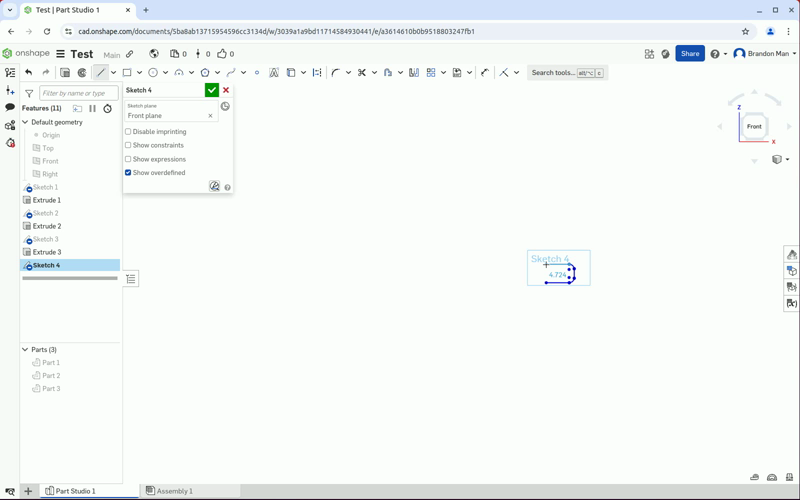
key_up(shift)
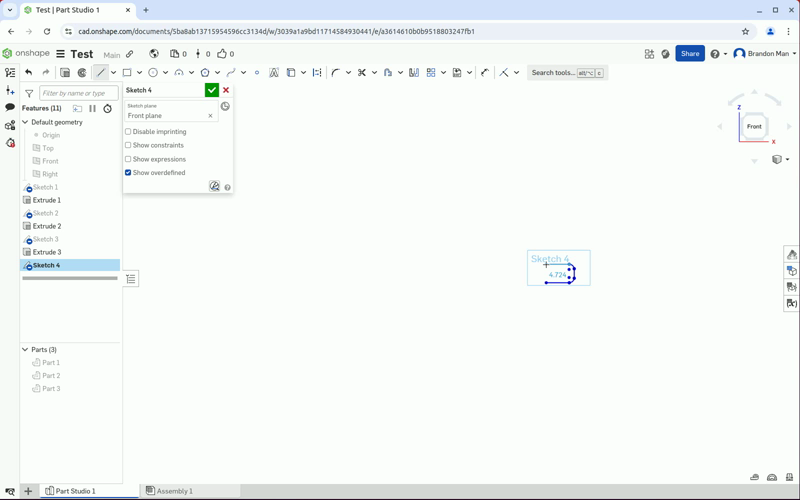
mouse_move(576, 264)
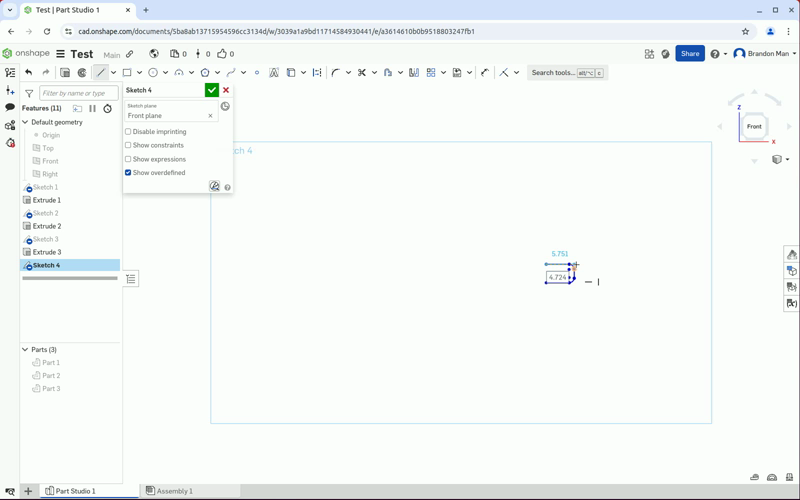
key_down(shift)
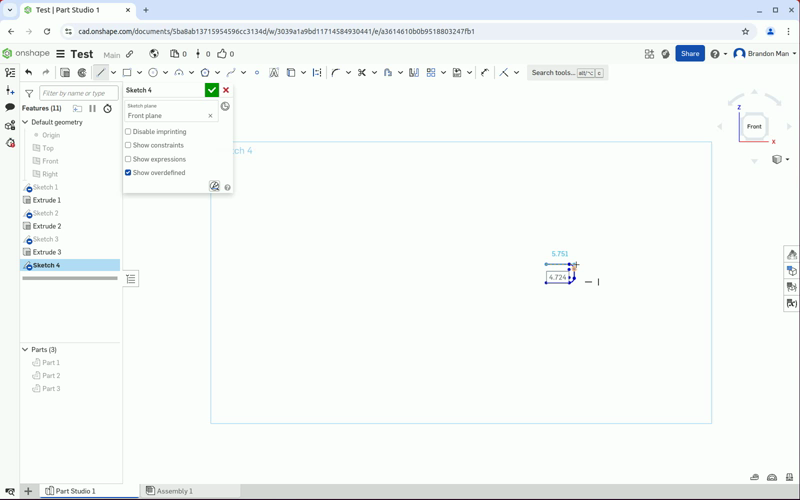
mouse_move(546, 282)
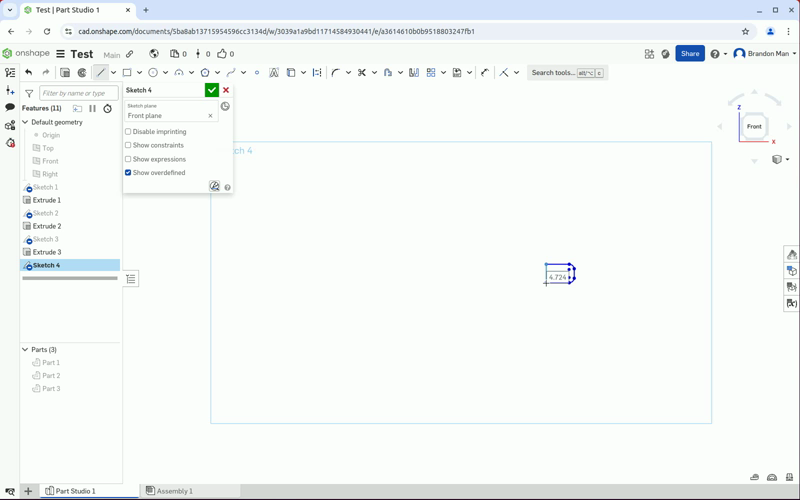
key_up(shift)
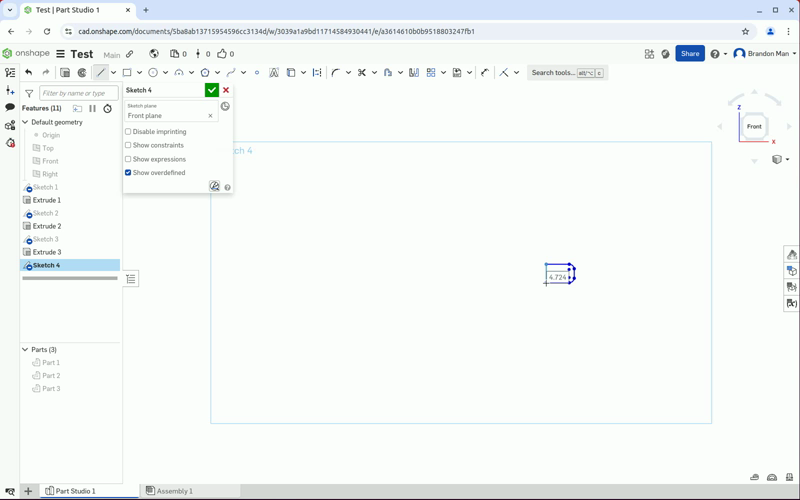
click(546, 282)
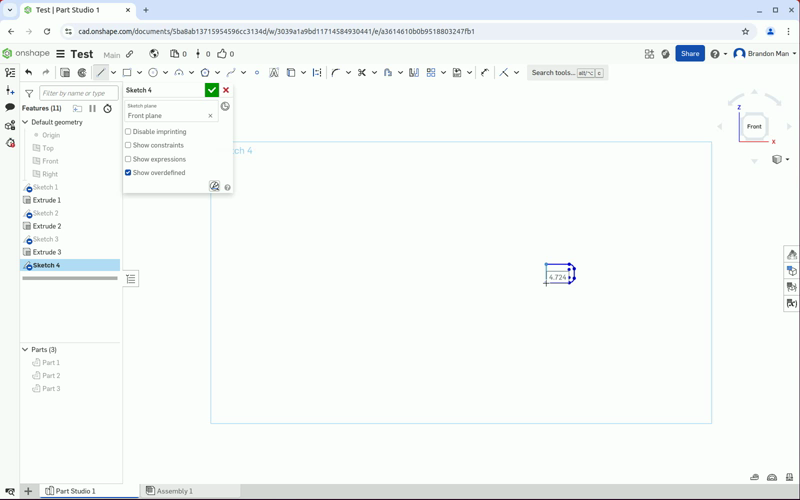
key(esc)
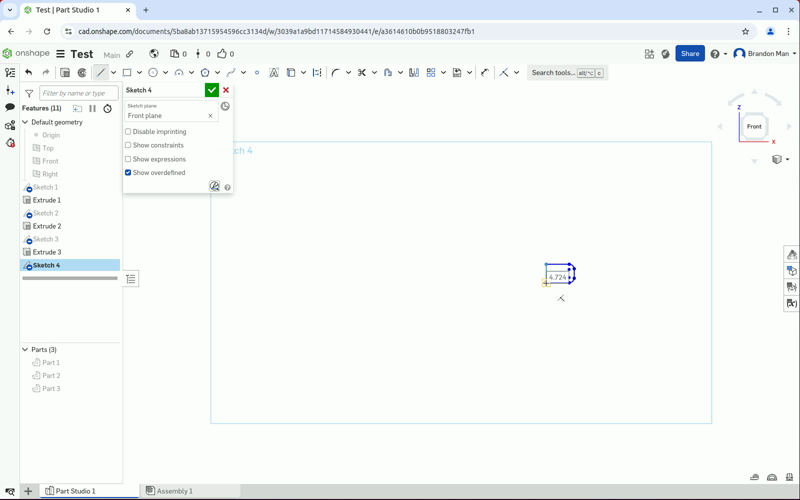
key(c)
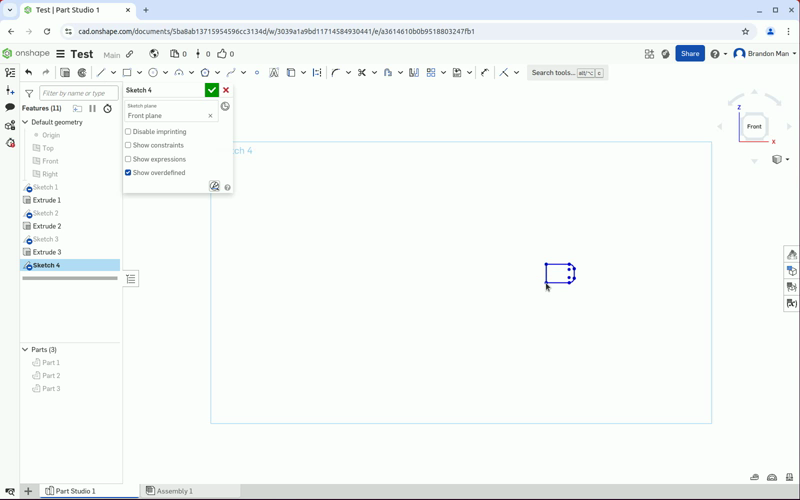
key_down(shift)
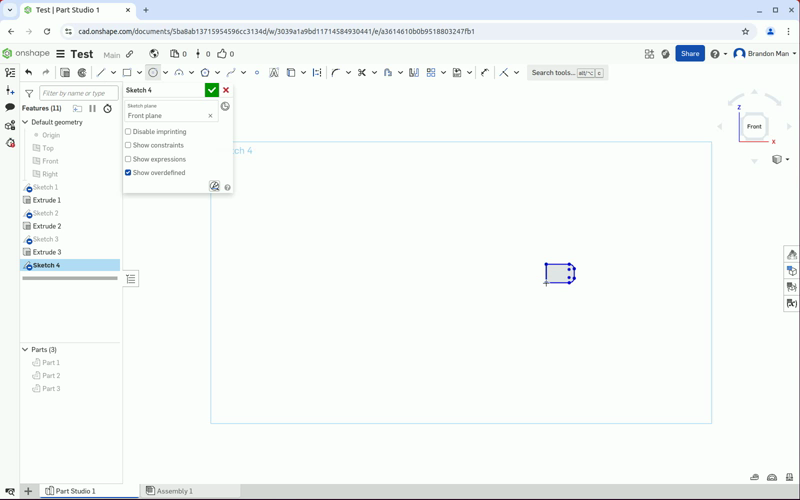
mouse_move(560, 273)
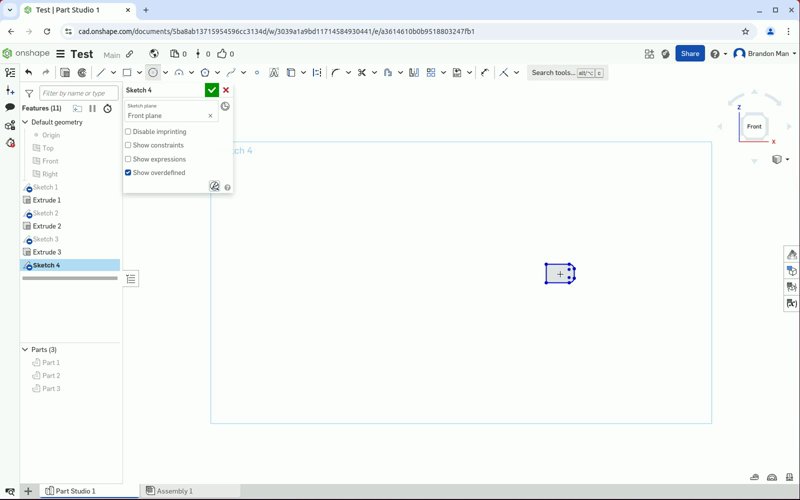
click(560, 273)
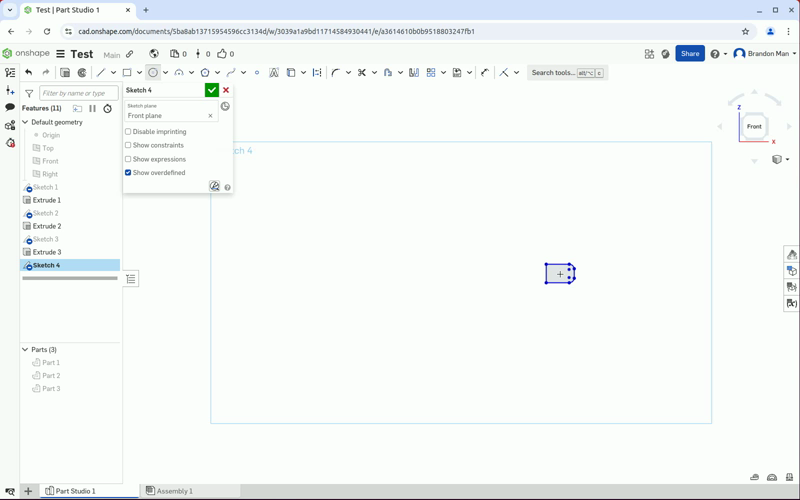
key_up(shift)
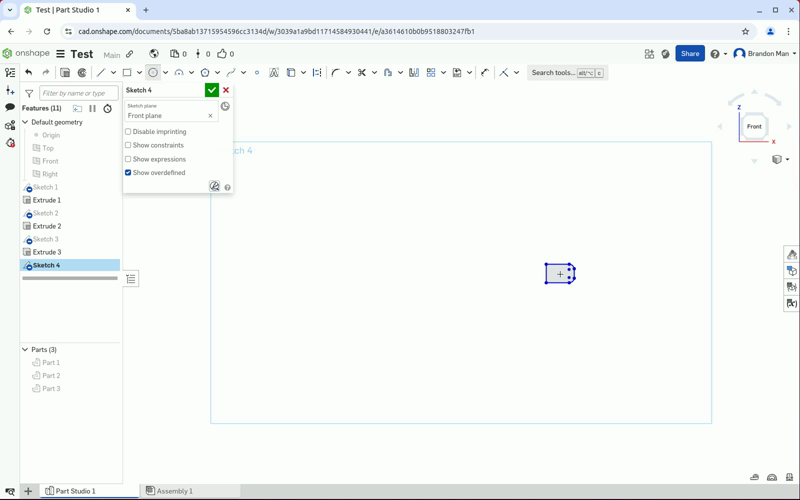
mouse_move(562, 273)
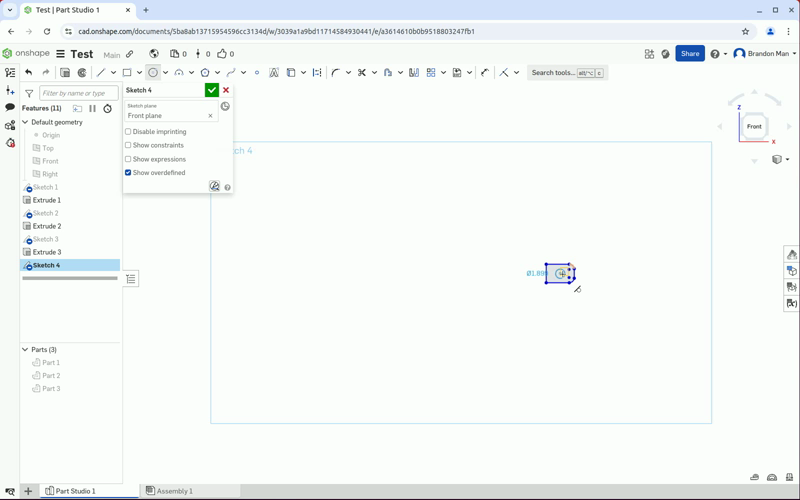
scroll(6)
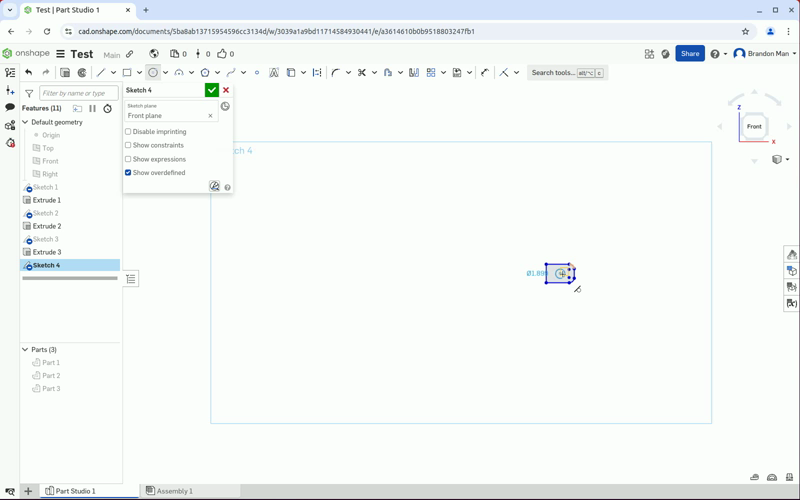
scroll(6)
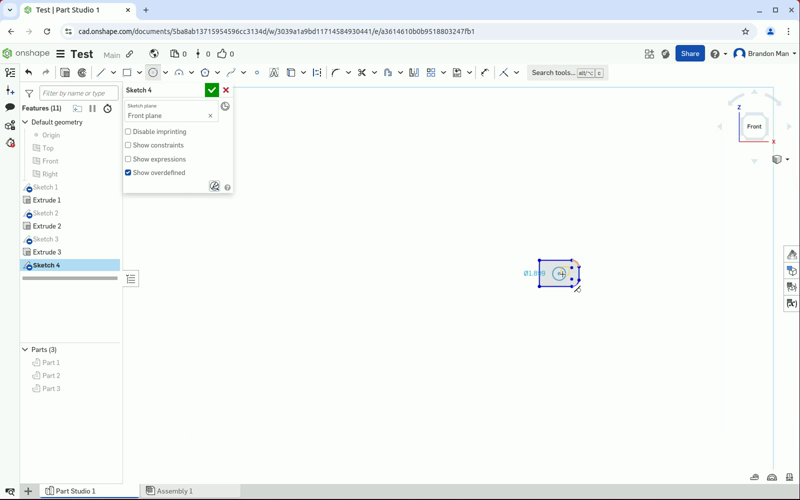
scroll(6)
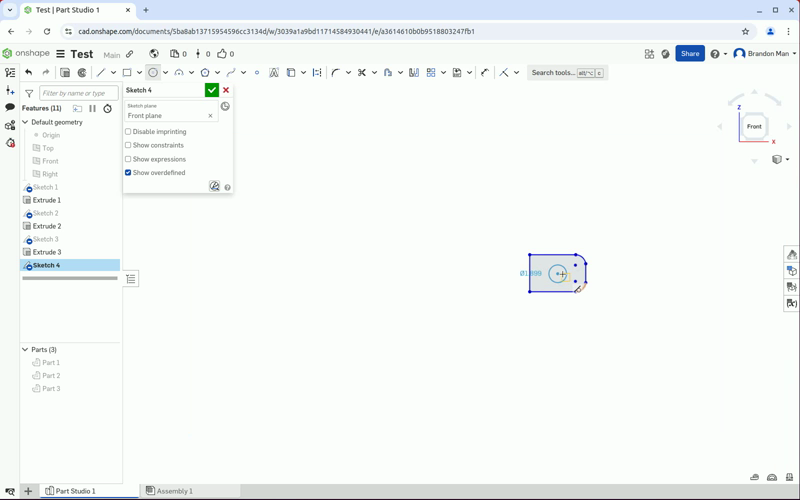
scroll(6)
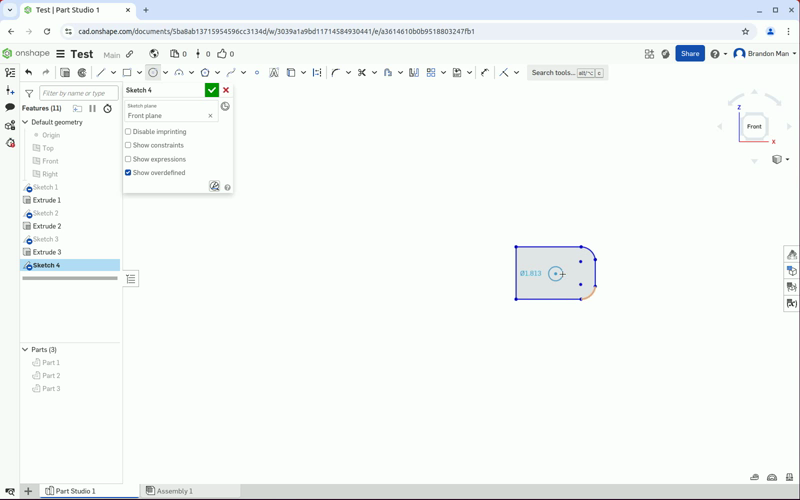
scroll(6)
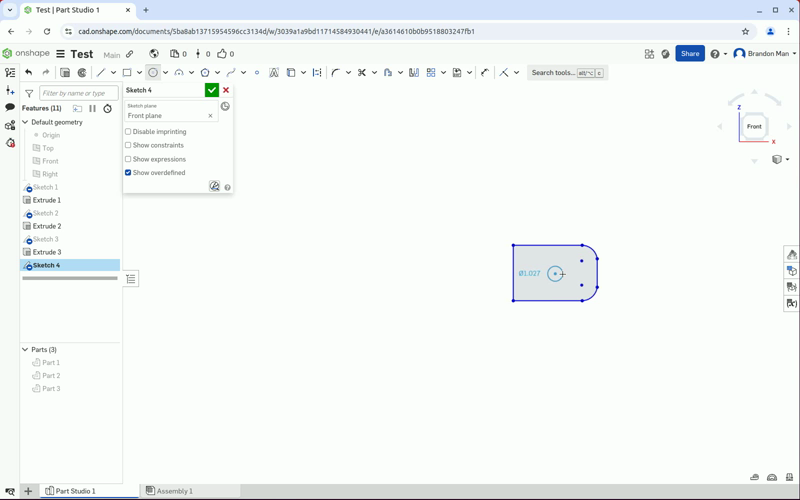
scroll(6)
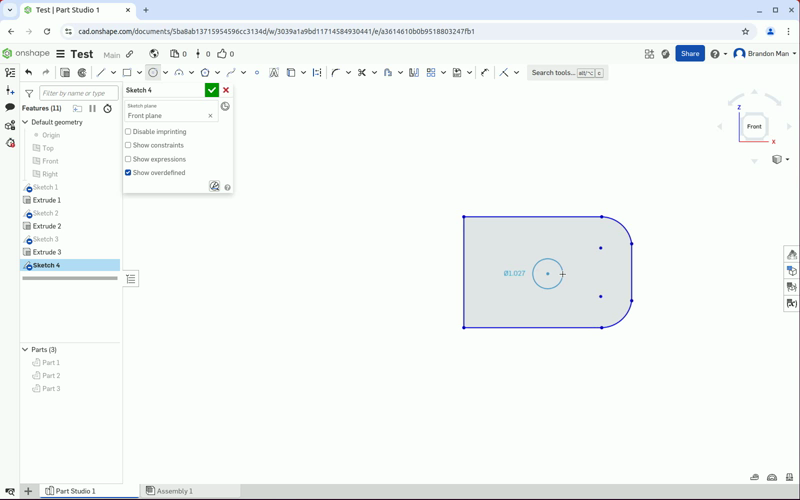
scroll(6)
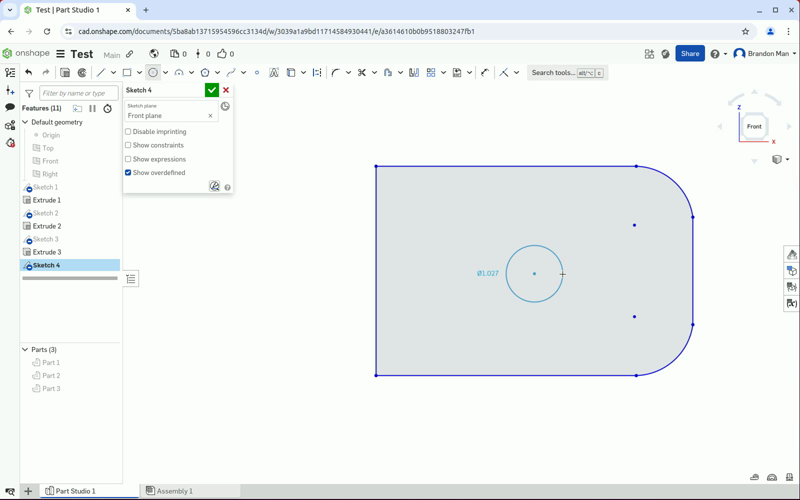
click(562, 273)
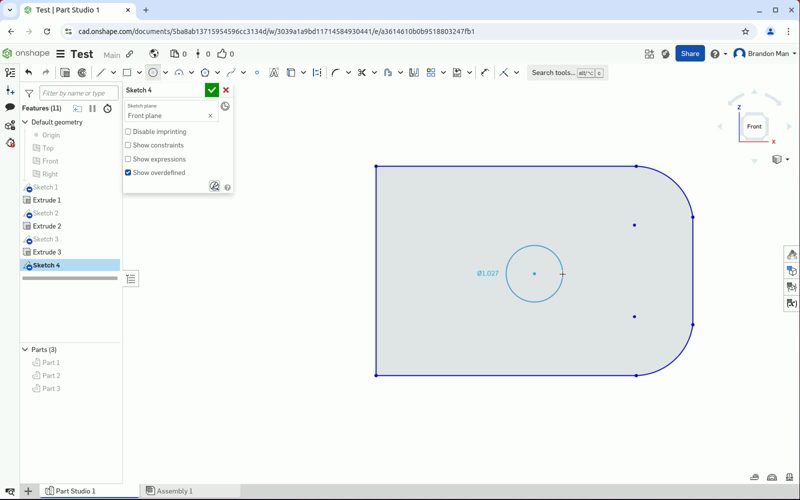
scroll(-6)
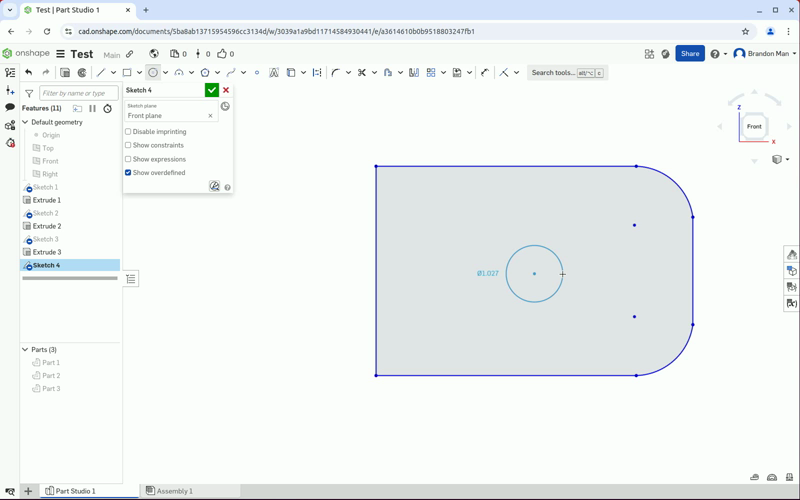
scroll(-6)
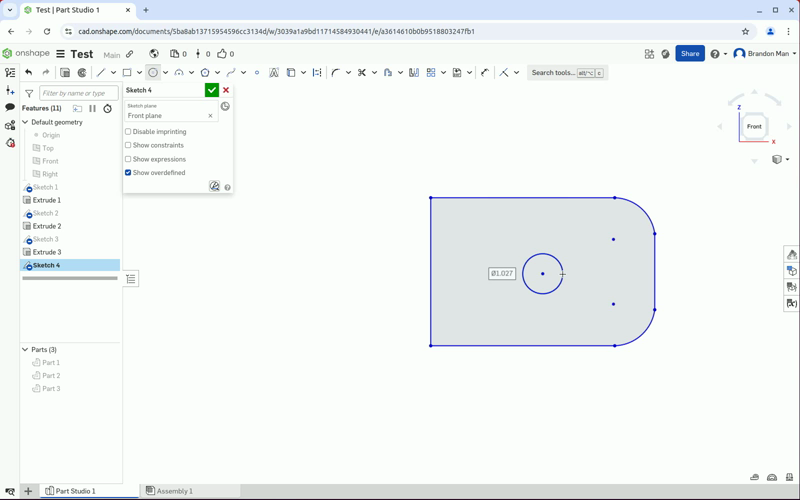
scroll(-6)
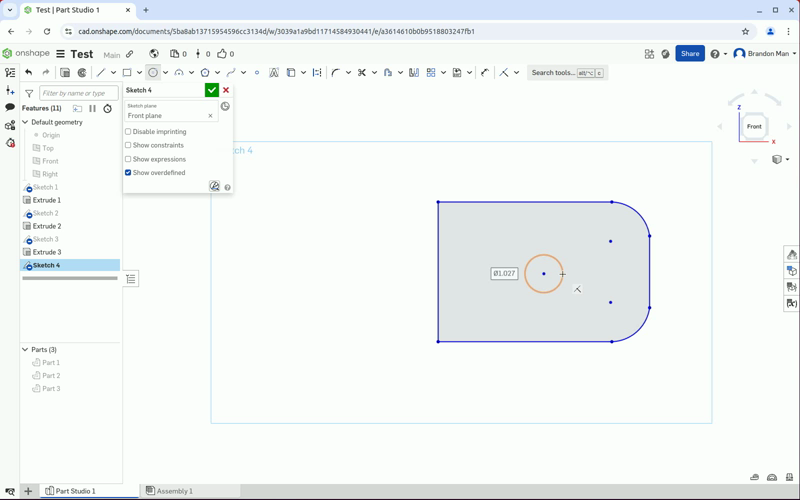
scroll(-6)
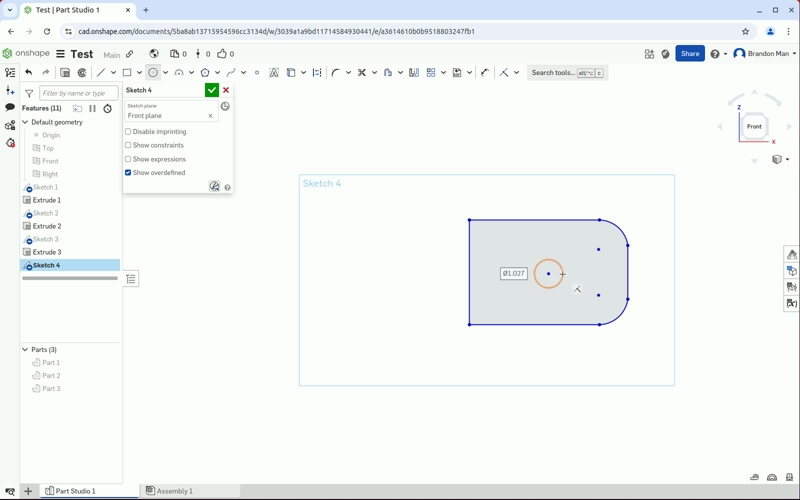
scroll(-6)
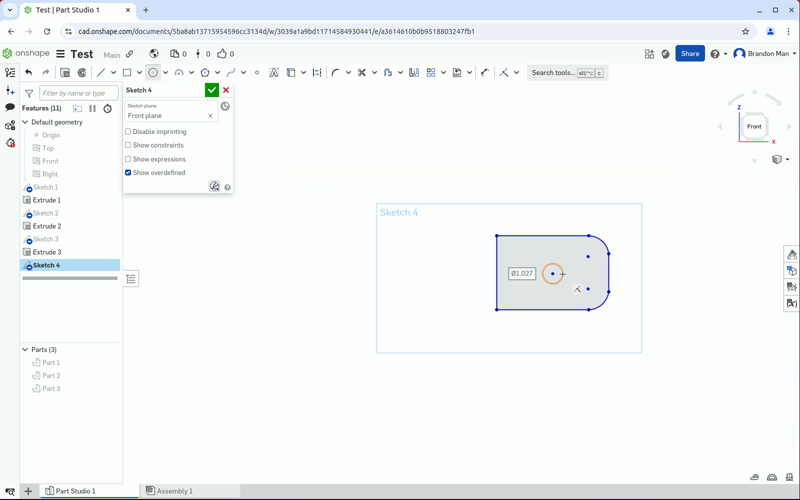
scroll(-6)
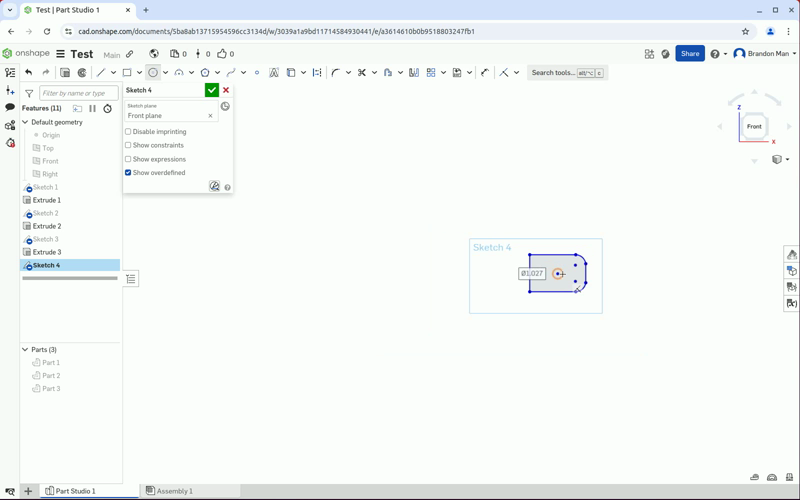
scroll(-6)
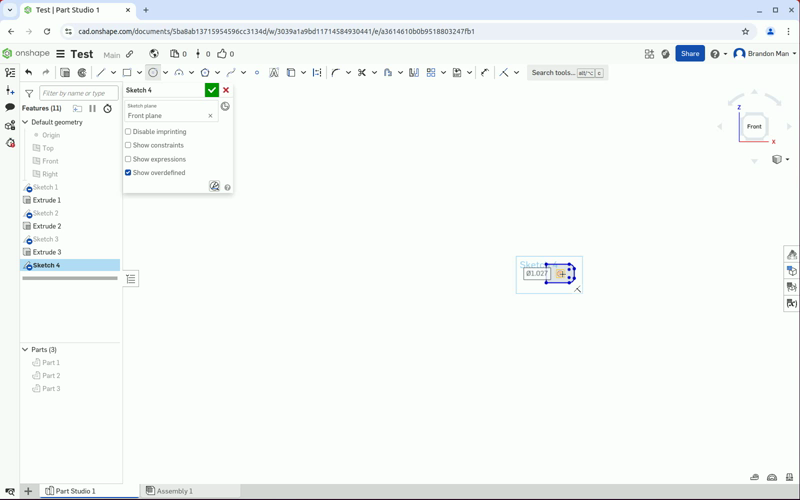
key(esc)
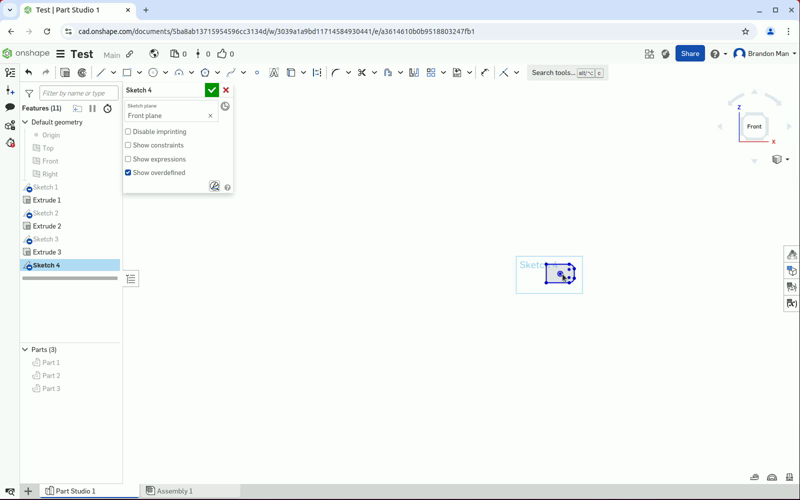
mouse_move(556, 273)
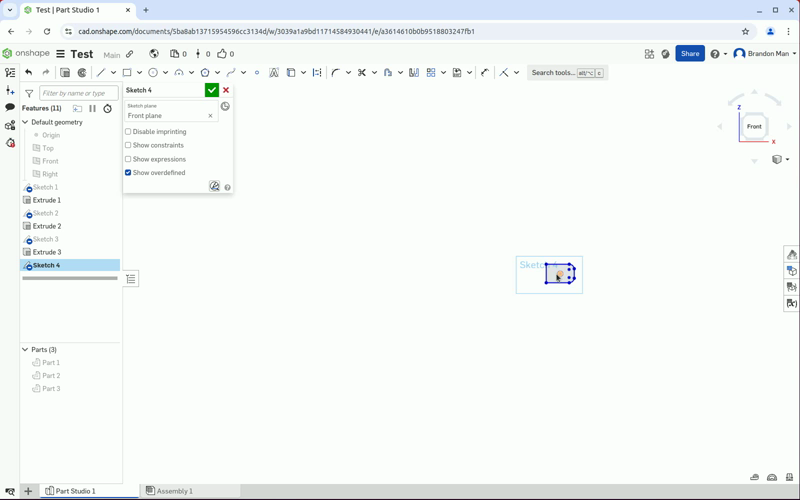
scroll(6)
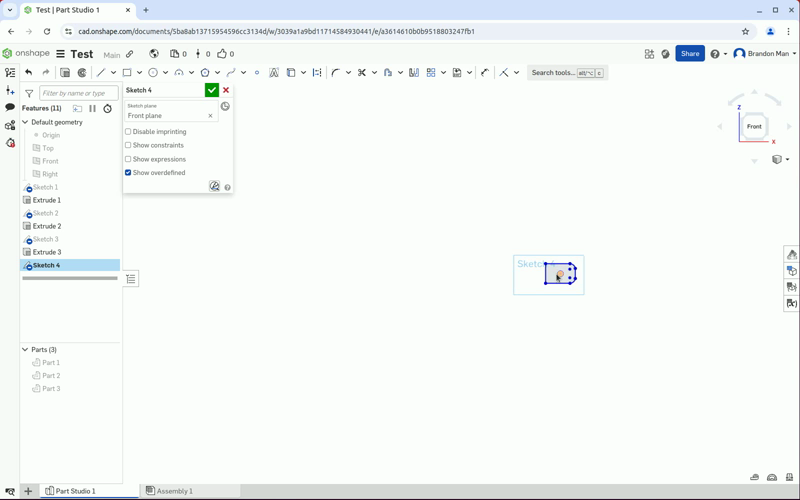
scroll(6)
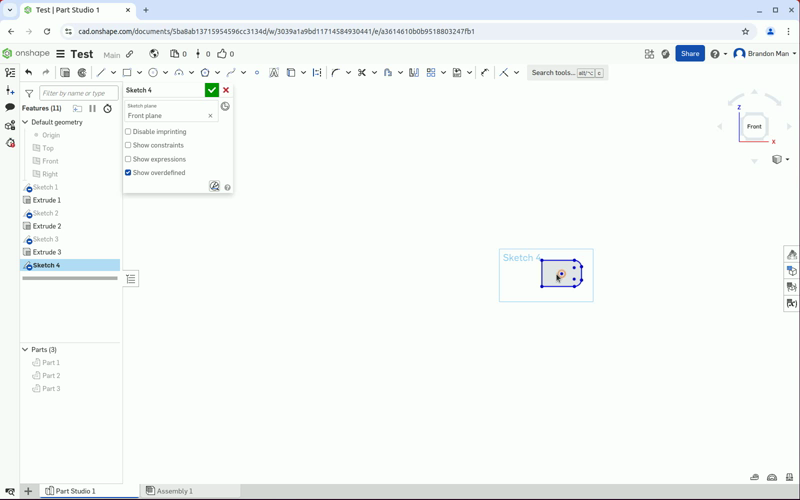
scroll(6)
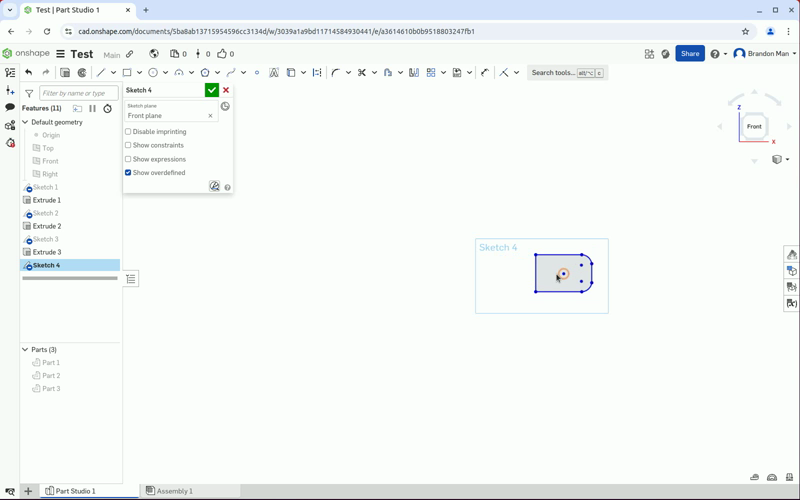
scroll(6)
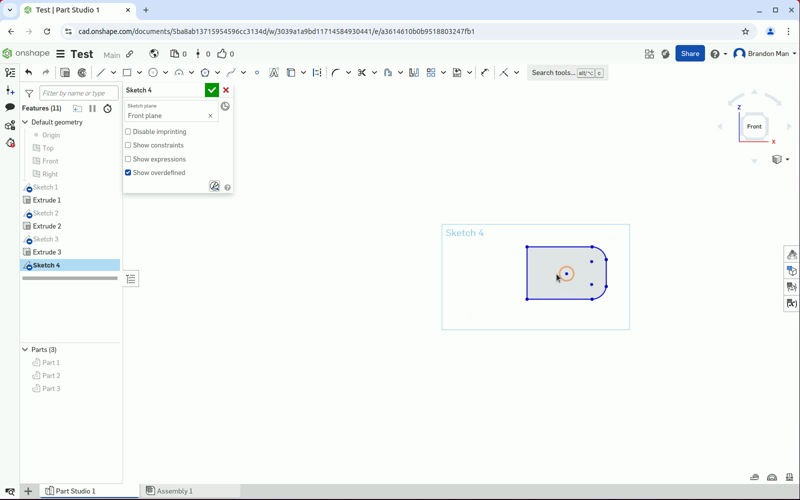
scroll(6)
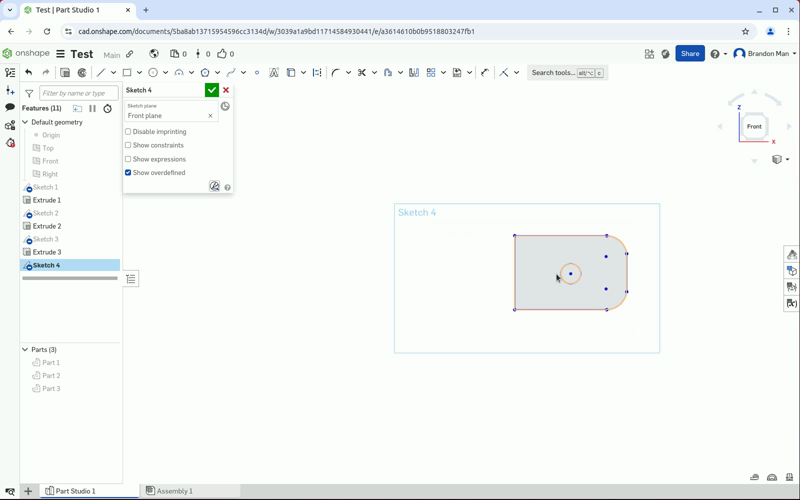
scroll(6)
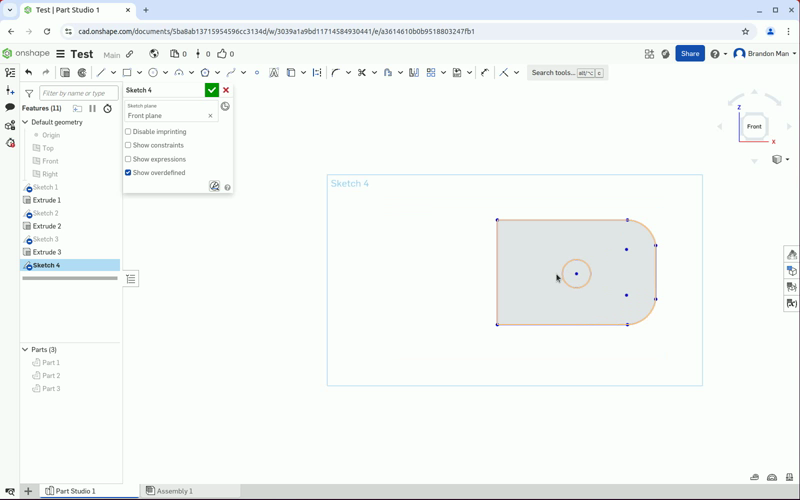
scroll(6)
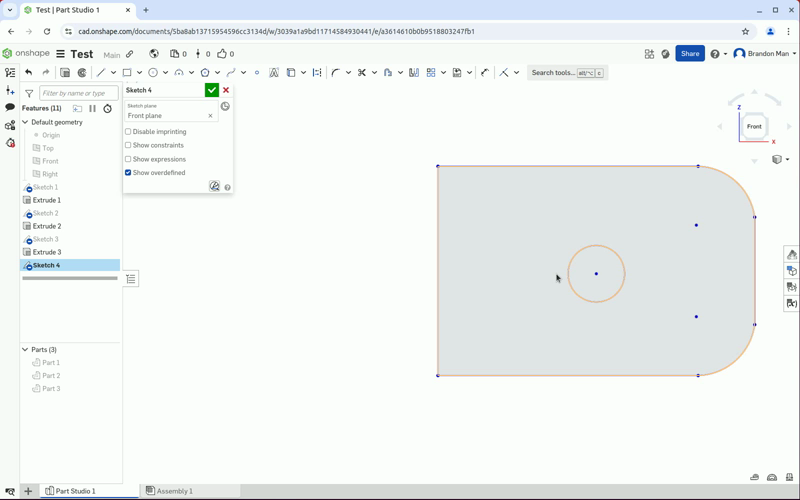
click(556, 273)
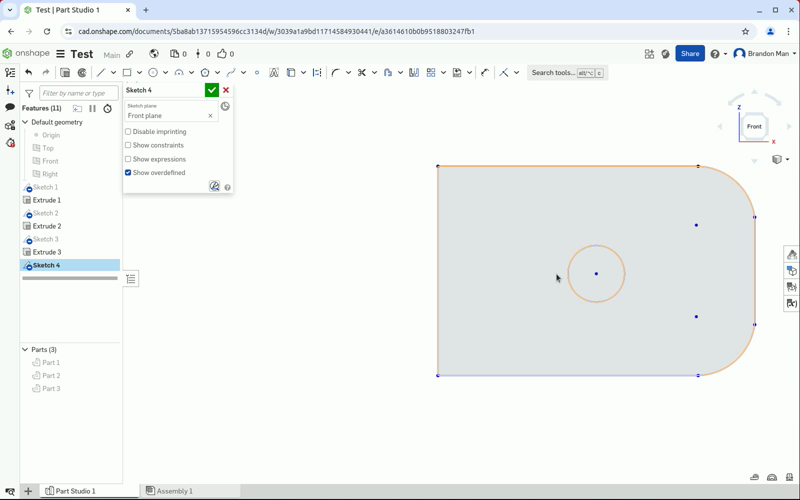
scroll(-6)
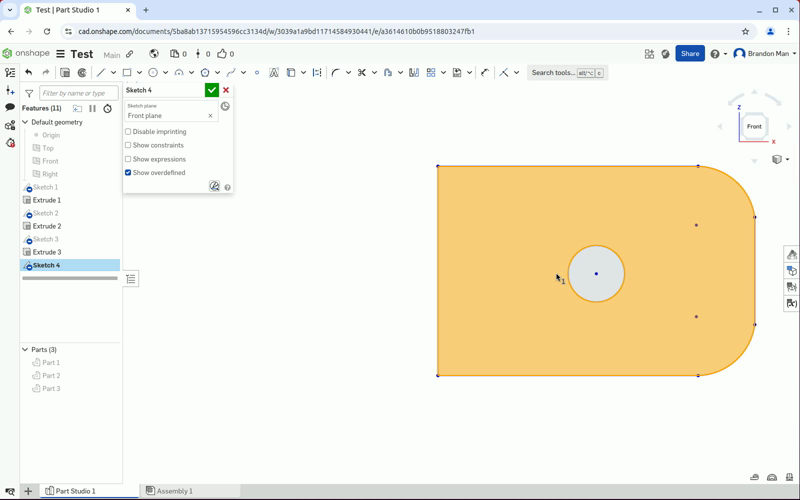
scroll(-6)
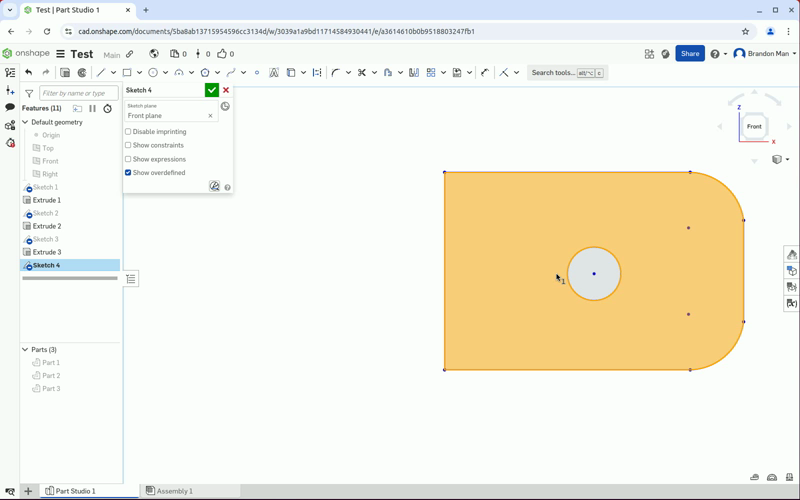
scroll(-6)
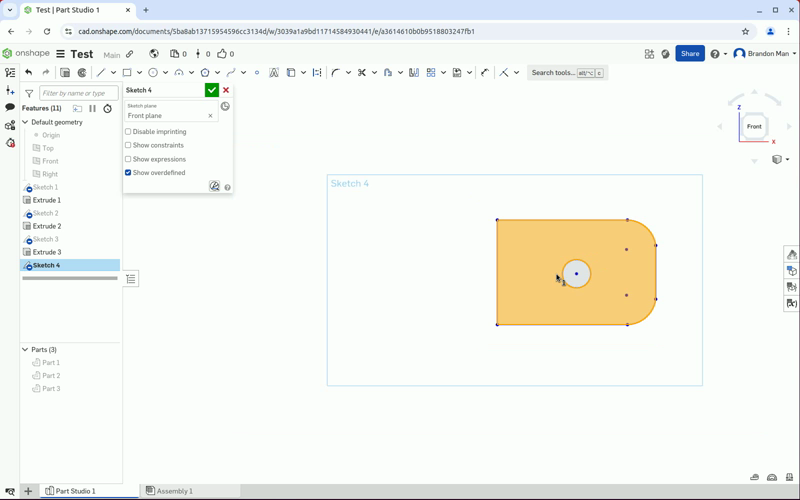
scroll(-6)
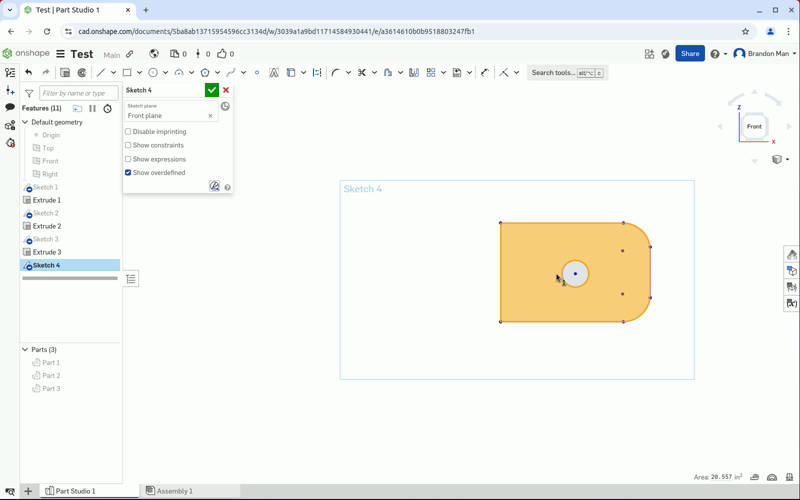
scroll(-6)
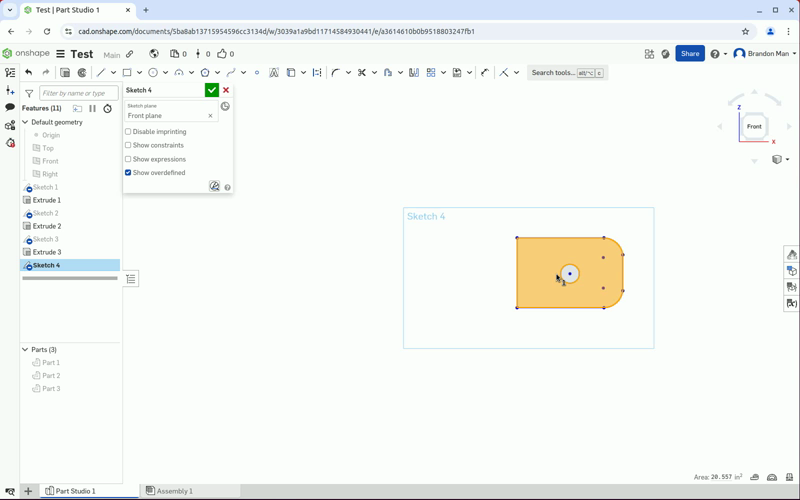
scroll(-6)
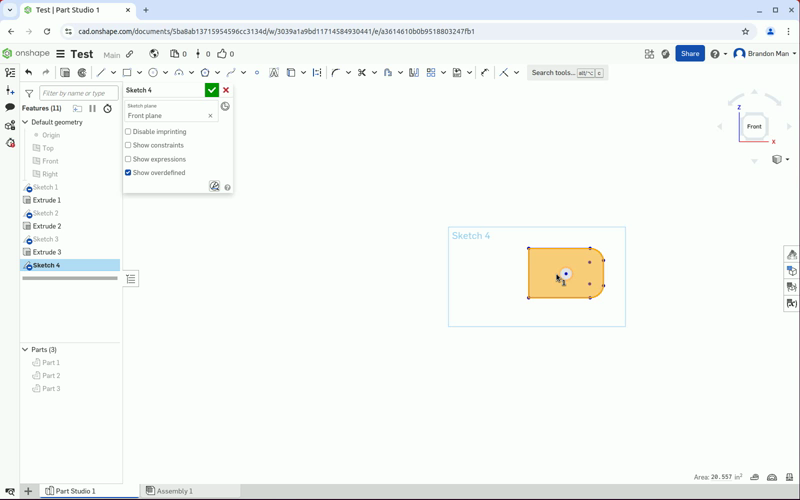
scroll(-6)
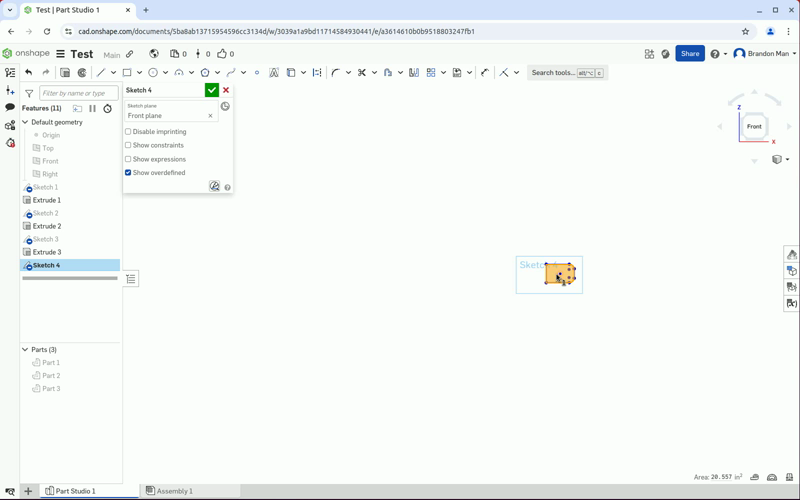
mouse_move(73, 352)
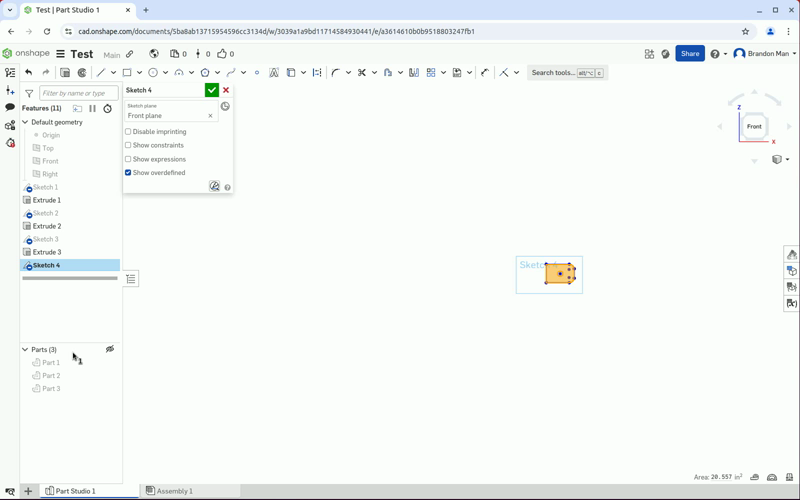
key(shift+y)
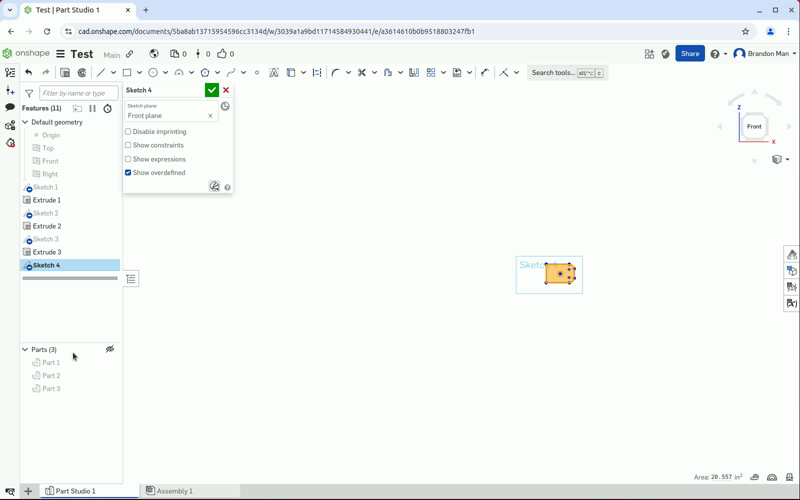
key(shift+e)
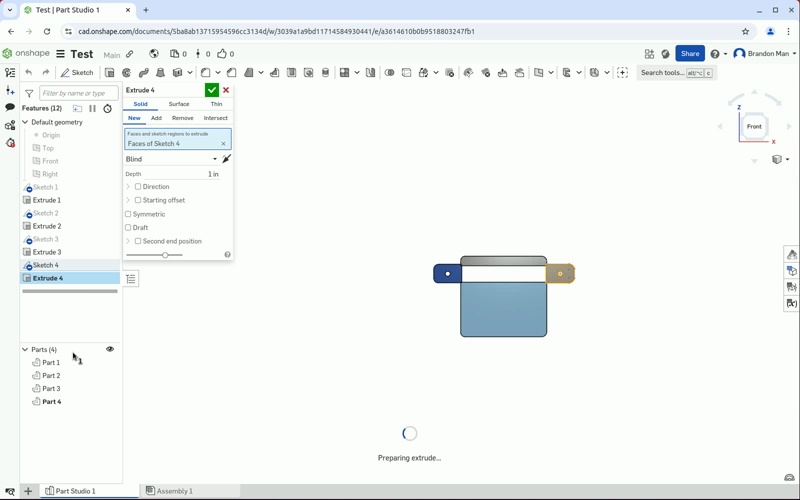
mouse_move(143, 106)
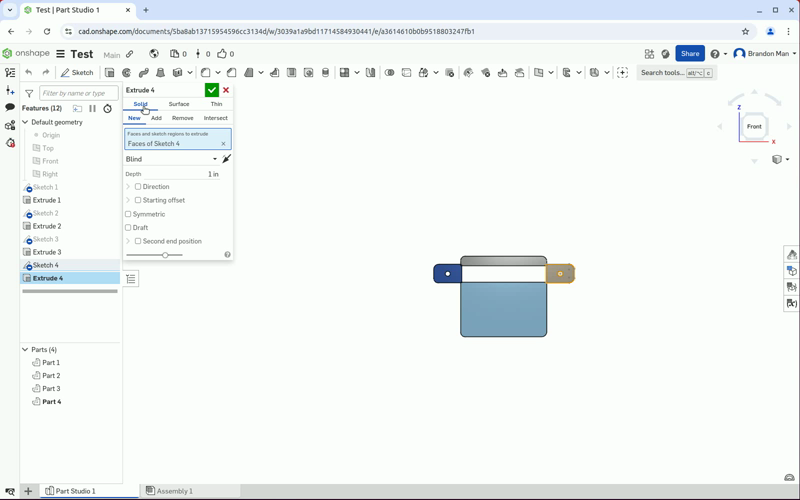
click(143, 106)
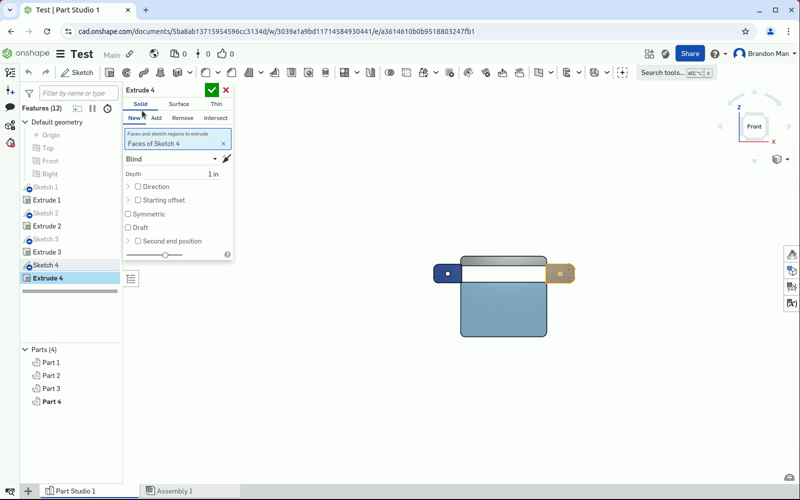
mouse_move(137, 120)
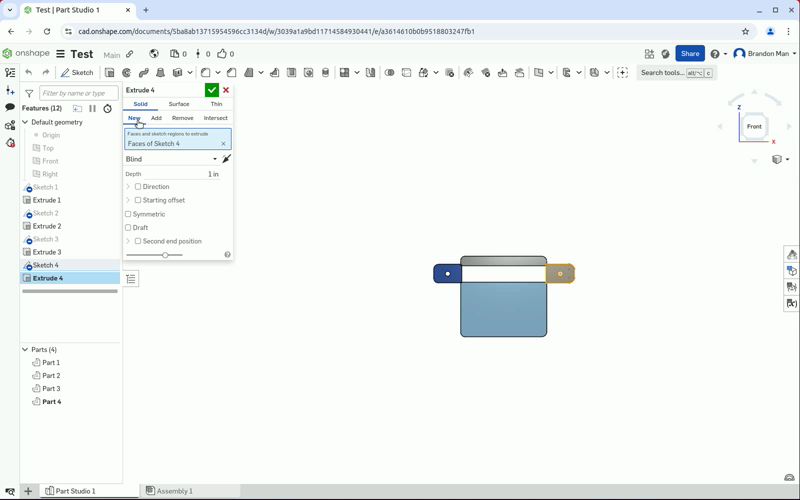
click(137, 120)
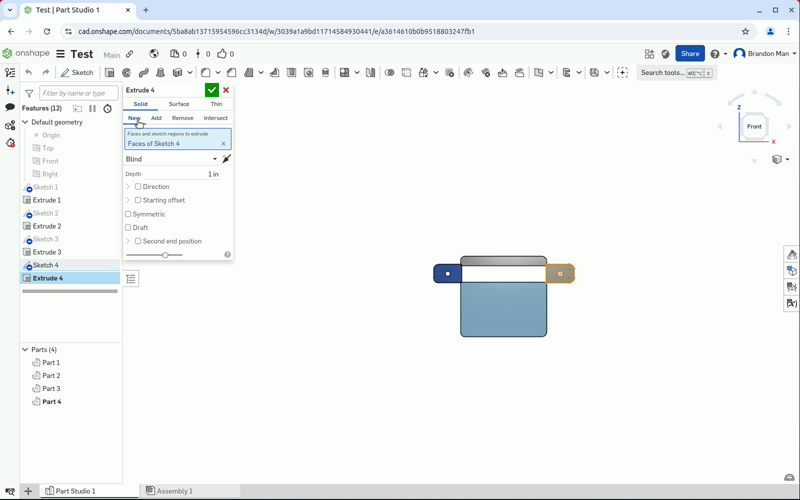
key(tab, 4)
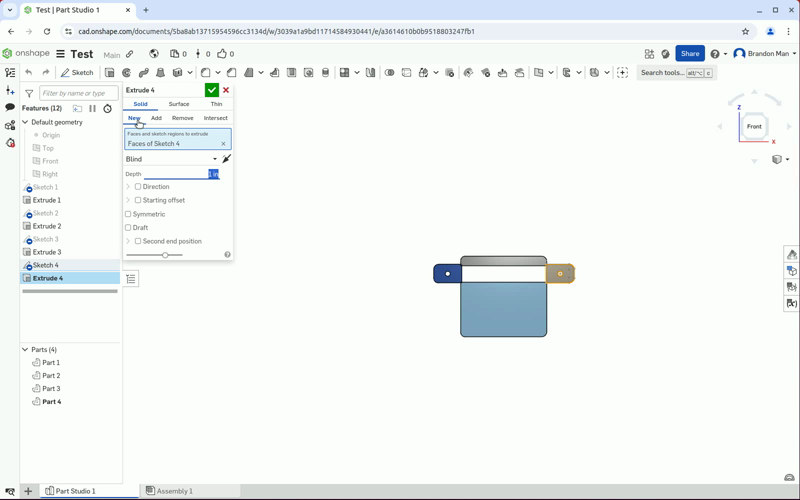
text(3.611)
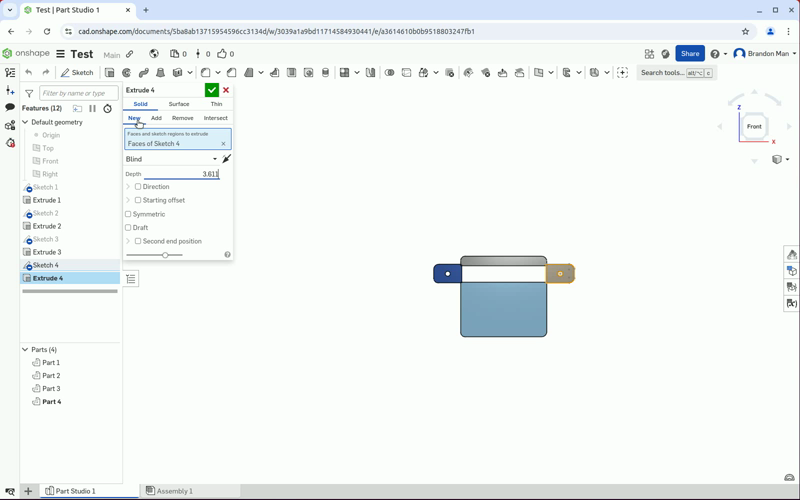
key(enter)
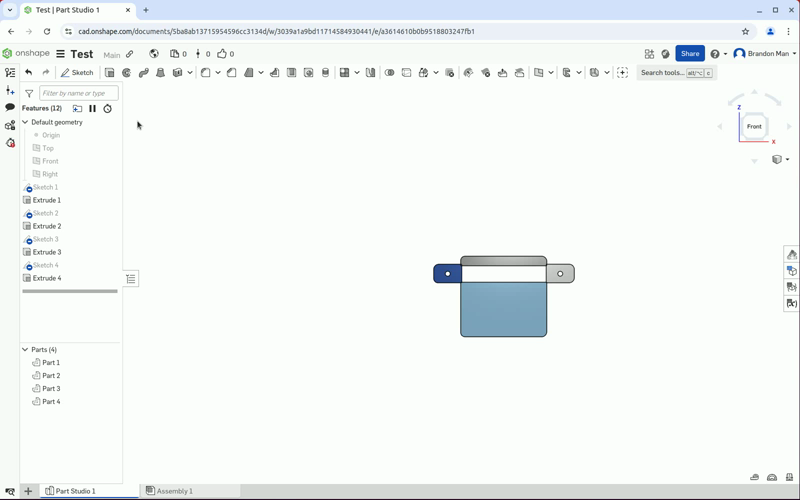
key(shift+h)
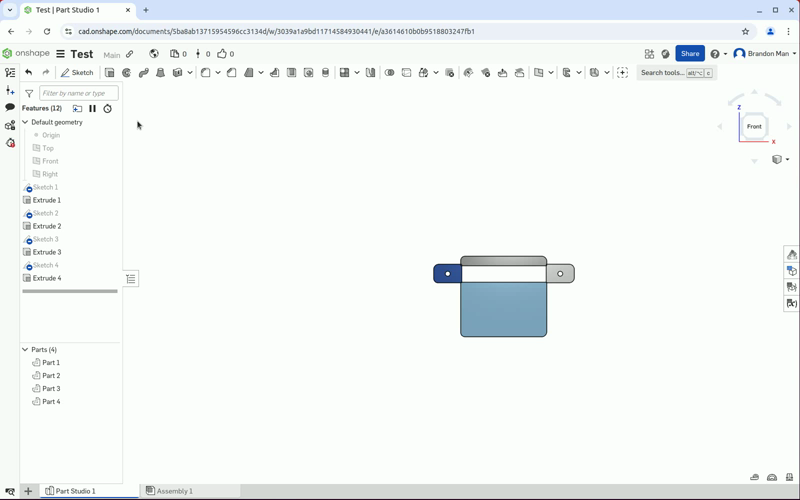
key(shift+h)
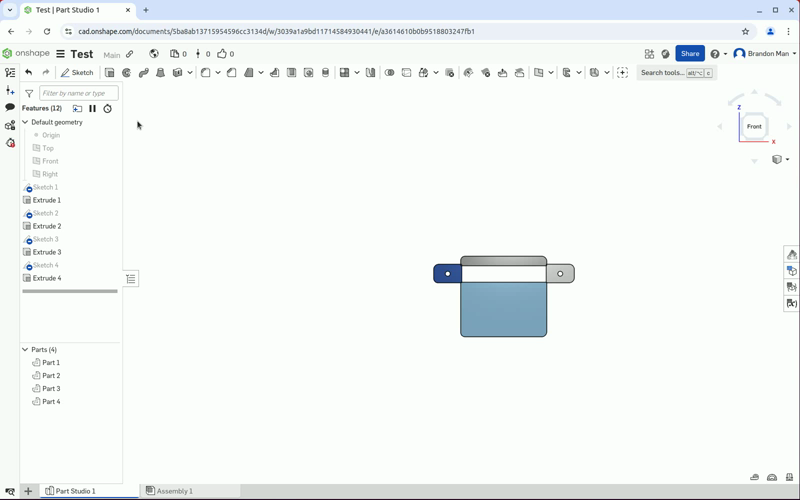
mouse_move(73, 189)
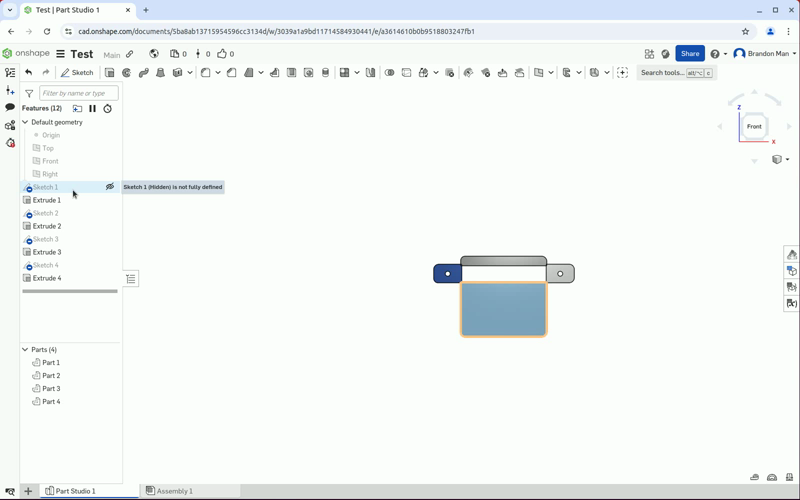
click(73, 189)
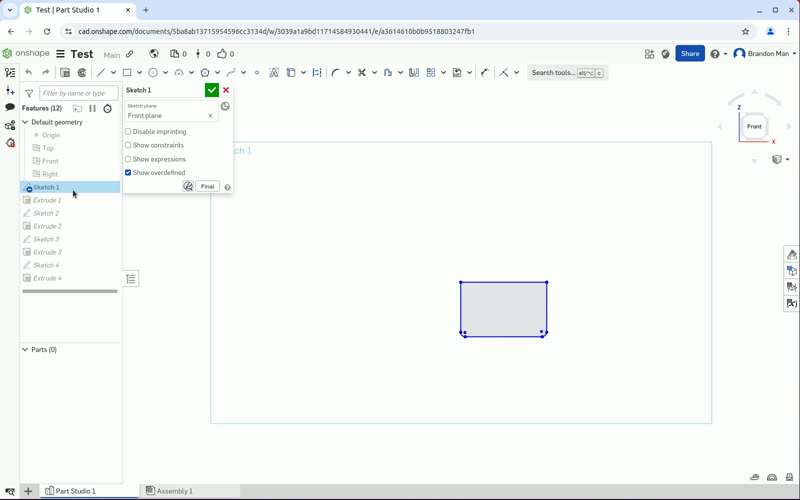
mouse_move(229, 92)
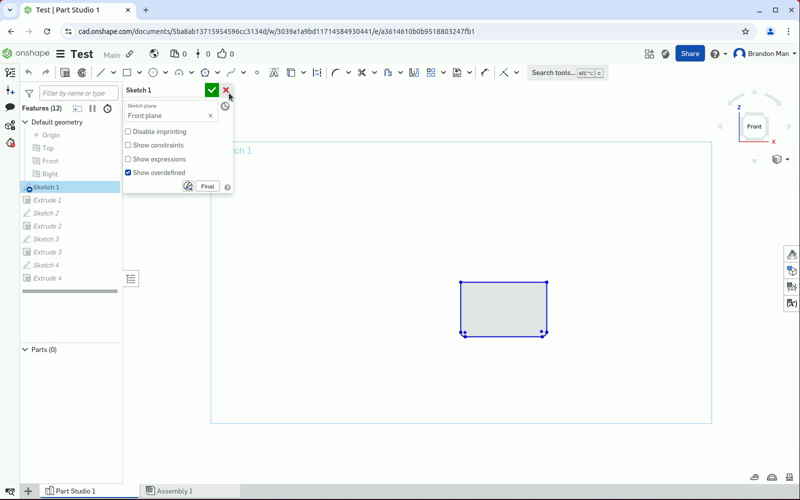
click(229, 92)
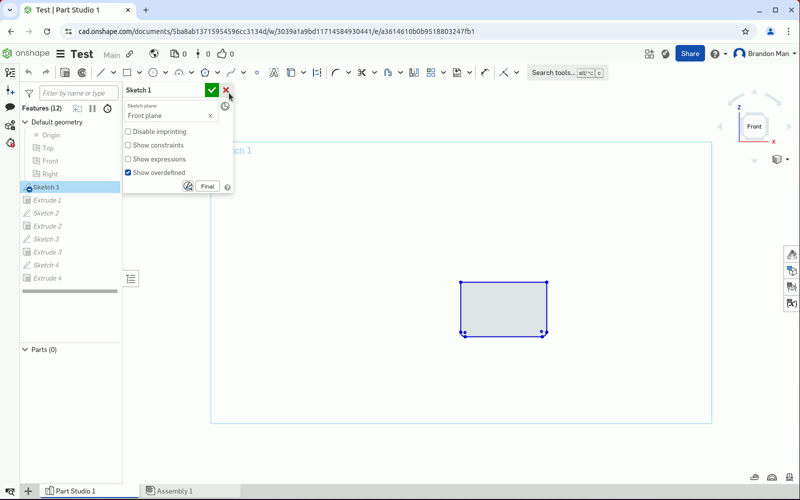
key(shift+s)
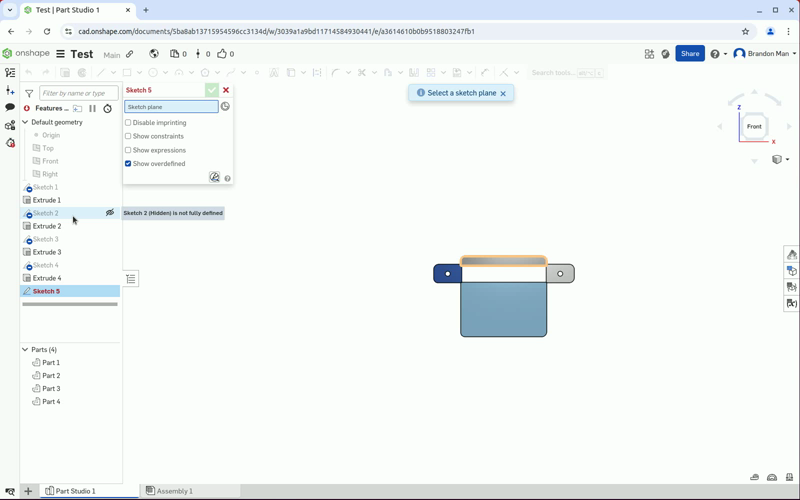
scroll(3)
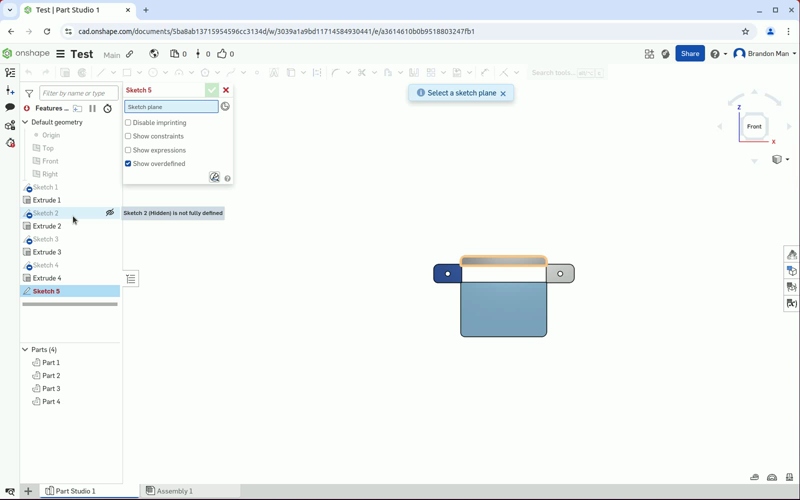
mouse_move(73, 163)
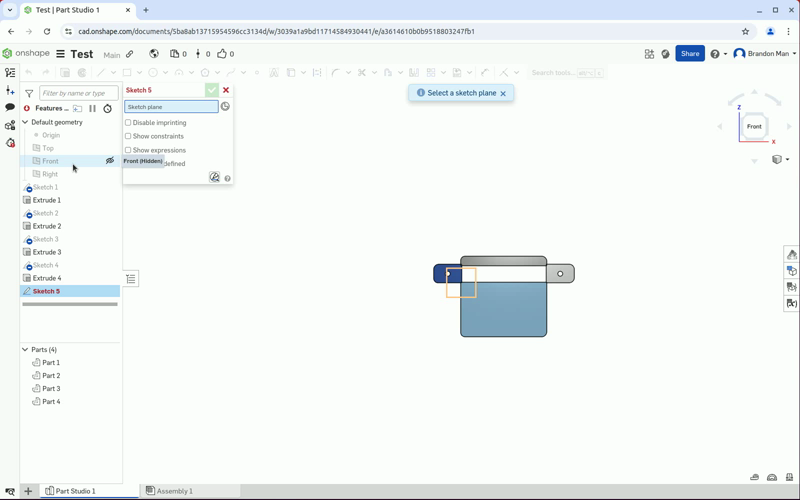
click(73, 163)
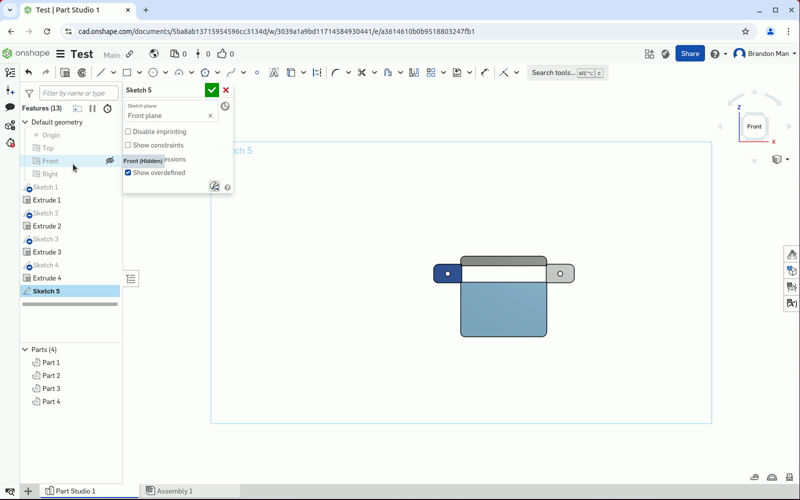
mouse_move(73, 352)
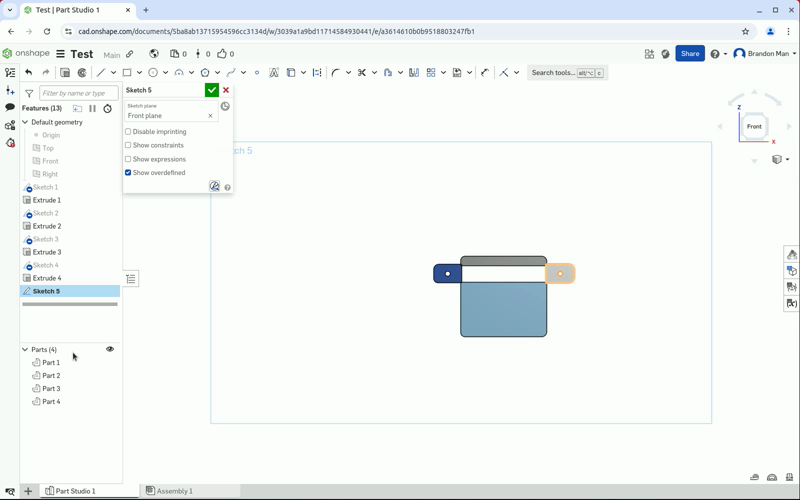
key(y)
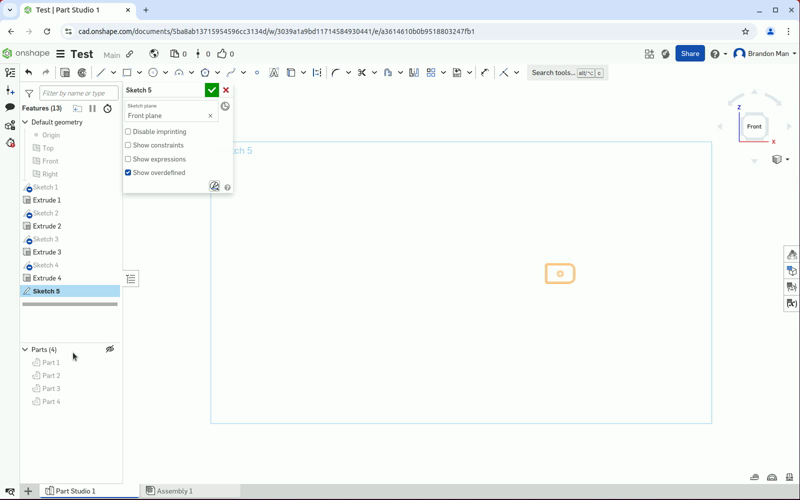
key(l)
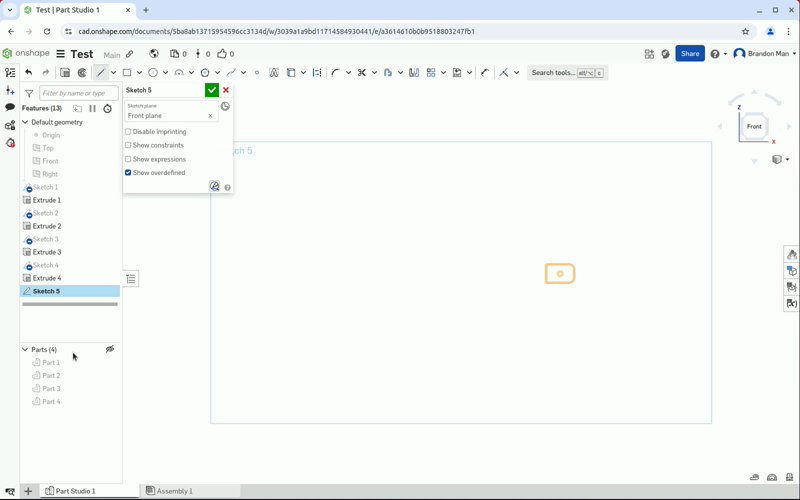
key_down(shift)
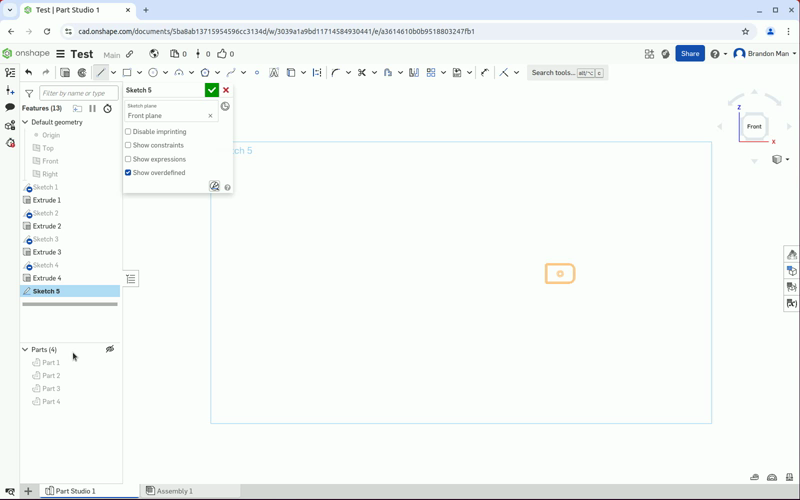
mouse_move(460, 282)
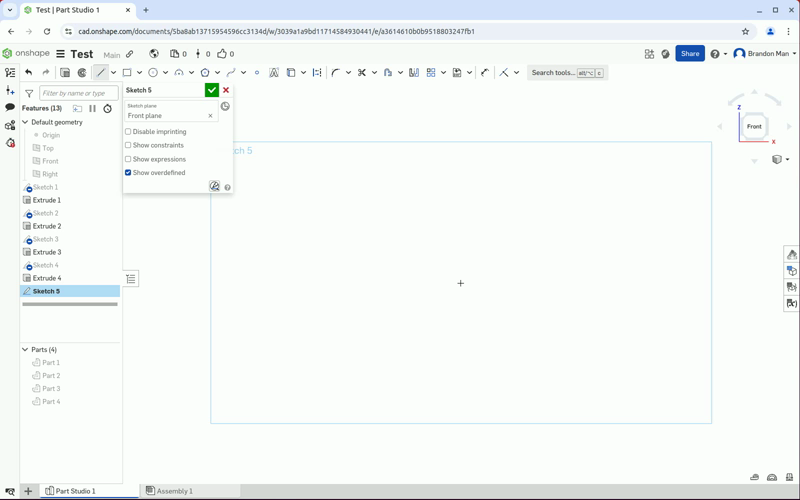
click(460, 282)
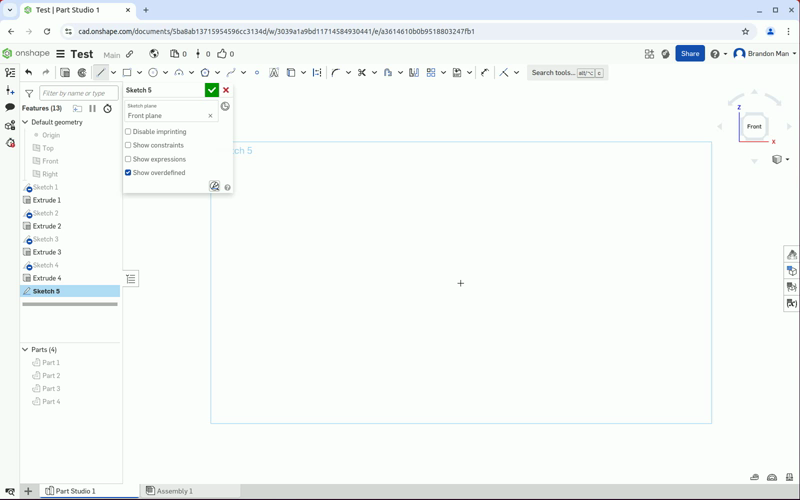
key_up(shift)
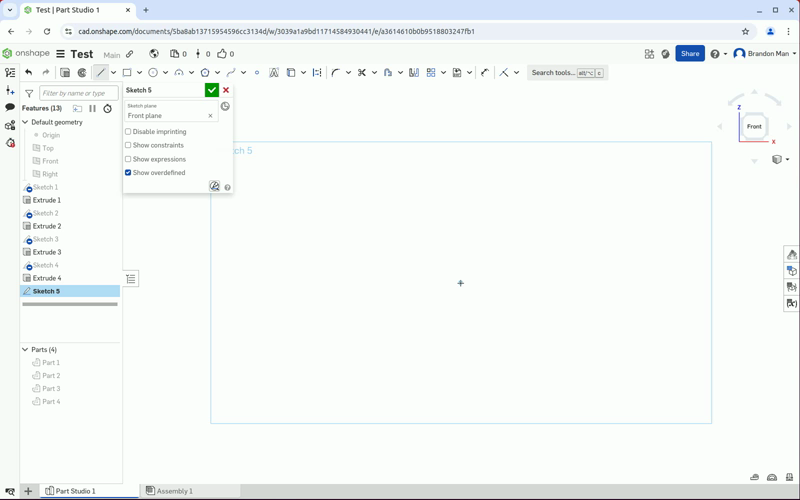
key_down(shift)
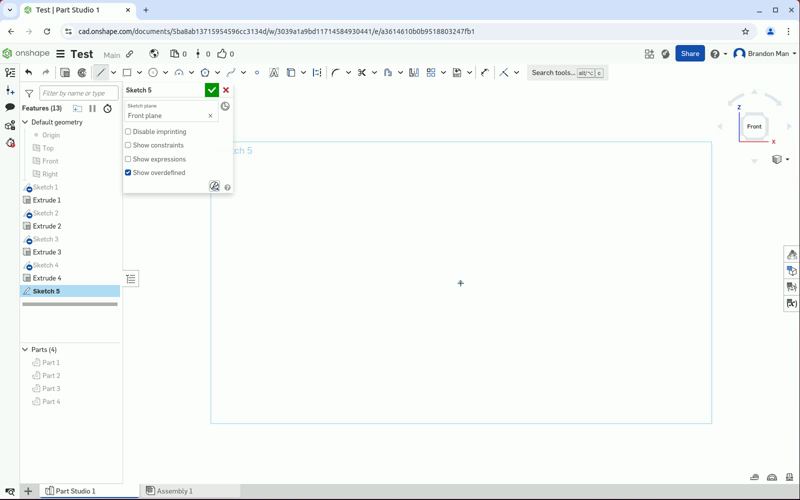
mouse_move(546, 282)
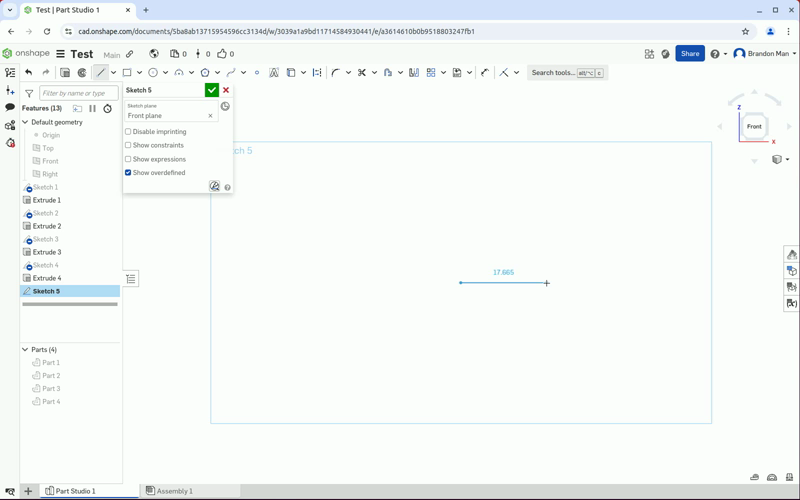
click(546, 282)
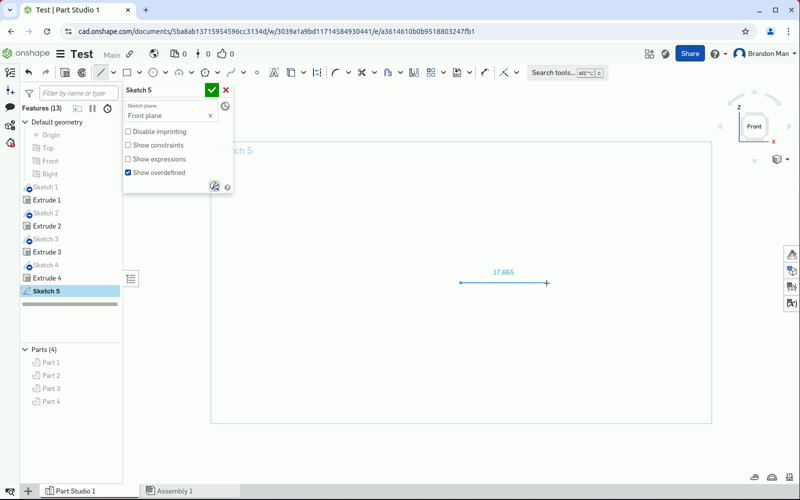
key_up(shift)
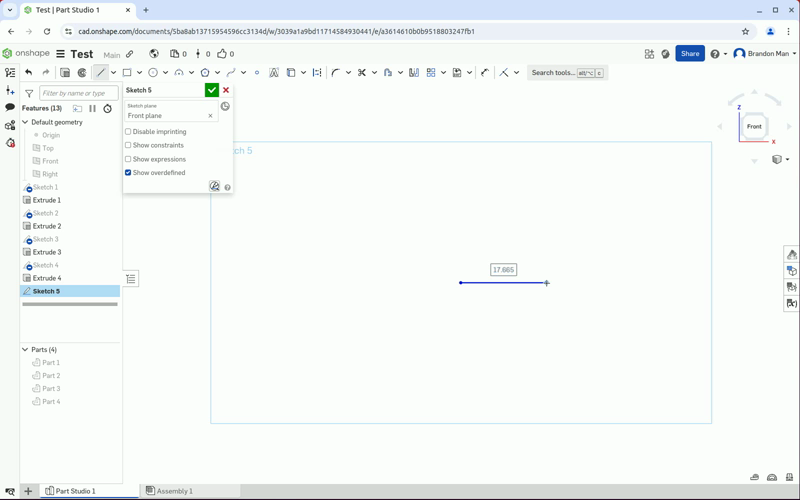
key_down(shift)
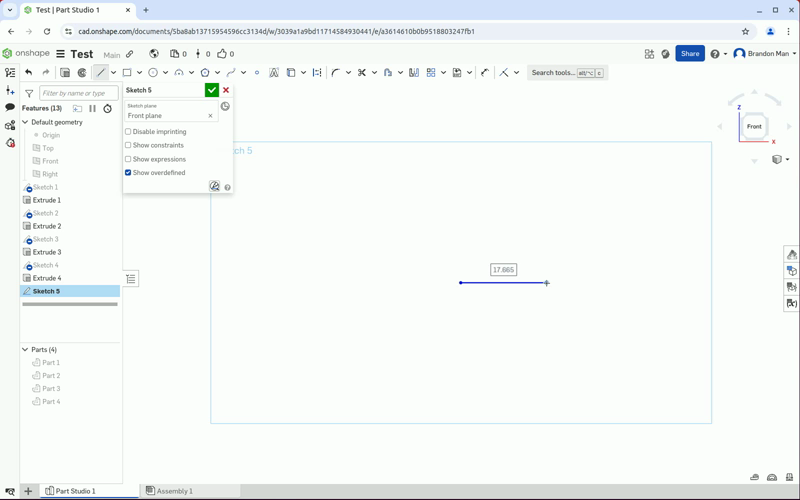
mouse_move(576, 282)
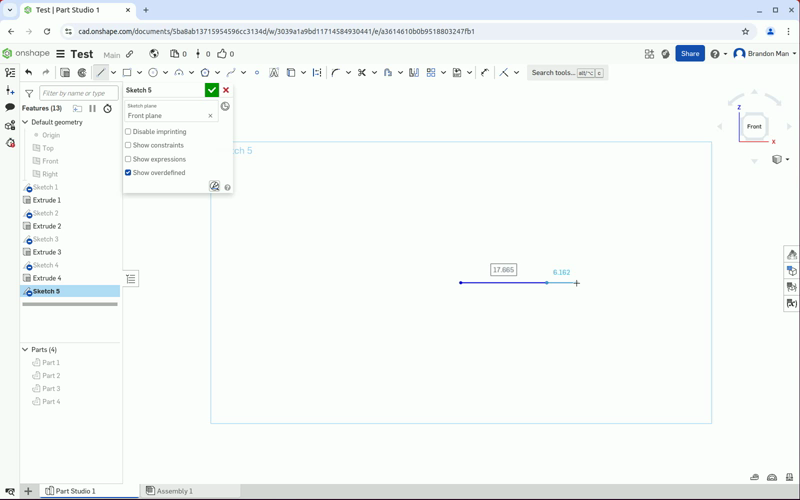
mouse_move(546, 264)
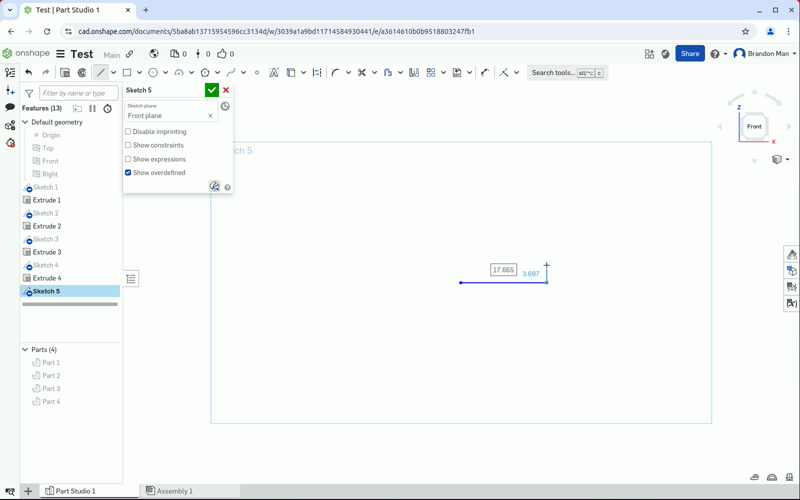
click(546, 264)
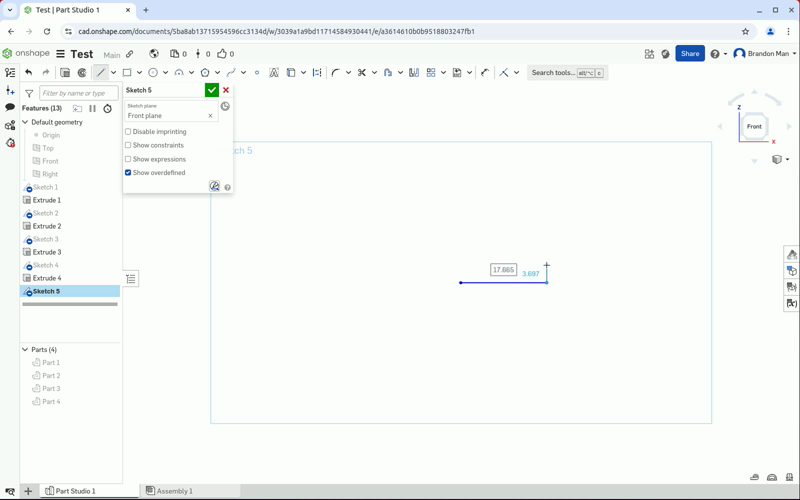
key_up(shift)
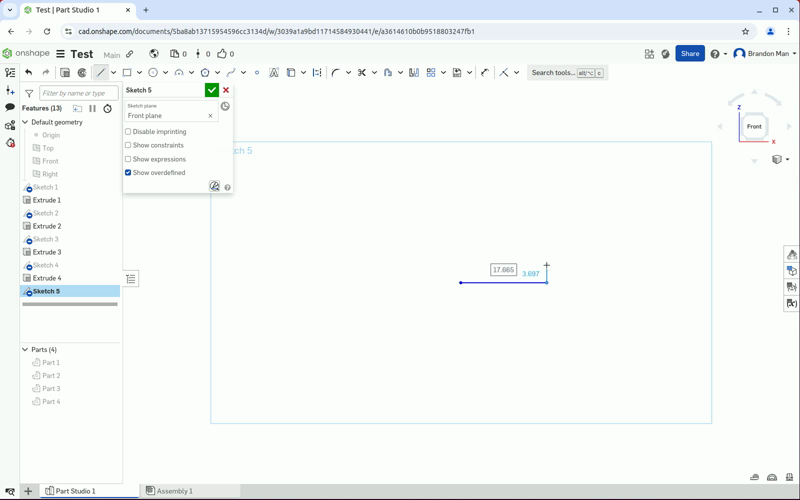
key_down(shift)
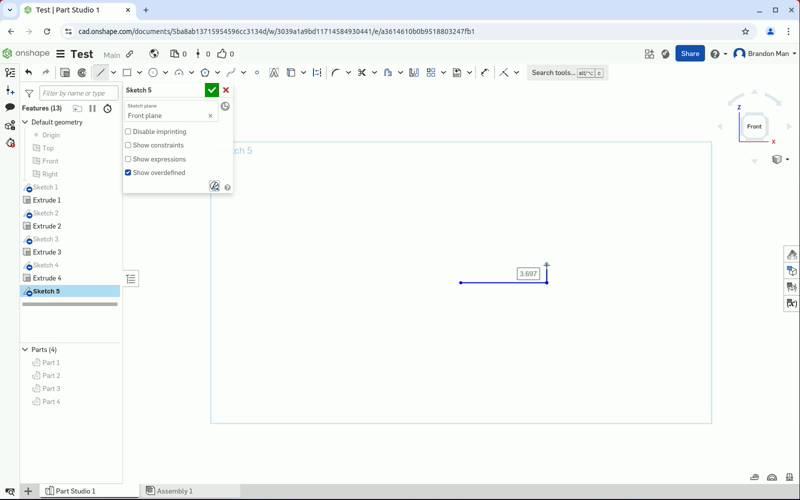
mouse_move(460, 264)
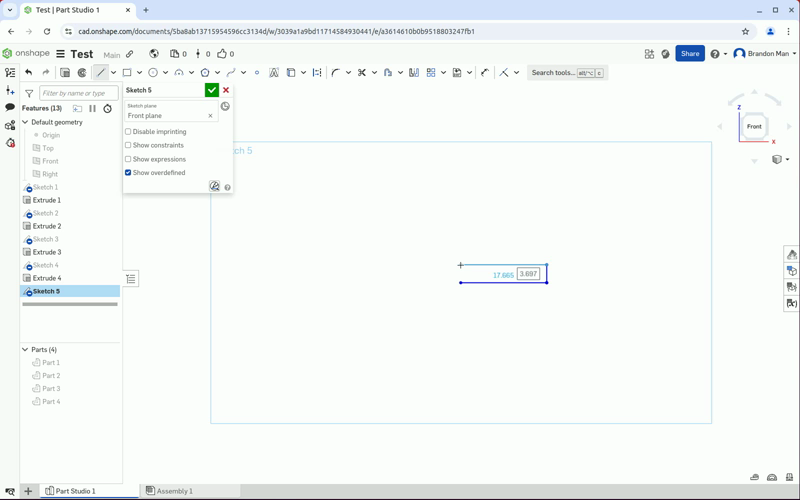
click(460, 264)
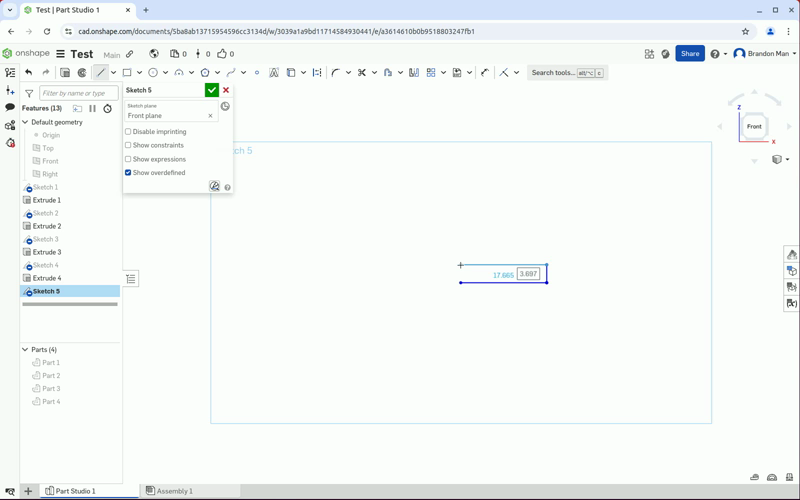
key_up(shift)
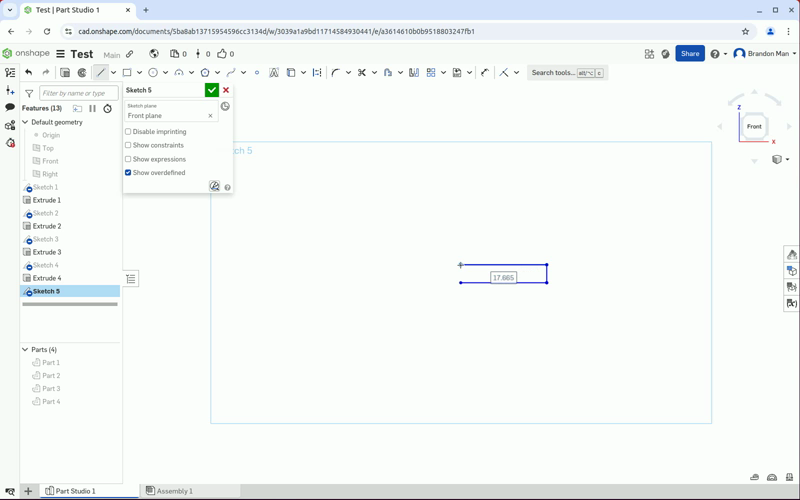
mouse_move(490, 264)
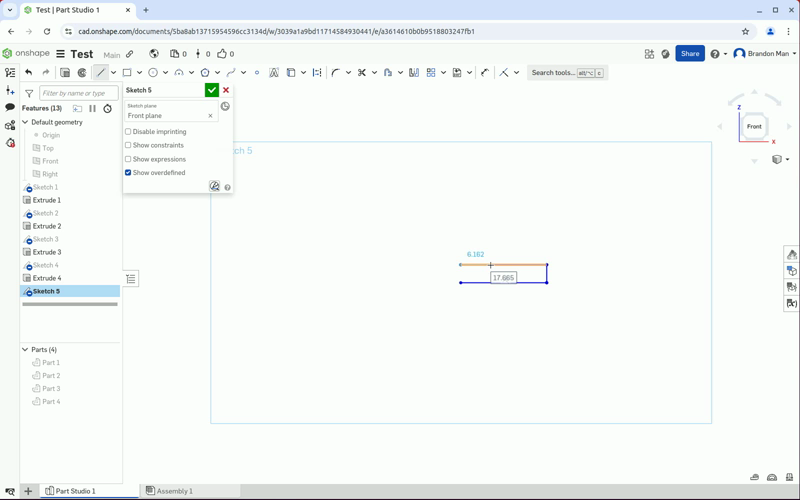
key_down(shift)
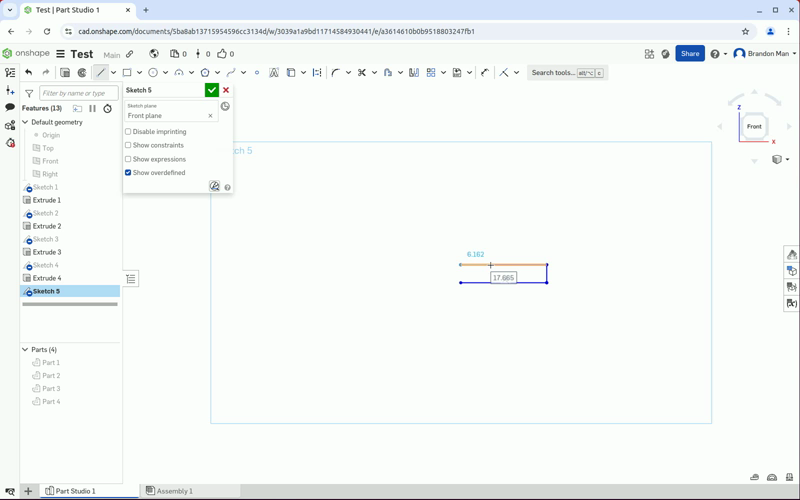
mouse_move(460, 282)
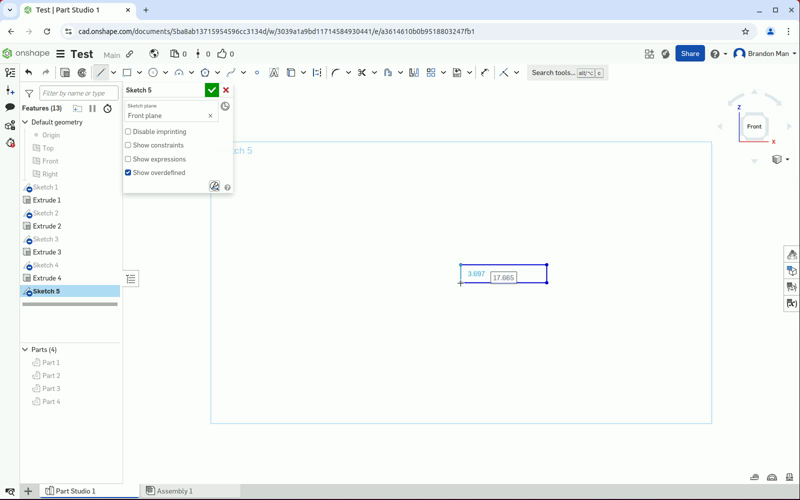
key_up(shift)
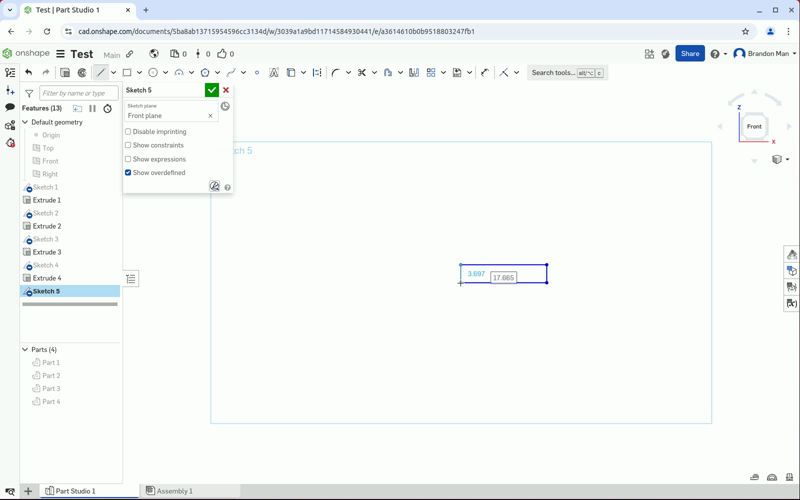
click(460, 282)
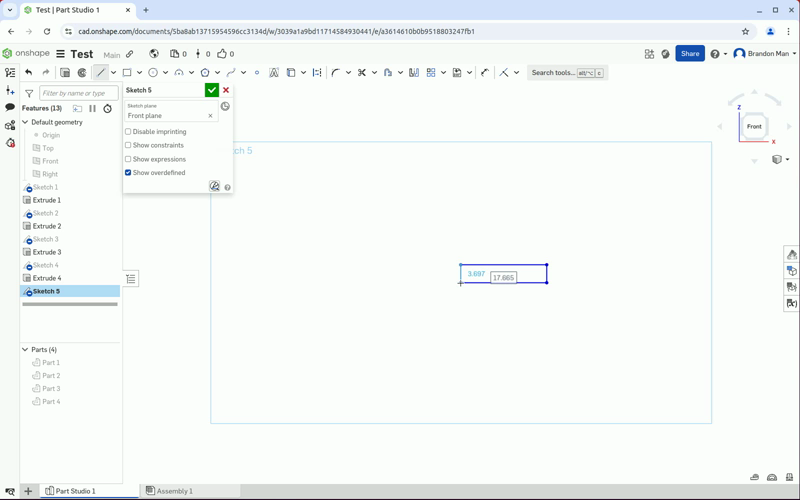
key(esc)
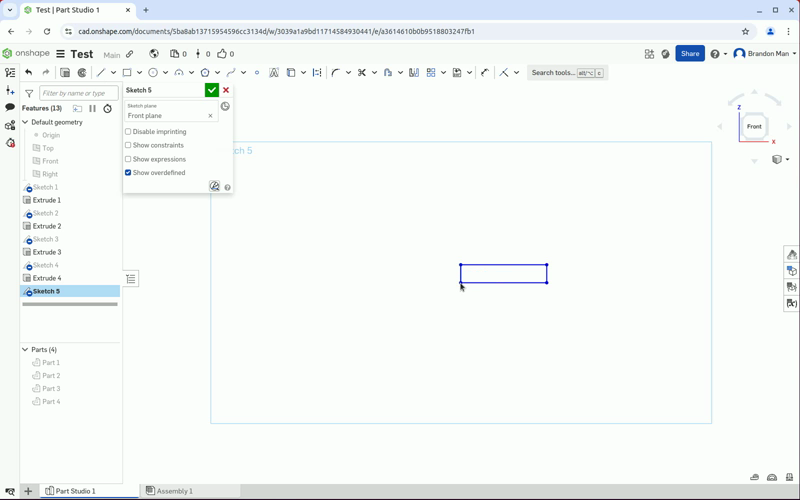
mouse_move(462, 269)
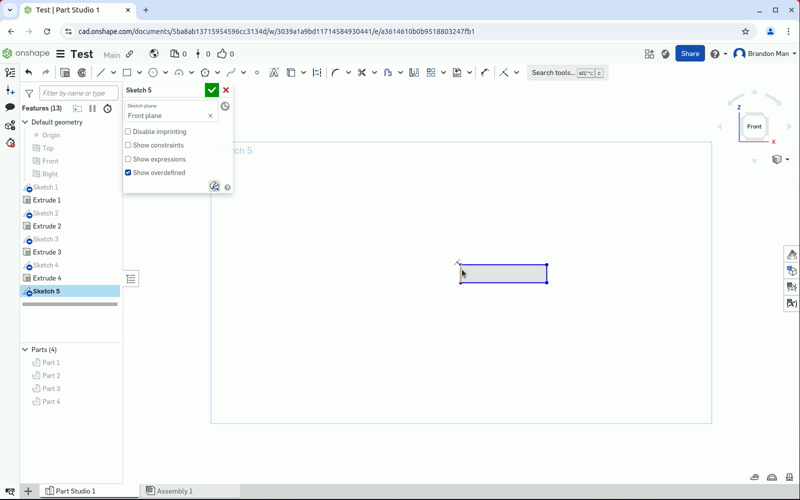
scroll(6)
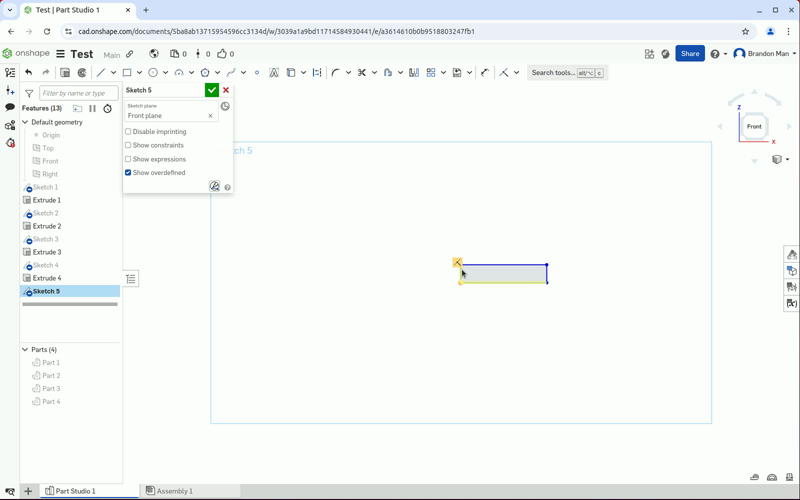
scroll(6)
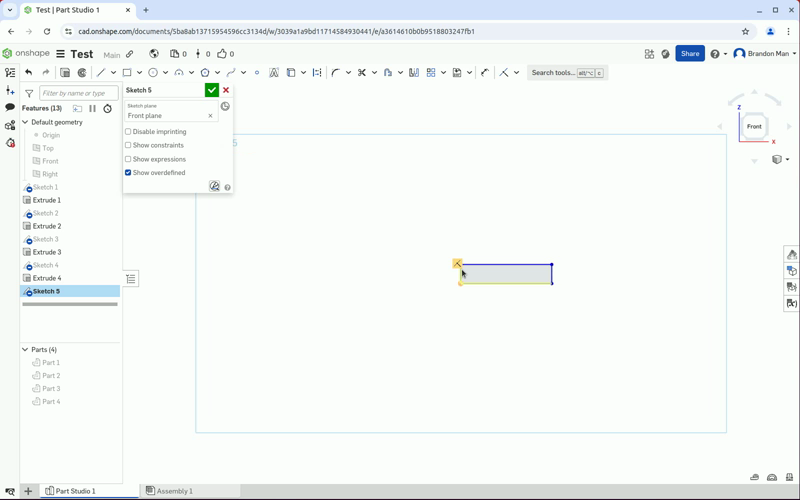
scroll(6)
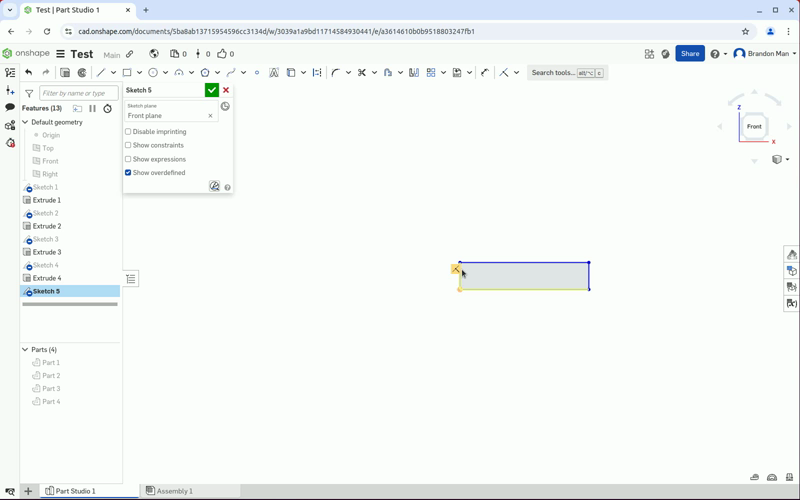
scroll(6)
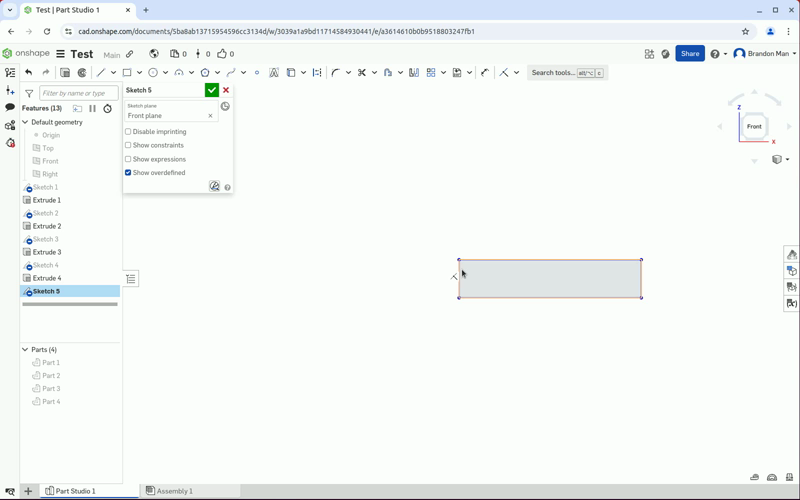
scroll(6)
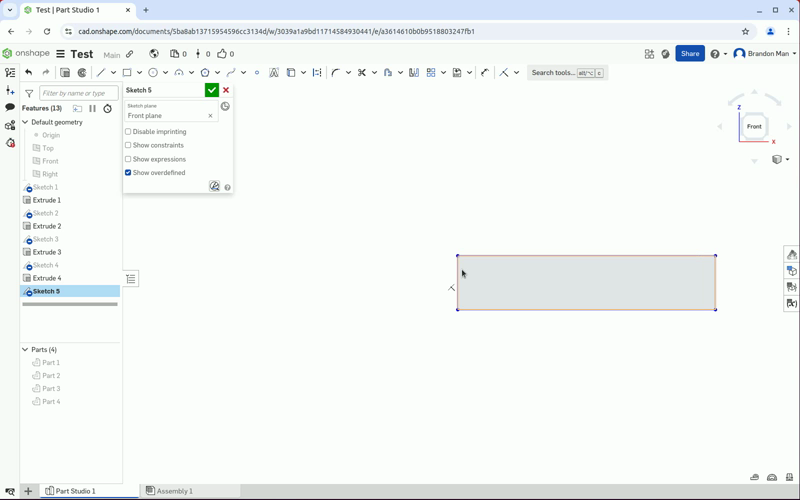
scroll(6)
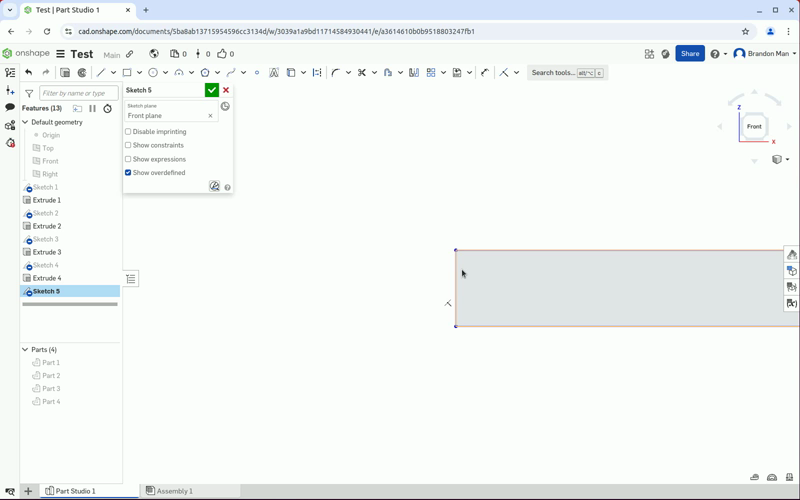
scroll(6)
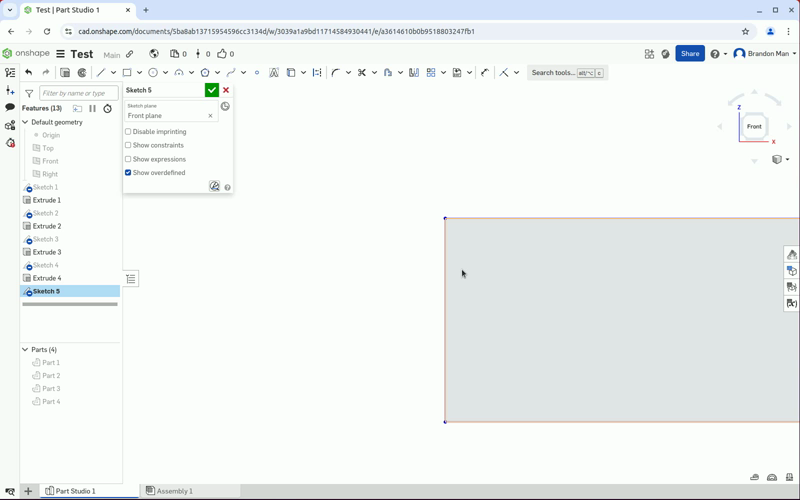
click(462, 269)
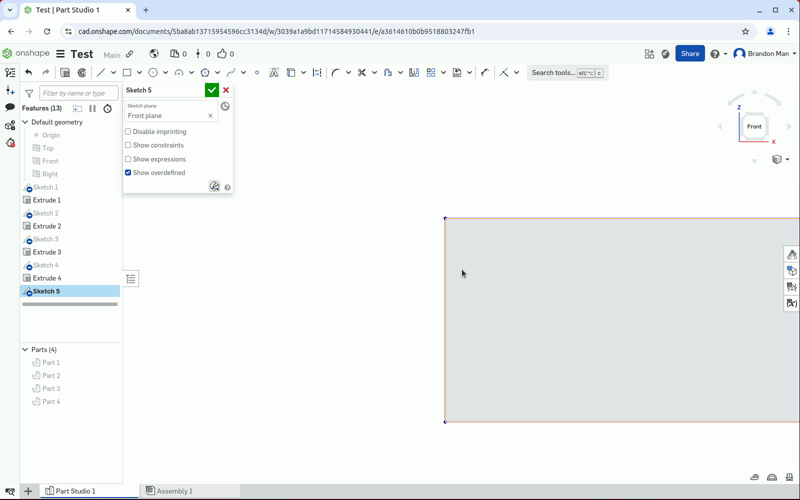
scroll(-6)
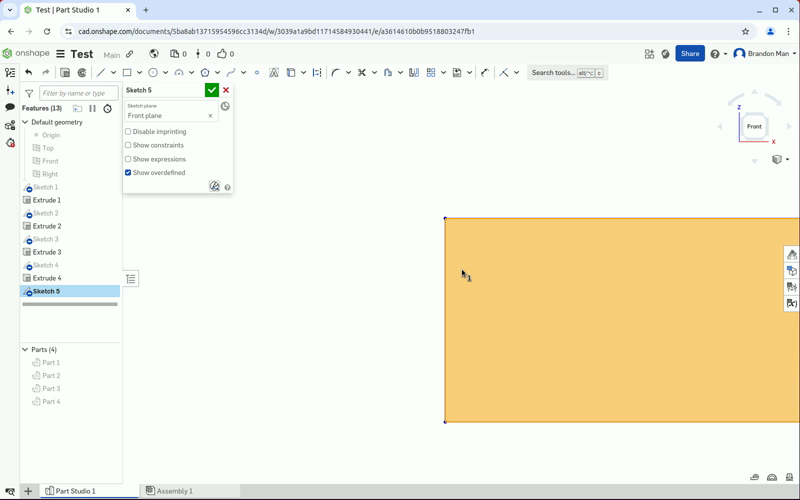
scroll(-6)
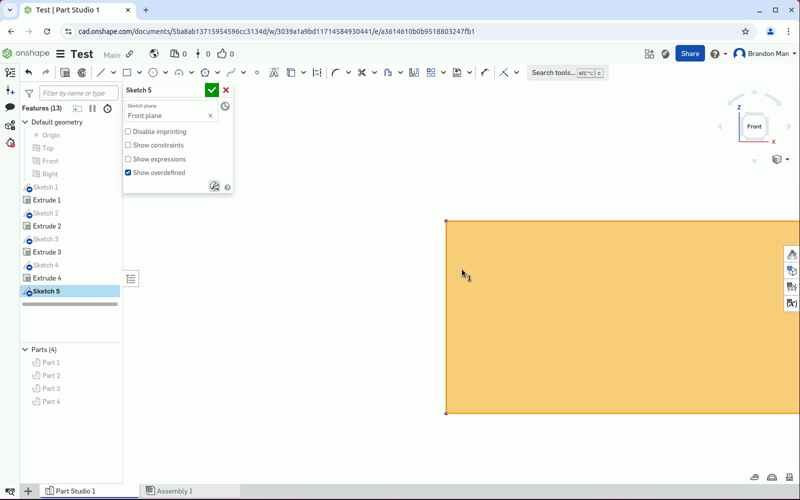
scroll(-6)
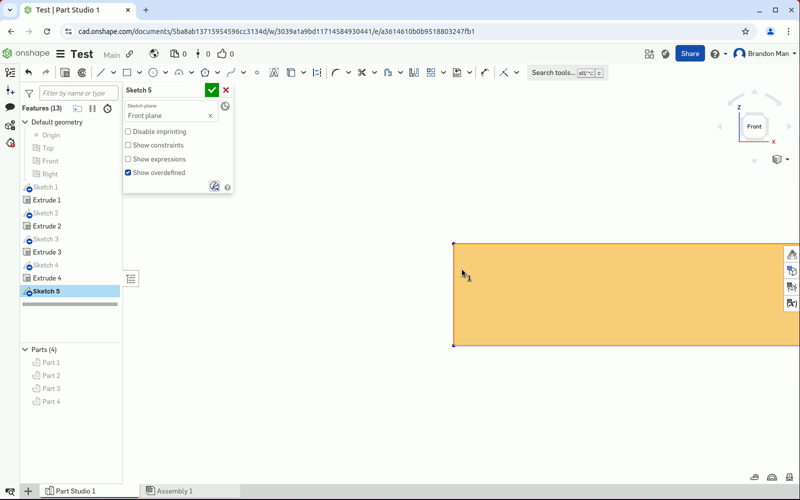
scroll(-6)
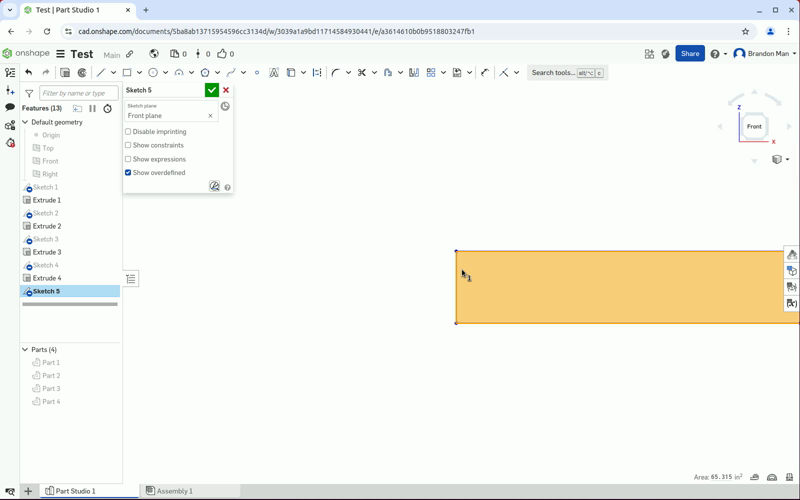
scroll(-6)
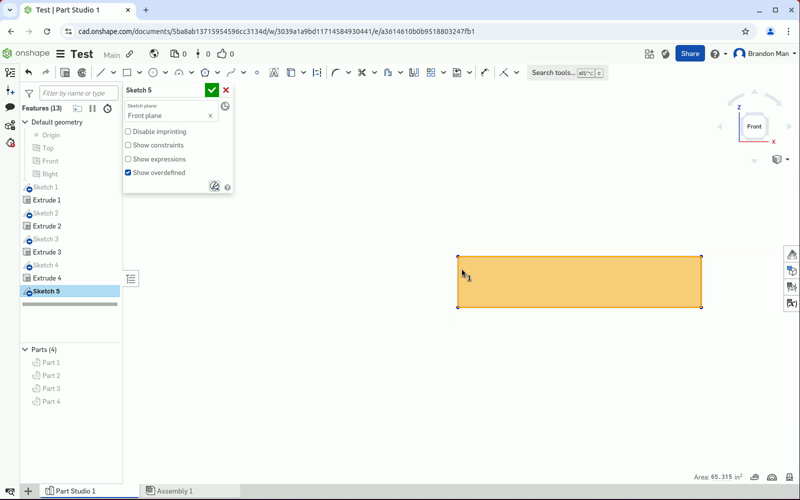
scroll(-6)
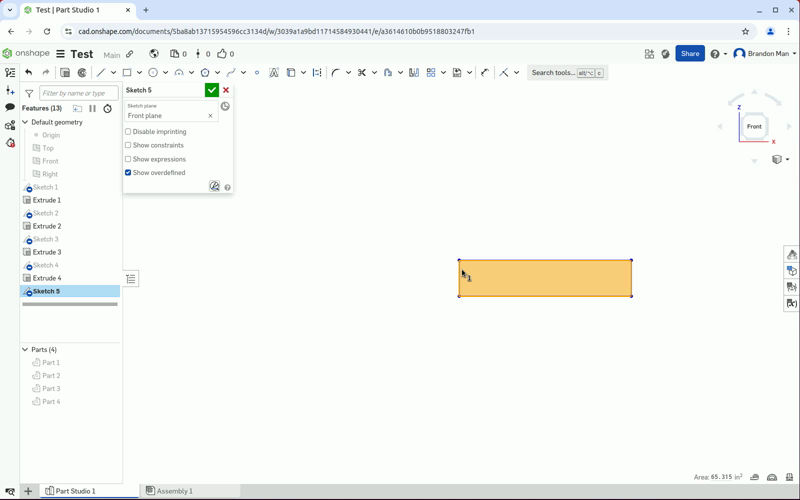
scroll(-6)
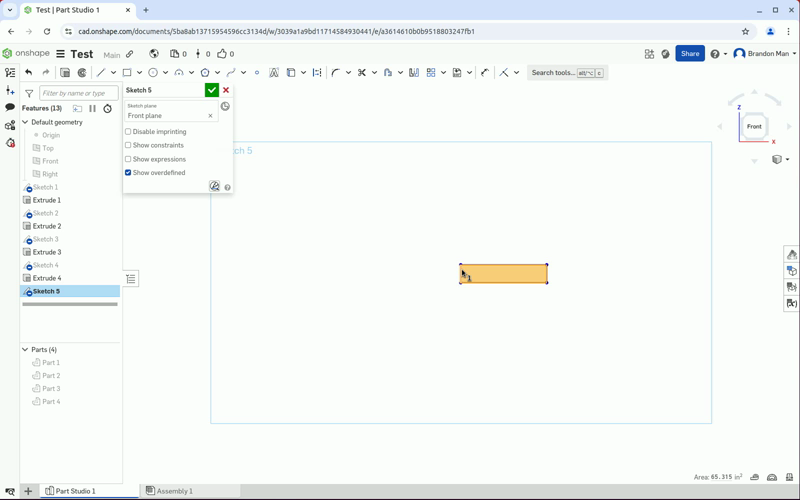
mouse_move(73, 352)
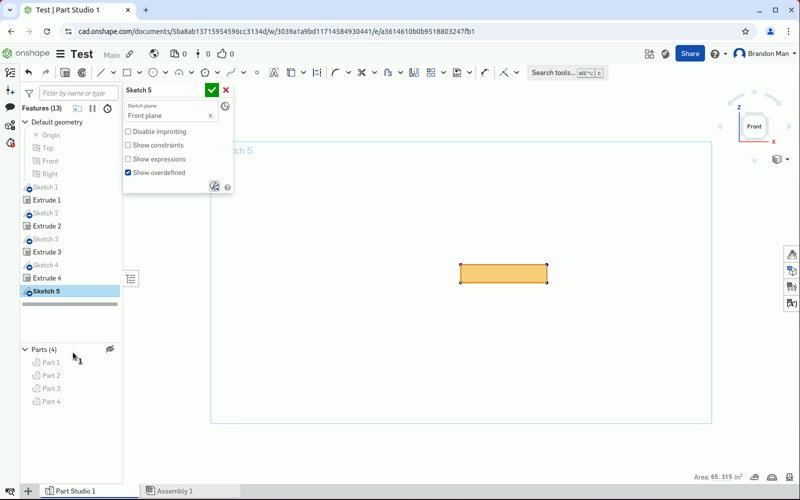
key(shift+y)
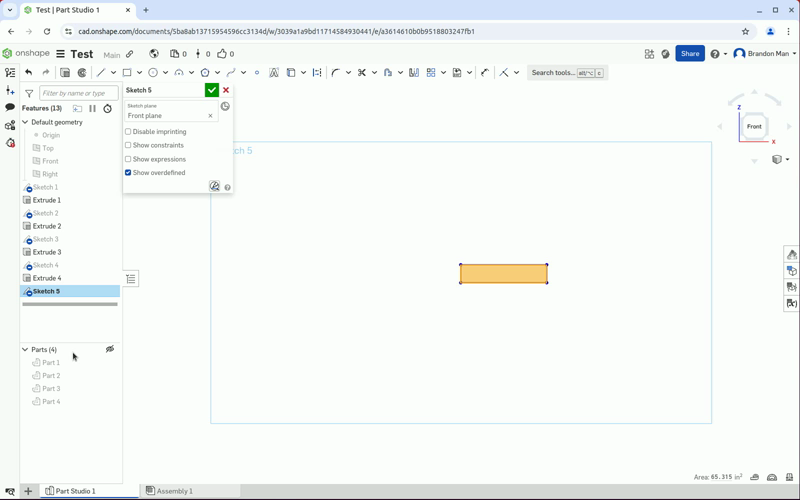
key(shift+e)
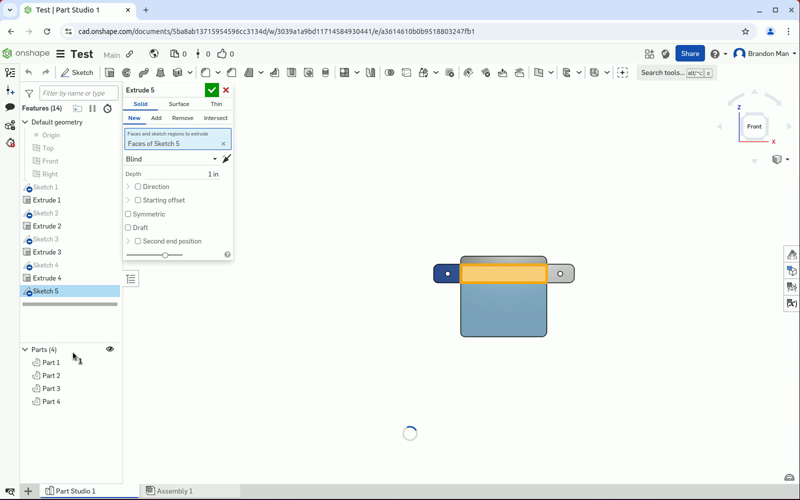
mouse_move(143, 106)
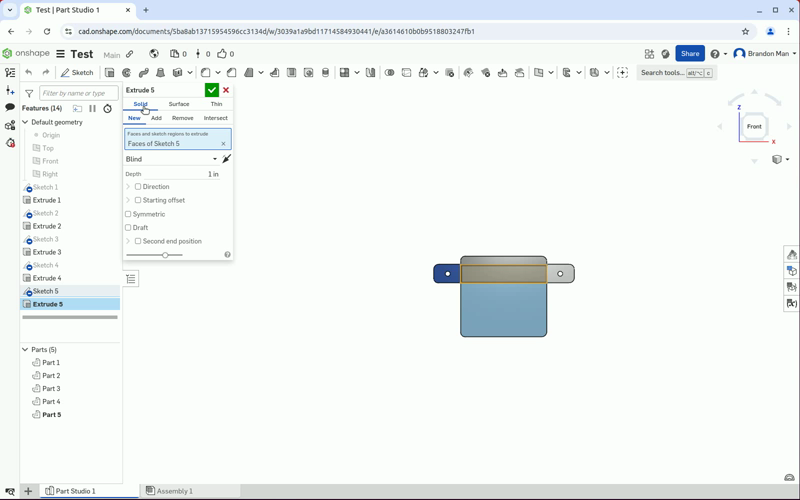
click(143, 106)
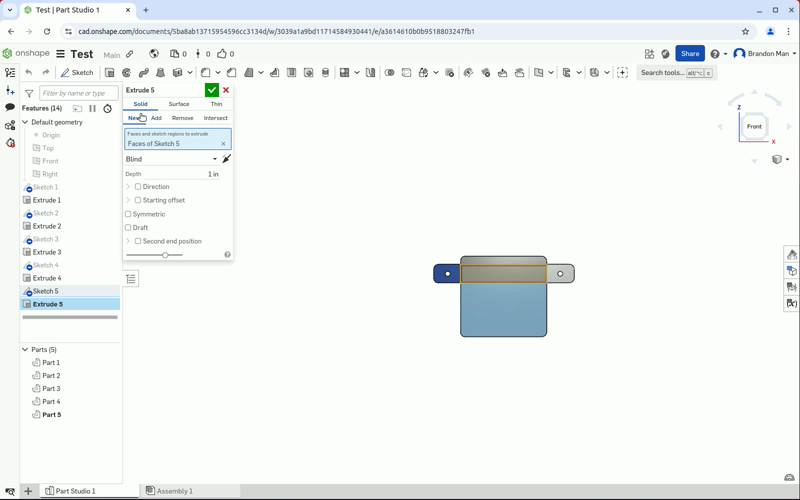
mouse_move(137, 120)
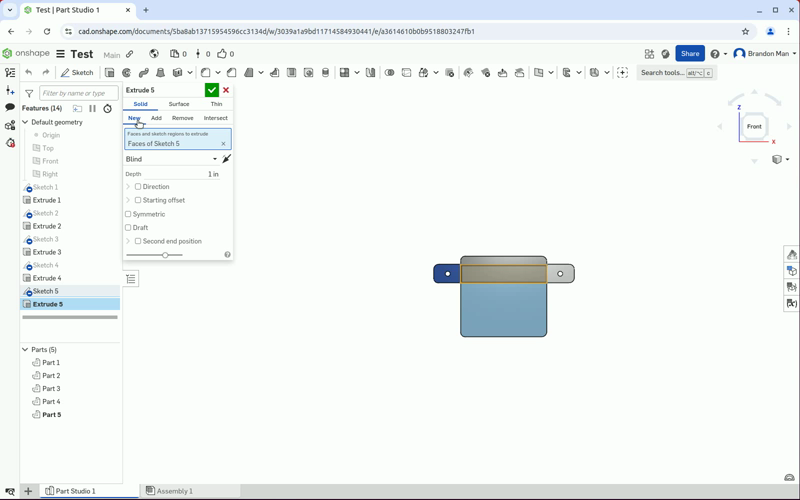
click(137, 120)
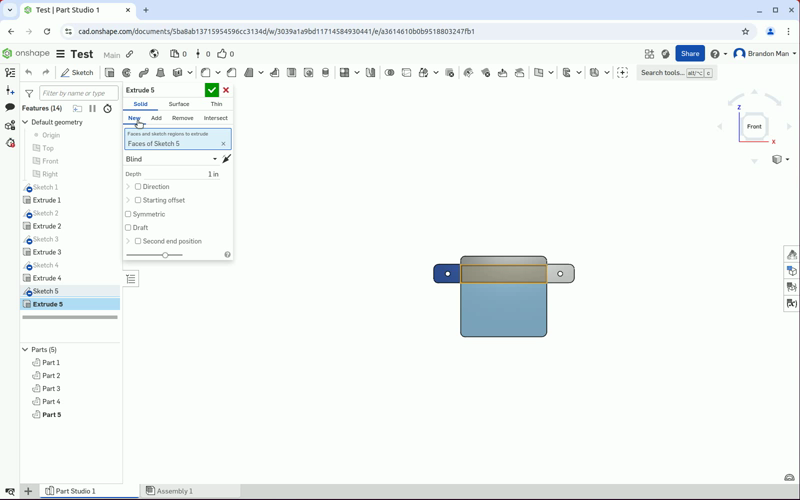
key(tab, 4)
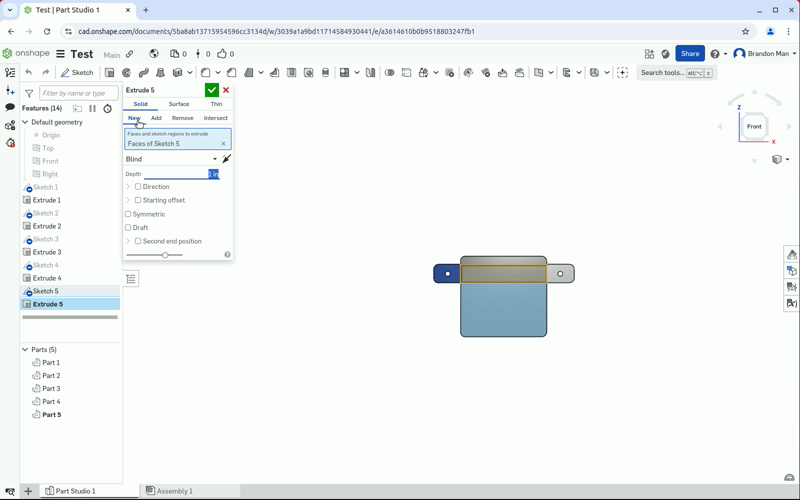
text(3.611)
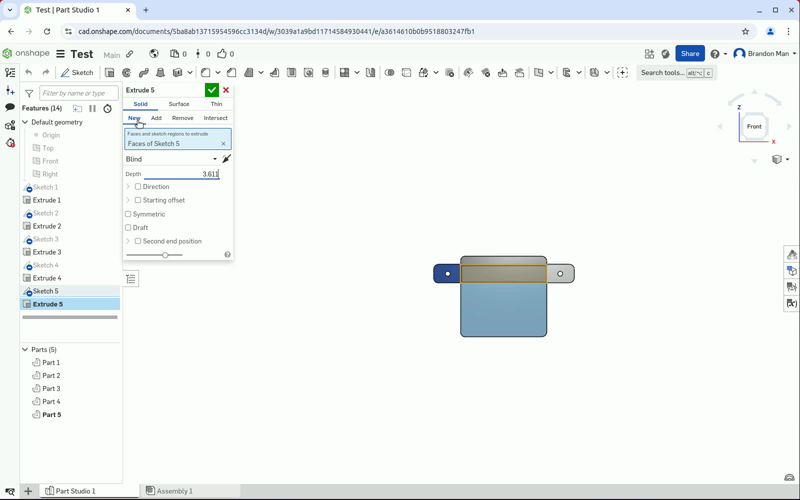
key(enter)
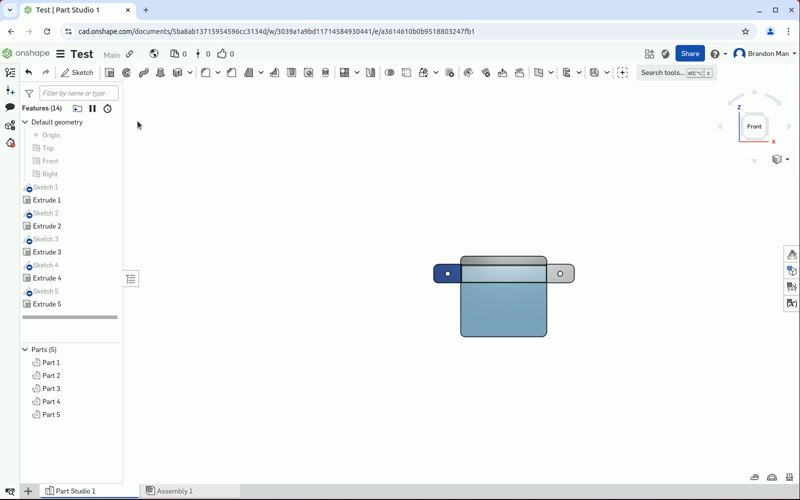
key(shift+h)
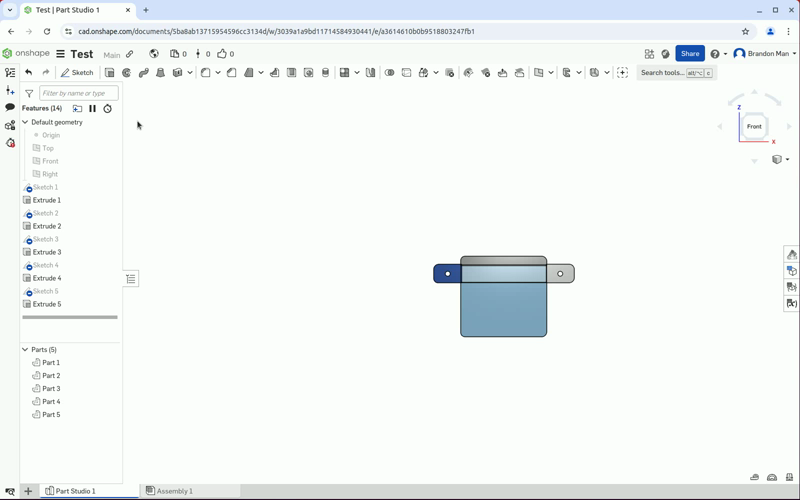
key(shift+h)
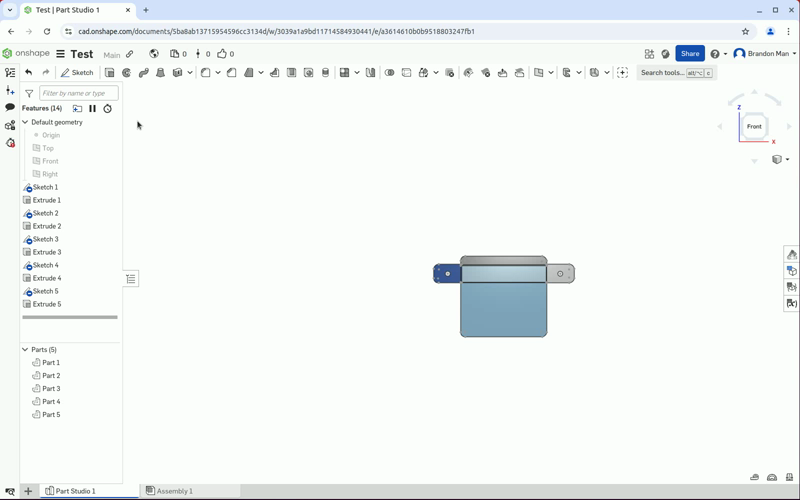
key(shift+7)
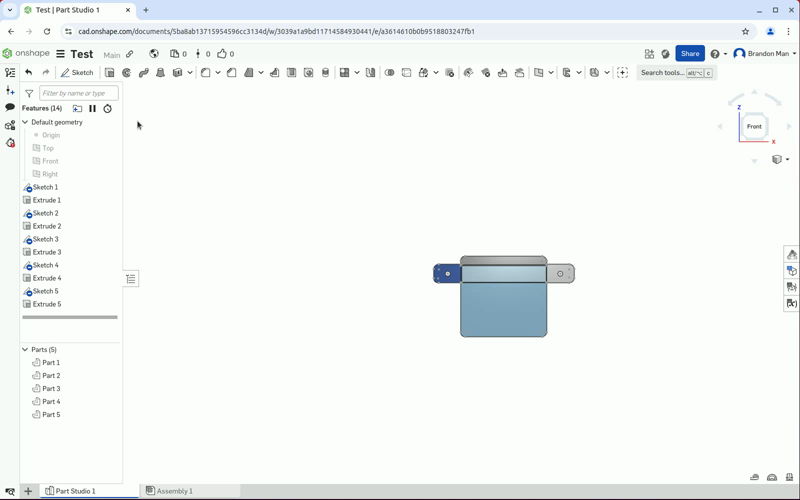
key(left, 2)
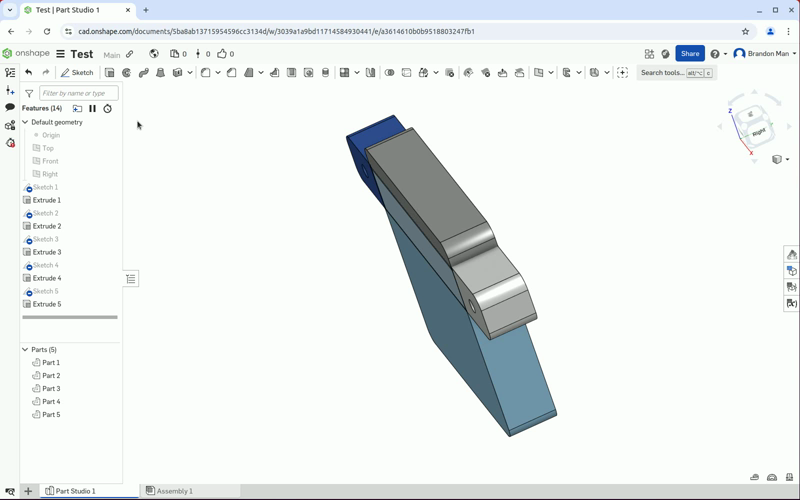
key(down, 2)
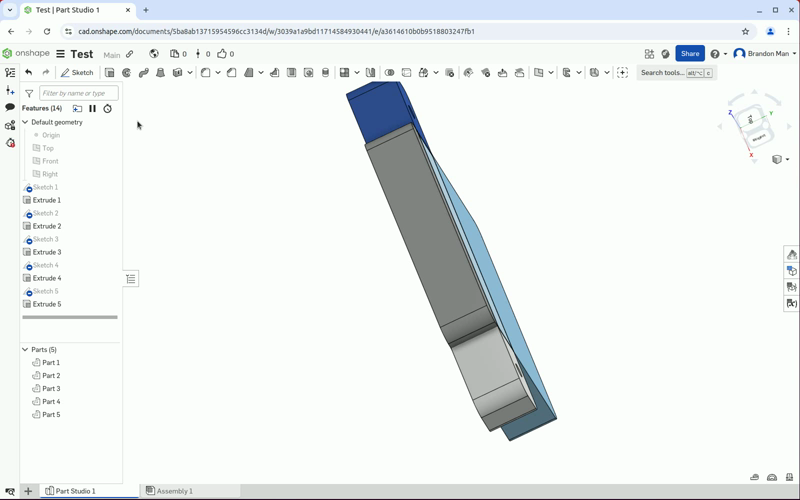
key(up, 2)
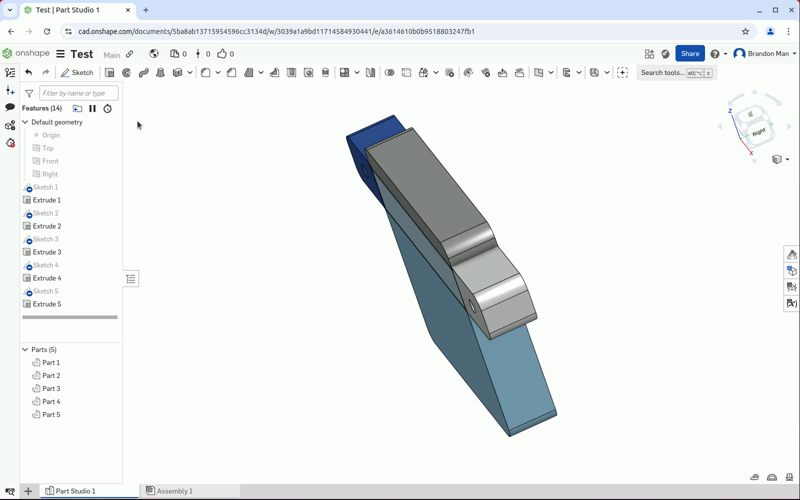
key(right, 2)
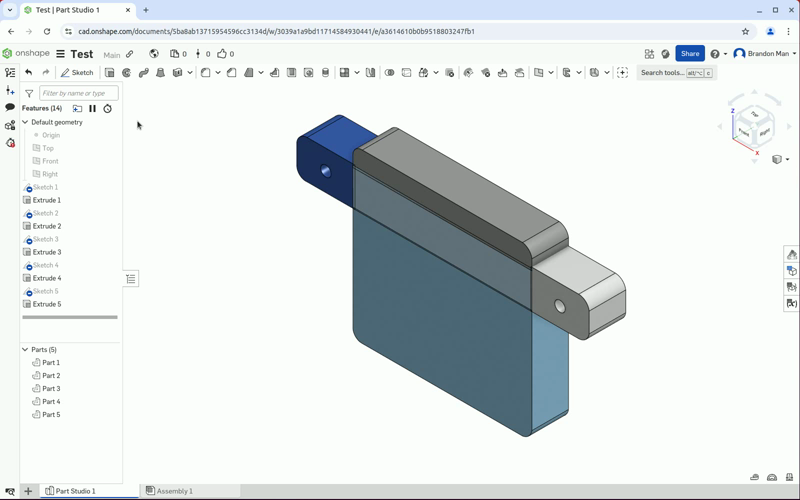
mouse_move(73, 189)
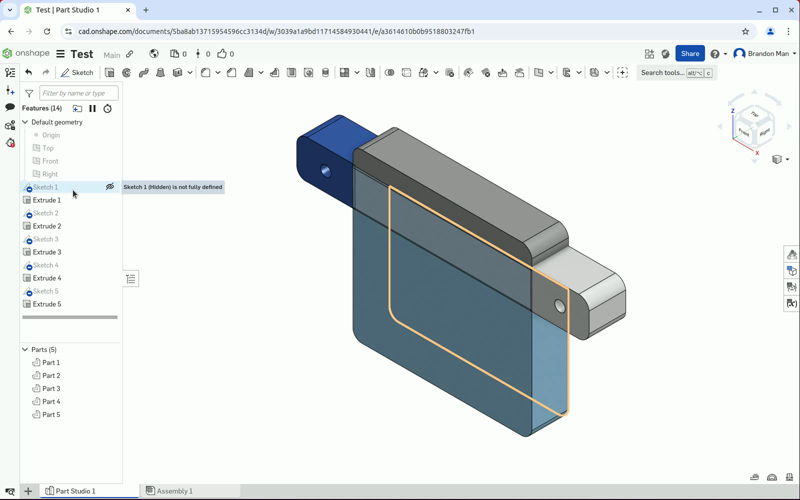
click(73, 189)